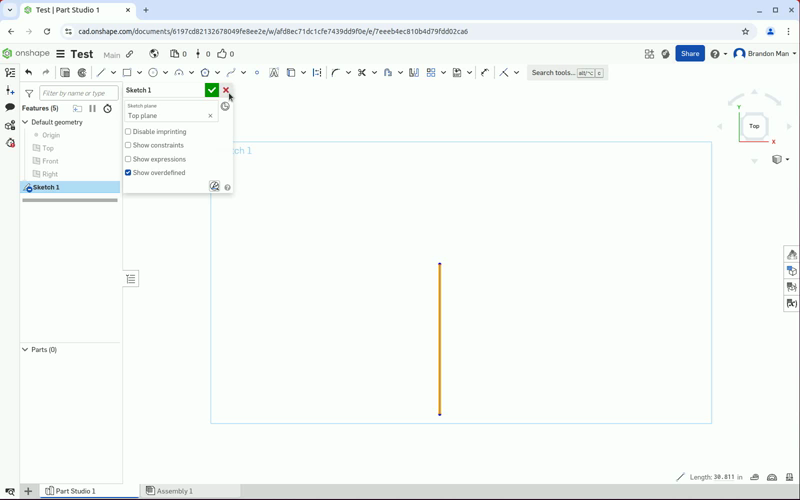
key(shift+h)
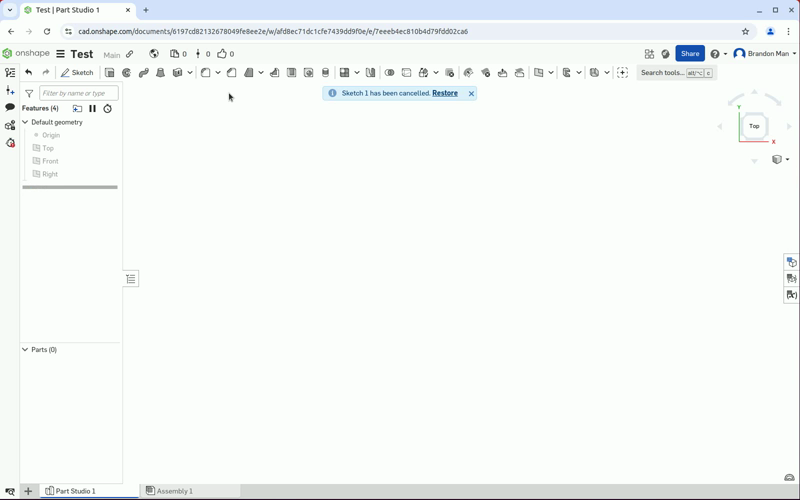
mouse_move(73, 352)
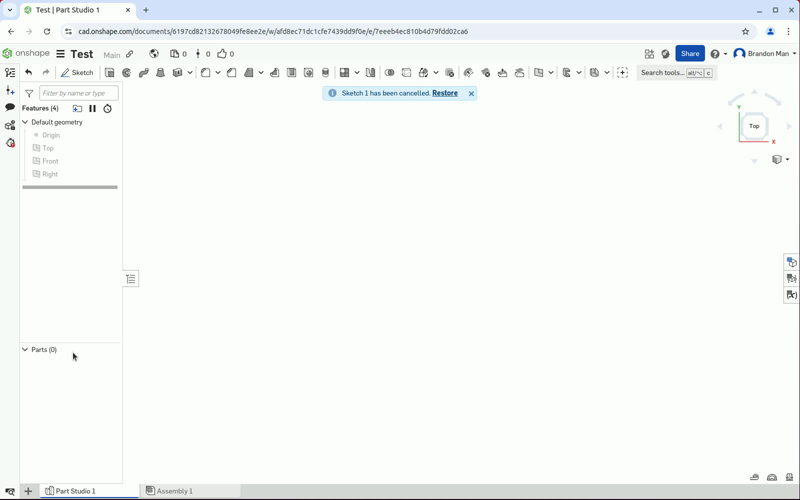
key(y)
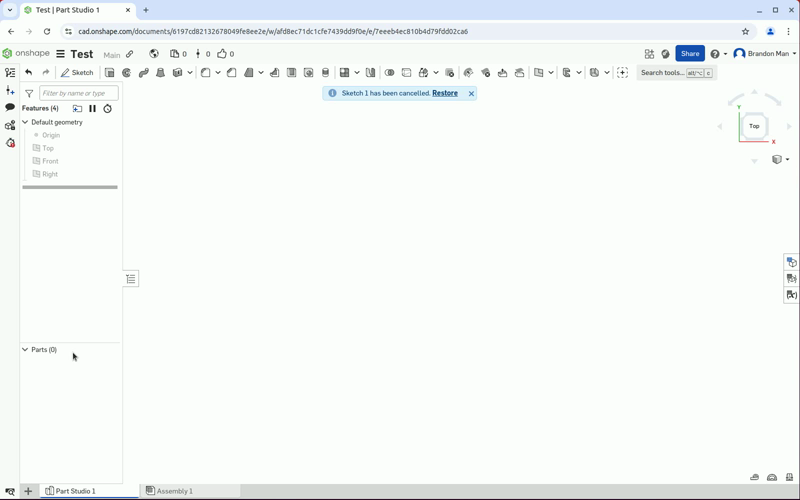
key(shift+p)
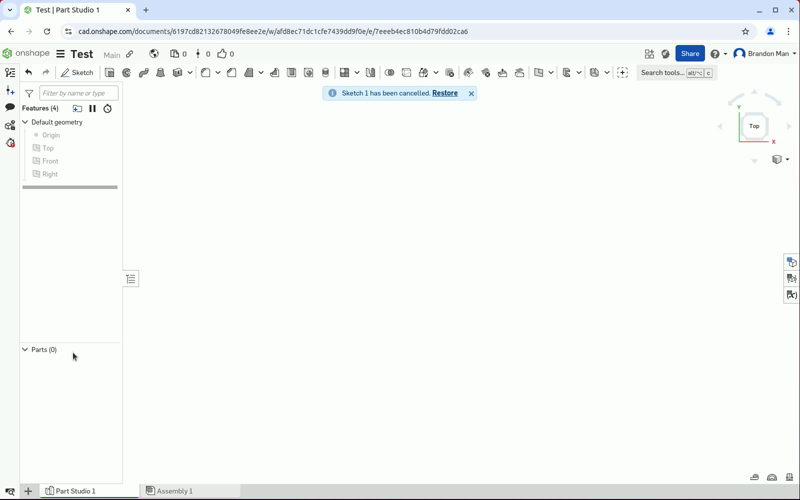
key(space)
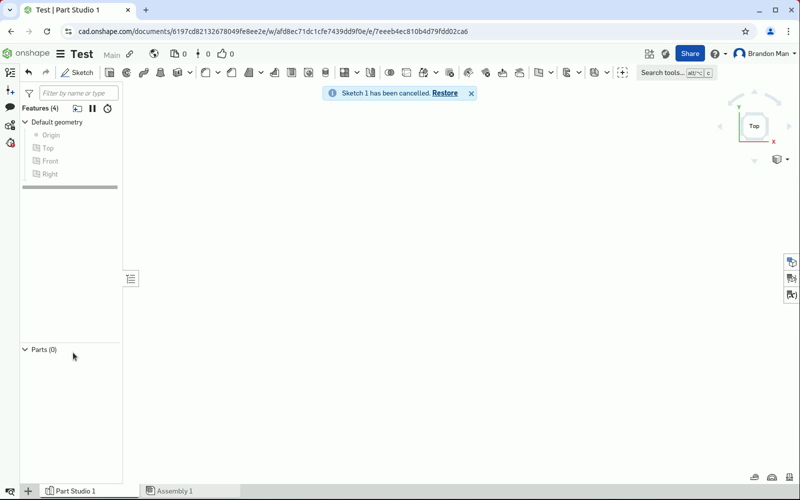
key_down(shift)
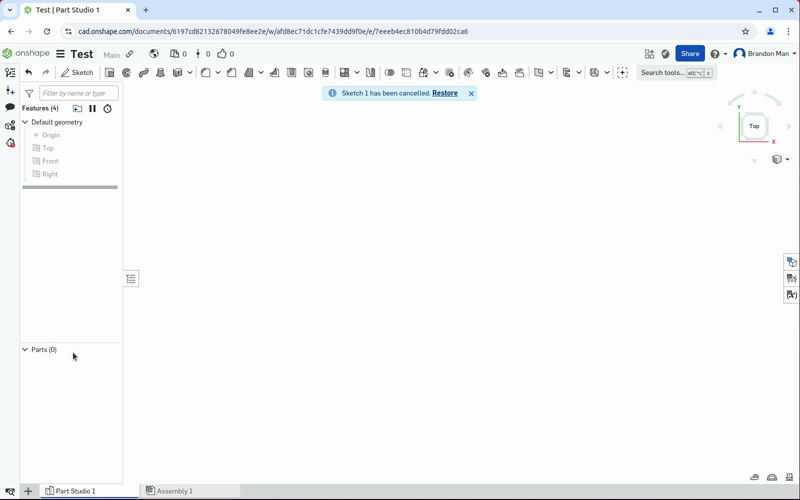
key(up)
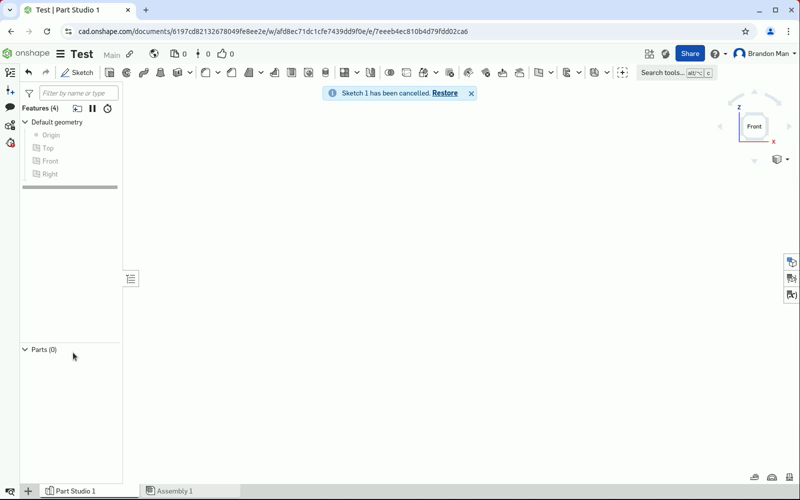
key_up(shift)
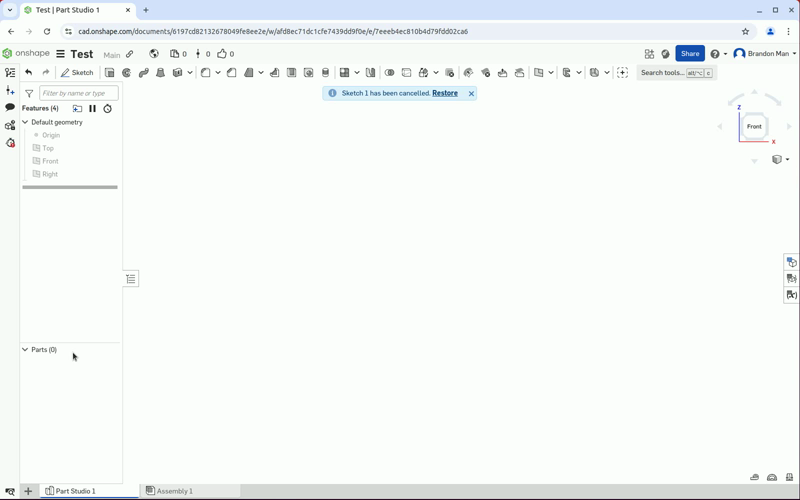
mouse_move(73, 352)
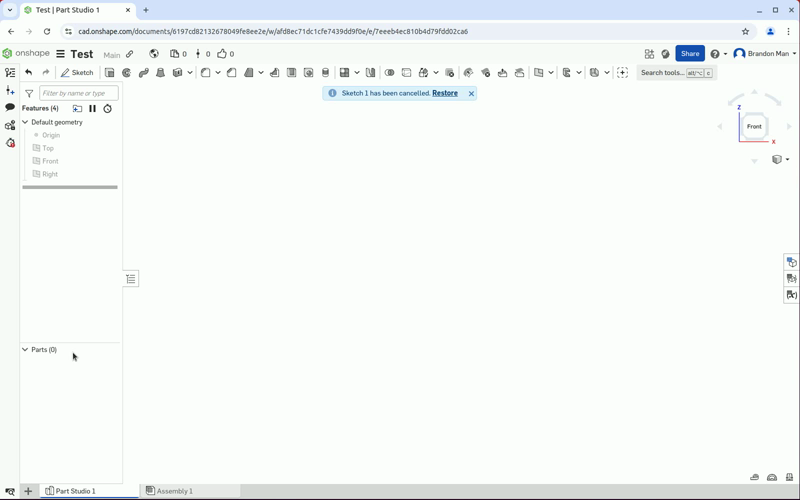
key(shift+y)
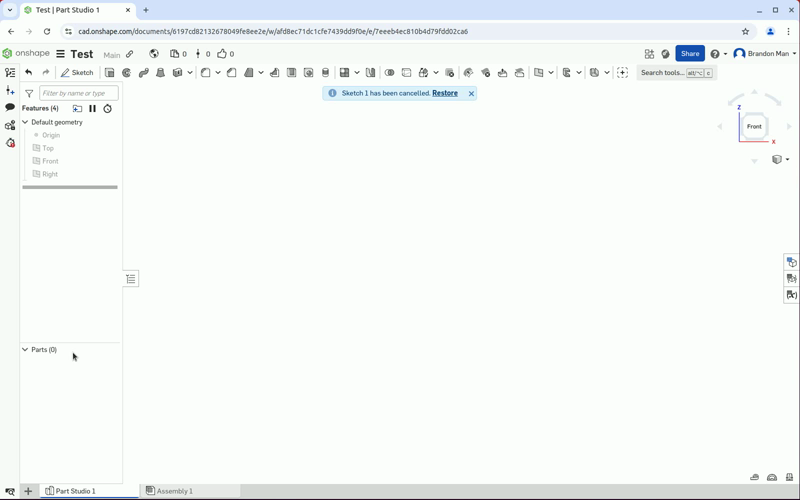
key(shift+s)
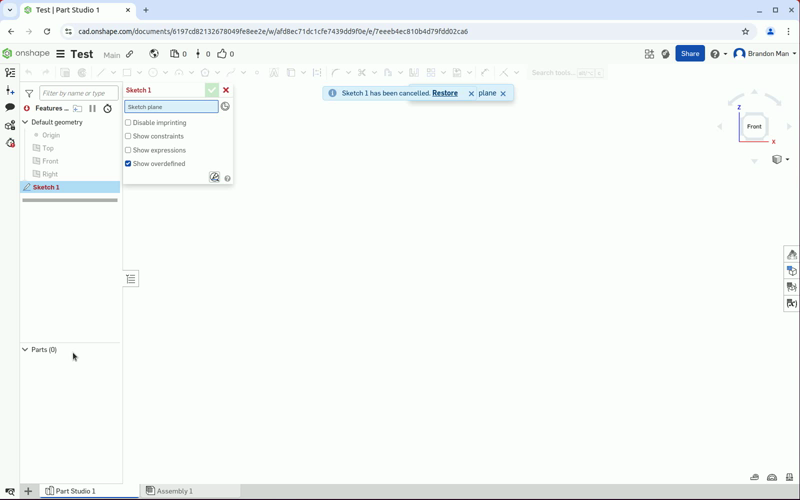
mouse_move(73, 163)
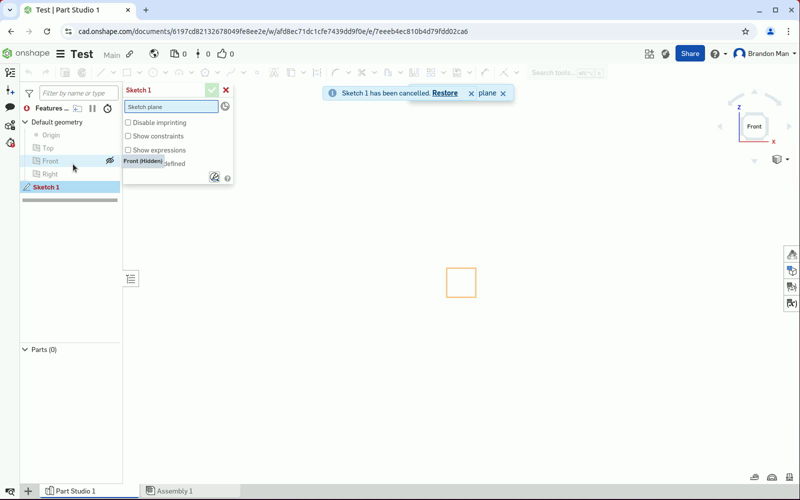
click(73, 163)
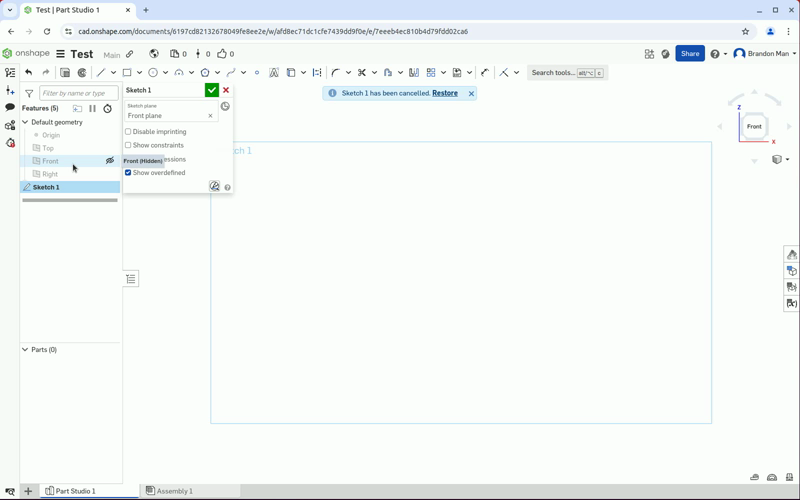
mouse_move(73, 352)
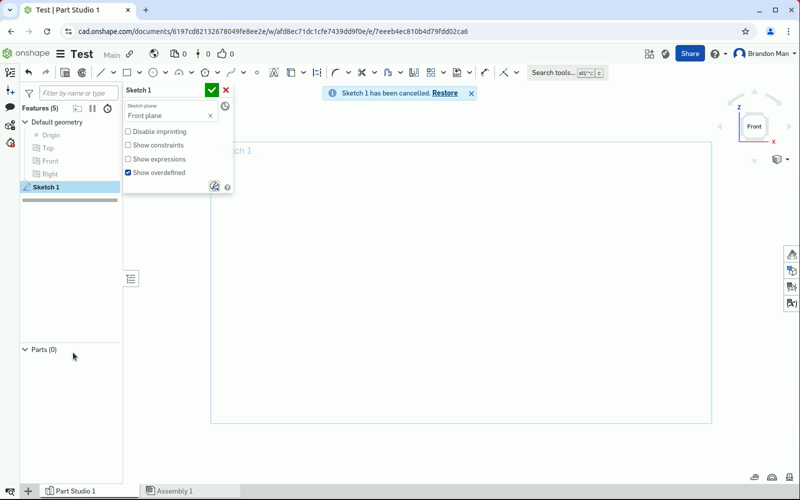
key(y)
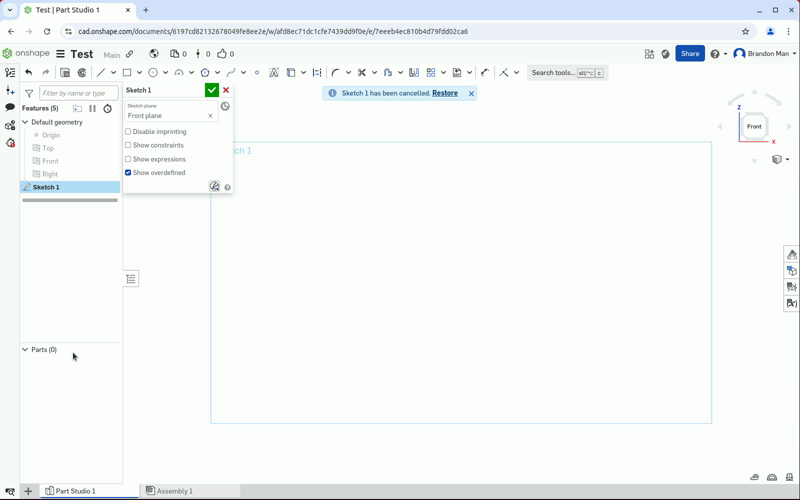
key(a)
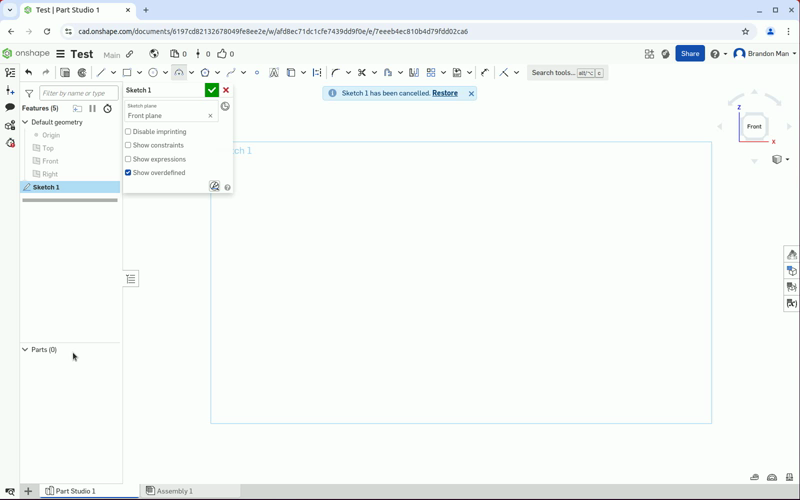
key_down(shift)
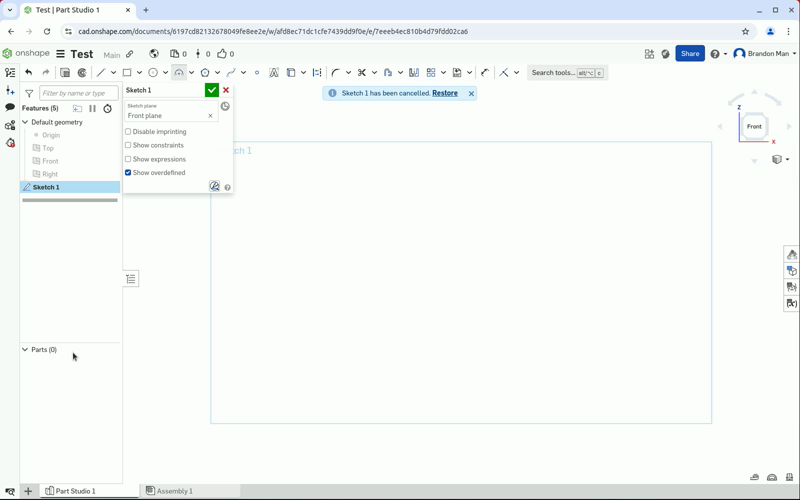
mouse_move(430, 271)
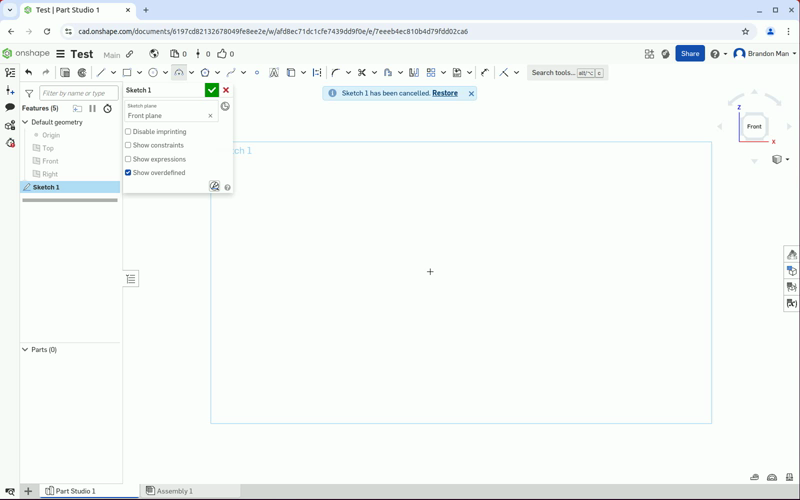
click(430, 271)
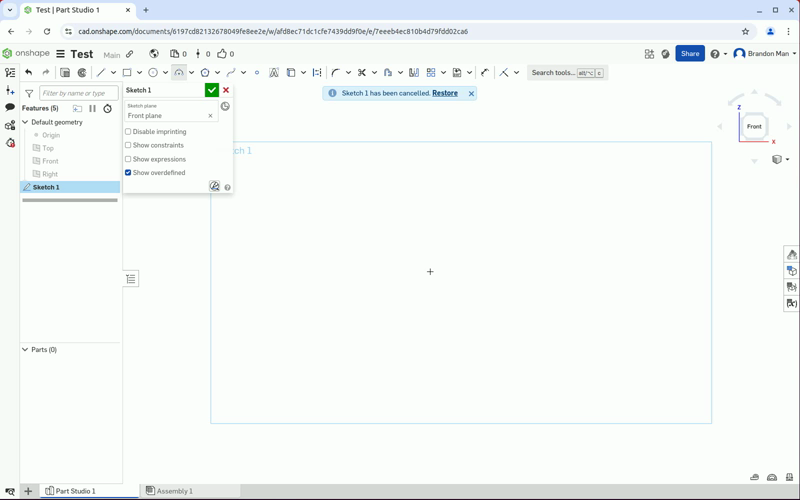
key_up(shift)
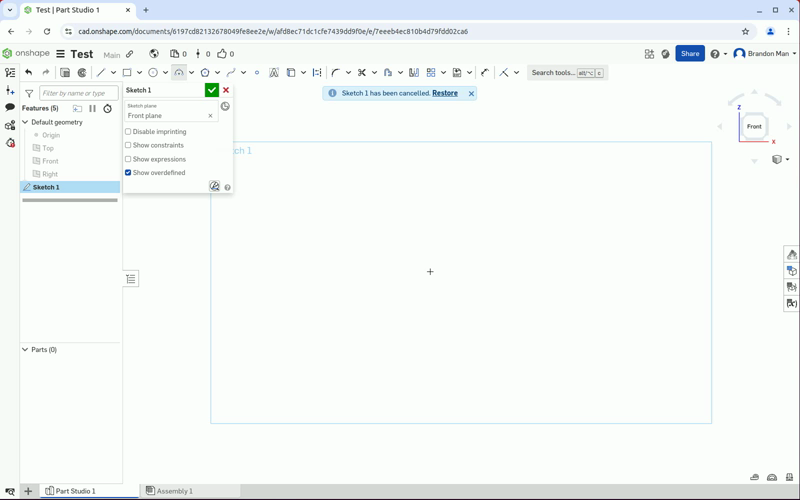
key_down(shift)
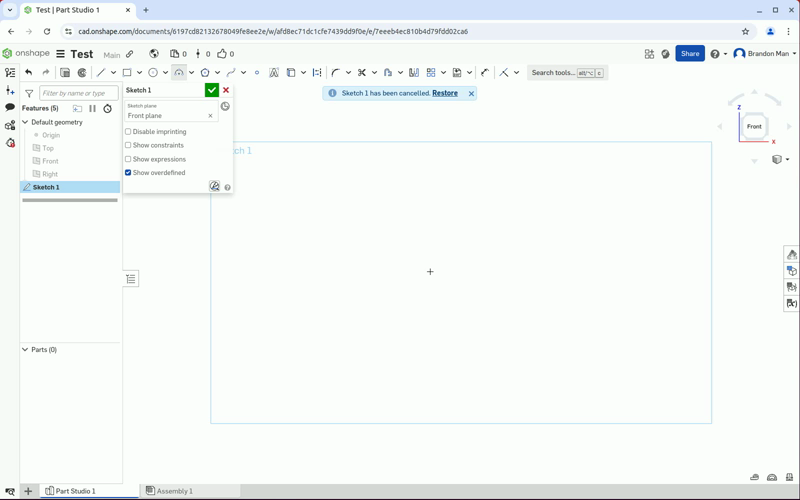
mouse_move(432, 266)
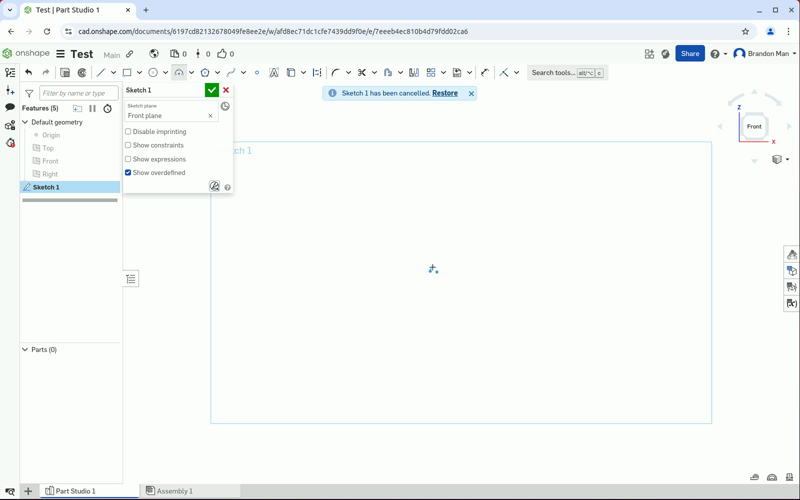
scroll(6)
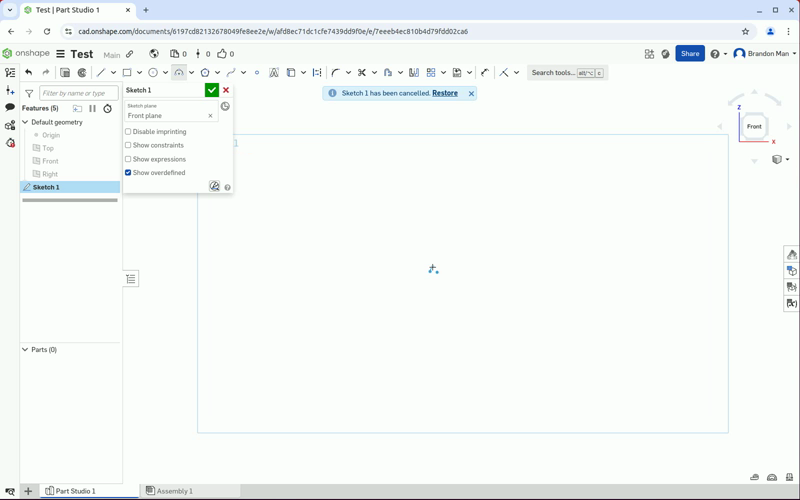
scroll(6)
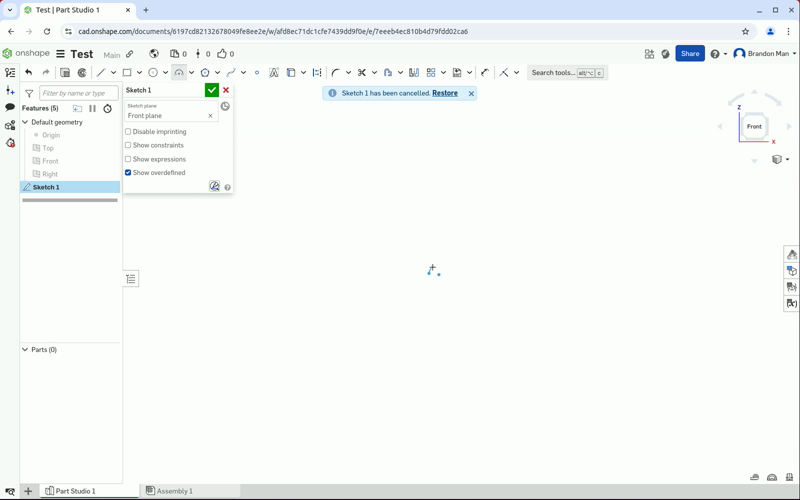
scroll(6)
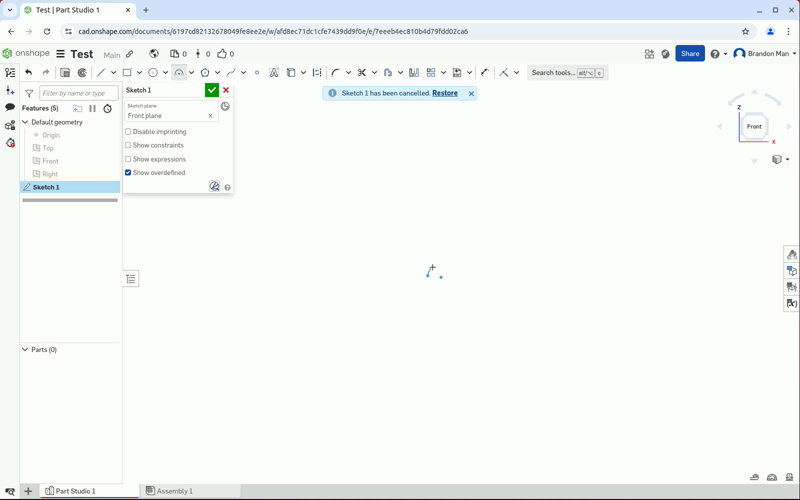
scroll(6)
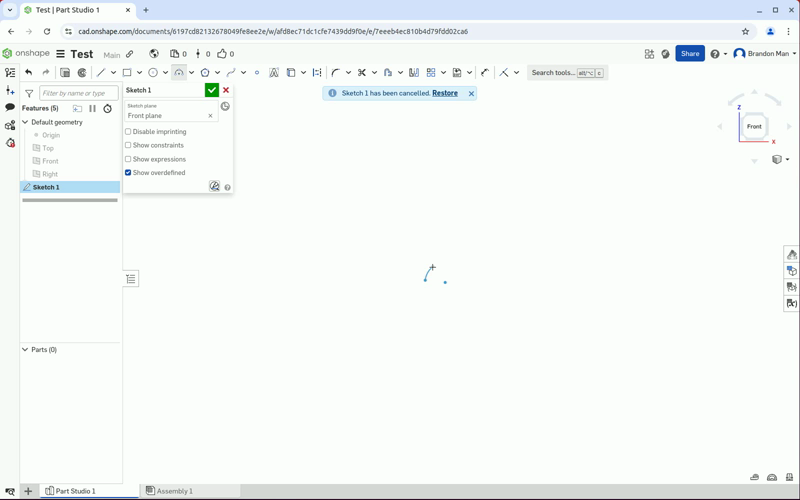
scroll(6)
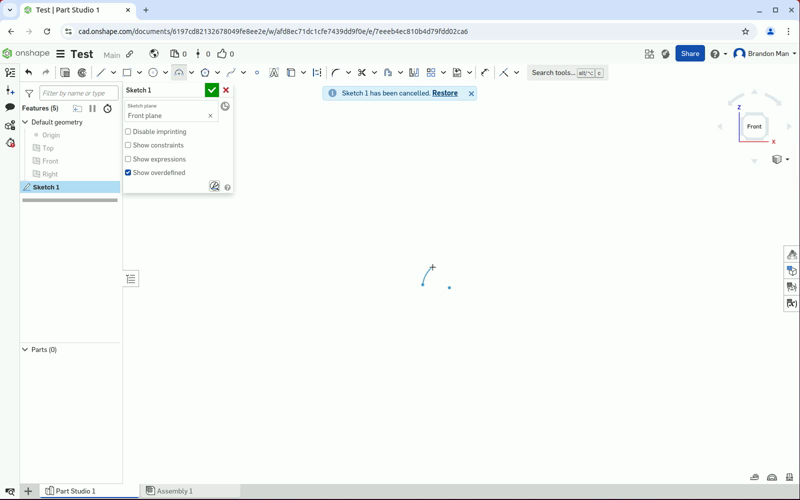
scroll(6)
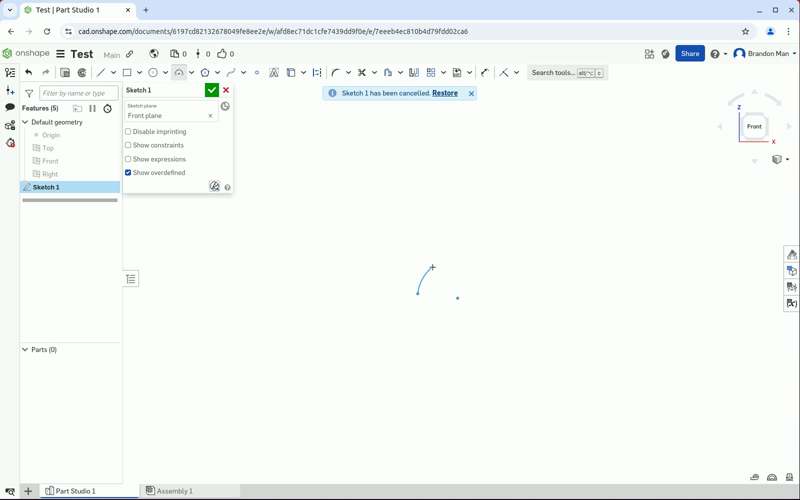
scroll(6)
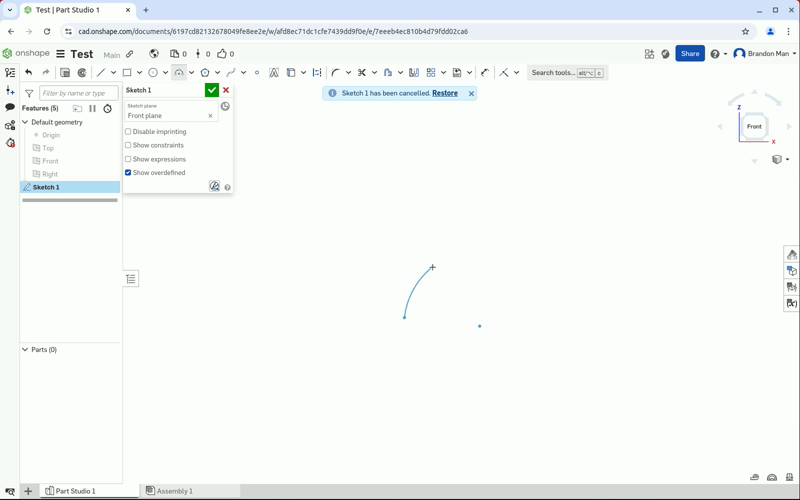
click(432, 266)
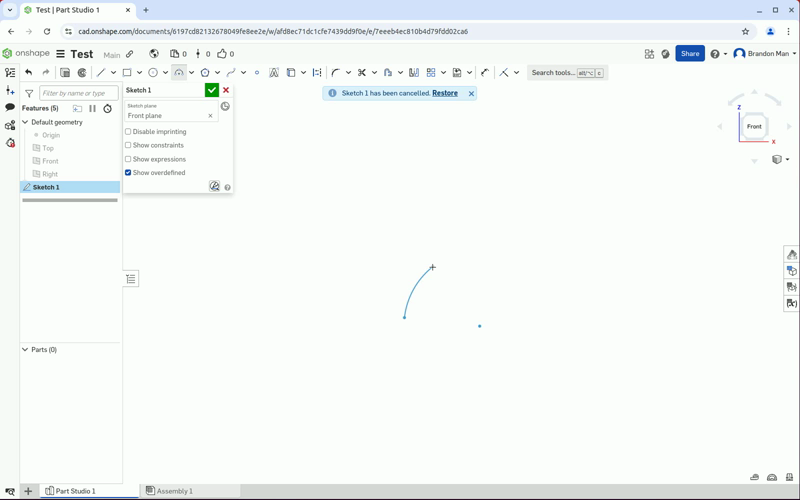
scroll(-6)
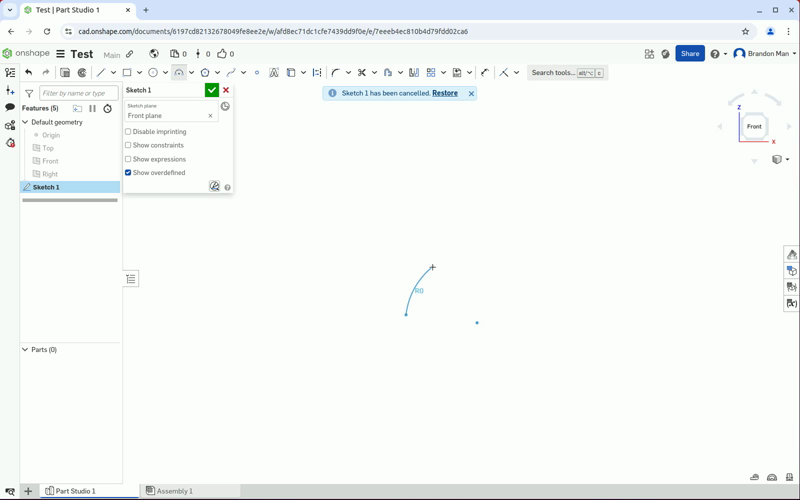
scroll(-6)
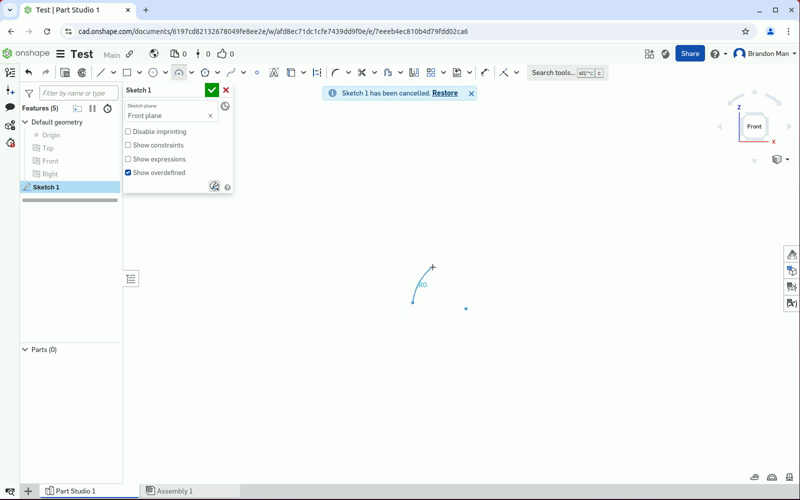
scroll(-6)
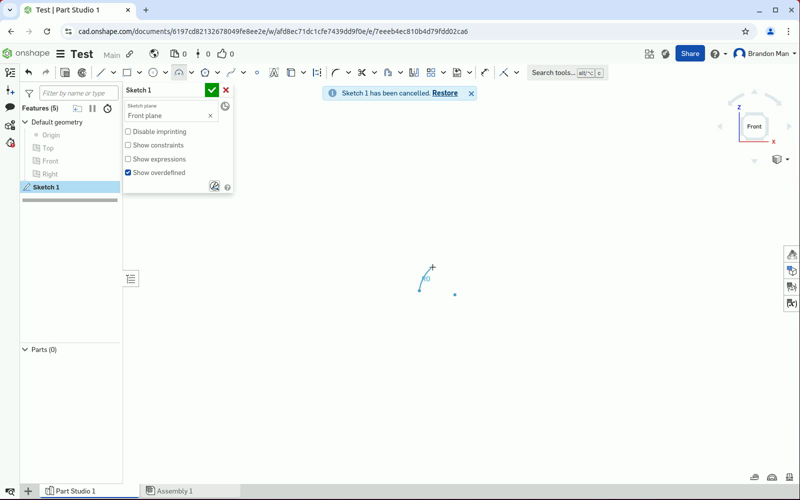
scroll(-6)
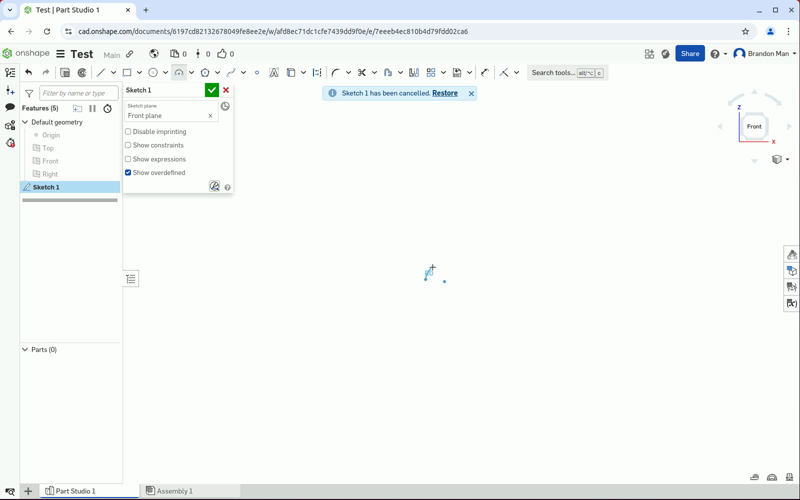
scroll(-6)
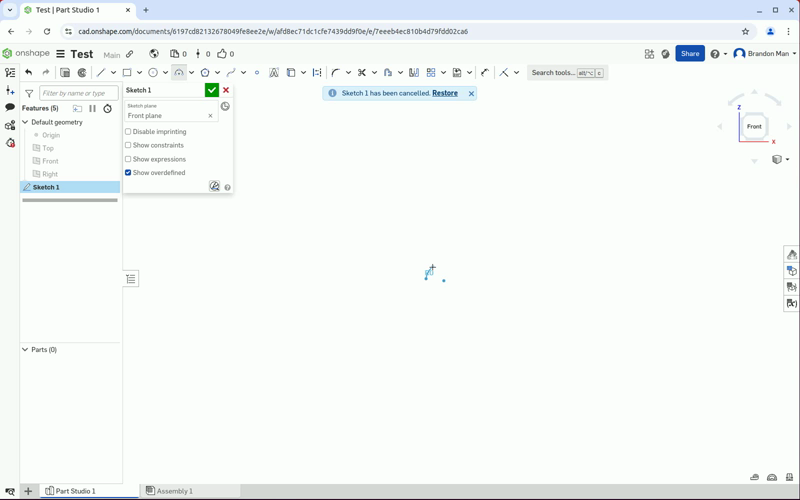
scroll(-6)
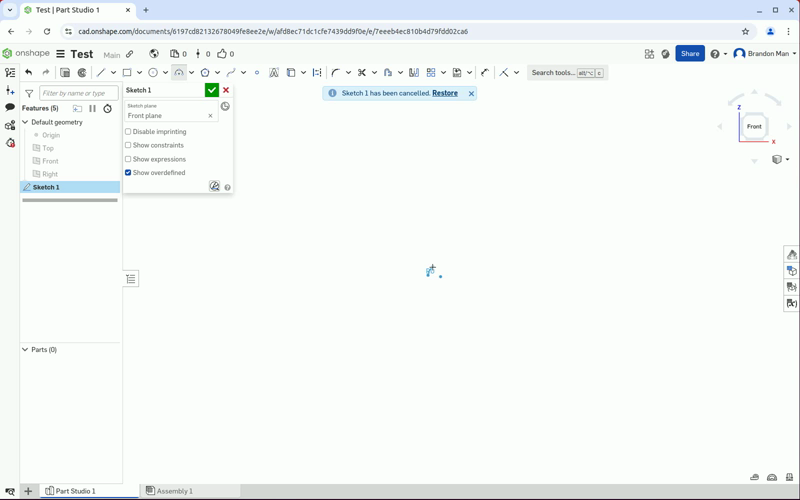
scroll(-6)
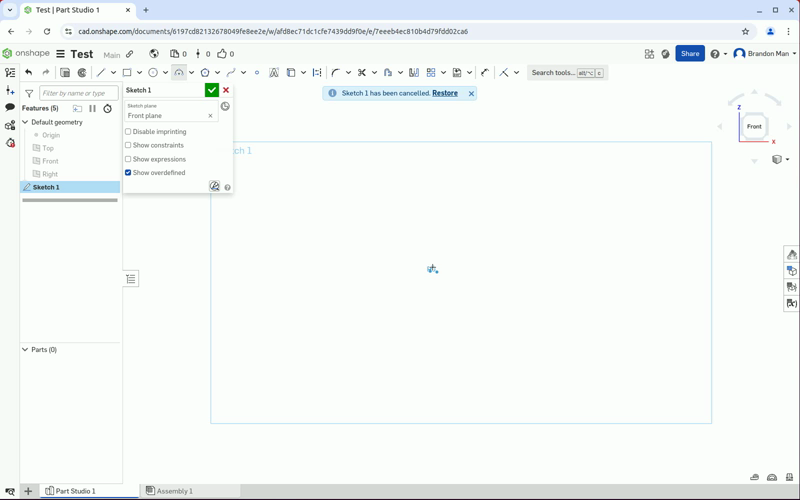
mouse_move(423, 264)
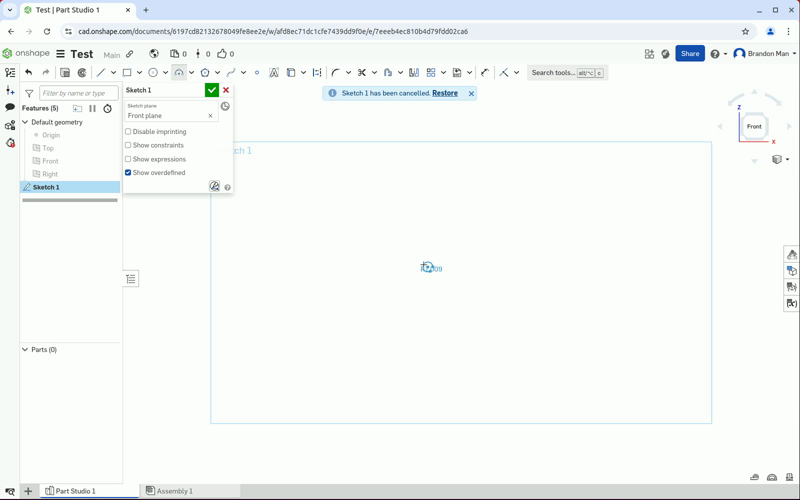
scroll(6)
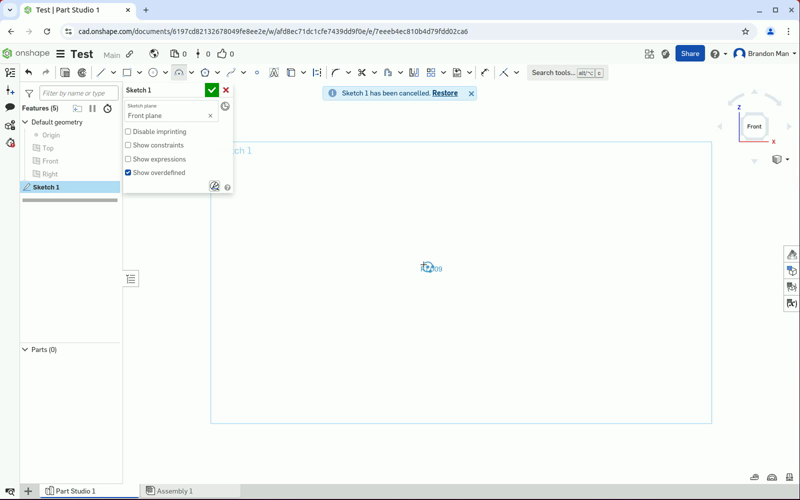
scroll(6)
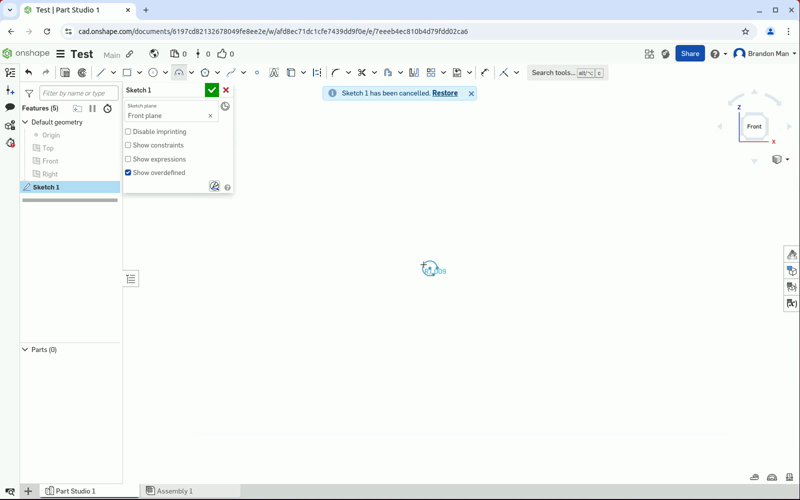
scroll(6)
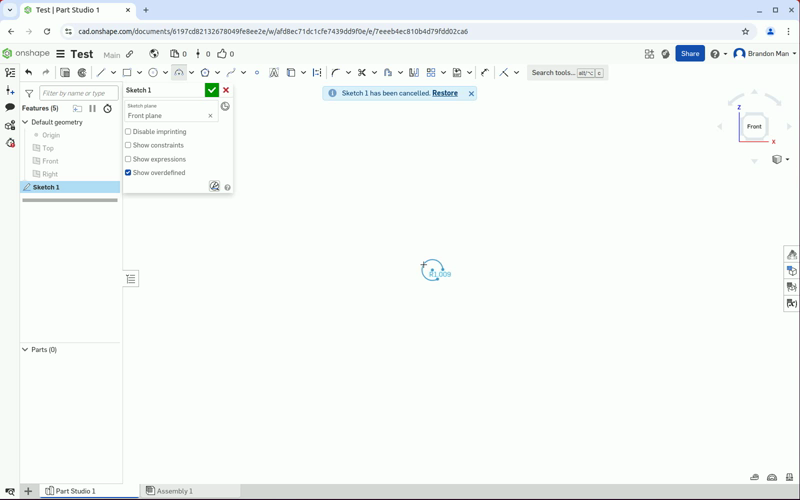
scroll(6)
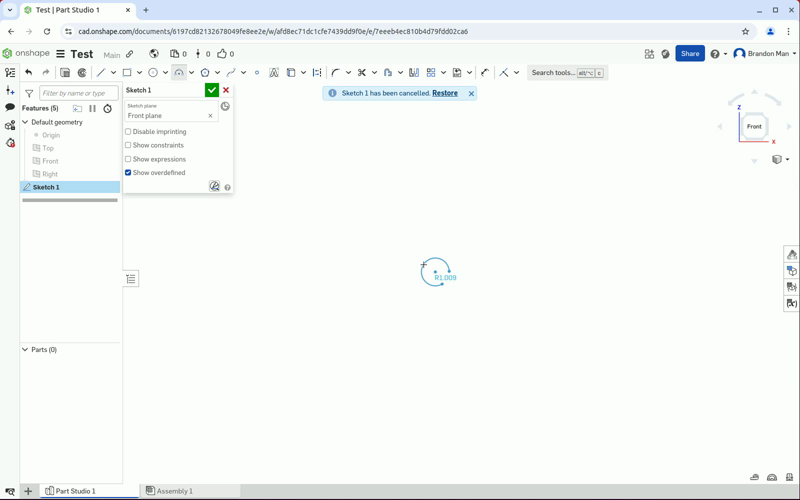
scroll(6)
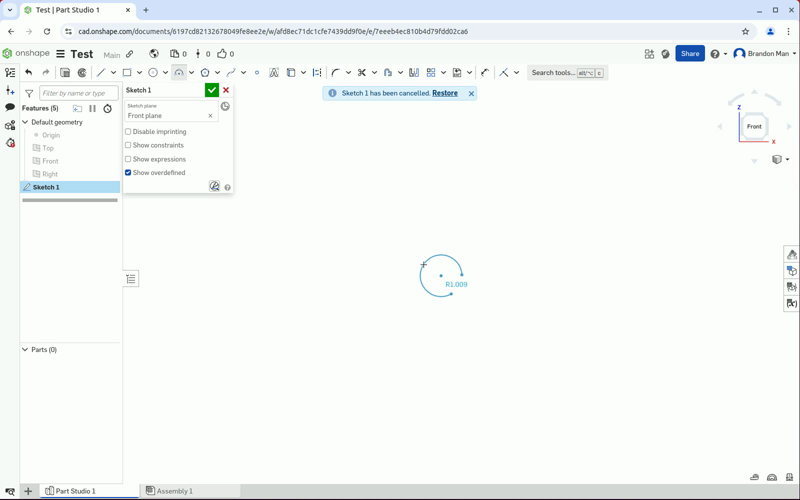
scroll(6)
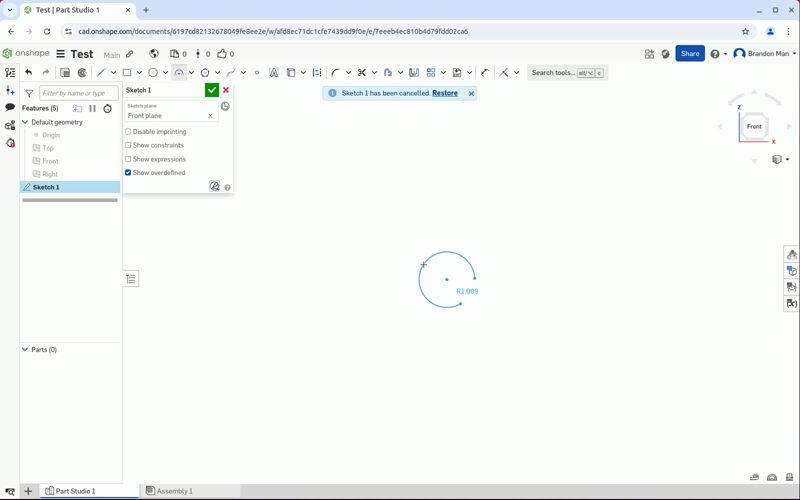
scroll(6)
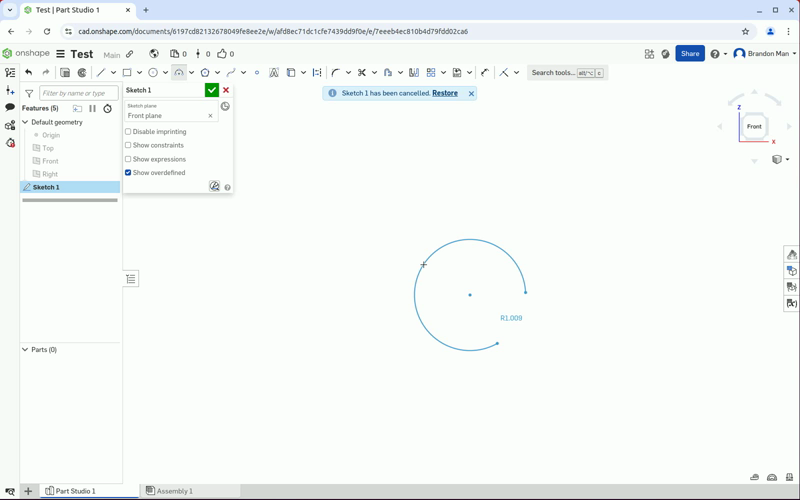
click(423, 264)
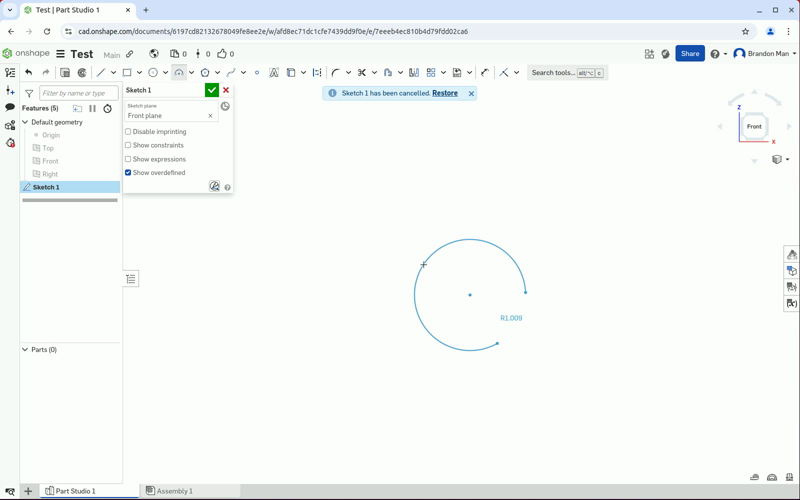
scroll(-6)
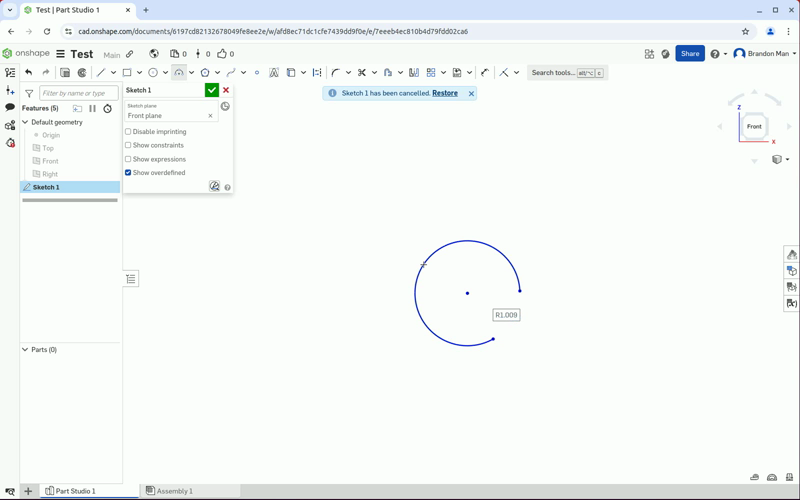
scroll(-6)
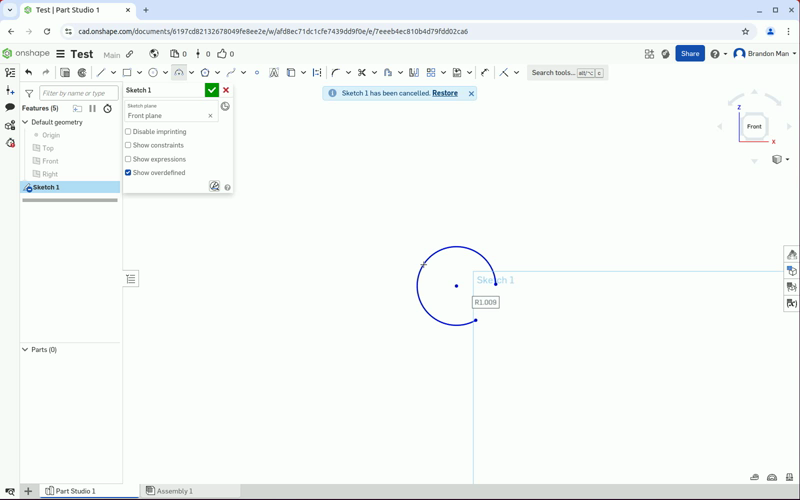
scroll(-6)
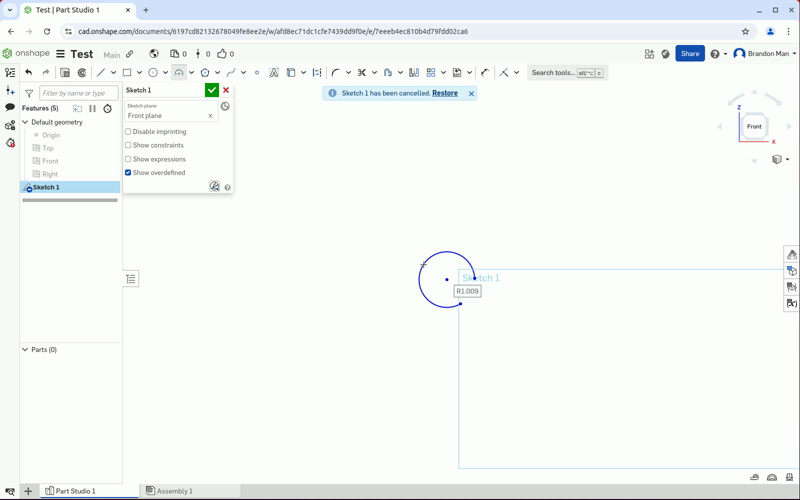
scroll(-6)
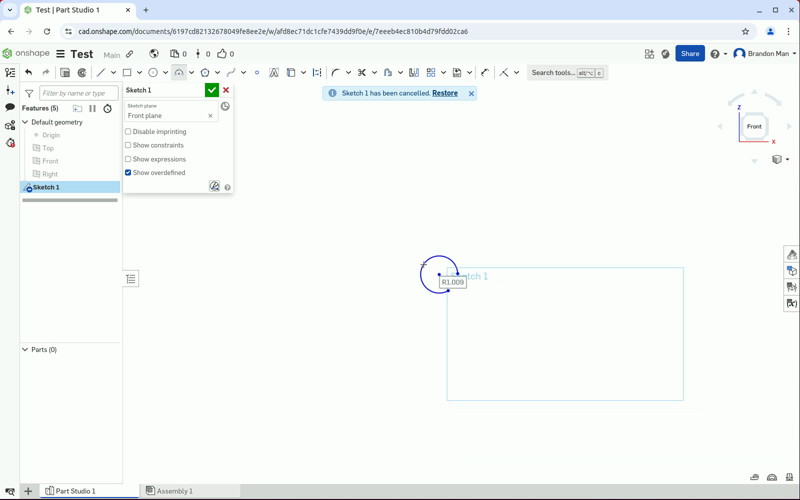
scroll(-6)
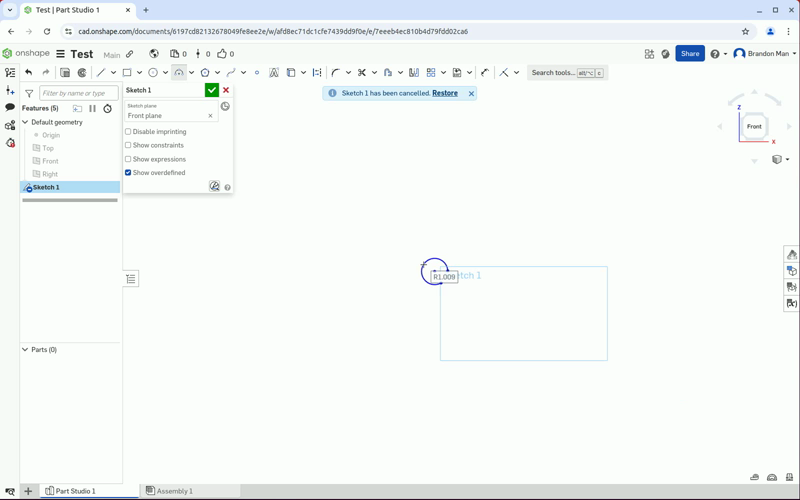
scroll(-6)
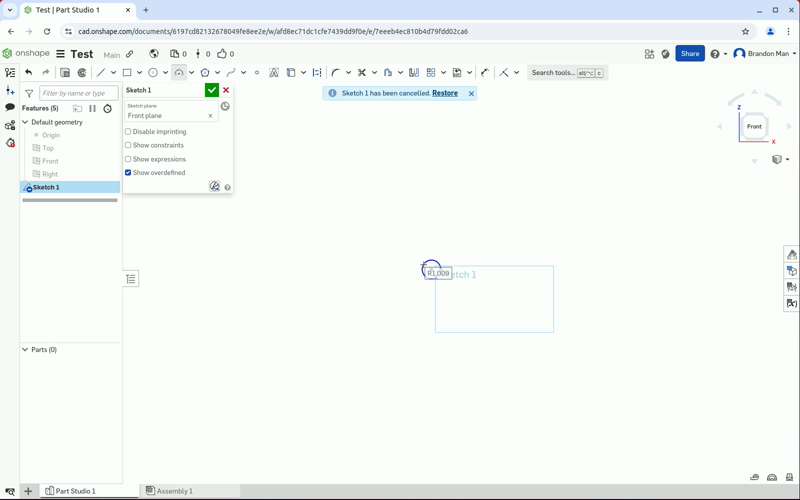
scroll(-6)
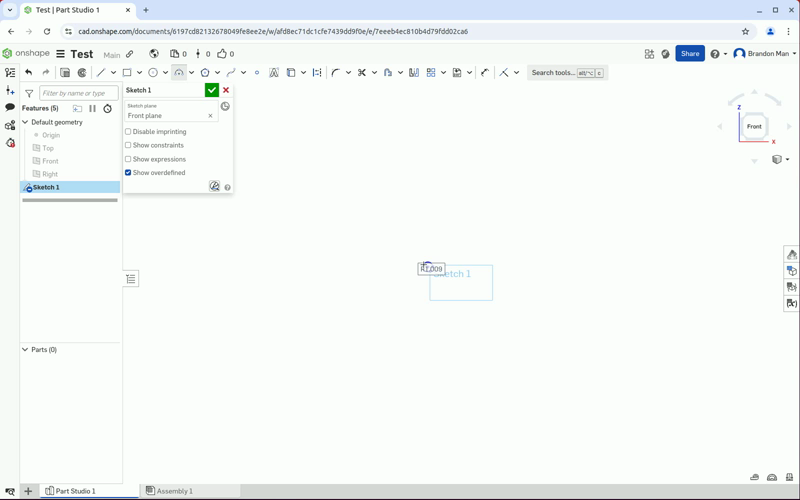
key_up(shift)
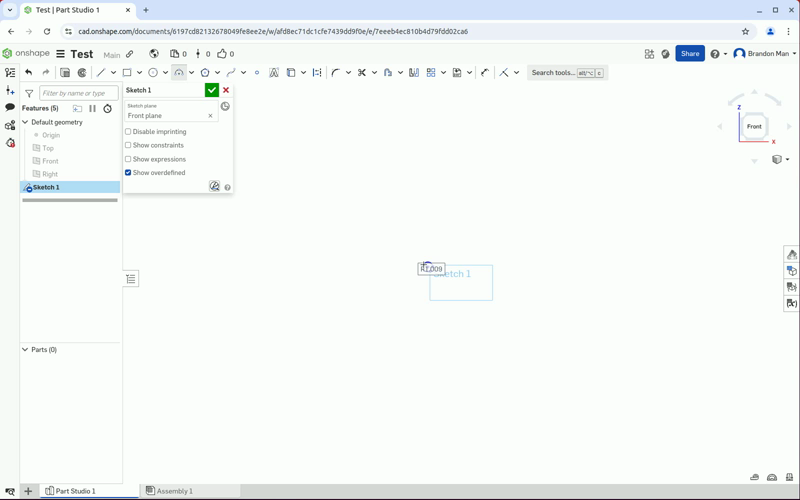
key(esc)
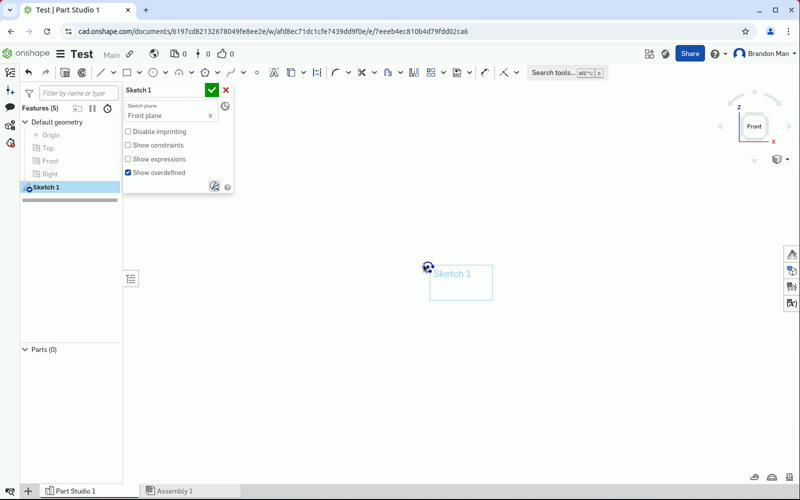
key(l)
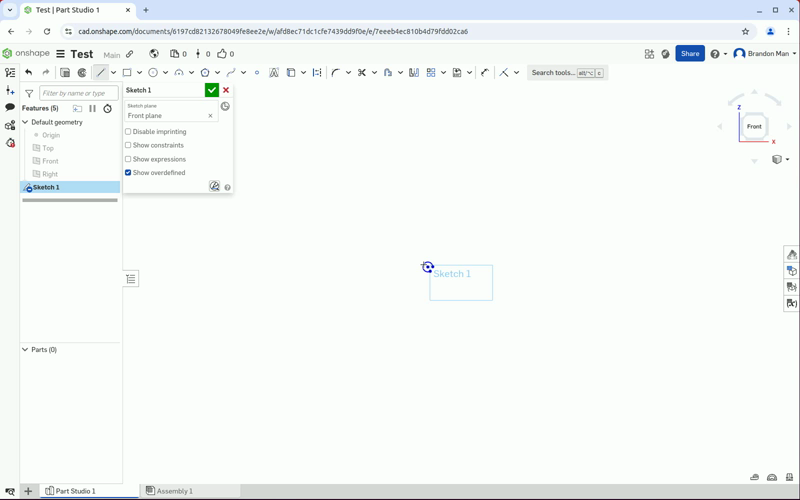
mouse_move(432, 266)
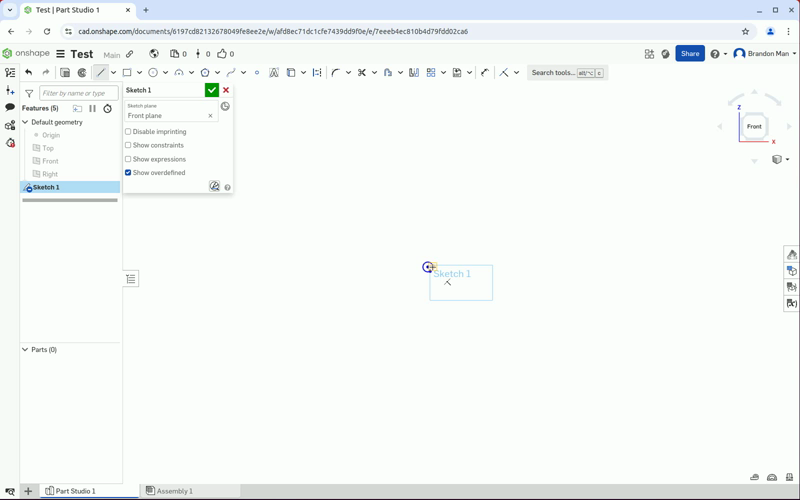
click(432, 266)
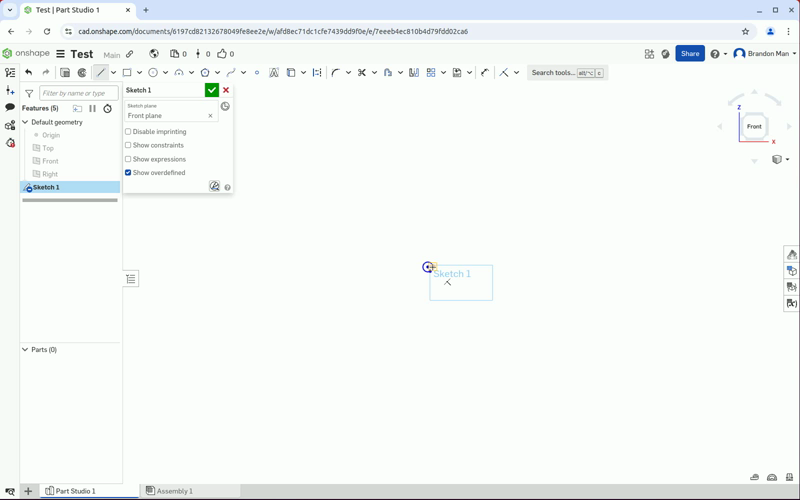
key_down(shift)
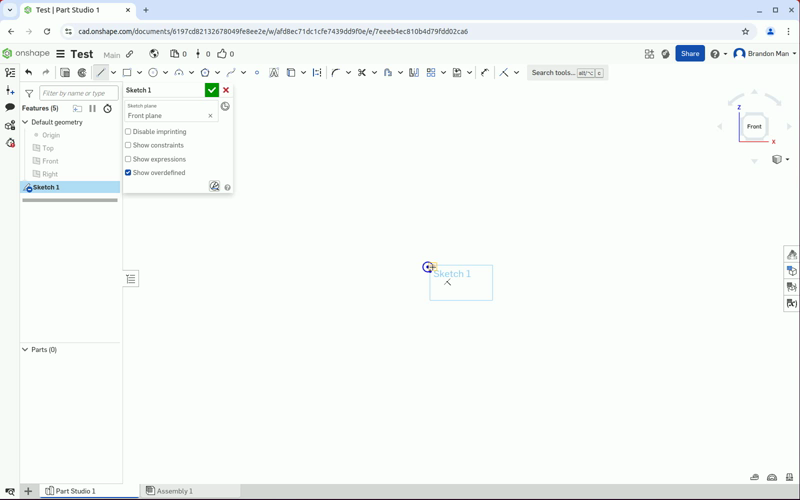
mouse_move(462, 266)
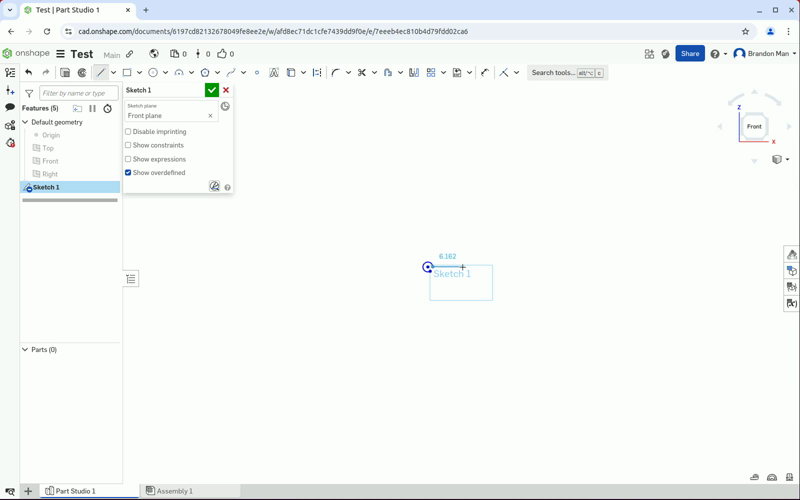
mouse_move(440, 266)
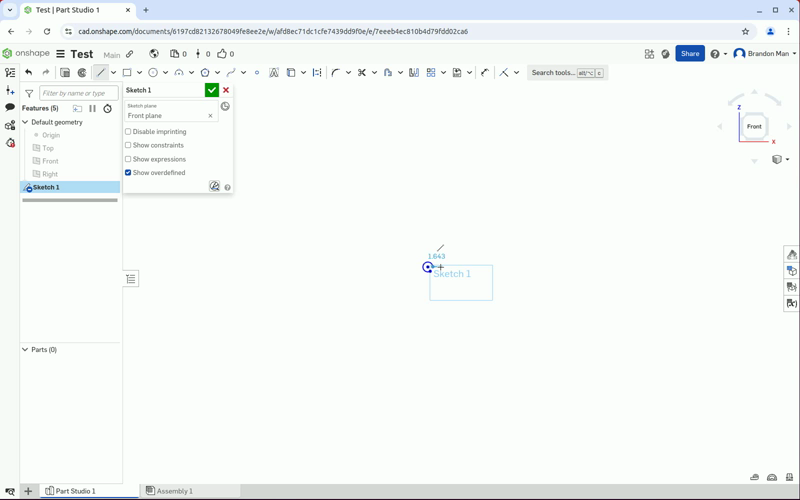
click(440, 266)
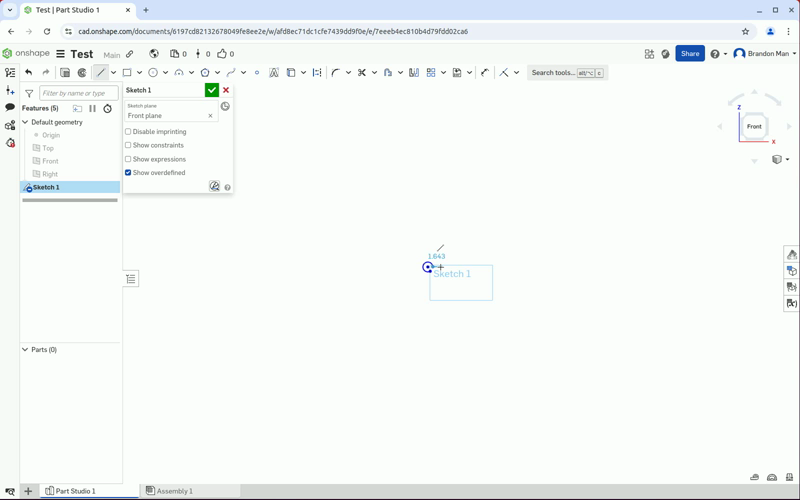
key_up(shift)
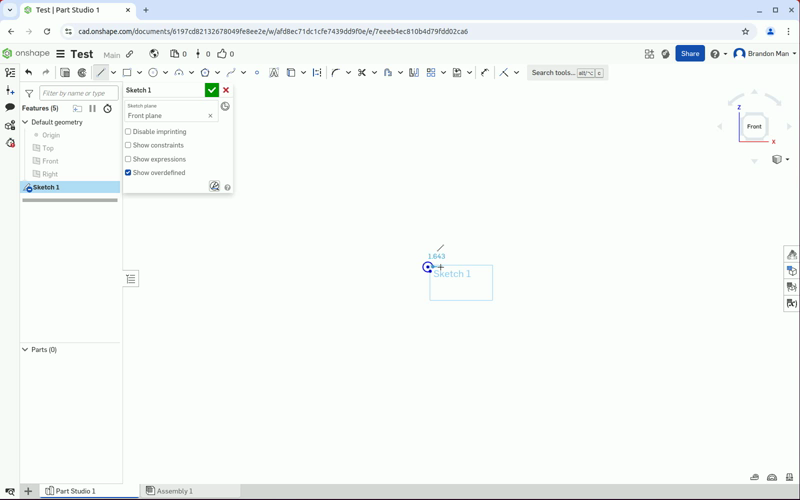
key(esc)
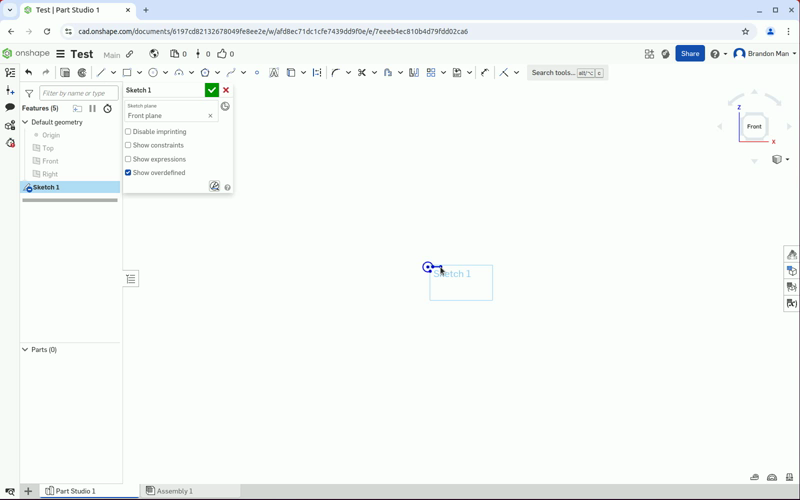
key(a)
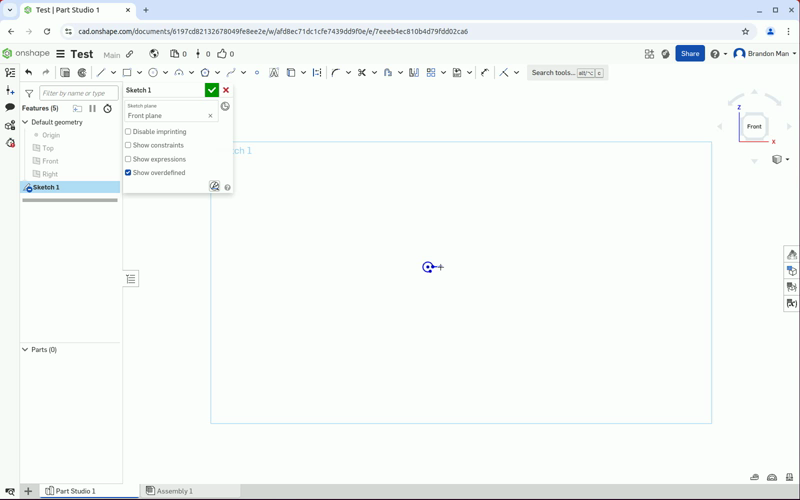
mouse_move(440, 266)
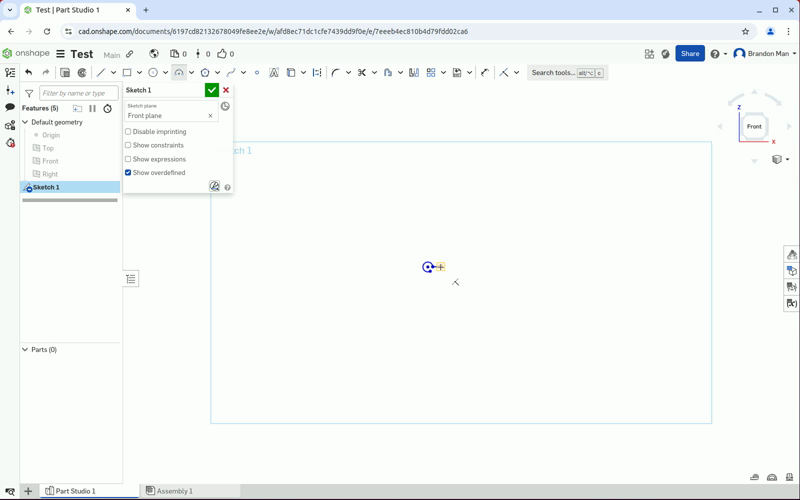
click(440, 266)
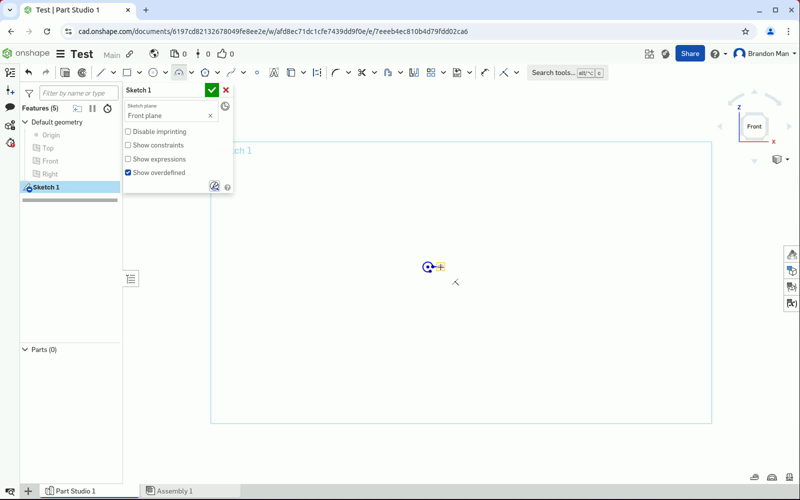
key_down(shift)
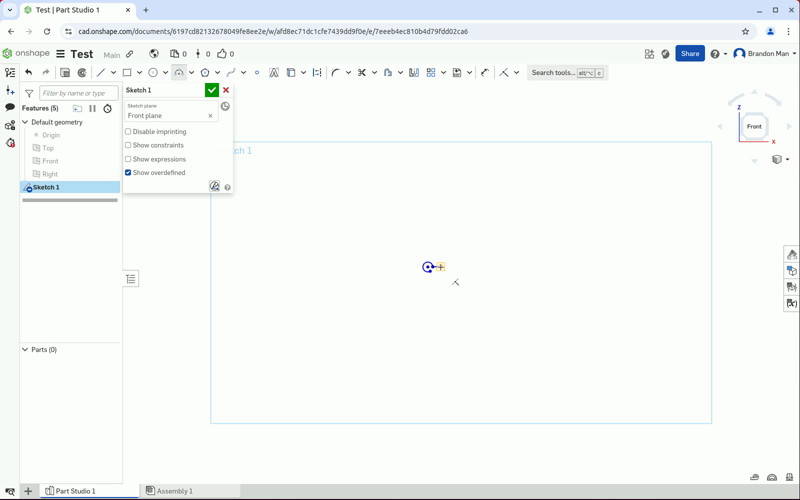
mouse_move(434, 278)
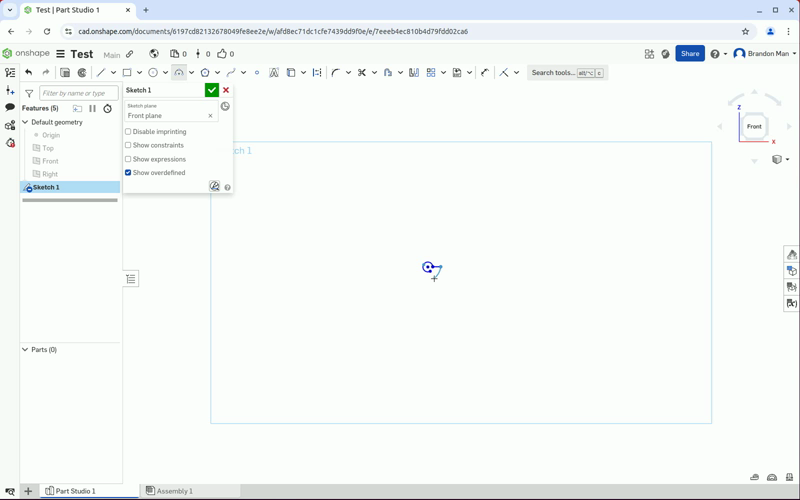
click(434, 278)
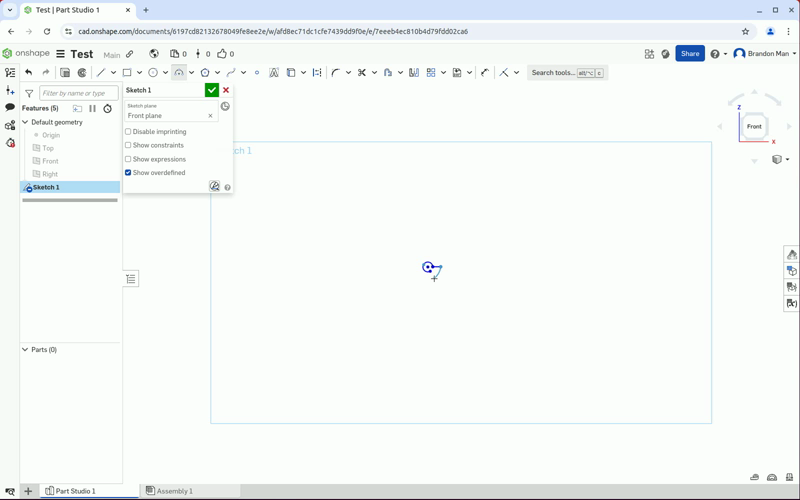
mouse_move(416, 260)
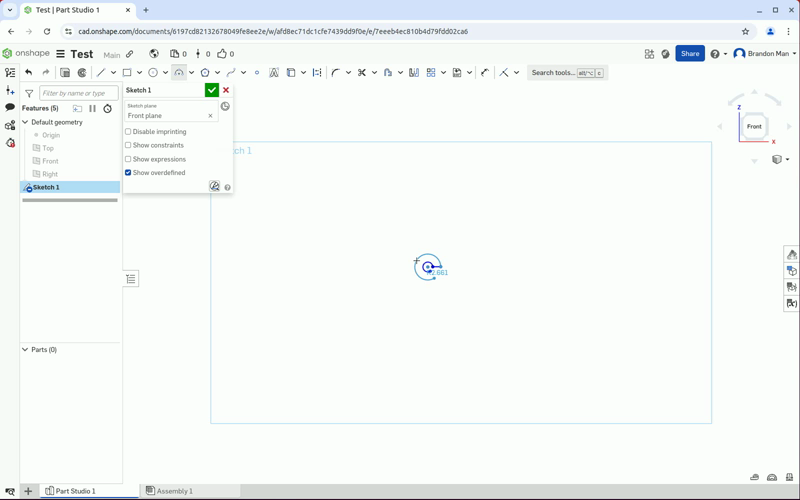
click(416, 260)
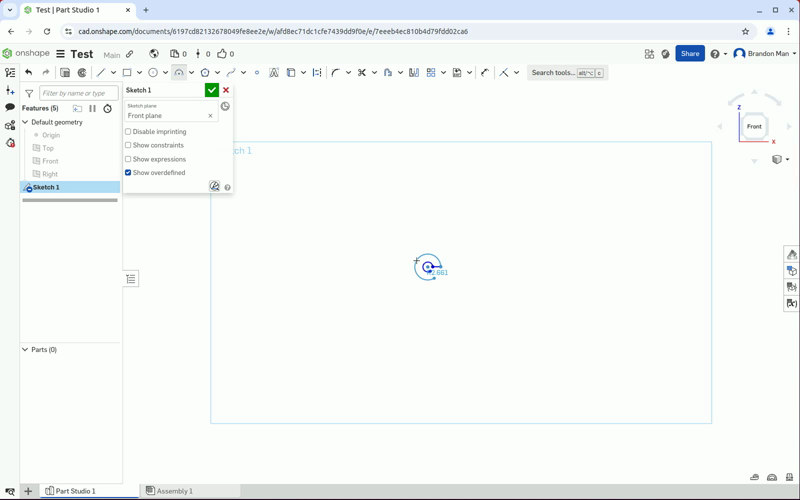
key_up(shift)
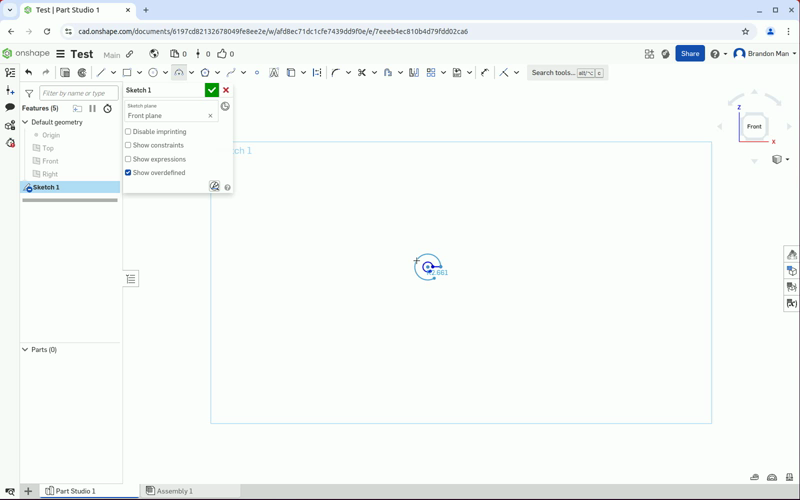
key(esc)
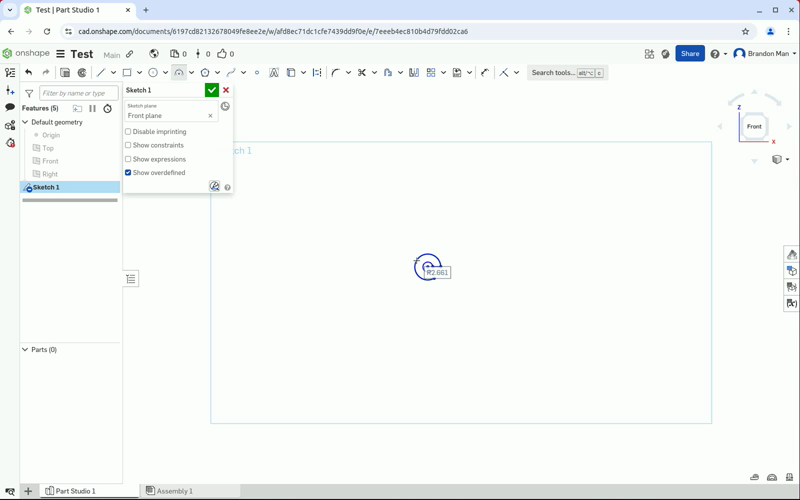
key(l)
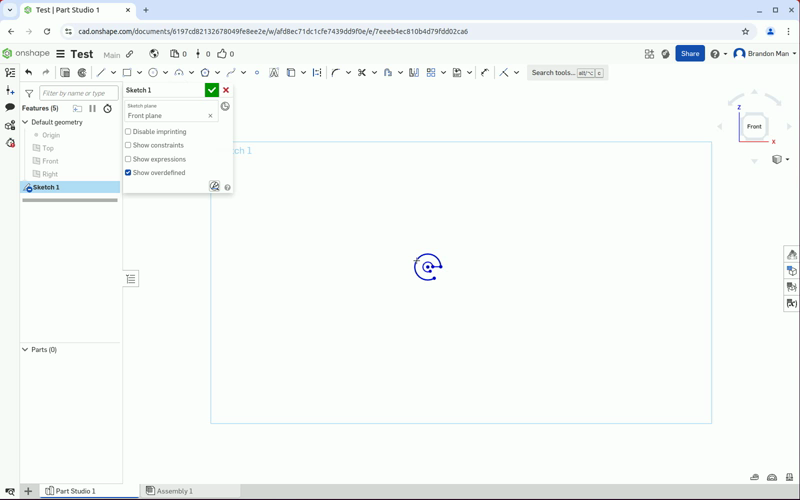
mouse_move(434, 278)
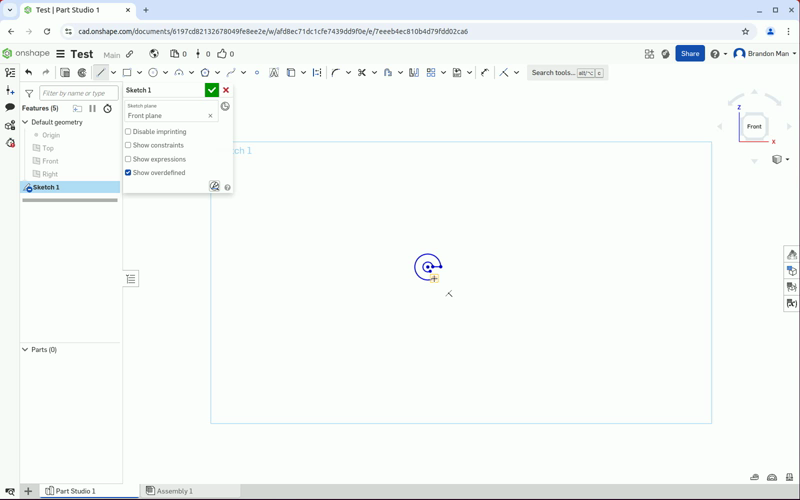
click(434, 278)
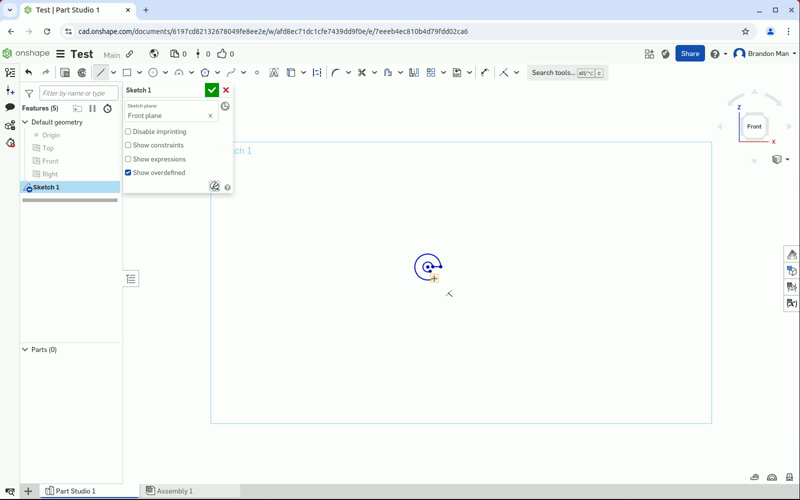
mouse_move(464, 278)
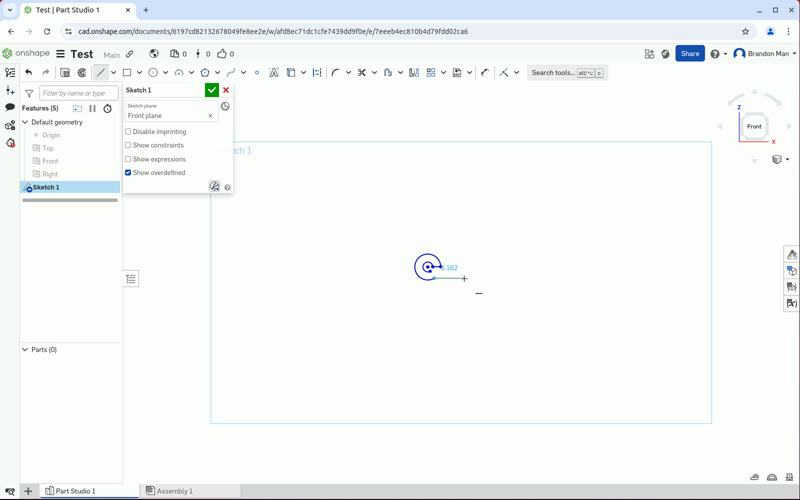
key_down(shift)
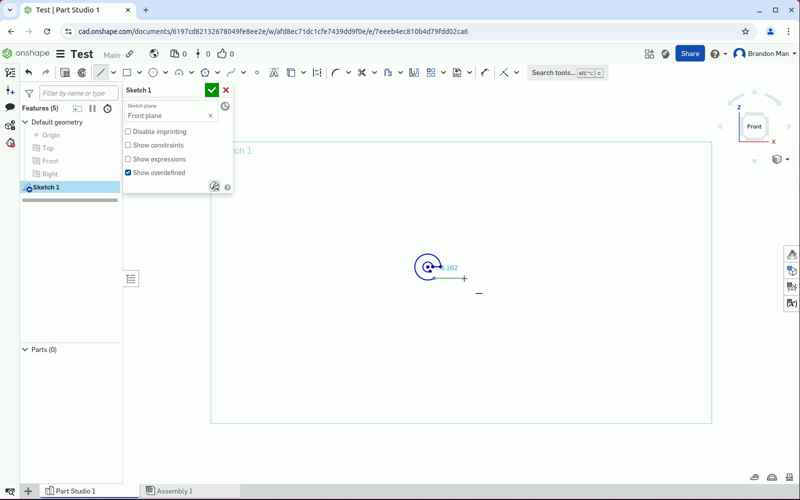
mouse_move(430, 271)
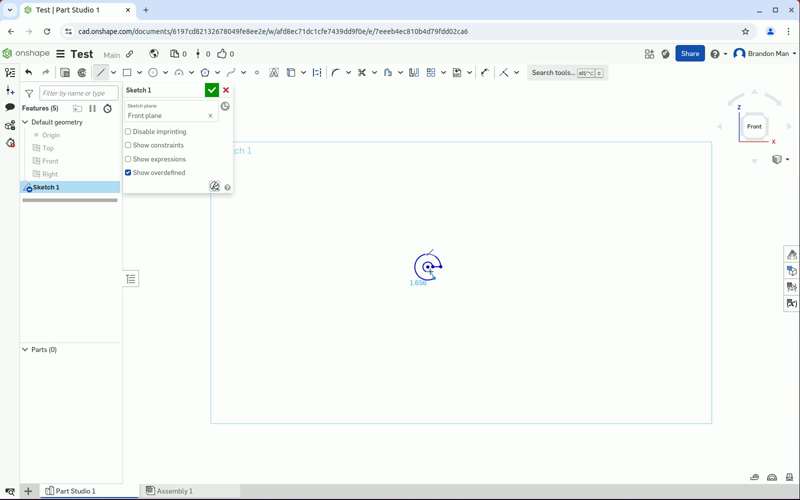
key_up(shift)
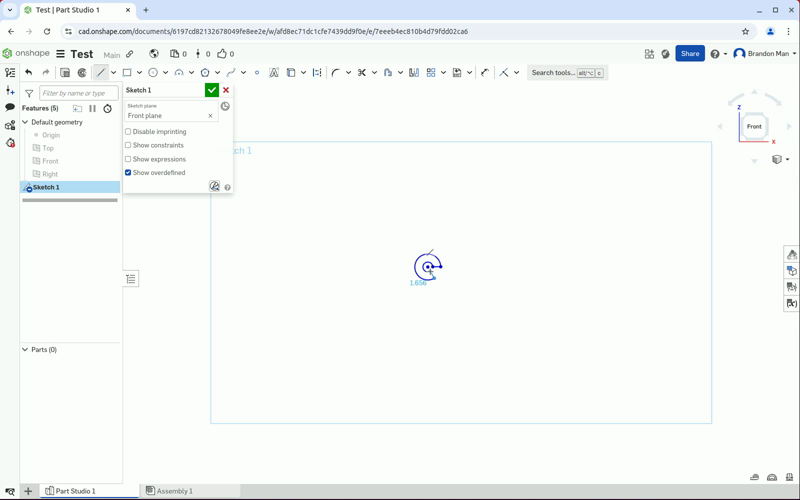
click(430, 271)
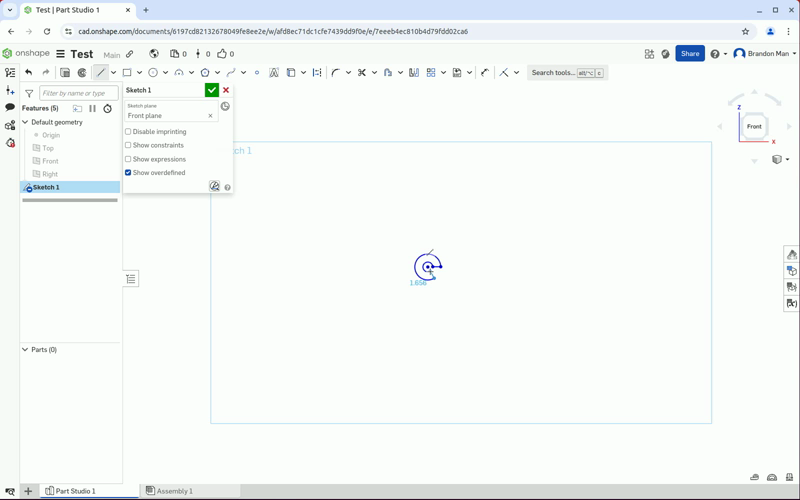
key(esc)
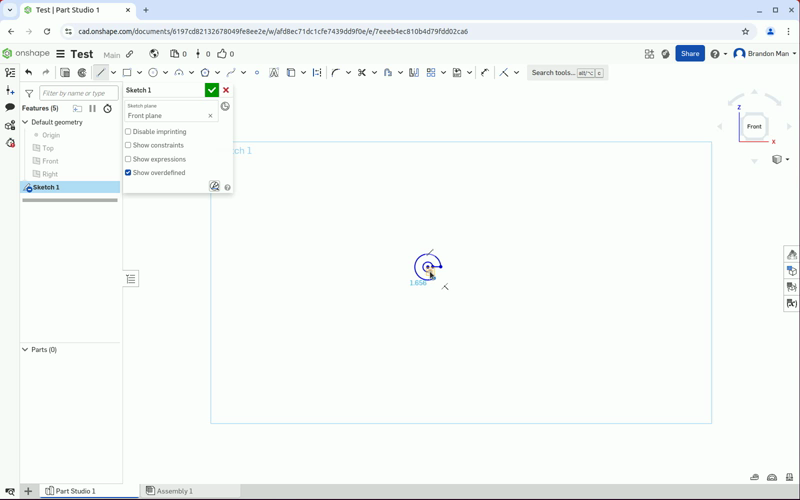
mouse_move(421, 268)
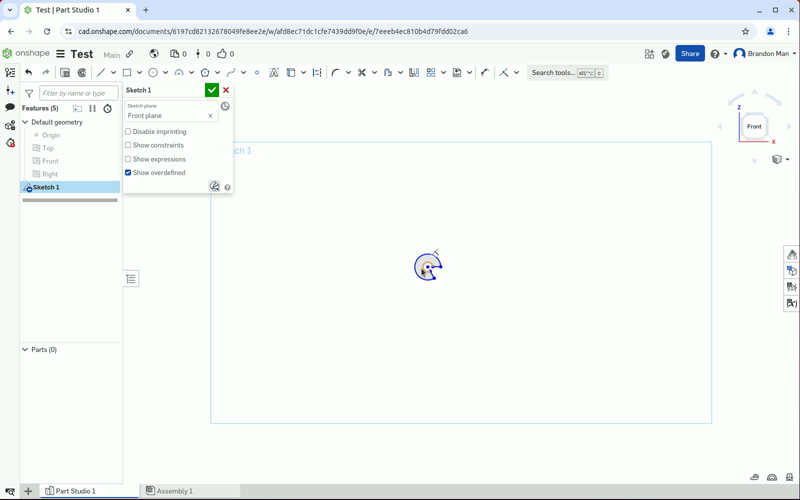
scroll(6)
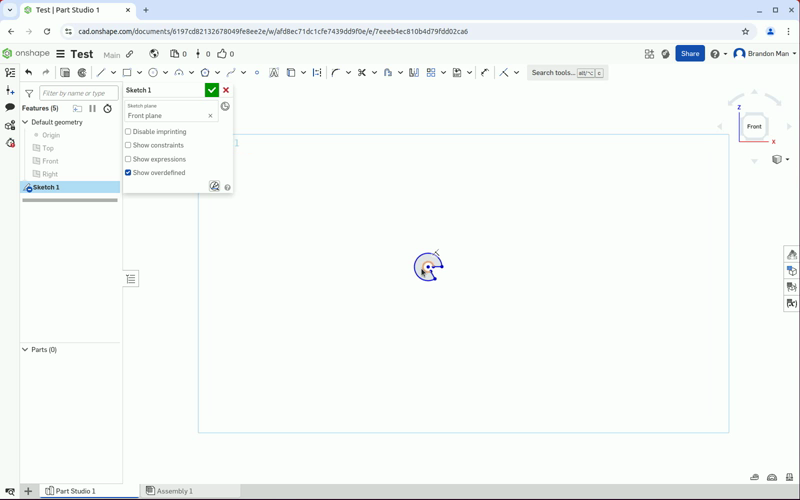
scroll(6)
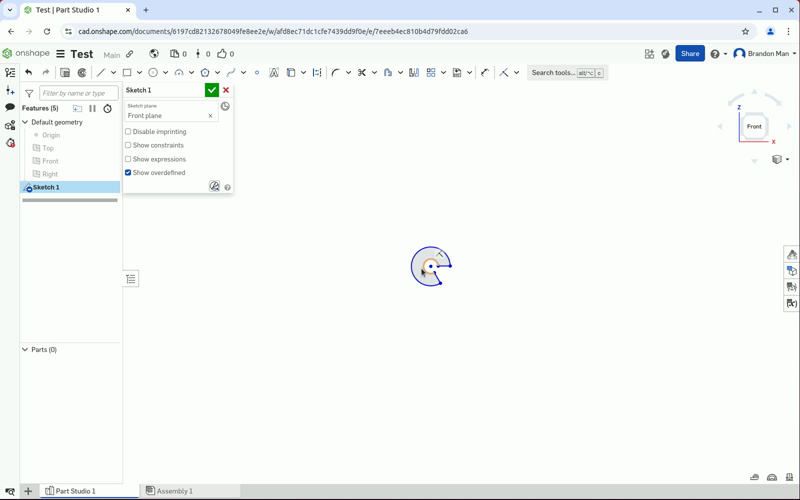
scroll(6)
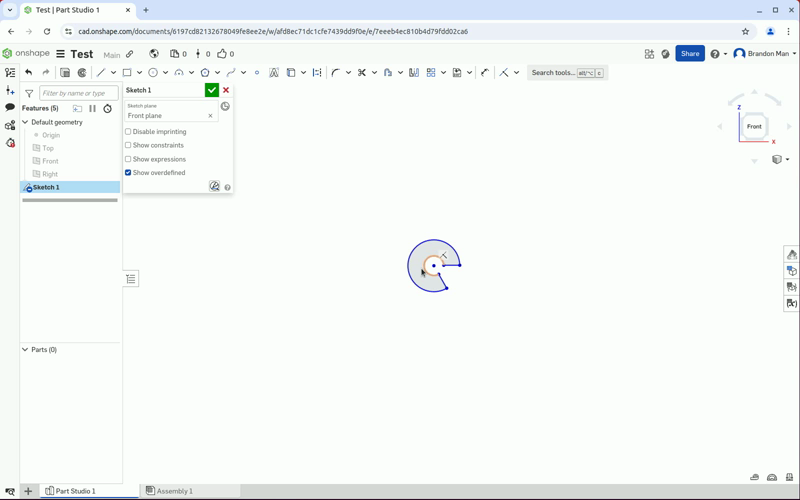
scroll(6)
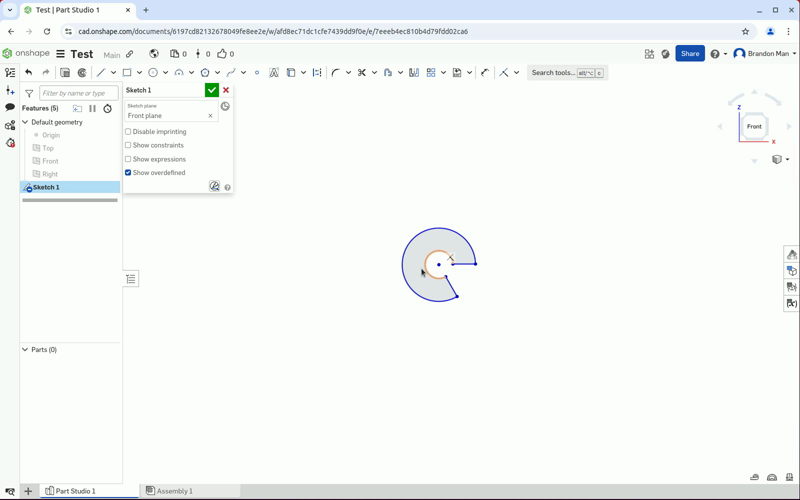
scroll(6)
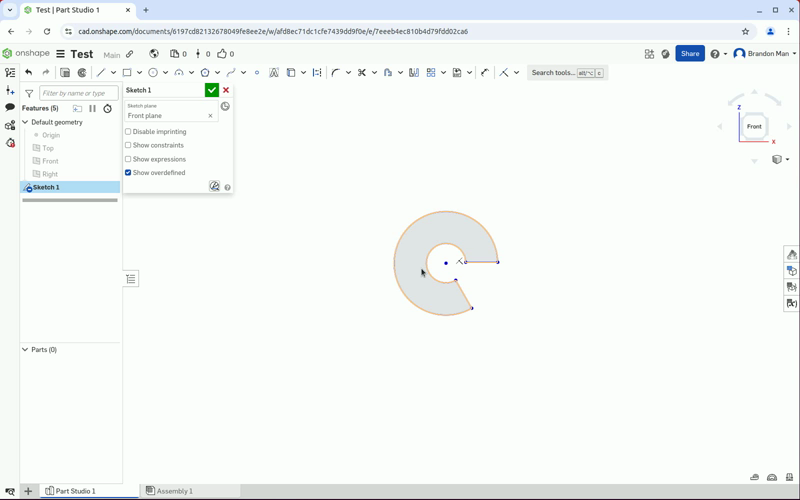
scroll(6)
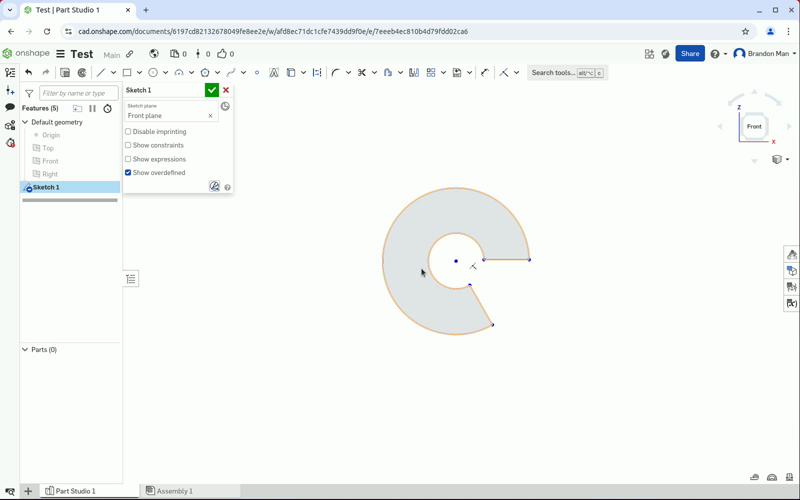
scroll(6)
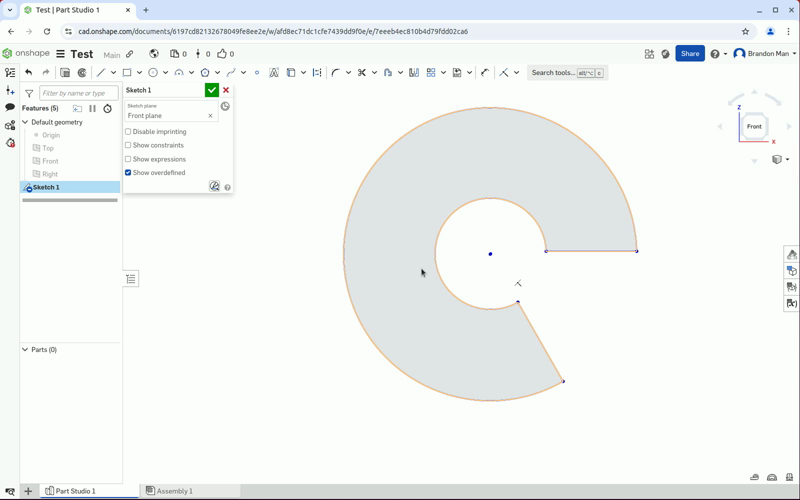
click(421, 268)
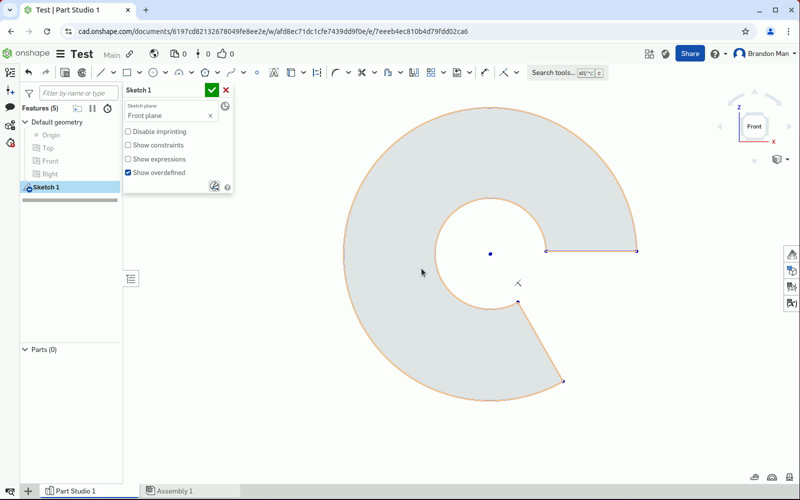
scroll(-6)
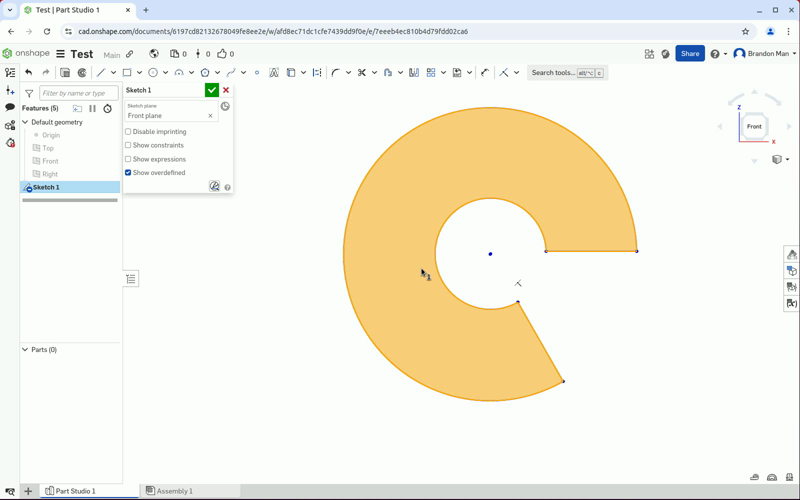
scroll(-6)
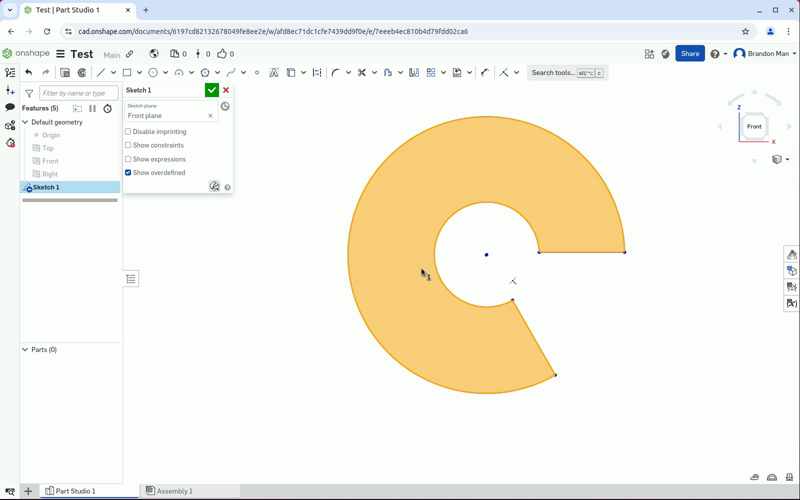
scroll(-6)
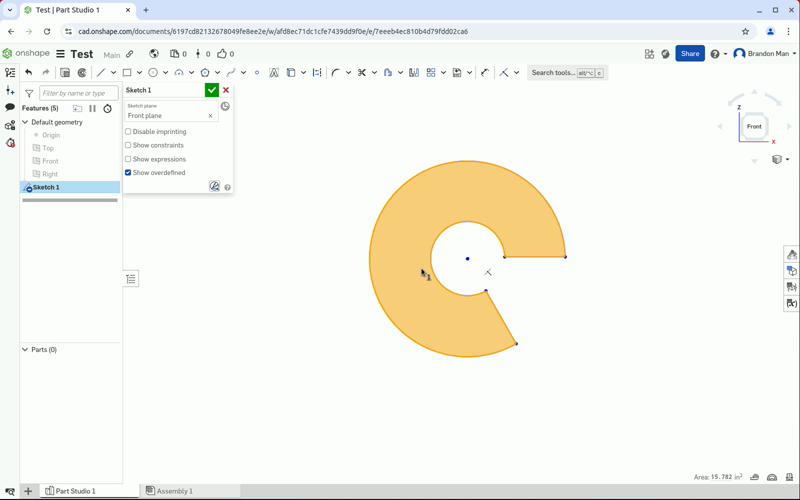
scroll(-6)
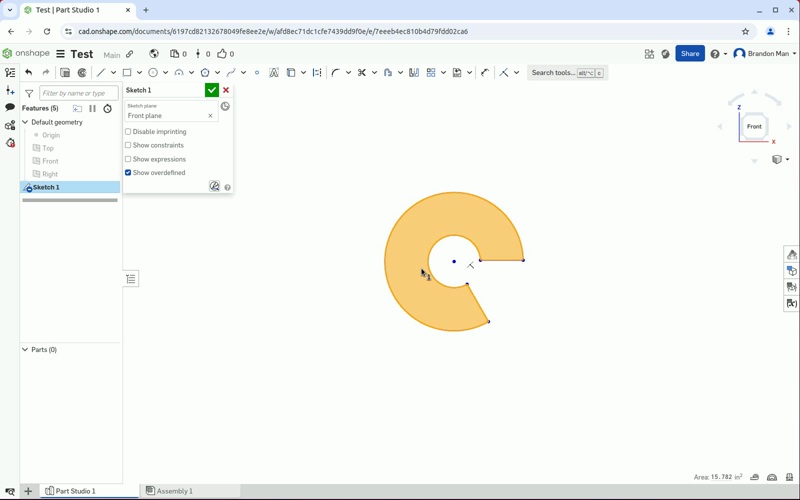
scroll(-6)
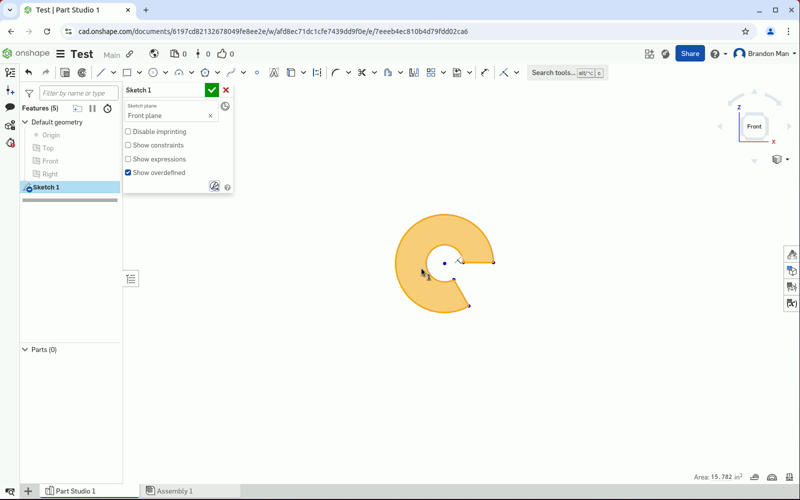
scroll(-6)
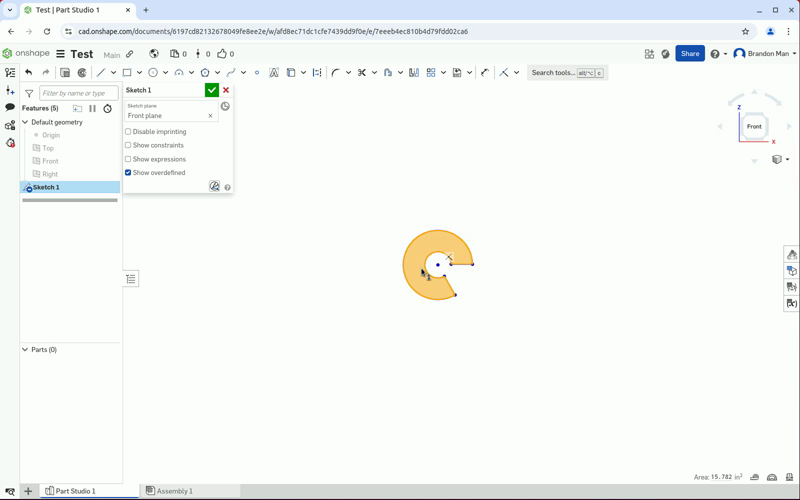
scroll(-6)
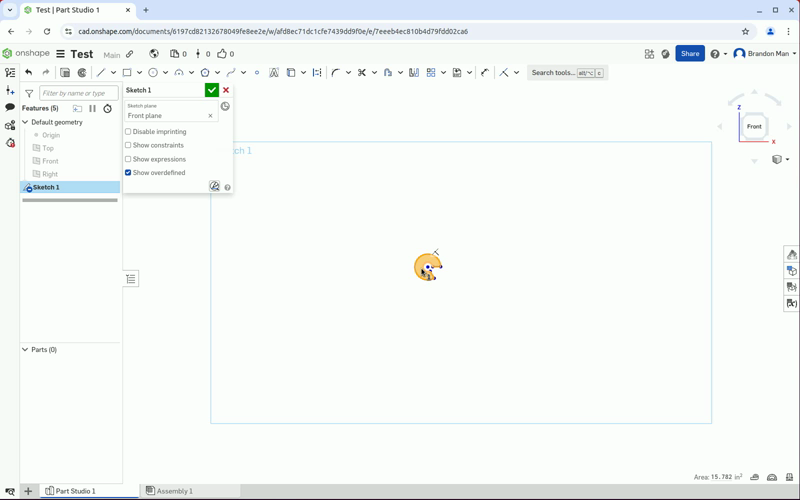
mouse_move(73, 352)
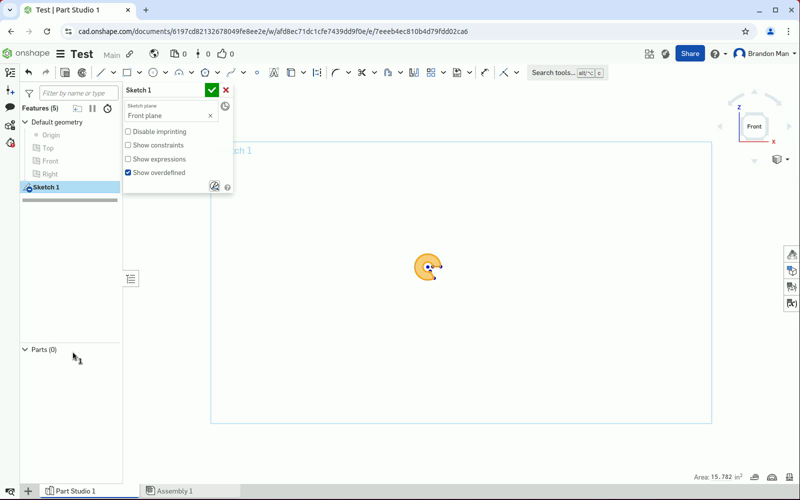
key(shift+y)
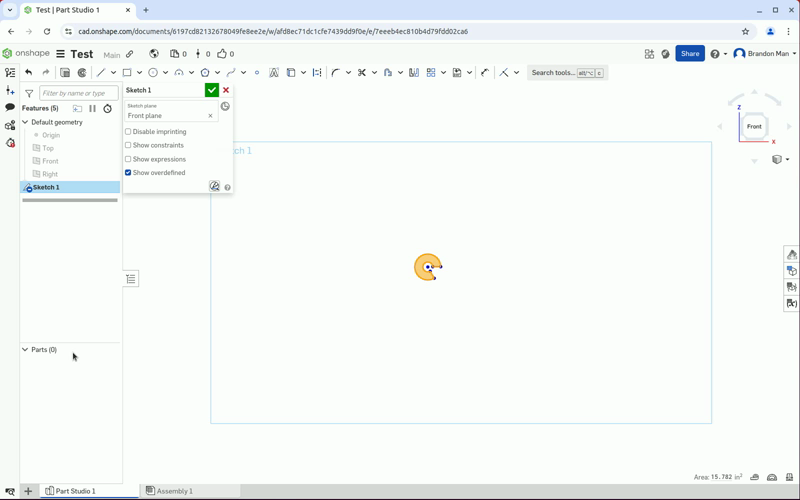
key(shift+e)
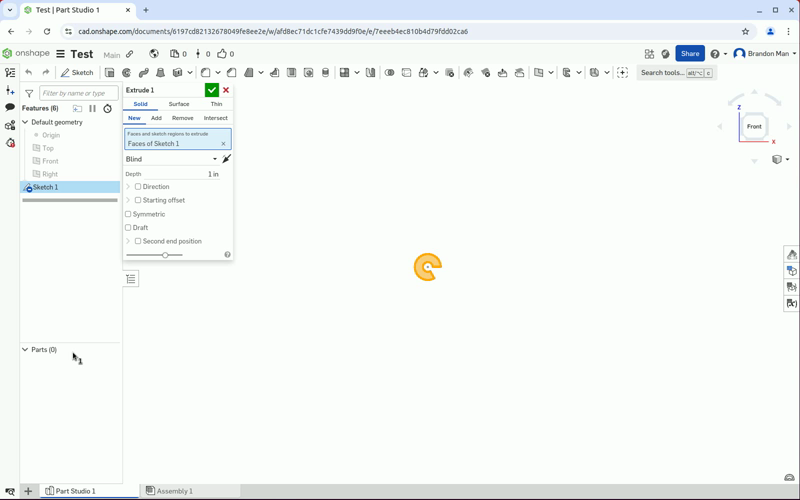
mouse_move(143, 106)
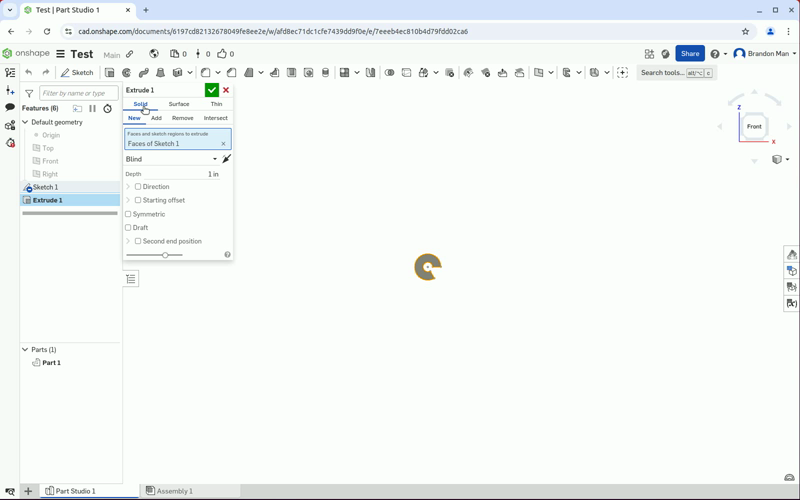
click(143, 106)
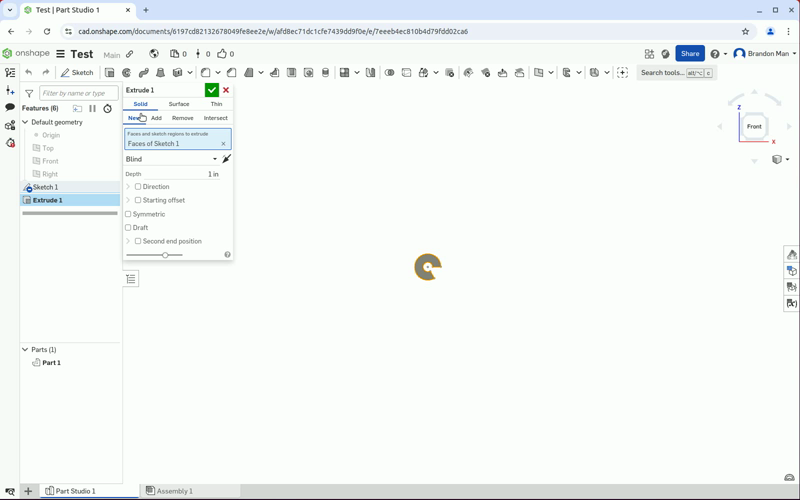
mouse_move(137, 120)
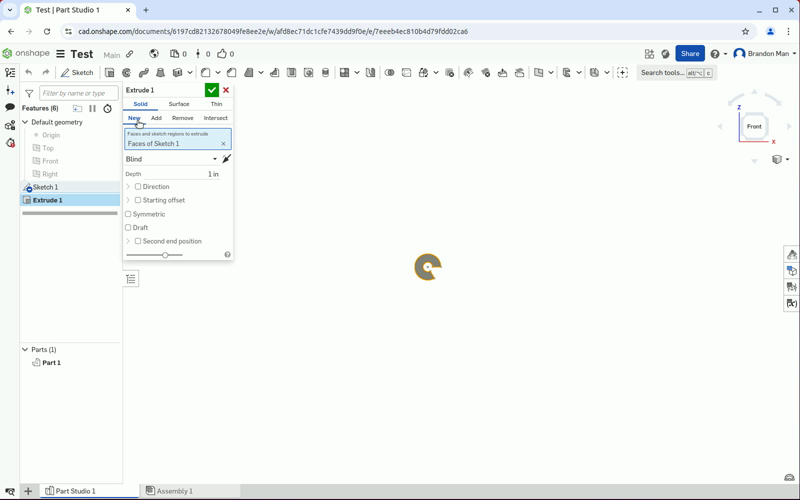
click(137, 120)
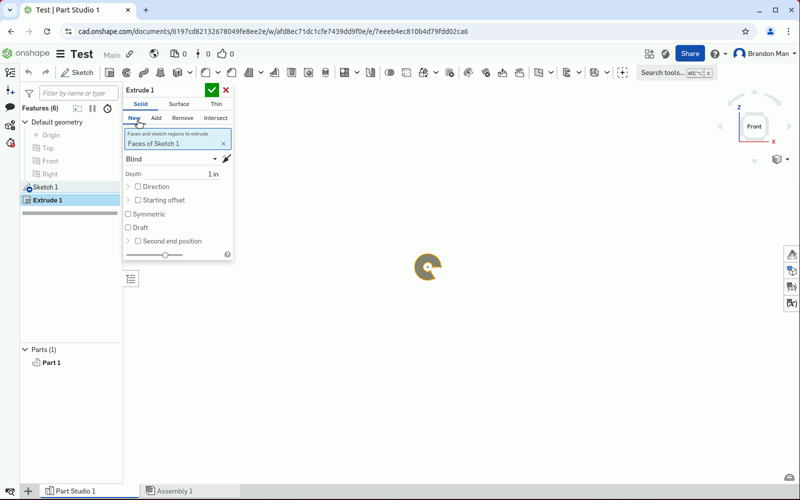
key(tab, 4)
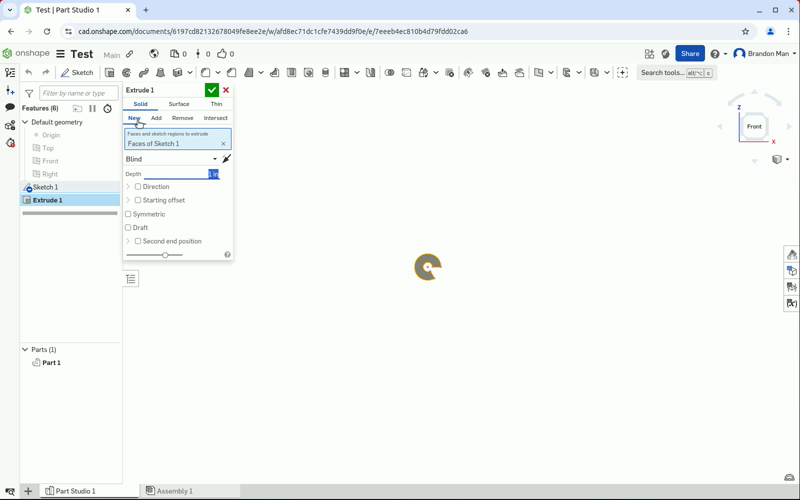
text(8.184)
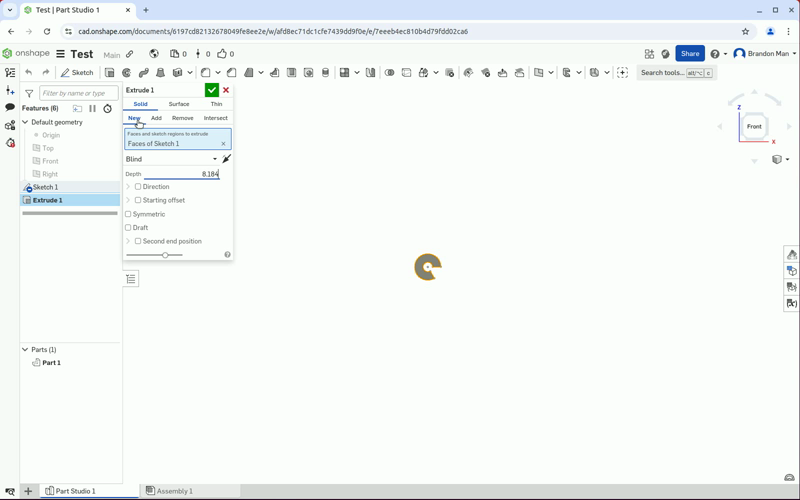
key(tab, 3)
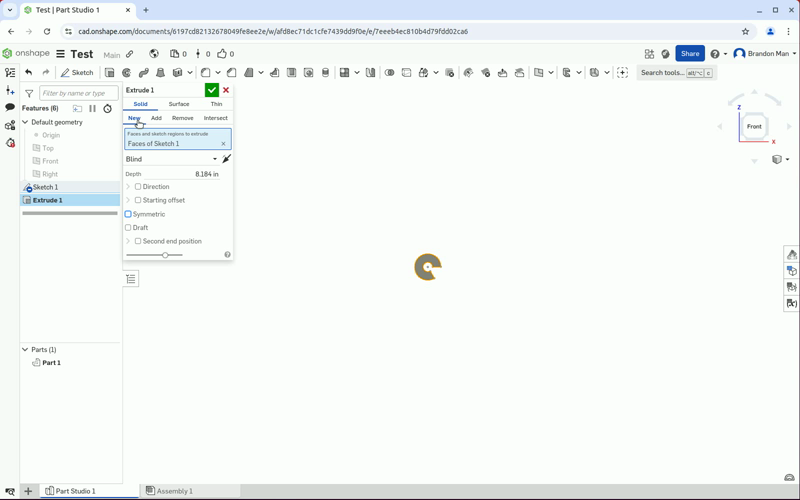
key(space)
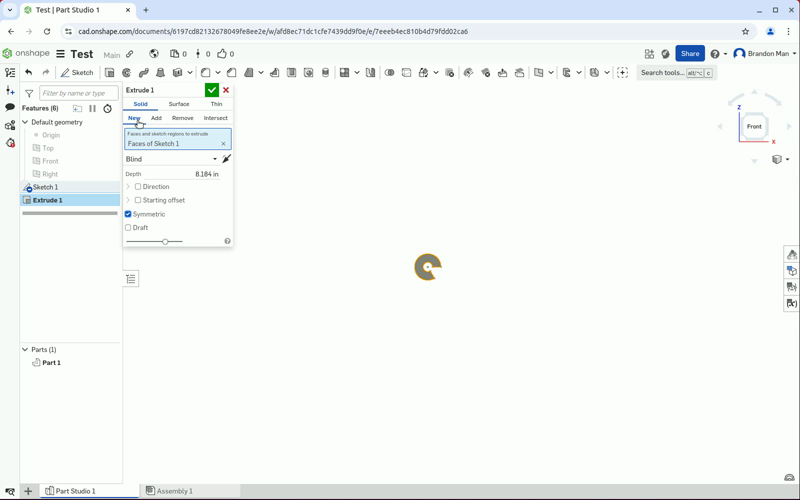
key(enter)
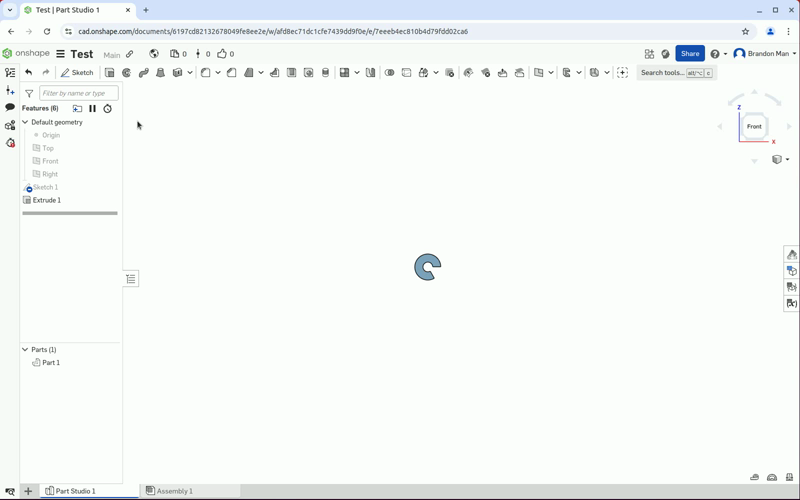
key(shift+h)
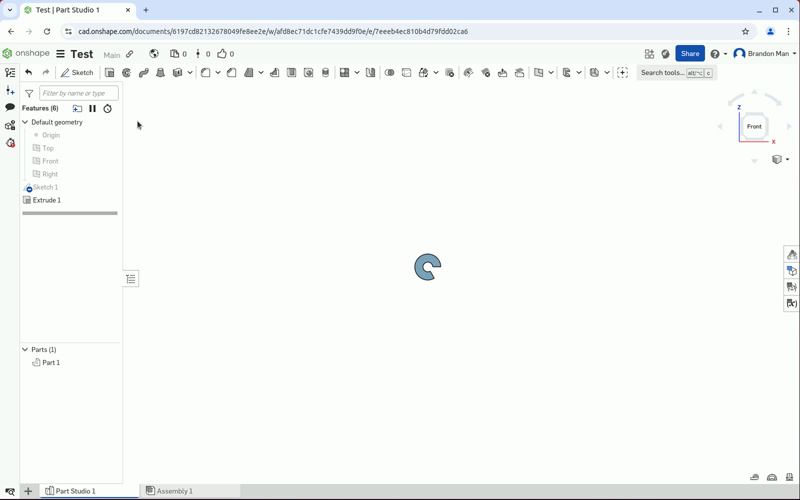
key(shift+h)
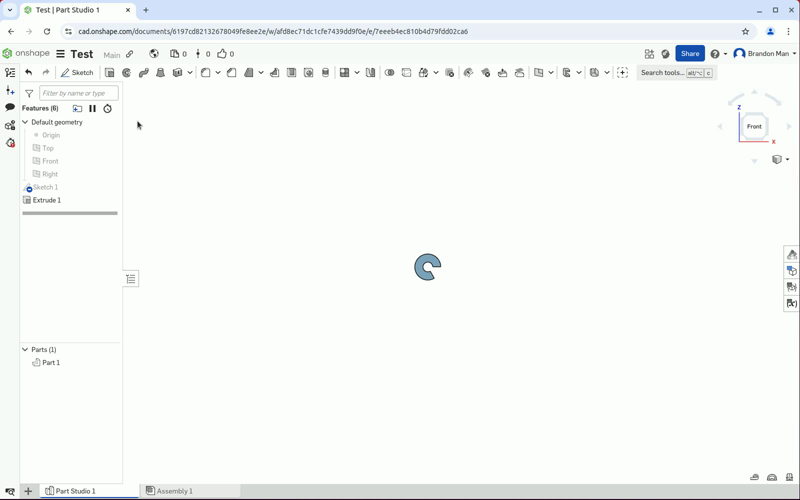
mouse_move(73, 189)
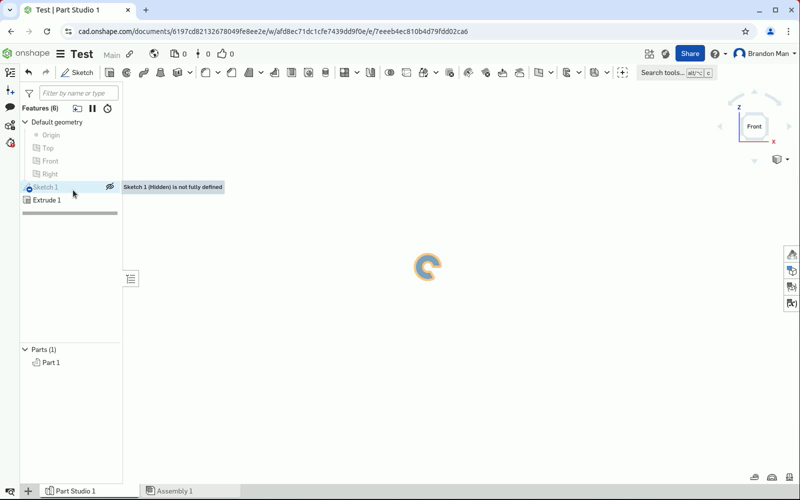
click(73, 189)
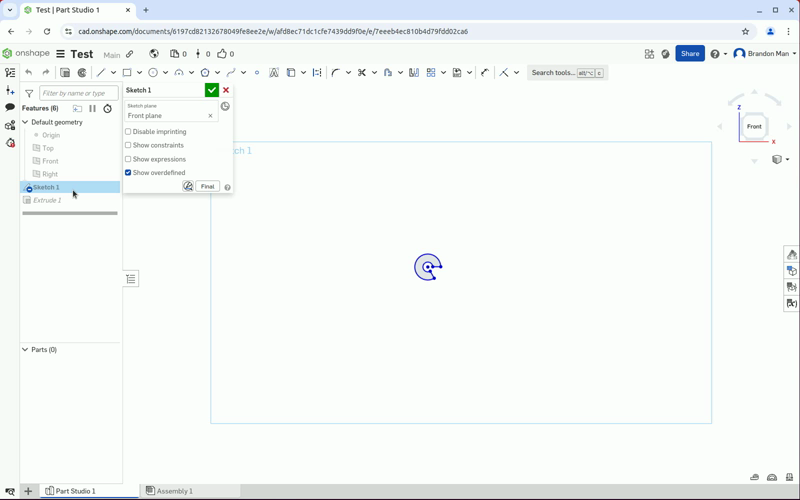
mouse_move(229, 92)
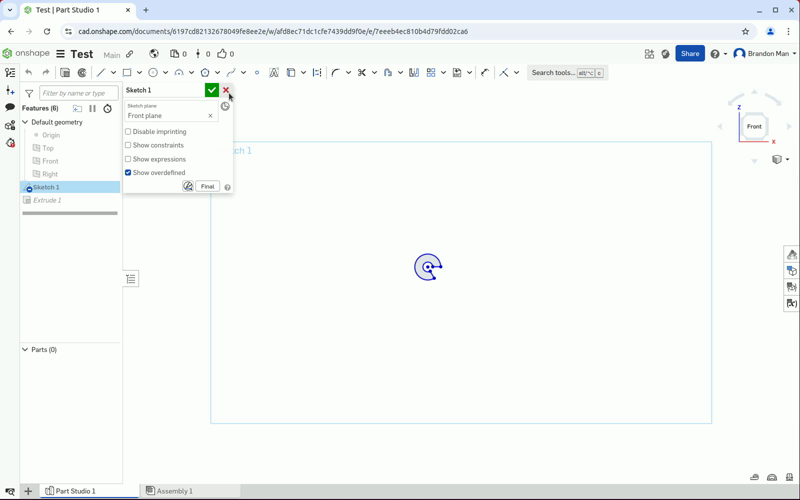
click(229, 92)
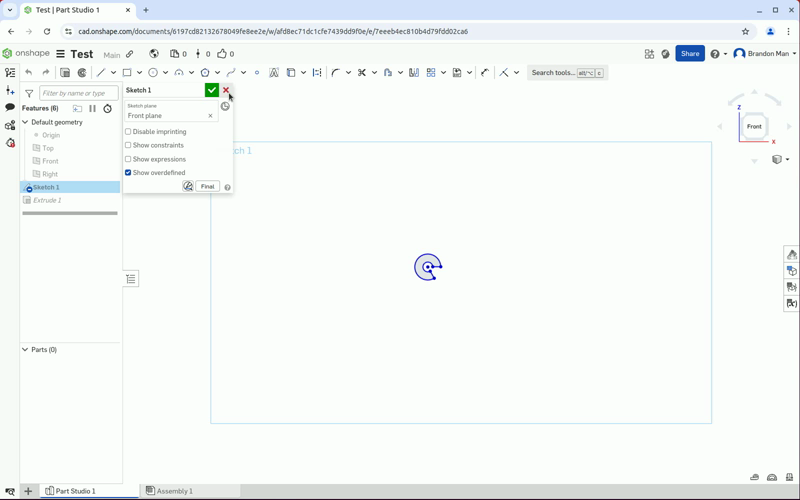
key(shift+s)
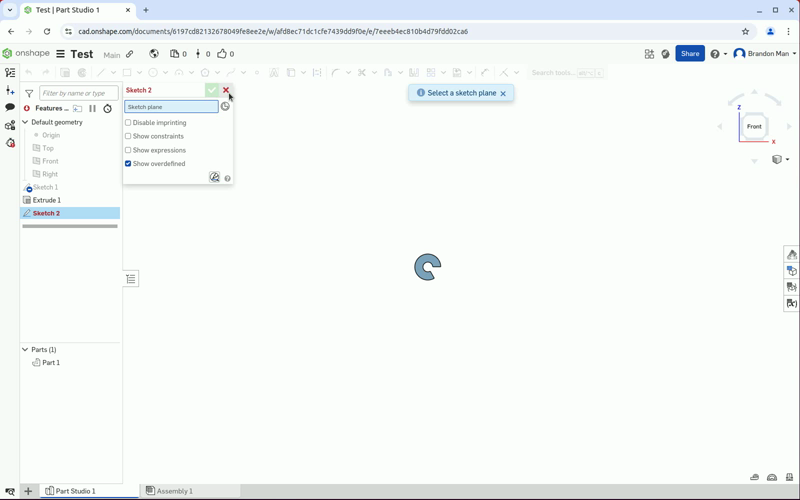
mouse_move(73, 163)
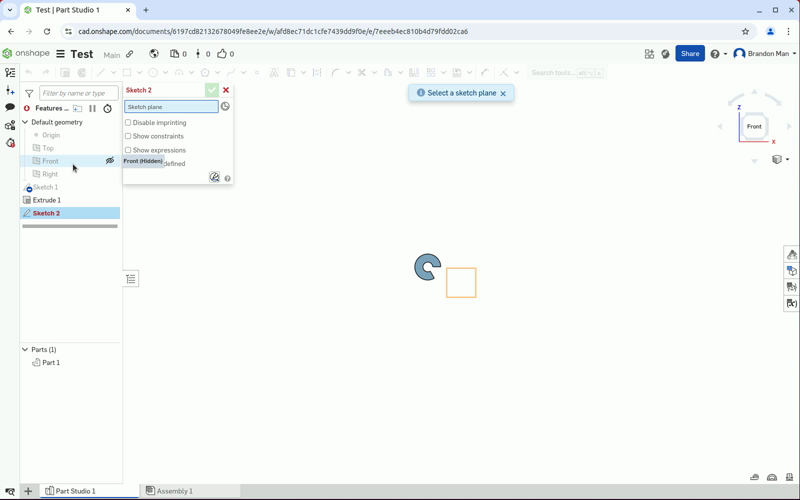
click(73, 163)
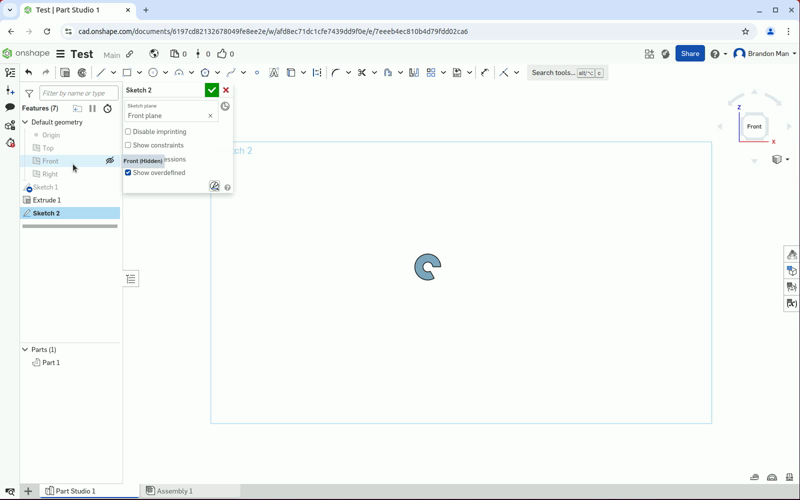
mouse_move(73, 352)
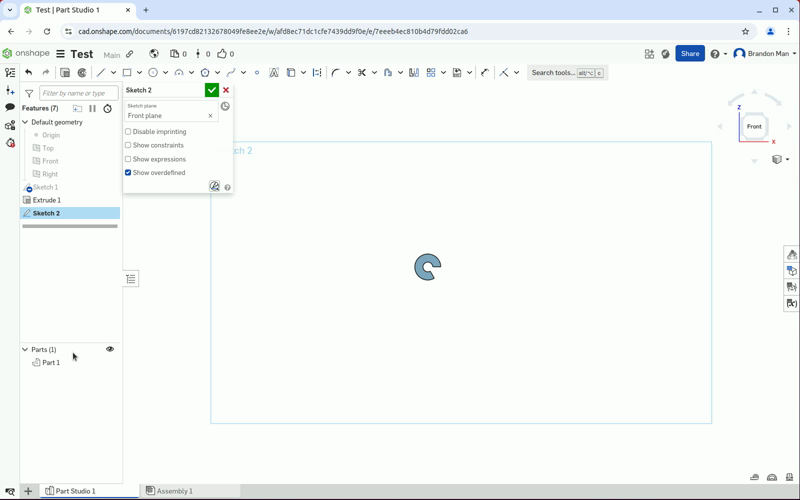
key(y)
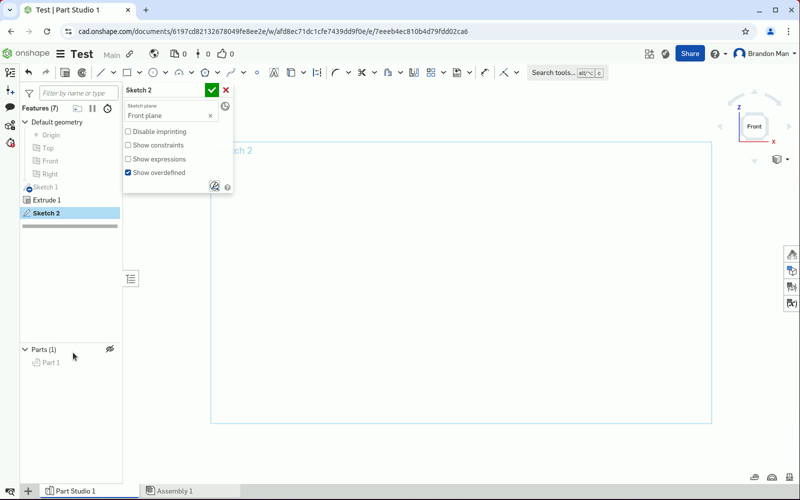
key(l)
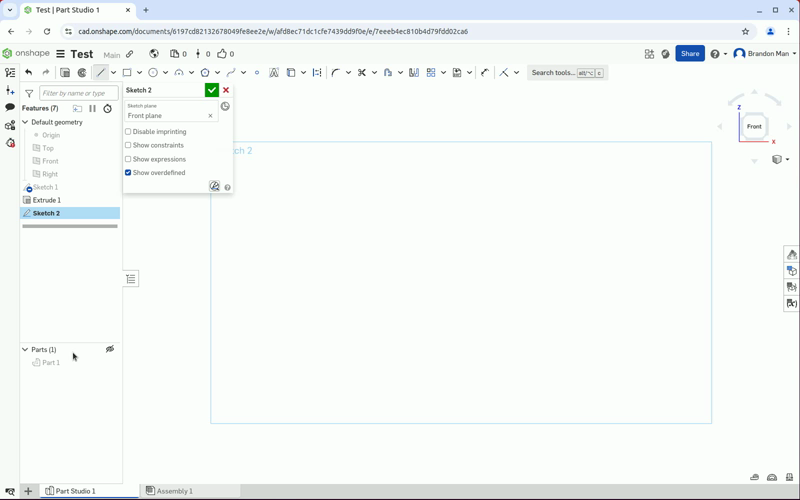
key_down(shift)
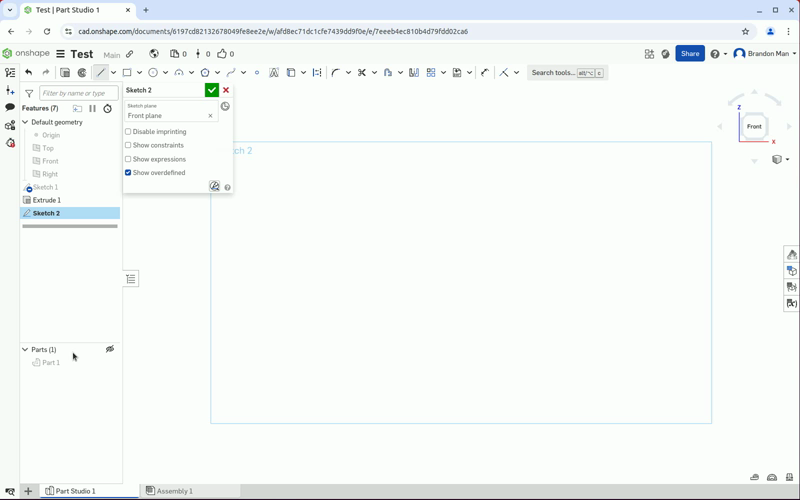
mouse_move(548, 267)
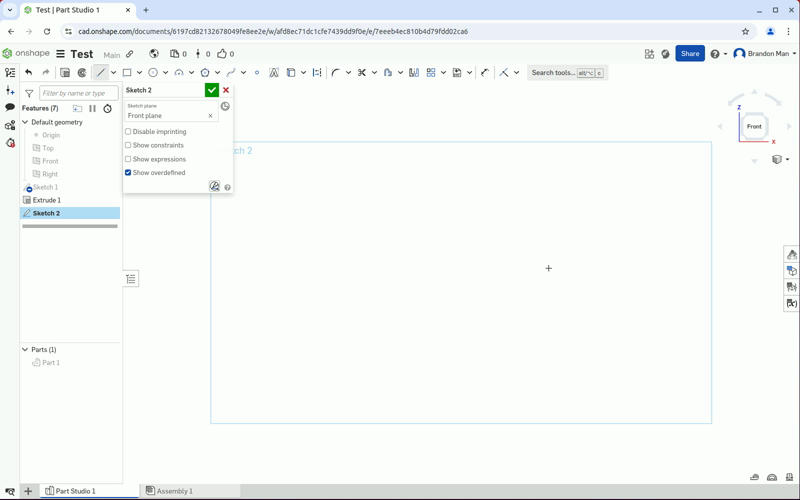
click(548, 267)
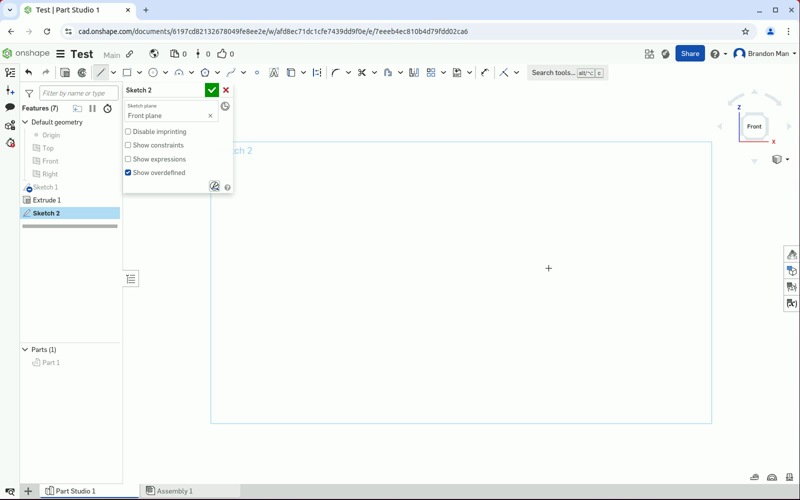
key_up(shift)
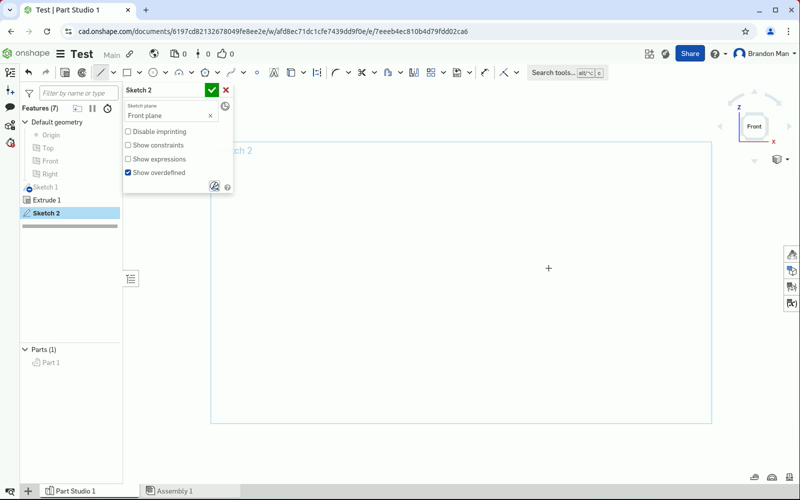
key_down(shift)
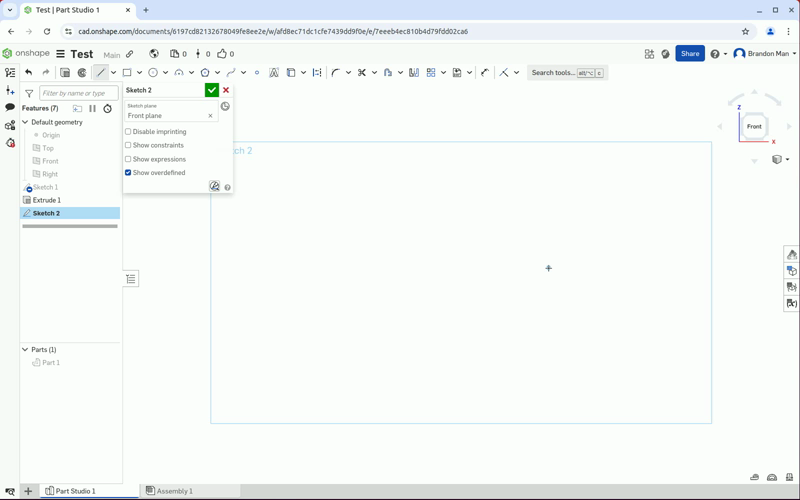
mouse_move(578, 267)
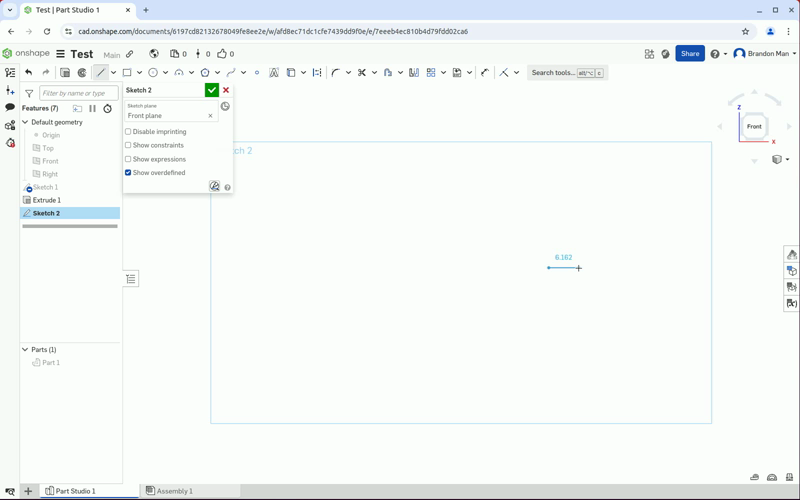
mouse_move(556, 267)
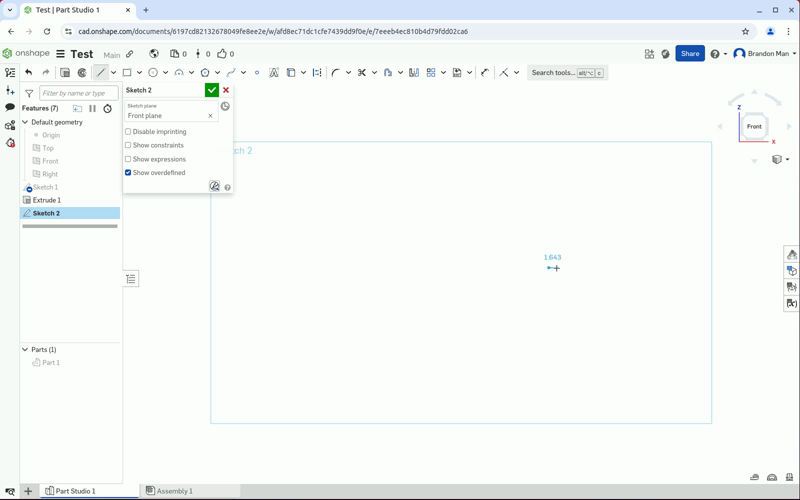
click(556, 267)
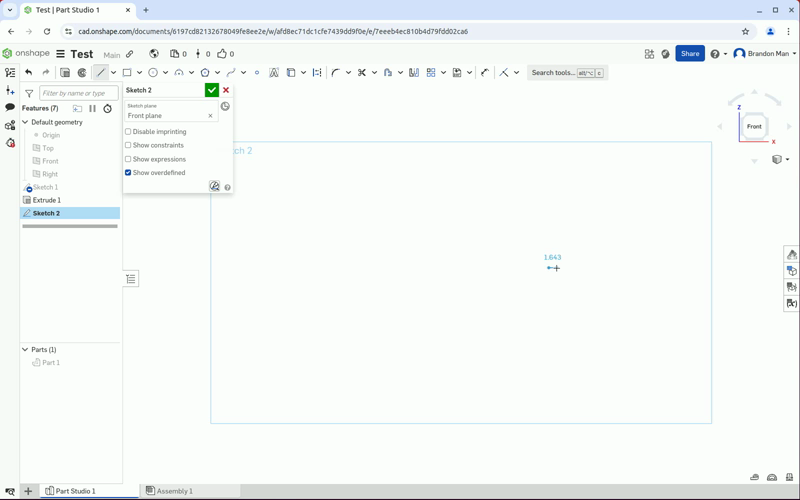
key_up(shift)
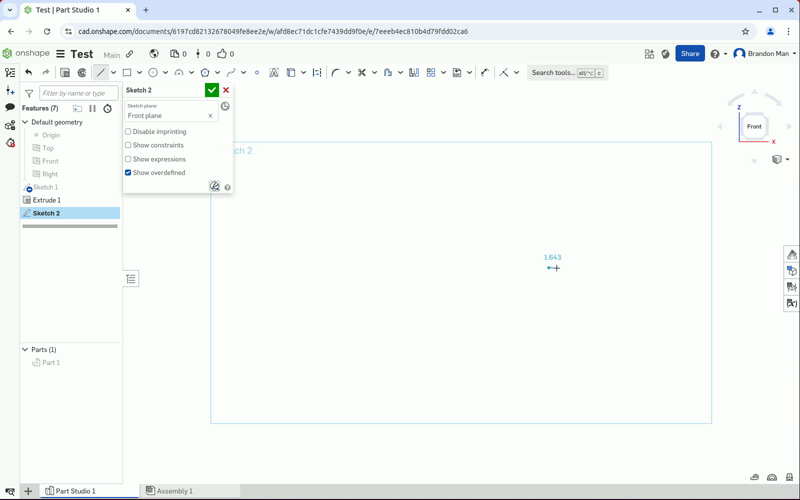
key(esc)
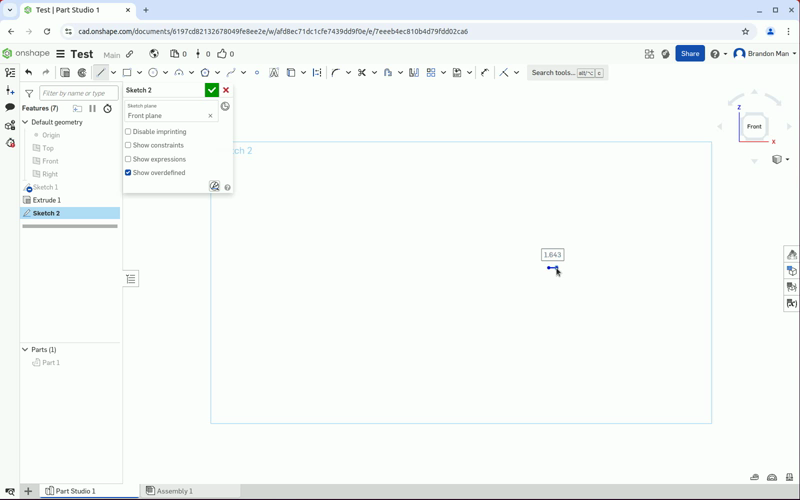
key(a)
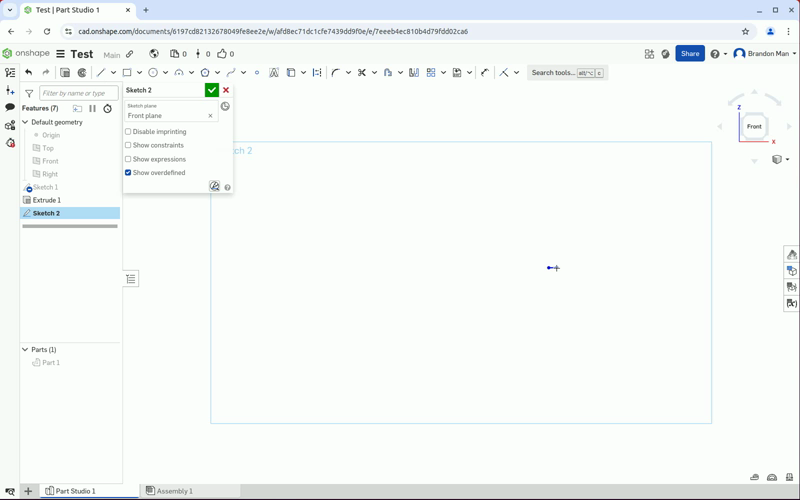
mouse_move(556, 267)
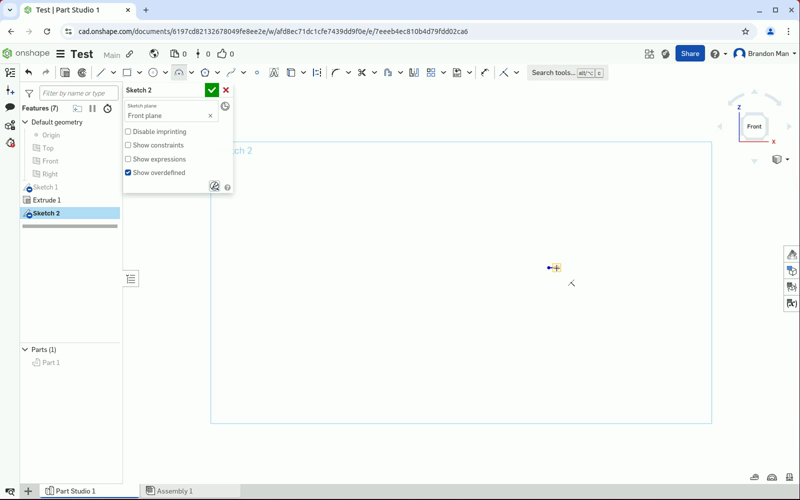
click(556, 267)
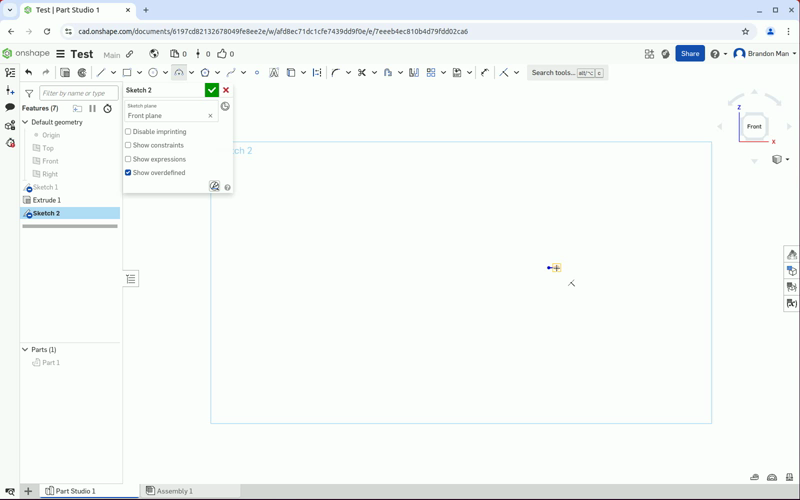
key_down(shift)
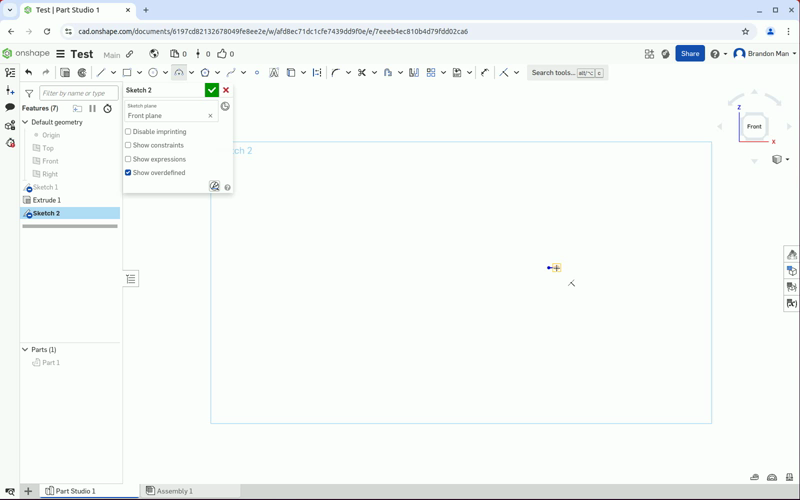
mouse_move(558, 271)
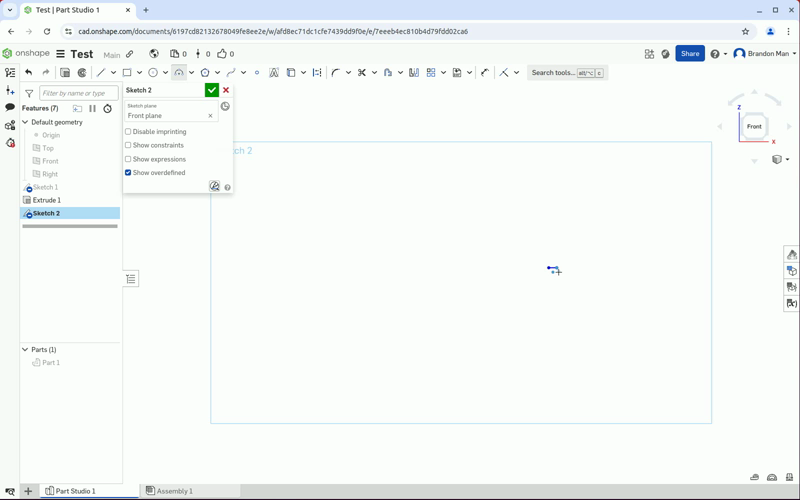
scroll(6)
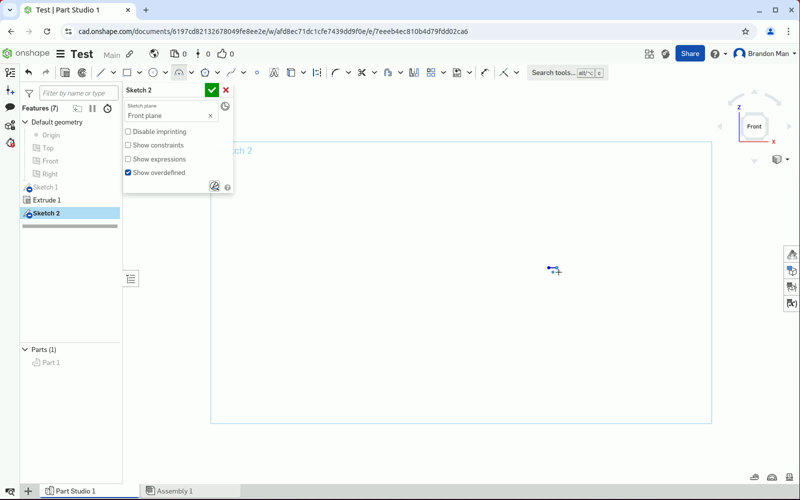
scroll(6)
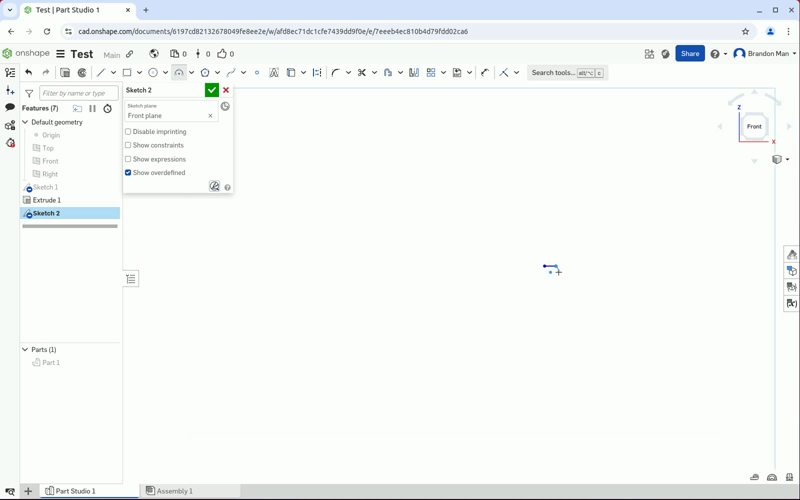
scroll(6)
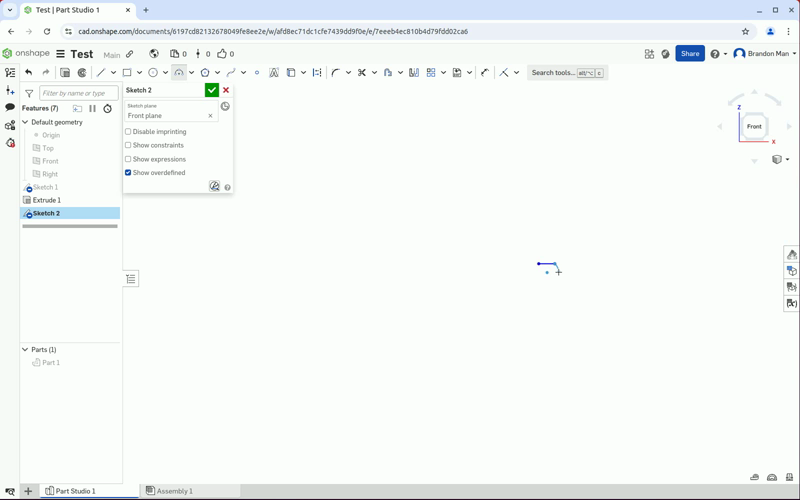
scroll(6)
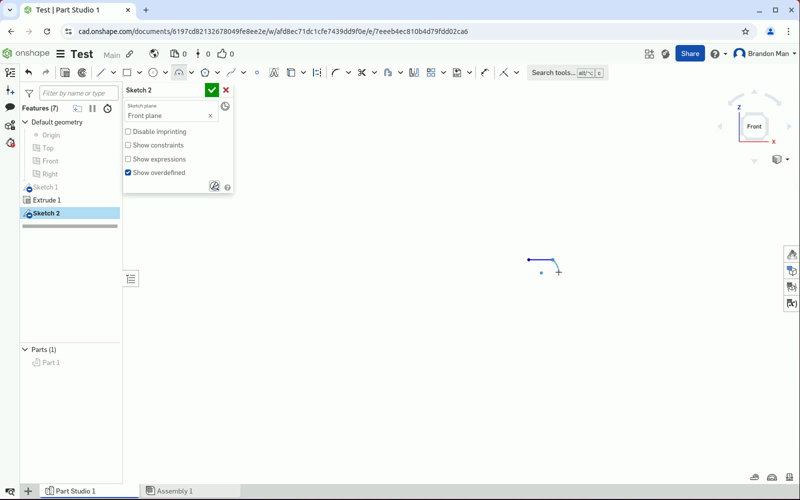
scroll(6)
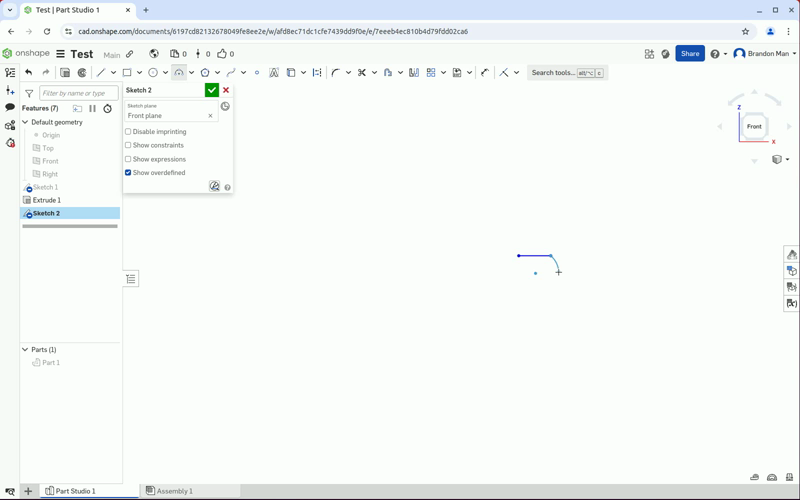
scroll(6)
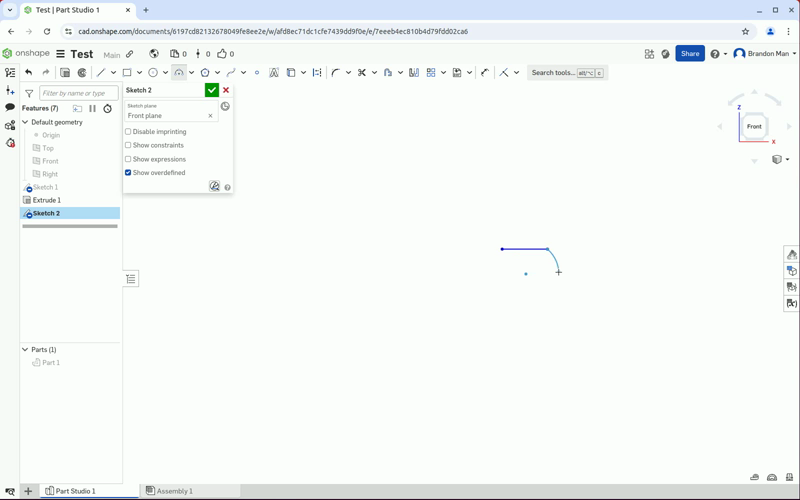
scroll(6)
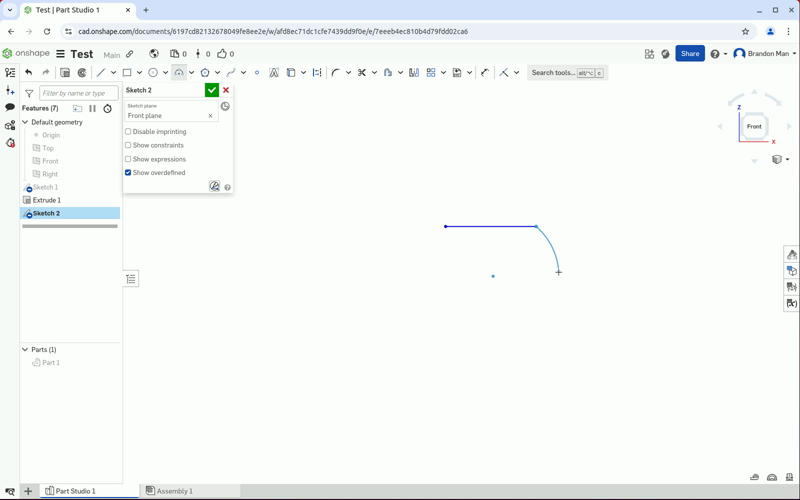
click(558, 271)
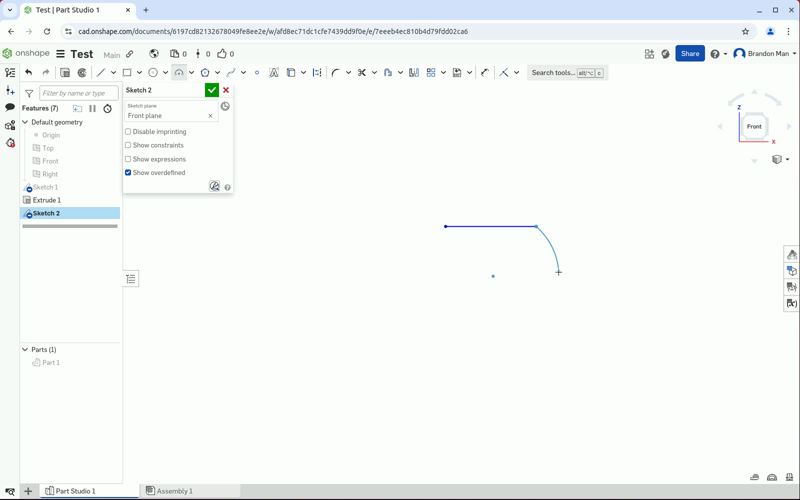
scroll(-6)
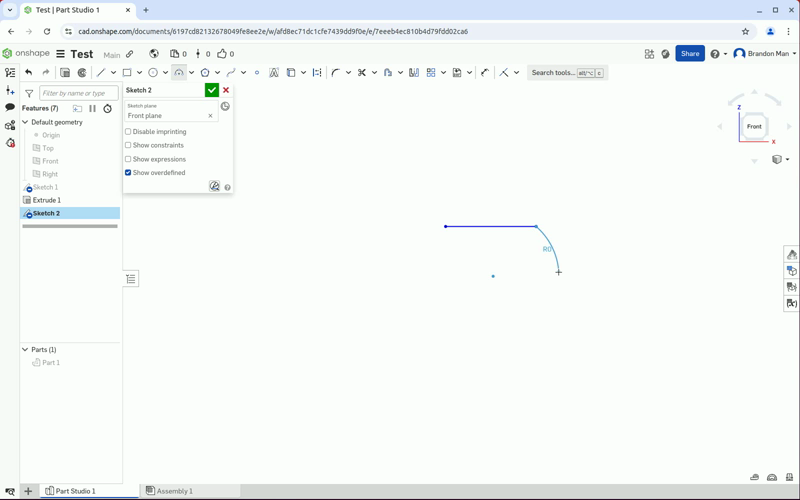
scroll(-6)
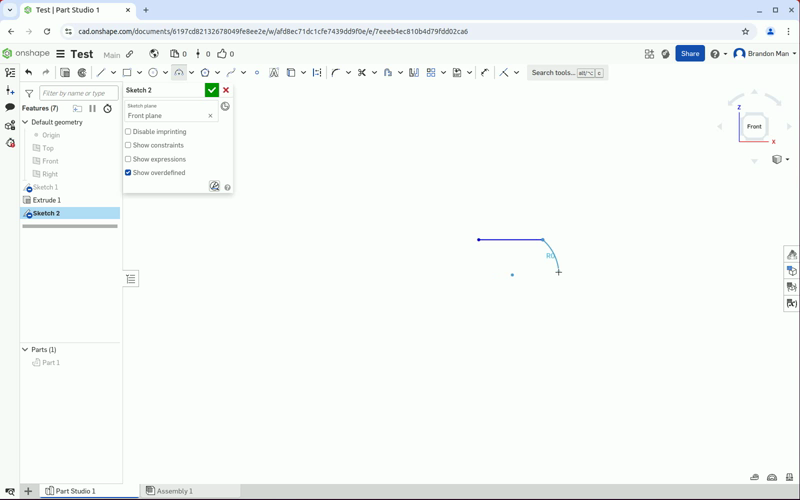
scroll(-6)
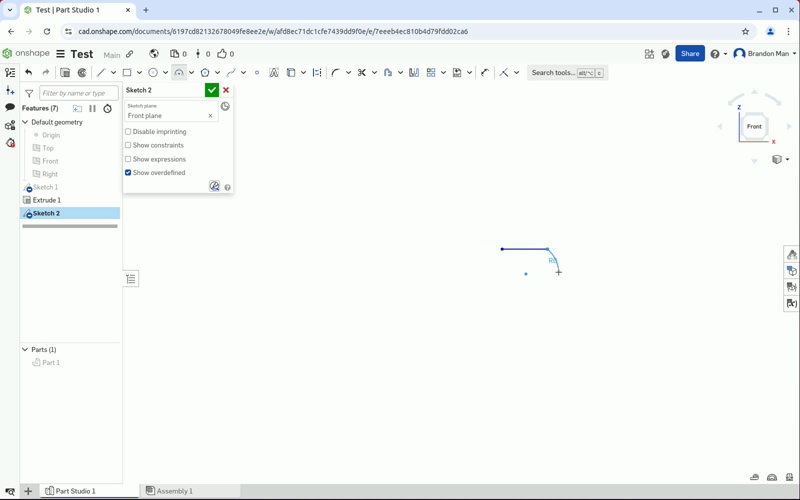
scroll(-6)
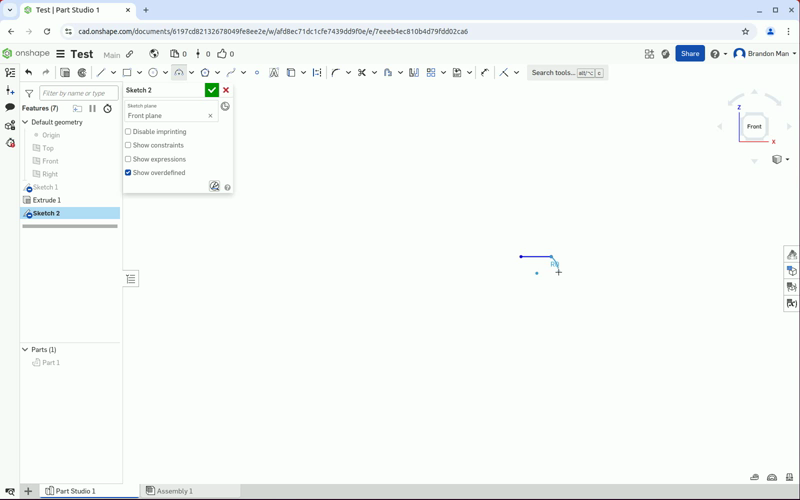
scroll(-6)
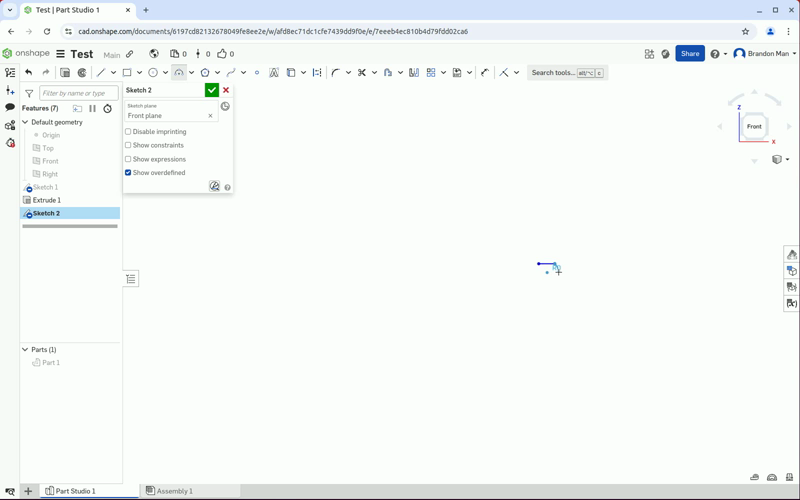
scroll(-6)
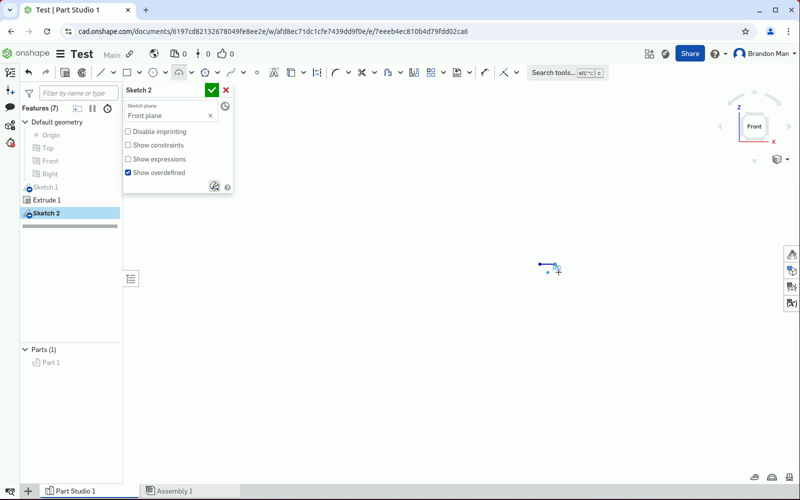
scroll(-6)
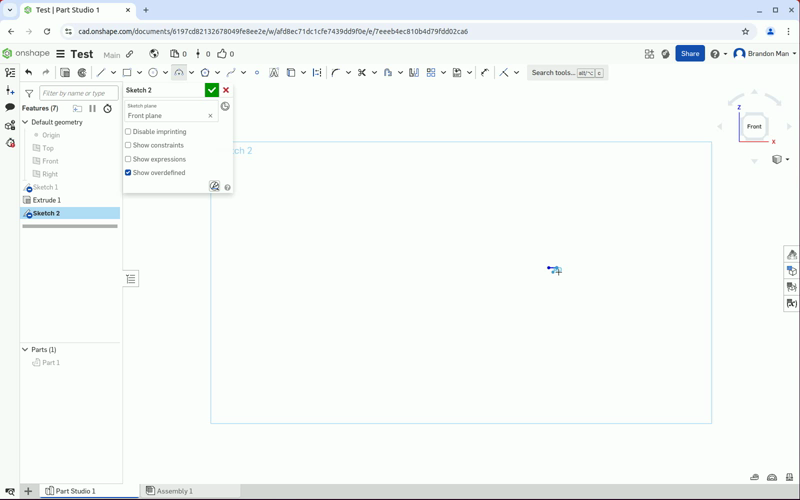
mouse_move(565, 265)
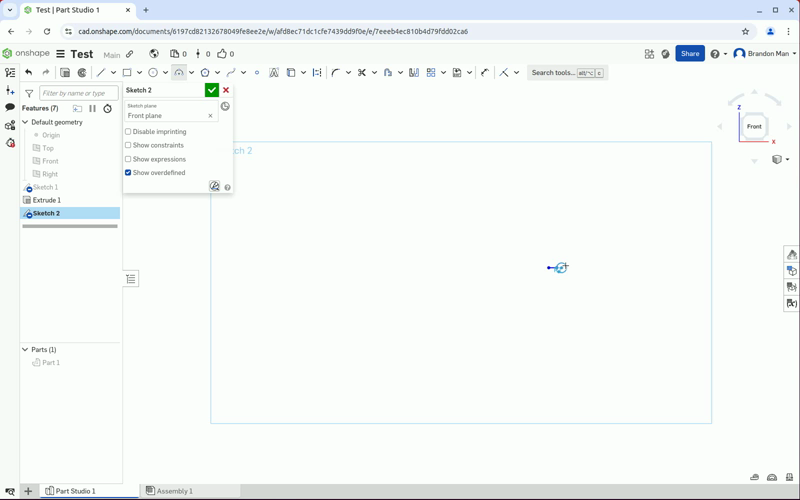
scroll(6)
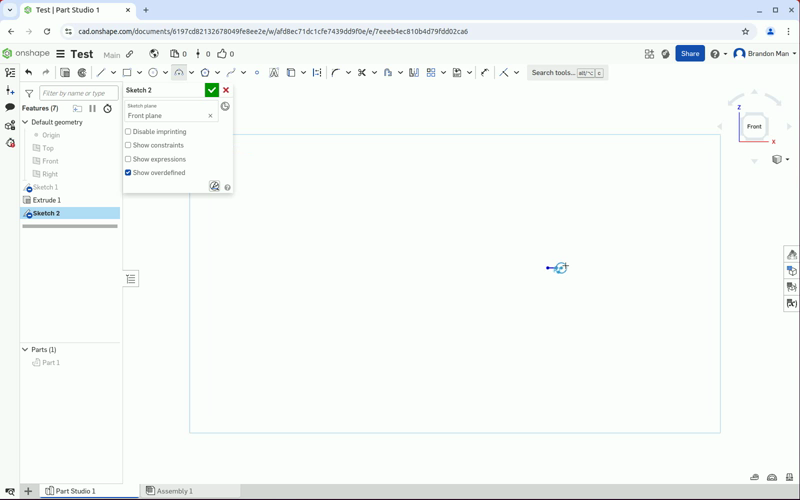
scroll(6)
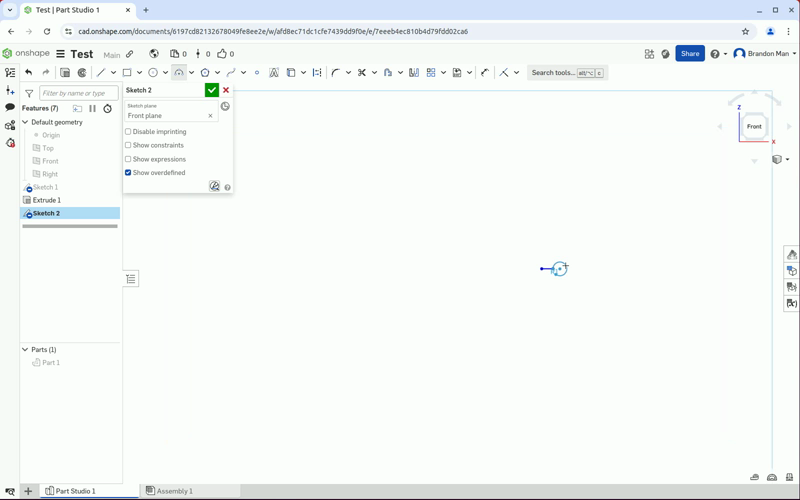
scroll(6)
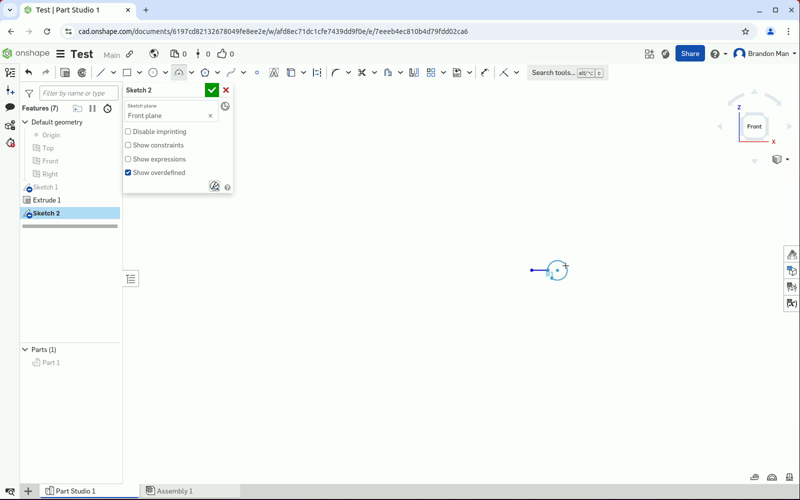
scroll(6)
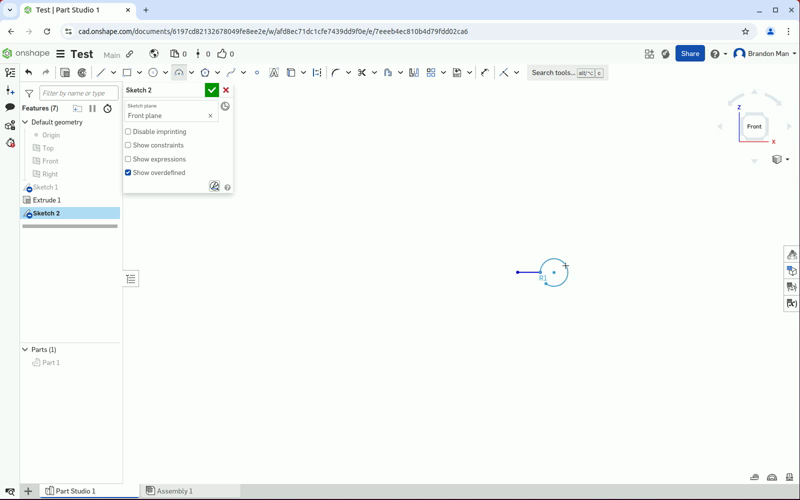
scroll(6)
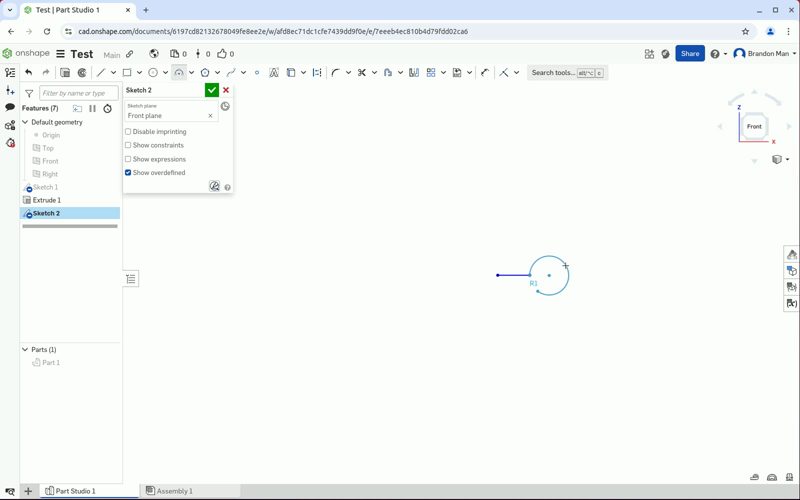
scroll(6)
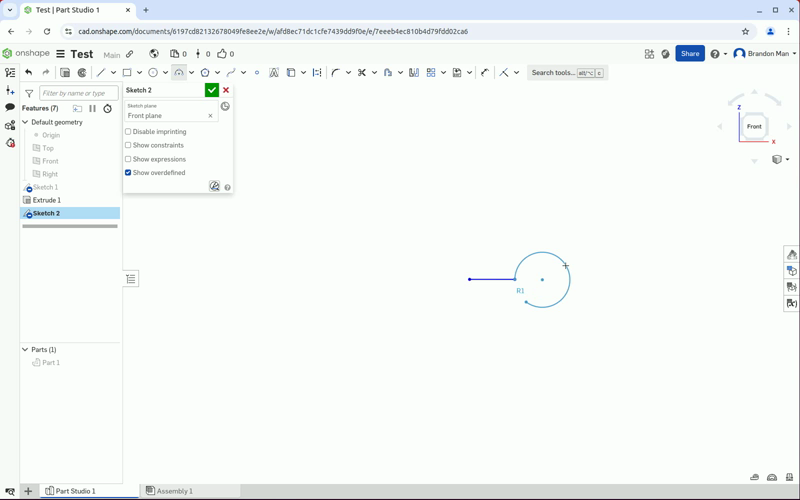
scroll(6)
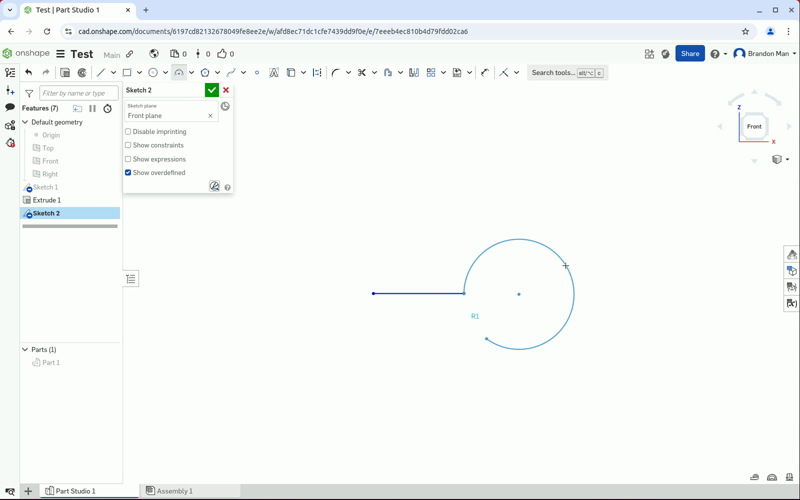
click(565, 265)
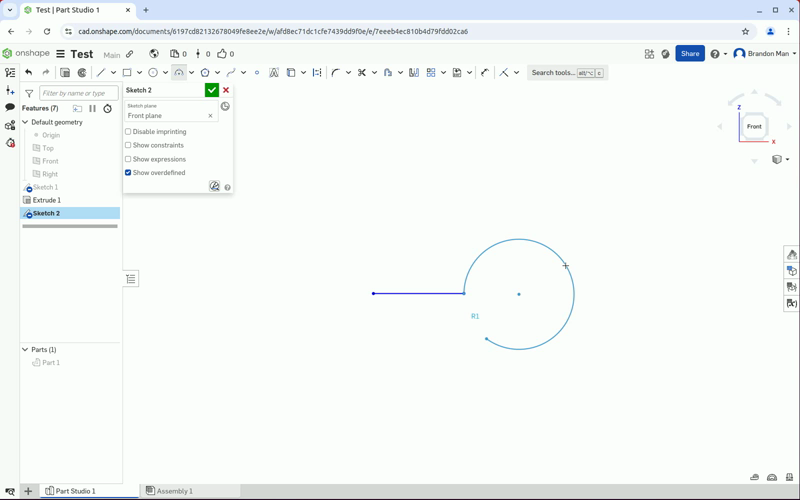
scroll(-6)
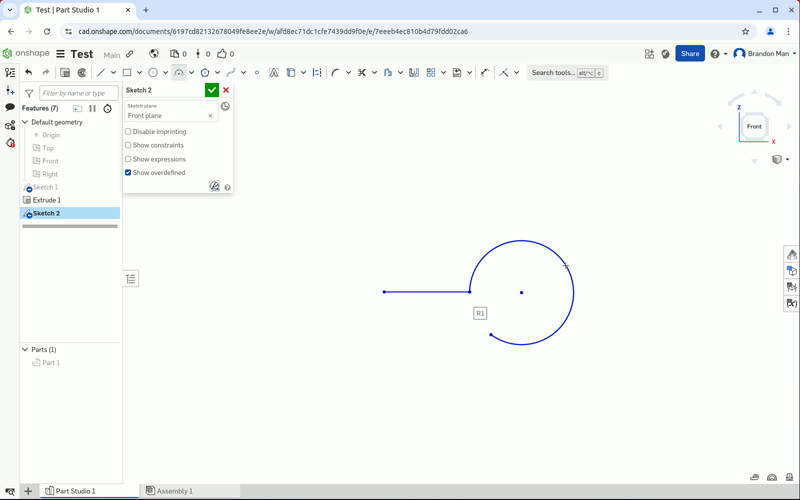
scroll(-6)
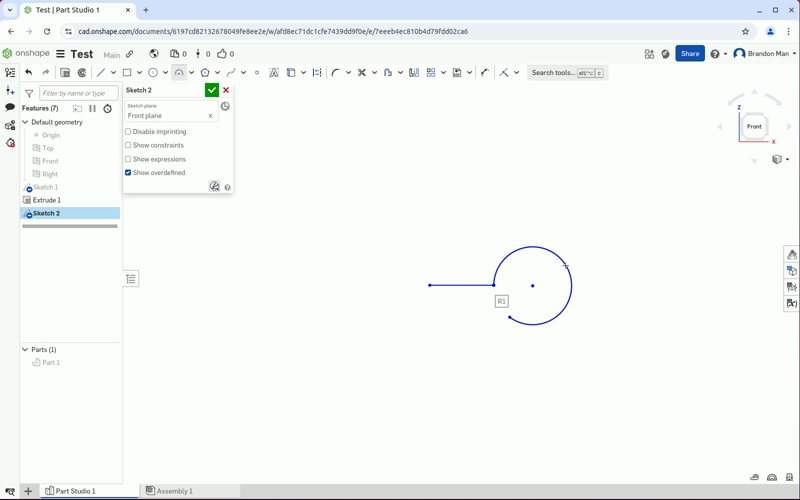
scroll(-6)
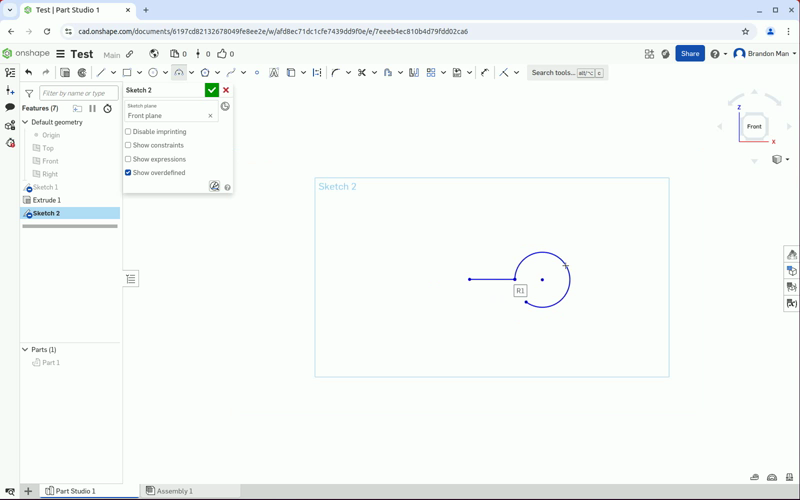
scroll(-6)
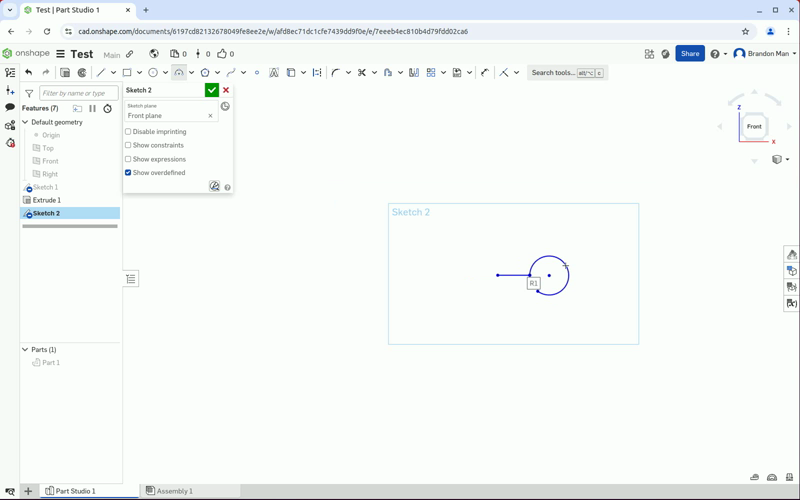
scroll(-6)
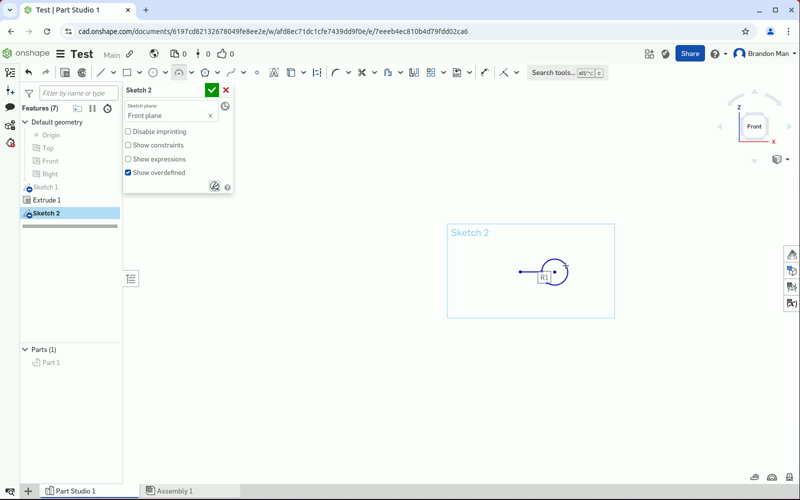
scroll(-6)
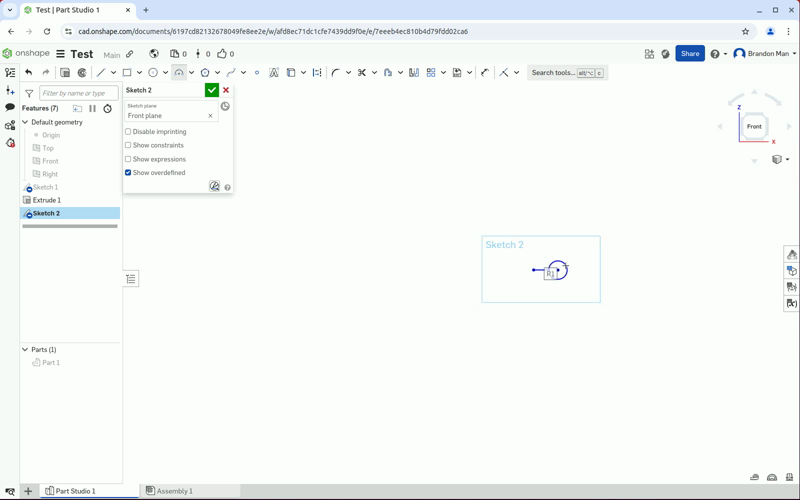
scroll(-6)
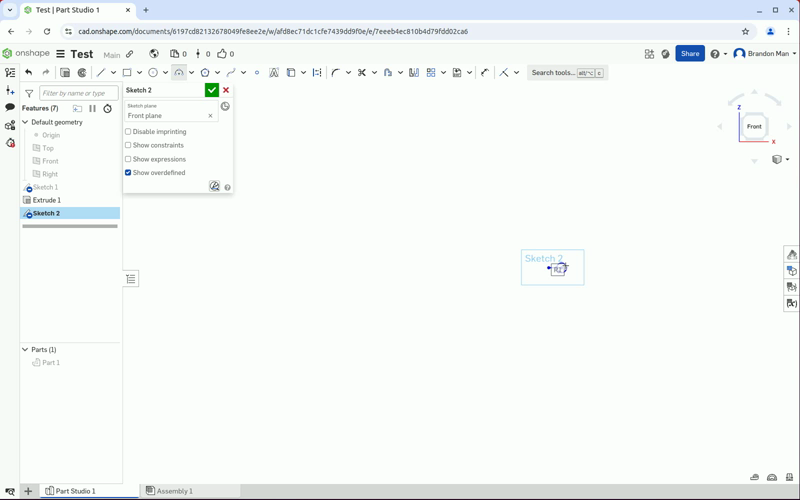
key_up(shift)
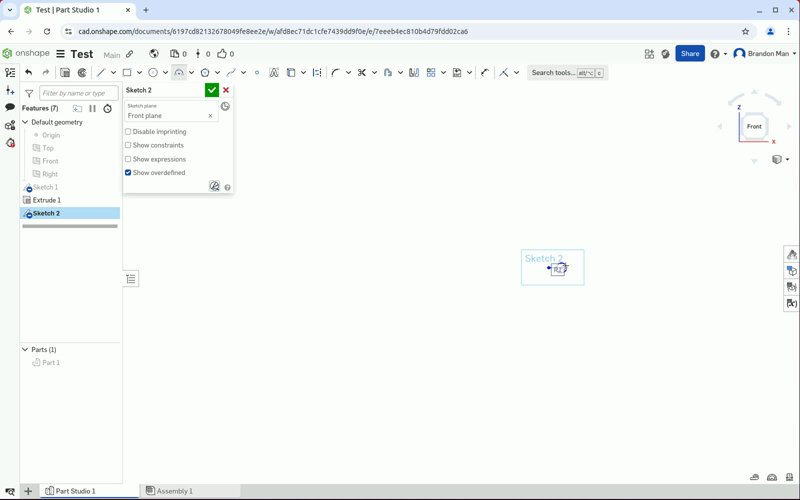
key(esc)
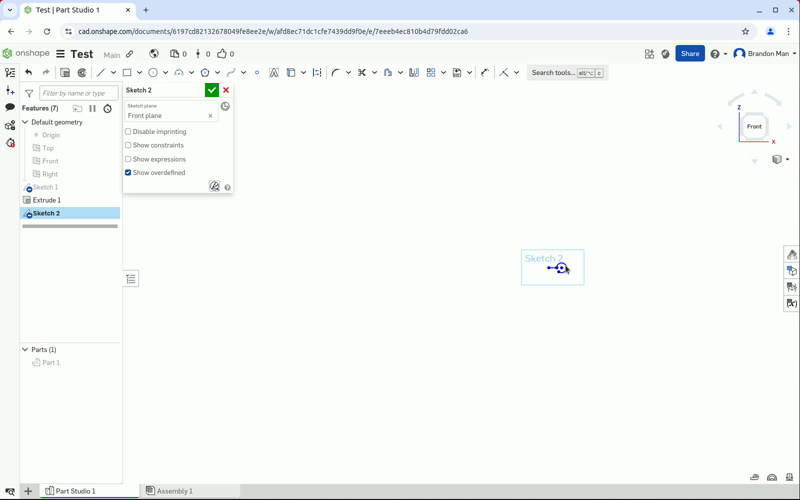
key(l)
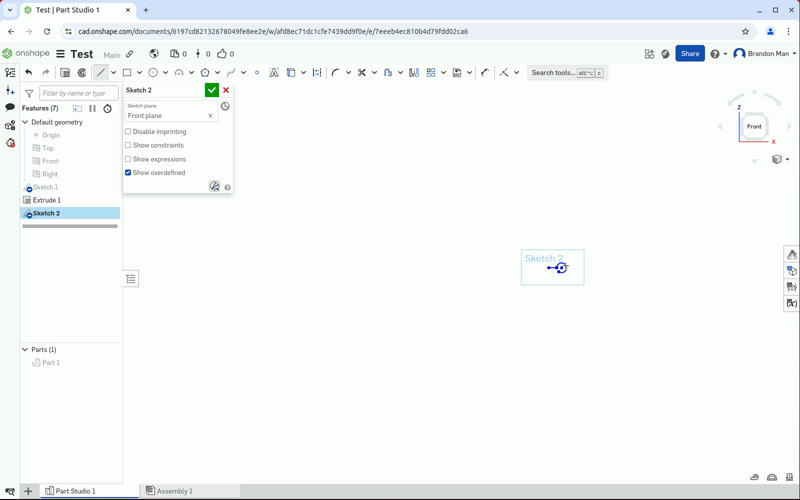
mouse_move(558, 271)
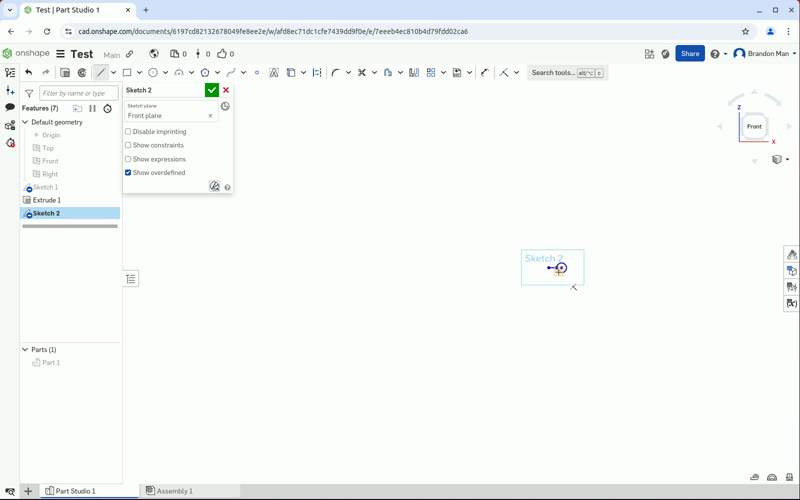
click(558, 271)
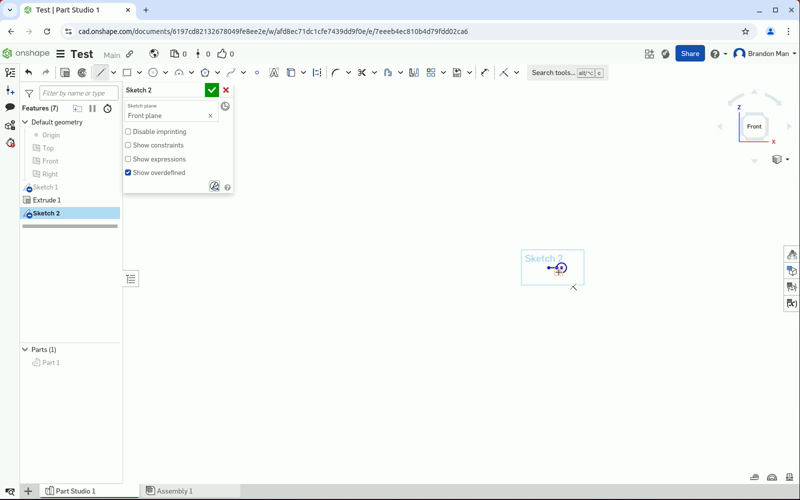
key_down(shift)
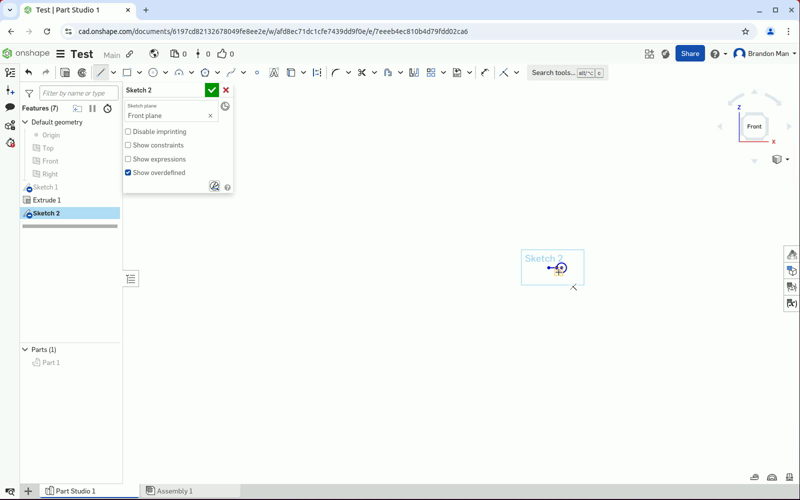
mouse_move(588, 271)
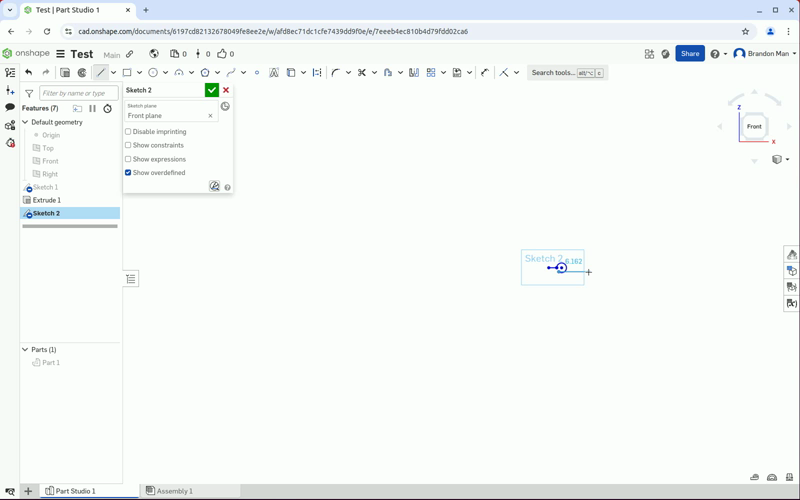
mouse_move(555, 278)
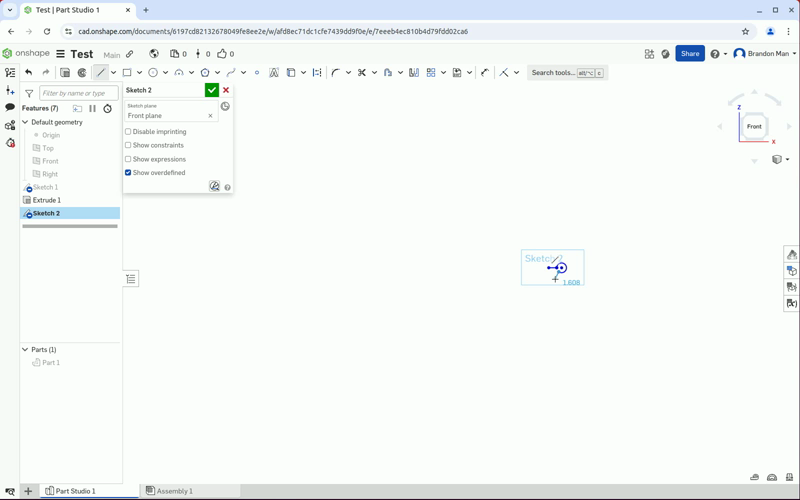
click(555, 278)
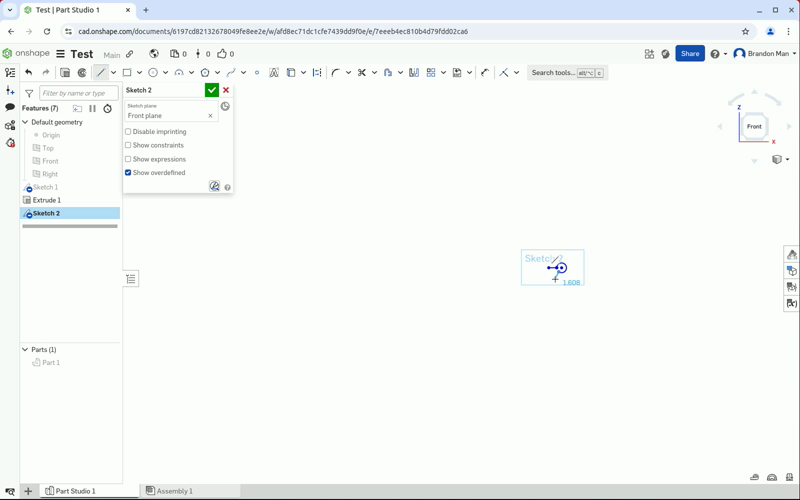
key_up(shift)
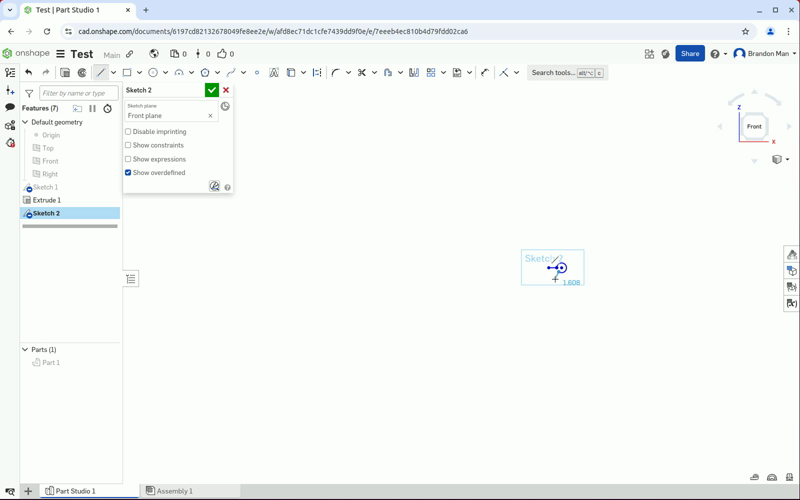
key(esc)
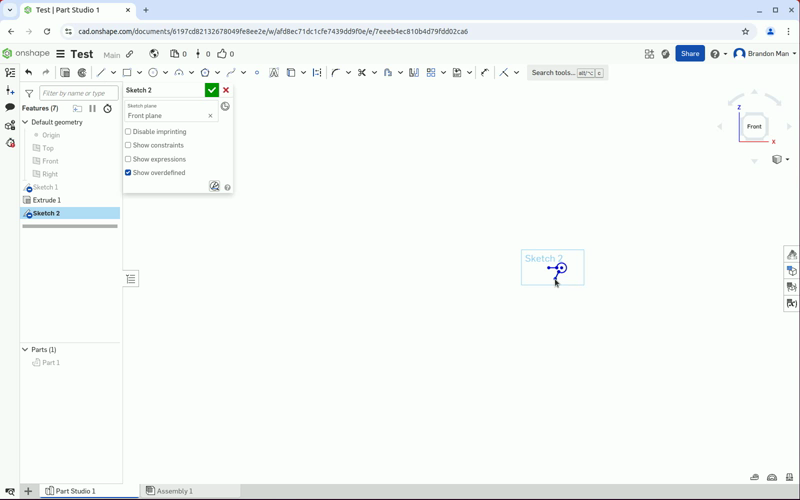
key(a)
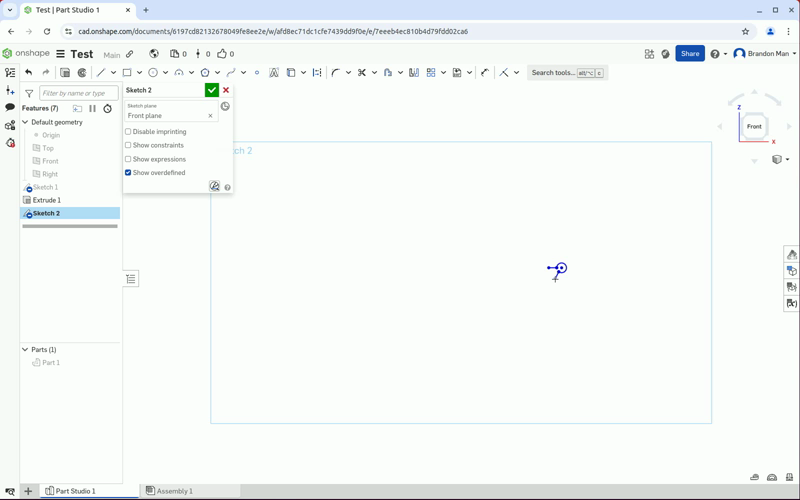
mouse_move(555, 278)
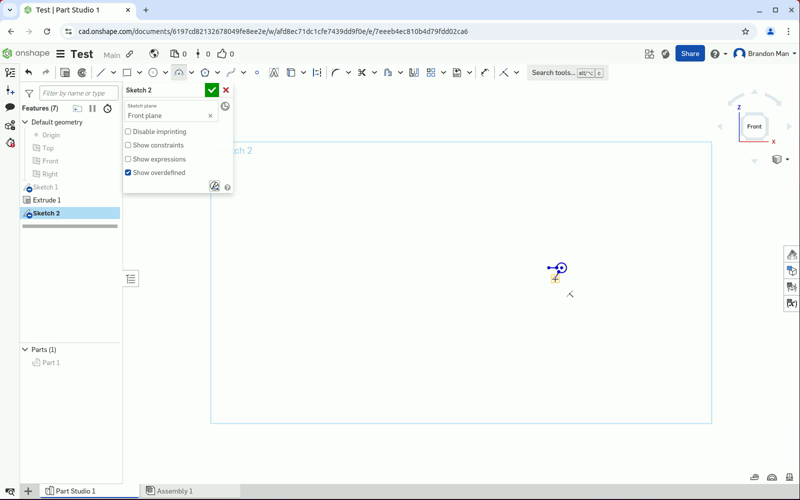
click(555, 278)
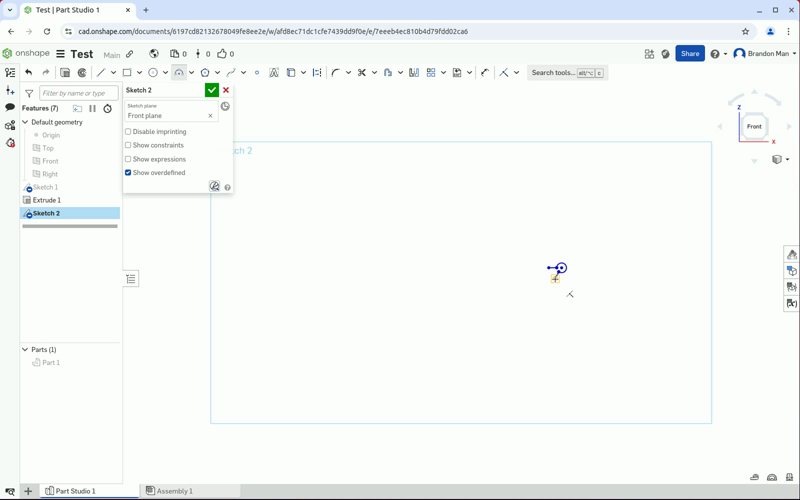
mouse_move(548, 267)
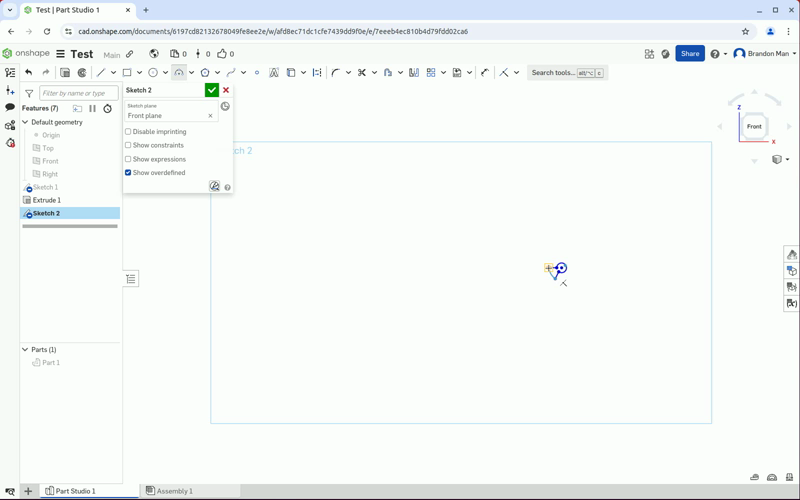
click(548, 267)
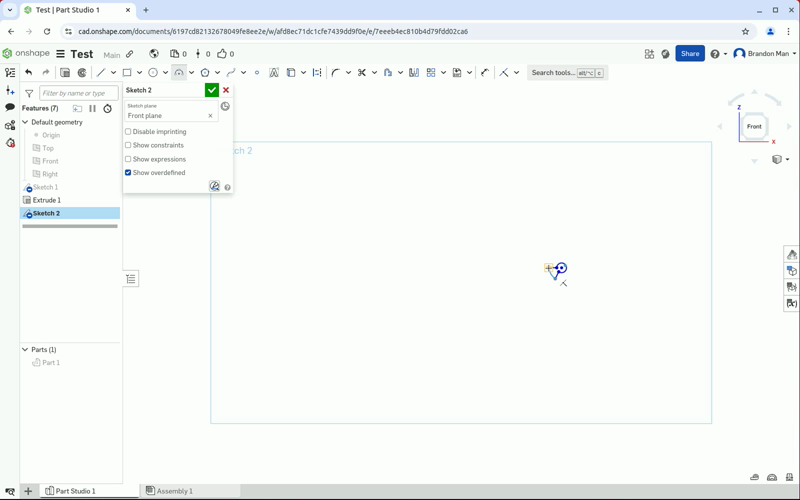
key_down(shift)
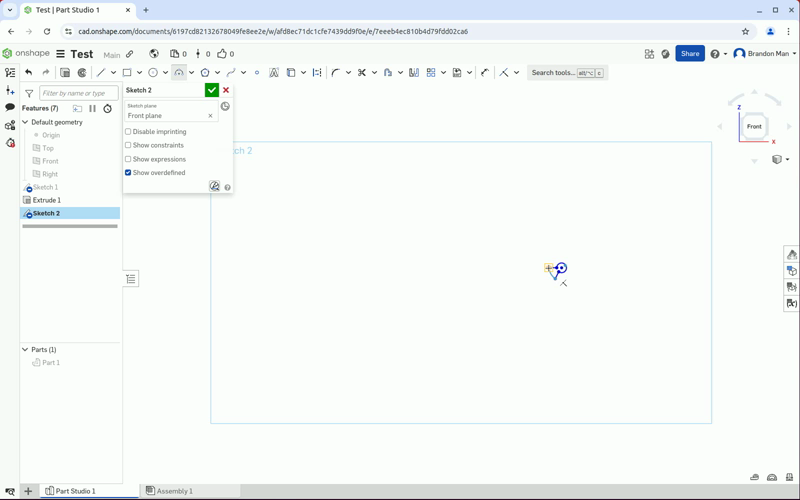
mouse_move(572, 261)
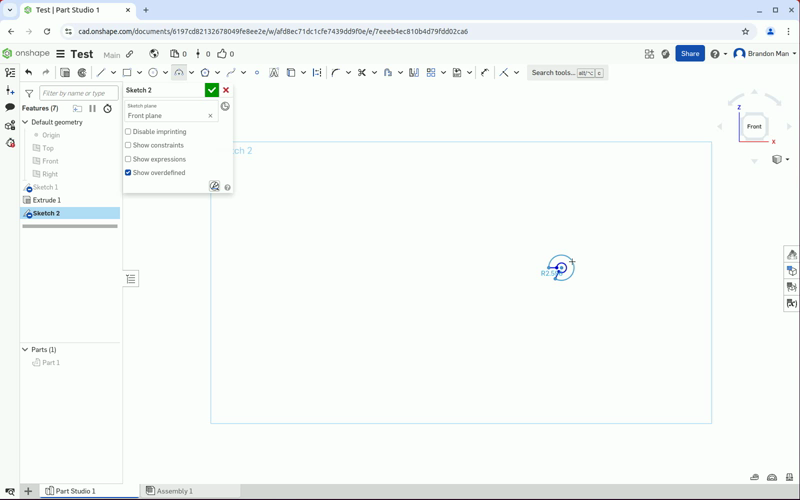
click(572, 261)
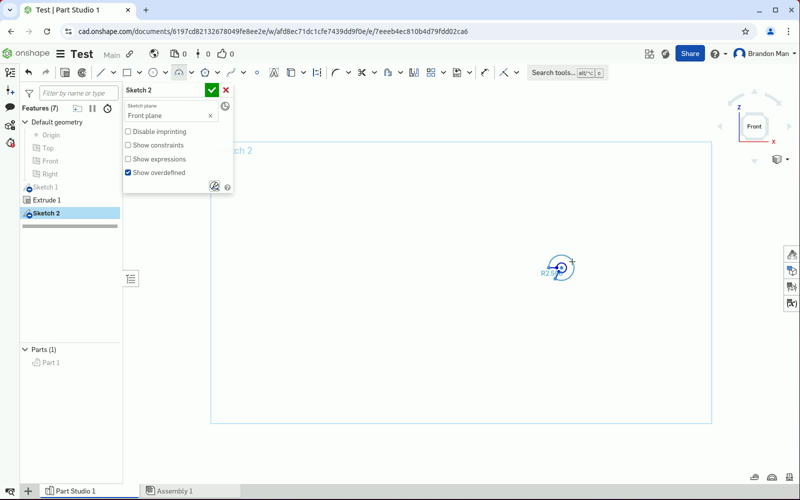
key_up(shift)
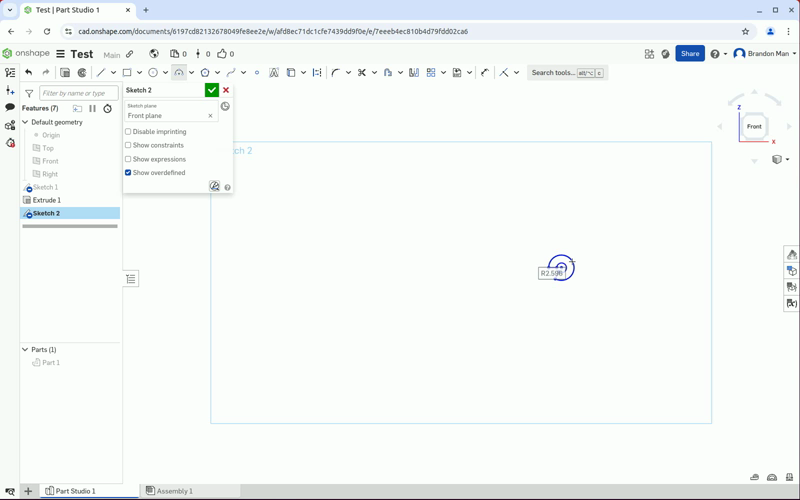
key(esc)
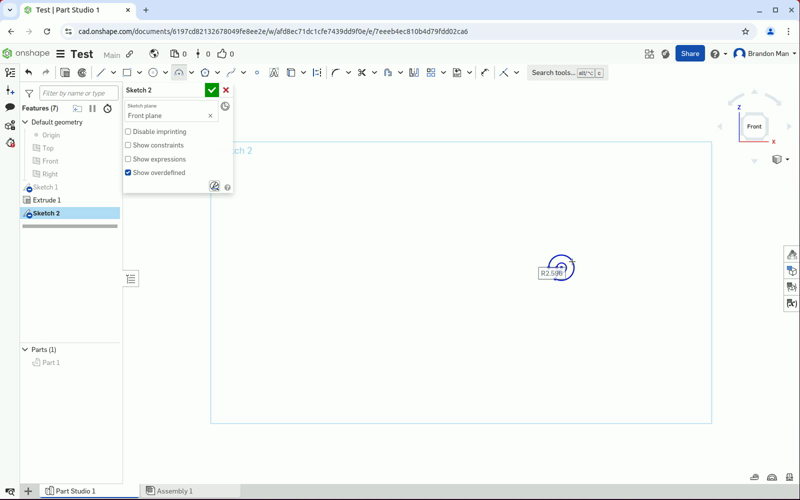
mouse_move(569, 260)
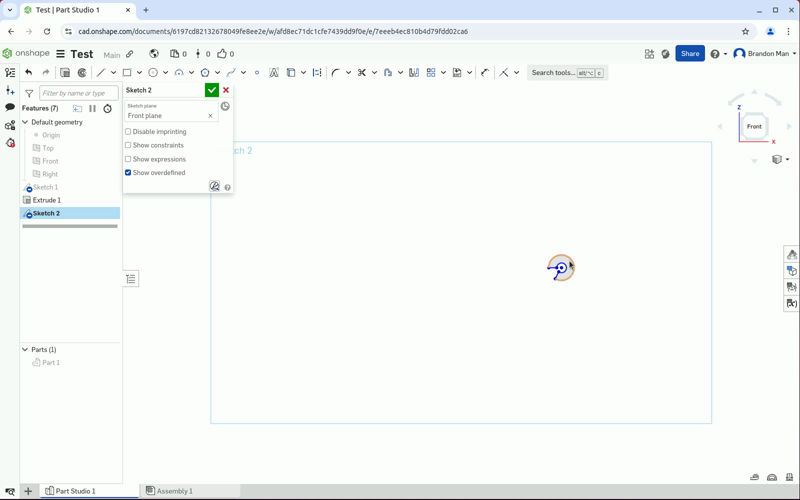
scroll(6)
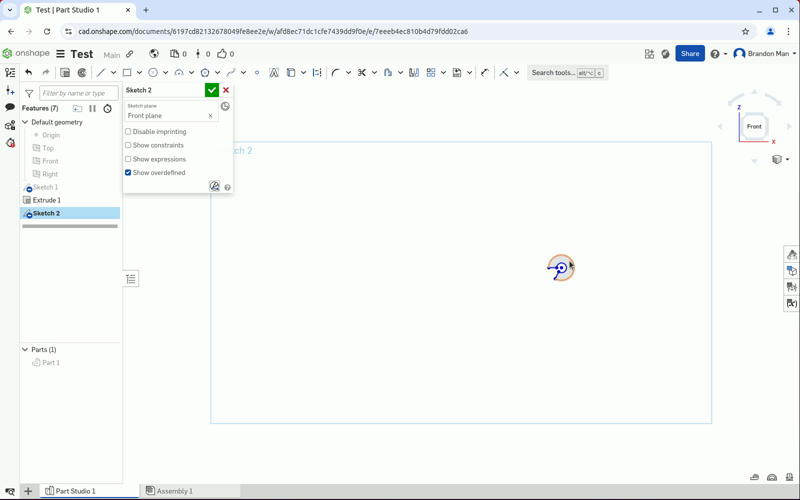
scroll(6)
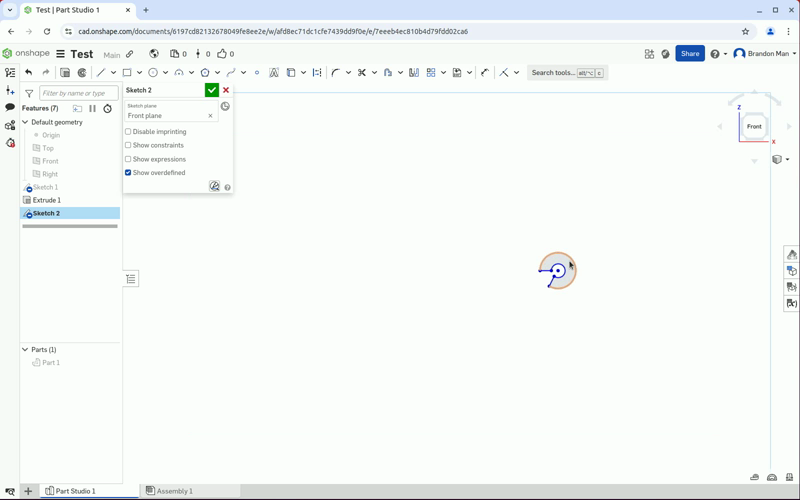
scroll(6)
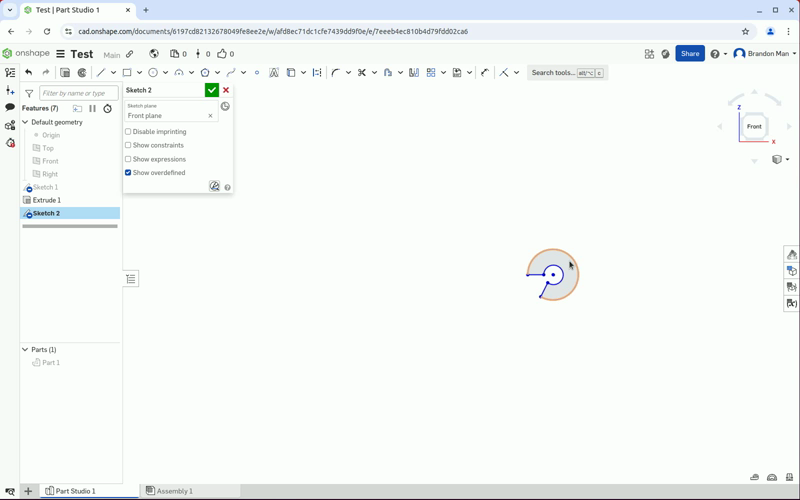
scroll(6)
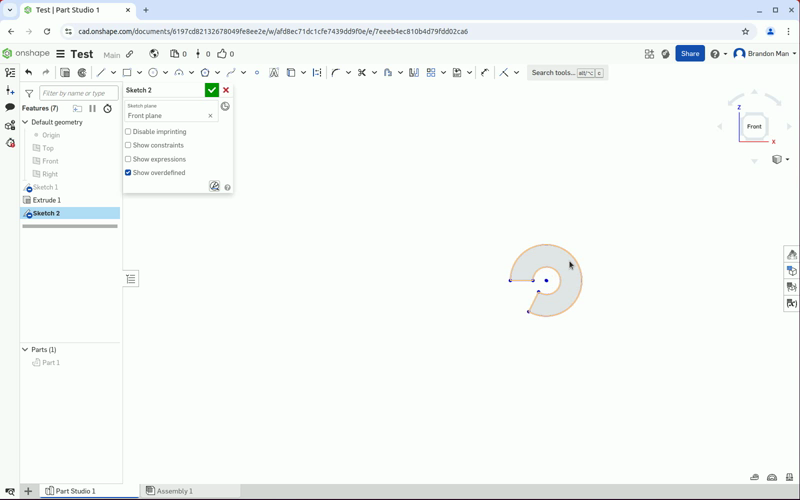
scroll(6)
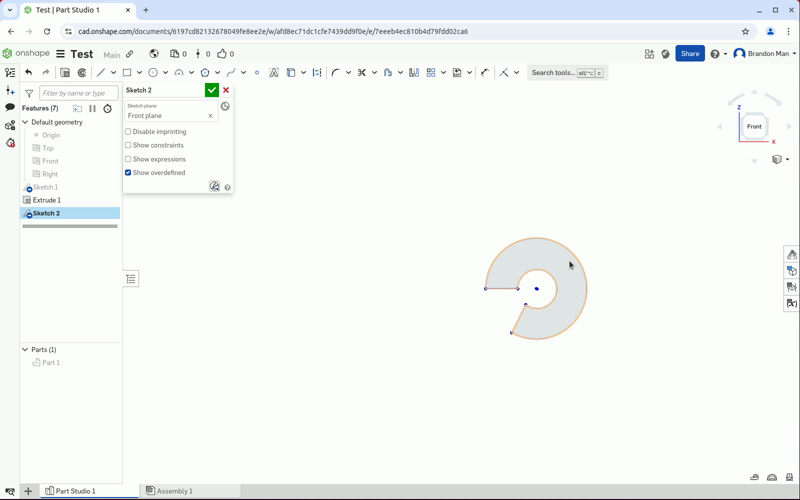
scroll(6)
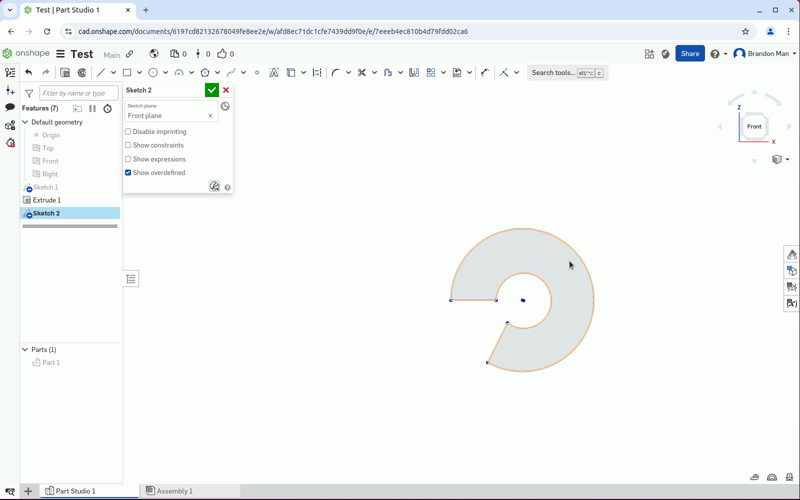
scroll(6)
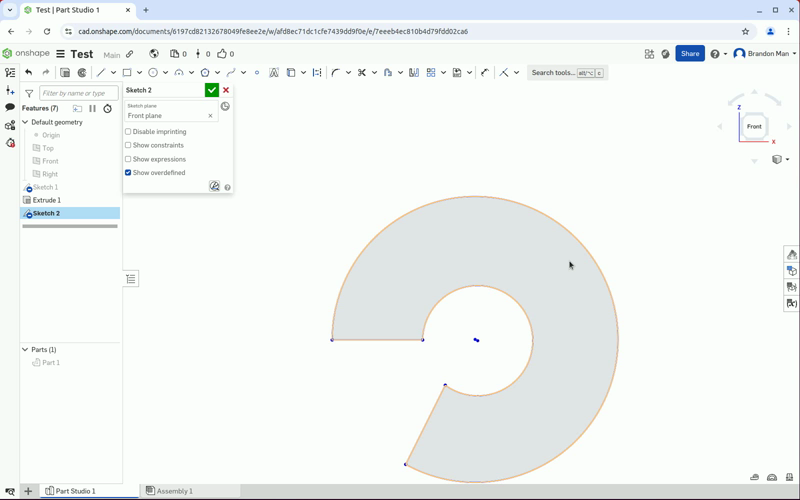
click(569, 260)
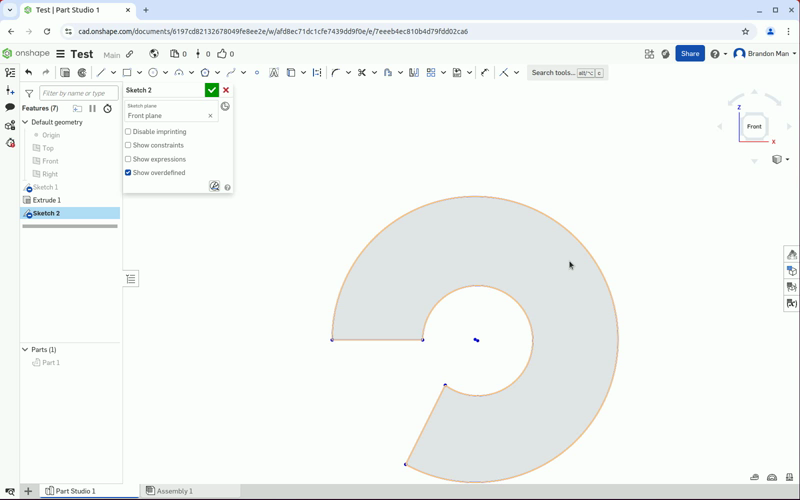
scroll(-6)
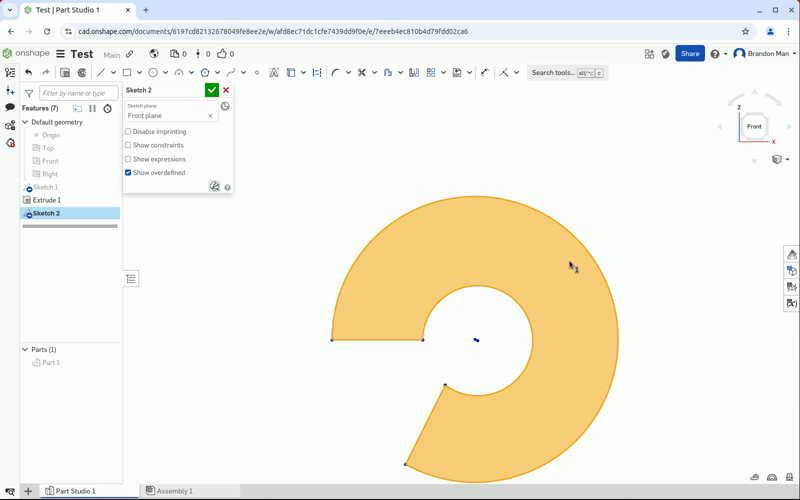
scroll(-6)
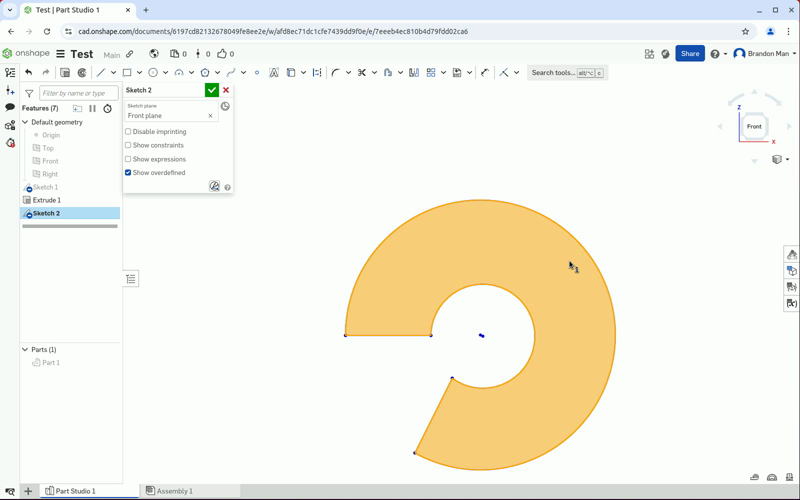
scroll(-6)
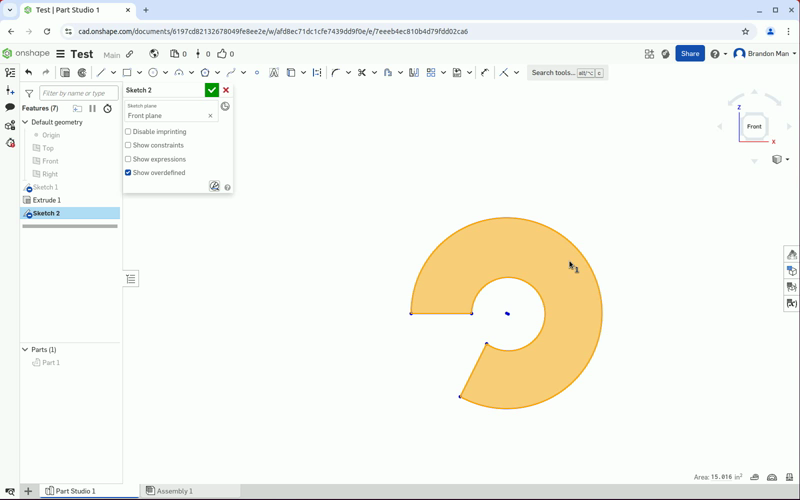
scroll(-6)
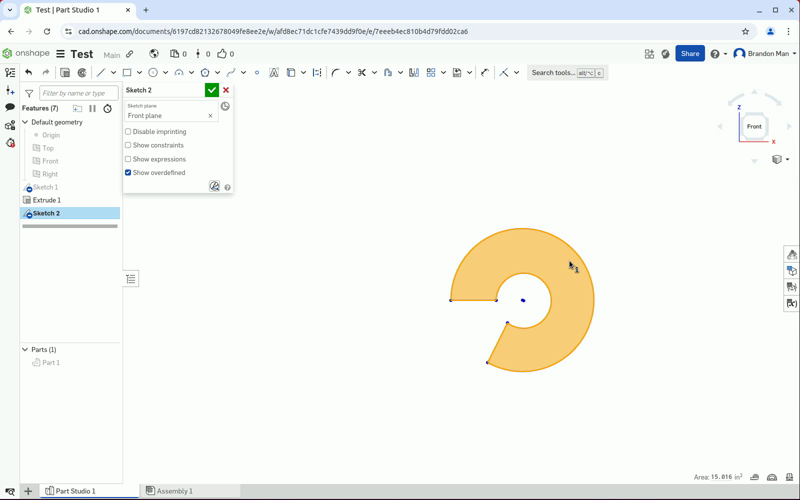
scroll(-6)
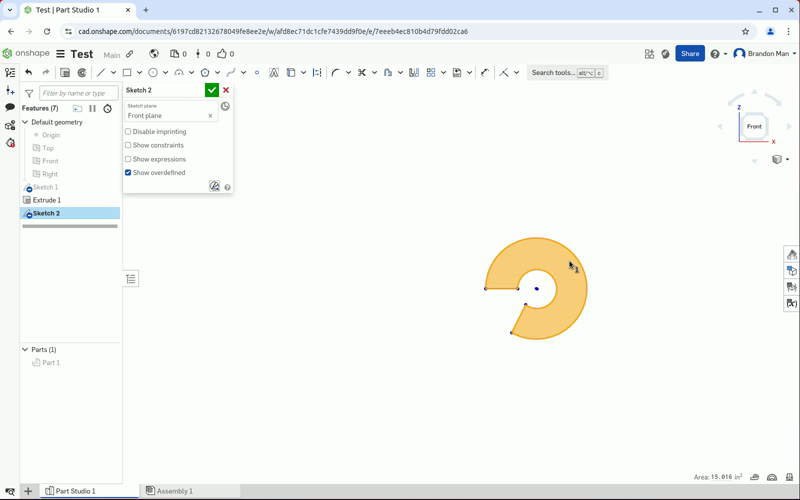
scroll(-6)
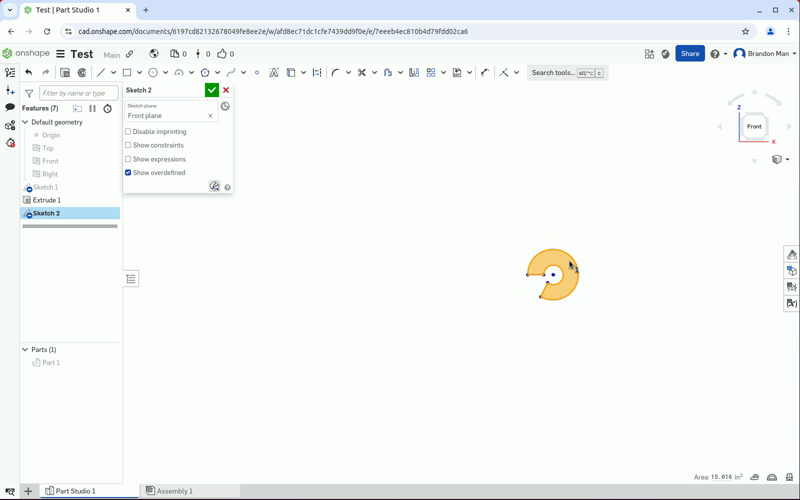
scroll(-6)
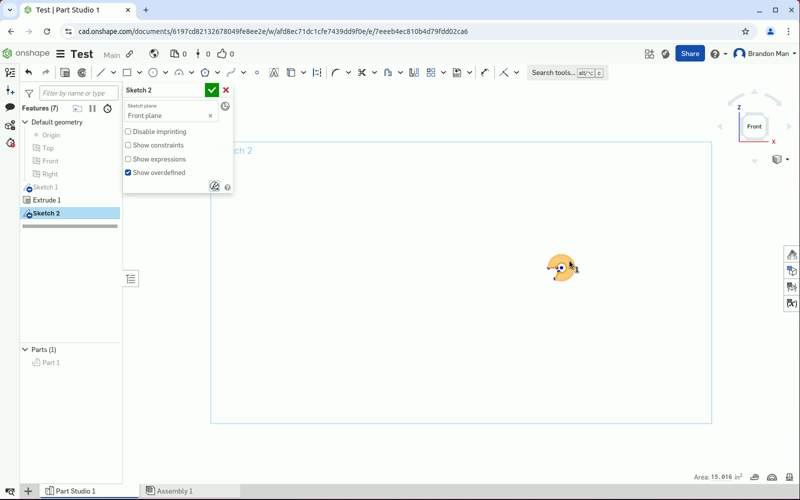
mouse_move(73, 352)
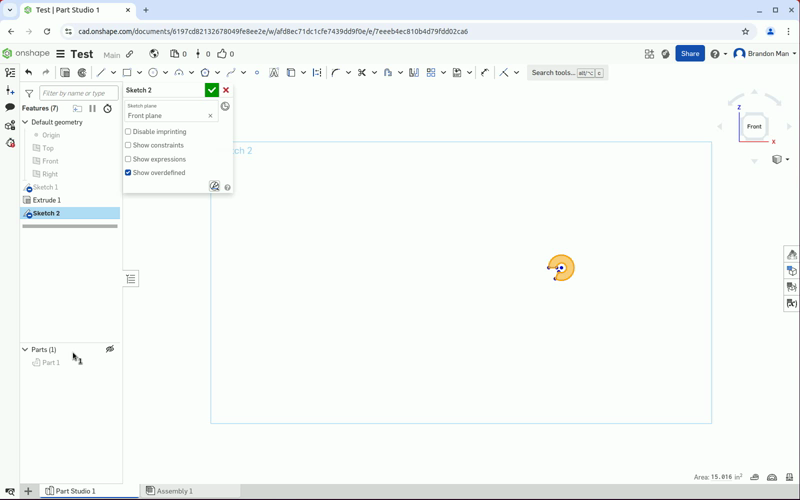
key(shift+y)
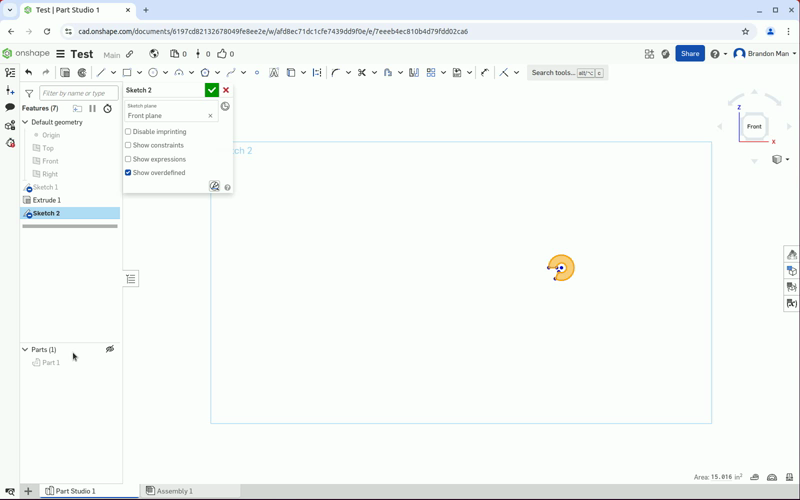
key(shift+e)
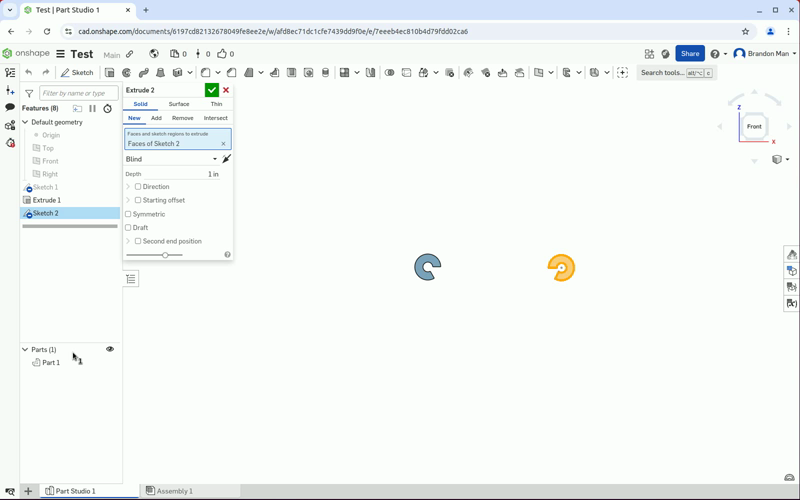
mouse_move(143, 106)
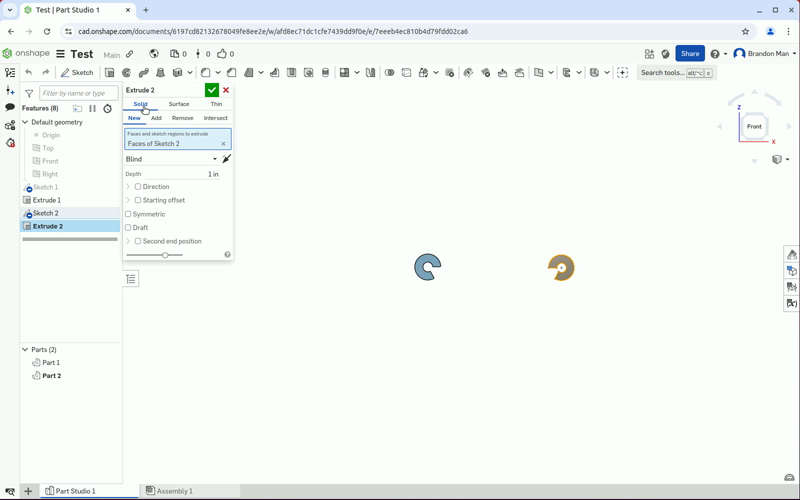
click(143, 106)
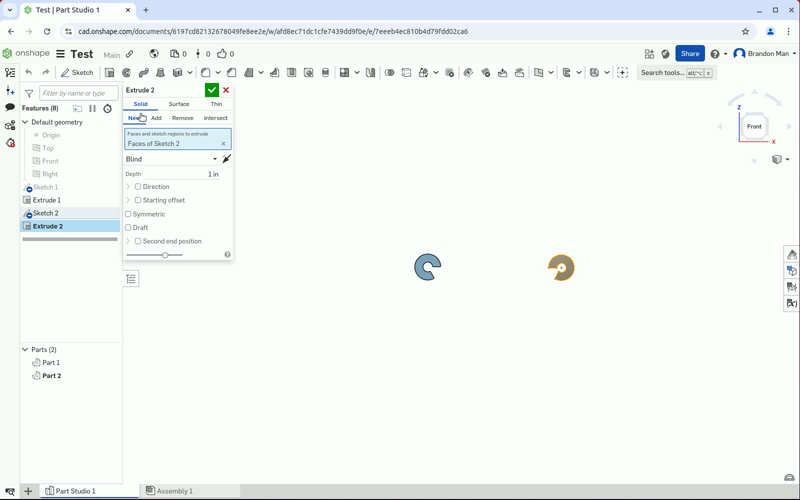
mouse_move(137, 120)
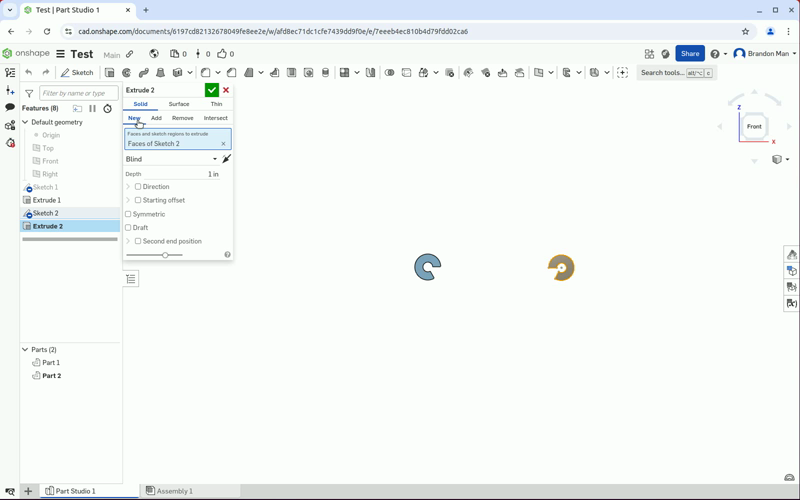
click(137, 120)
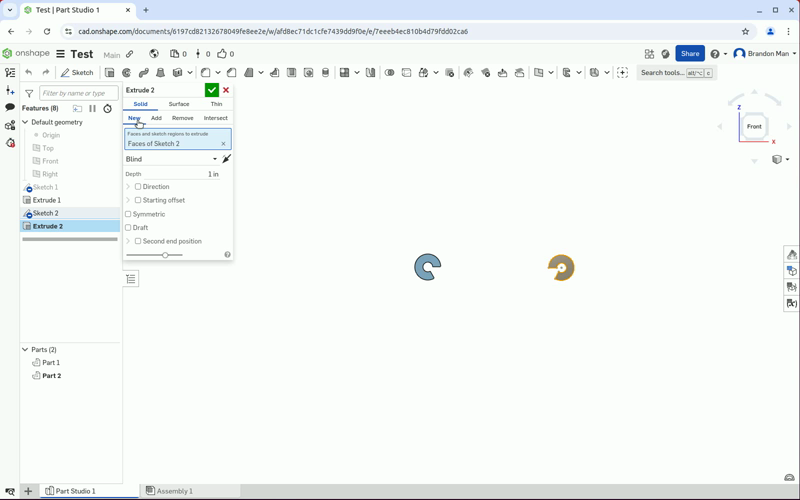
key(tab, 4)
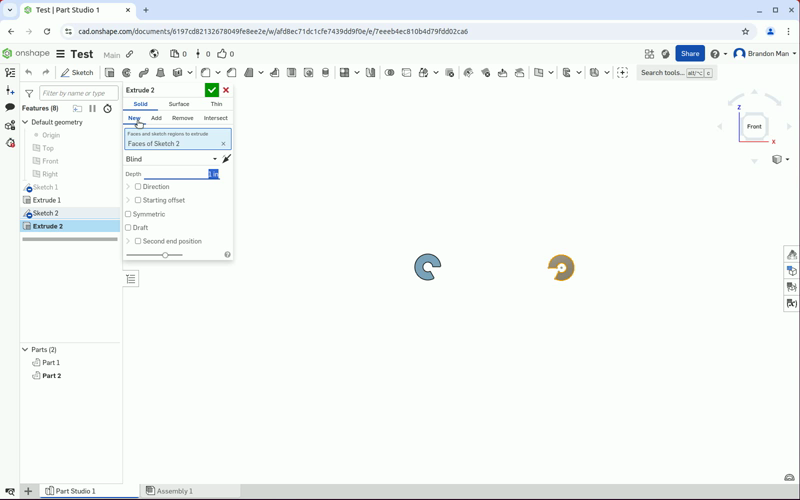
text(8.184)
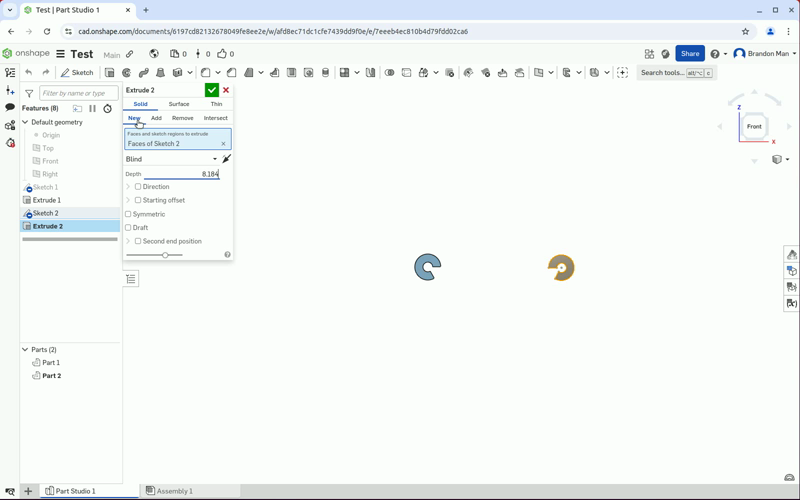
key(tab, 3)
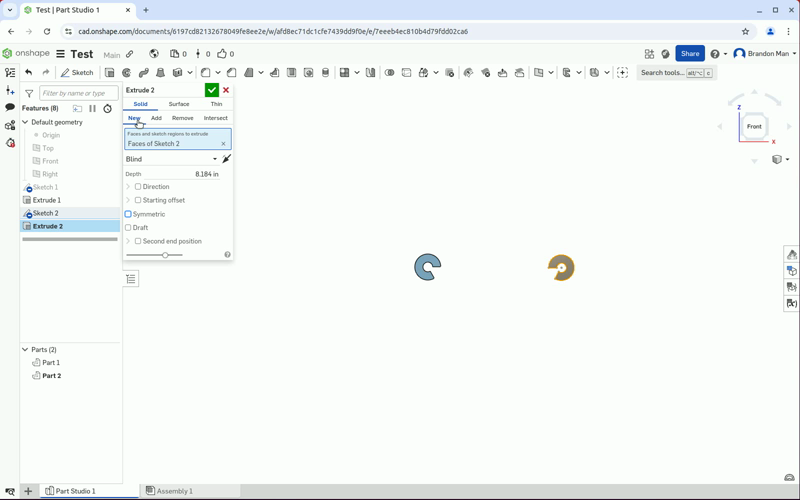
key(space)
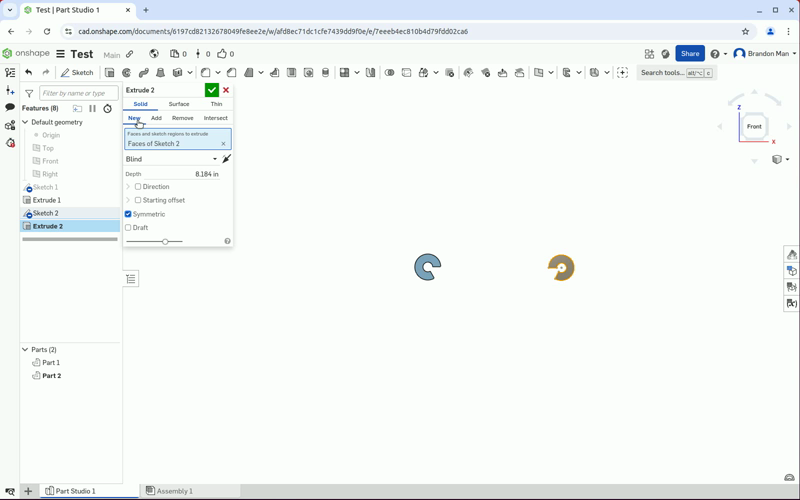
key(enter)
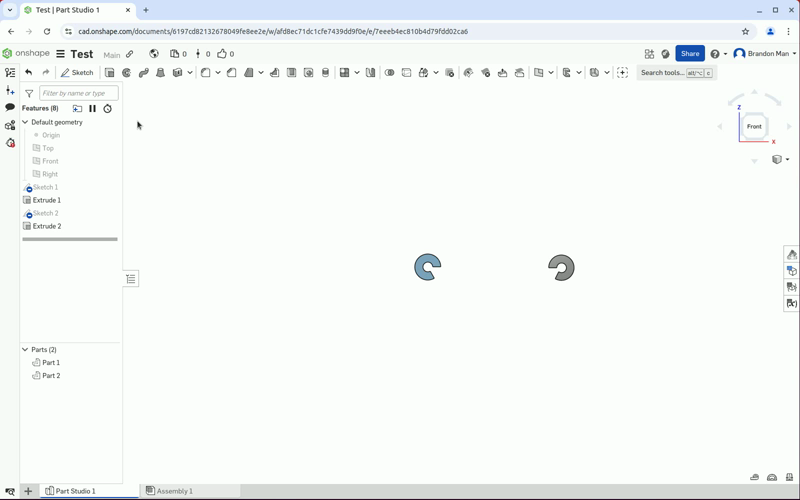
key(shift+h)
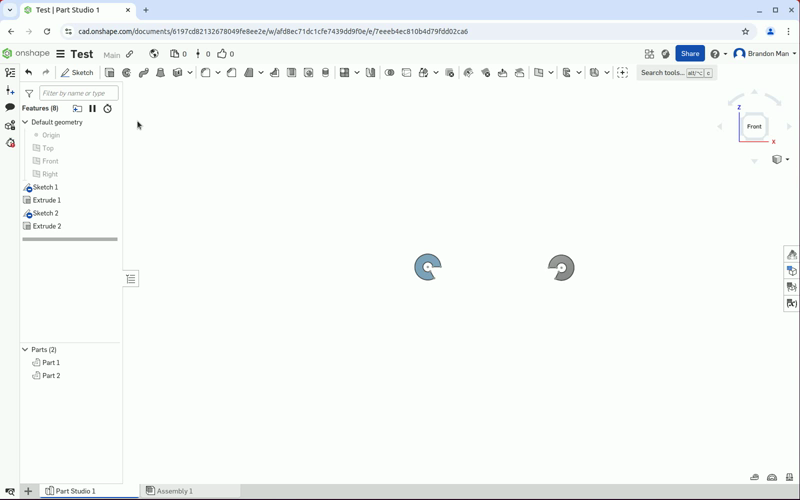
key(shift+h)
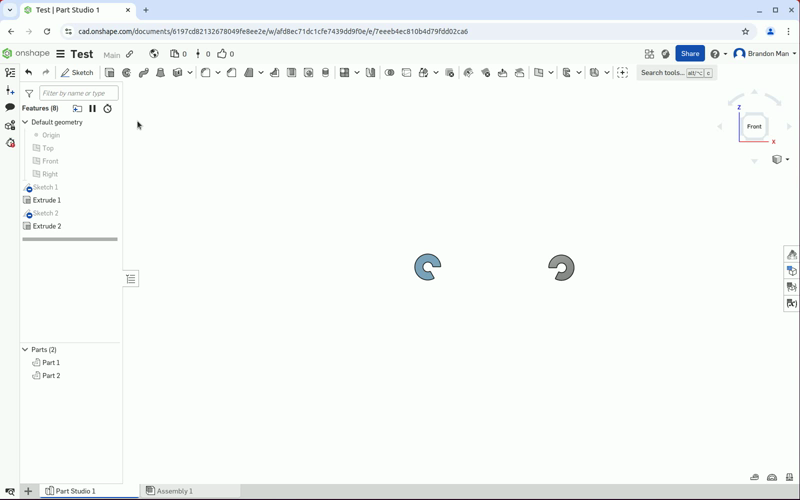
mouse_move(73, 189)
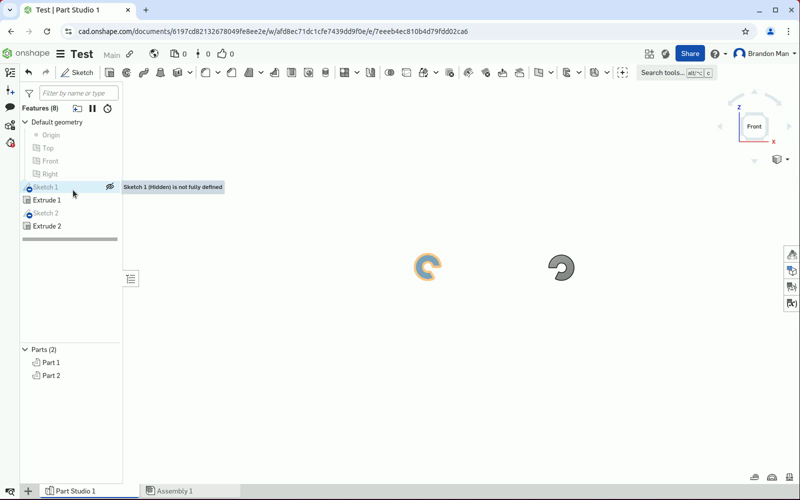
click(73, 189)
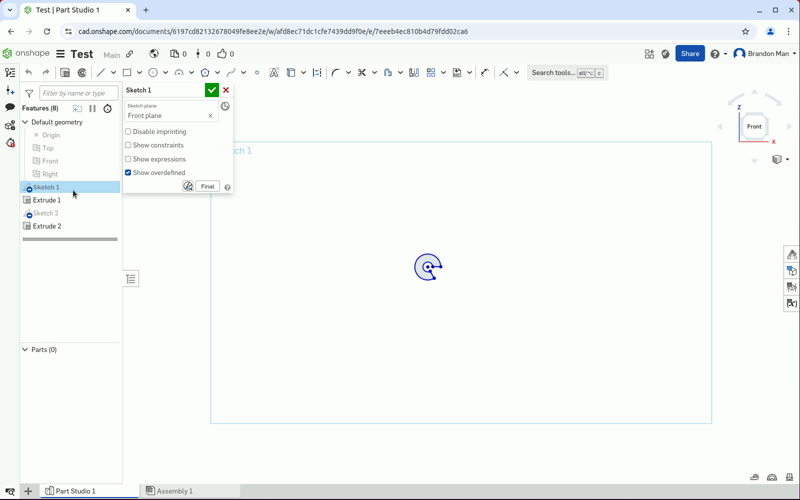
mouse_move(229, 92)
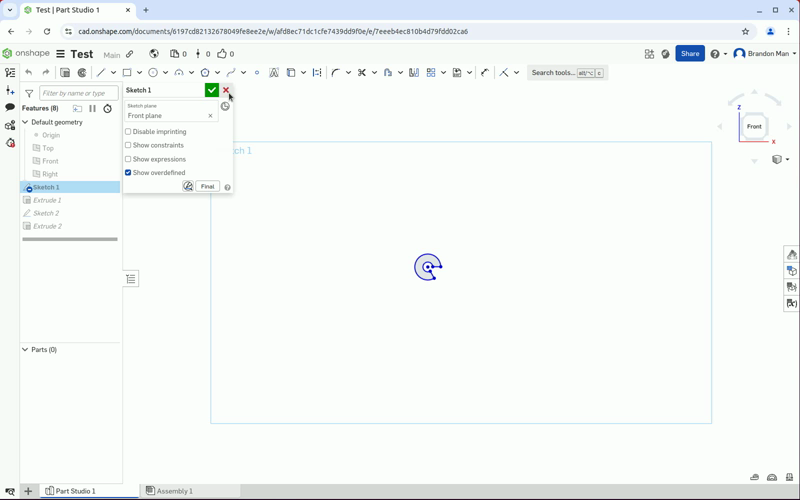
click(229, 92)
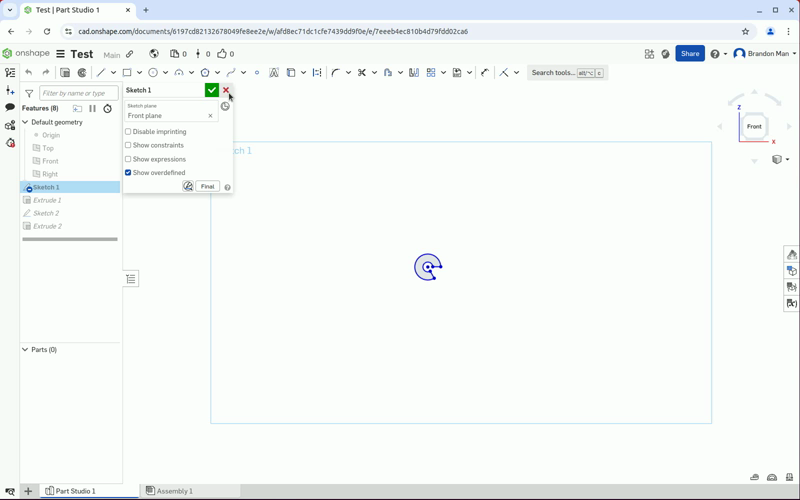
key(shift+s)
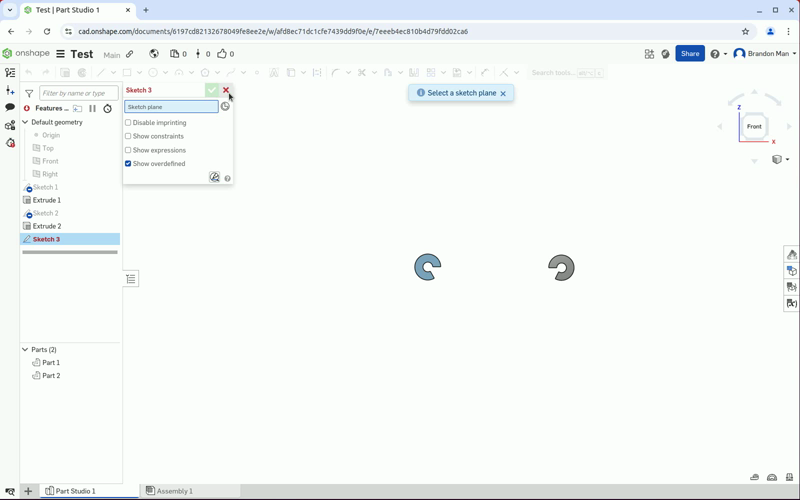
mouse_move(73, 163)
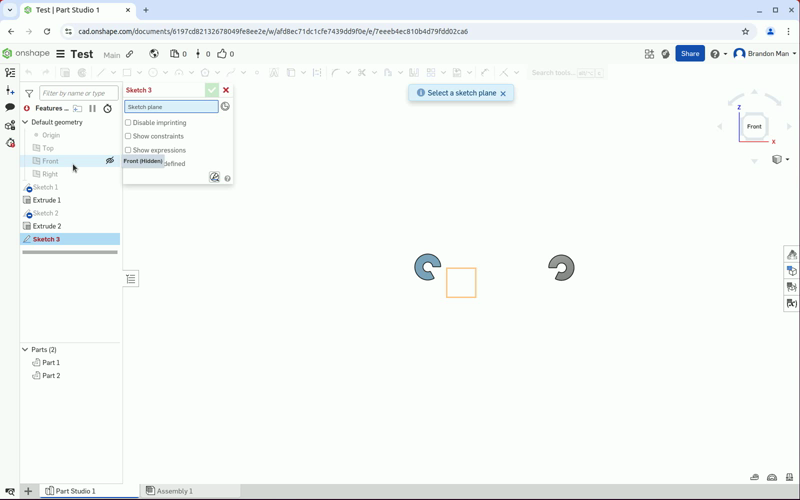
click(73, 163)
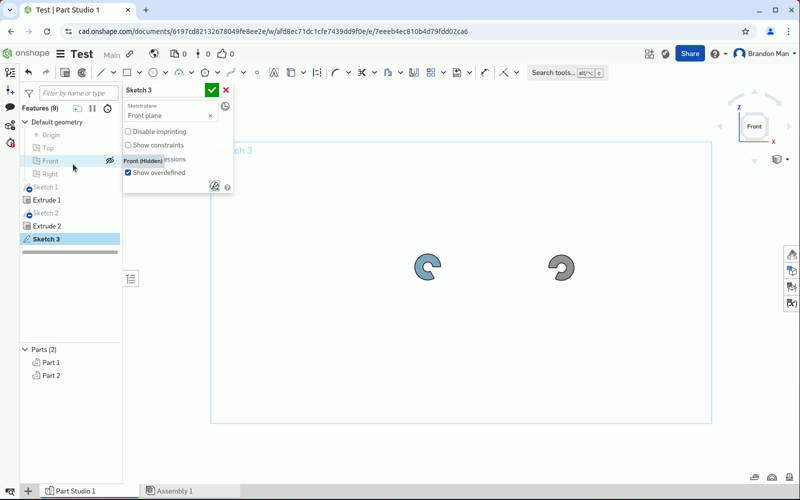
mouse_move(73, 352)
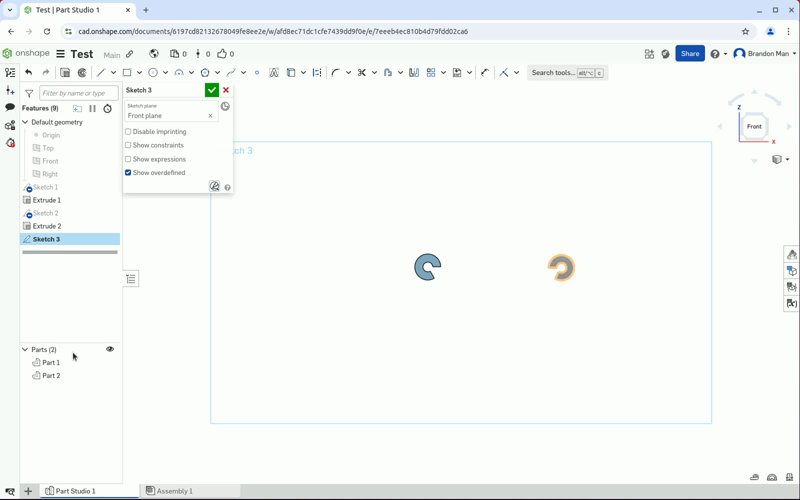
key(y)
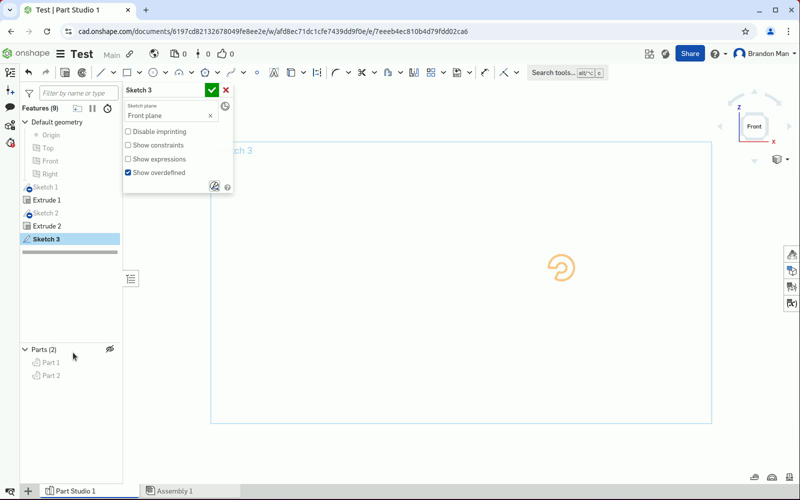
key(a)
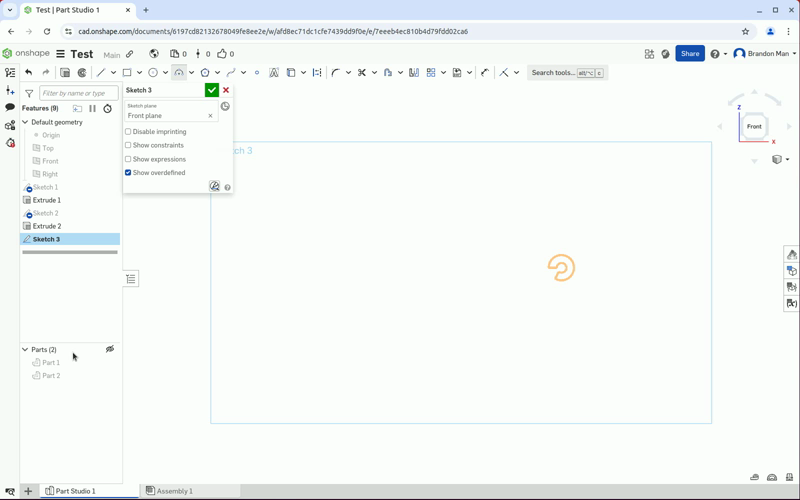
key_down(shift)
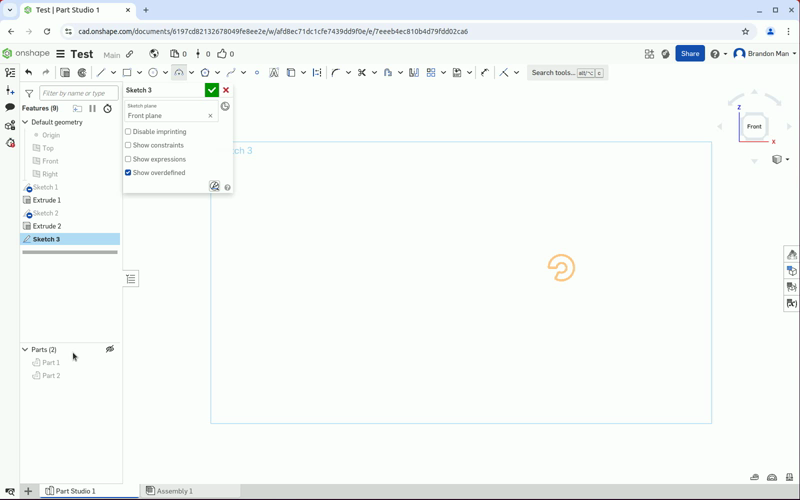
mouse_move(511, 332)
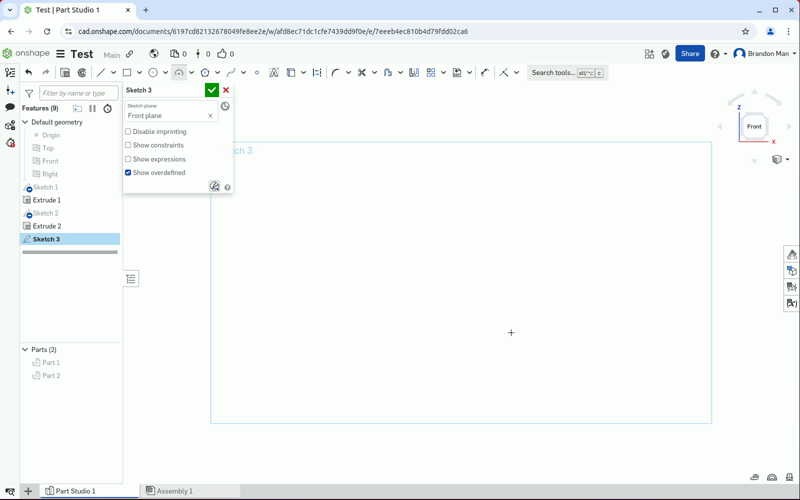
click(511, 332)
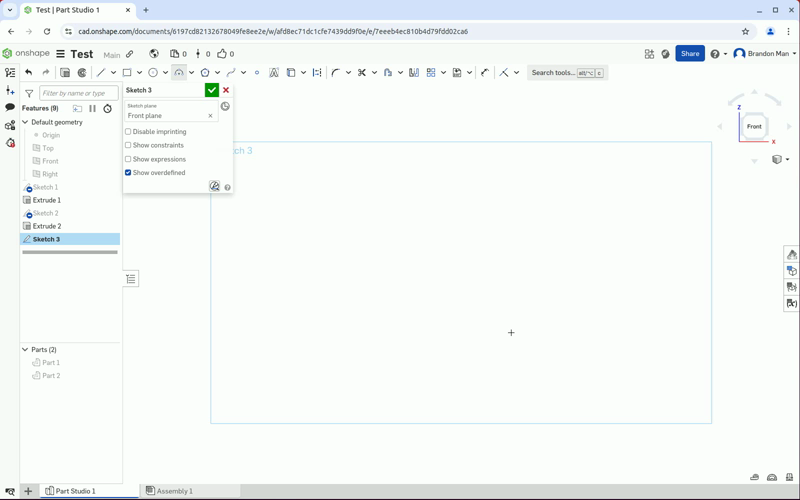
key_up(shift)
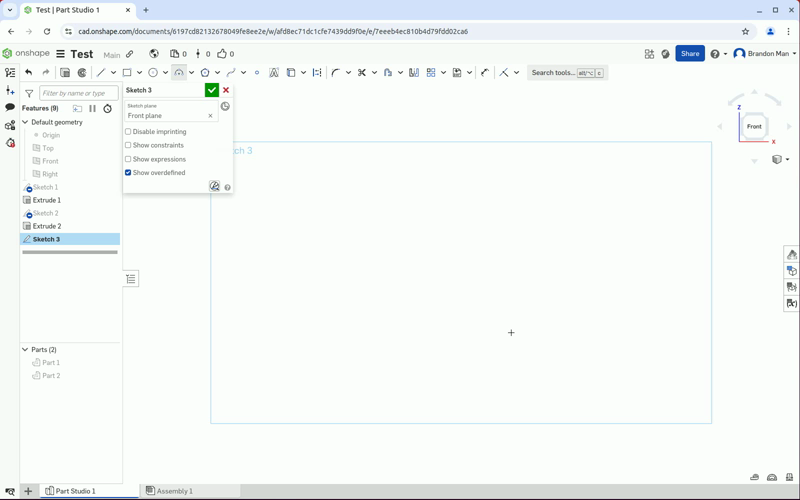
key_down(shift)
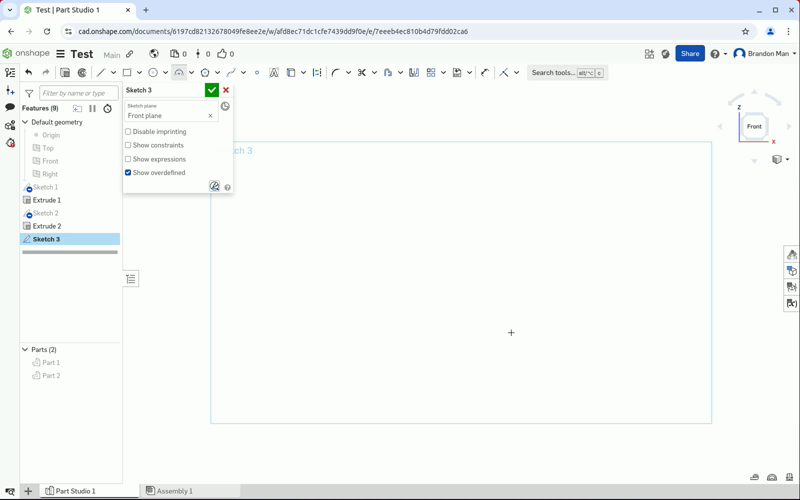
mouse_move(530, 321)
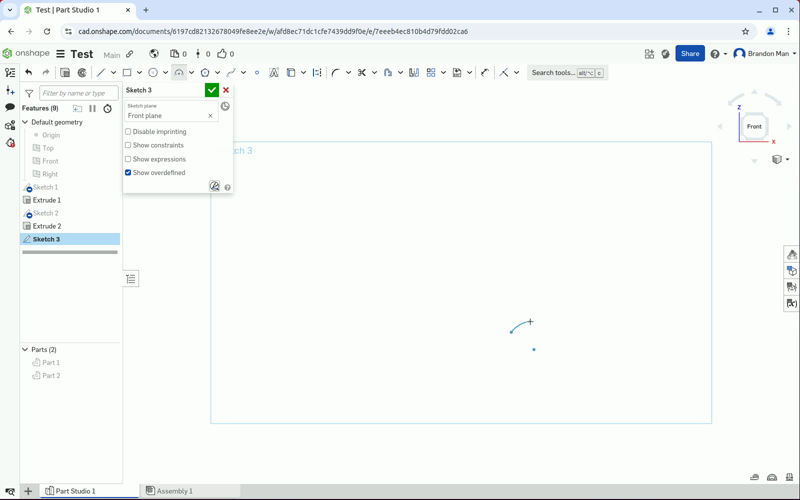
click(530, 321)
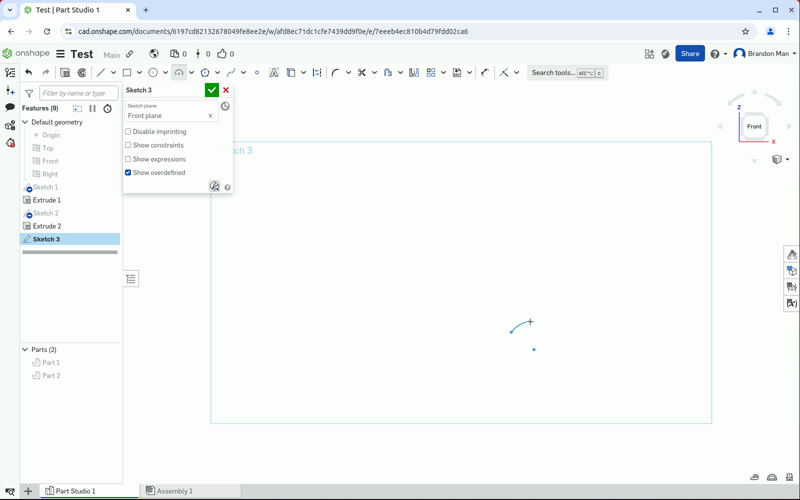
mouse_move(531, 343)
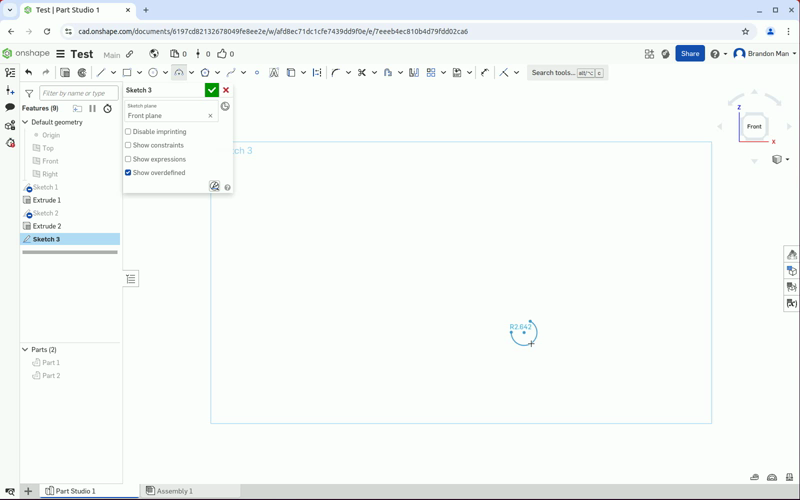
click(531, 343)
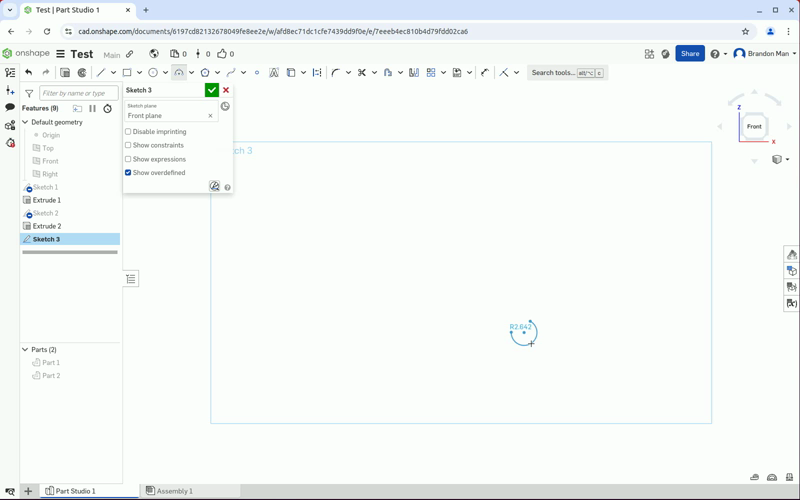
key_up(shift)
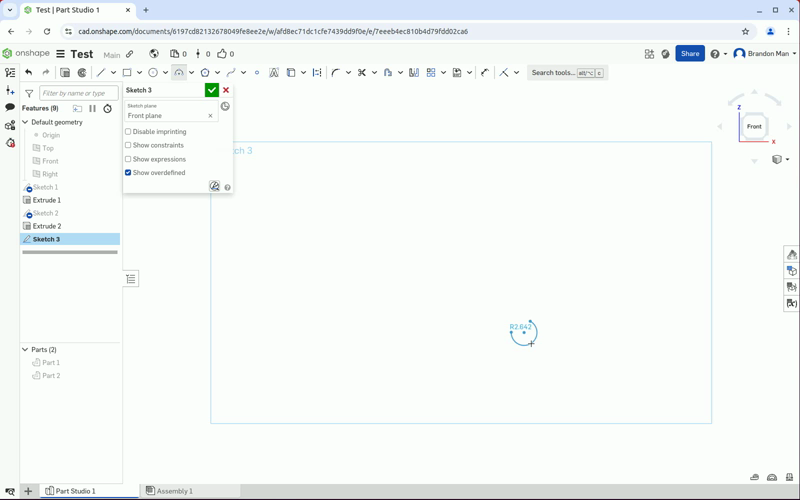
key(esc)
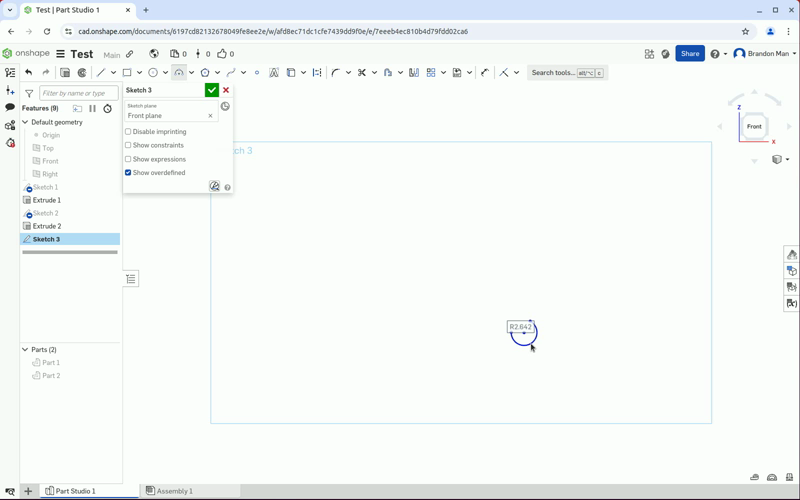
key(l)
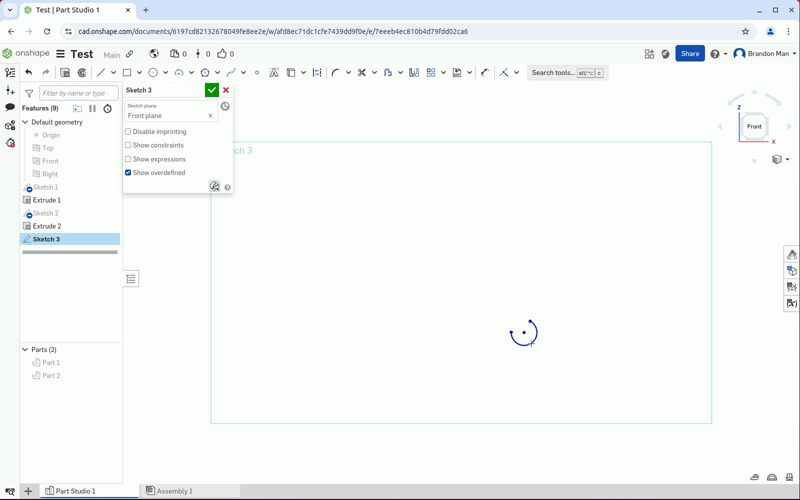
mouse_move(530, 321)
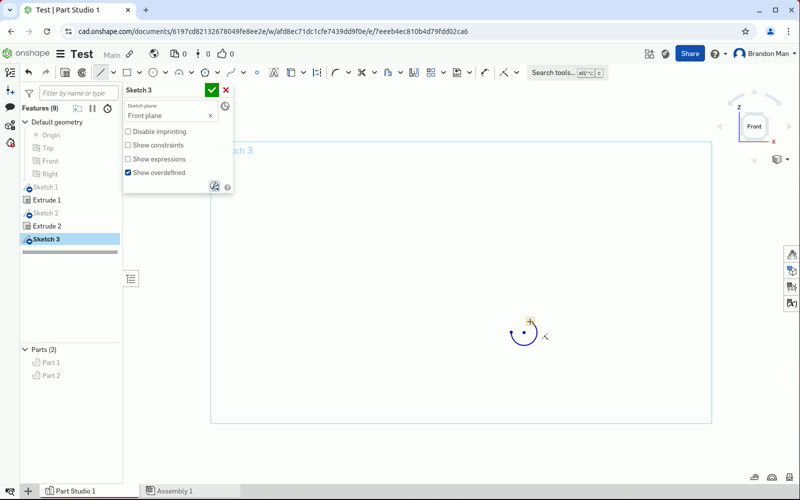
click(530, 321)
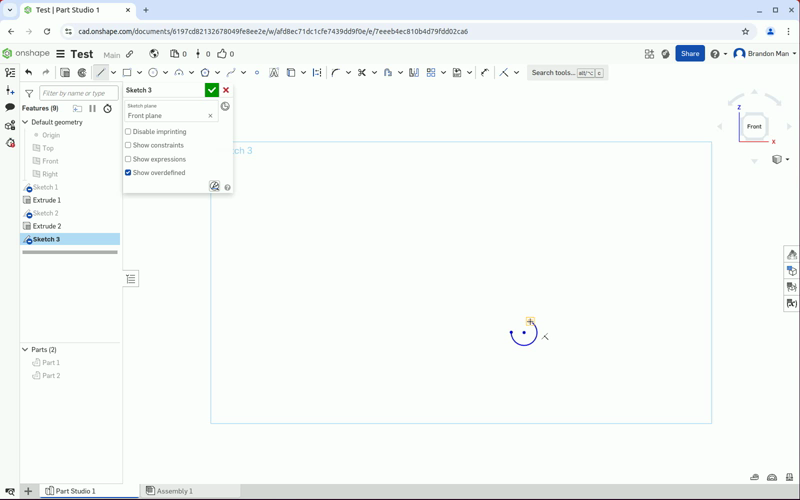
key_down(shift)
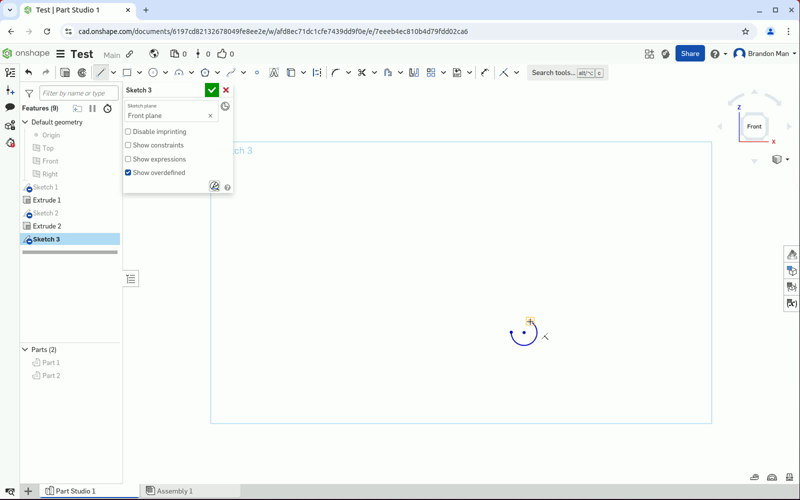
mouse_move(560, 321)
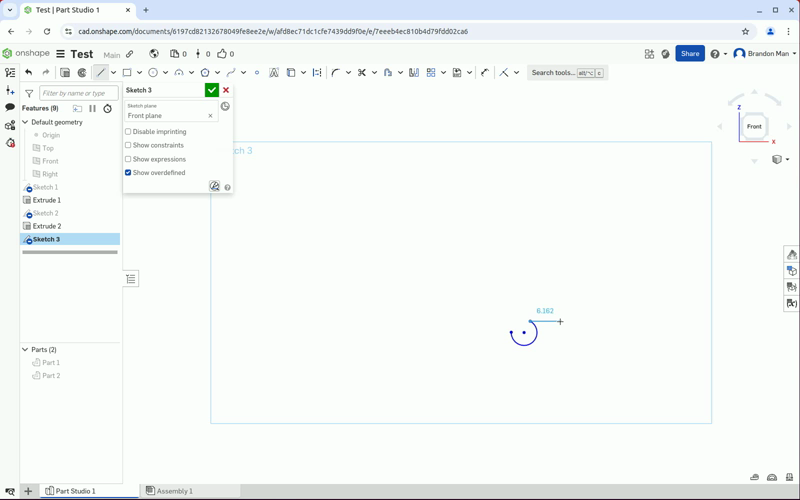
mouse_move(526, 327)
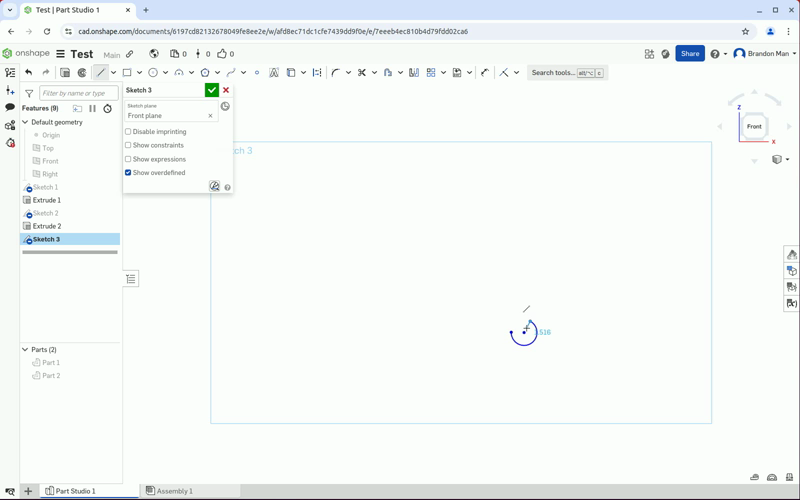
click(526, 327)
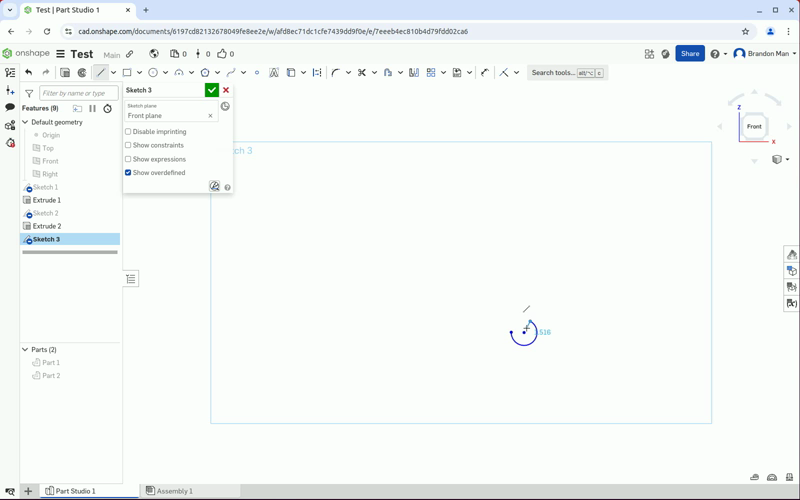
key_up(shift)
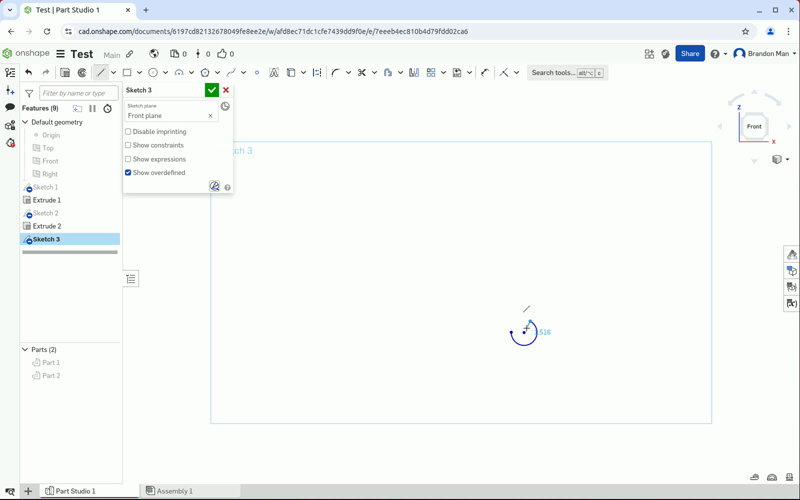
key(esc)
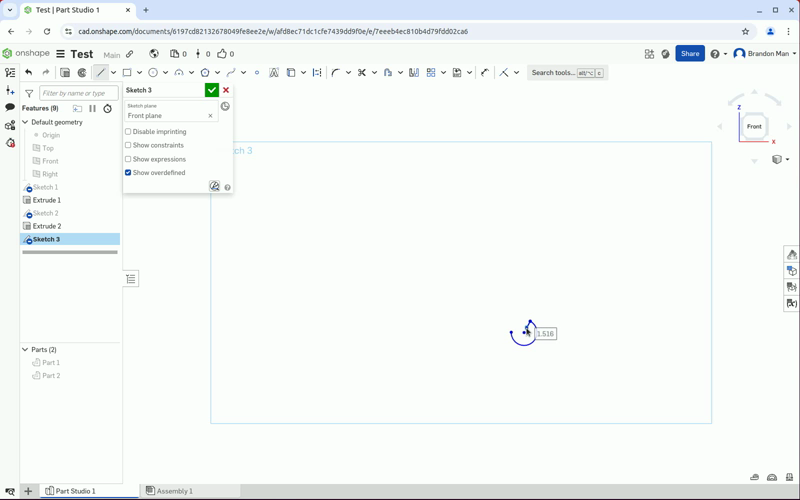
key(a)
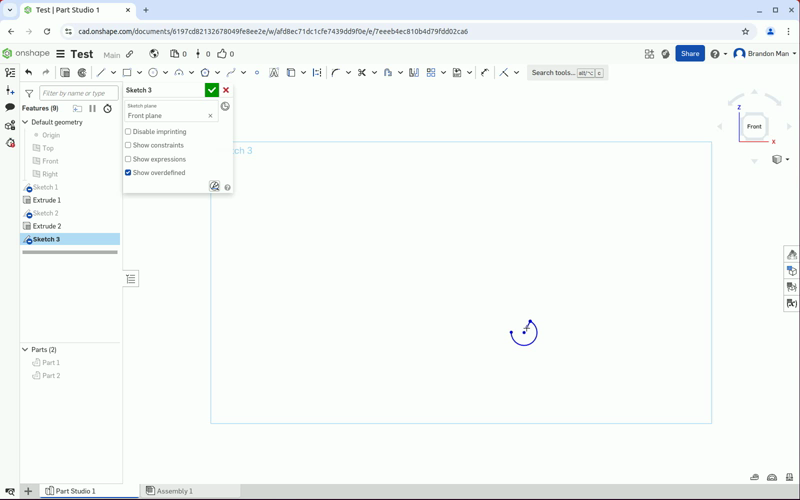
mouse_move(526, 327)
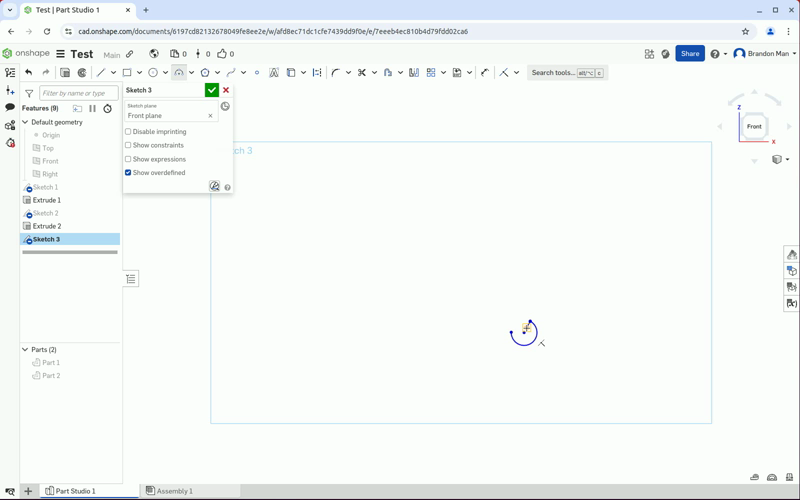
click(526, 327)
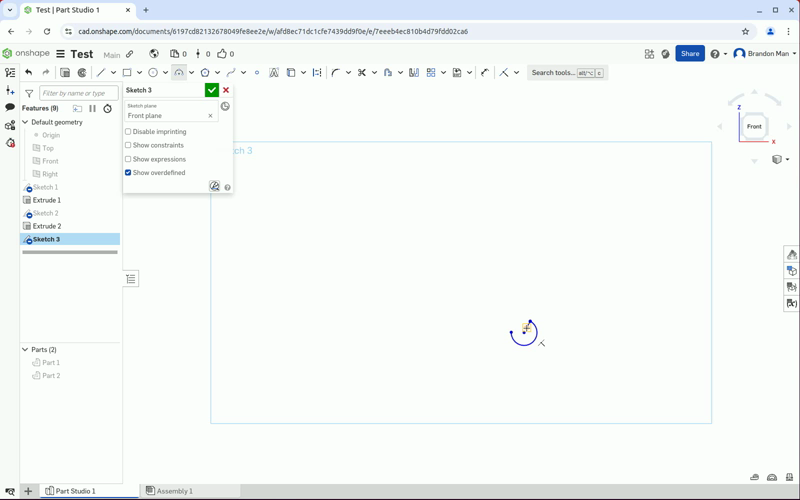
key_down(shift)
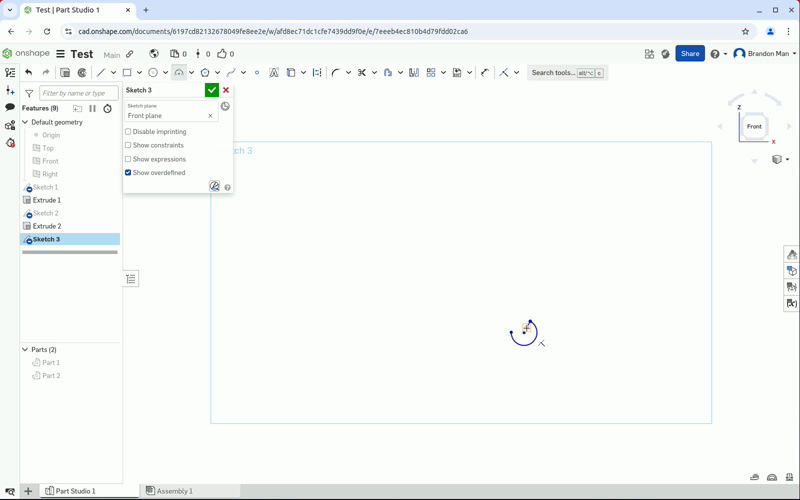
mouse_move(519, 332)
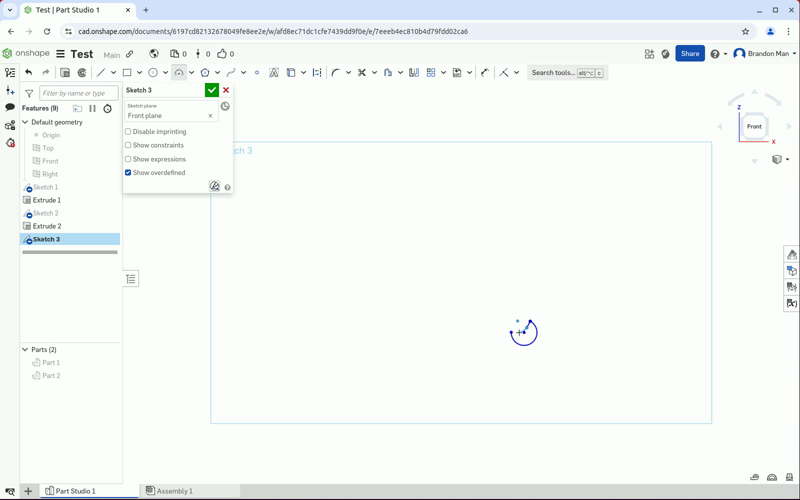
click(519, 332)
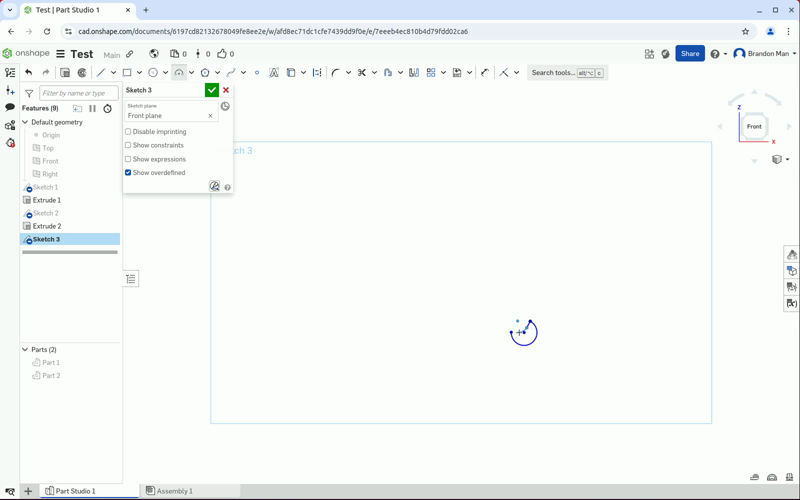
mouse_move(527, 336)
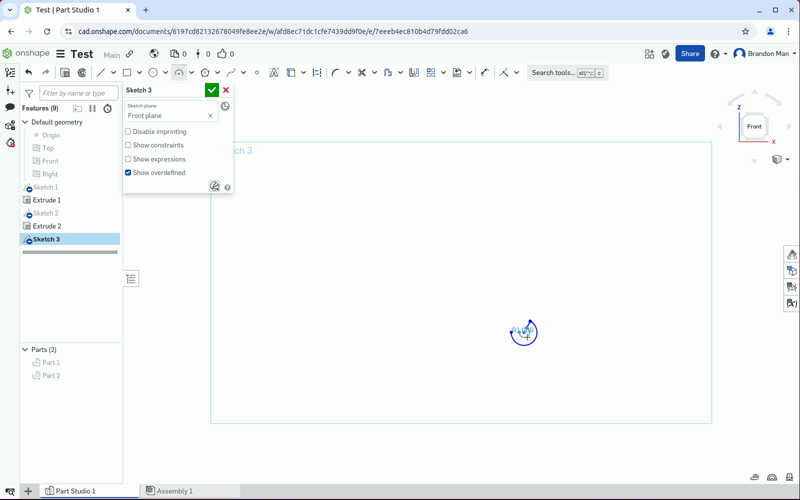
click(527, 336)
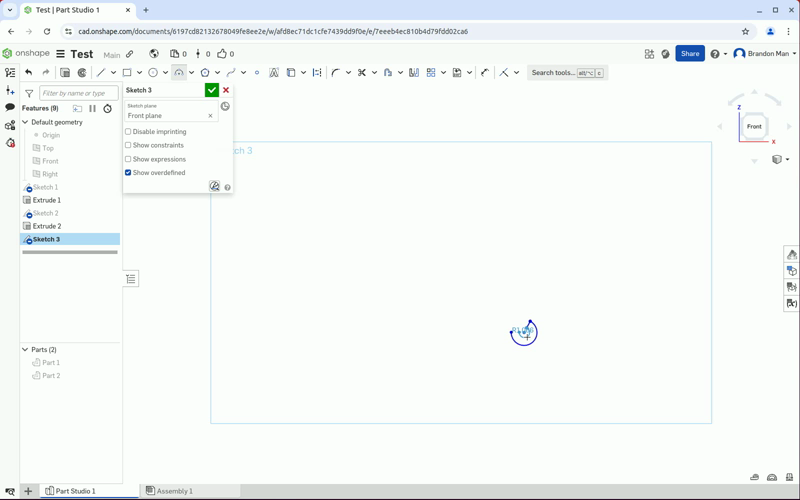
key_up(shift)
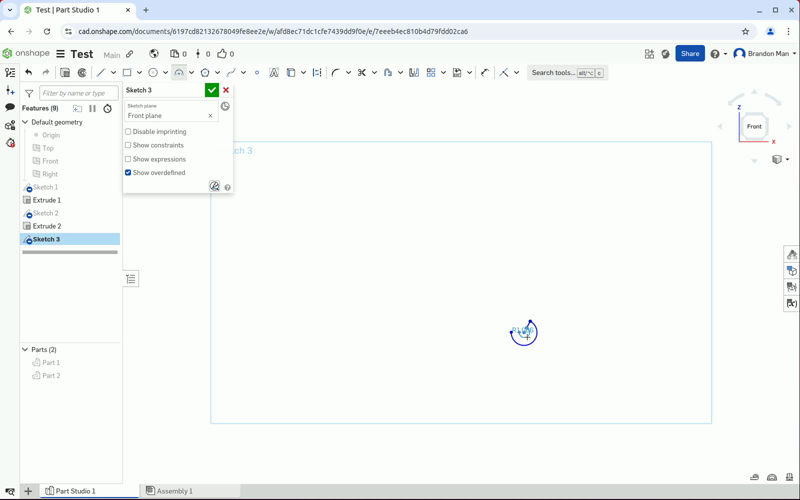
key(esc)
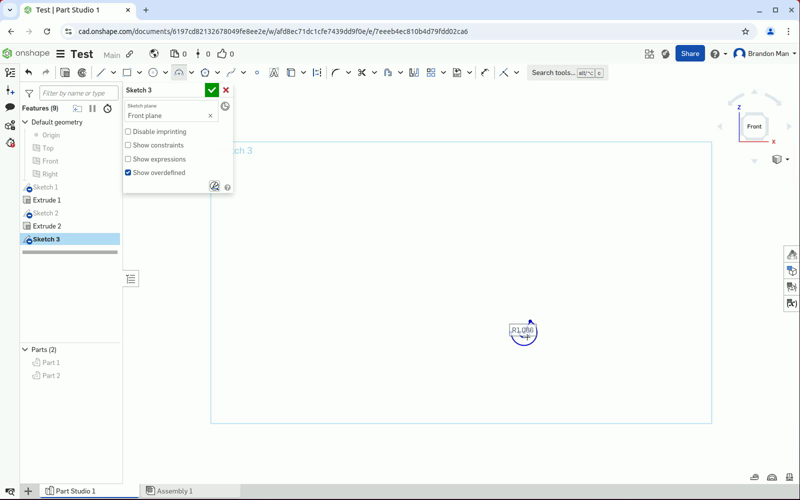
key(l)
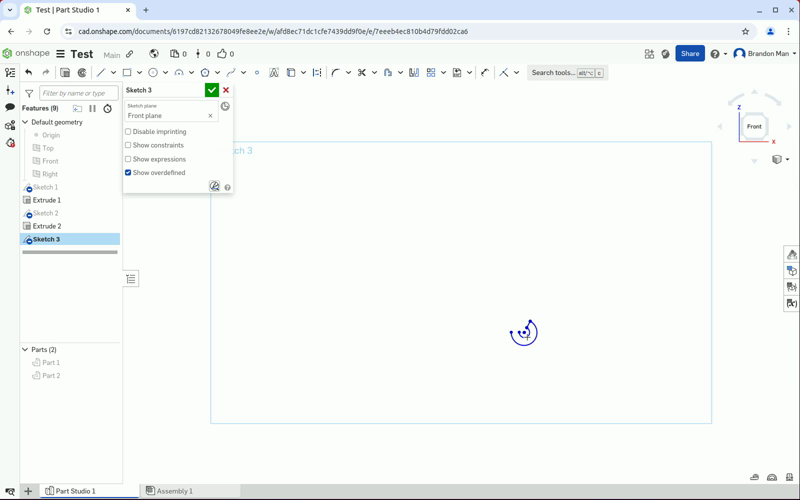
mouse_move(519, 332)
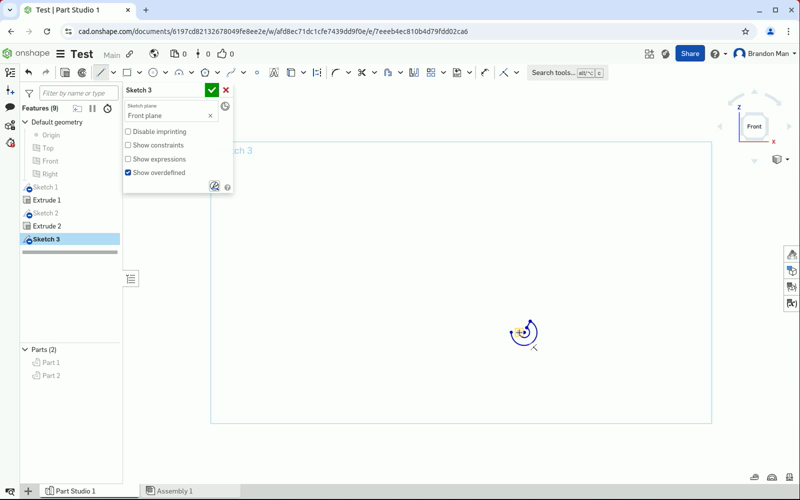
click(519, 332)
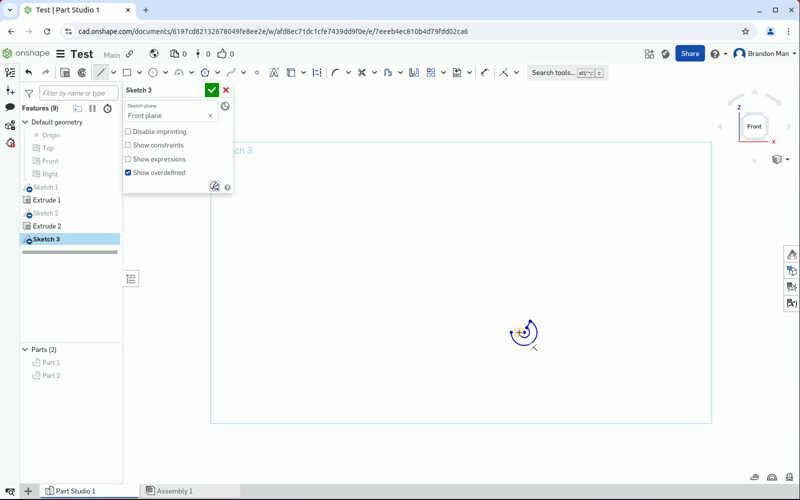
mouse_move(549, 332)
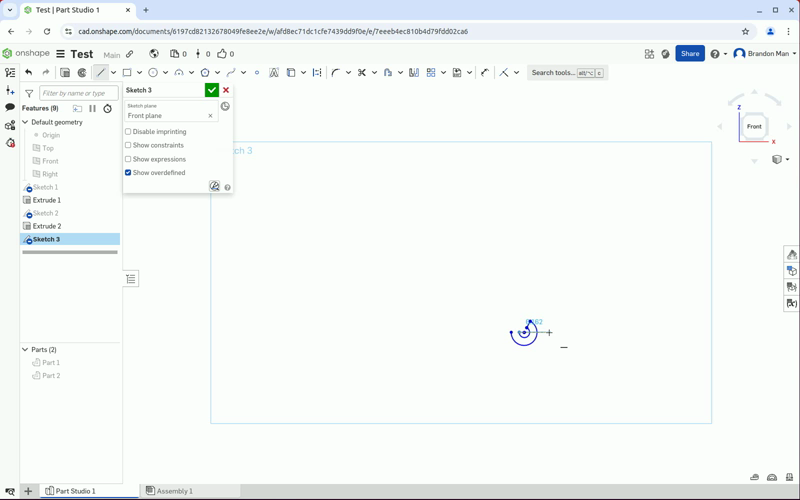
key_down(shift)
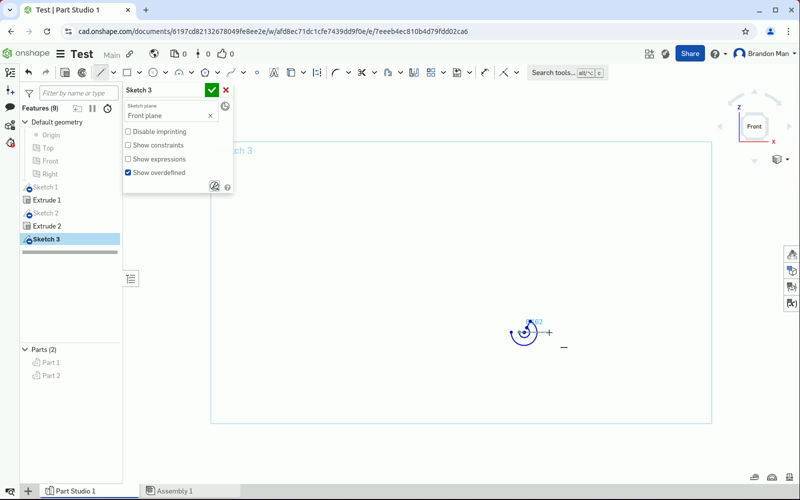
mouse_move(511, 332)
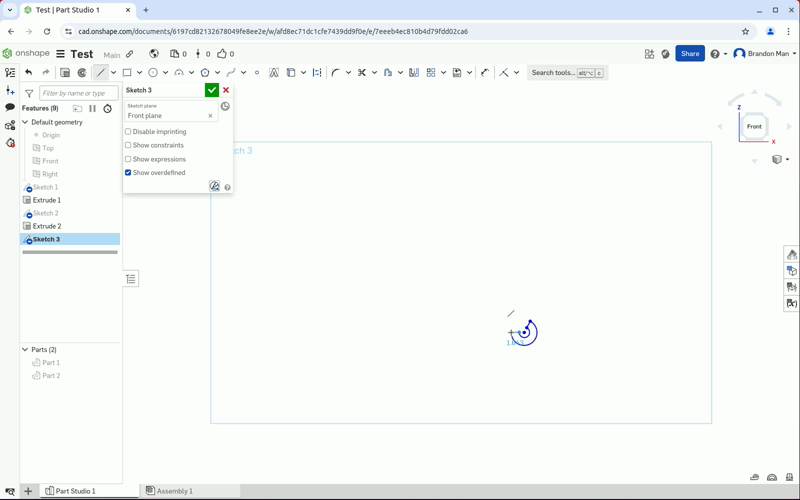
key_up(shift)
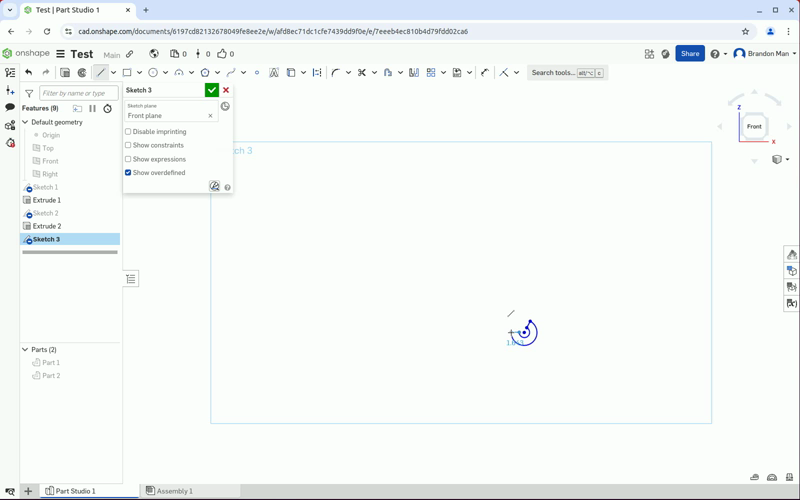
click(511, 332)
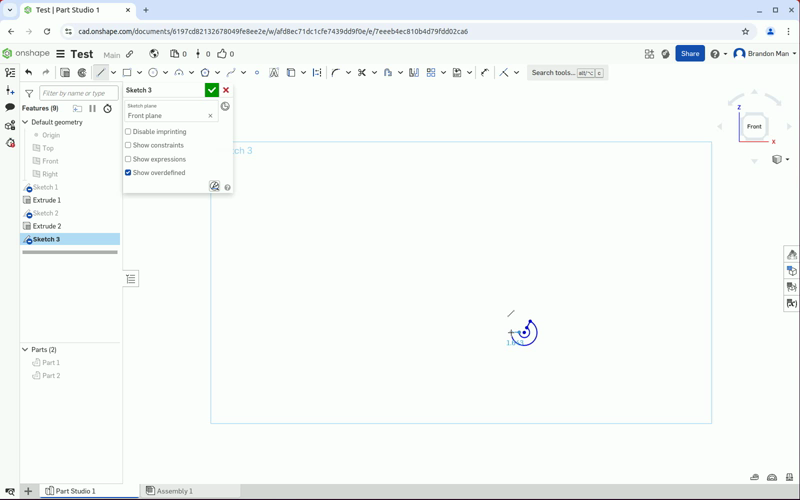
key(esc)
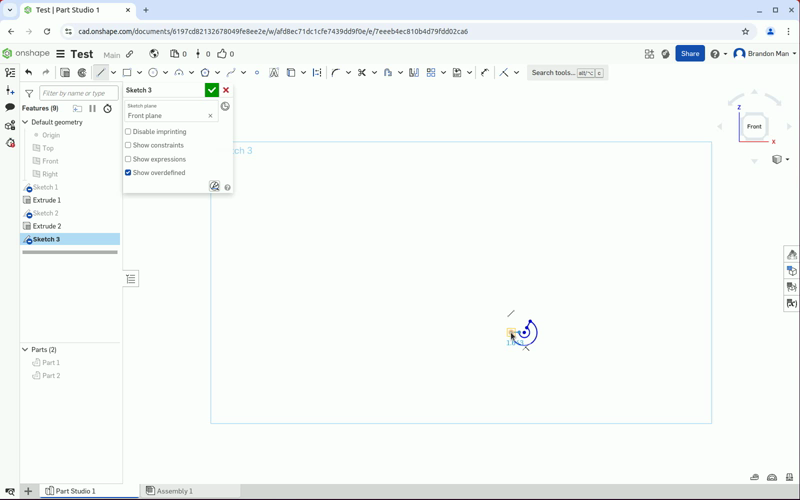
mouse_move(531, 341)
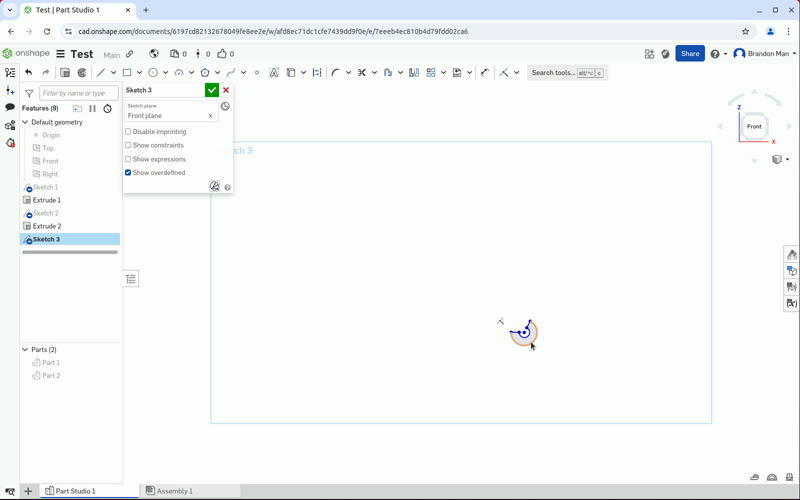
scroll(6)
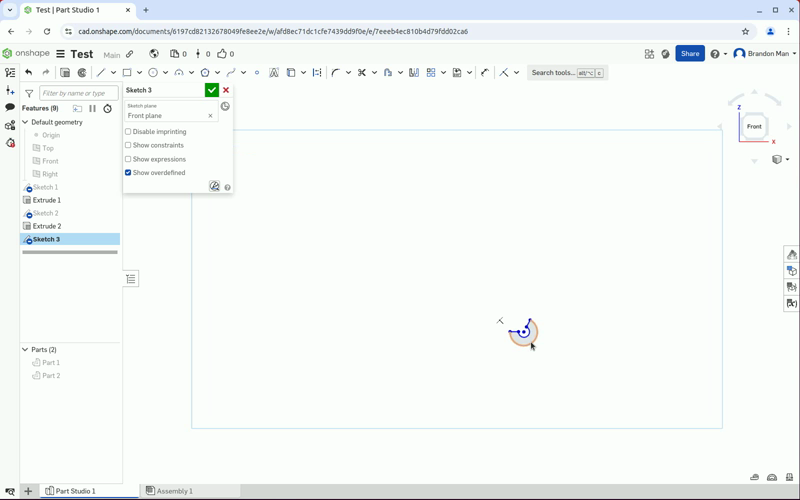
scroll(6)
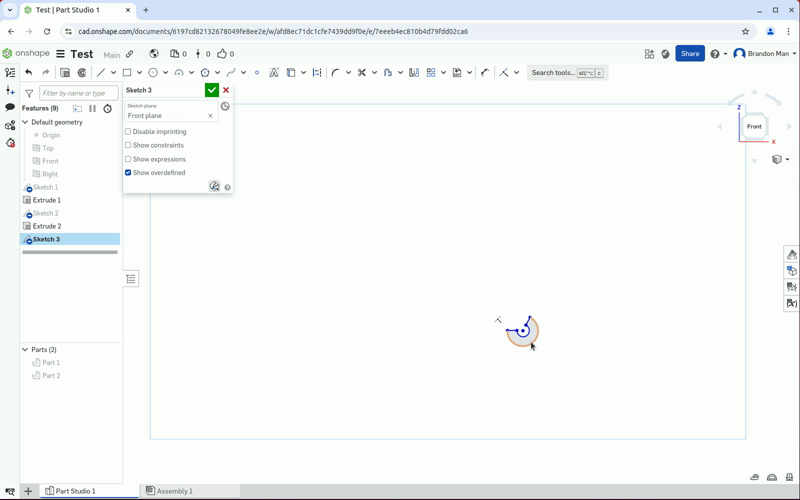
scroll(6)
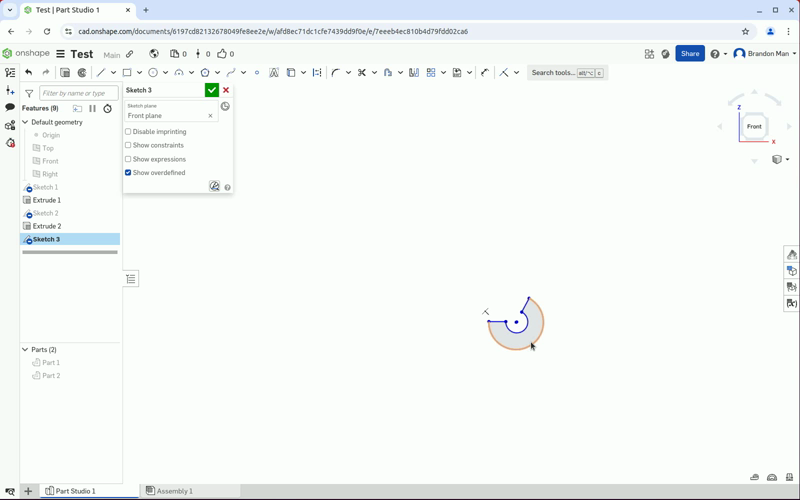
scroll(6)
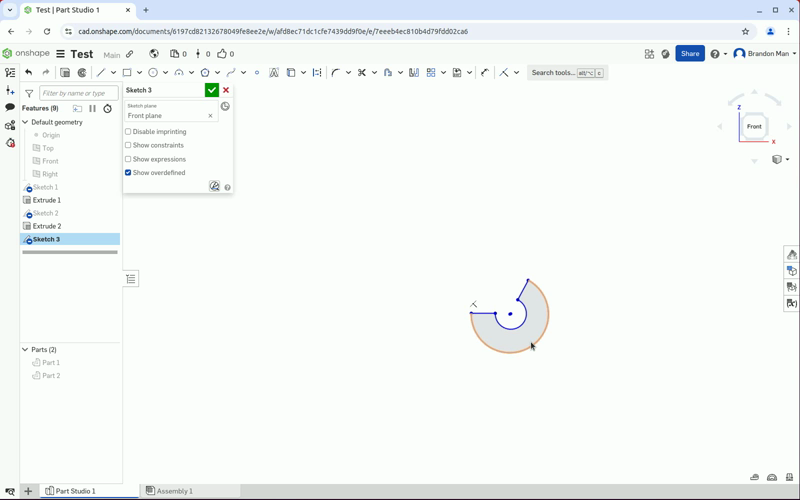
scroll(6)
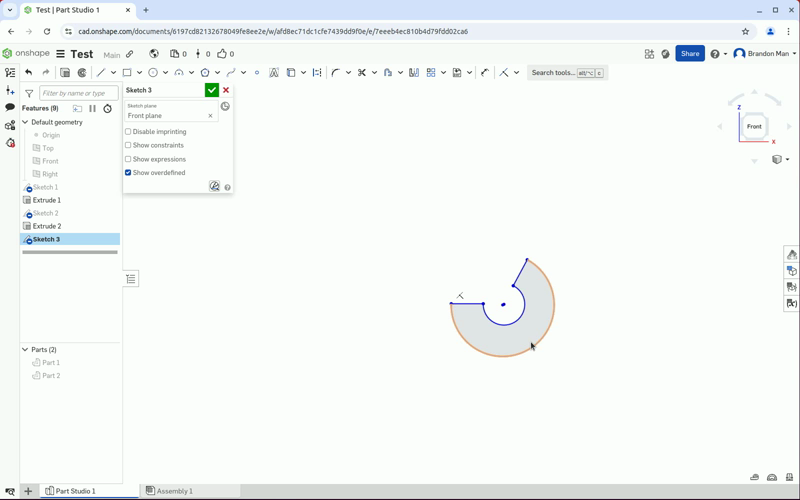
scroll(6)
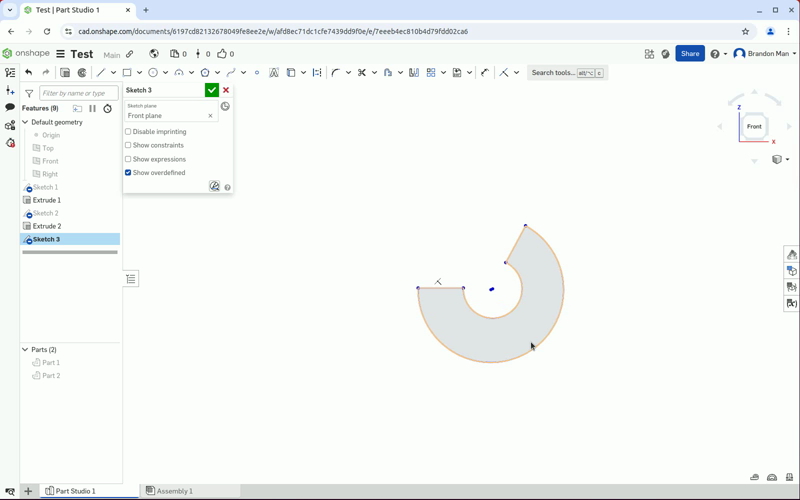
scroll(6)
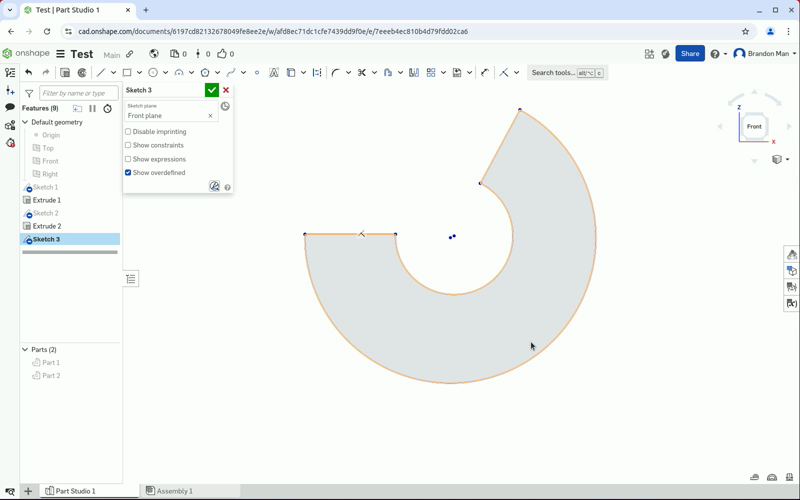
click(531, 341)
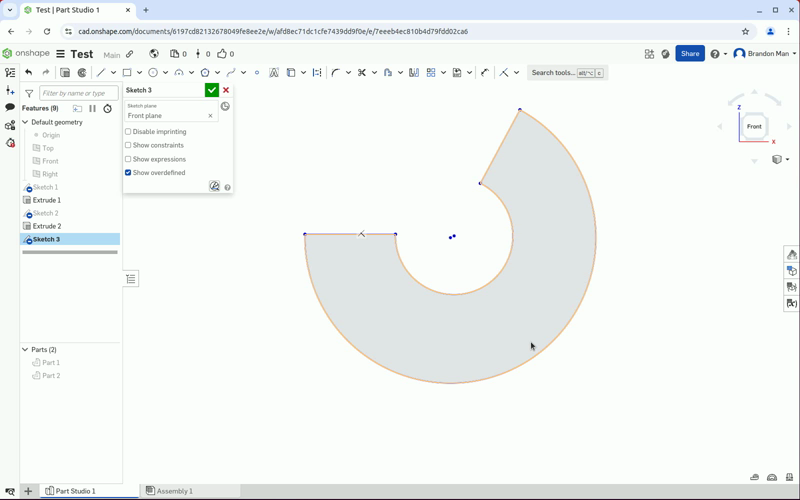
scroll(-6)
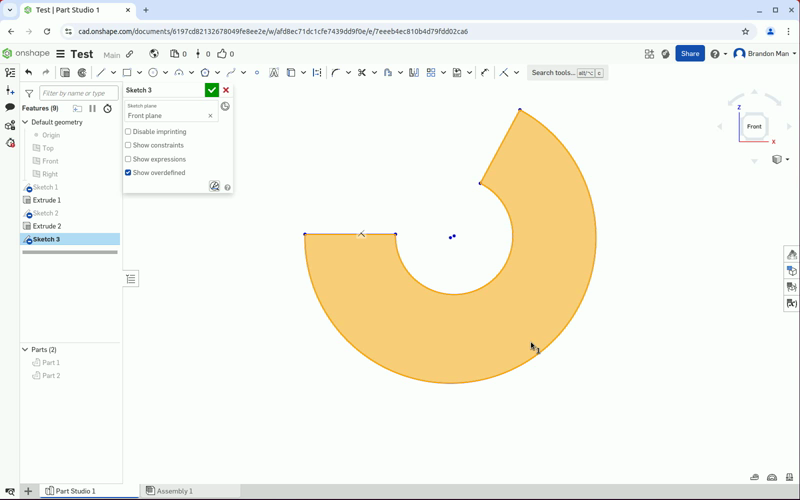
scroll(-6)
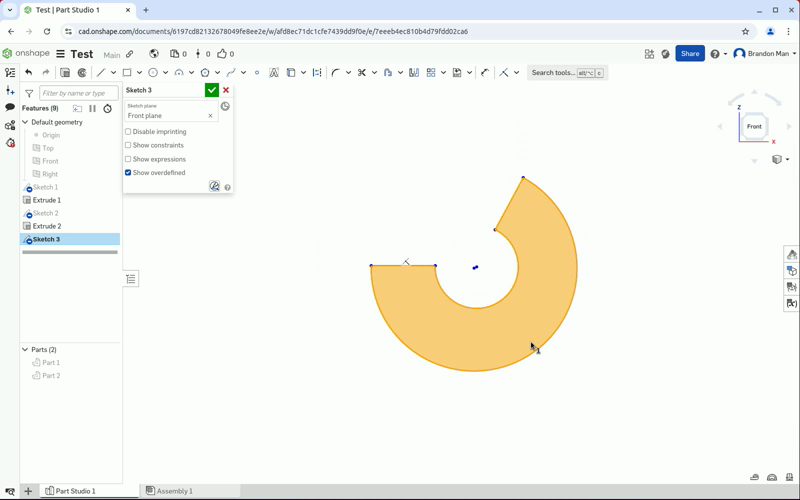
scroll(-6)
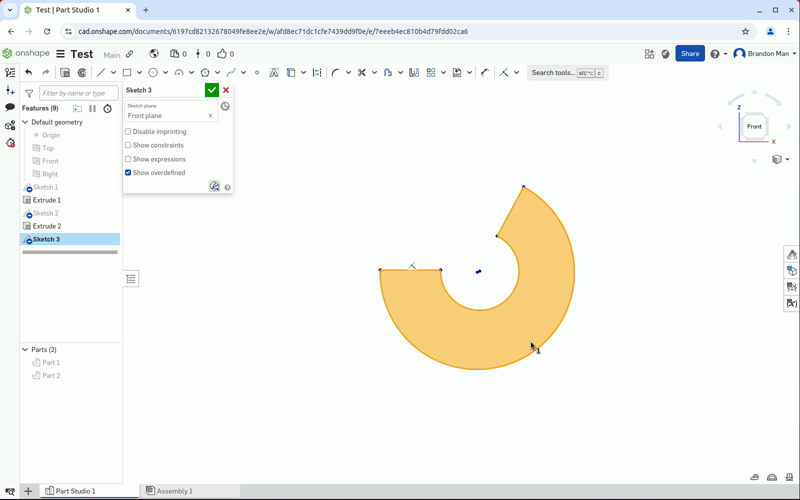
scroll(-6)
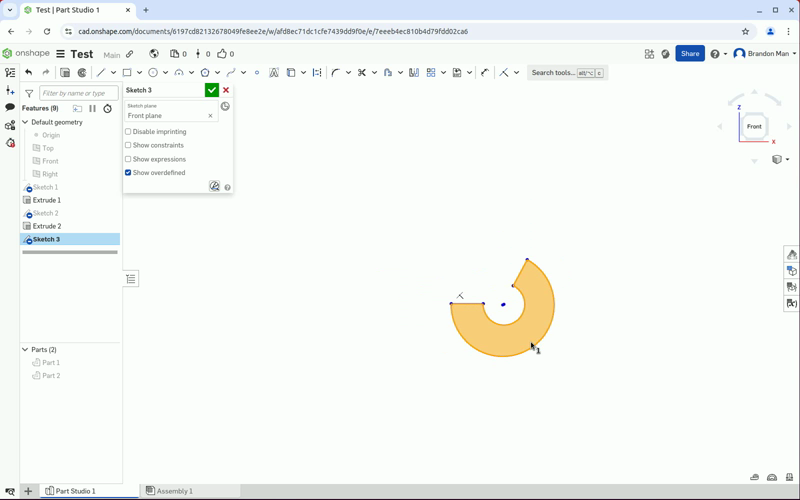
scroll(-6)
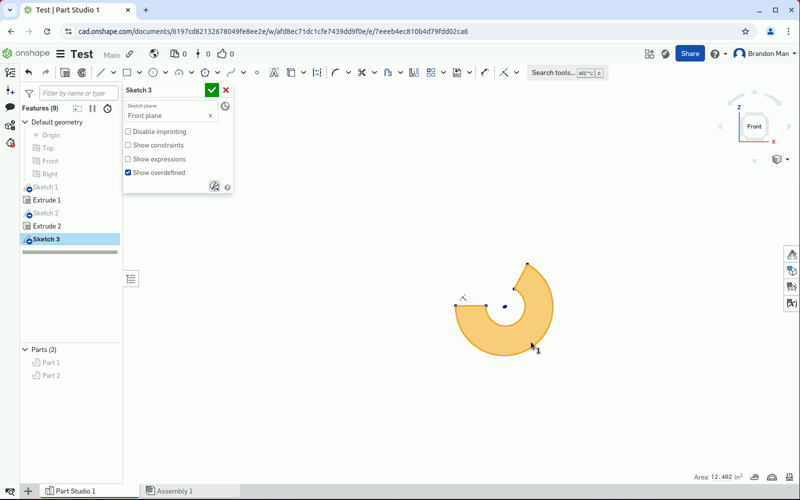
scroll(-6)
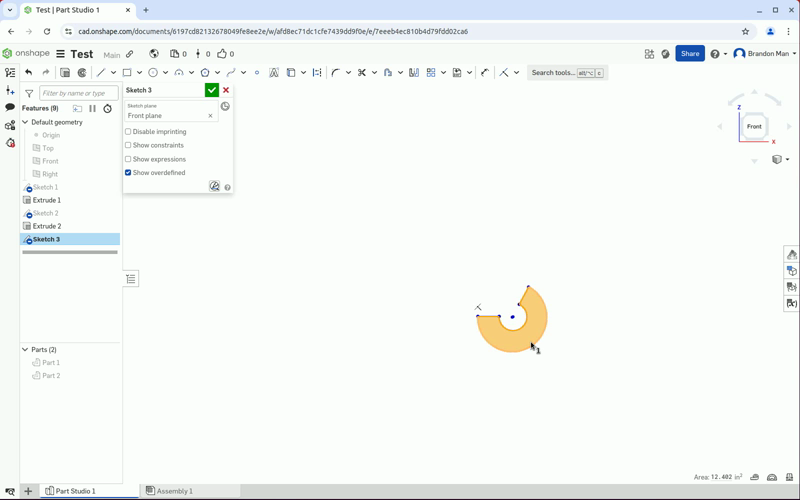
scroll(-6)
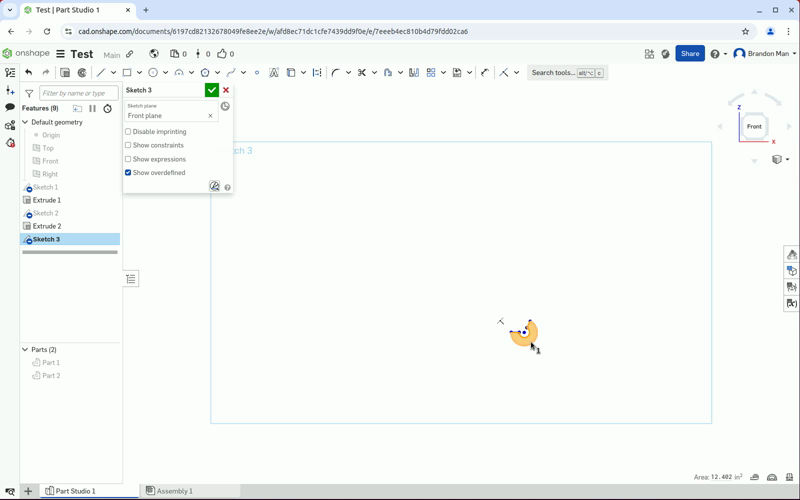
mouse_move(73, 352)
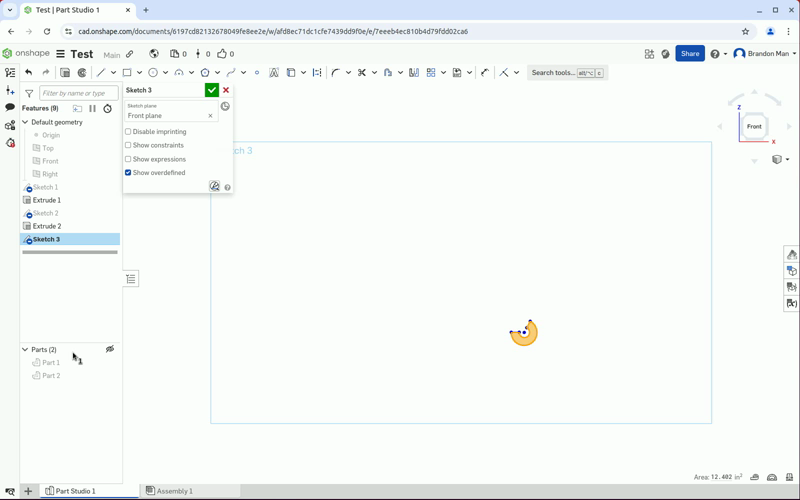
key(shift+y)
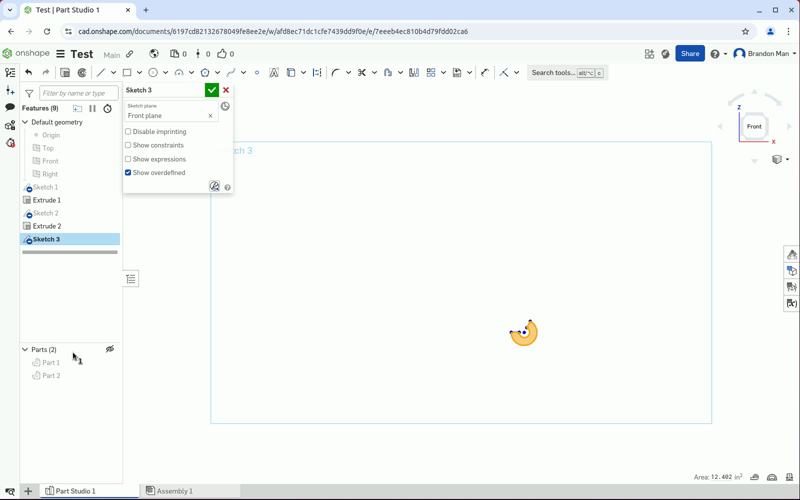
key(shift+e)
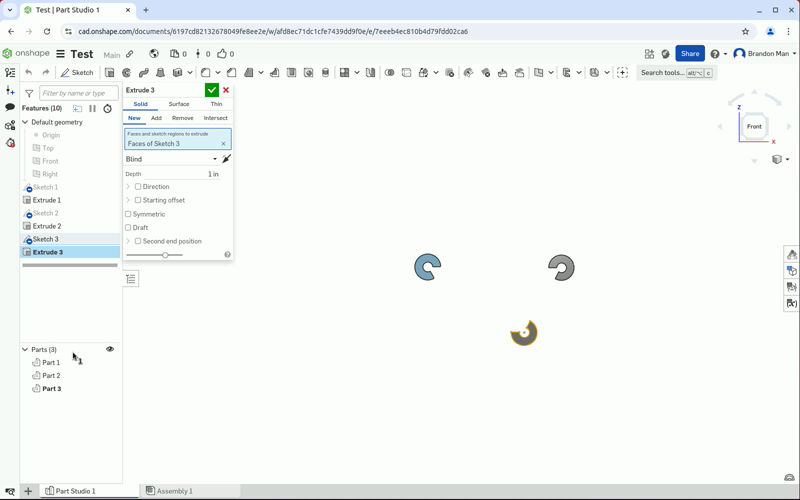
mouse_move(143, 106)
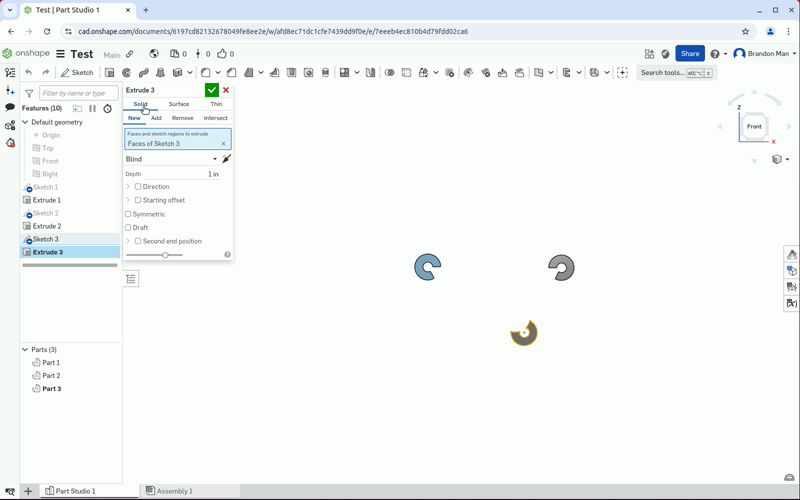
click(143, 106)
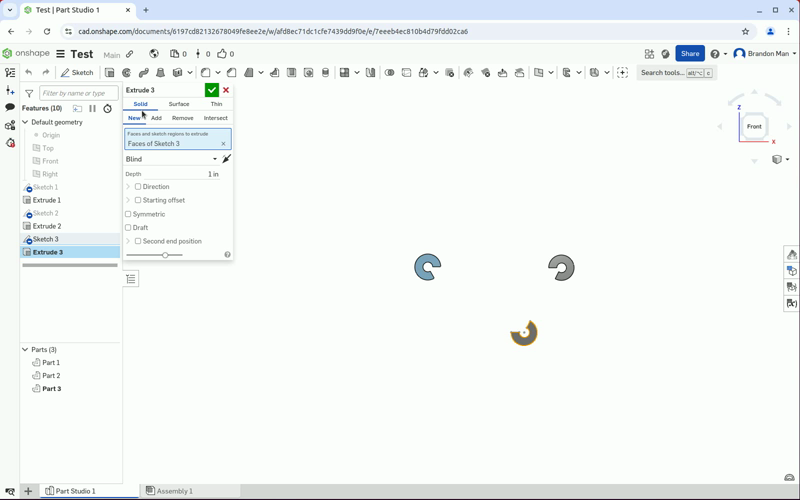
mouse_move(137, 120)
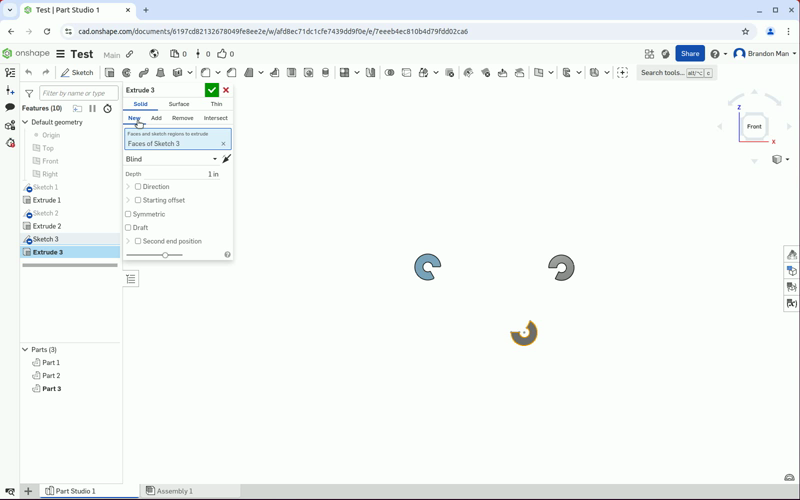
click(137, 120)
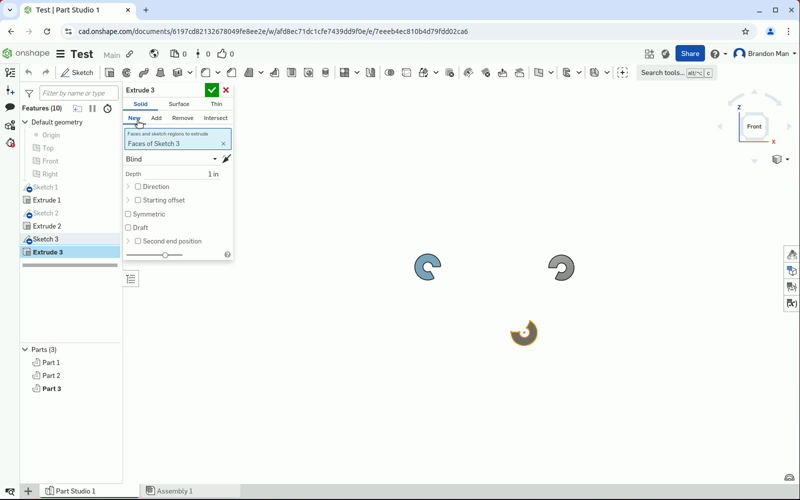
key(tab, 4)
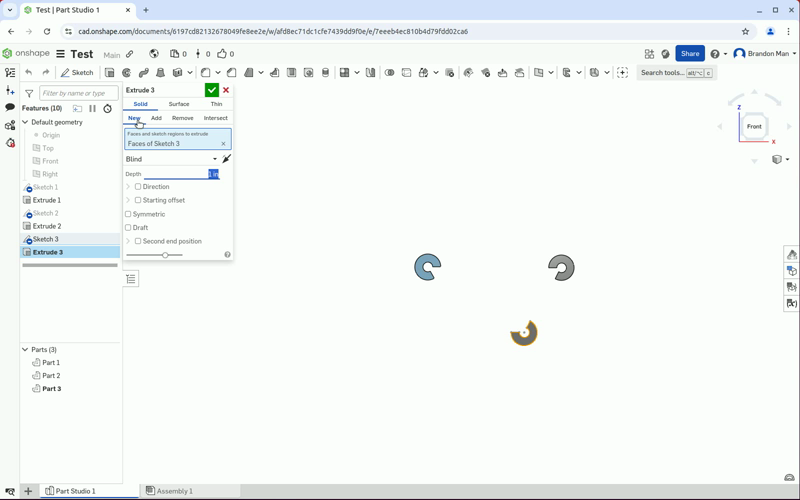
text(8.184)
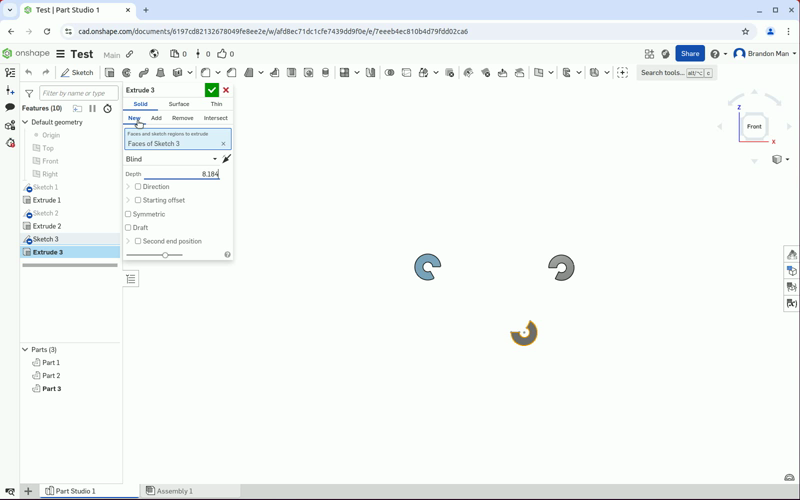
key(tab, 3)
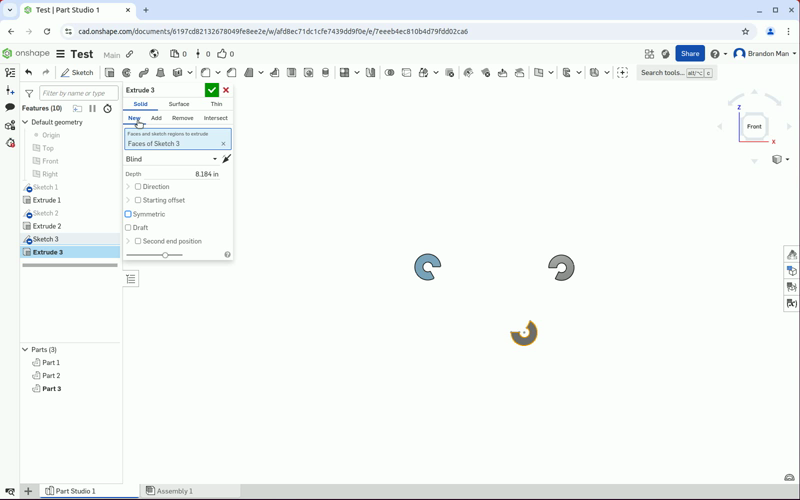
key(space)
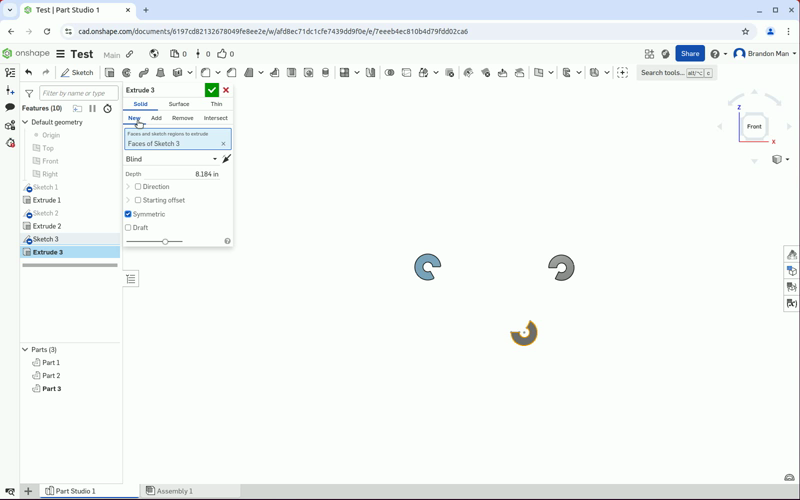
key(enter)
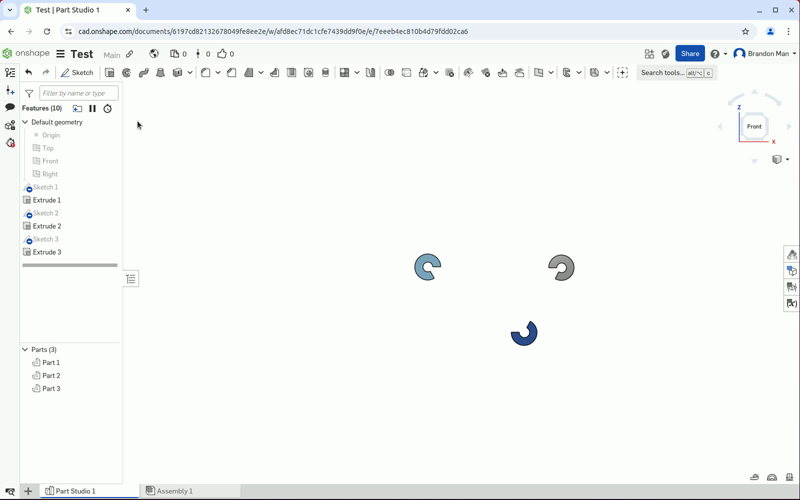
key(shift+h)
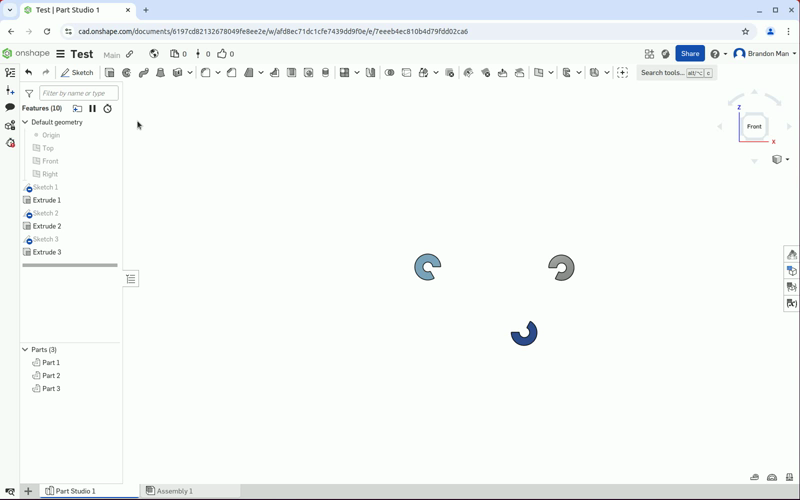
key(shift+h)
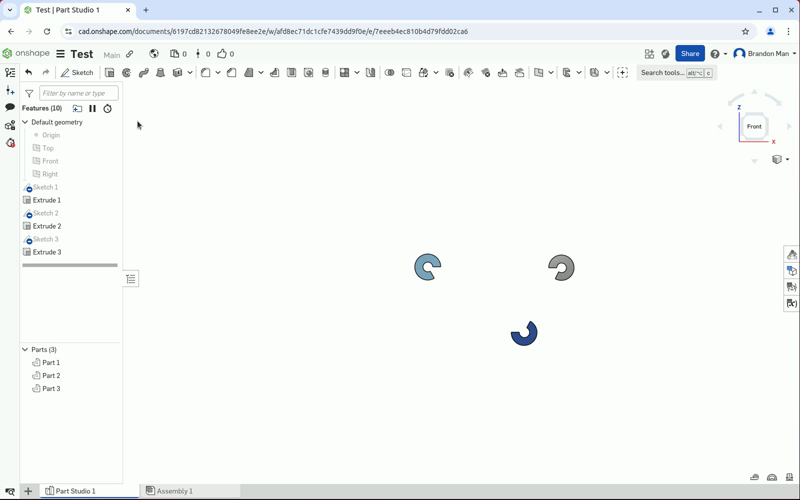
mouse_move(73, 189)
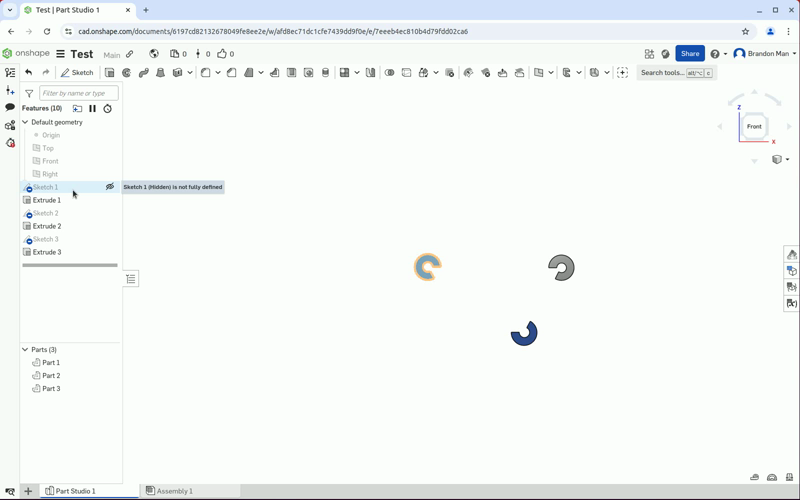
click(73, 189)
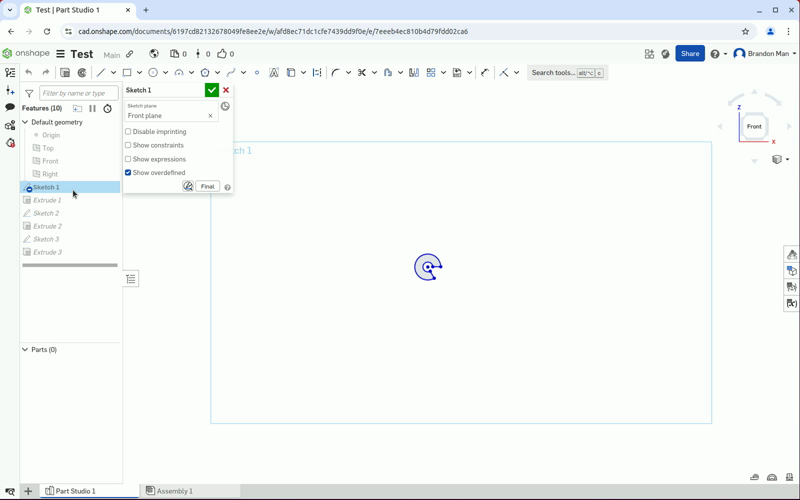
mouse_move(229, 92)
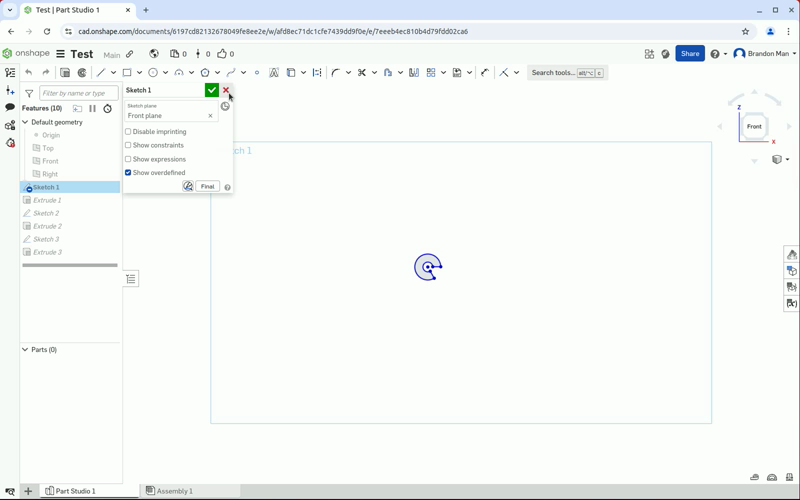
click(229, 92)
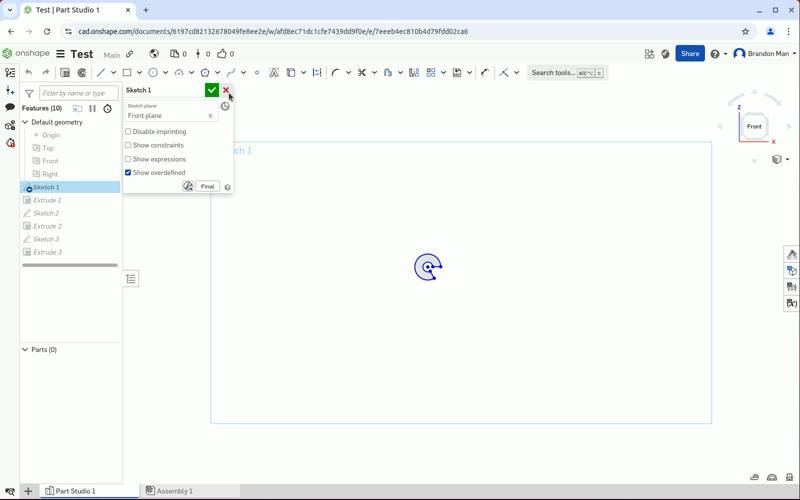
key(shift+s)
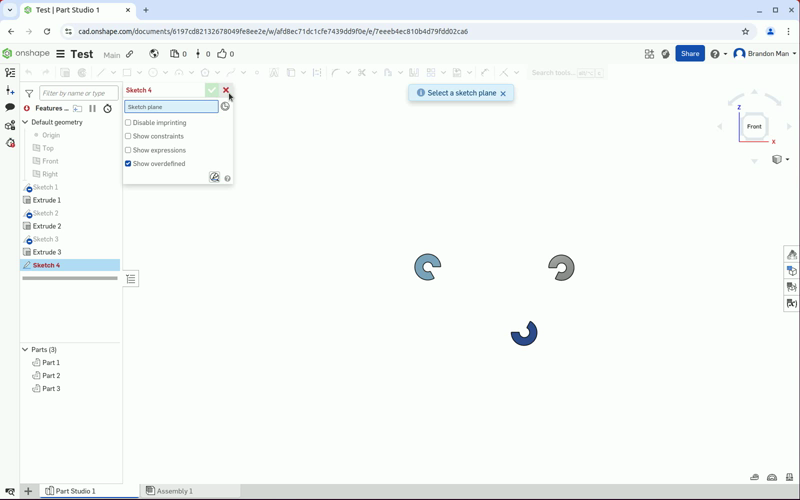
mouse_move(73, 163)
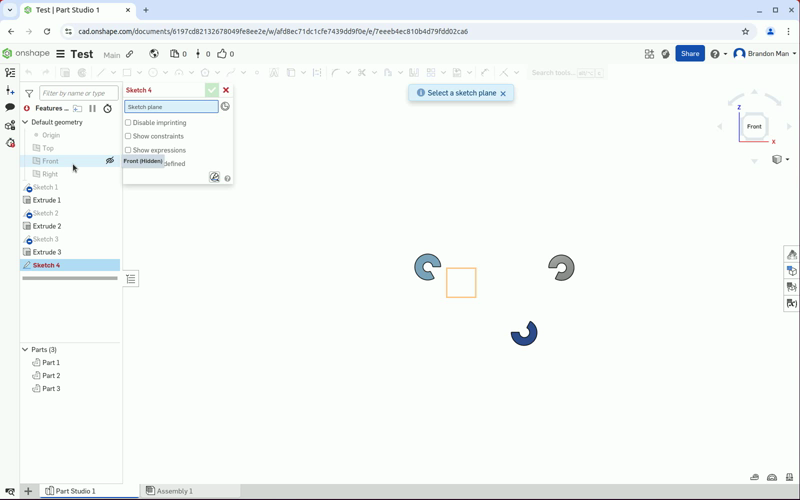
click(73, 163)
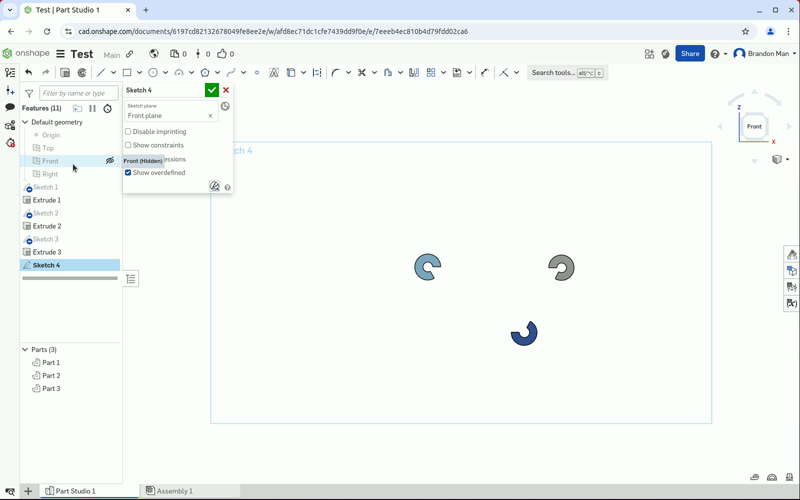
mouse_move(73, 352)
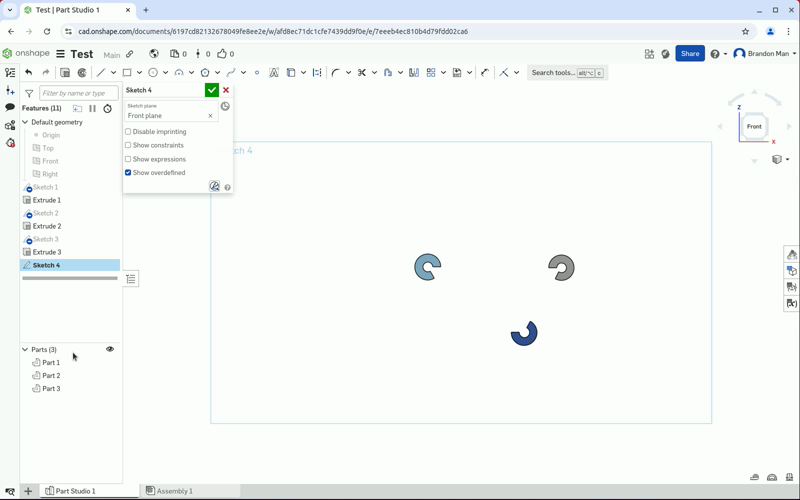
key(y)
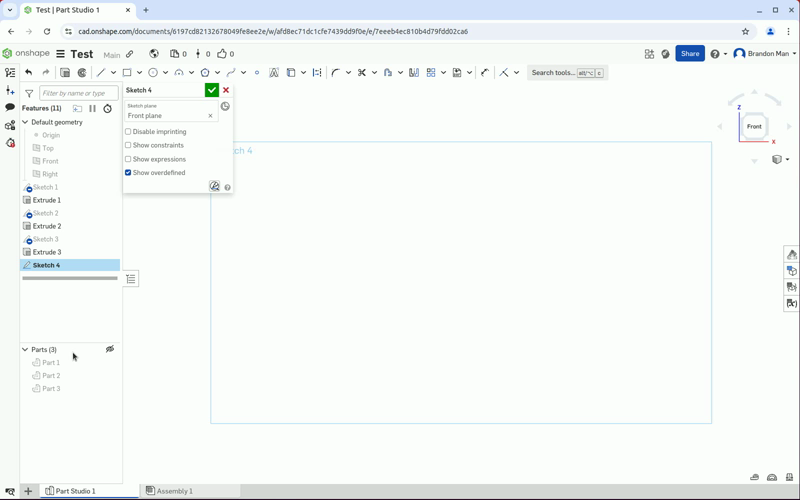
key(a)
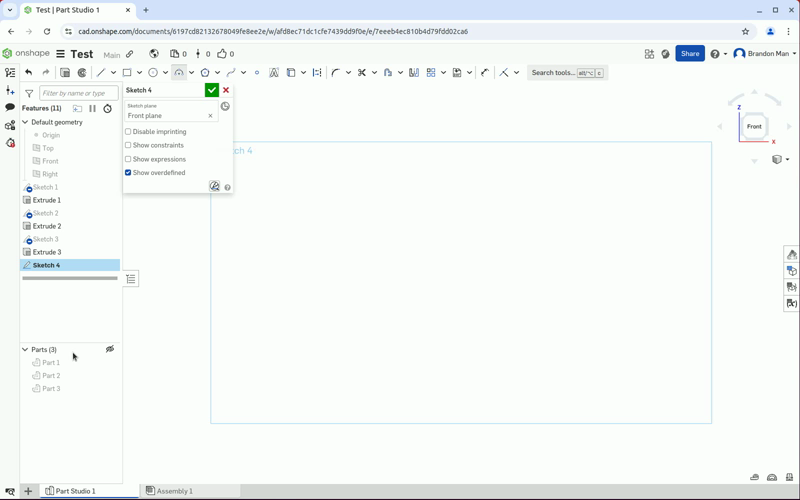
key_down(shift)
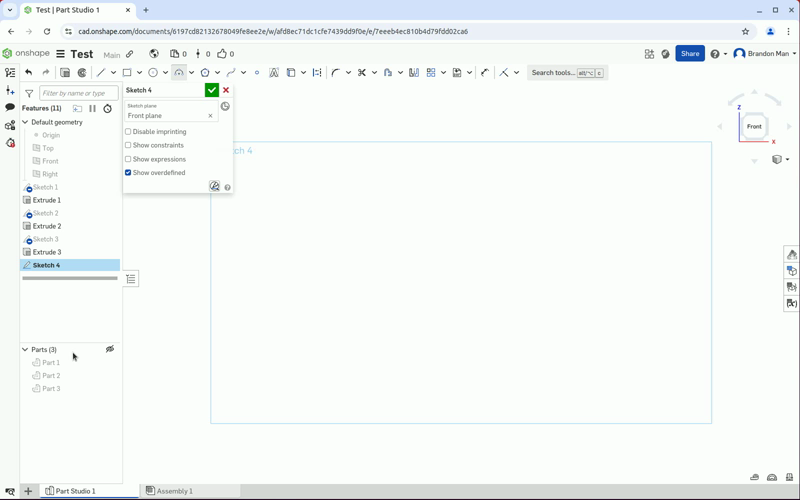
mouse_move(459, 322)
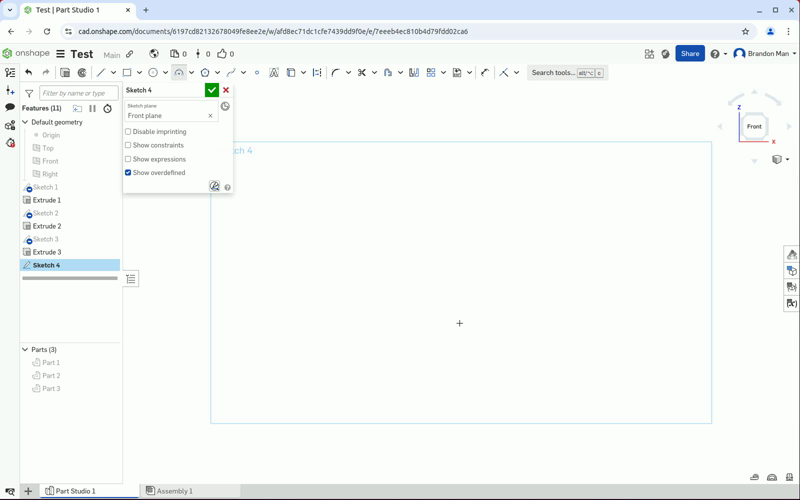
click(459, 322)
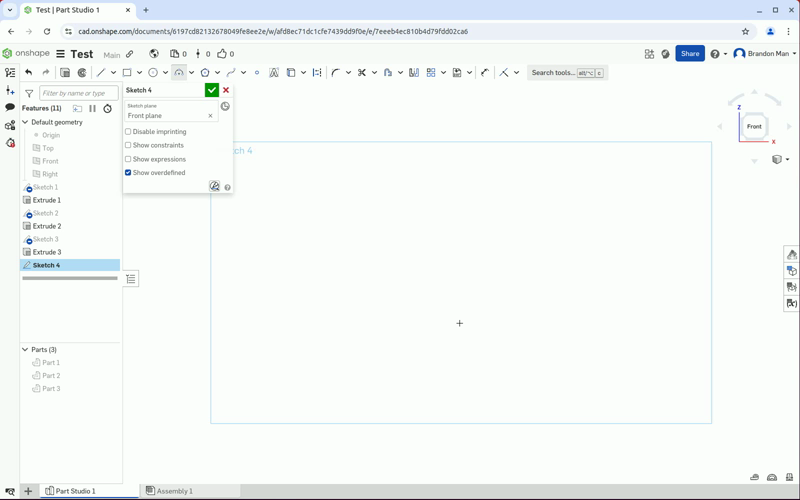
key_up(shift)
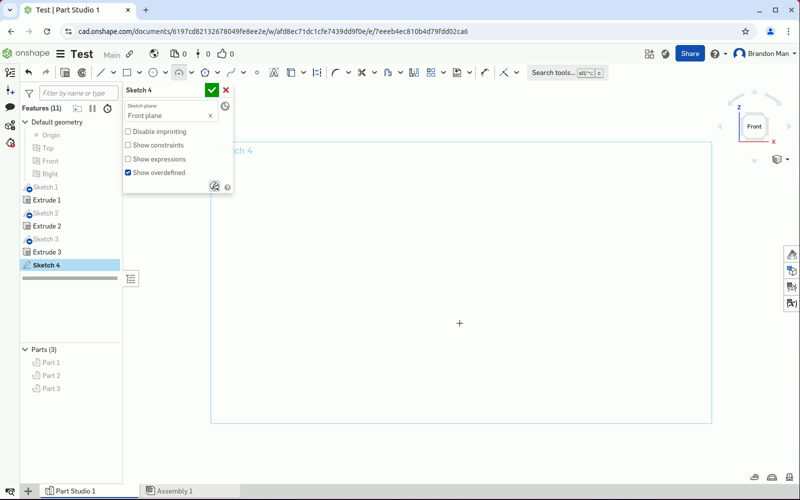
key_down(shift)
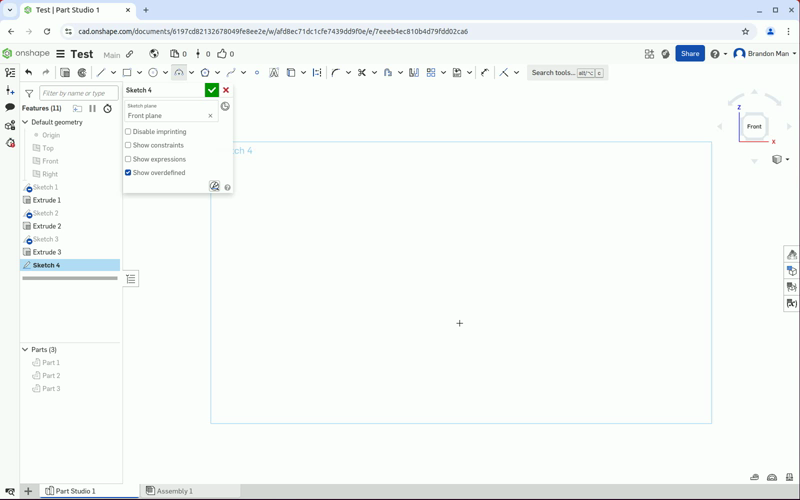
mouse_move(478, 333)
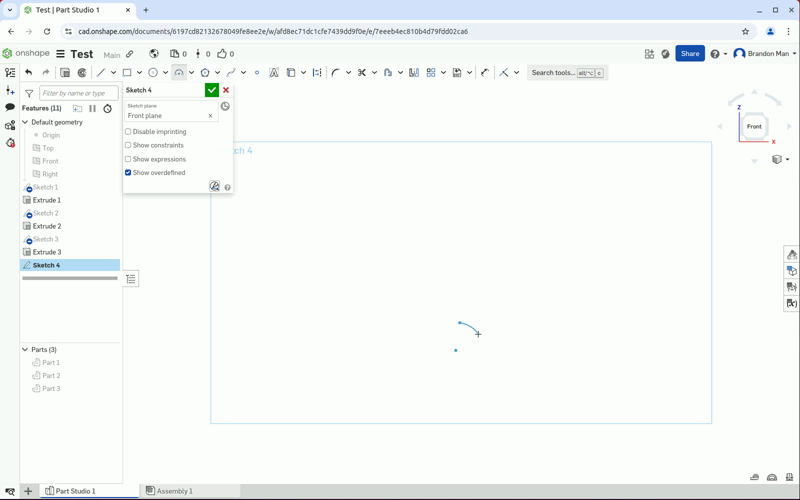
click(478, 333)
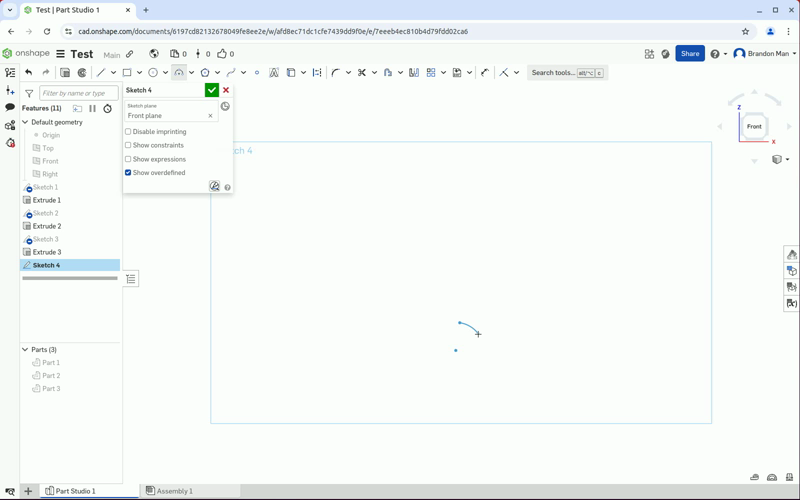
mouse_move(458, 344)
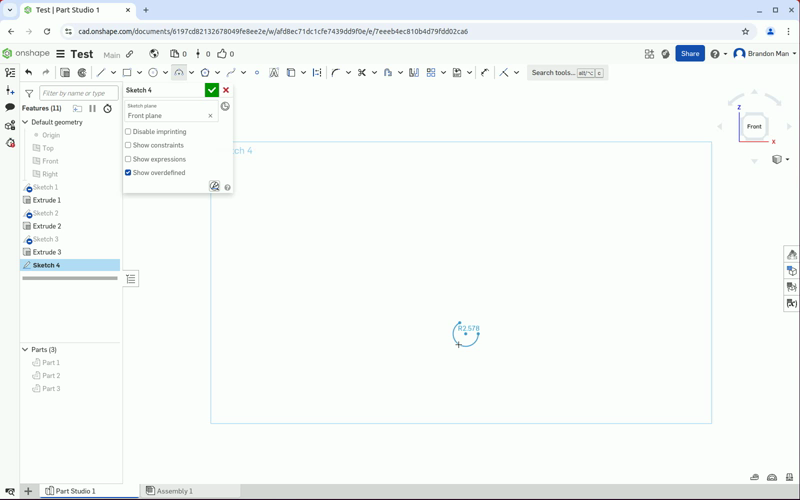
click(458, 344)
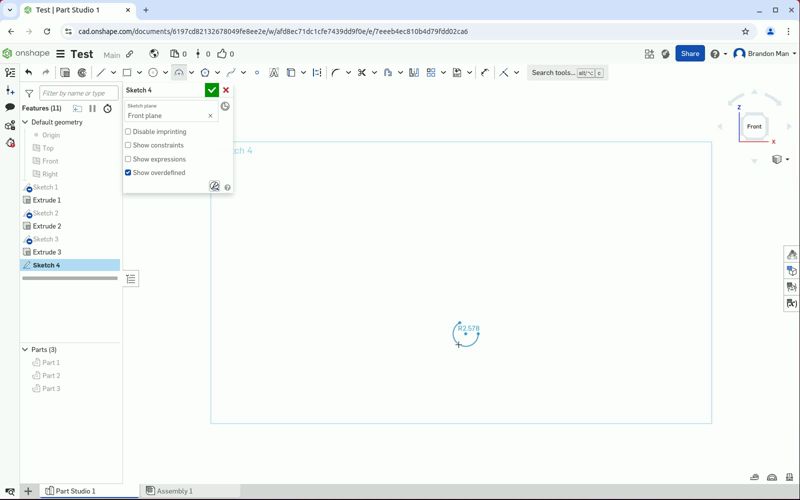
key_up(shift)
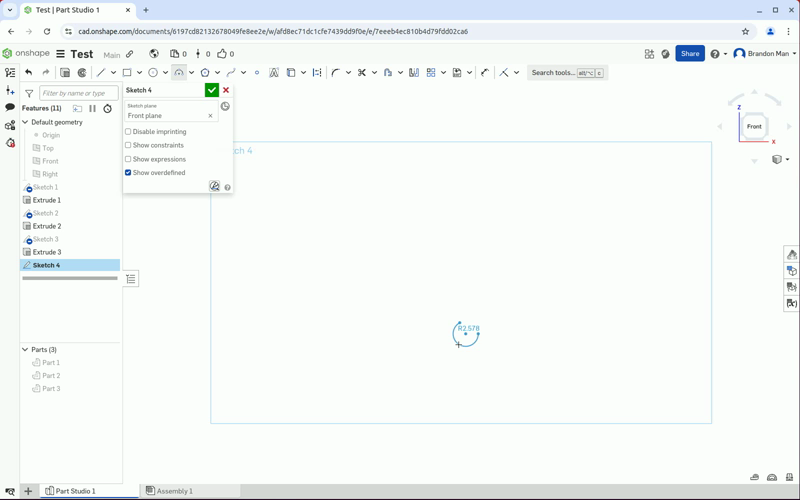
key(esc)
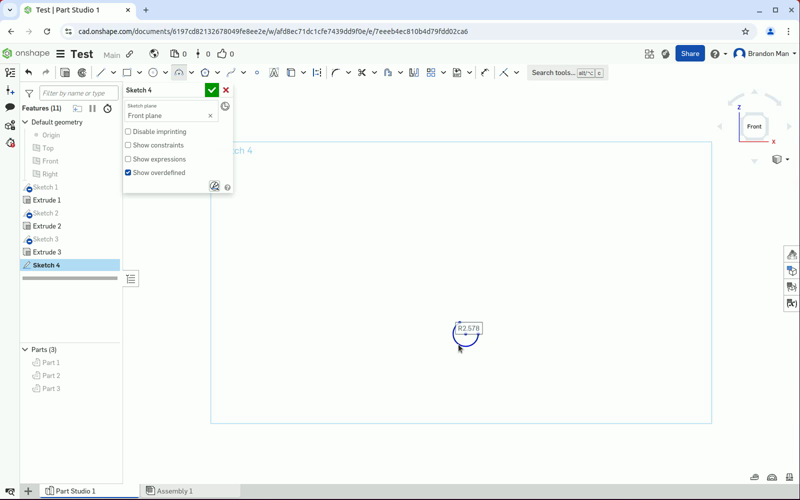
key(l)
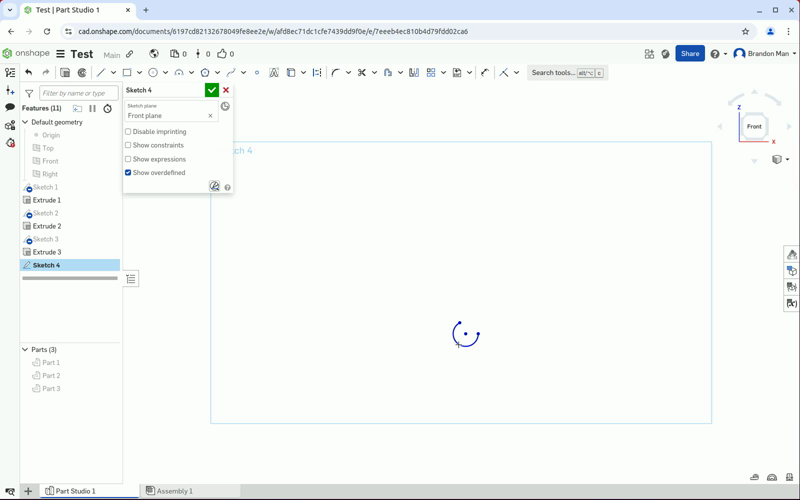
mouse_move(478, 333)
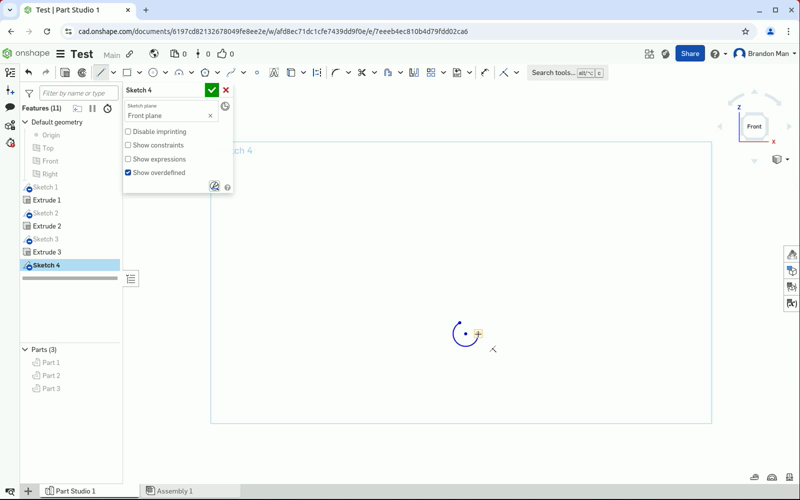
click(478, 333)
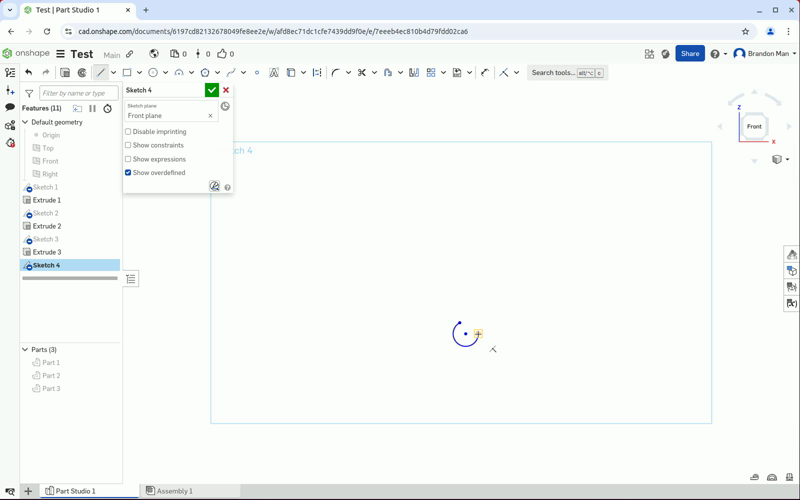
key_down(shift)
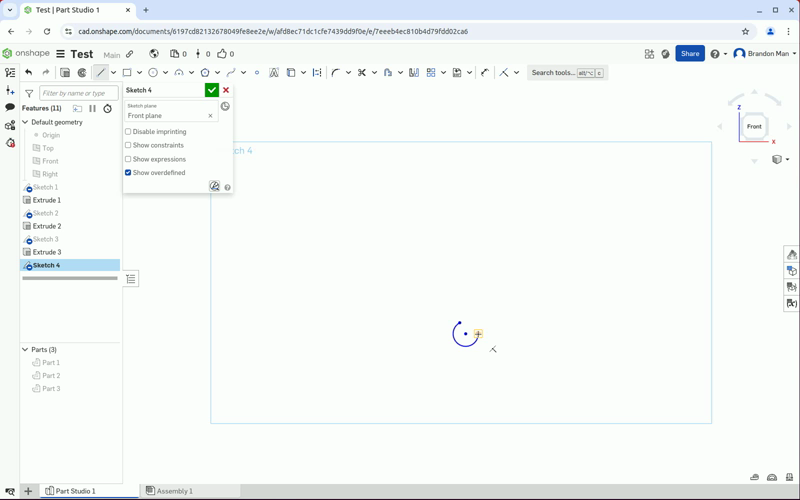
mouse_move(508, 333)
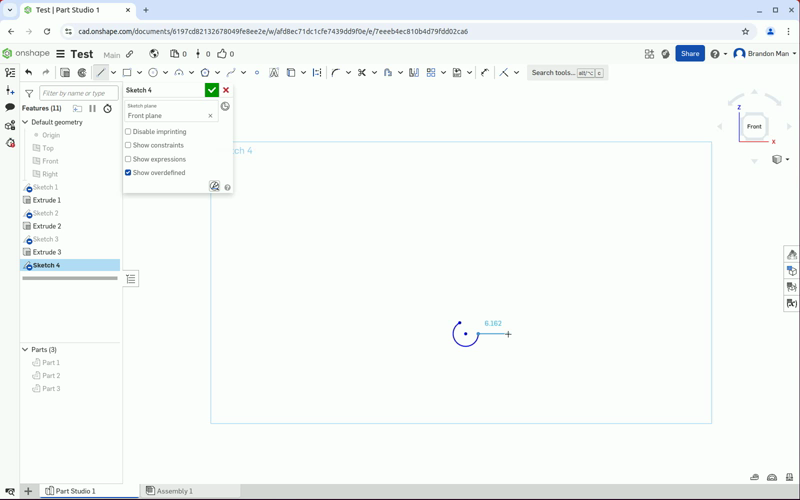
mouse_move(470, 333)
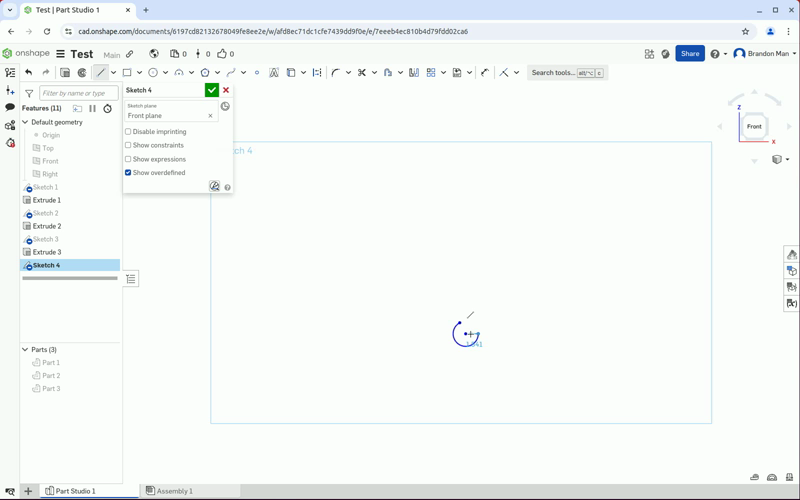
click(470, 333)
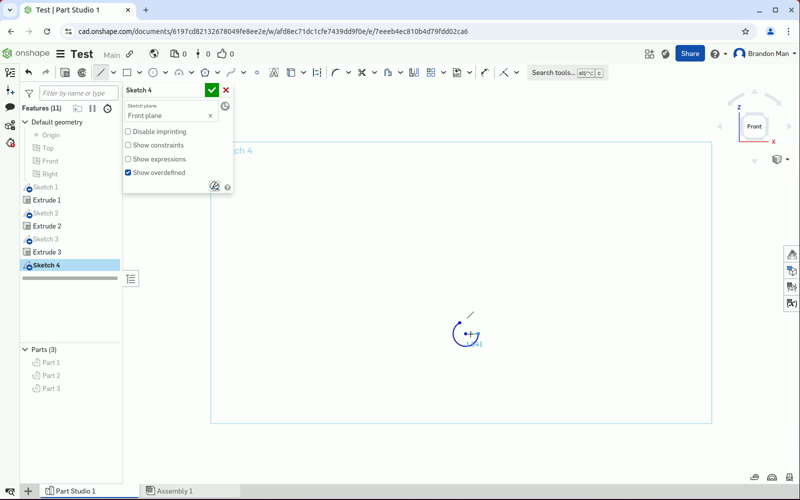
key_up(shift)
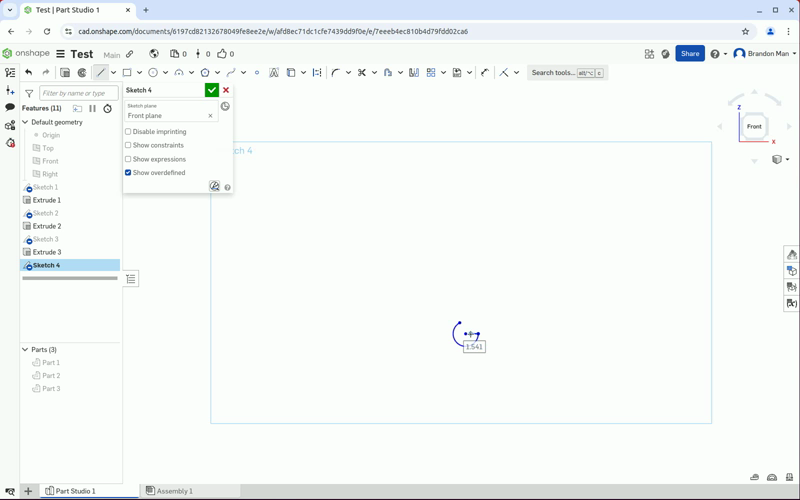
key(esc)
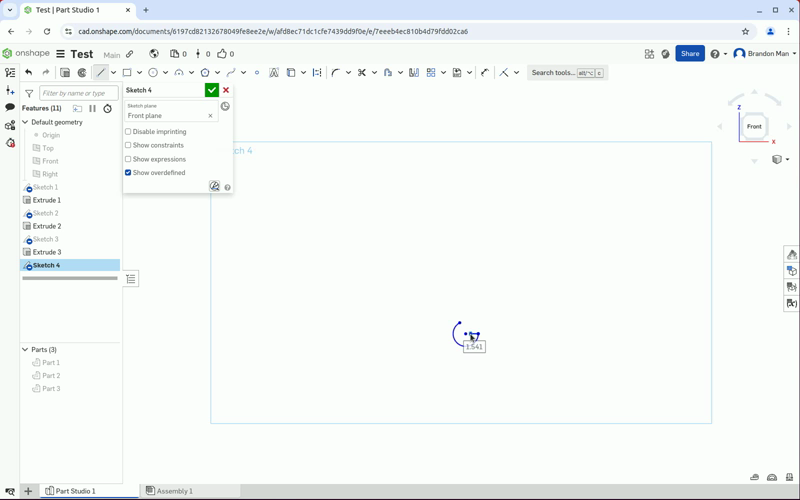
key(a)
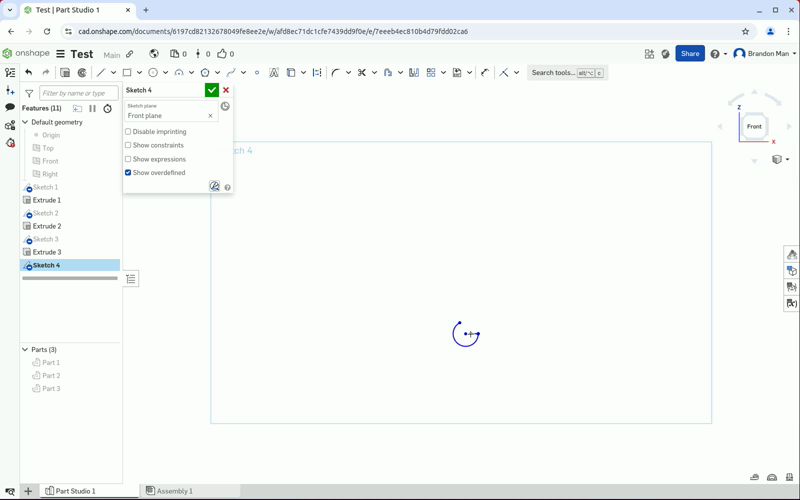
mouse_move(470, 333)
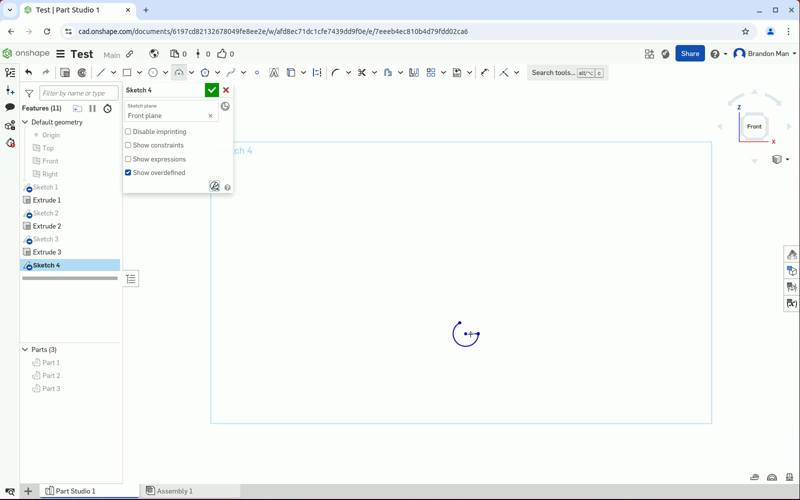
click(470, 333)
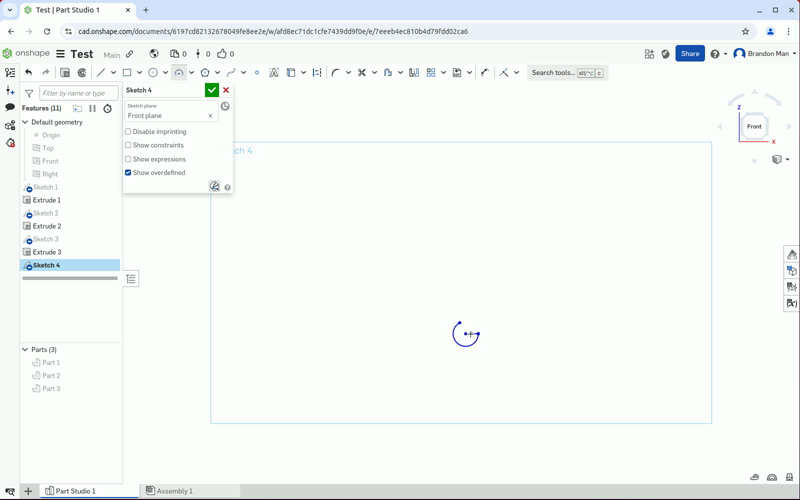
key_down(shift)
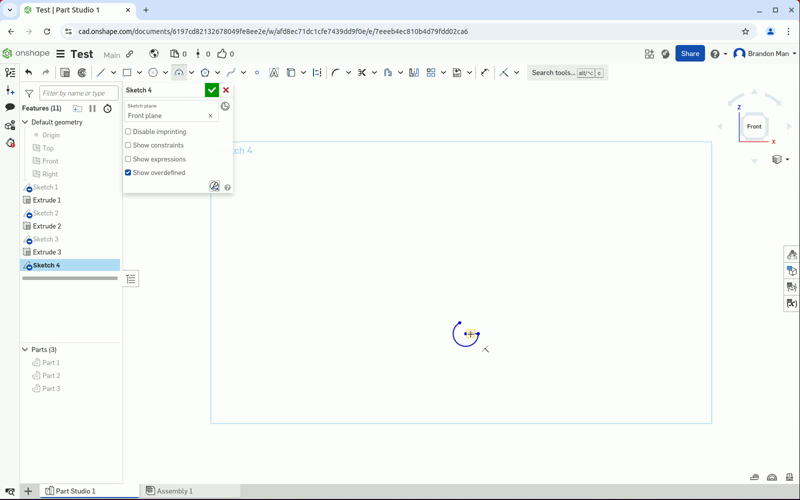
mouse_move(463, 329)
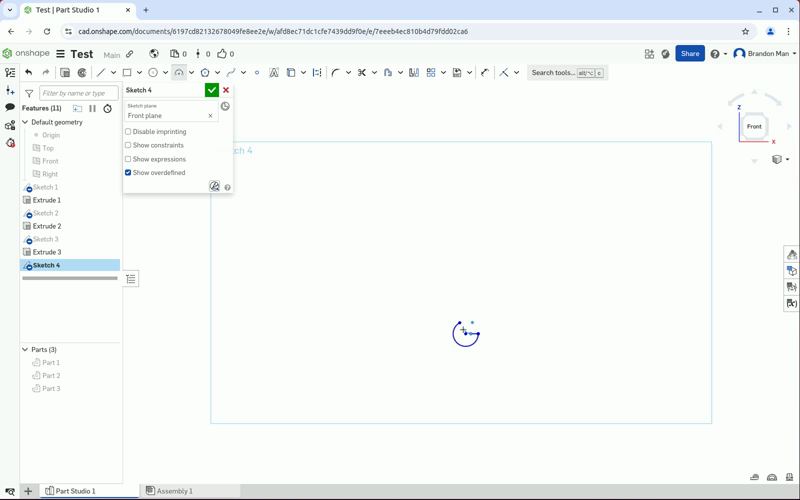
click(463, 329)
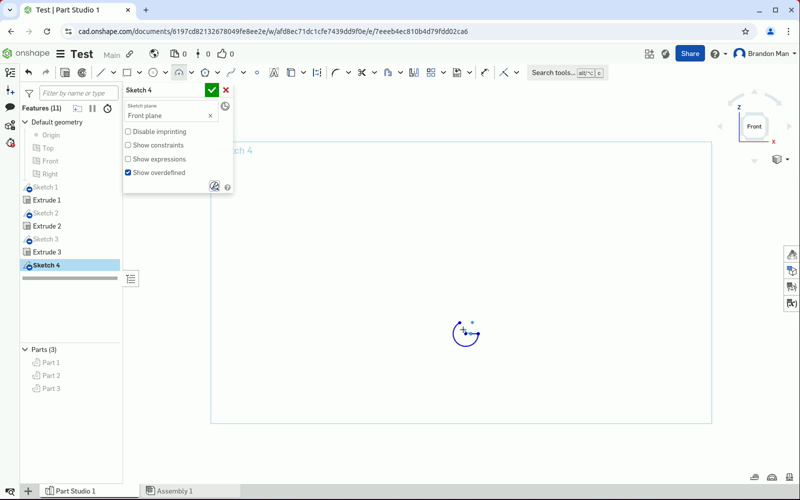
mouse_move(462, 337)
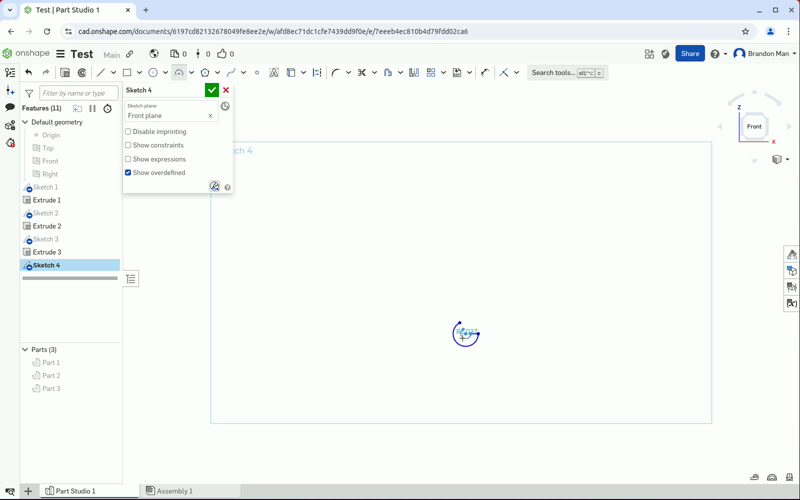
click(462, 337)
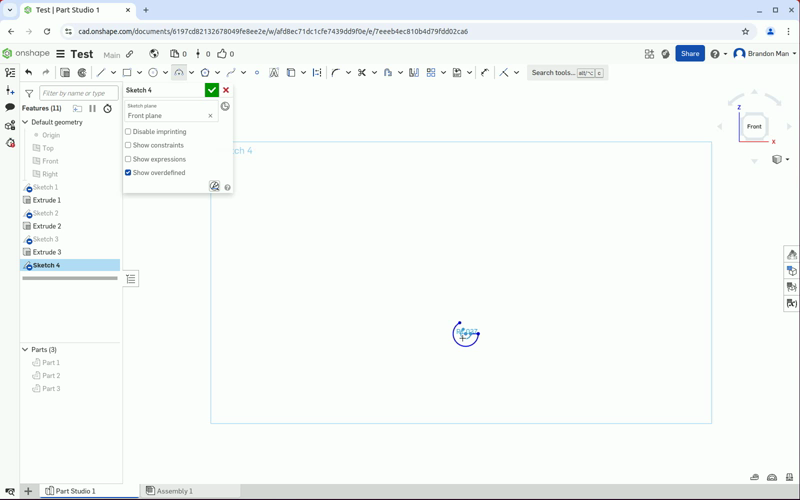
key_up(shift)
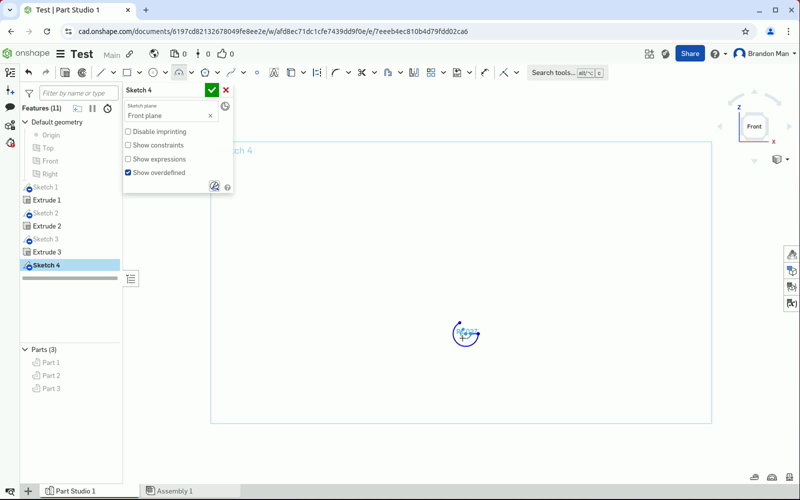
key(esc)
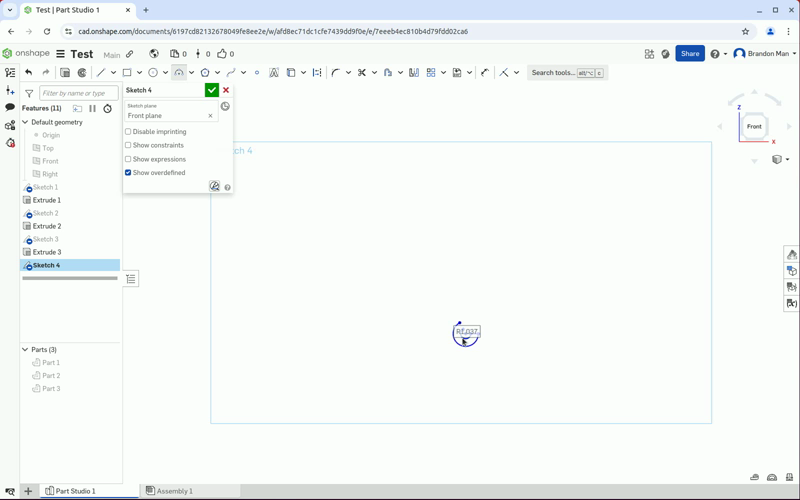
key(l)
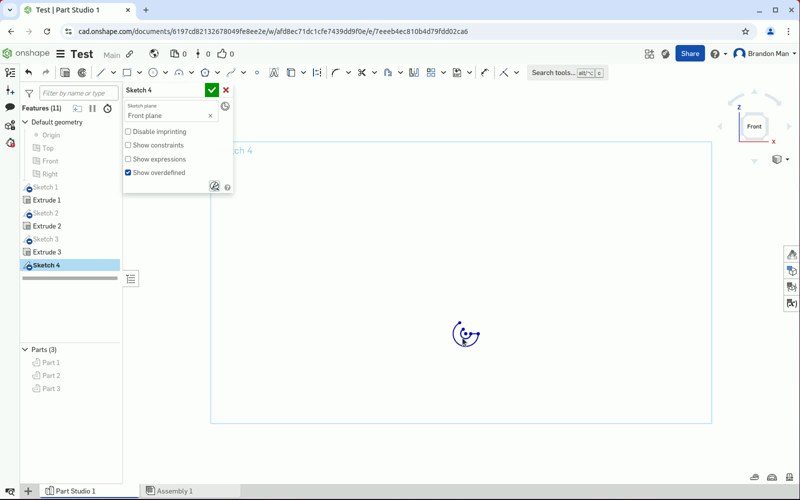
mouse_move(463, 329)
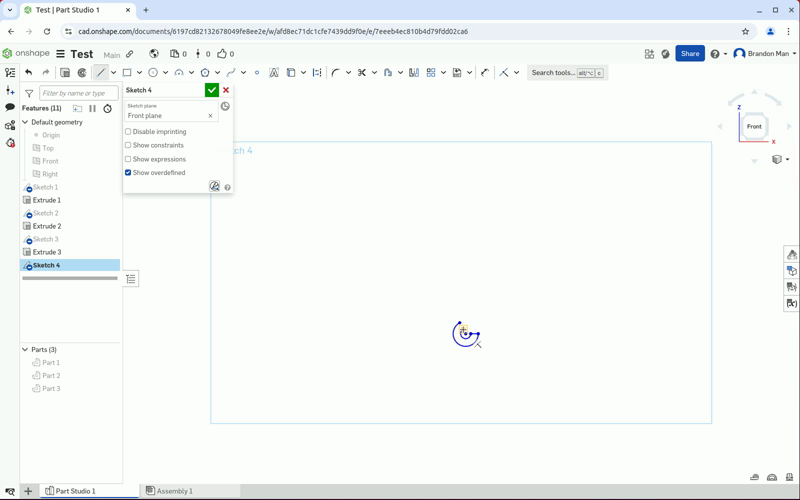
click(463, 329)
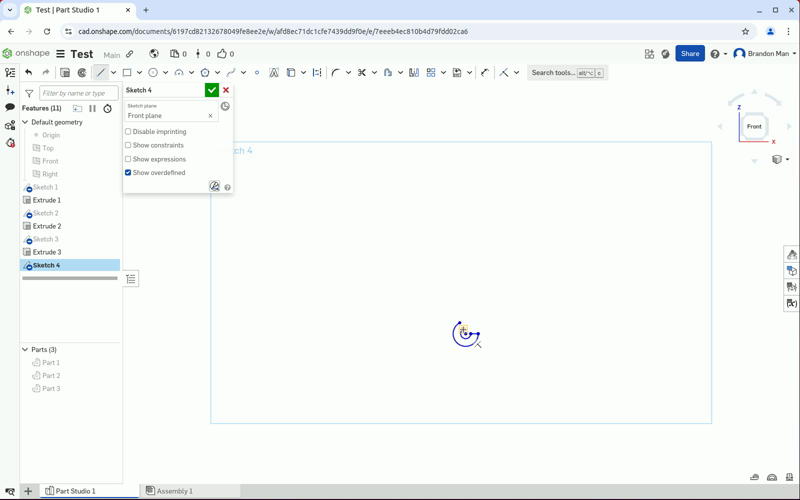
mouse_move(493, 329)
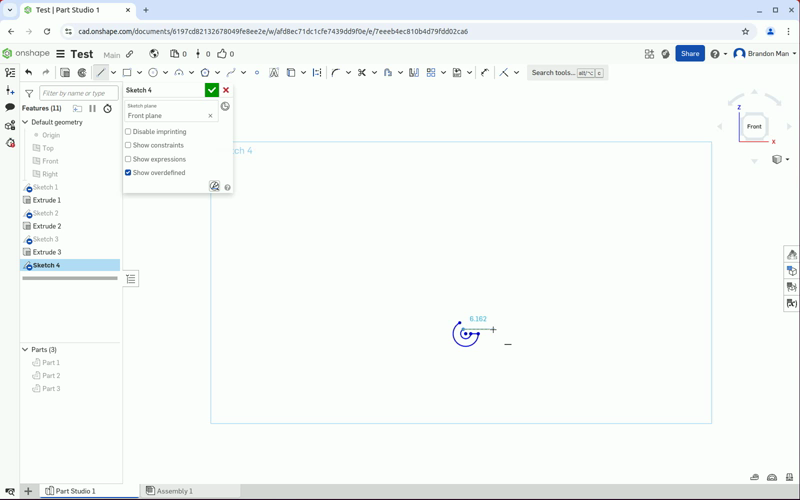
key_down(shift)
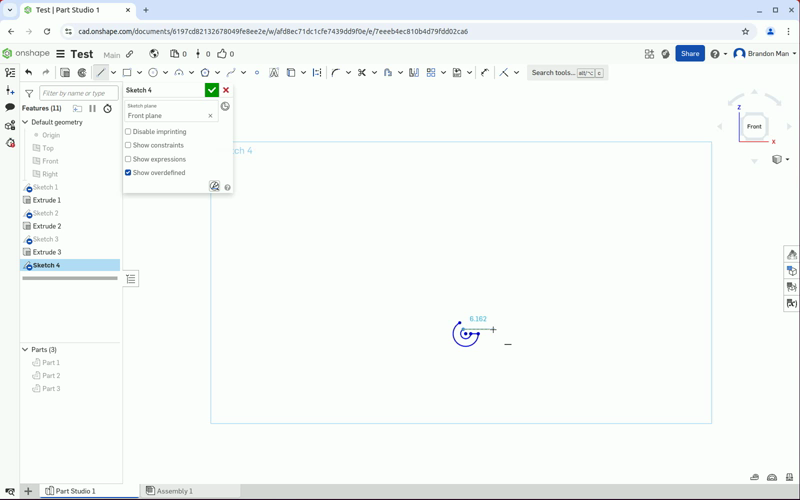
mouse_move(459, 322)
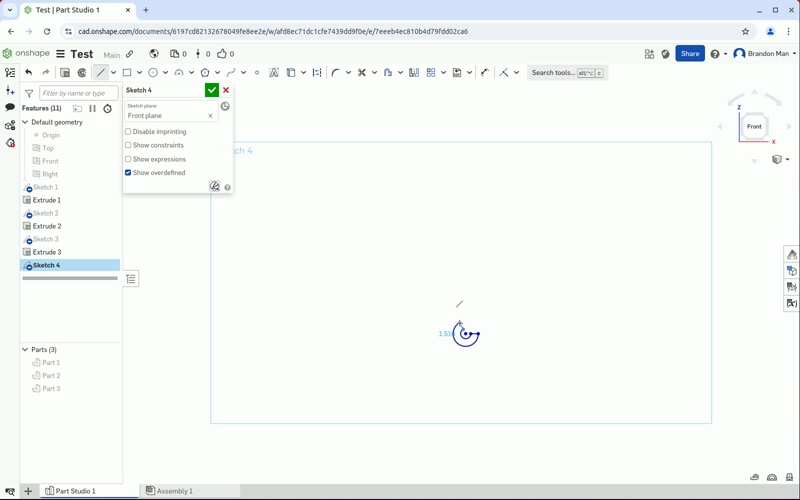
scroll(6)
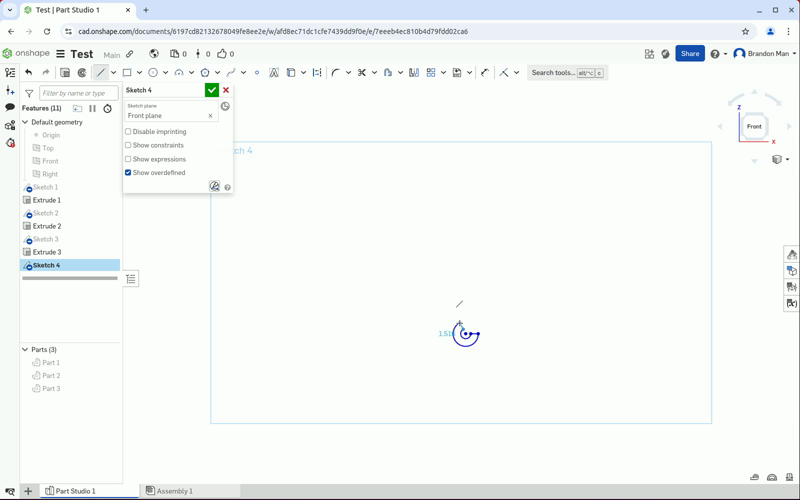
scroll(6)
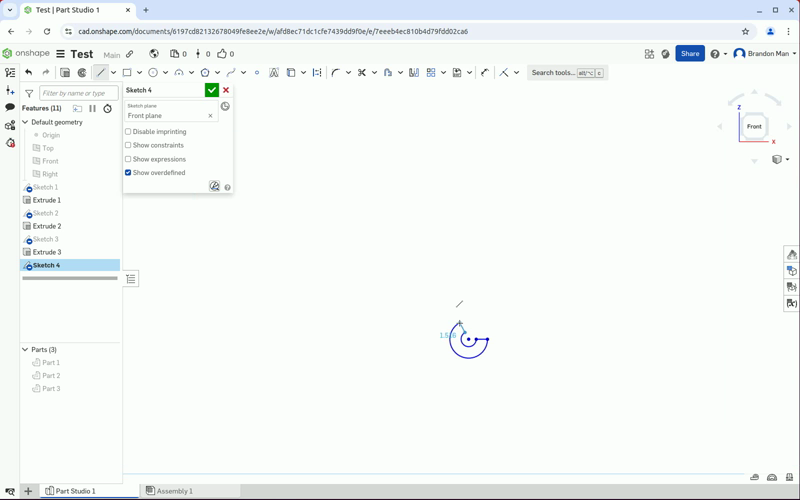
scroll(6)
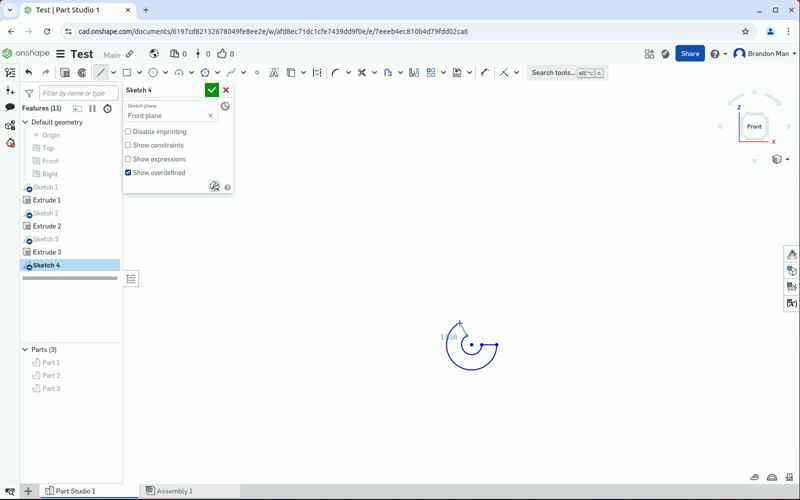
scroll(6)
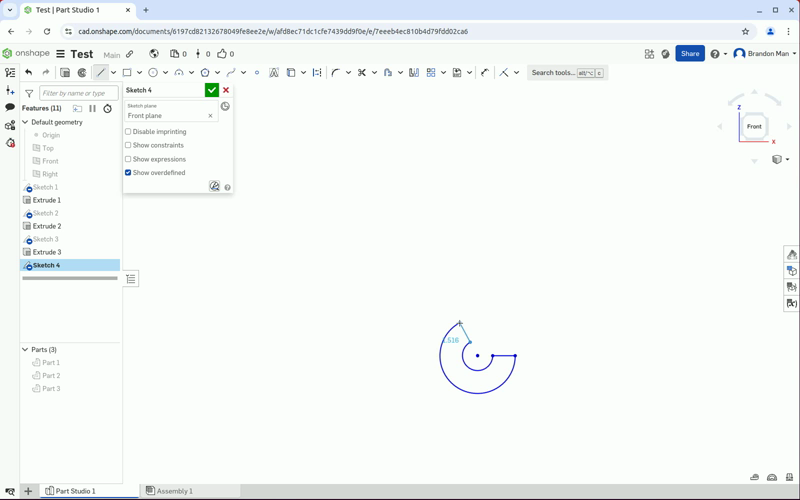
scroll(6)
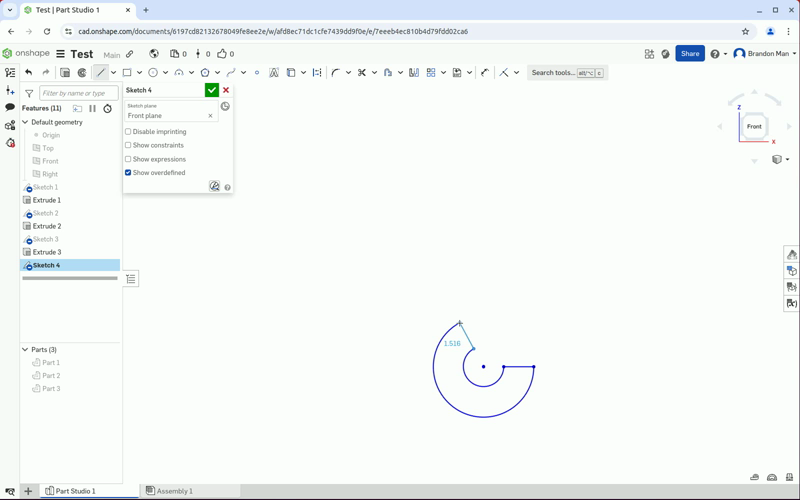
scroll(6)
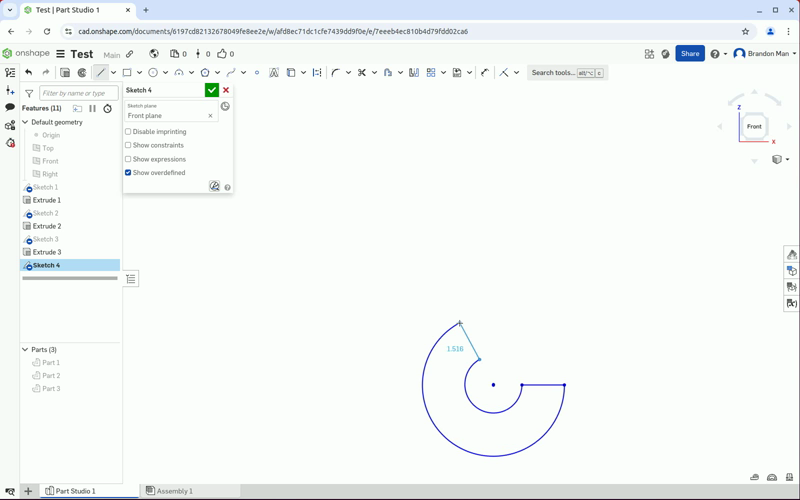
scroll(6)
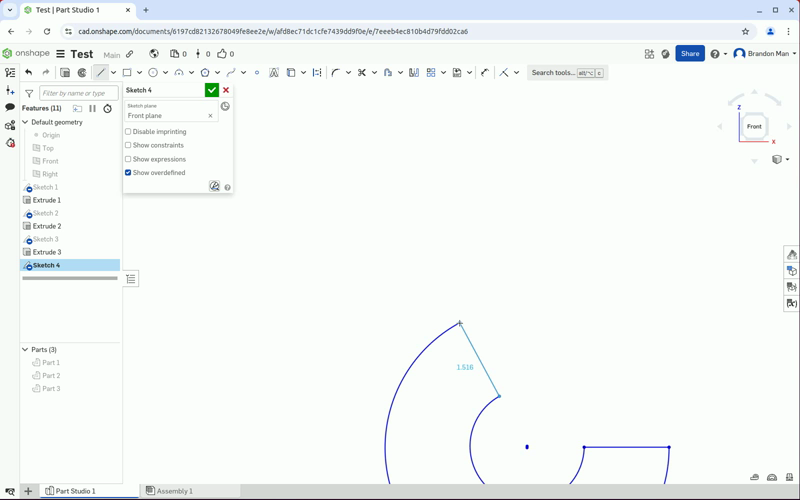
key_up(shift)
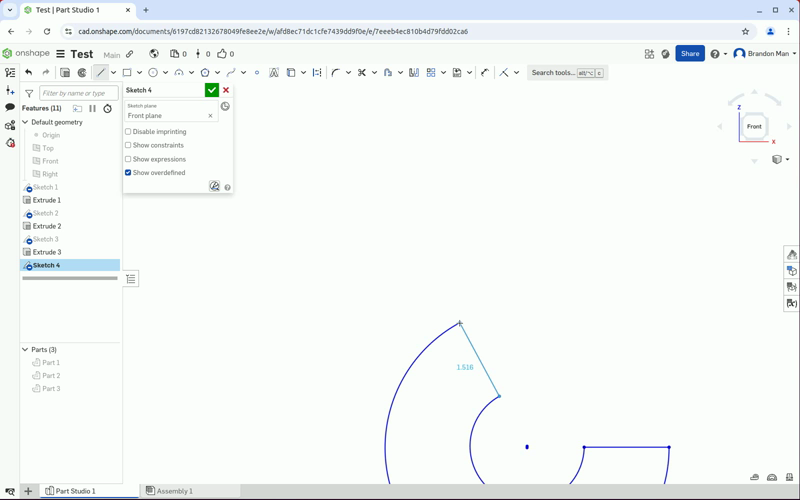
click(459, 322)
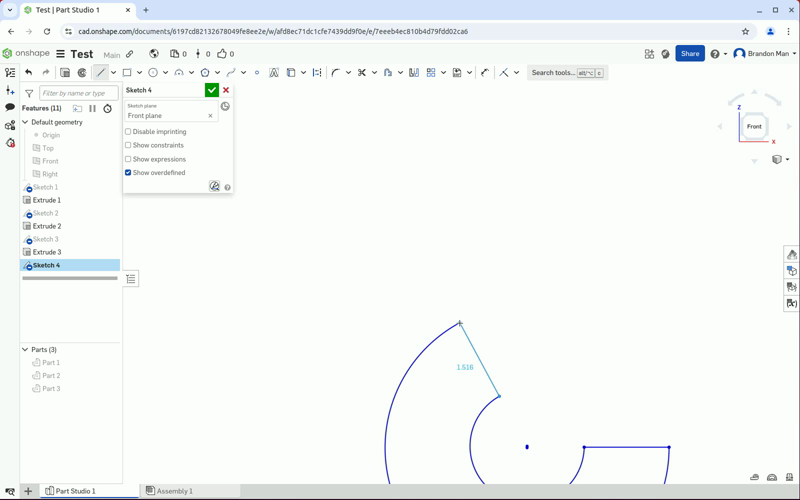
scroll(-6)
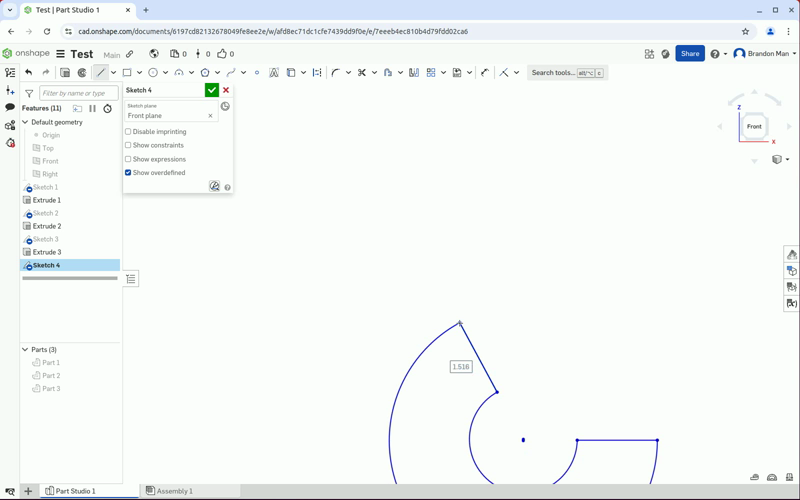
scroll(-6)
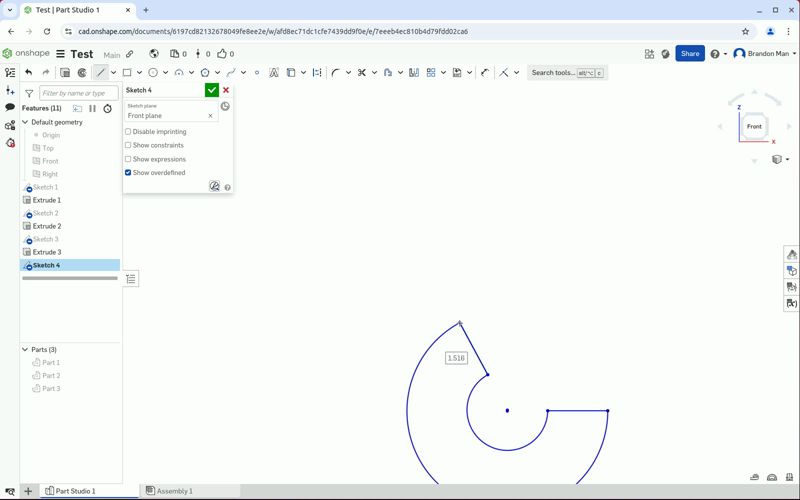
scroll(-6)
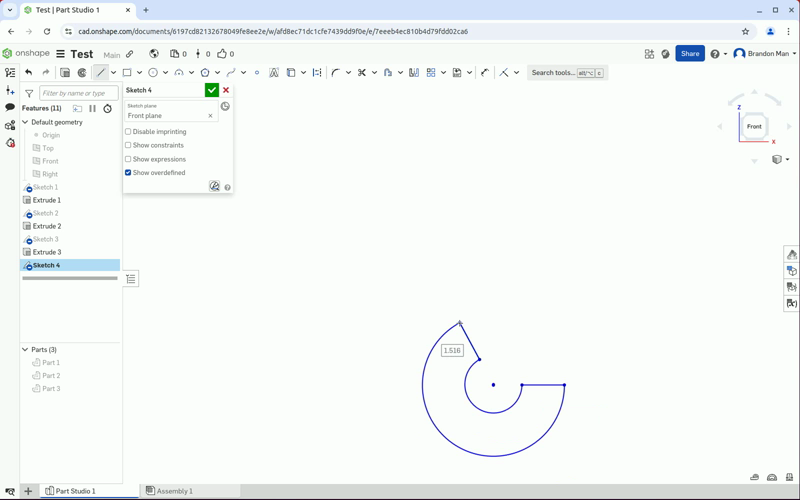
scroll(-6)
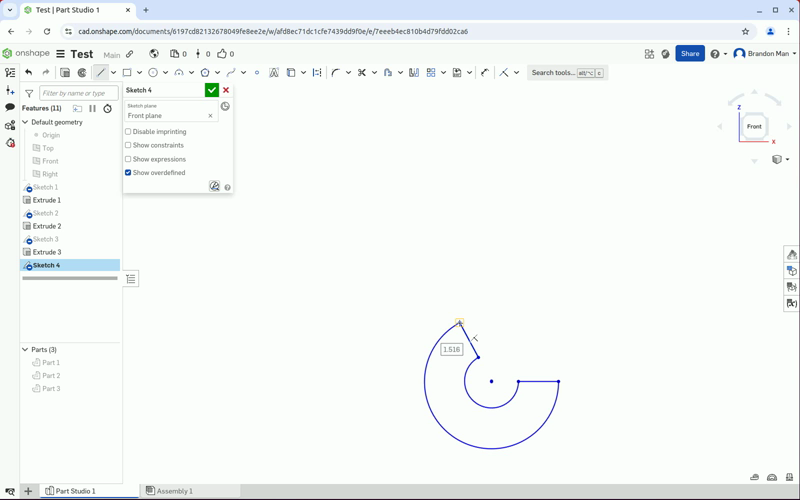
scroll(-6)
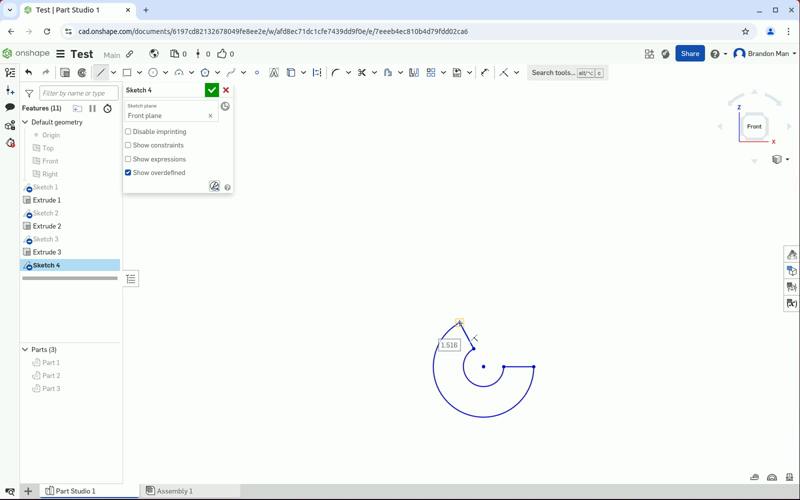
scroll(-6)
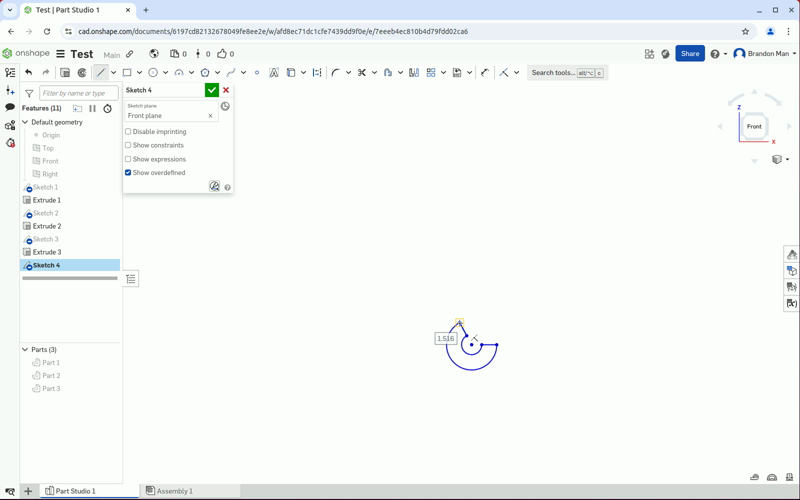
scroll(-6)
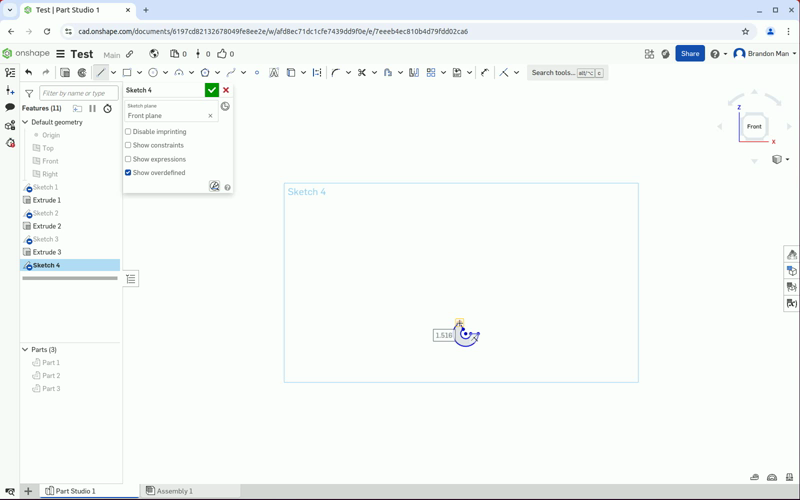
key(esc)
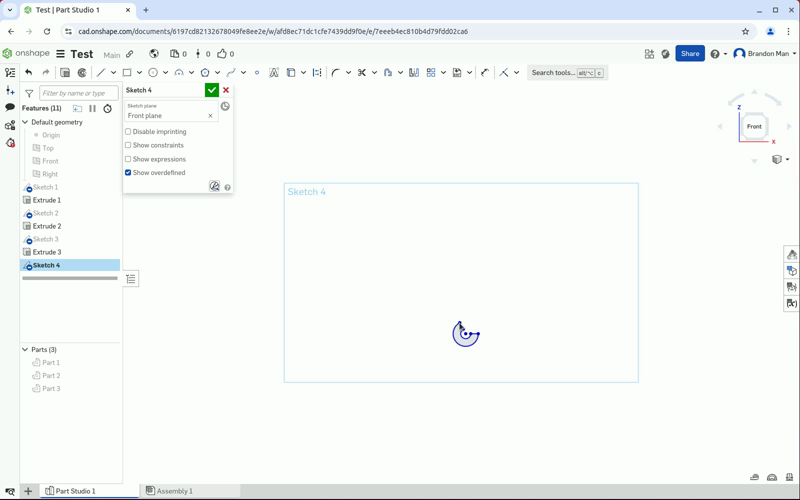
mouse_move(456, 326)
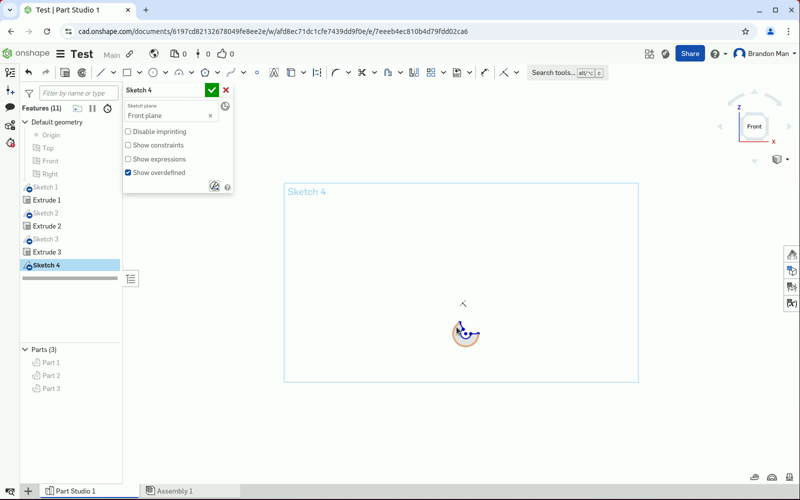
scroll(6)
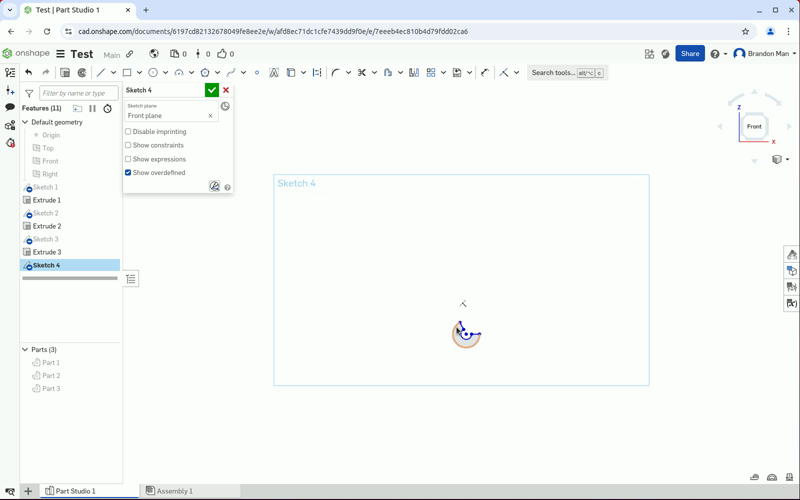
scroll(6)
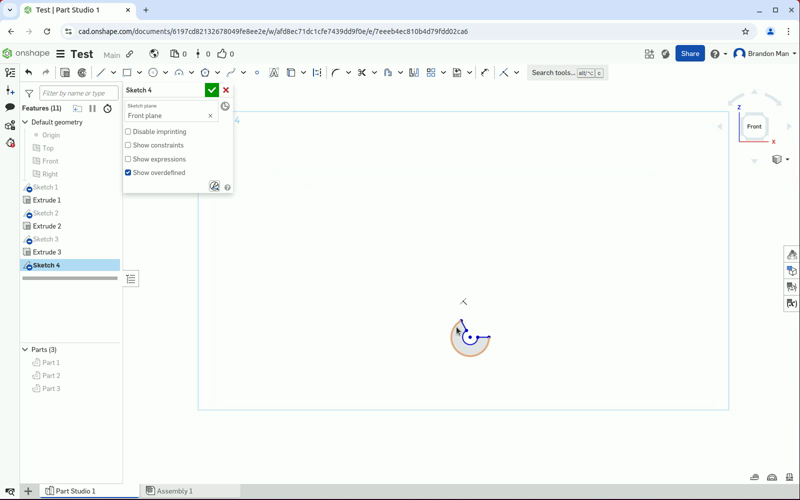
scroll(6)
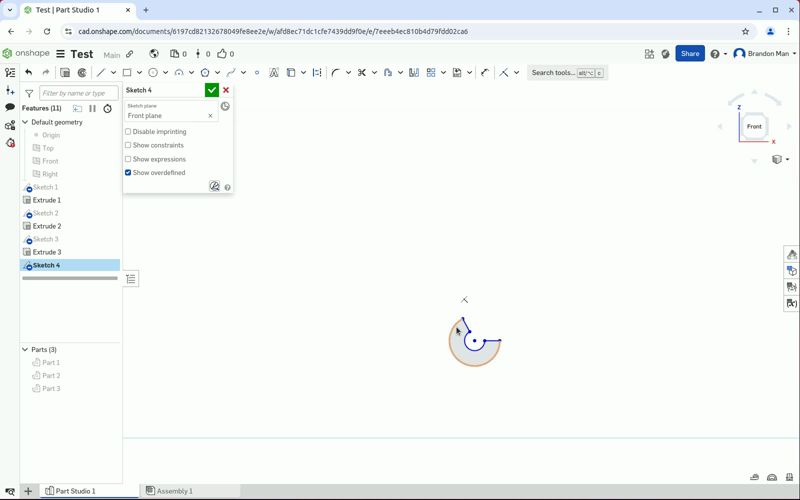
scroll(6)
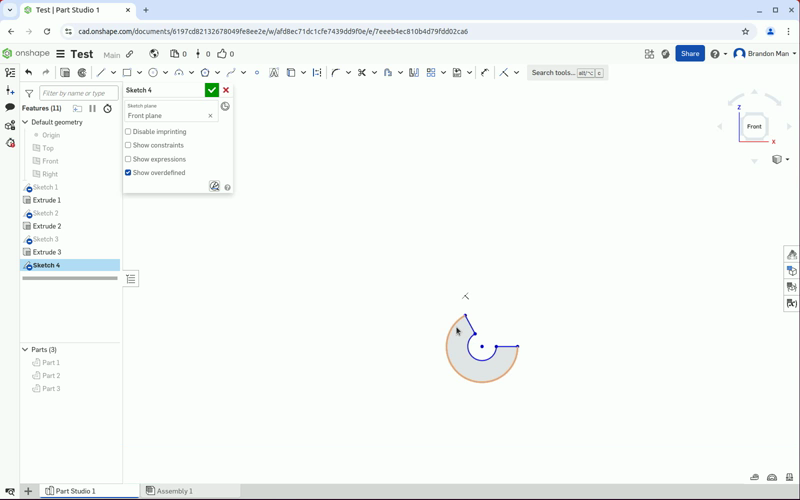
scroll(6)
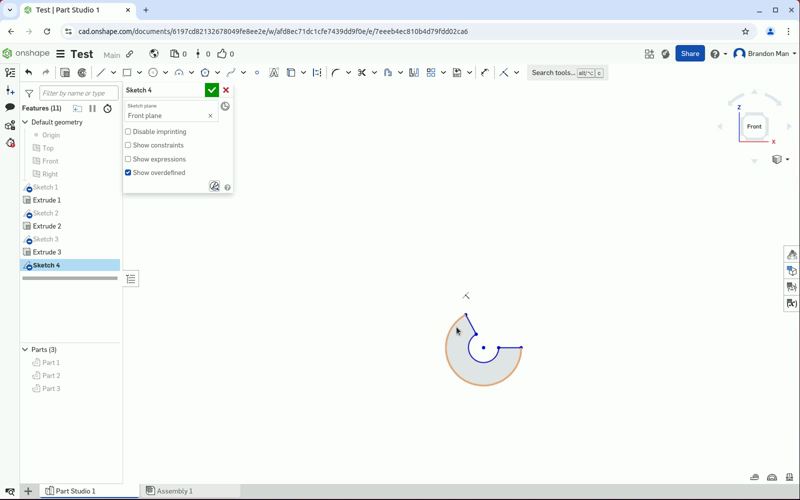
scroll(6)
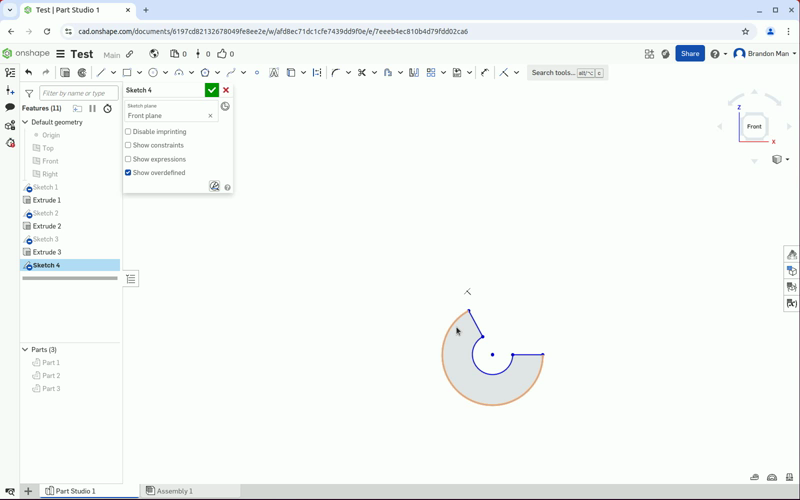
scroll(6)
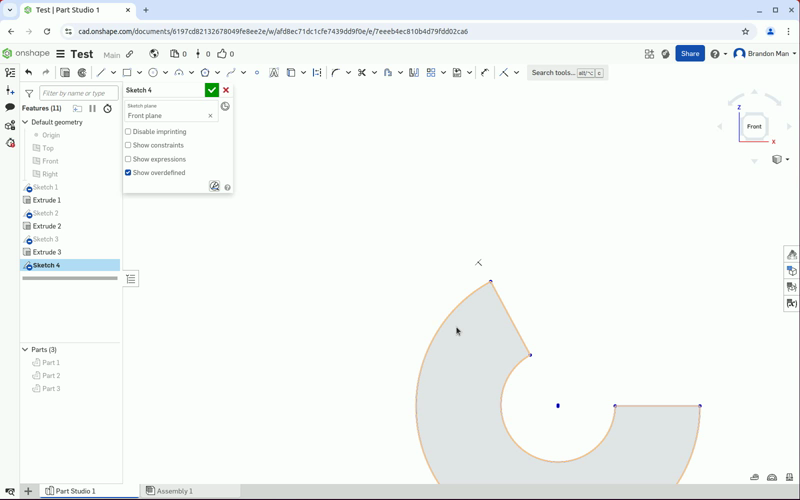
click(456, 326)
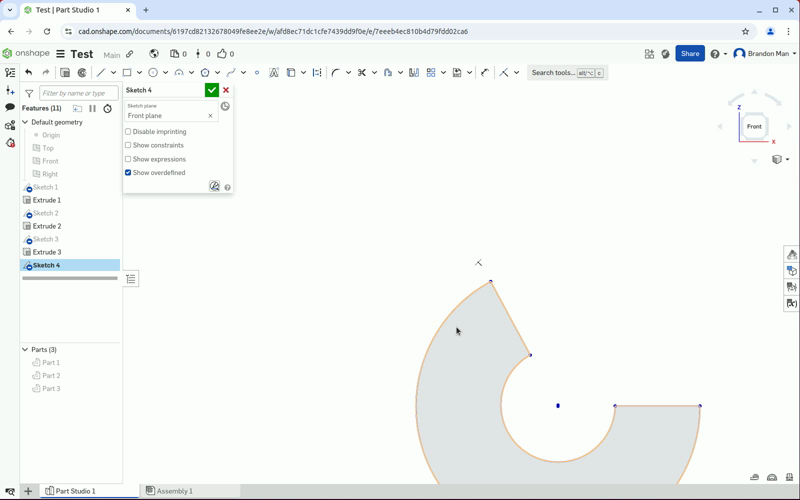
scroll(-6)
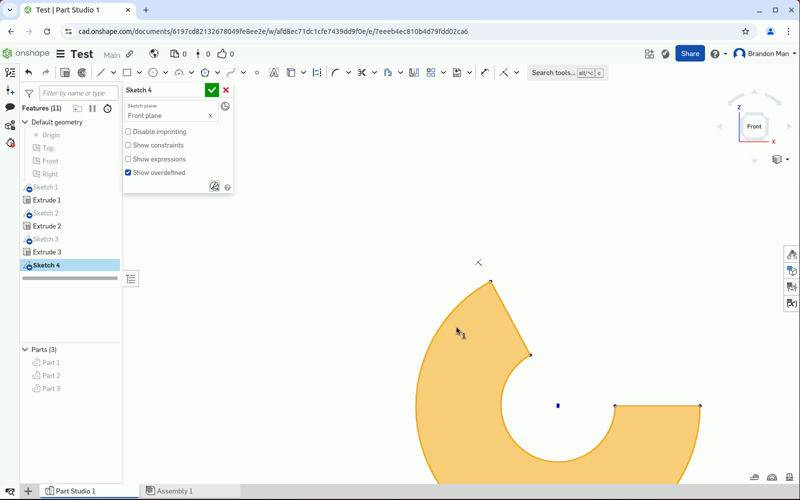
scroll(-6)
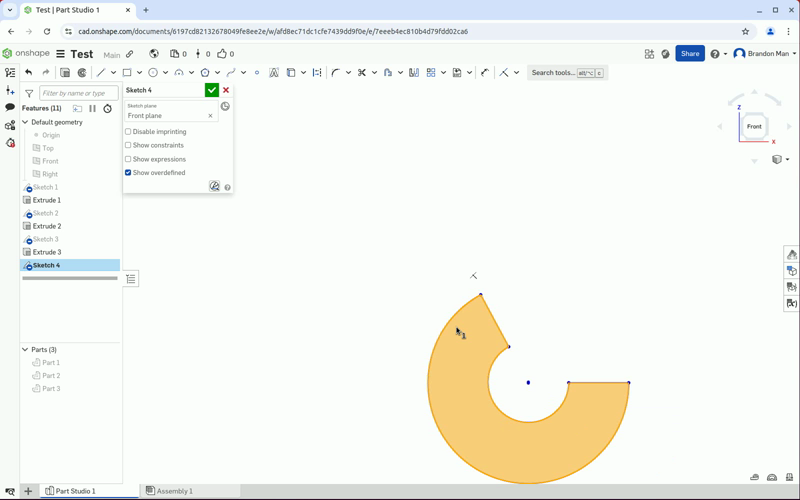
scroll(-6)
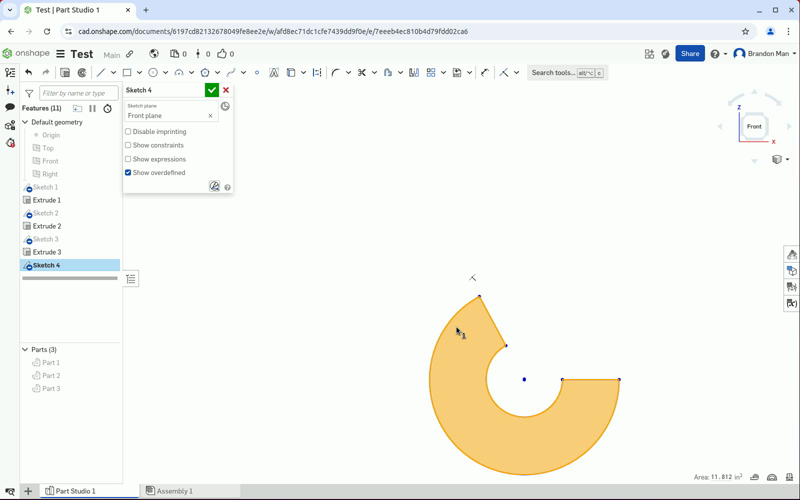
scroll(-6)
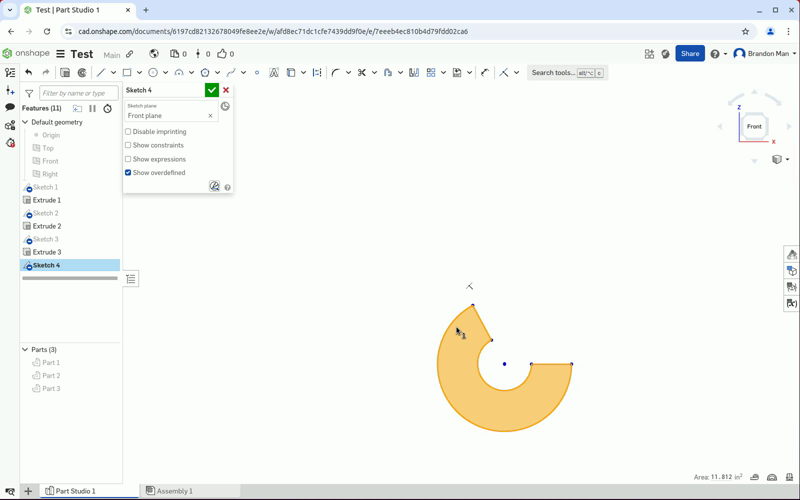
scroll(-6)
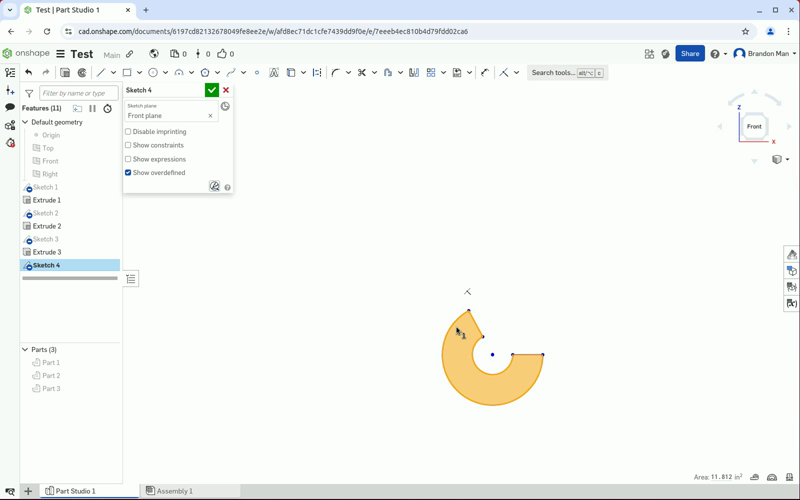
scroll(-6)
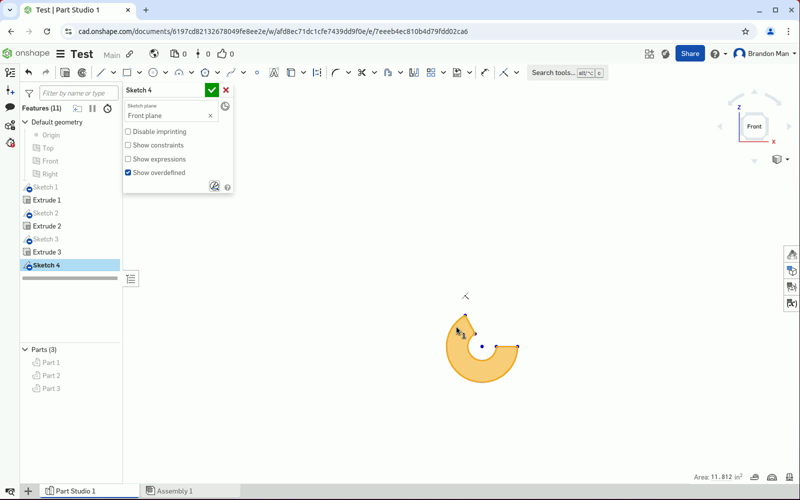
scroll(-6)
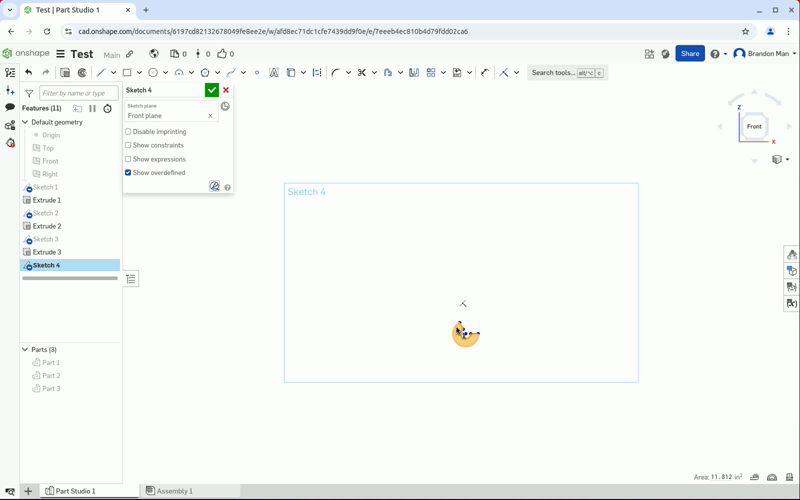
mouse_move(73, 352)
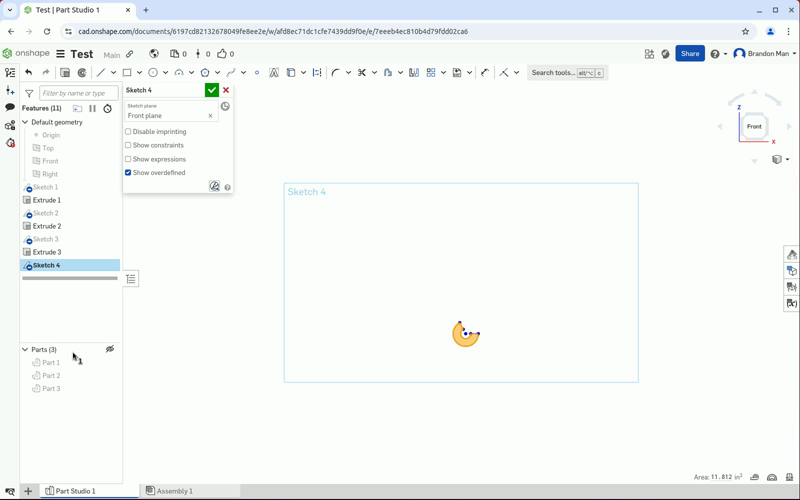
key(shift+y)
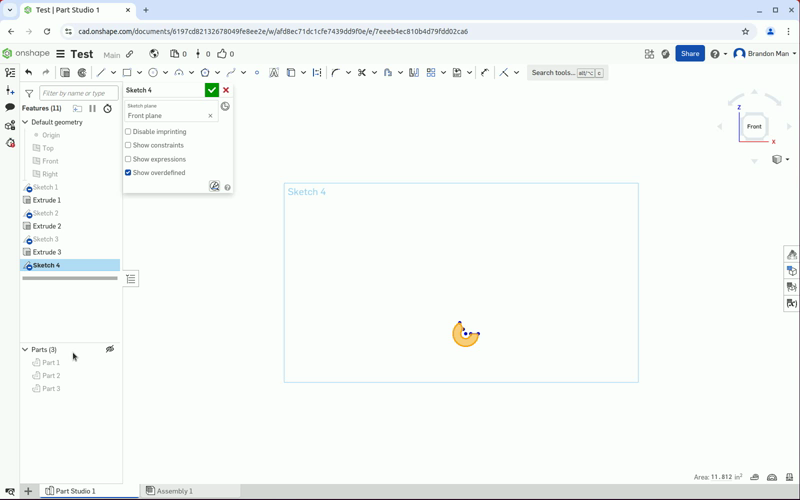
key(shift+e)
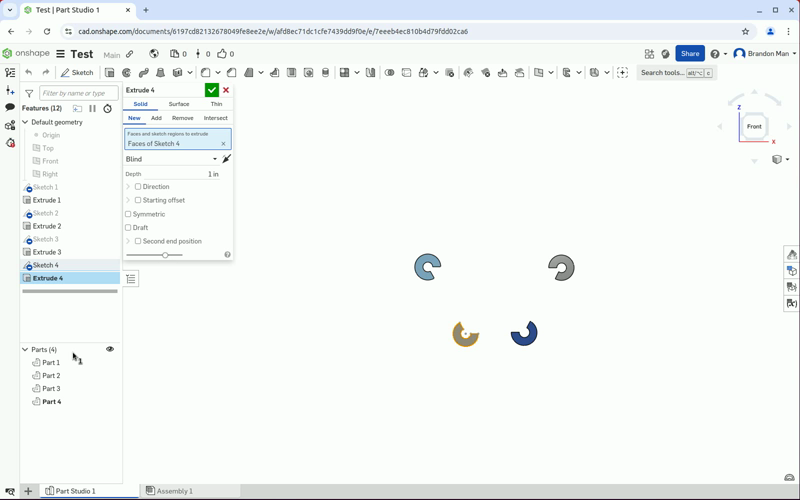
mouse_move(143, 106)
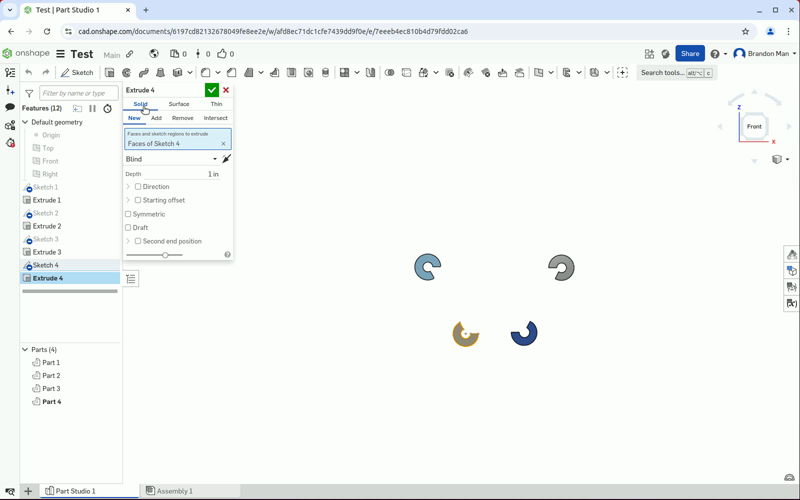
click(143, 106)
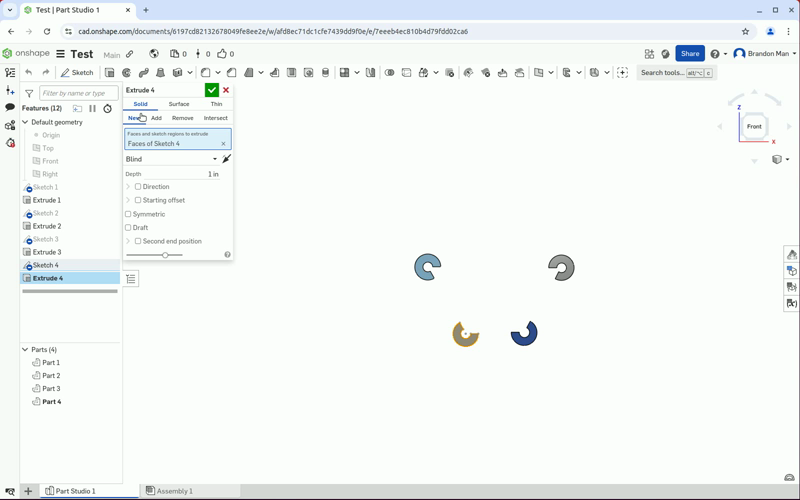
mouse_move(137, 120)
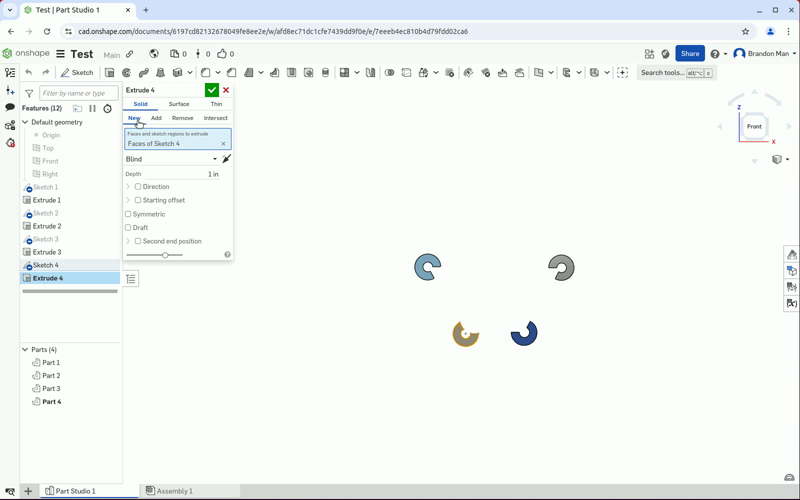
click(137, 120)
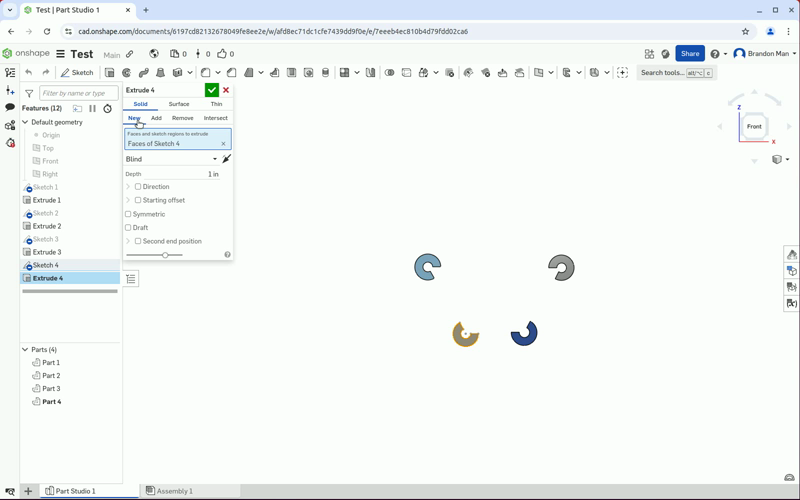
key(tab, 4)
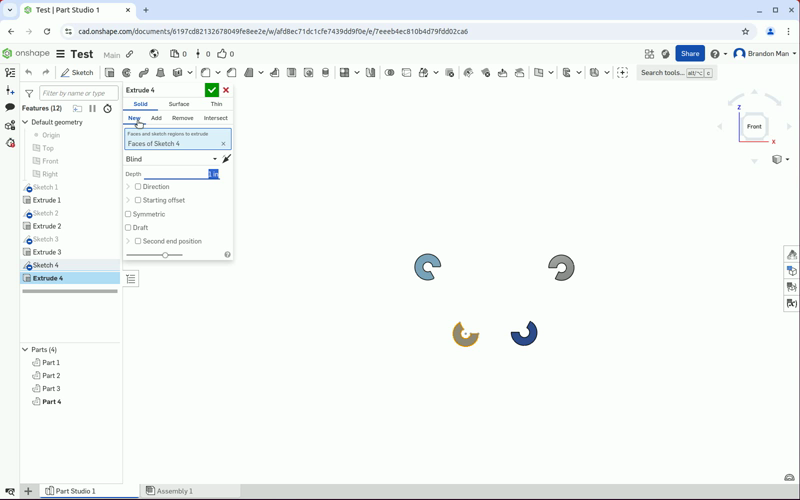
text(8.184)
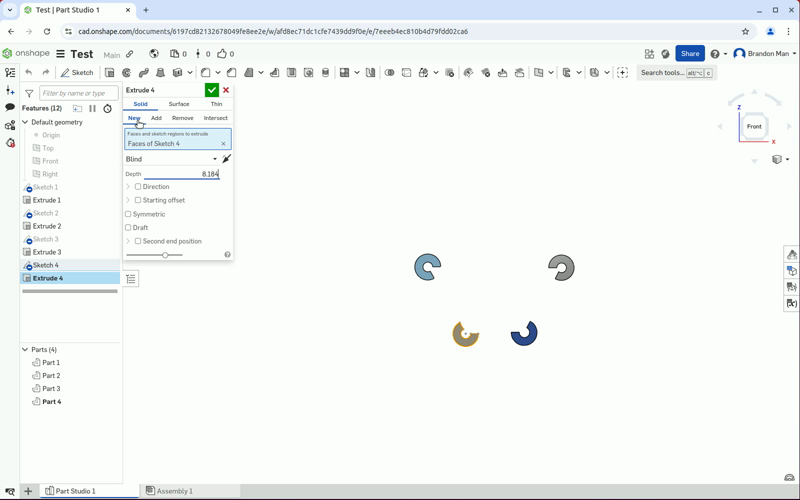
key(tab, 3)
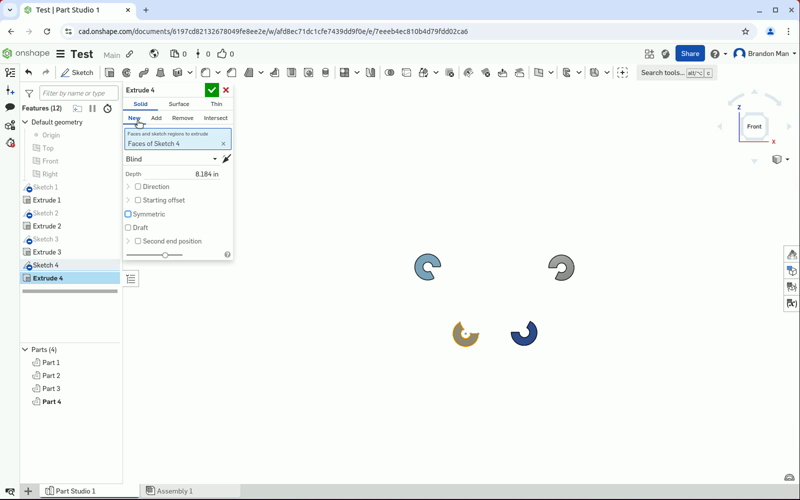
key(space)
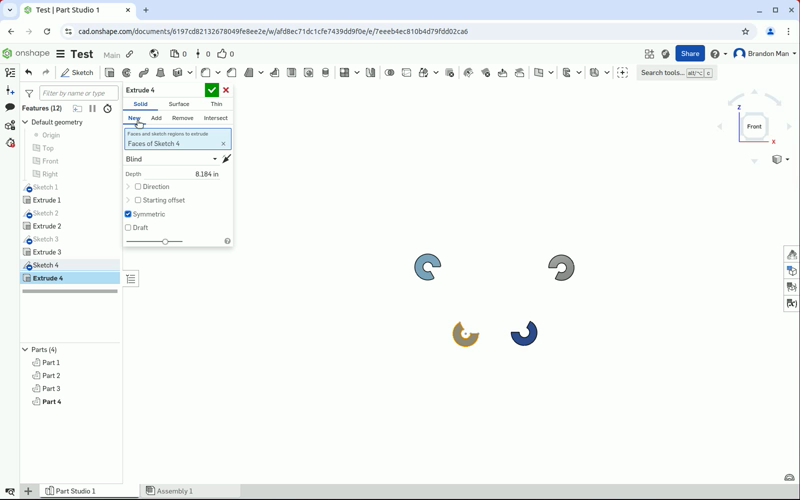
key(enter)
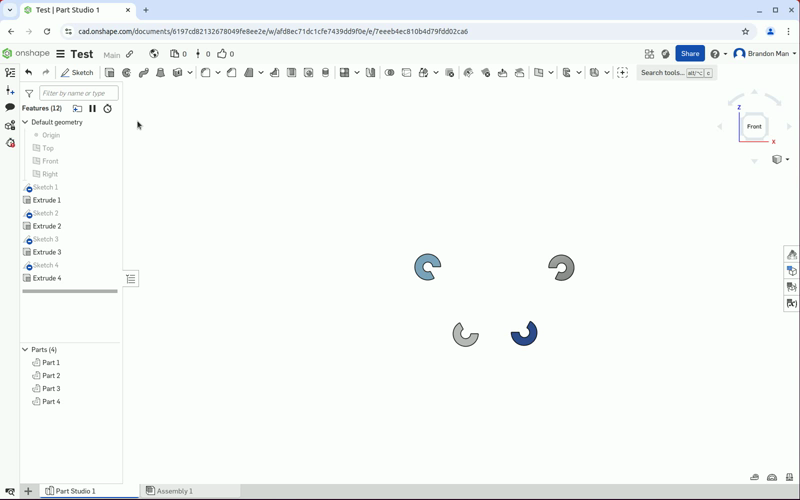
key(shift+h)
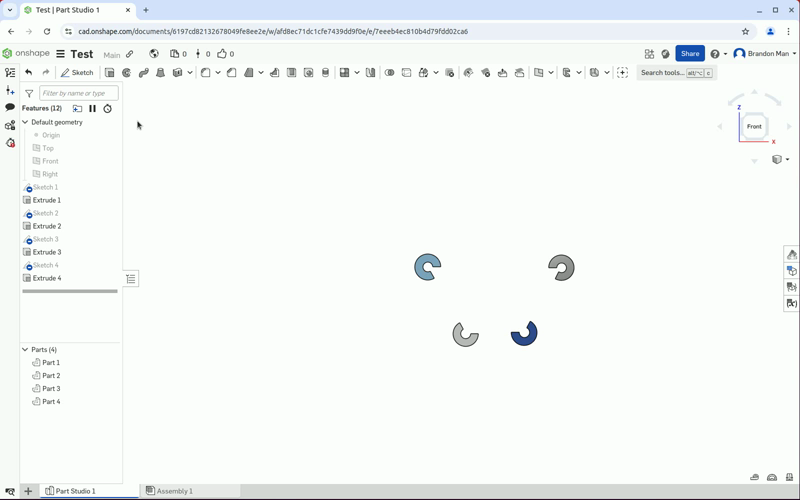
key(shift+h)
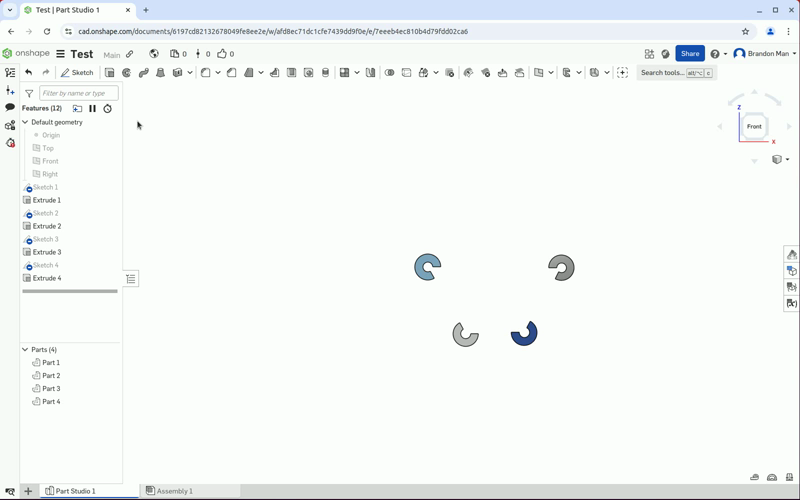
mouse_move(73, 189)
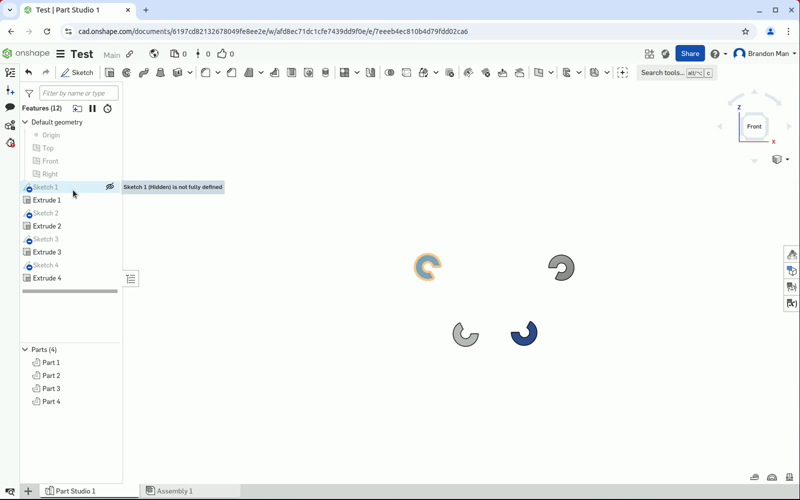
click(73, 189)
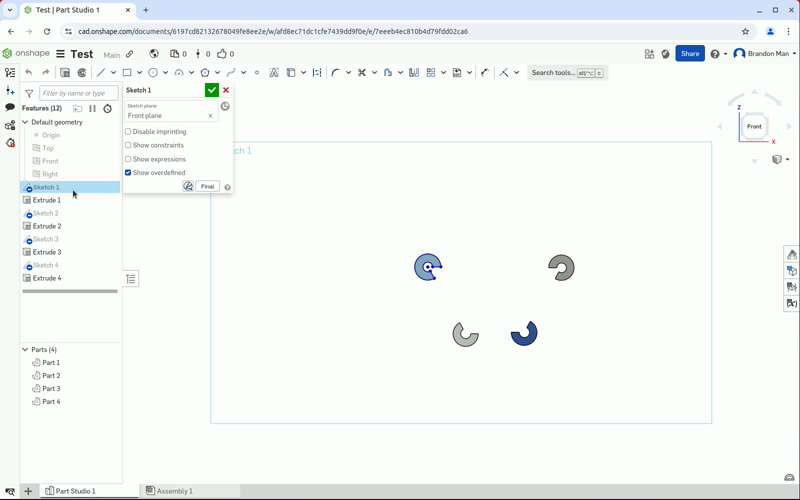
mouse_move(229, 92)
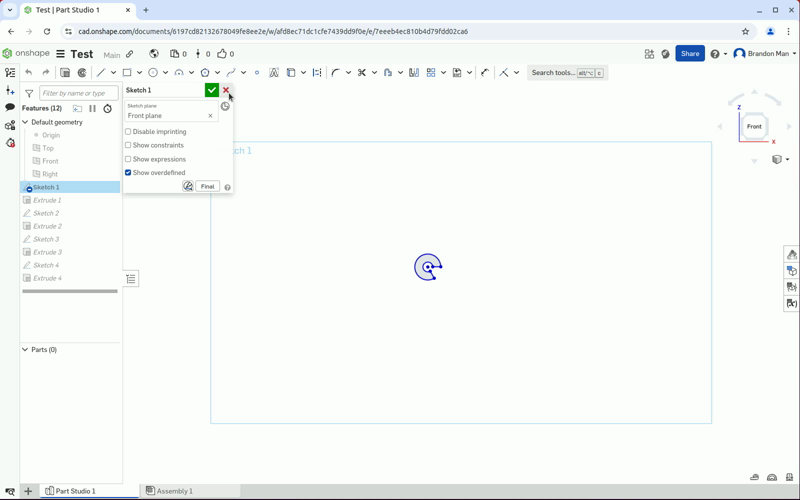
click(229, 92)
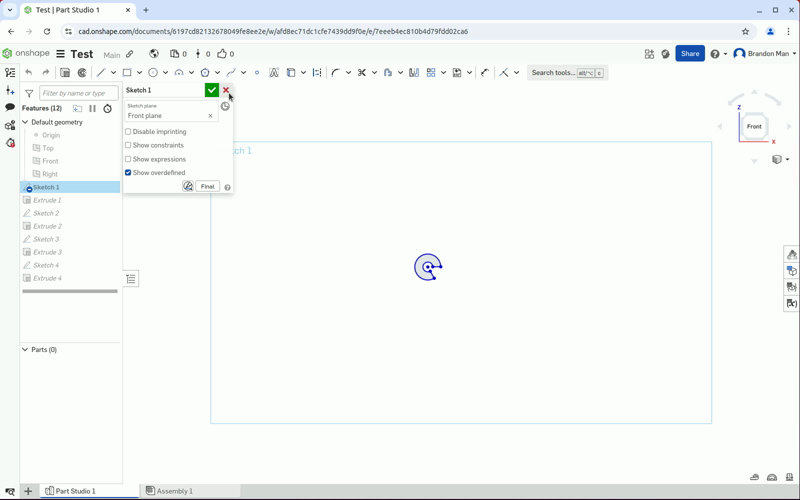
key(shift+s)
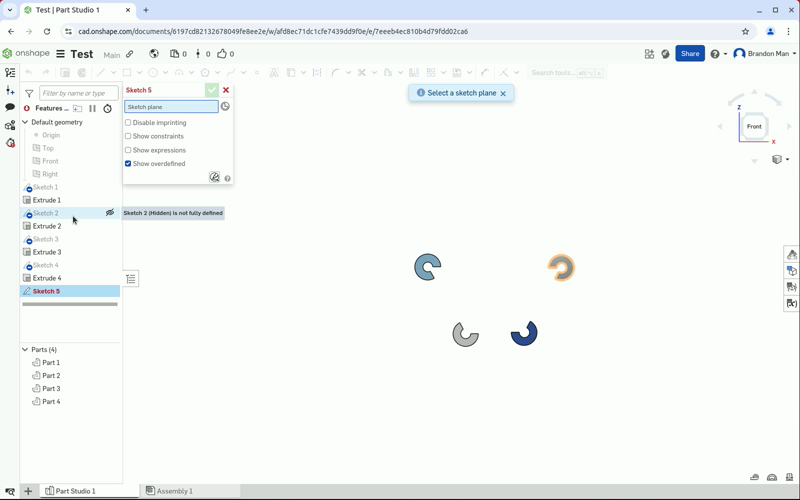
scroll(3)
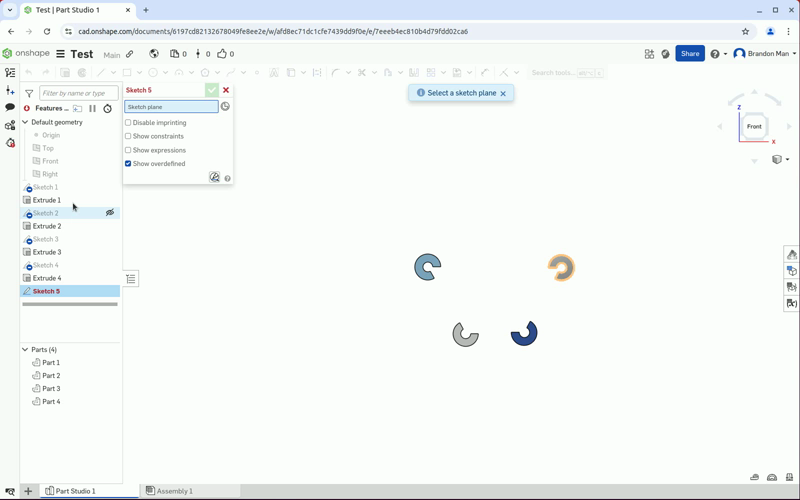
mouse_move(73, 163)
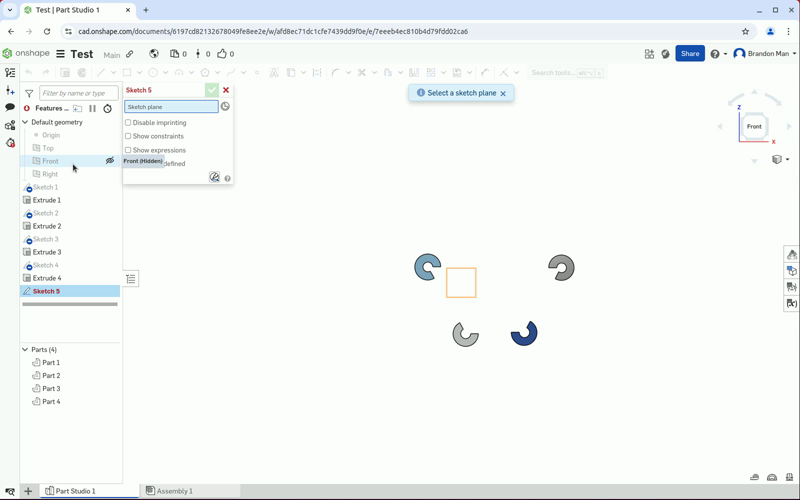
click(73, 163)
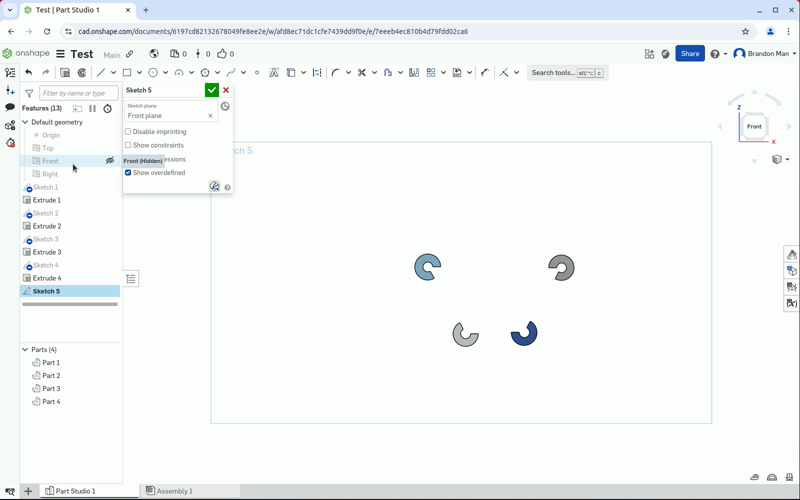
mouse_move(73, 352)
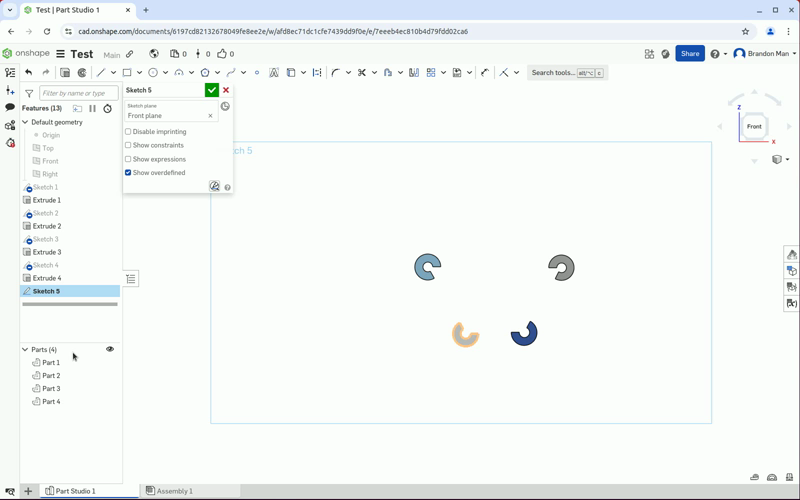
key(y)
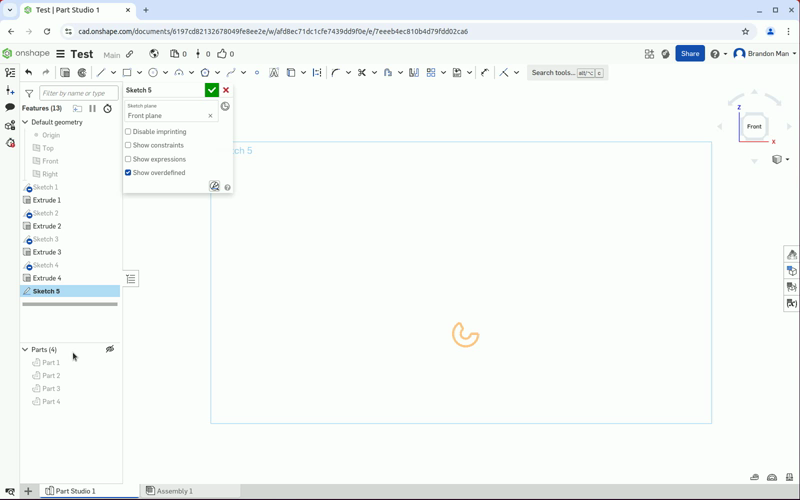
key(l)
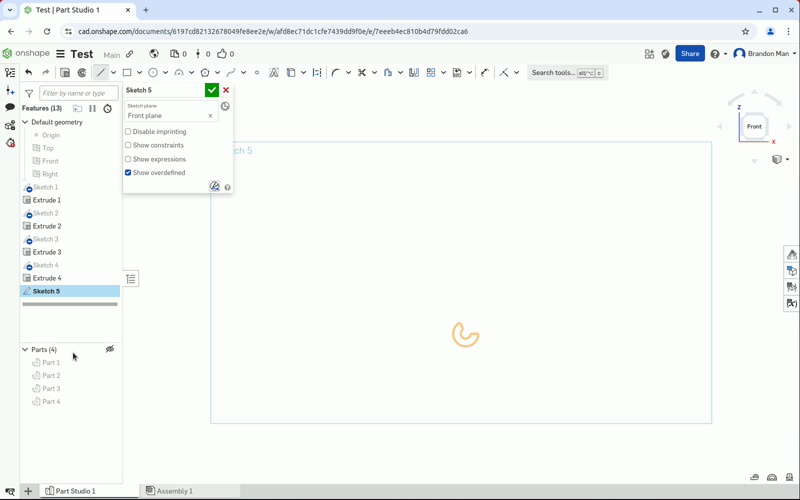
key_down(shift)
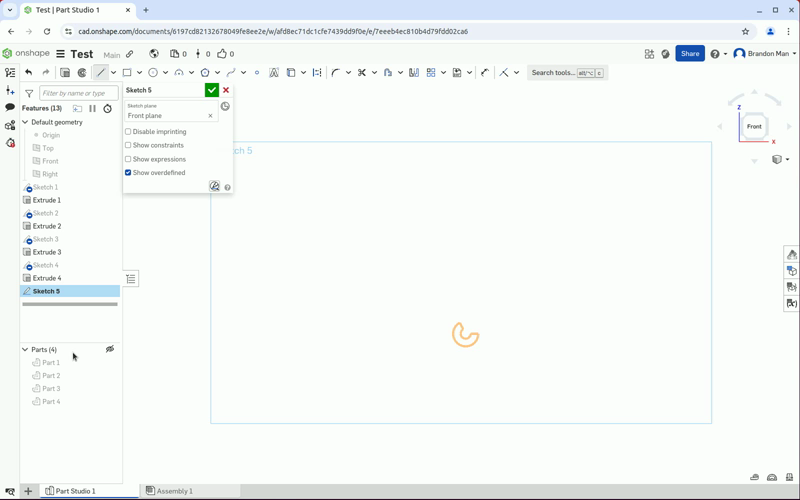
mouse_move(459, 322)
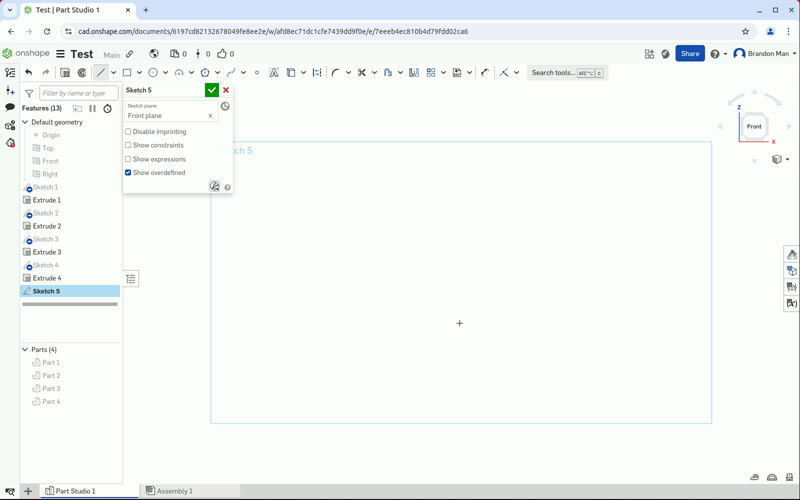
click(459, 322)
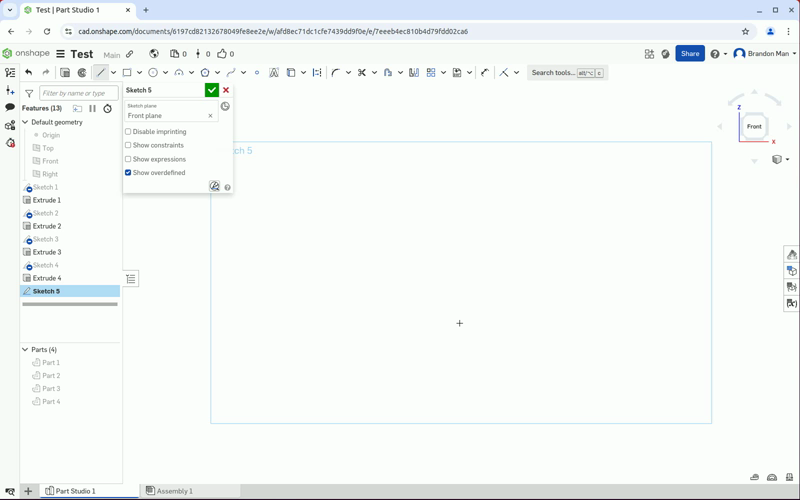
key_up(shift)
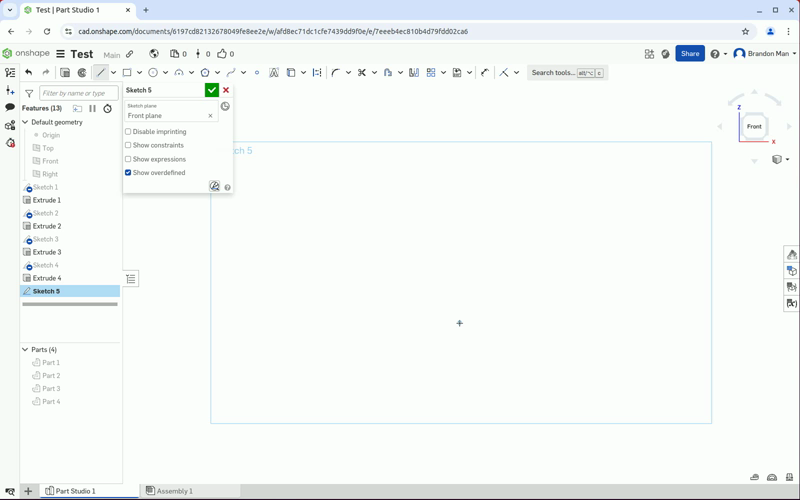
key_down(shift)
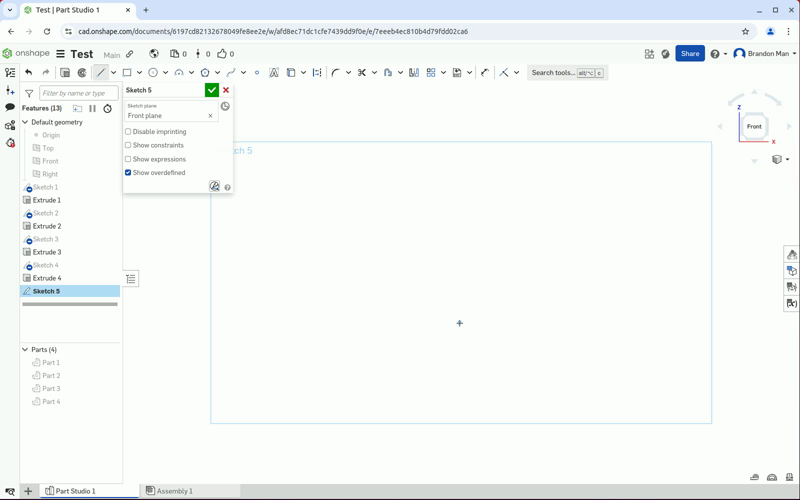
mouse_move(489, 322)
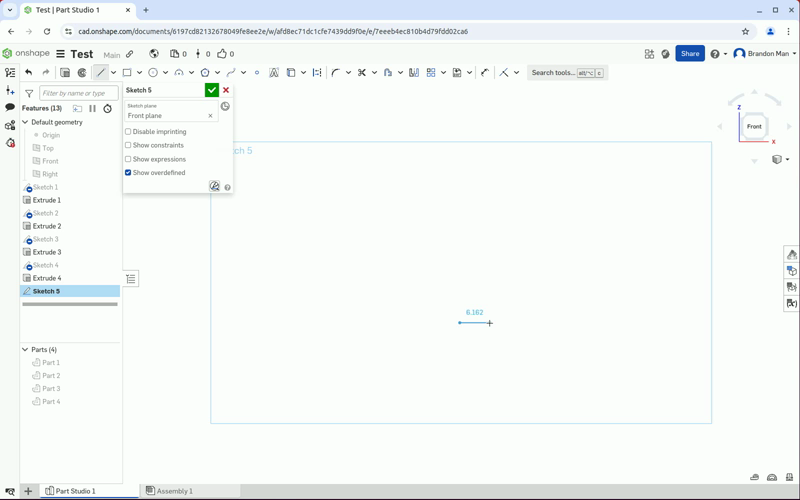
mouse_move(463, 329)
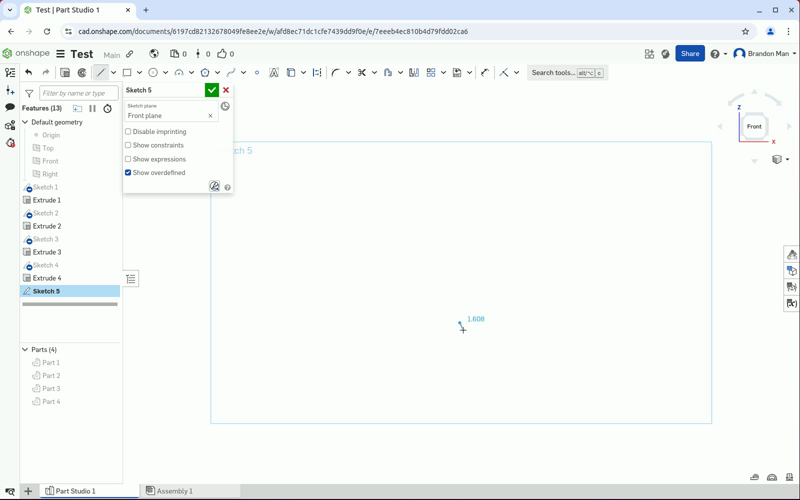
click(463, 329)
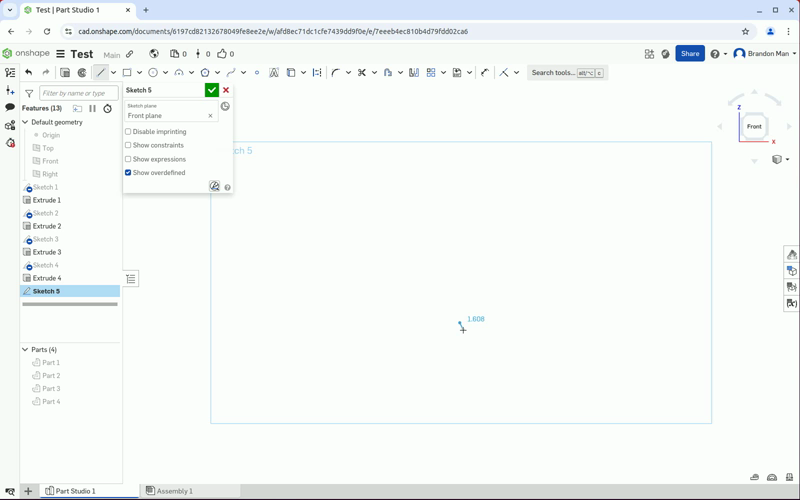
key_up(shift)
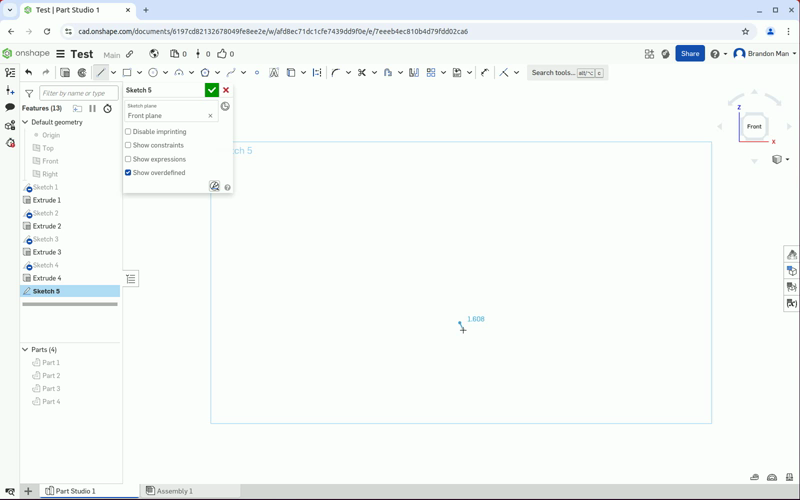
key(esc)
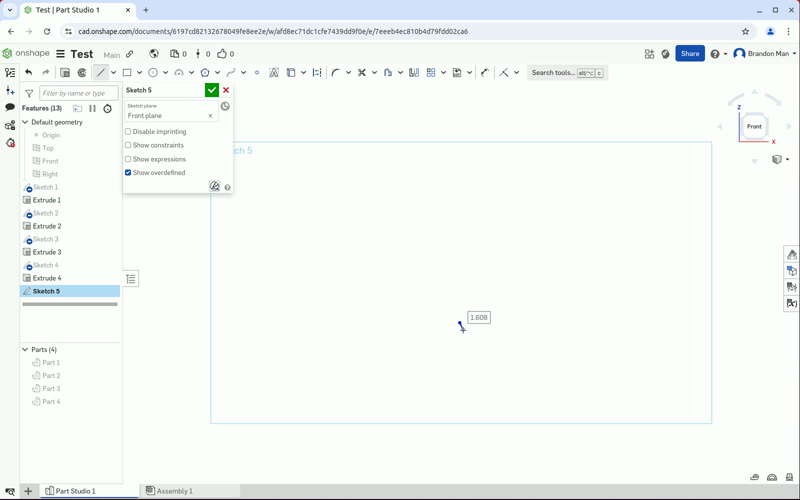
key(a)
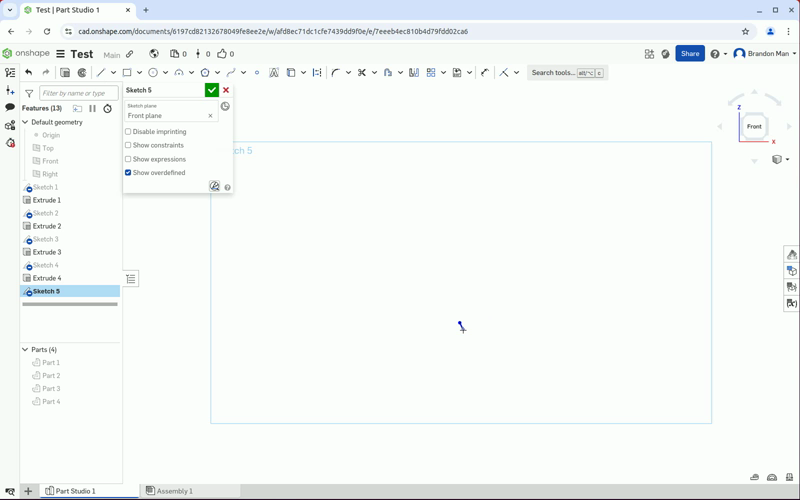
mouse_move(463, 329)
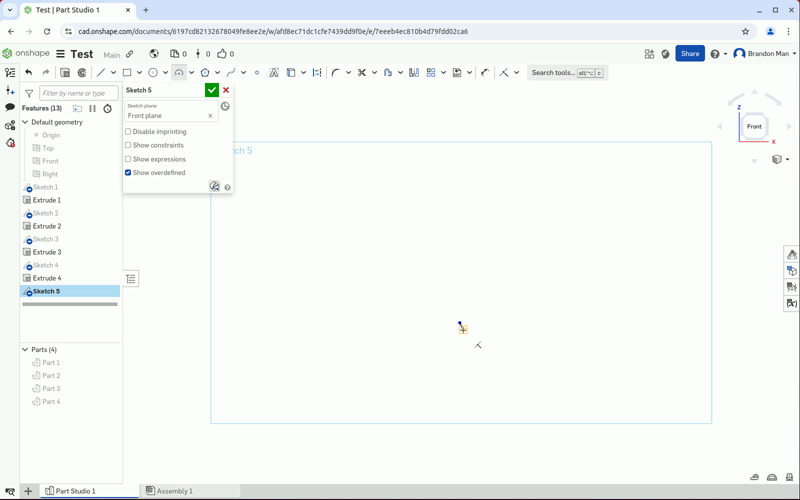
click(463, 329)
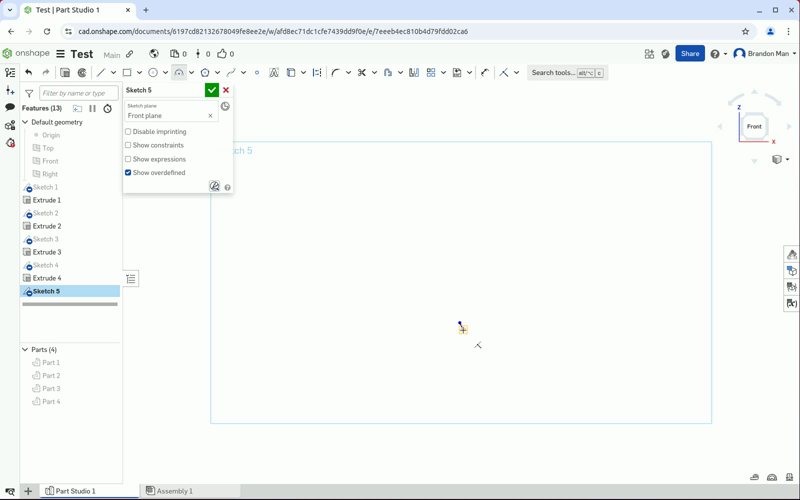
key_down(shift)
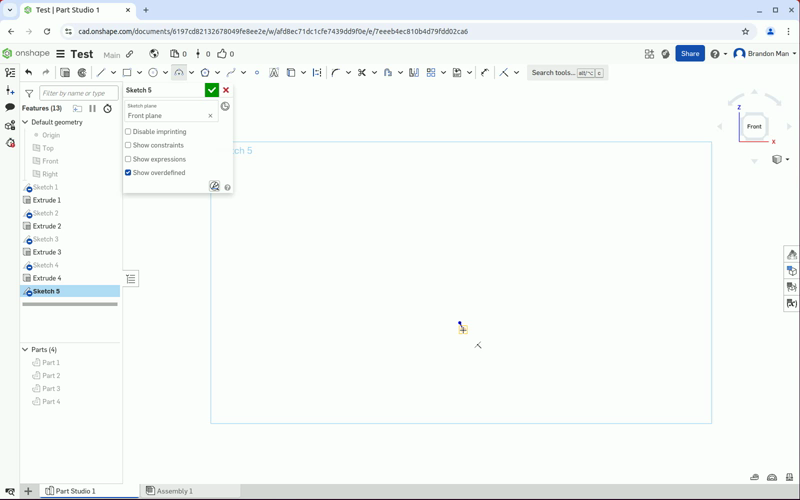
mouse_move(471, 334)
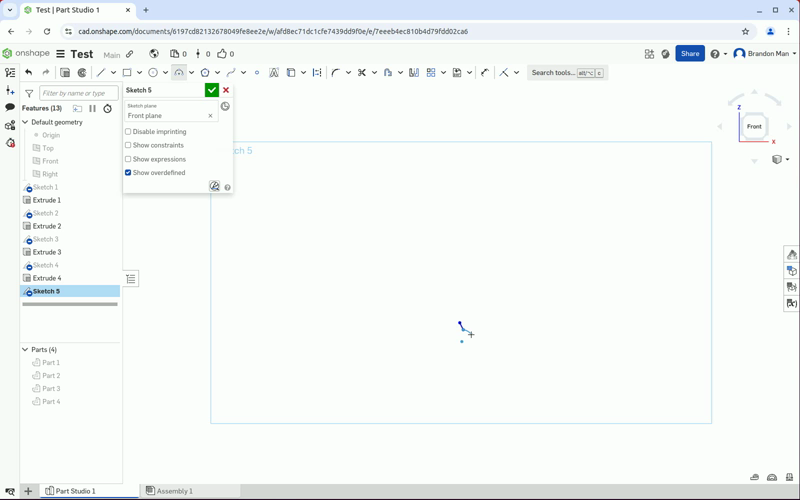
click(471, 334)
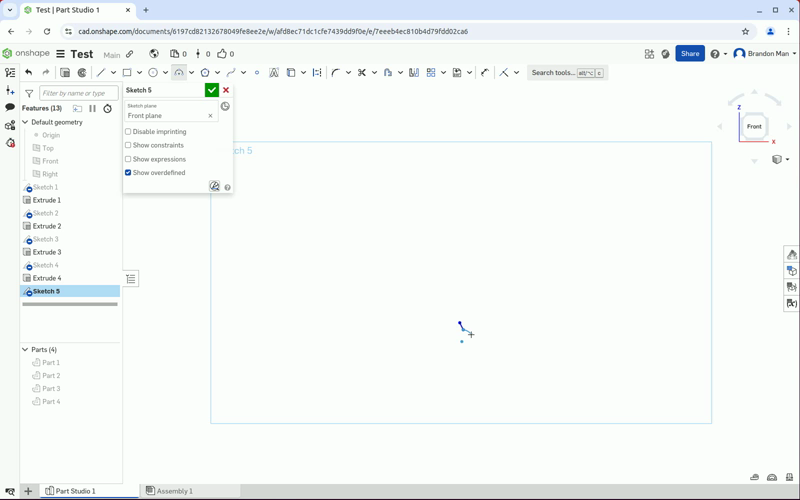
mouse_move(468, 329)
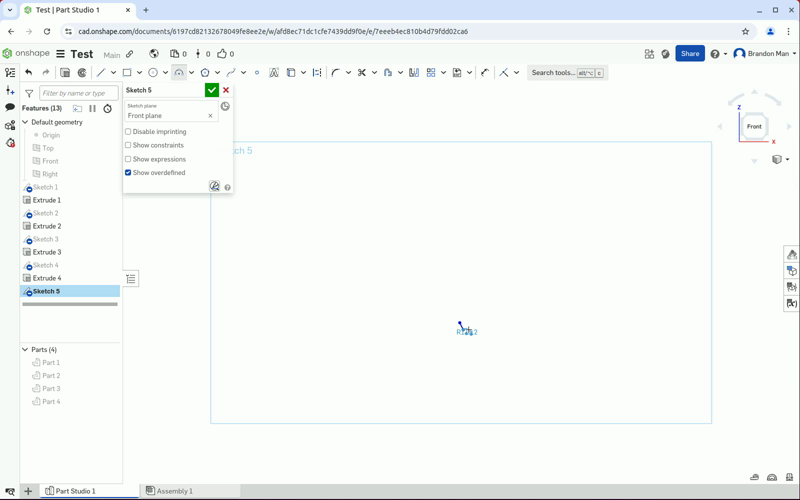
click(468, 329)
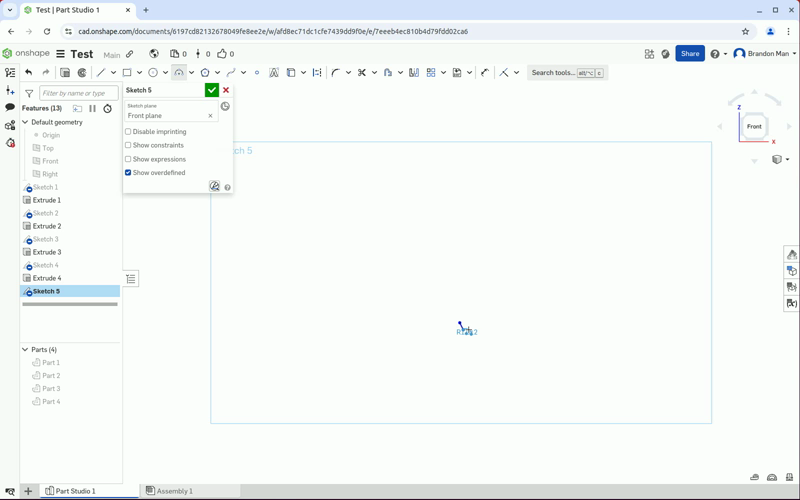
key_up(shift)
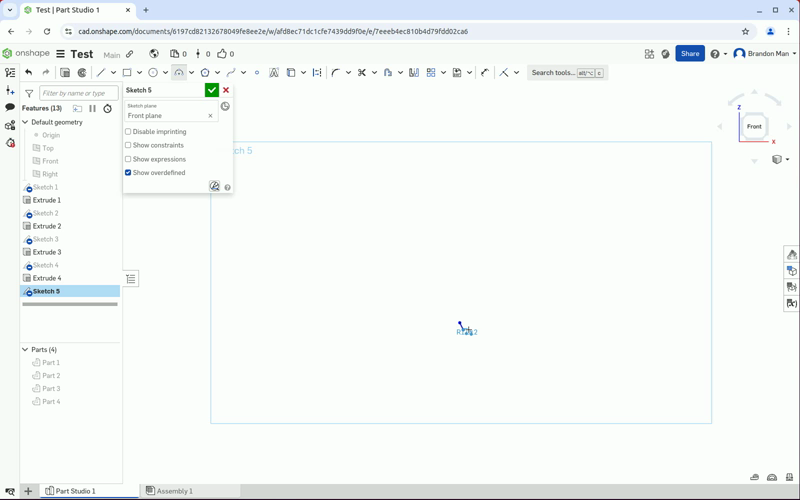
key(esc)
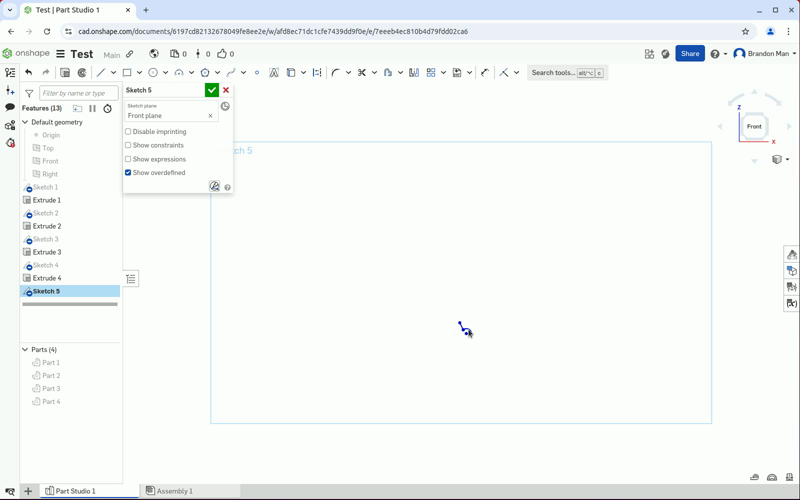
key(l)
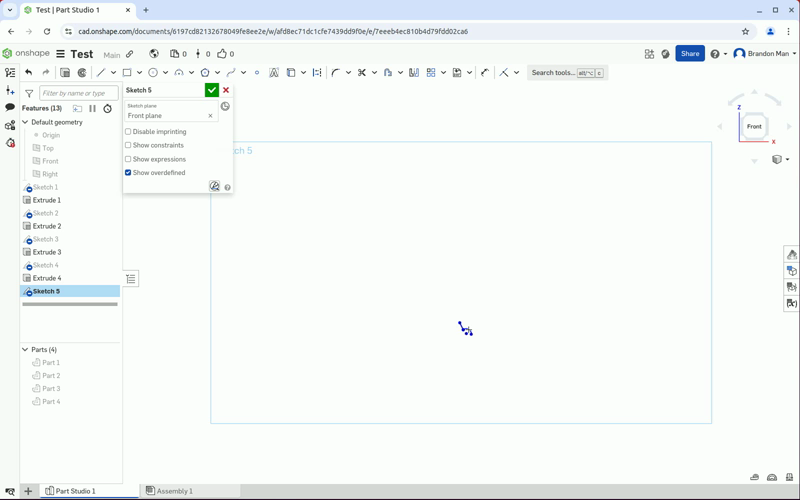
mouse_move(471, 334)
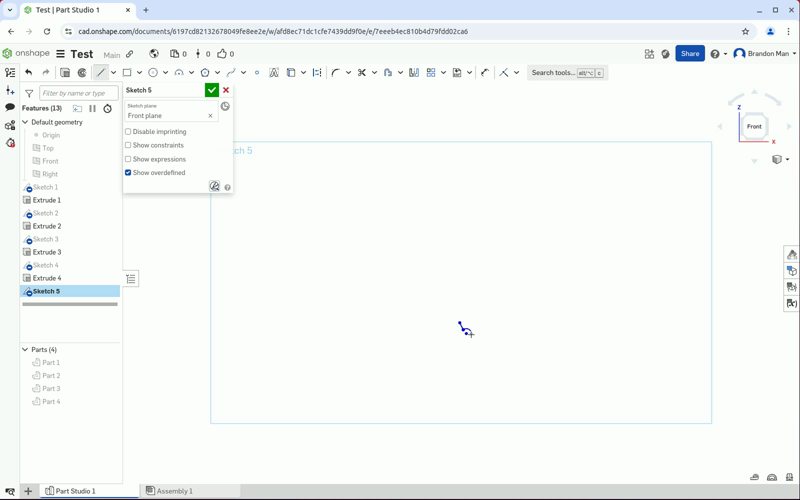
click(471, 334)
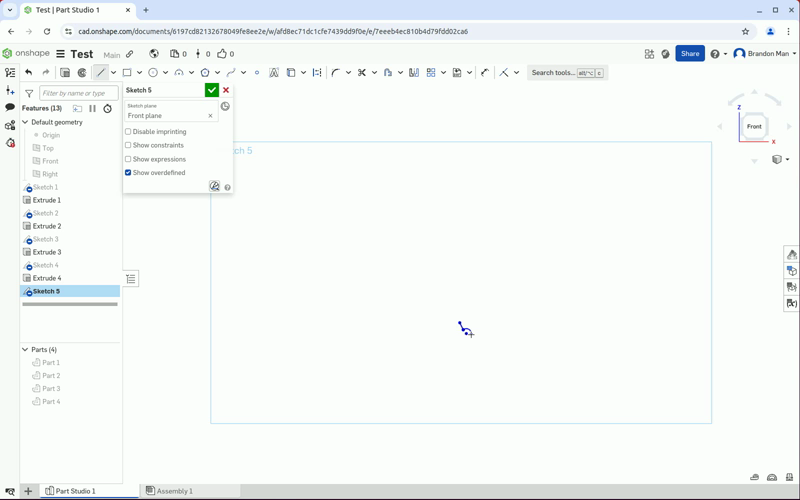
key_down(shift)
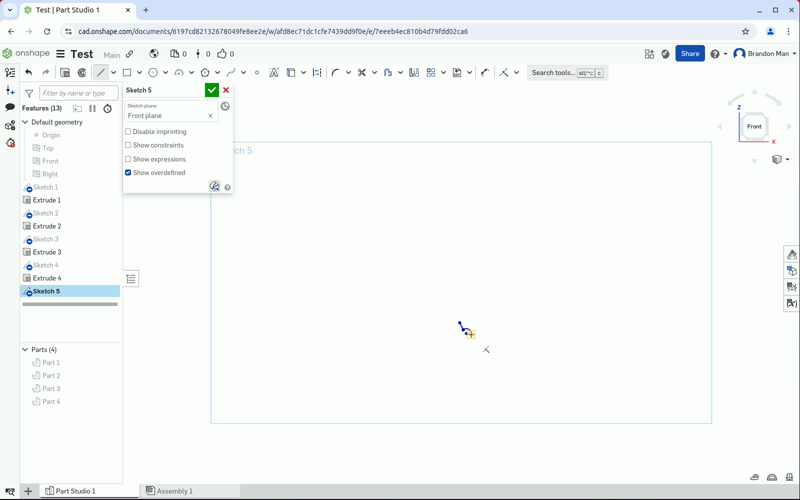
mouse_move(501, 334)
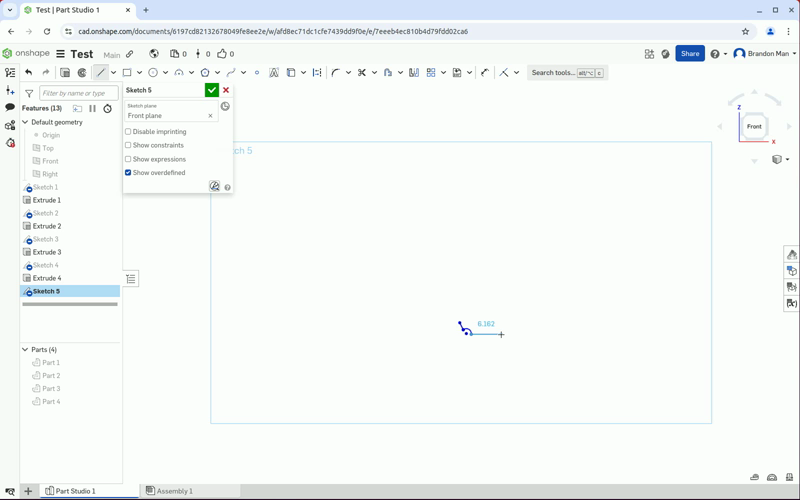
mouse_move(479, 334)
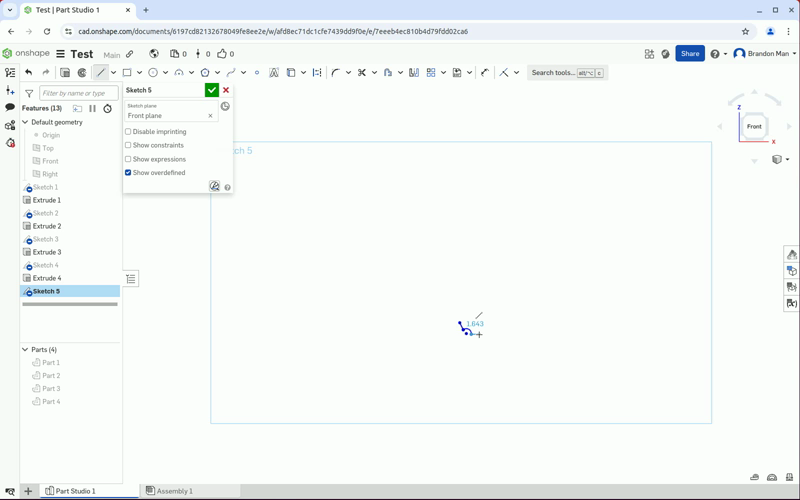
click(479, 334)
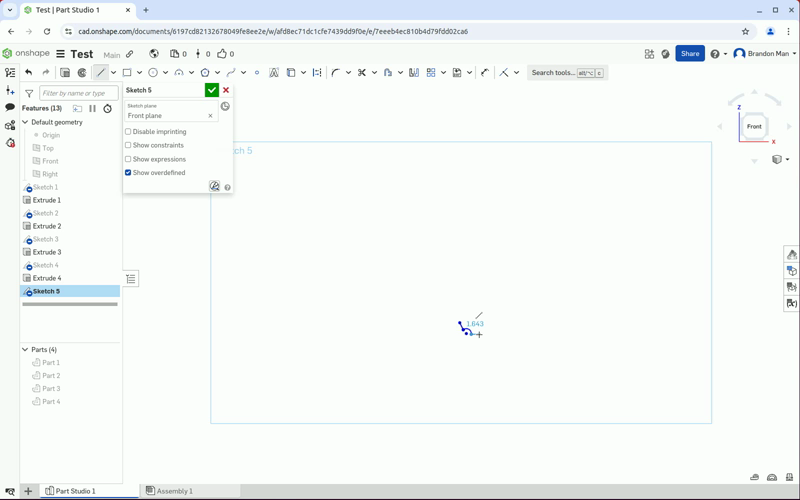
key_up(shift)
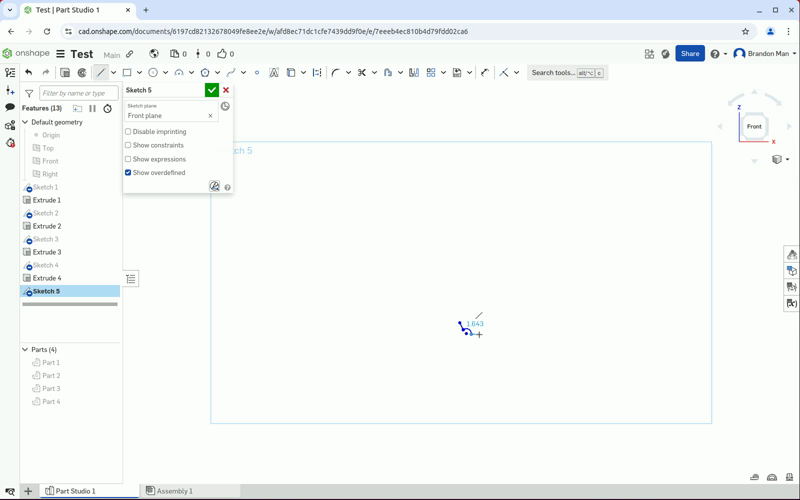
key(esc)
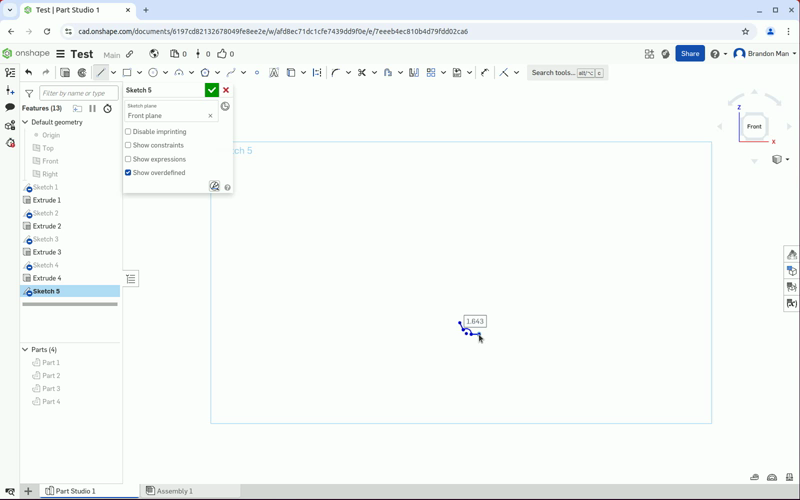
key(a)
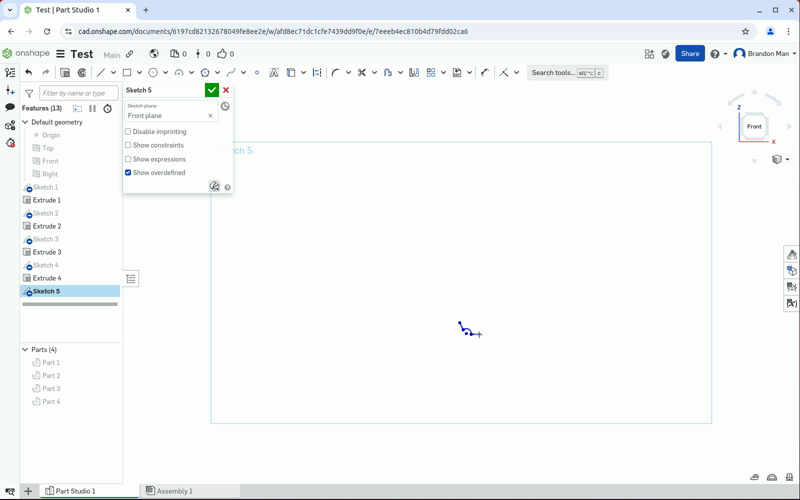
mouse_move(479, 334)
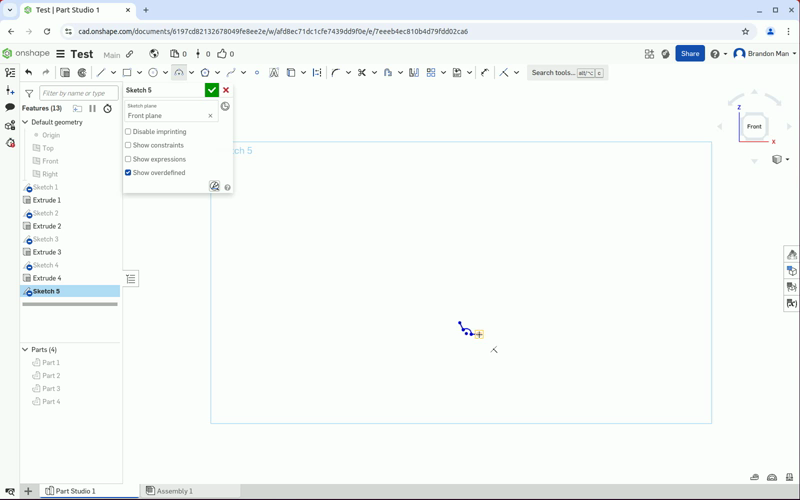
click(479, 334)
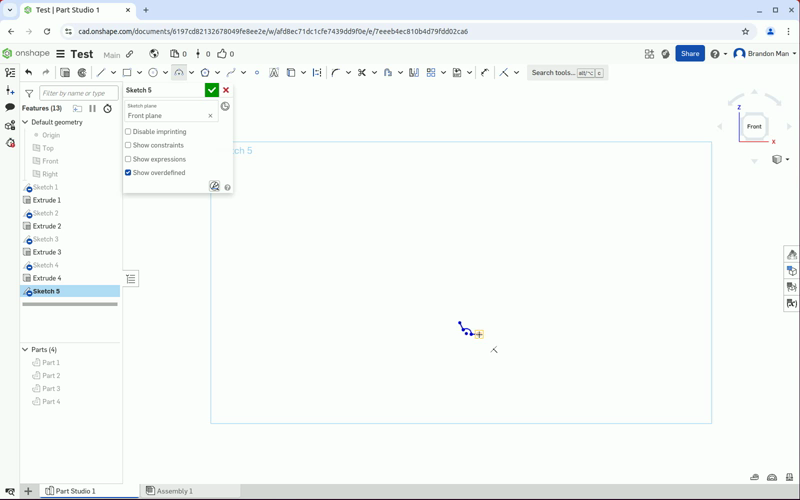
mouse_move(459, 322)
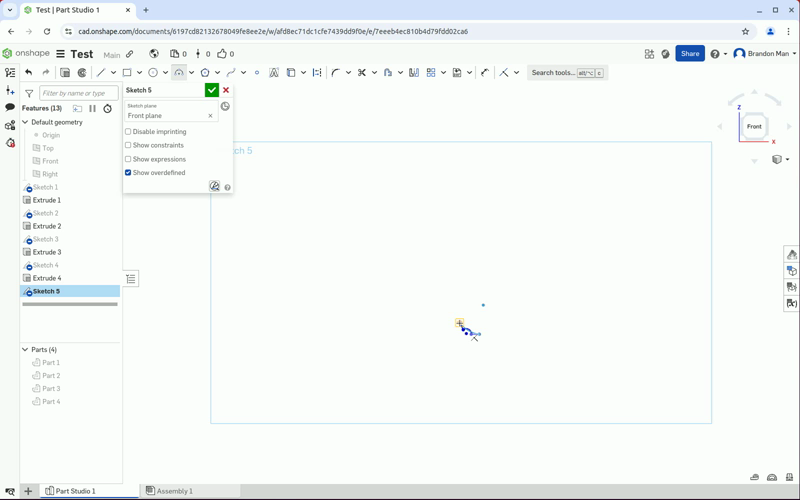
click(459, 322)
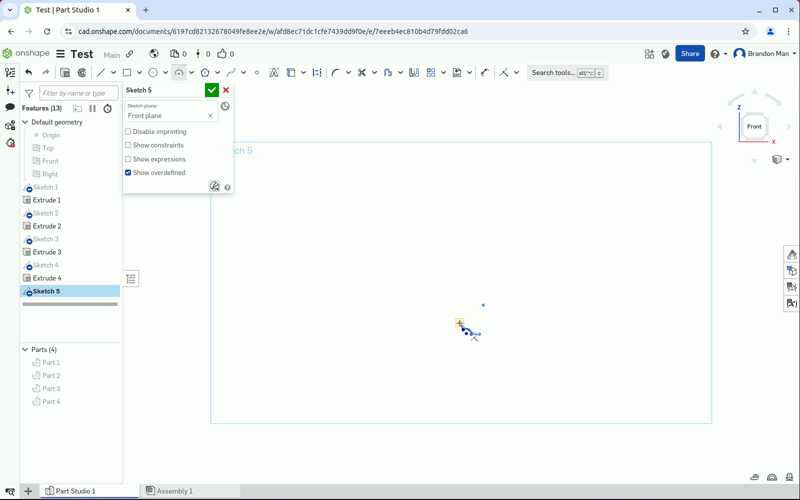
key_down(shift)
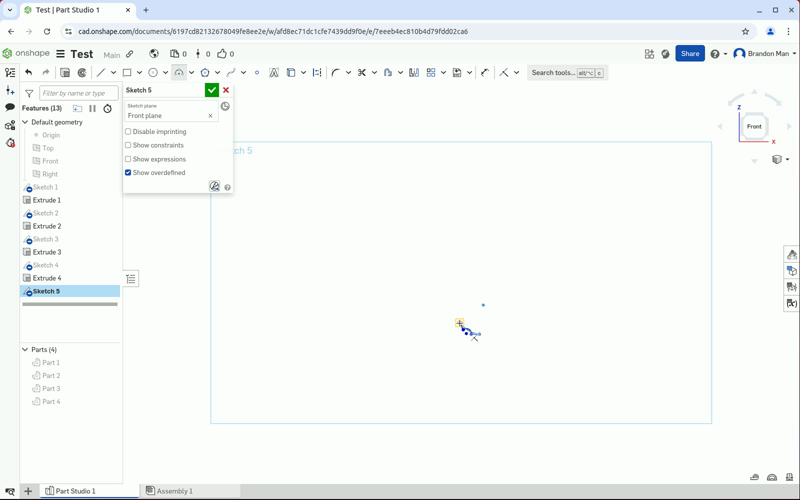
mouse_move(472, 322)
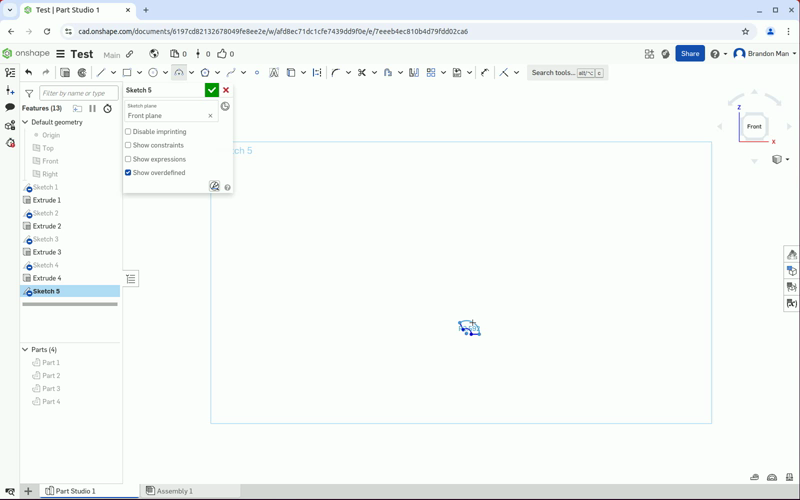
click(472, 322)
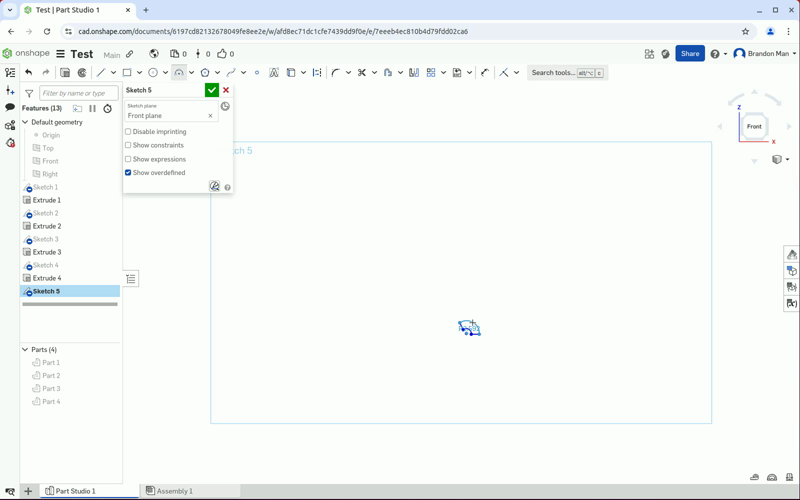
key_up(shift)
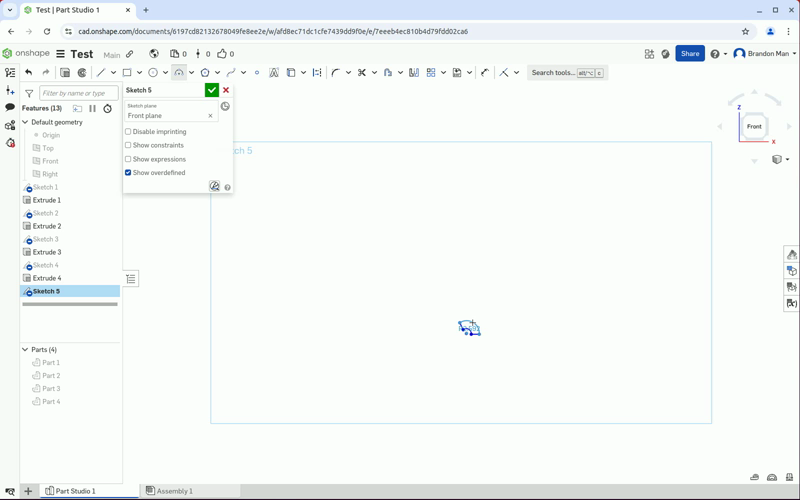
key(esc)
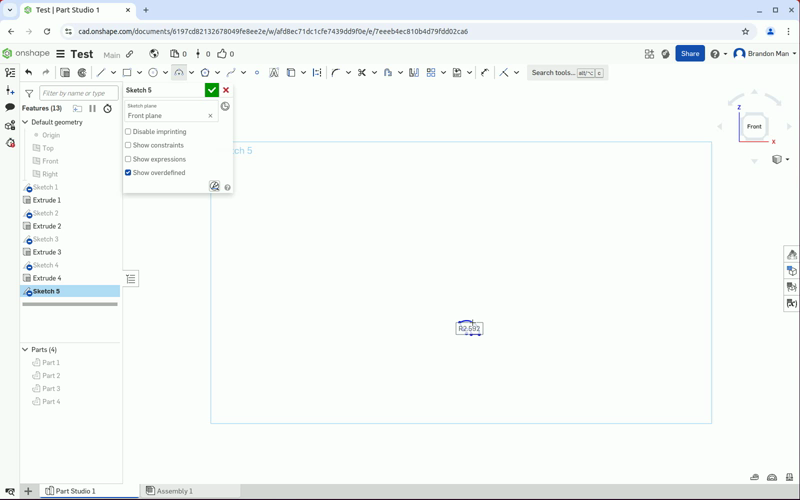
mouse_move(460, 323)
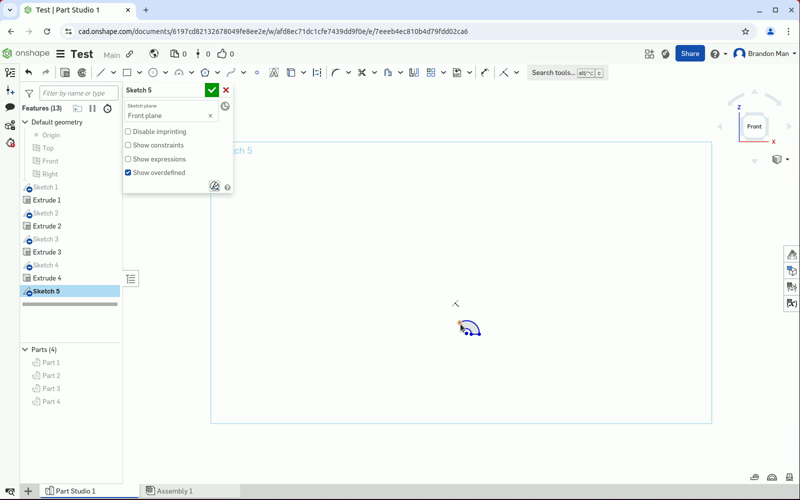
scroll(6)
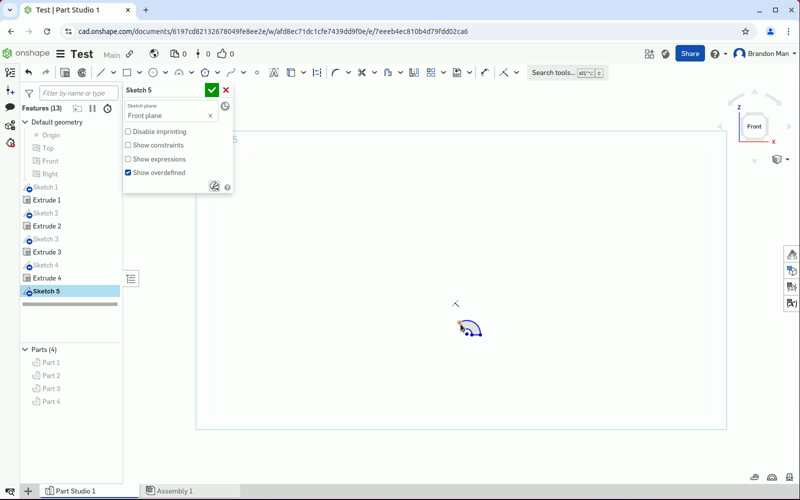
scroll(6)
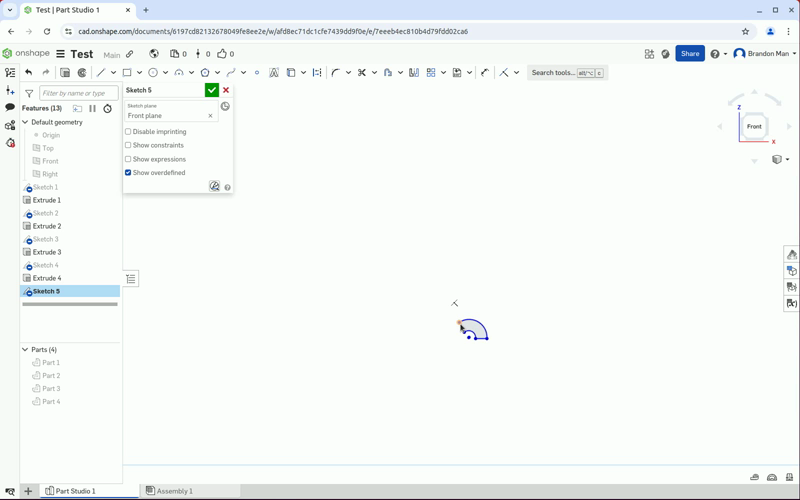
scroll(6)
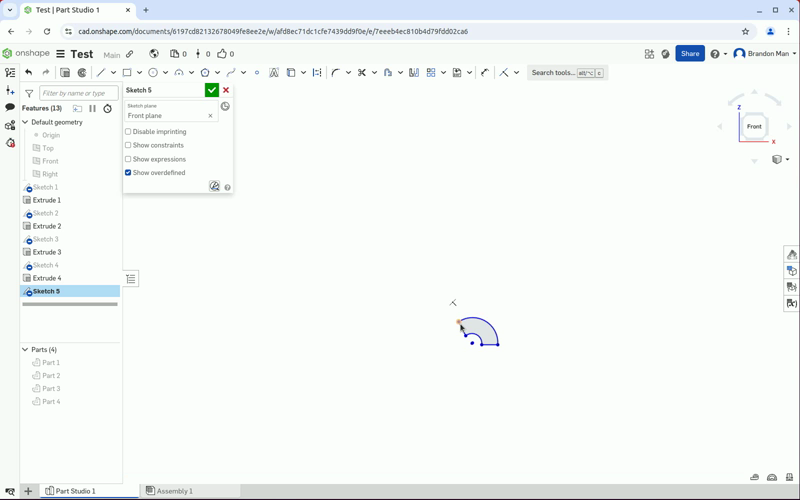
scroll(6)
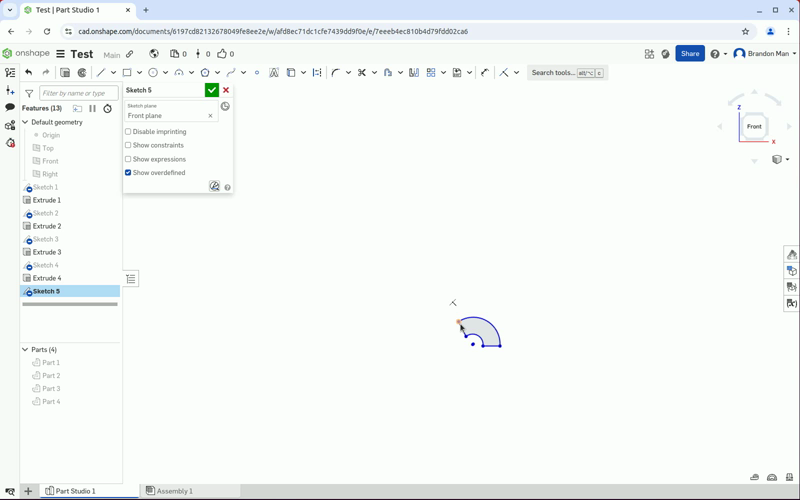
scroll(6)
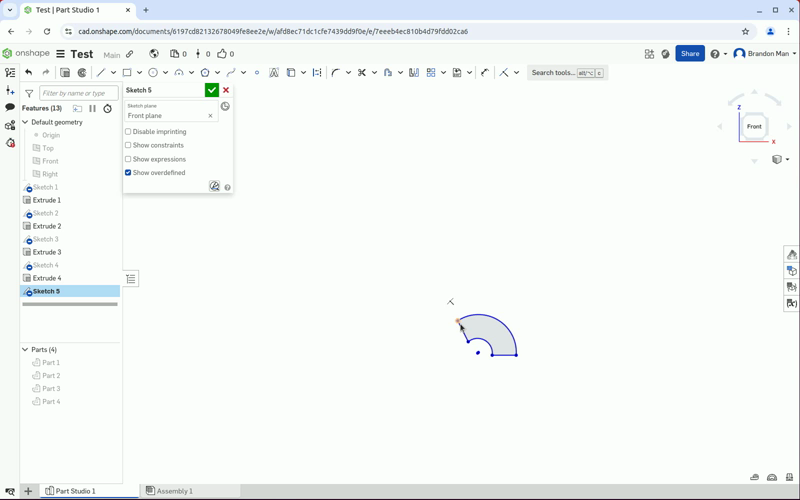
scroll(6)
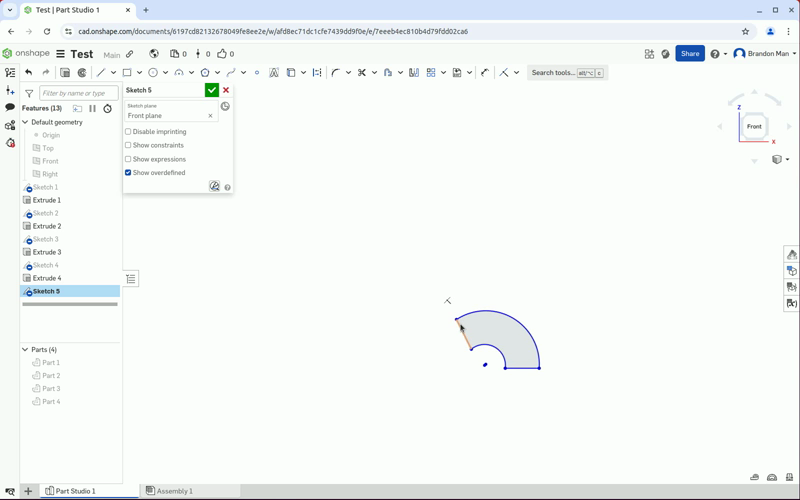
scroll(6)
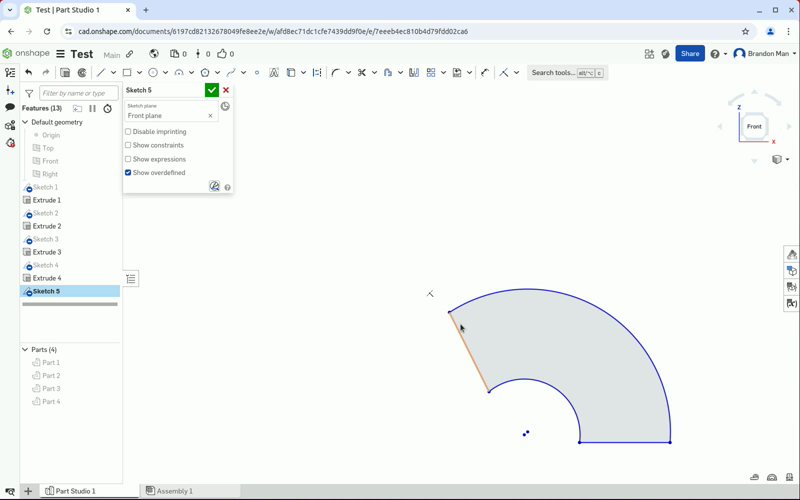
click(460, 323)
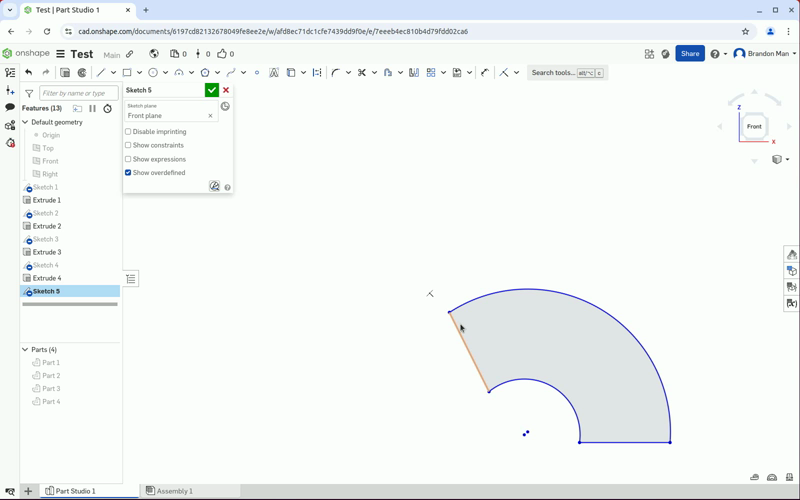
scroll(-6)
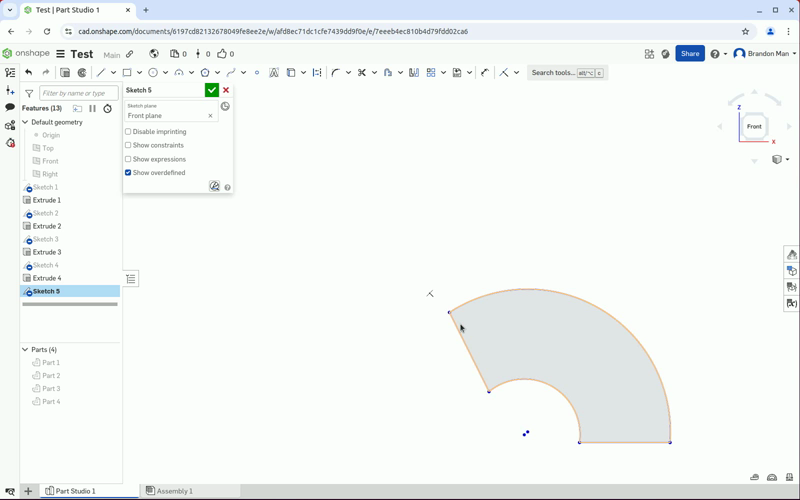
scroll(-6)
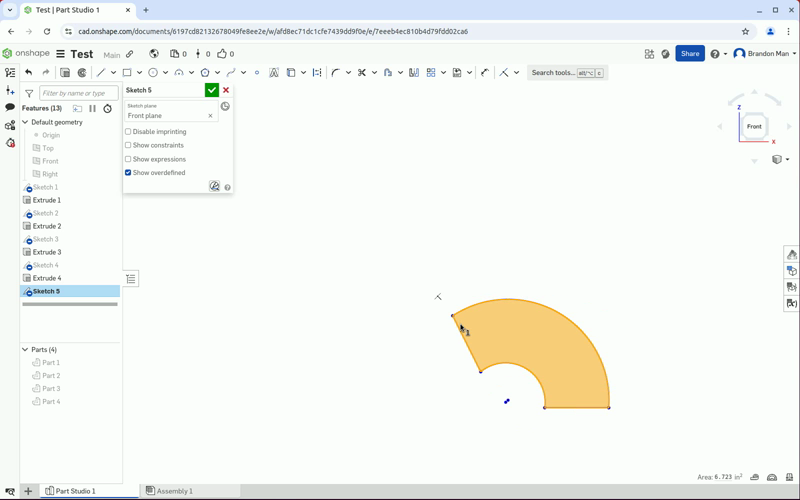
scroll(-6)
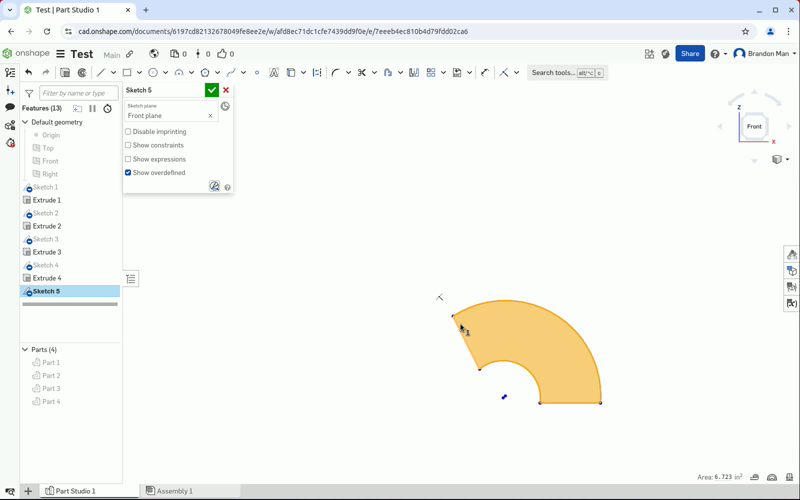
scroll(-6)
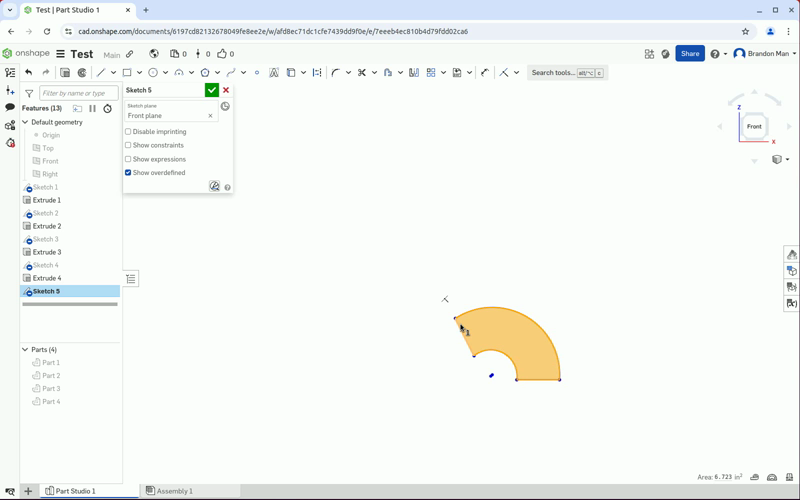
scroll(-6)
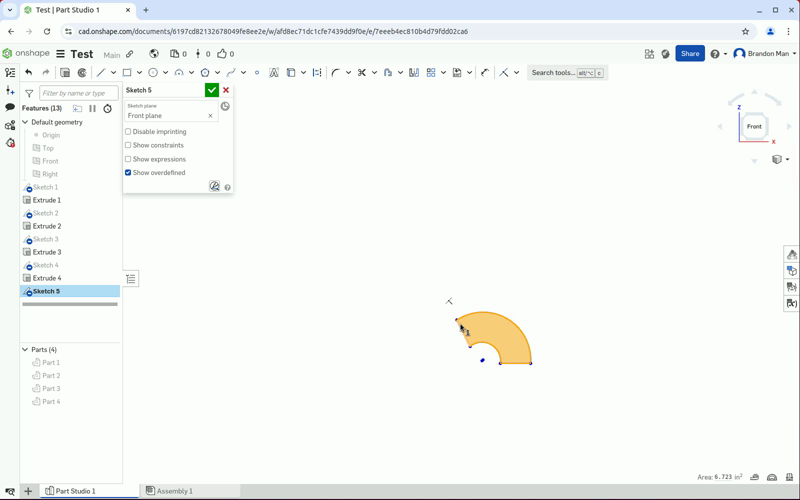
scroll(-6)
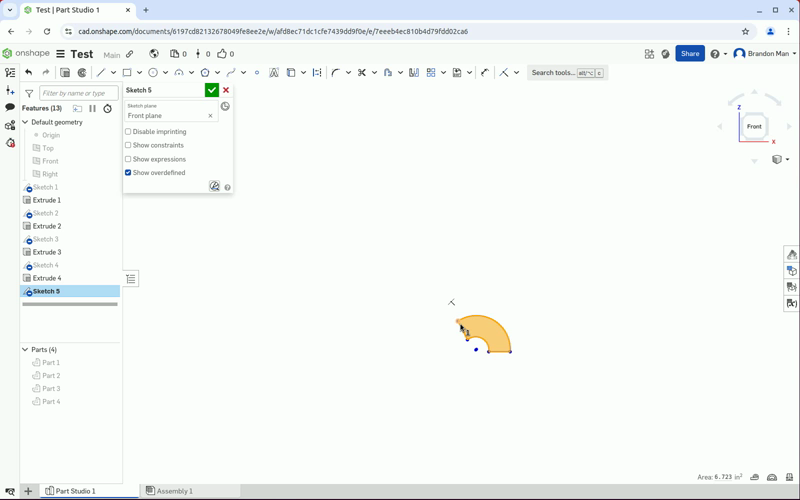
scroll(-6)
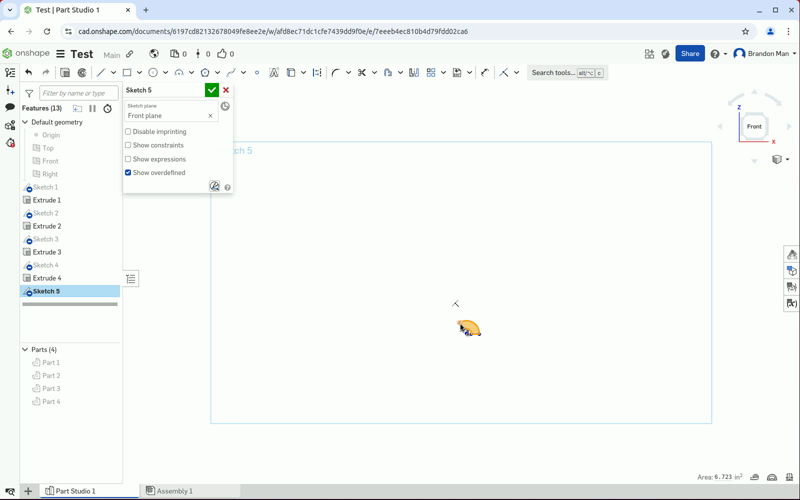
mouse_move(73, 352)
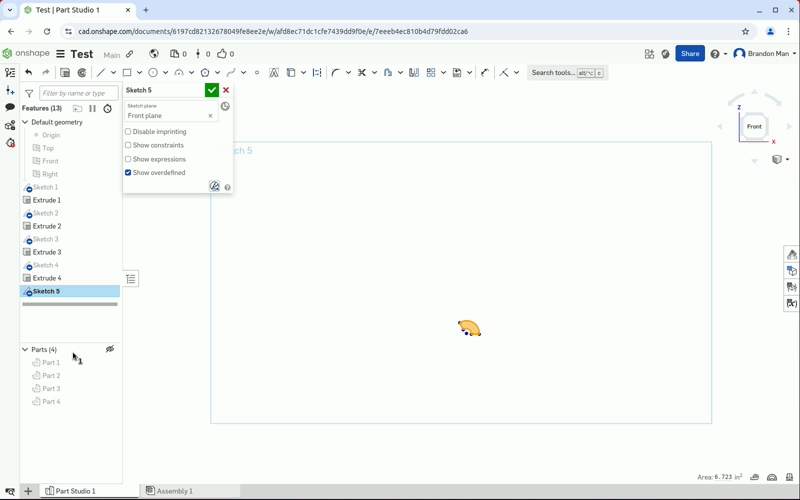
key(shift+y)
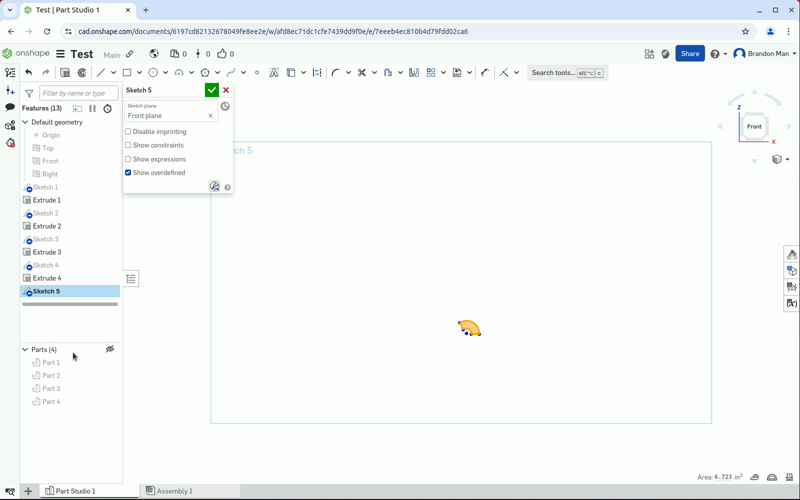
key(shift+e)
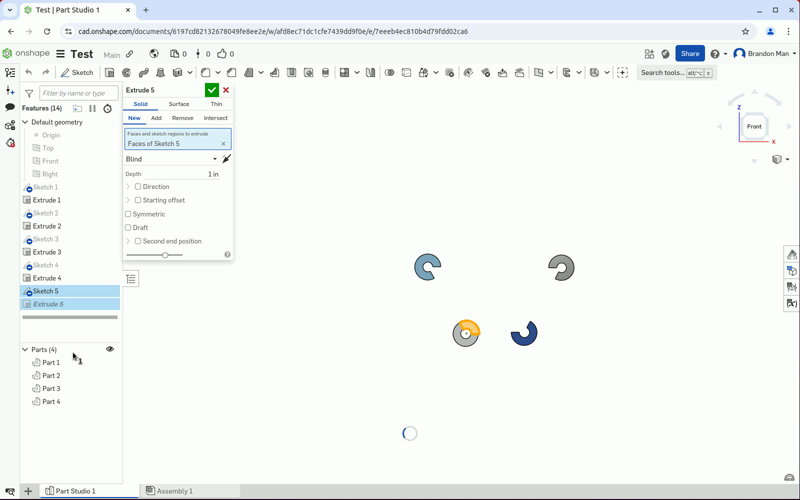
mouse_move(143, 106)
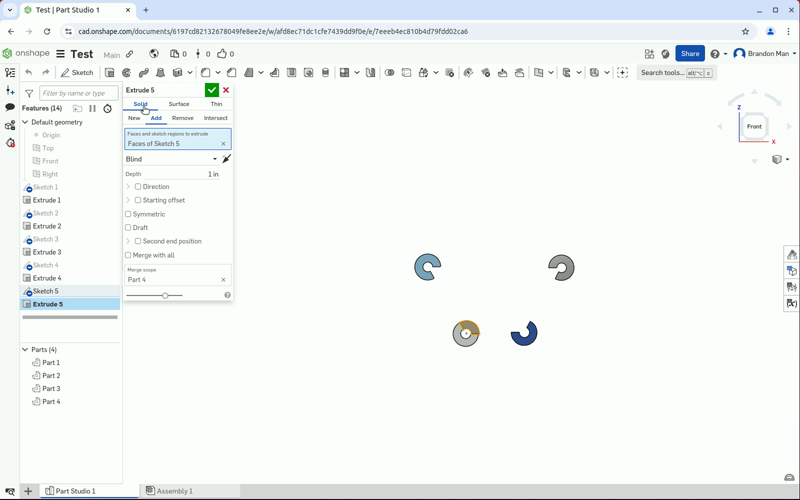
click(143, 106)
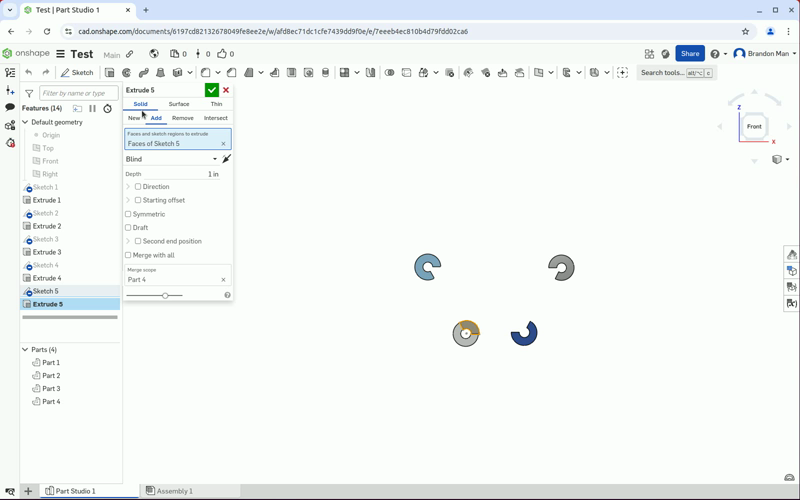
mouse_move(137, 120)
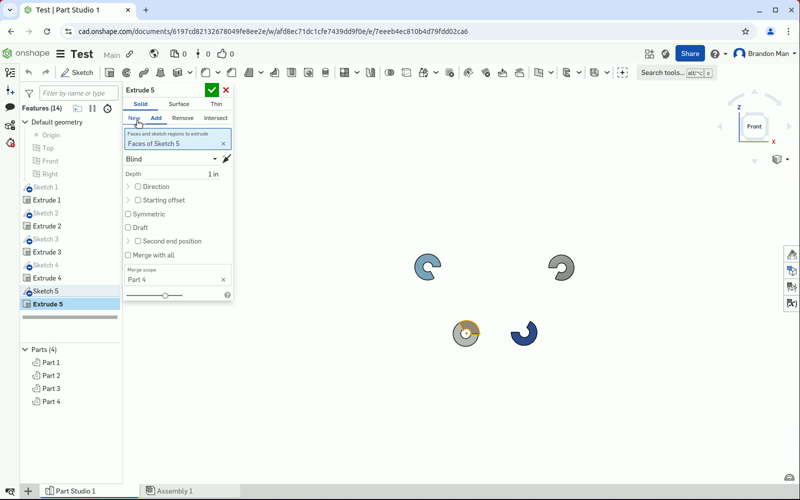
click(137, 120)
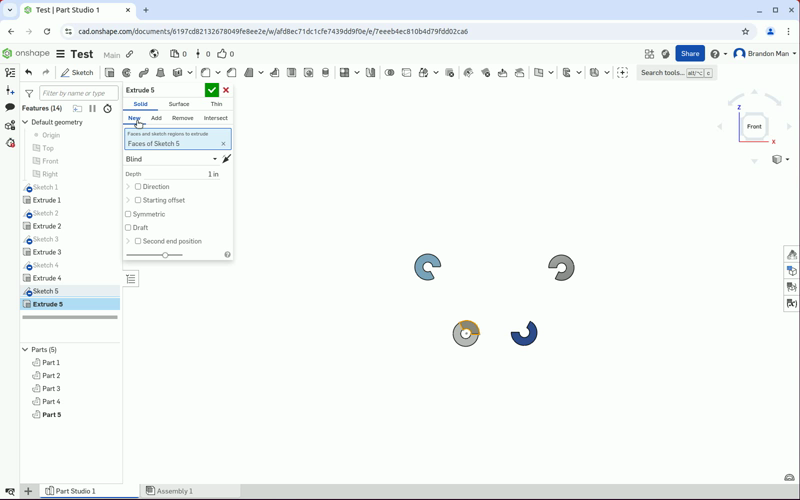
key(tab, 4)
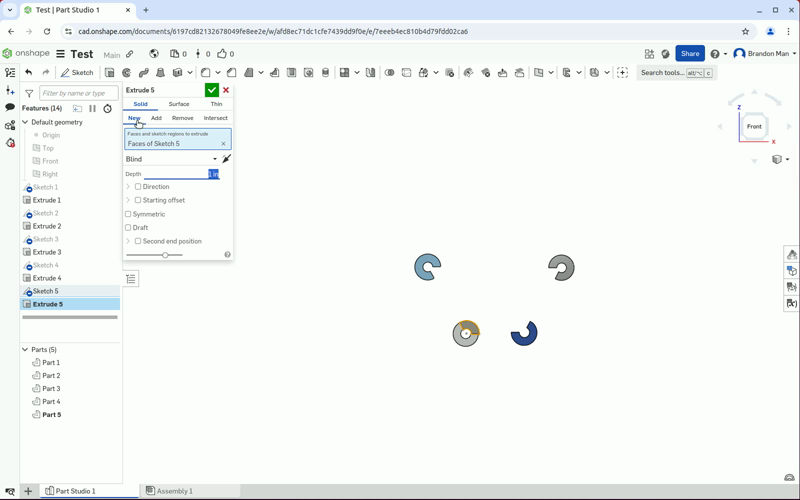
text(8.184)
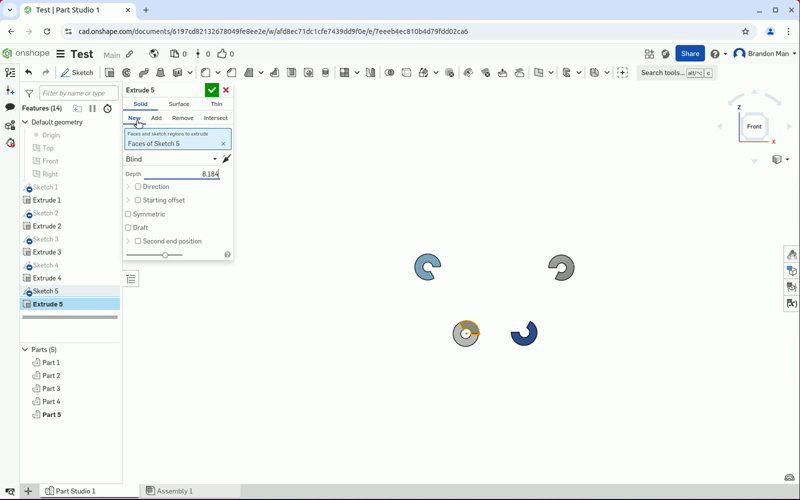
key(tab, 3)
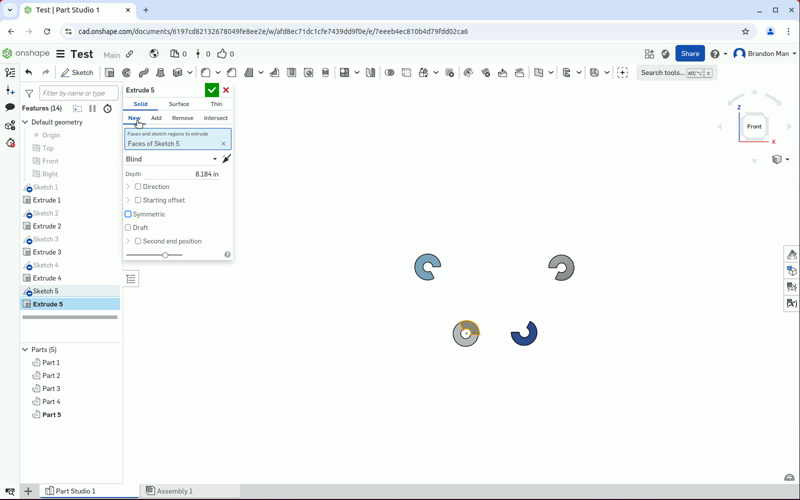
key(space)
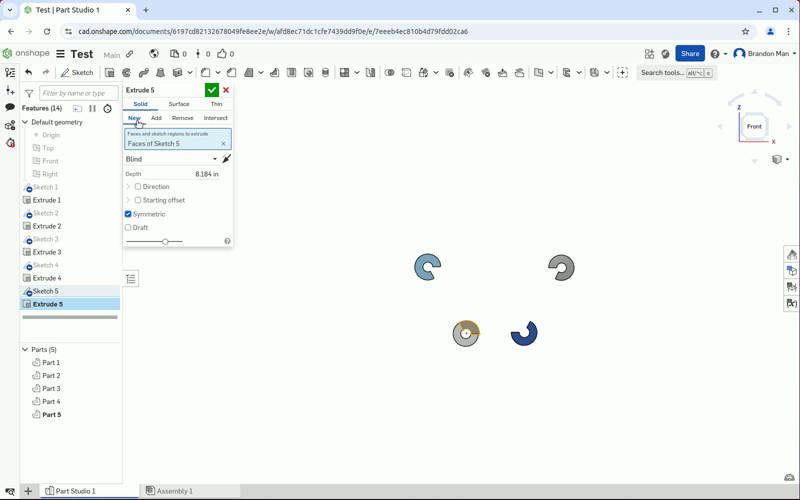
key(enter)
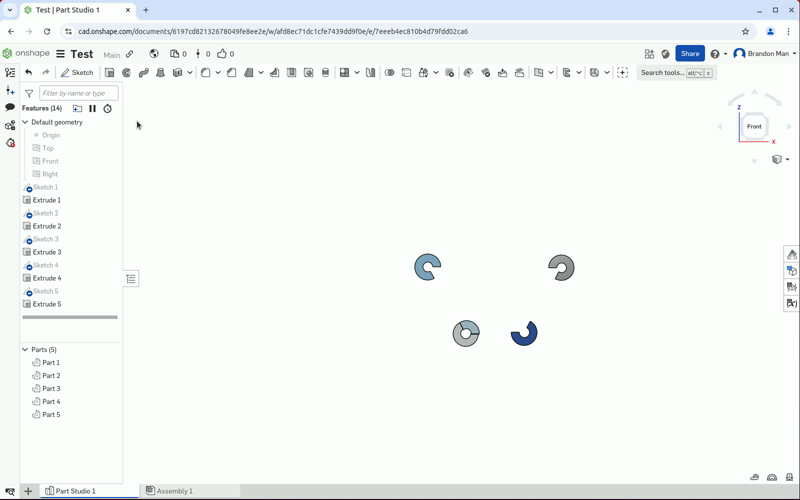
key(shift+h)
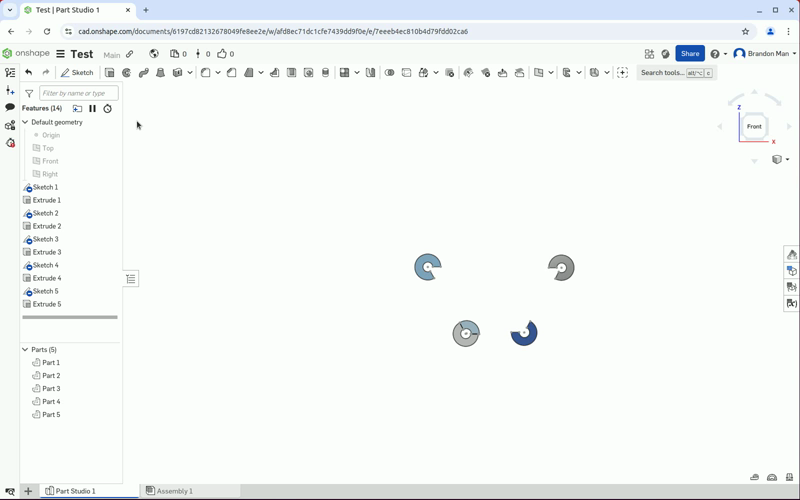
key(shift+h)
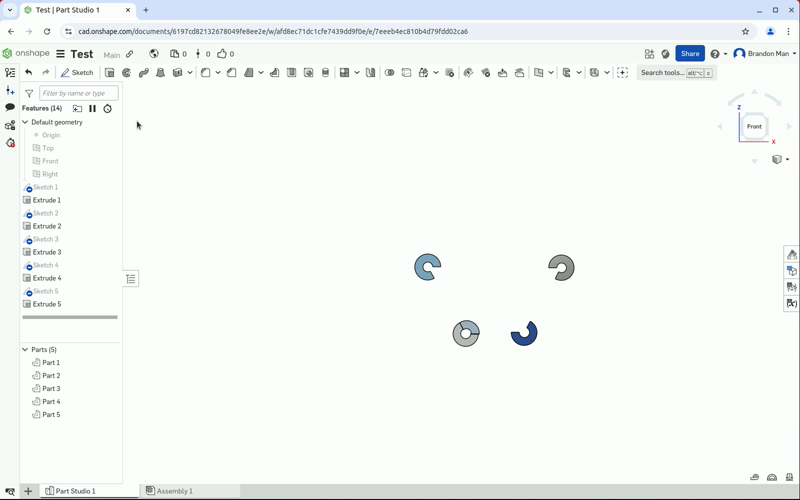
mouse_move(73, 189)
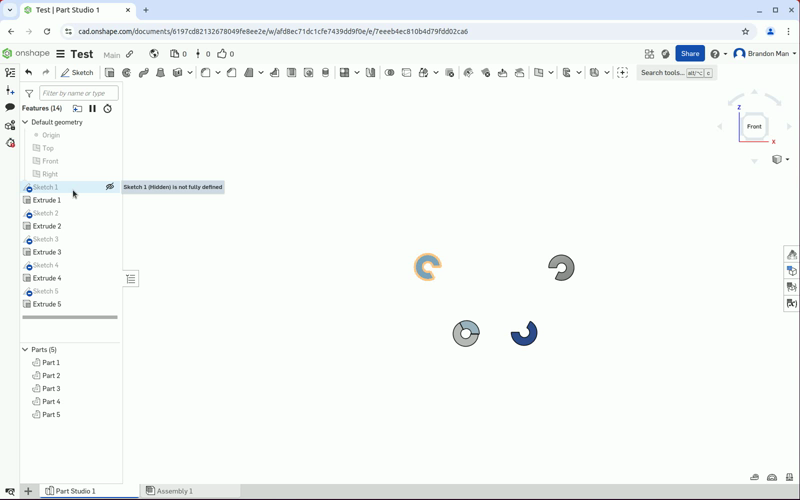
click(73, 189)
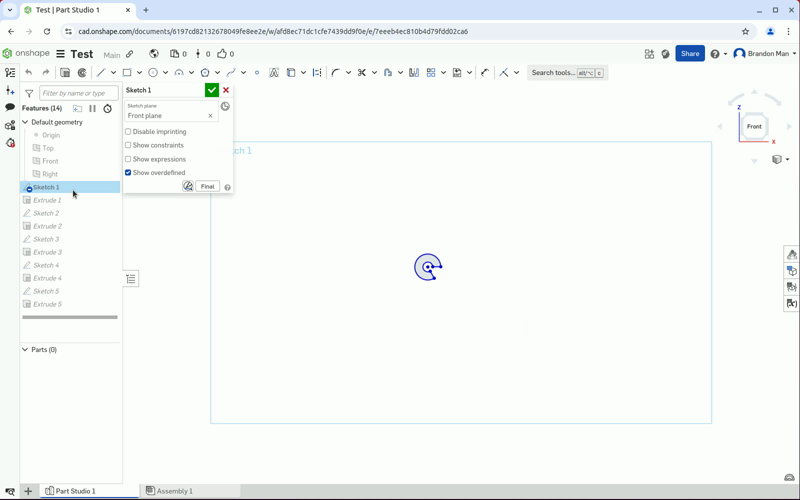
mouse_move(229, 92)
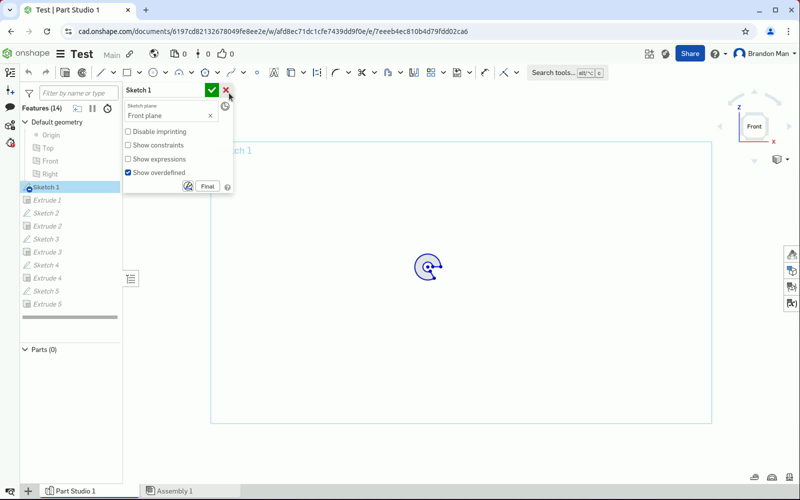
click(229, 92)
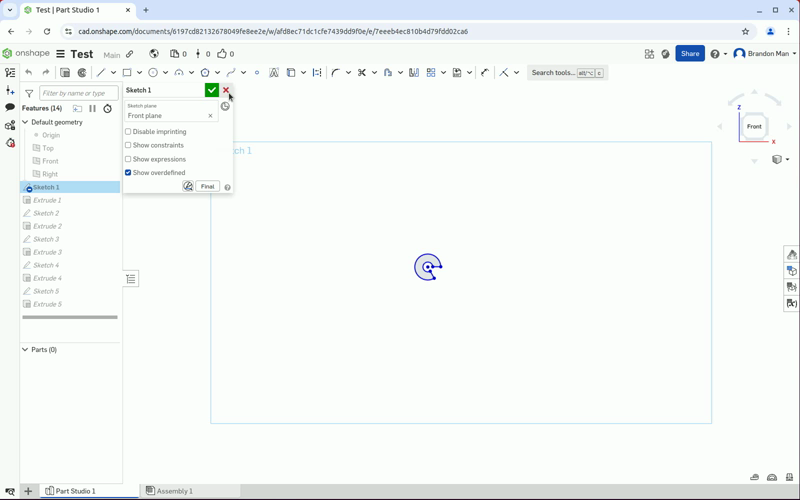
key(shift+s)
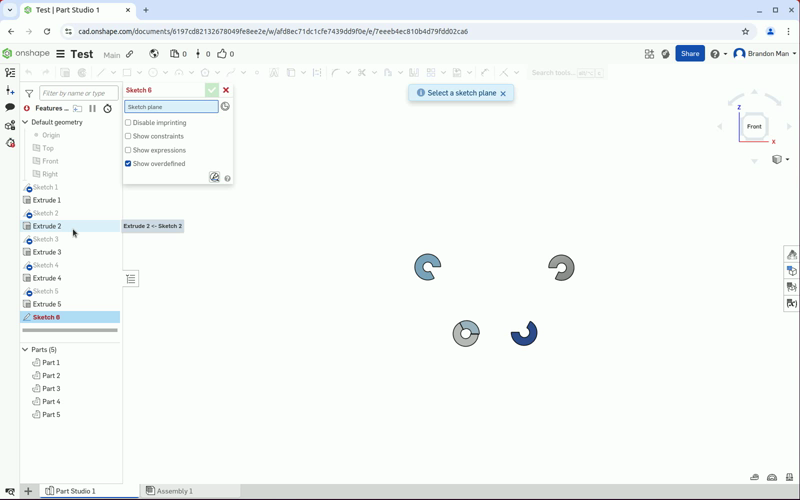
scroll(3)
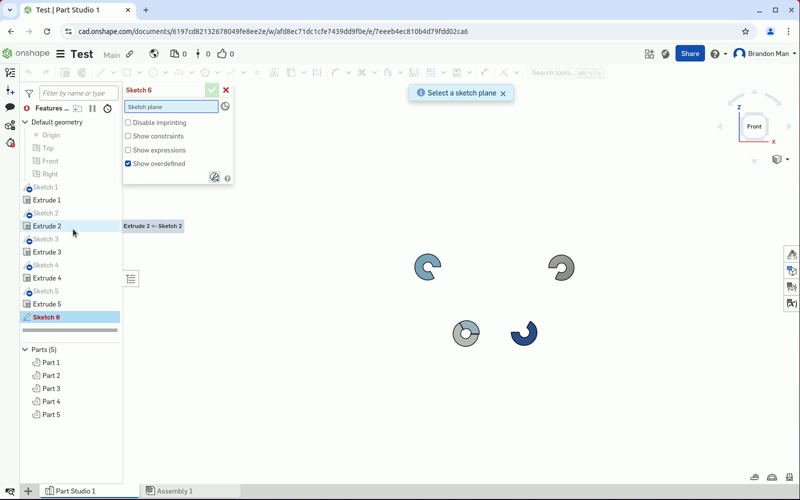
mouse_move(73, 163)
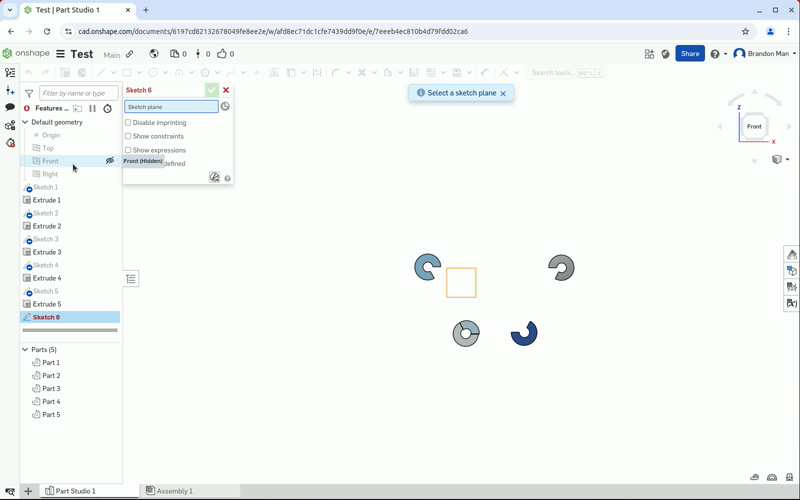
click(73, 163)
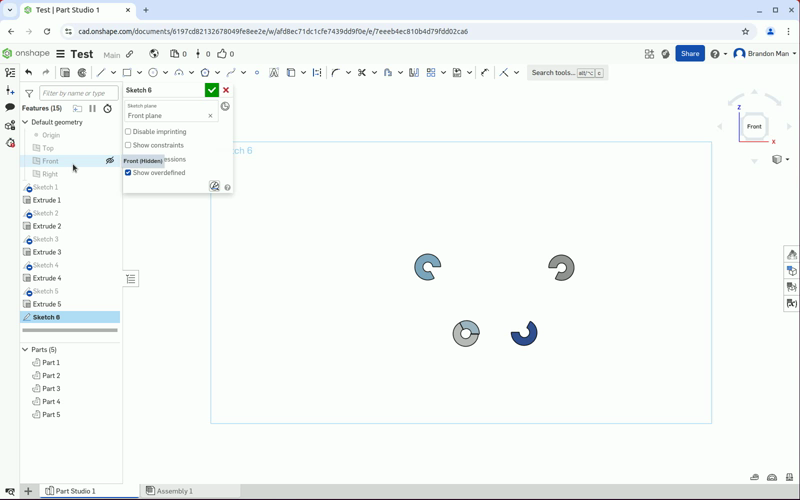
mouse_move(73, 352)
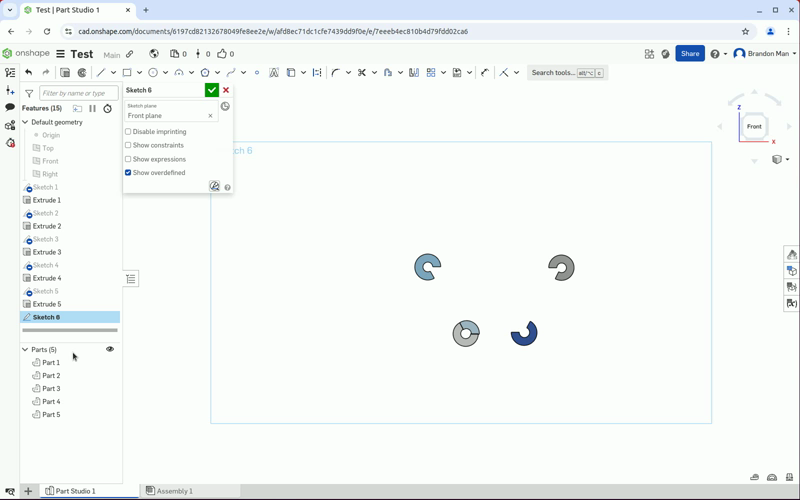
key(y)
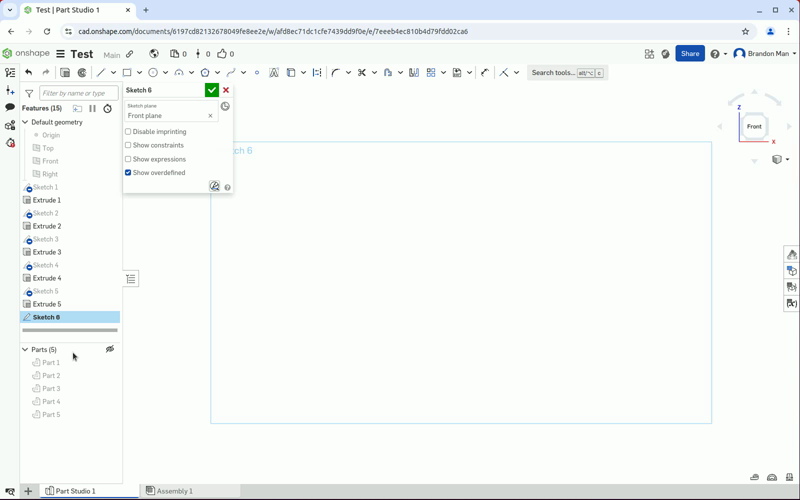
key(l)
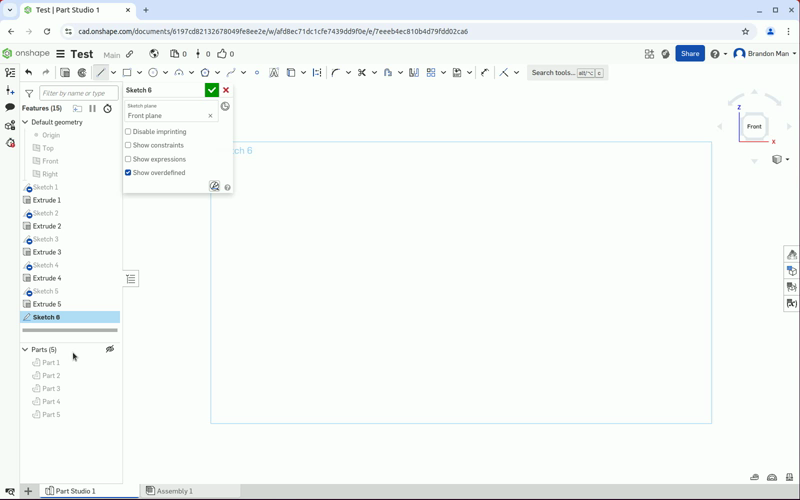
key_down(shift)
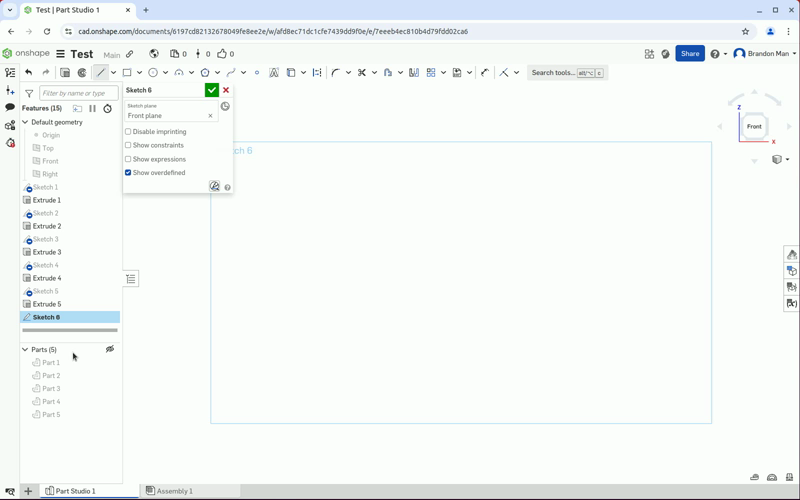
mouse_move(430, 271)
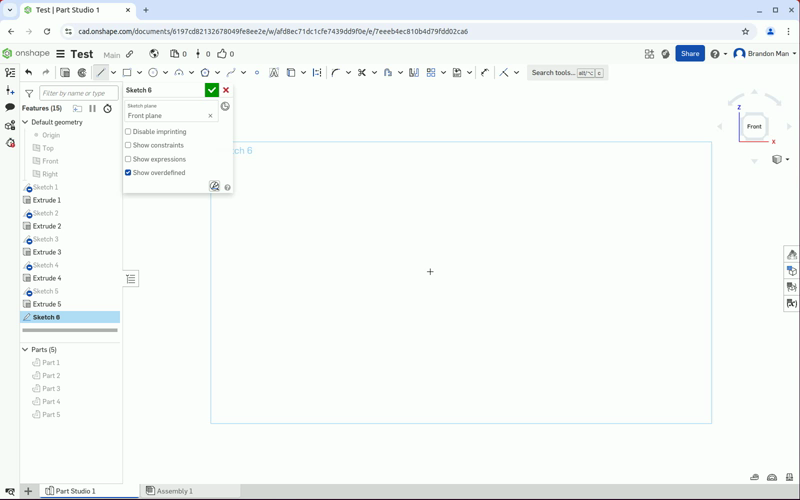
click(430, 271)
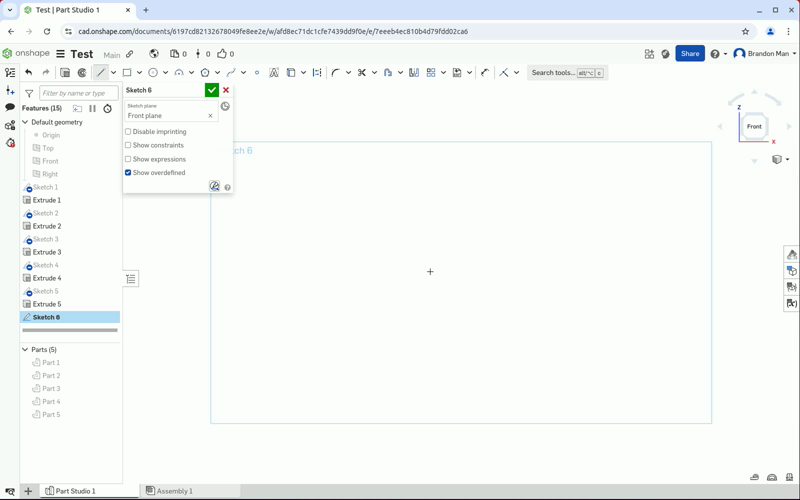
key_up(shift)
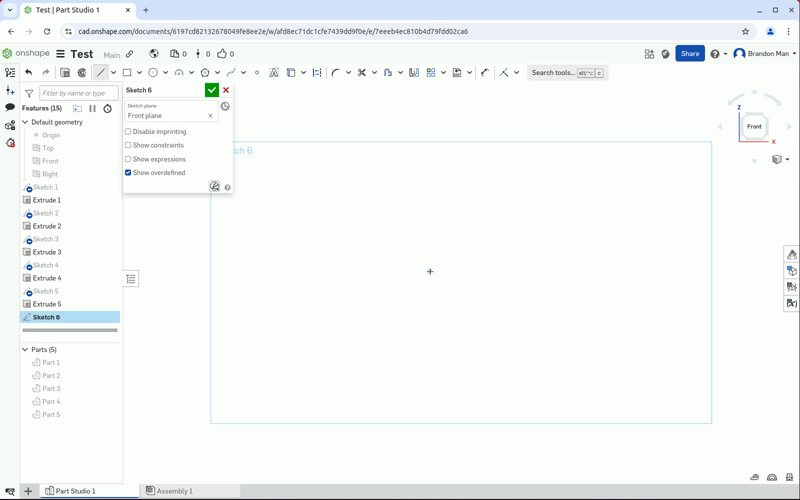
key_down(shift)
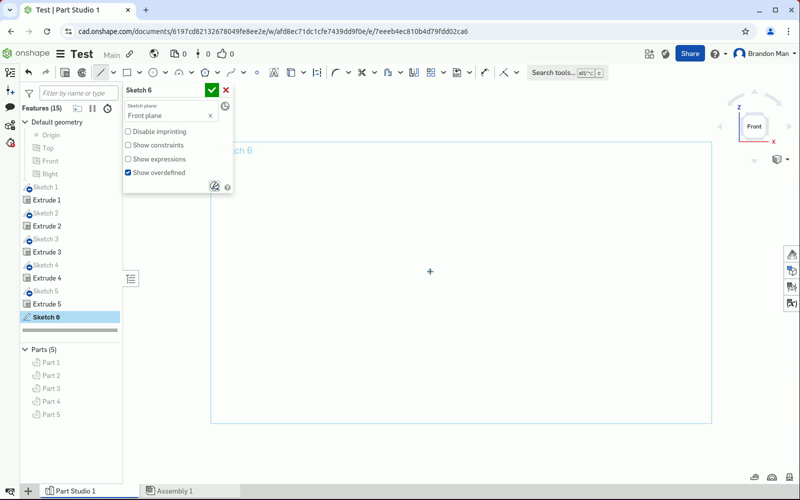
mouse_move(460, 271)
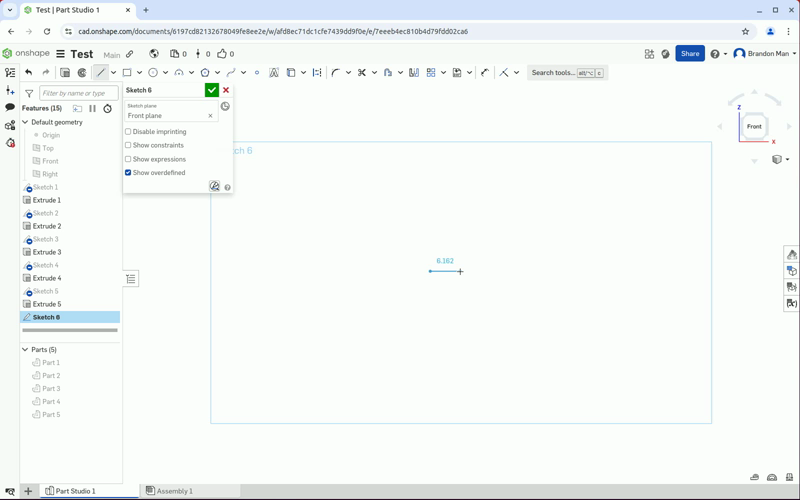
mouse_move(434, 278)
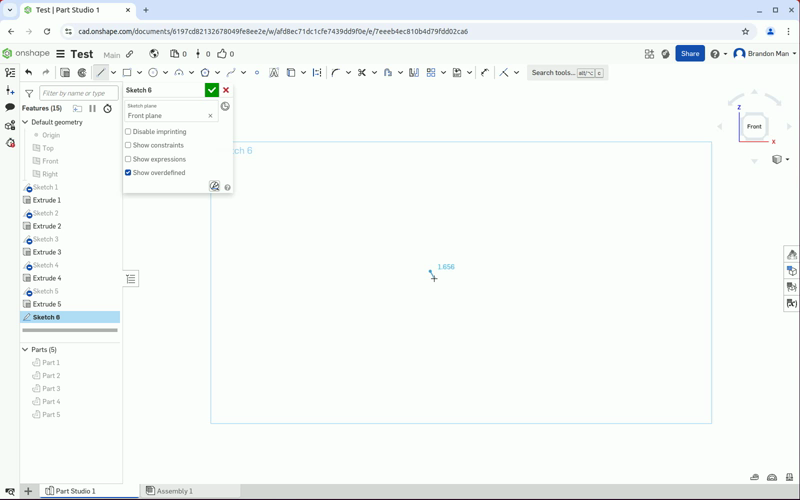
click(434, 278)
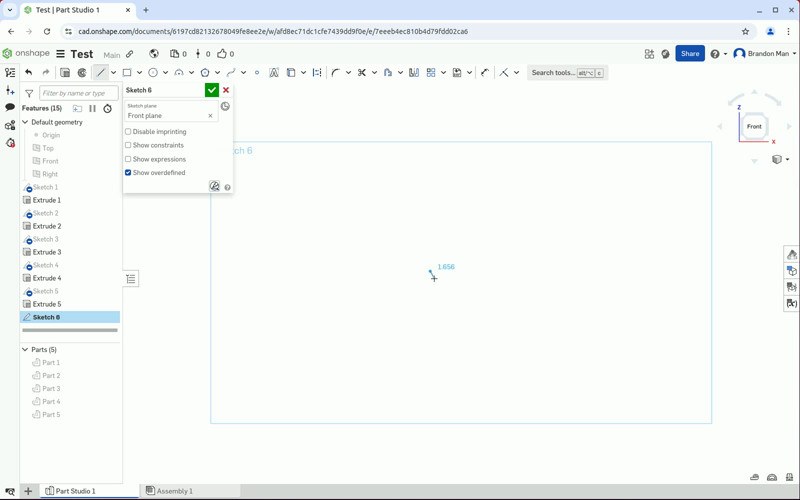
key_up(shift)
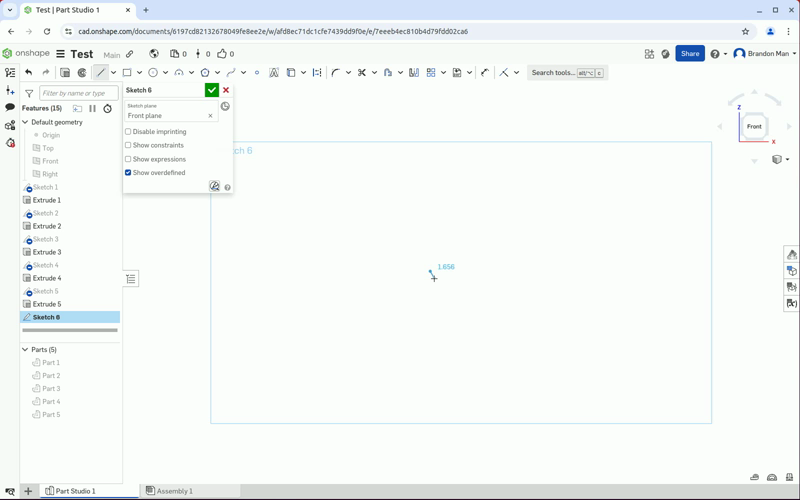
key(esc)
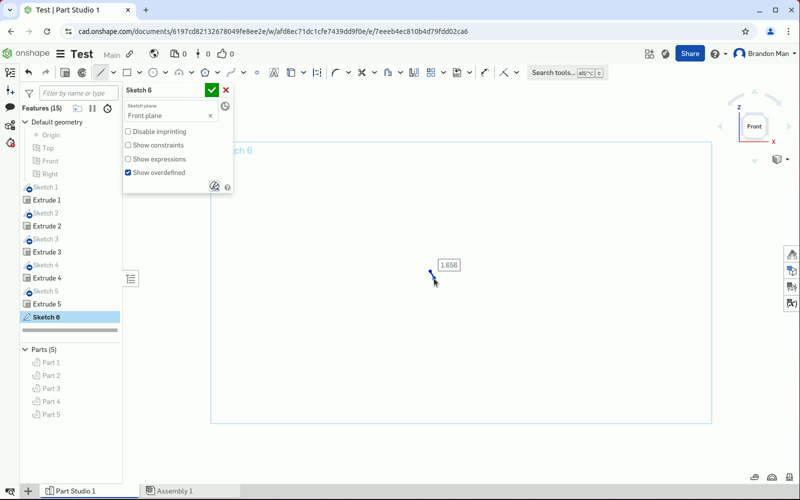
key(a)
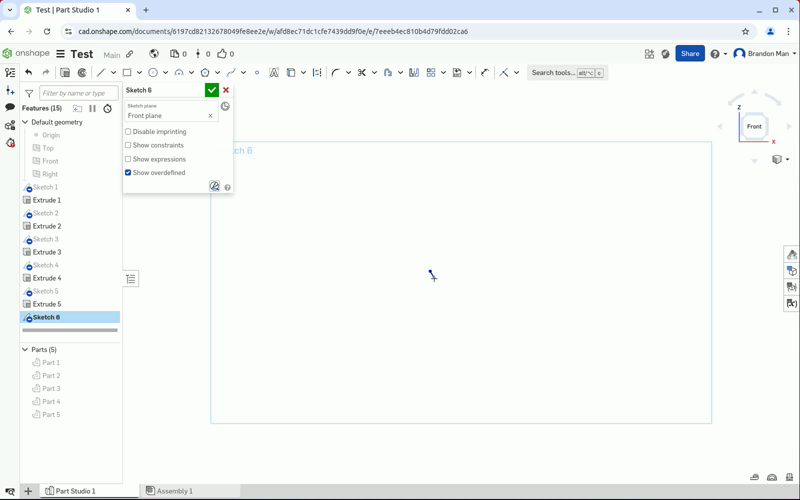
mouse_move(434, 278)
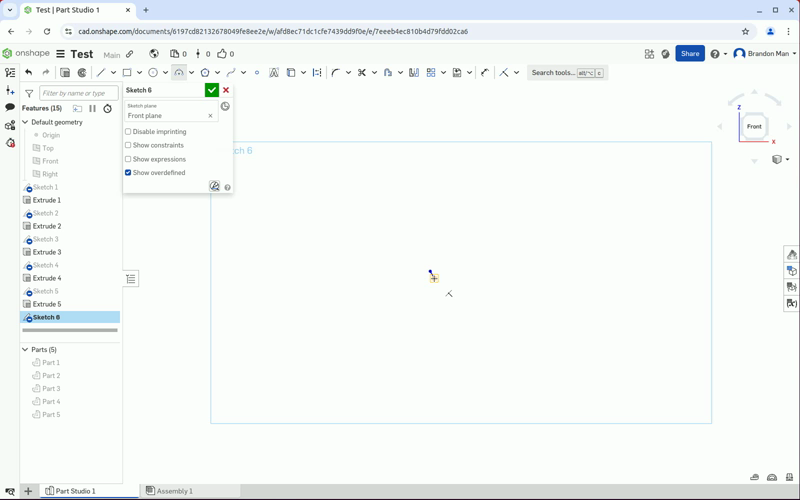
click(434, 278)
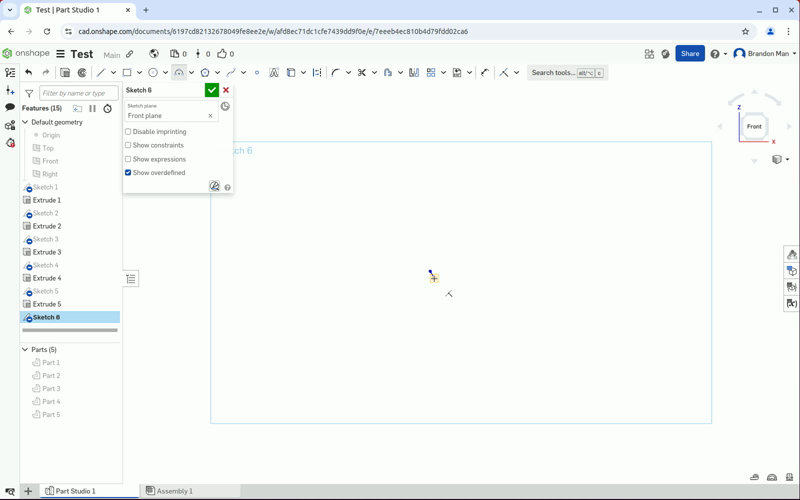
key_down(shift)
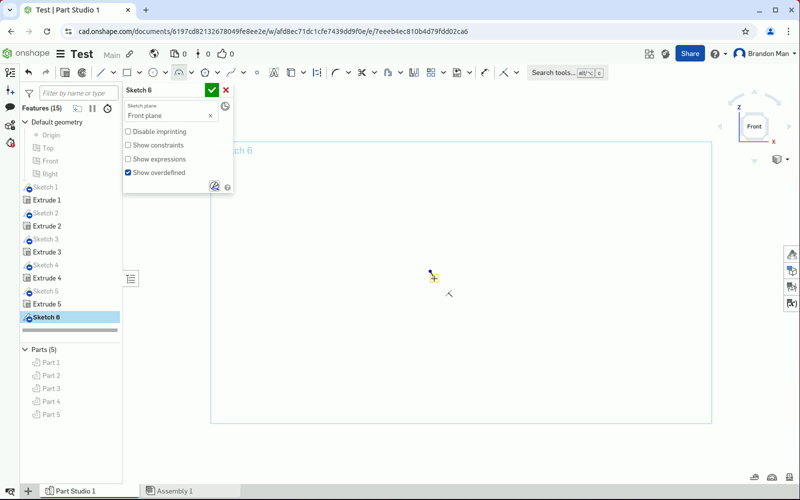
mouse_move(440, 266)
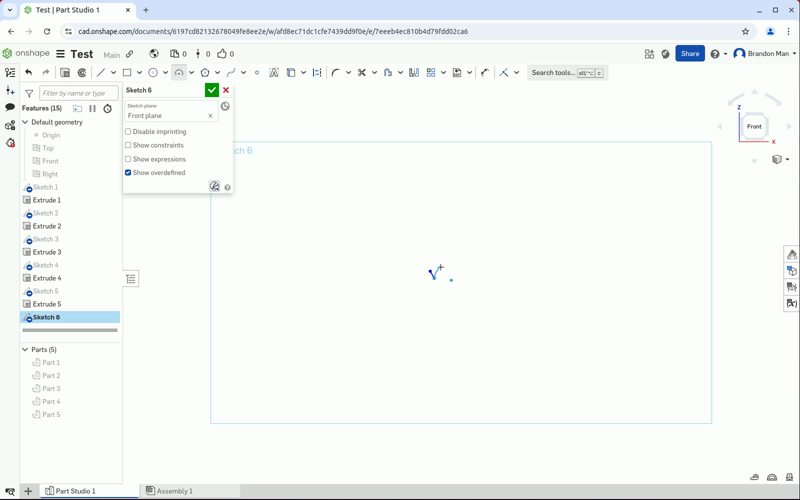
click(440, 266)
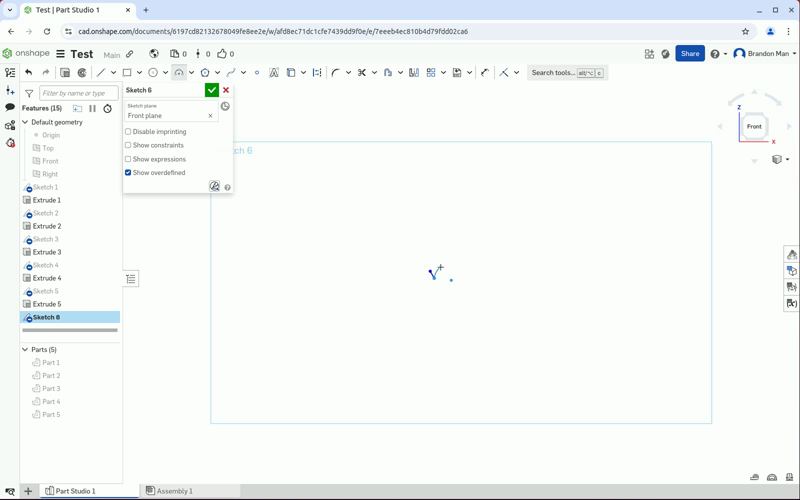
mouse_move(439, 273)
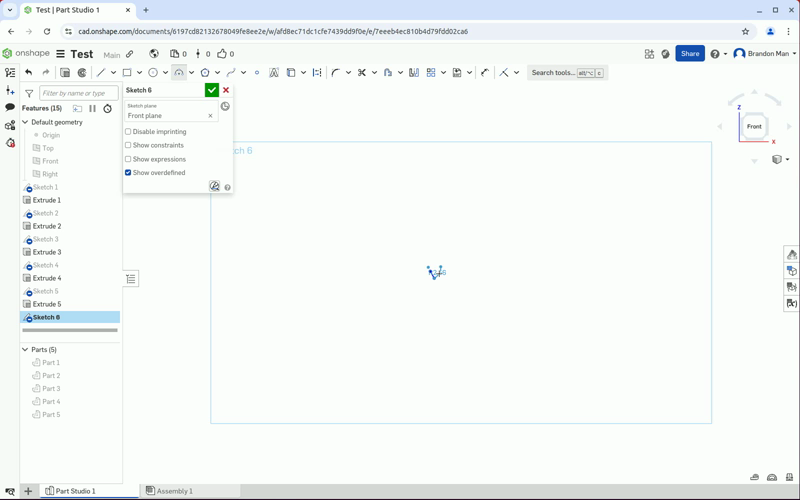
click(439, 273)
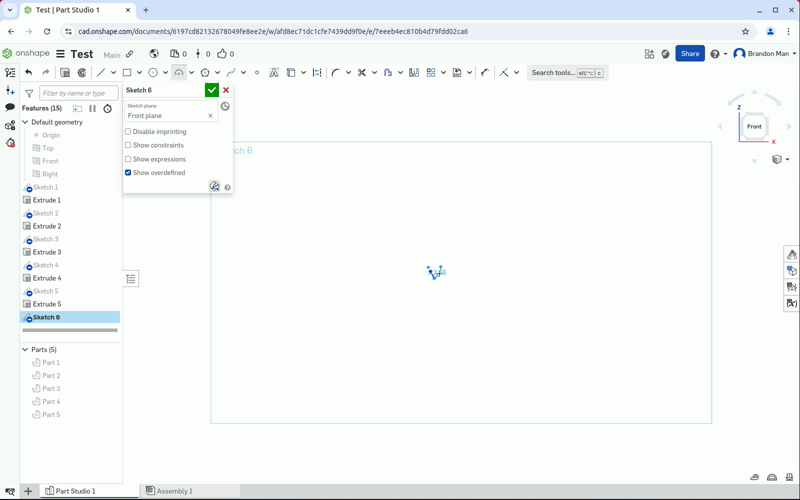
key_up(shift)
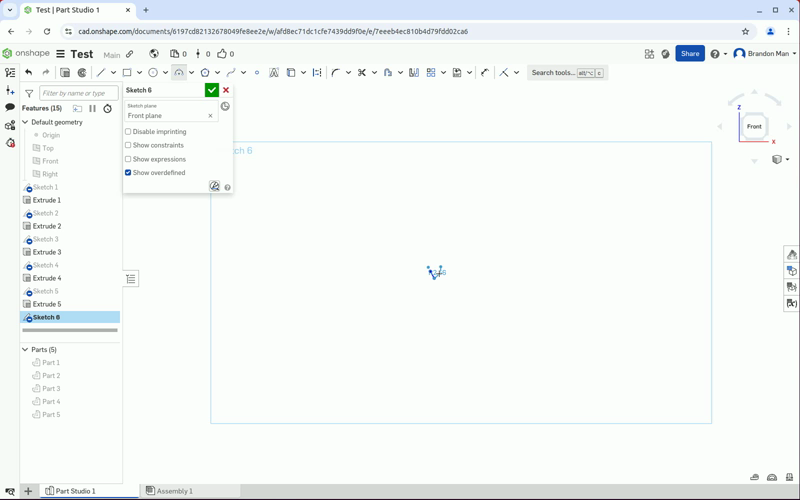
key(esc)
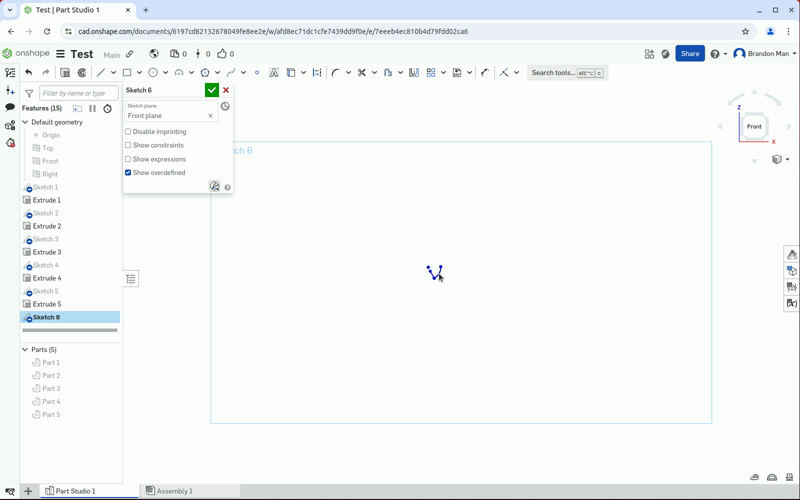
key(l)
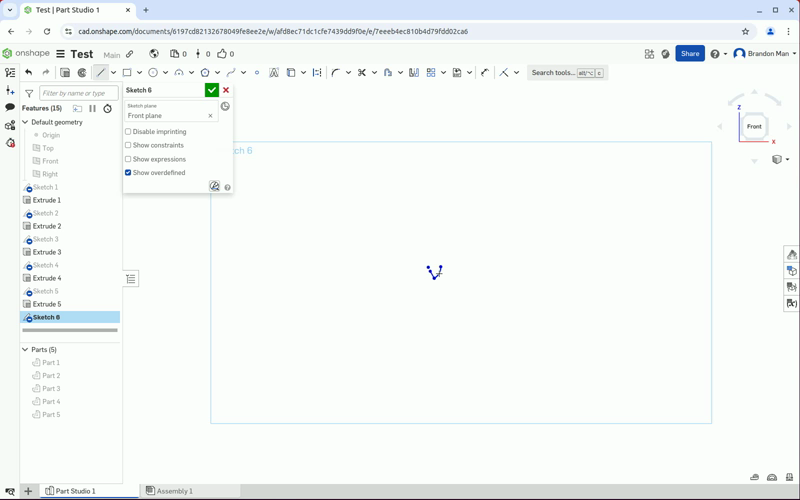
mouse_move(440, 266)
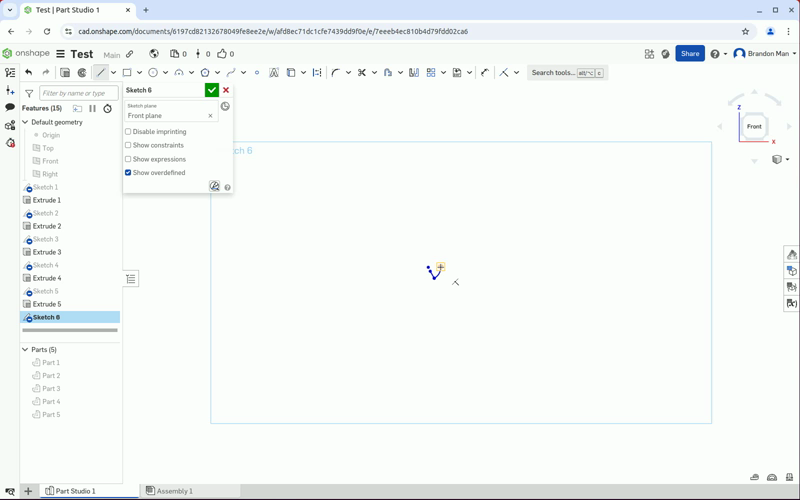
click(440, 266)
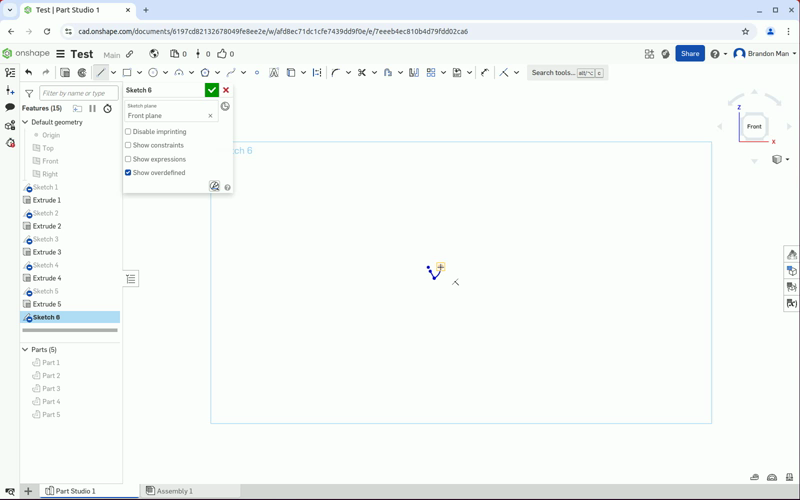
key_down(shift)
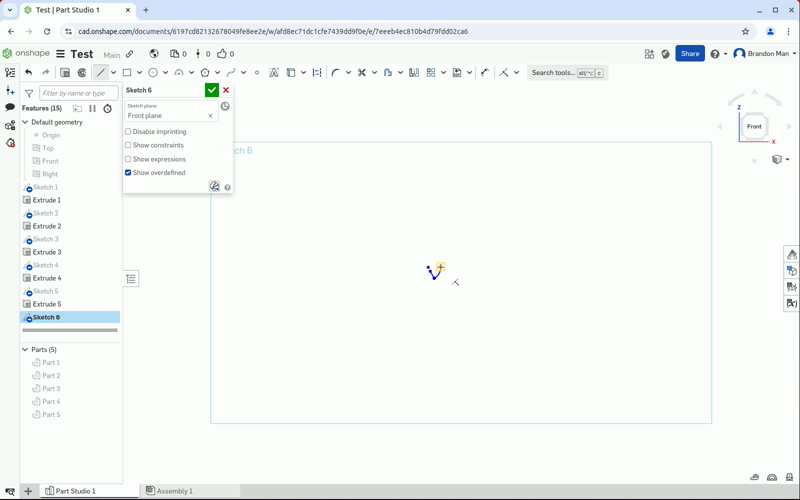
mouse_move(470, 266)
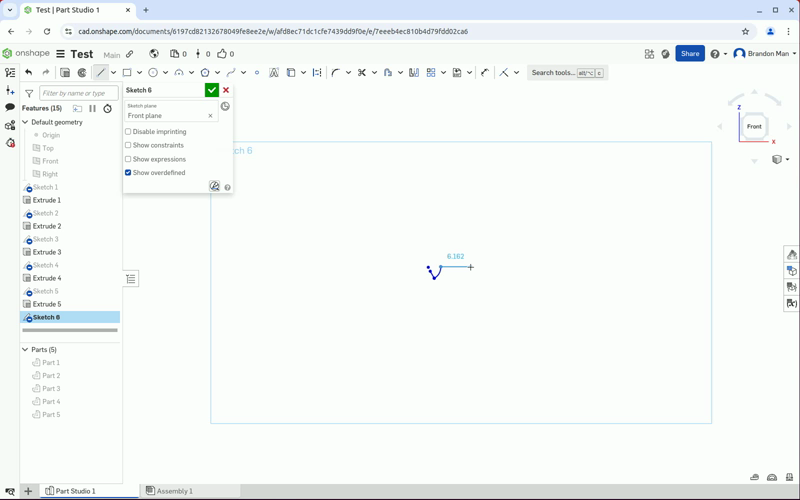
mouse_move(432, 266)
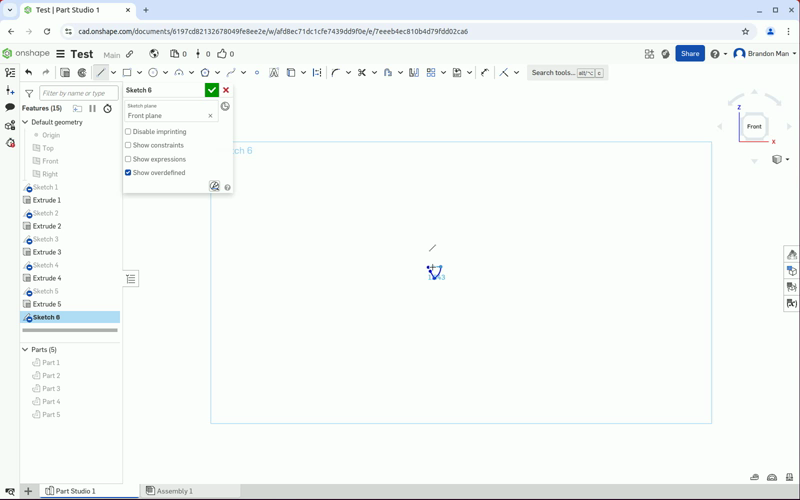
click(432, 266)
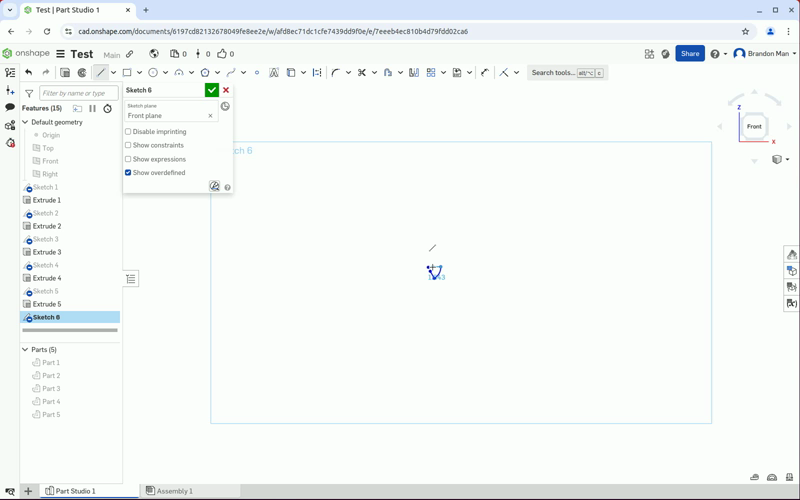
key_up(shift)
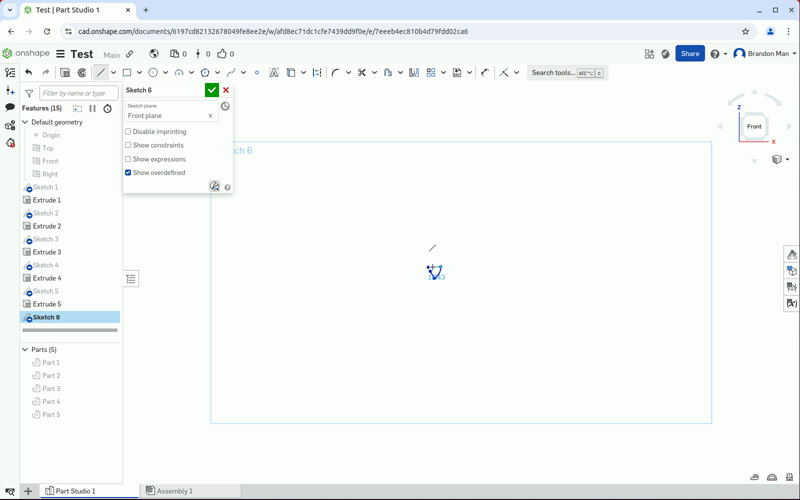
key(esc)
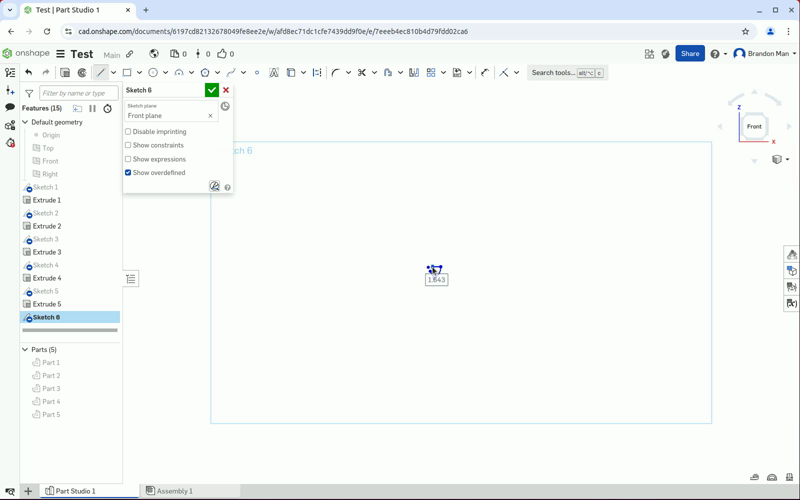
key(a)
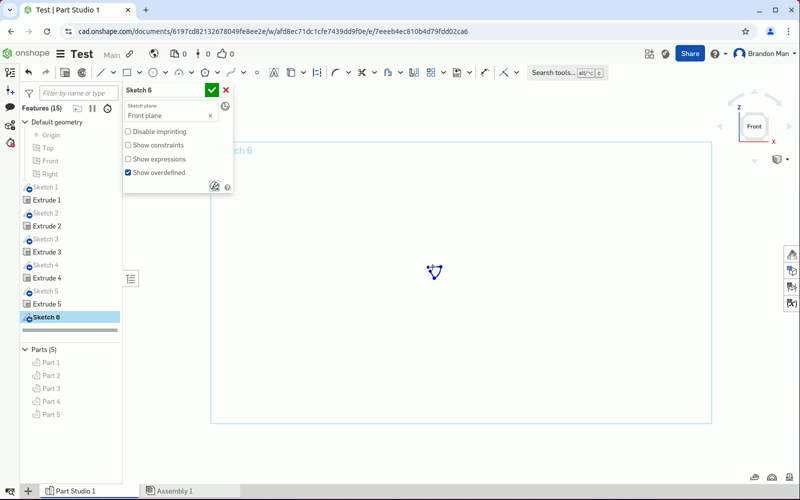
mouse_move(432, 266)
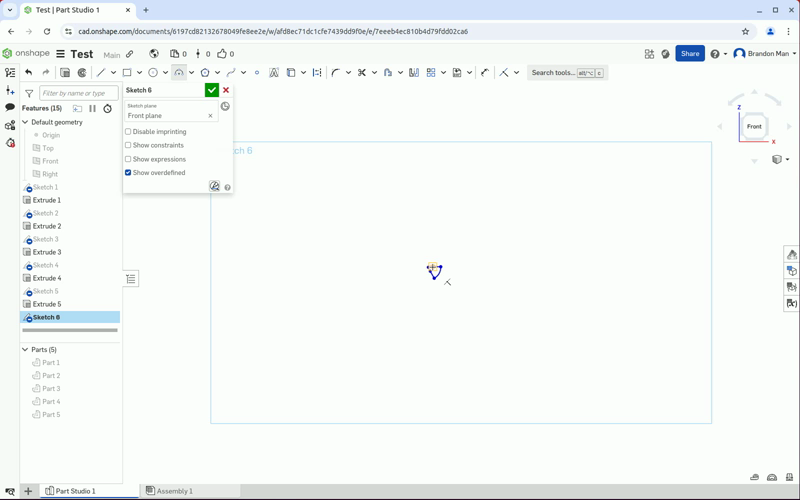
click(432, 266)
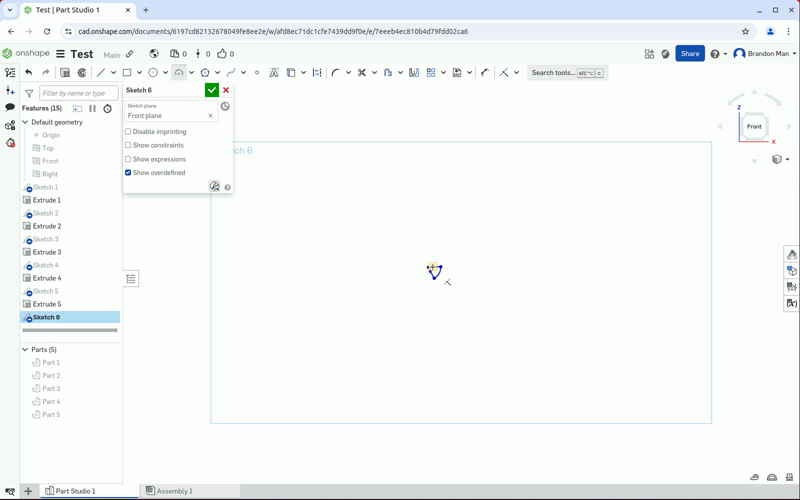
mouse_move(430, 271)
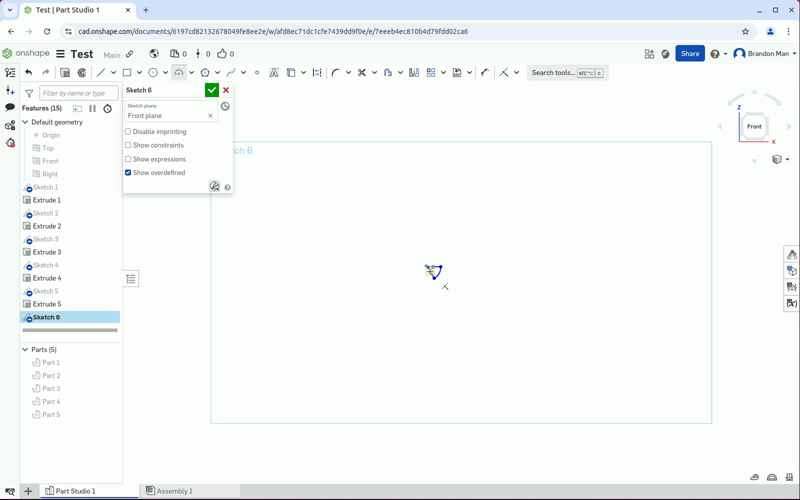
scroll(6)
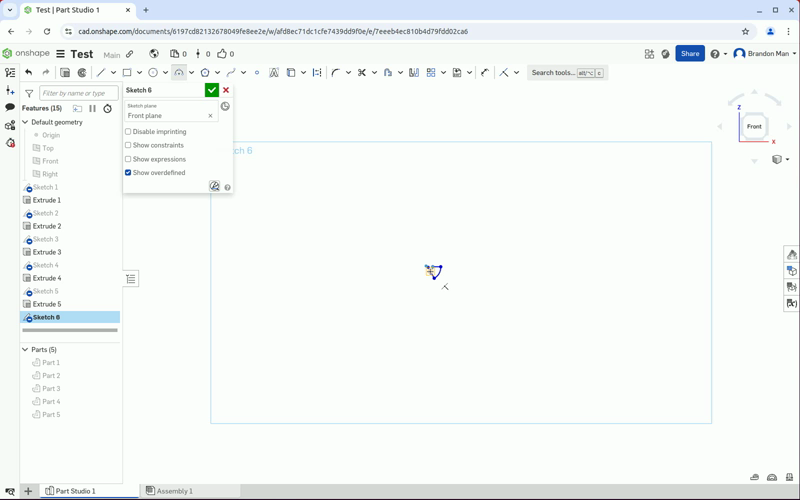
scroll(6)
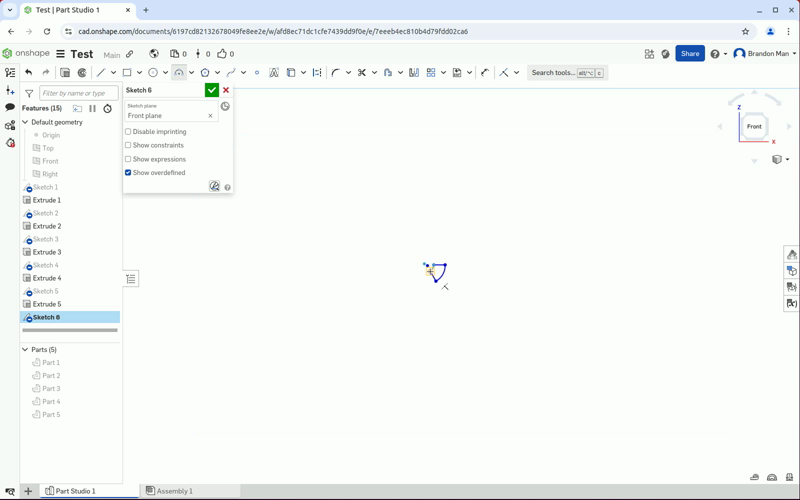
scroll(6)
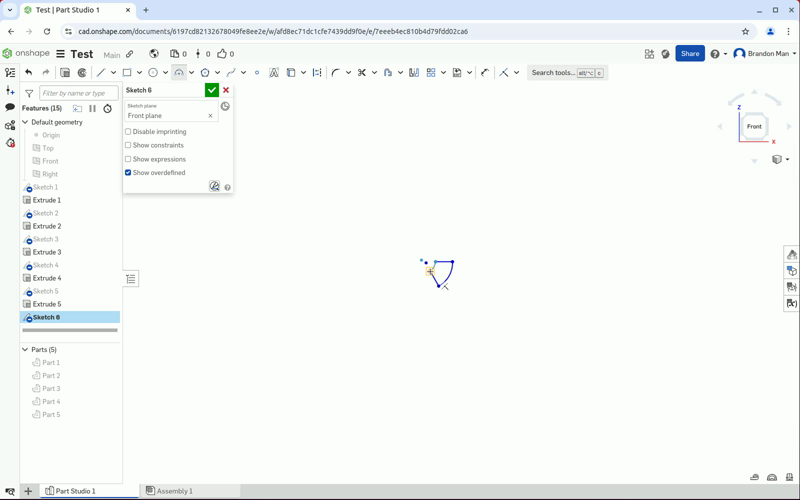
scroll(6)
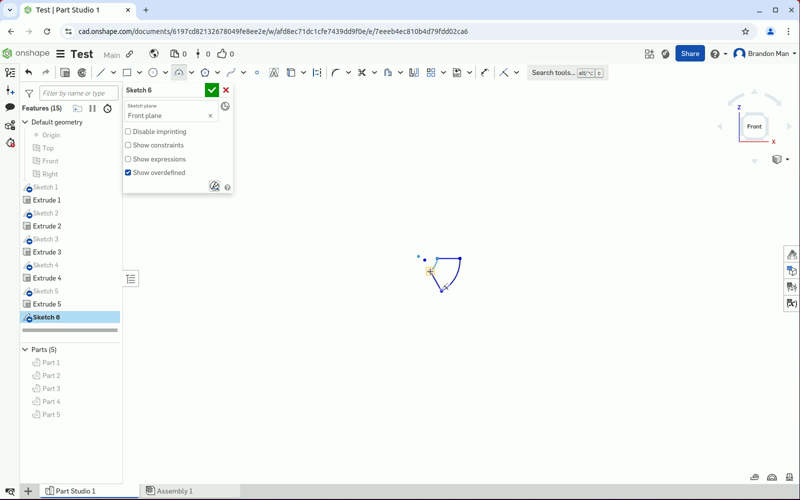
scroll(6)
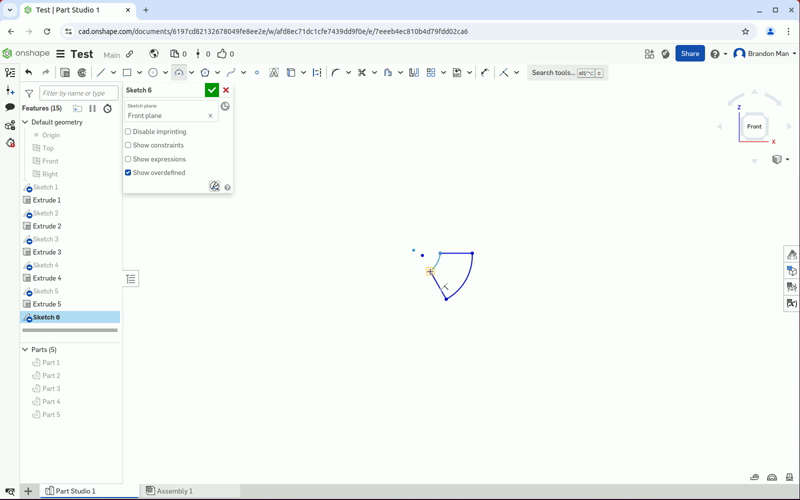
scroll(6)
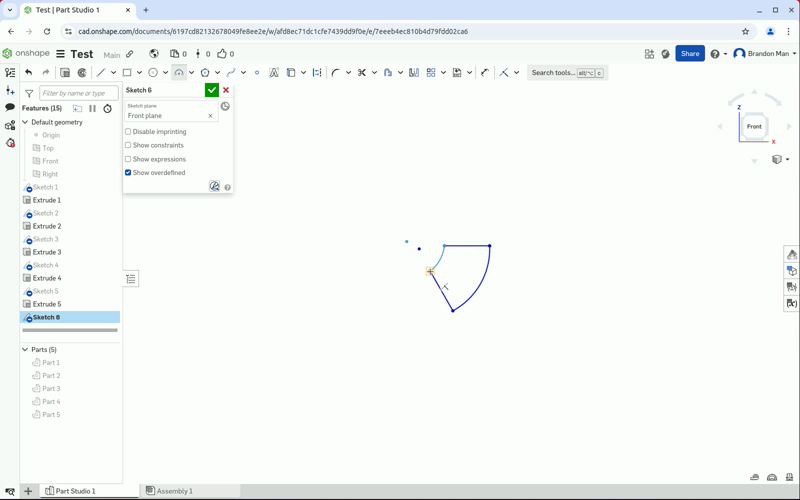
scroll(6)
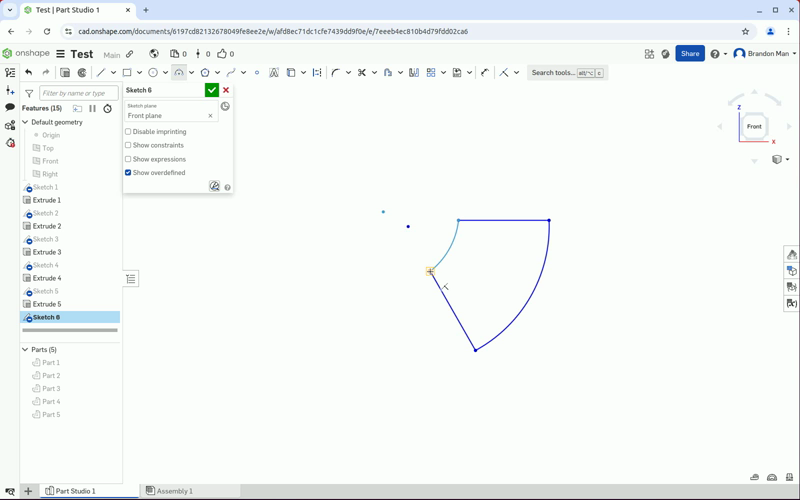
click(430, 271)
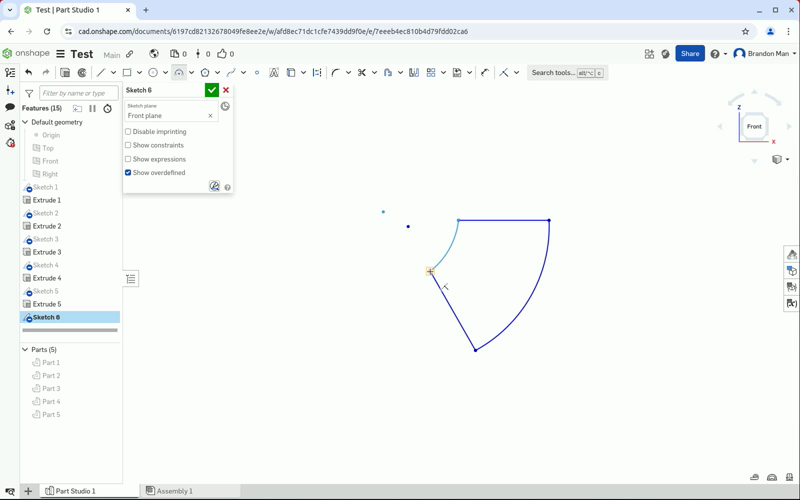
scroll(-6)
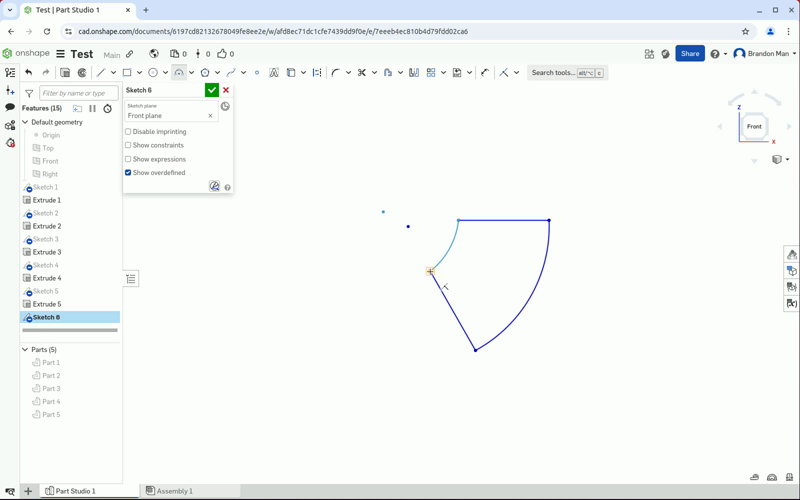
scroll(-6)
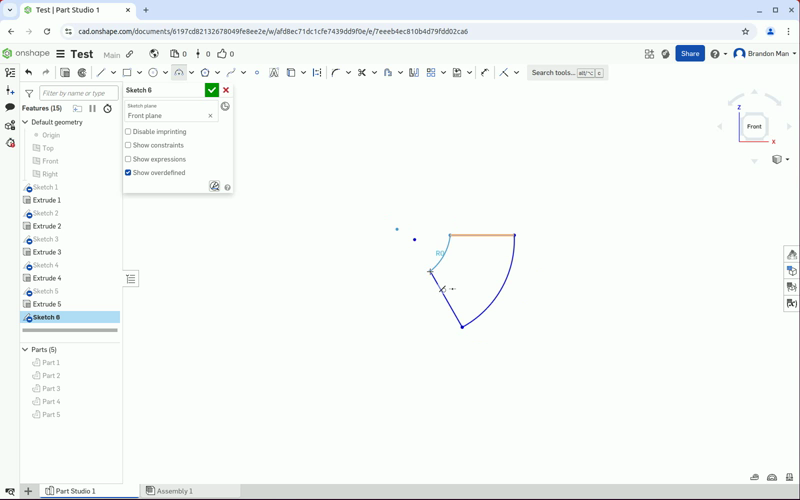
scroll(-6)
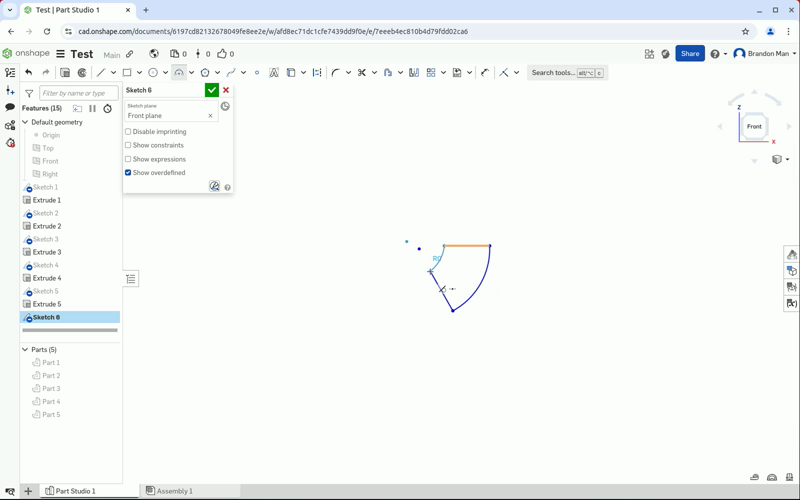
scroll(-6)
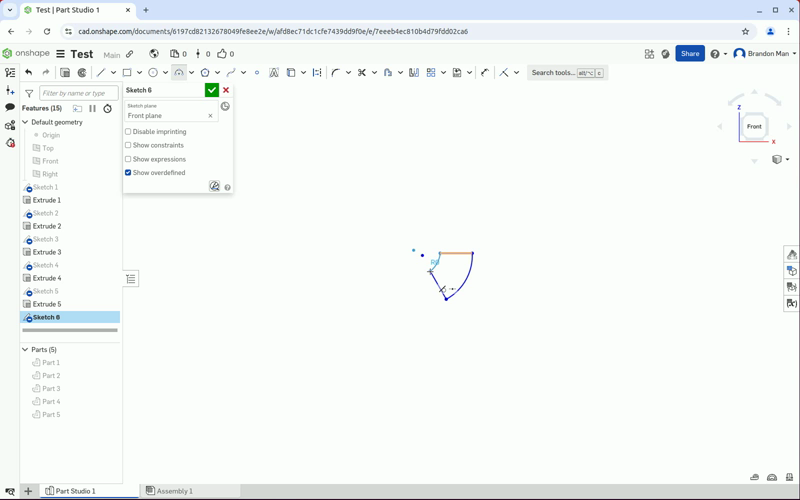
scroll(-6)
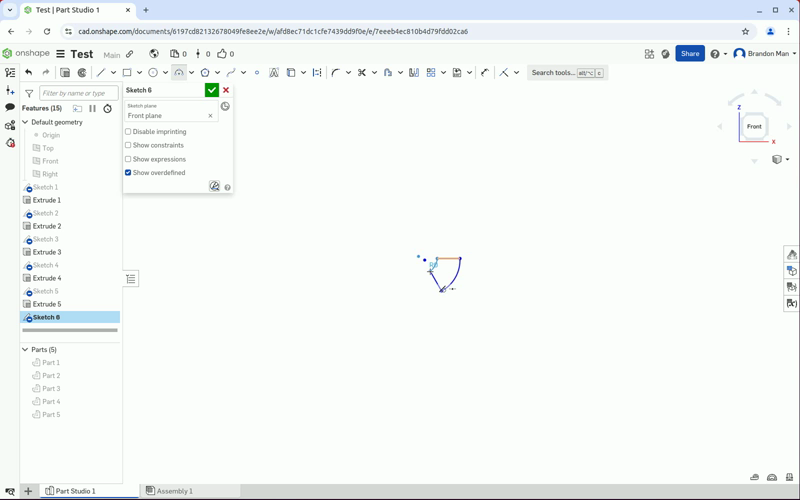
scroll(-6)
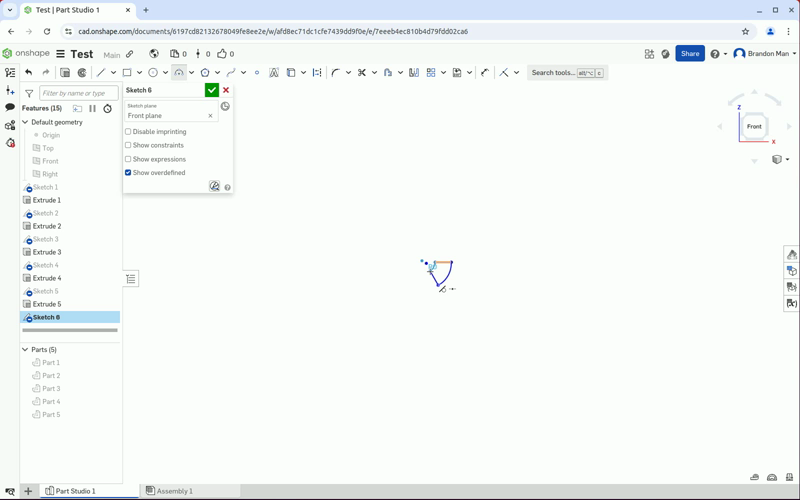
scroll(-6)
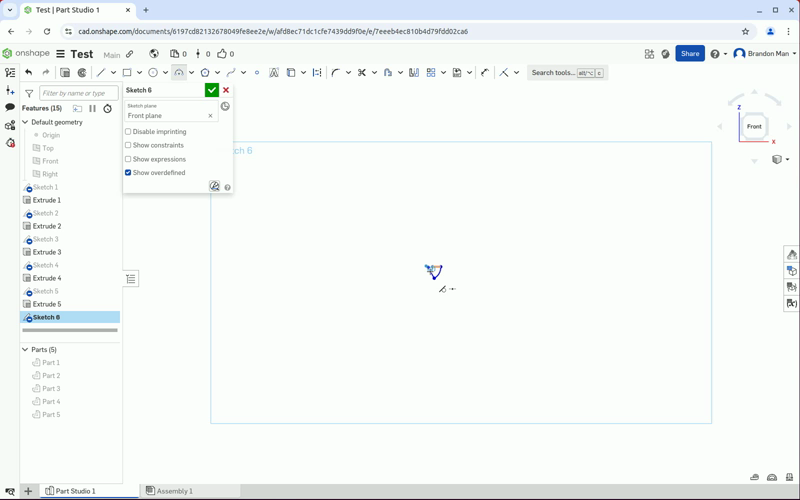
key_down(shift)
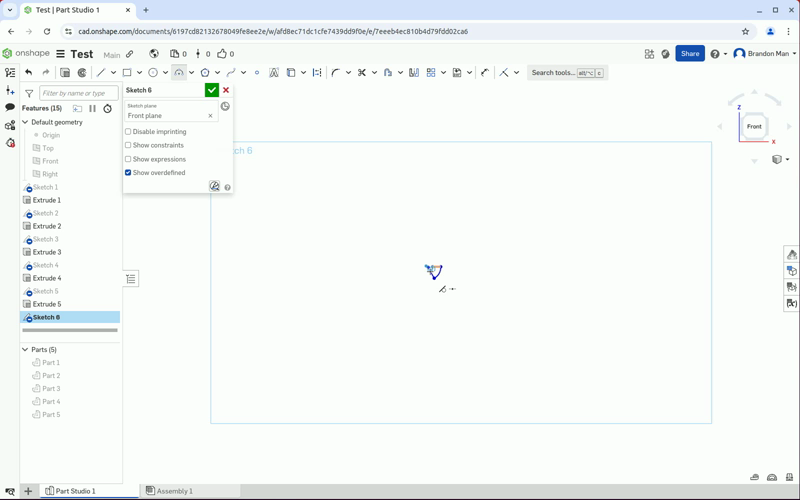
mouse_move(432, 269)
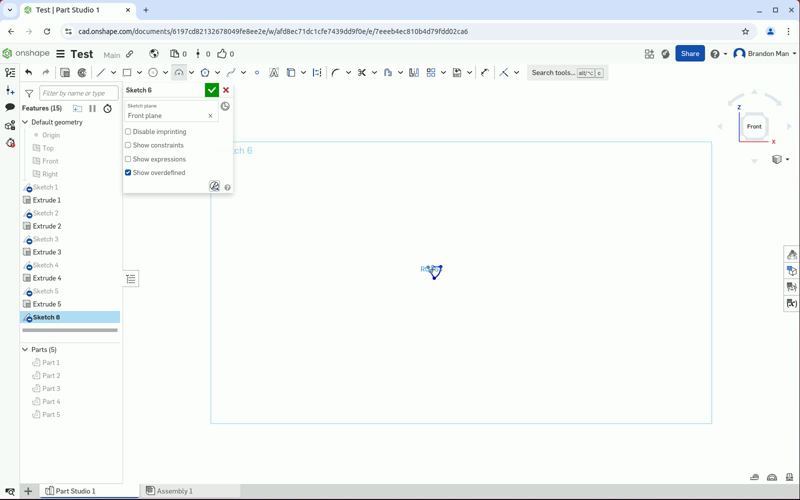
scroll(6)
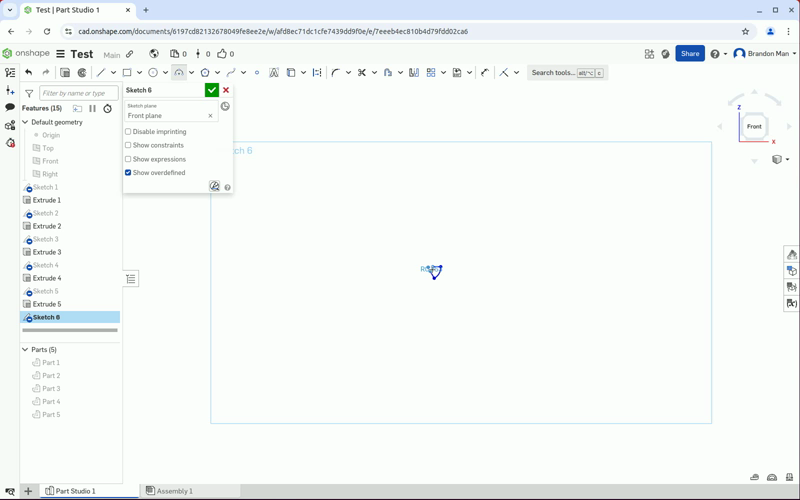
scroll(6)
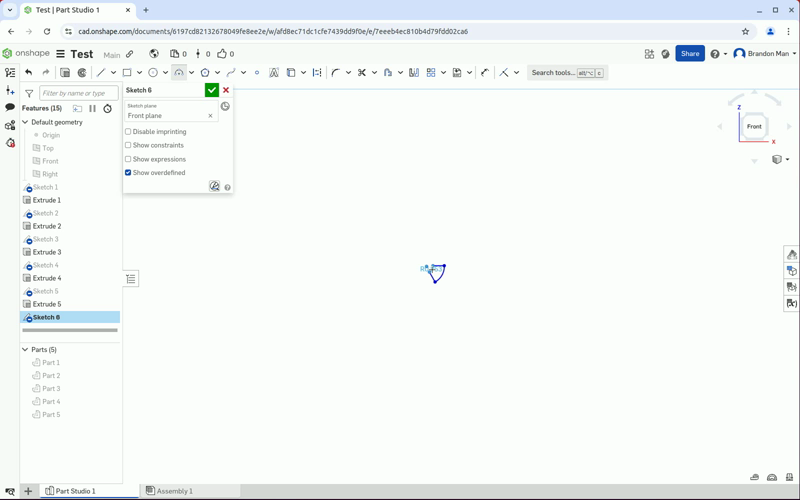
scroll(6)
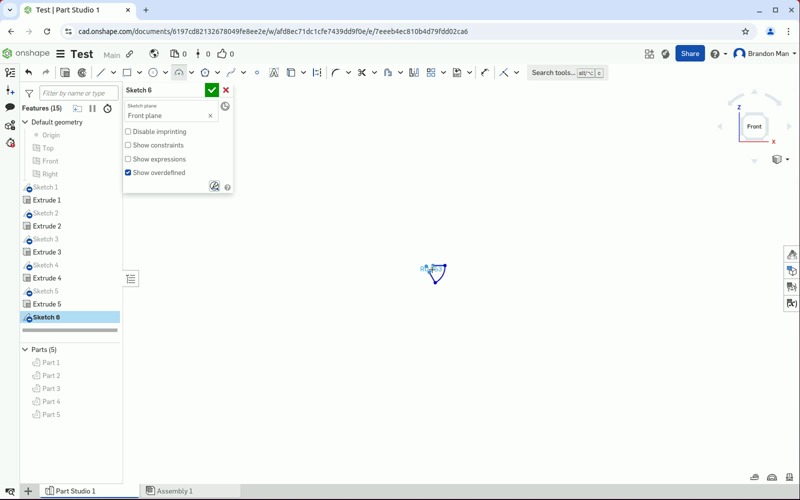
scroll(6)
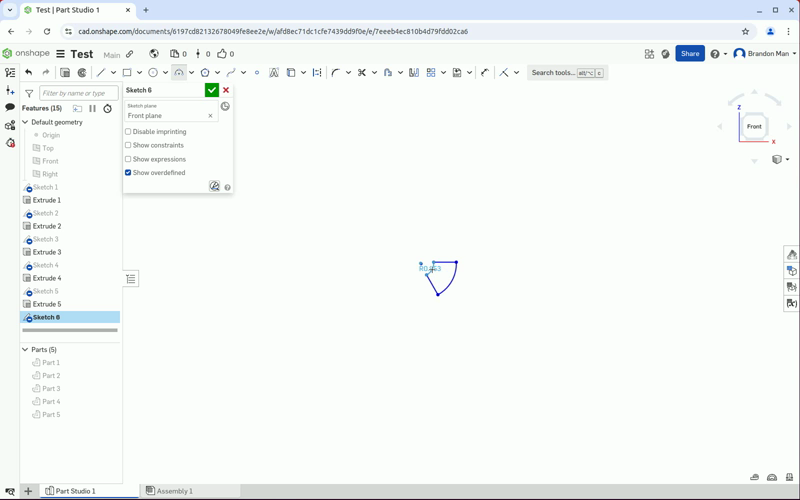
scroll(6)
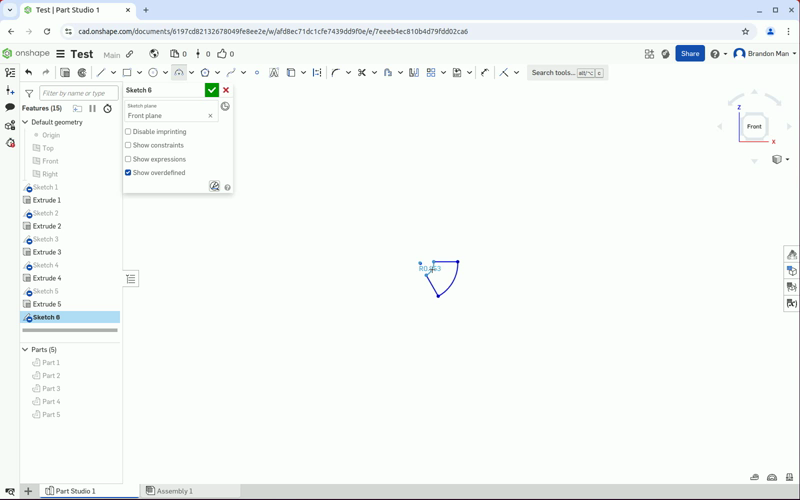
scroll(6)
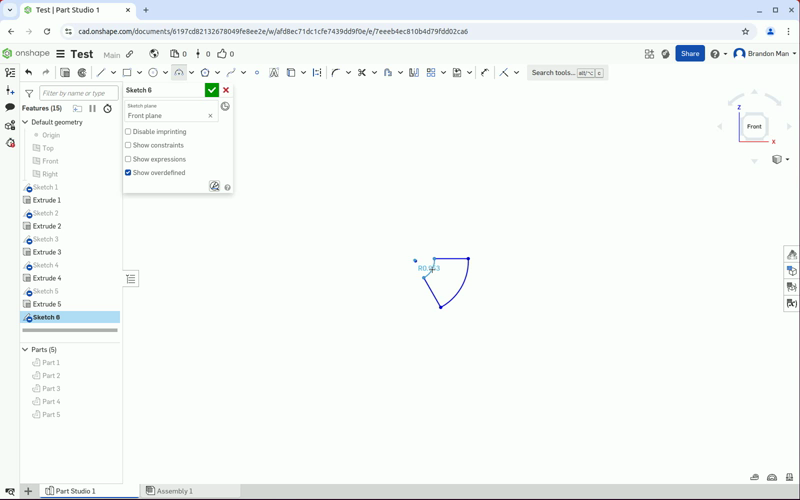
scroll(6)
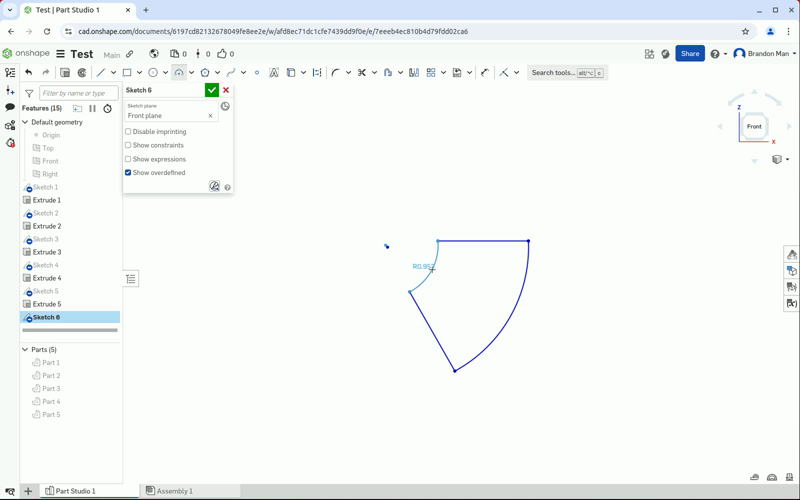
click(432, 269)
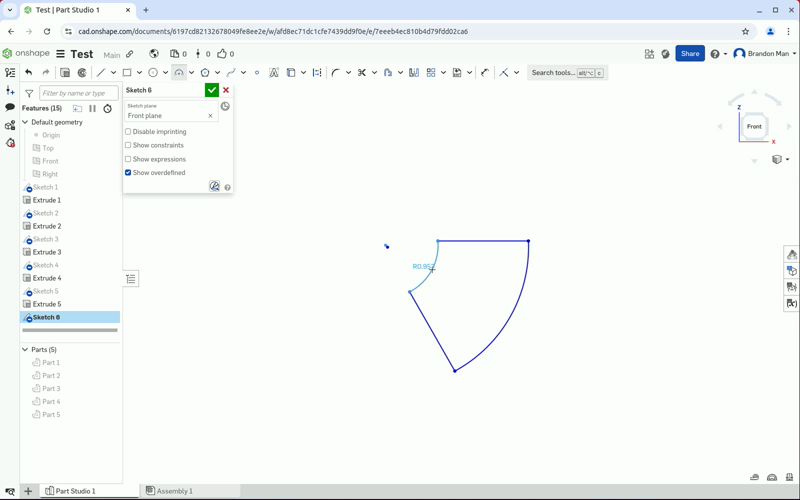
scroll(-6)
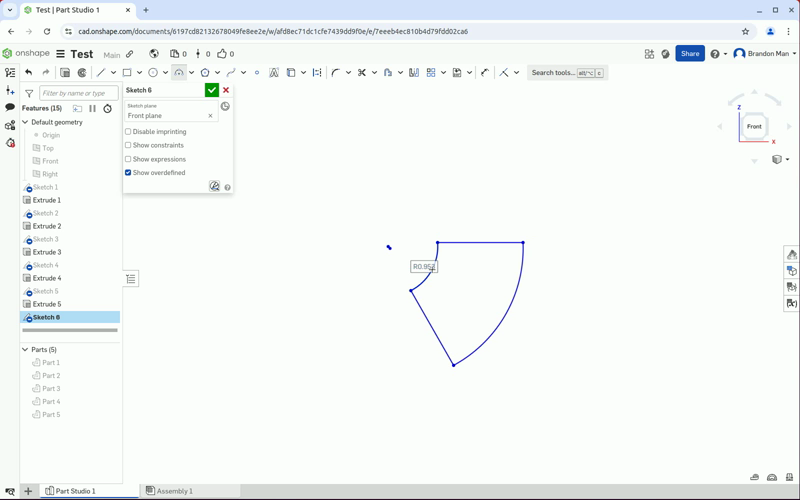
scroll(-6)
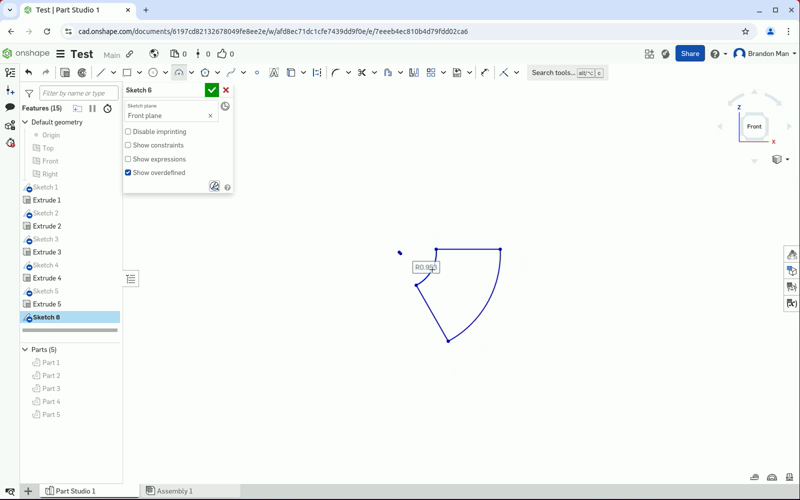
scroll(-6)
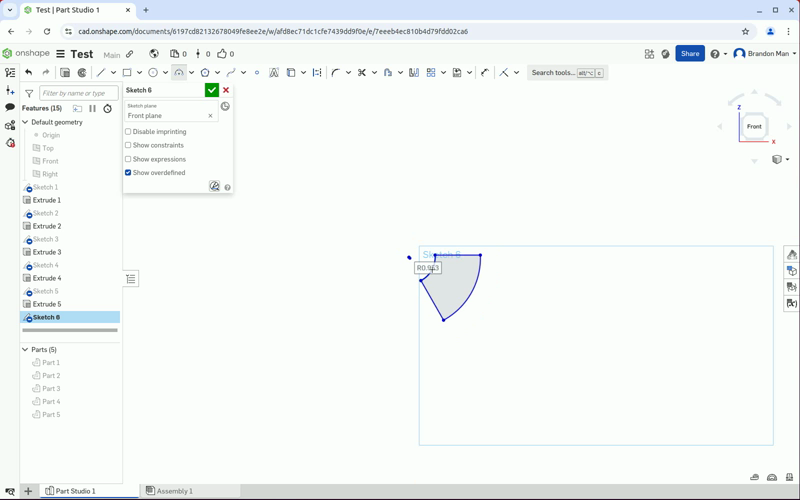
scroll(-6)
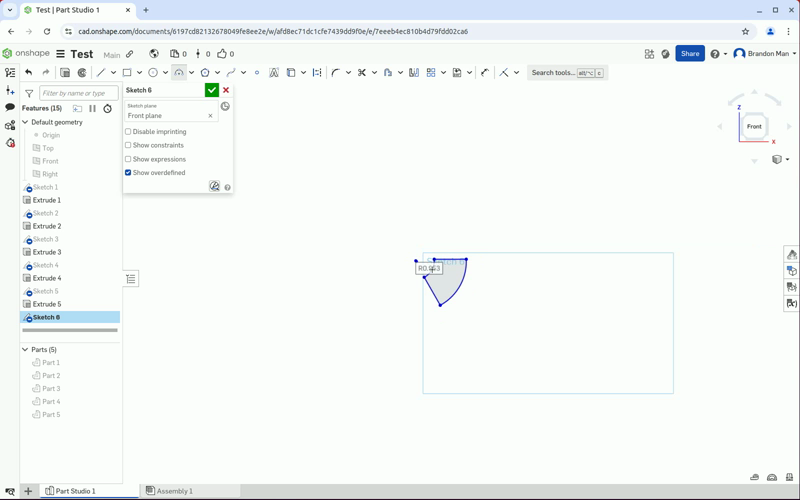
scroll(-6)
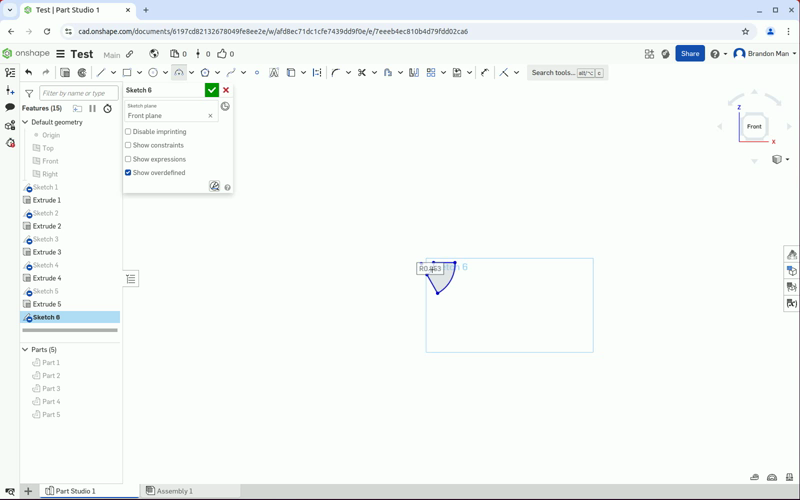
scroll(-6)
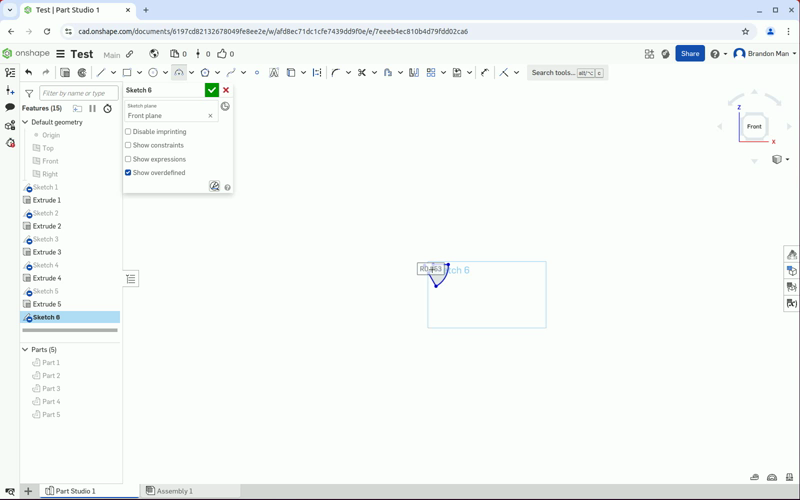
scroll(-6)
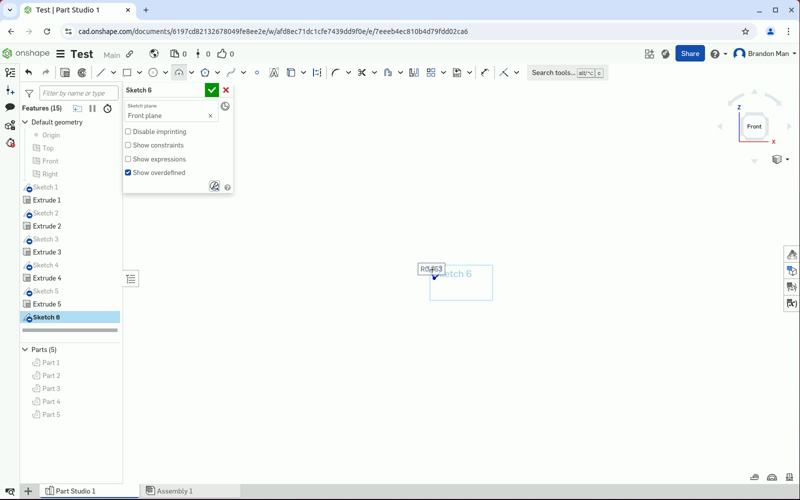
key_up(shift)
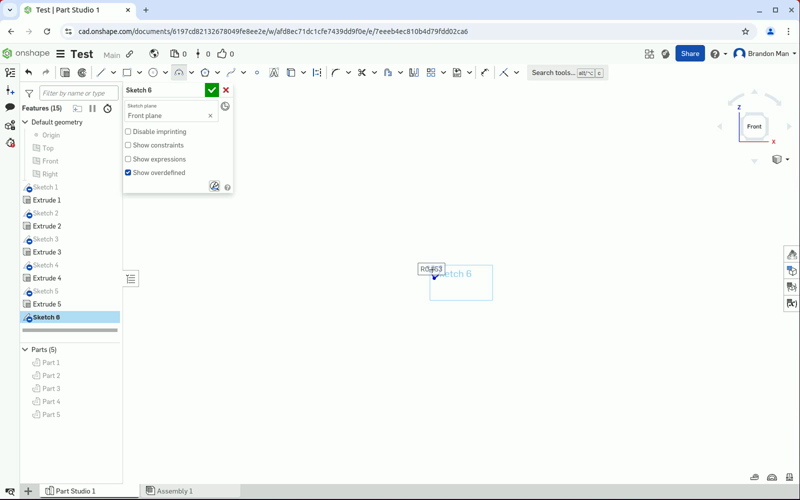
key(esc)
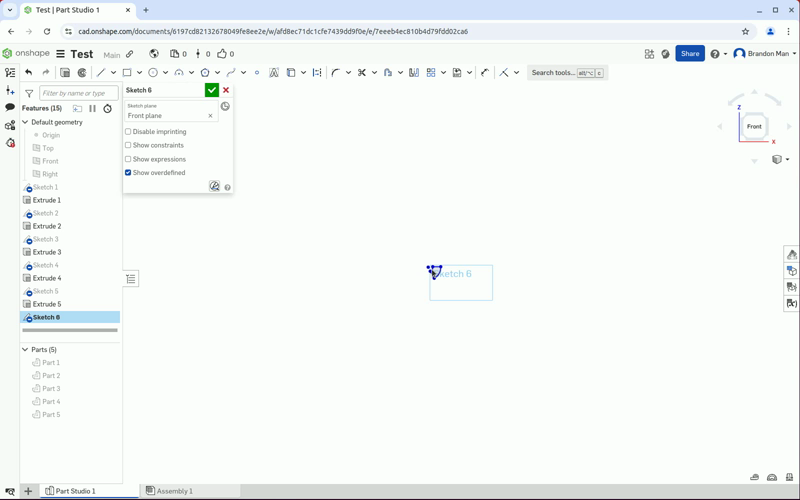
mouse_move(437, 271)
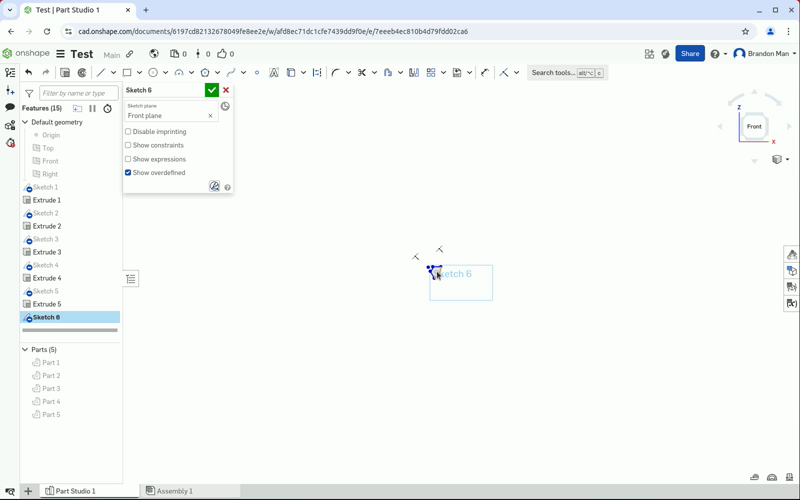
scroll(6)
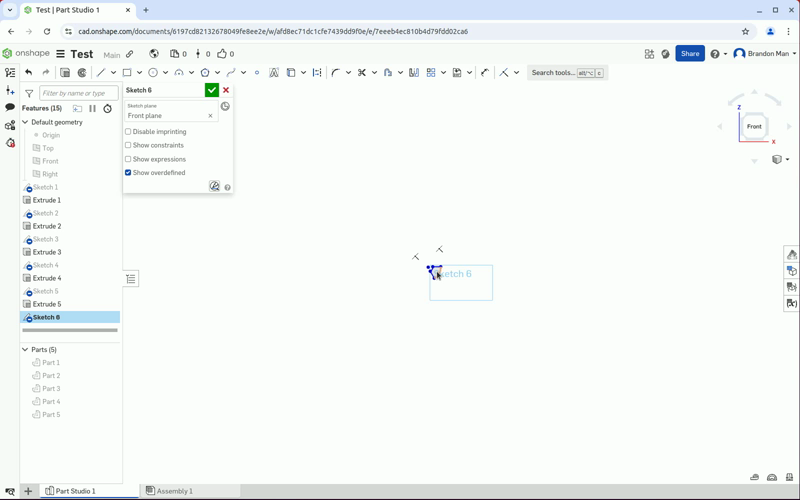
scroll(6)
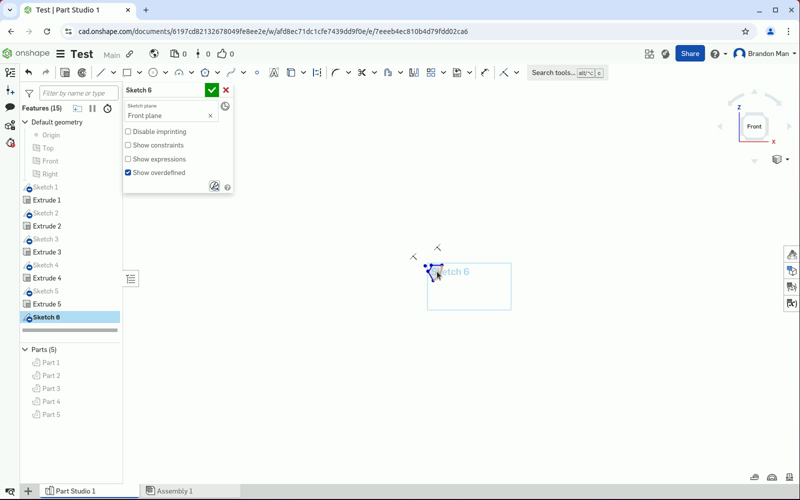
scroll(6)
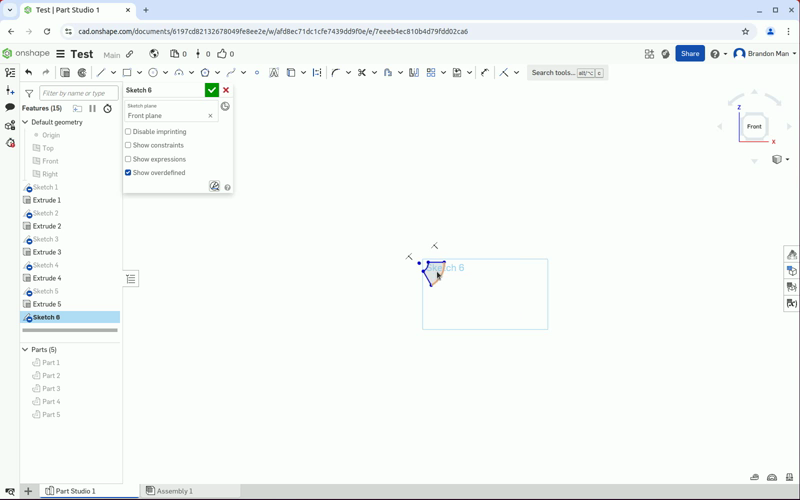
scroll(6)
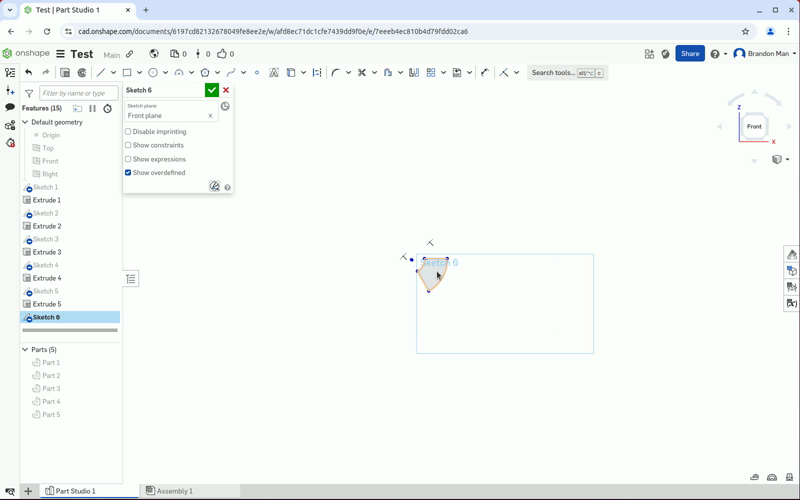
scroll(6)
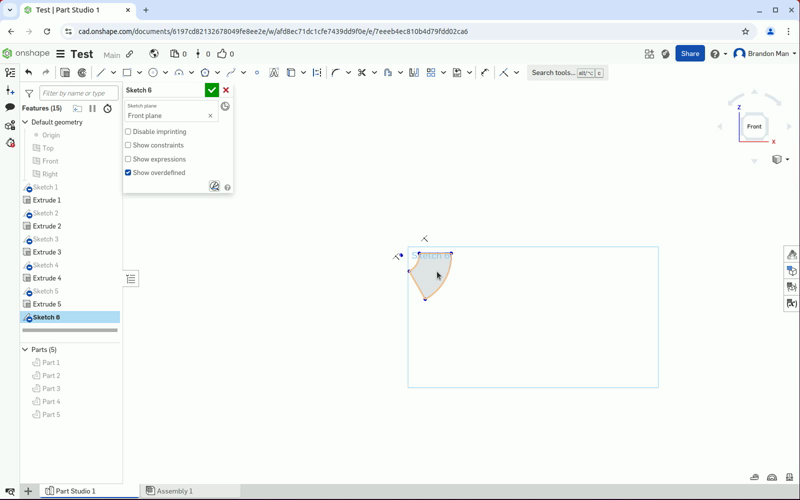
scroll(6)
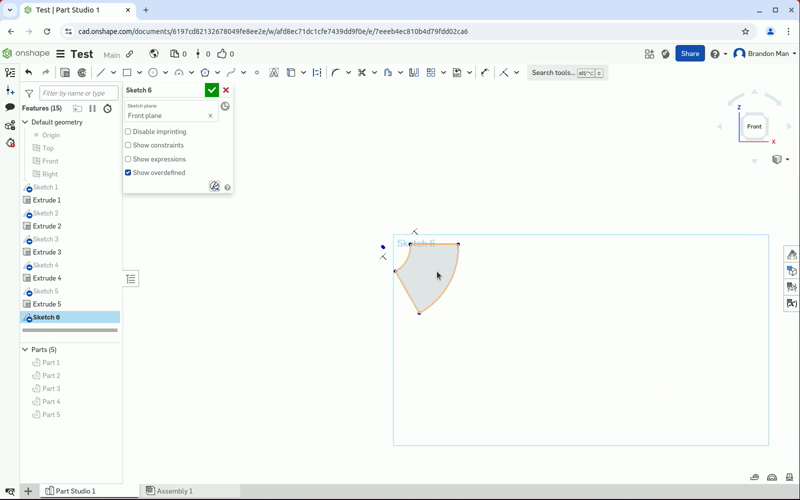
scroll(6)
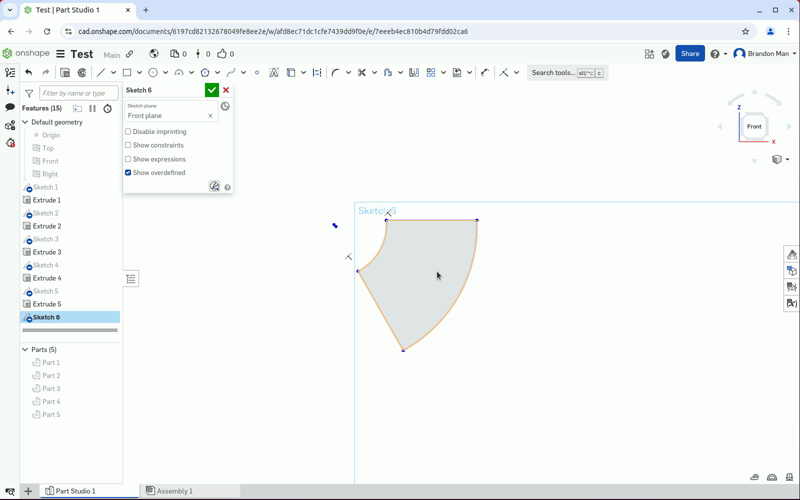
click(437, 271)
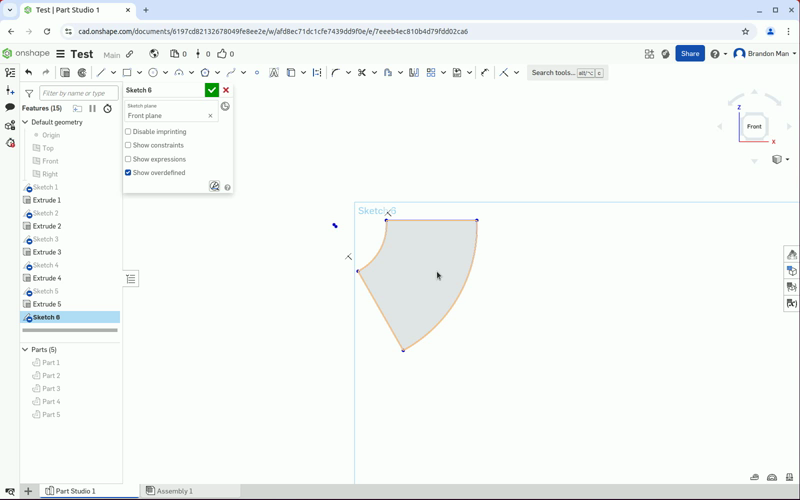
scroll(-6)
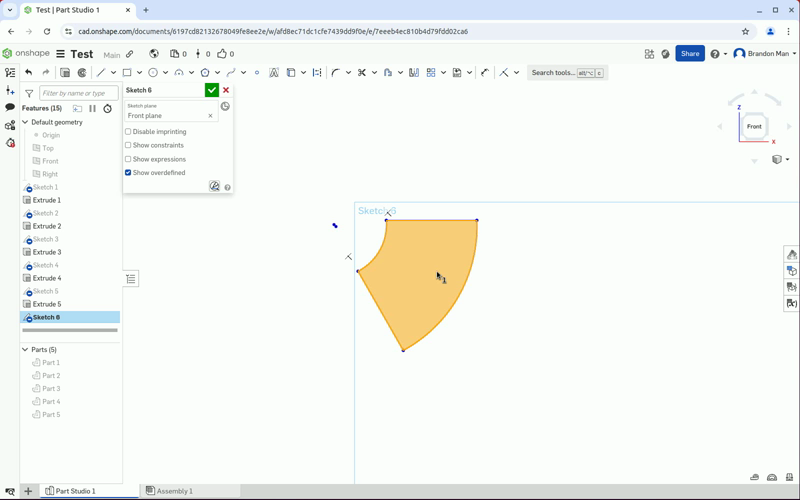
scroll(-6)
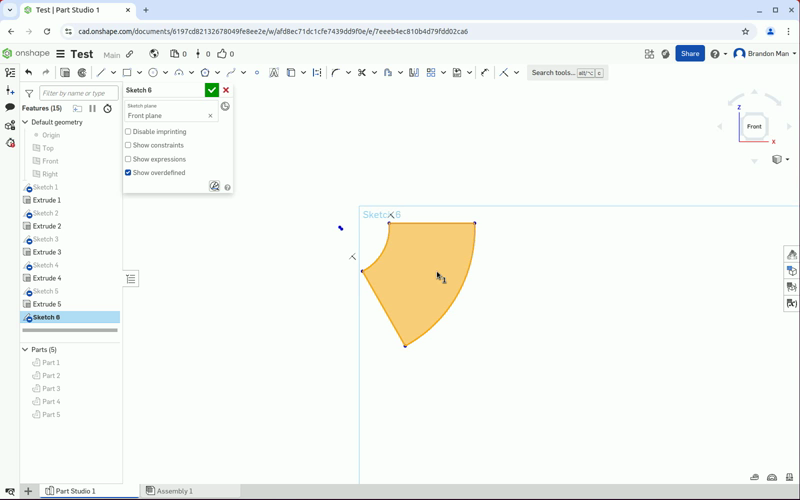
scroll(-6)
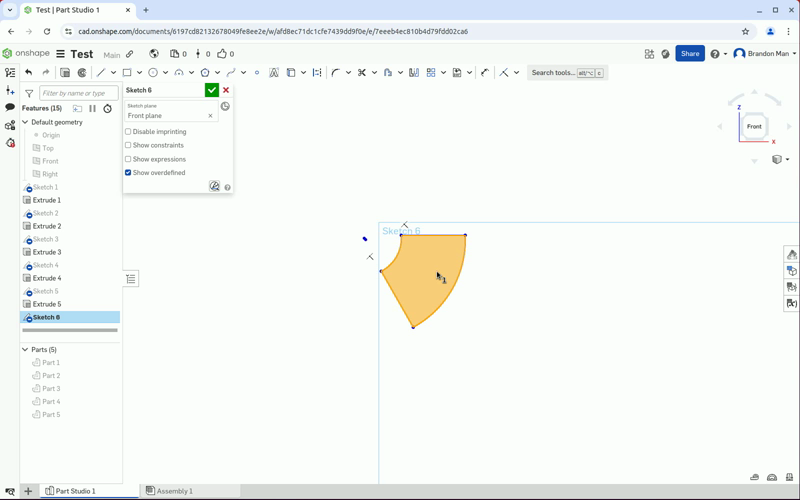
scroll(-6)
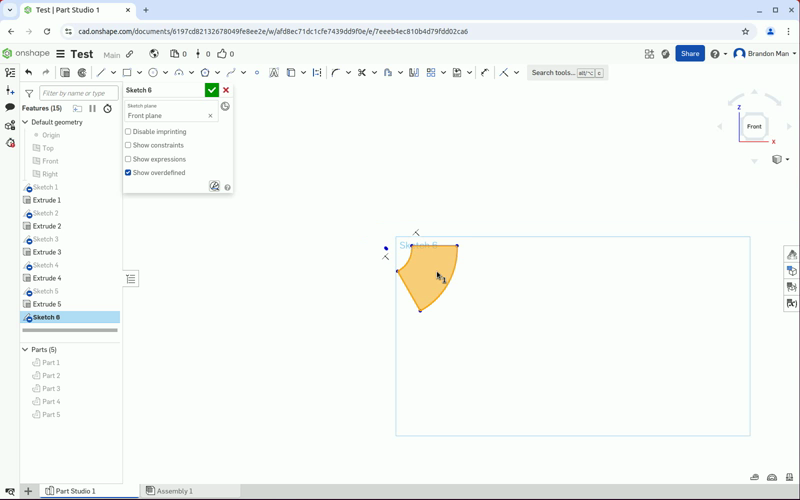
scroll(-6)
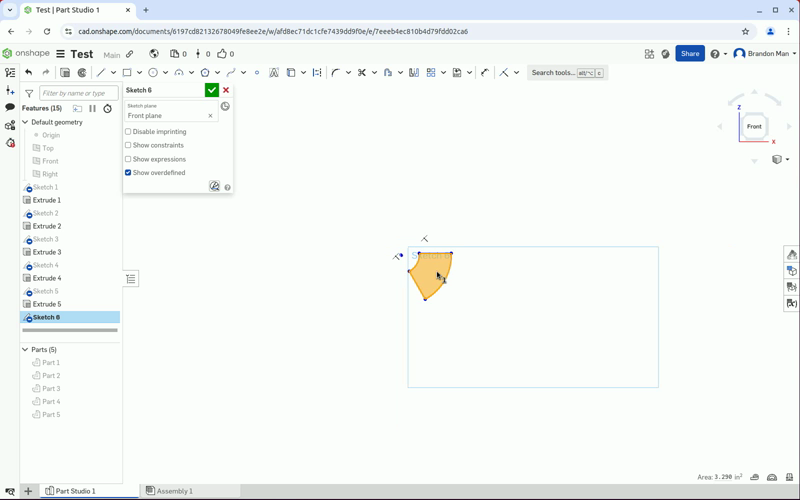
scroll(-6)
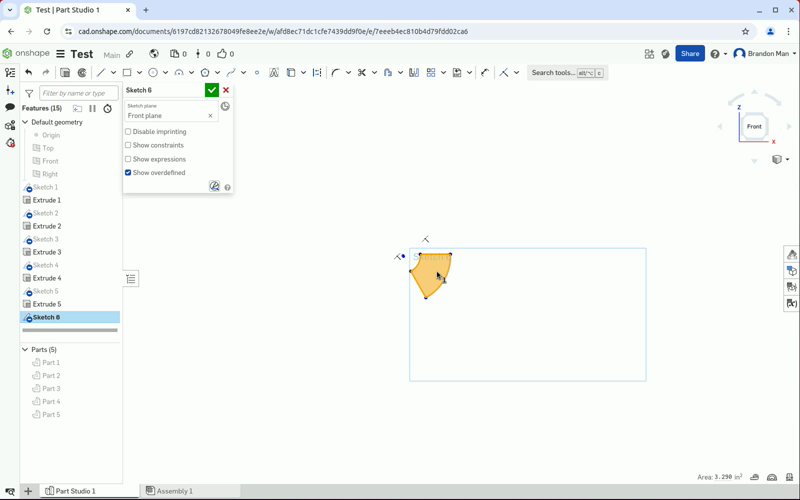
scroll(-6)
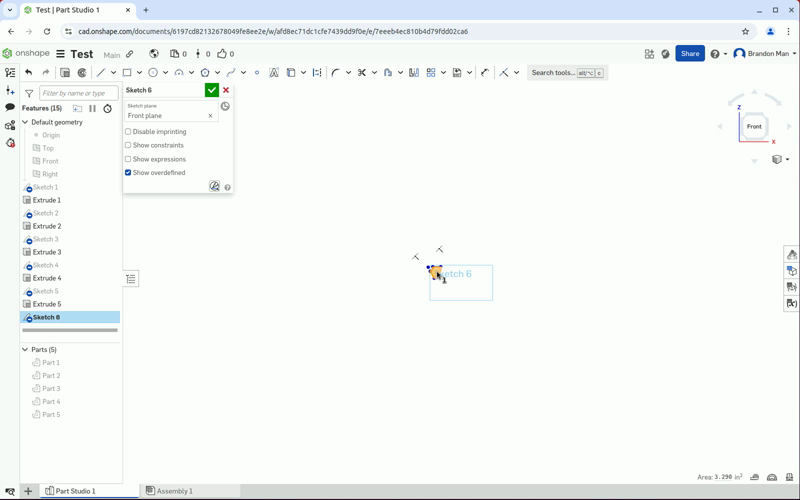
mouse_move(73, 352)
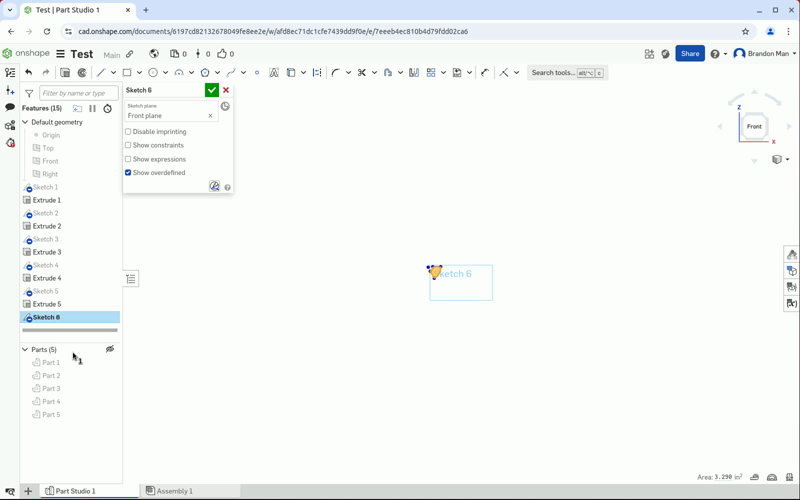
key(shift+y)
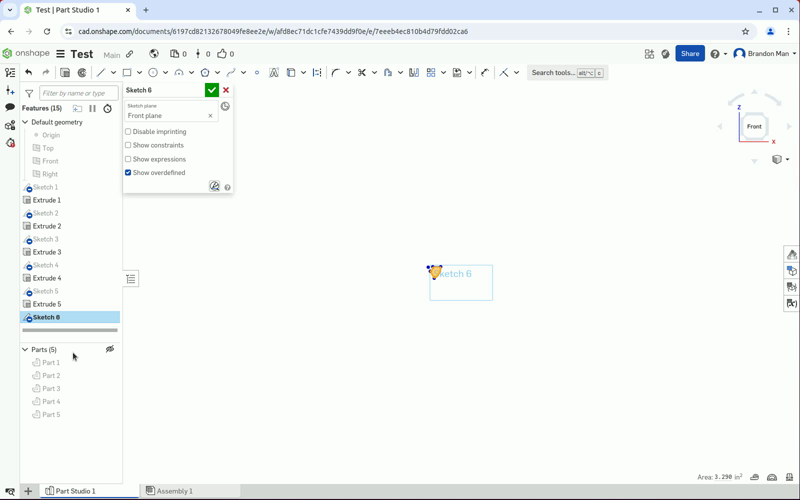
key(shift+e)
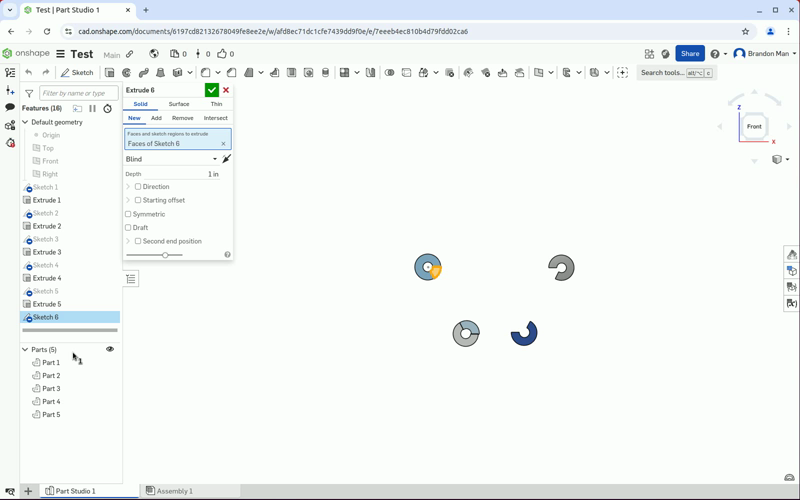
mouse_move(143, 106)
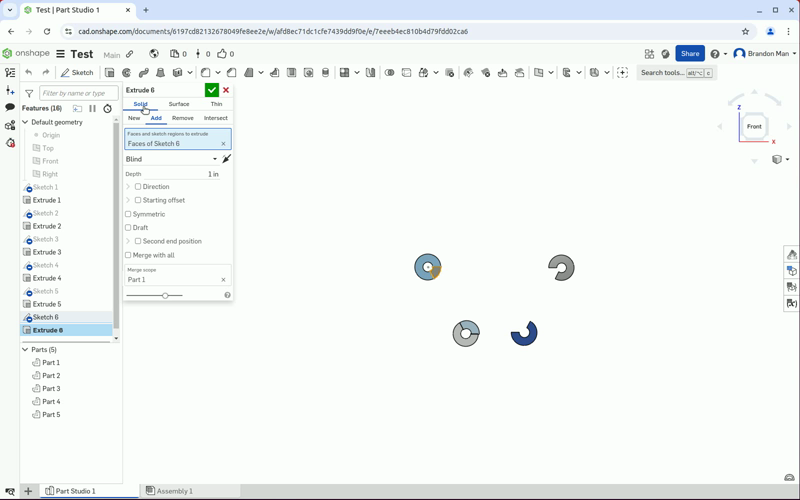
click(143, 106)
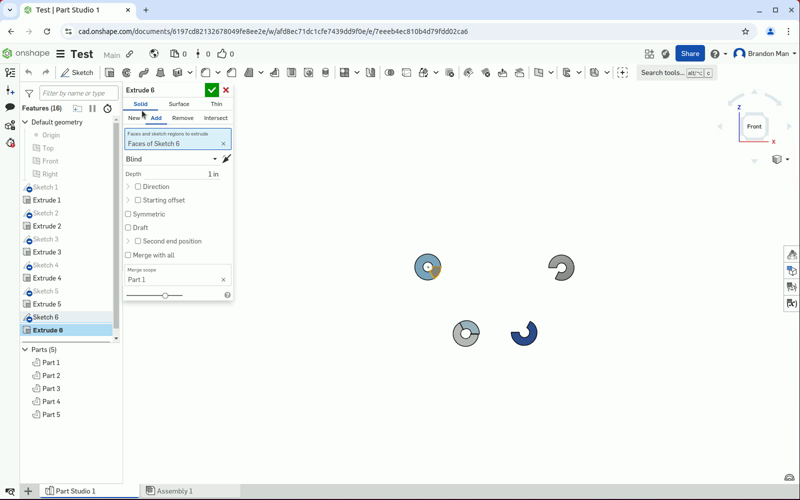
mouse_move(137, 120)
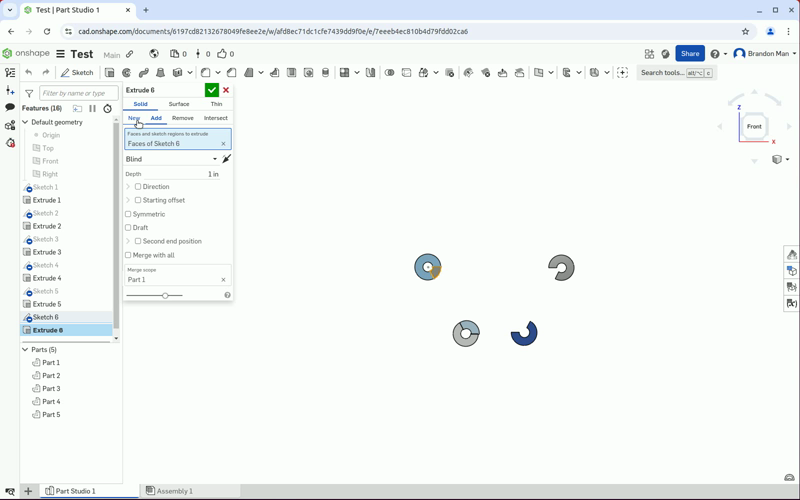
click(137, 120)
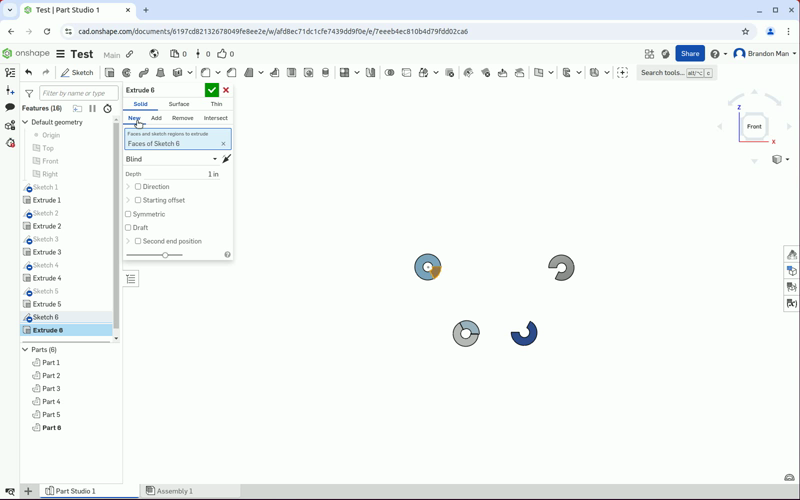
key(tab, 4)
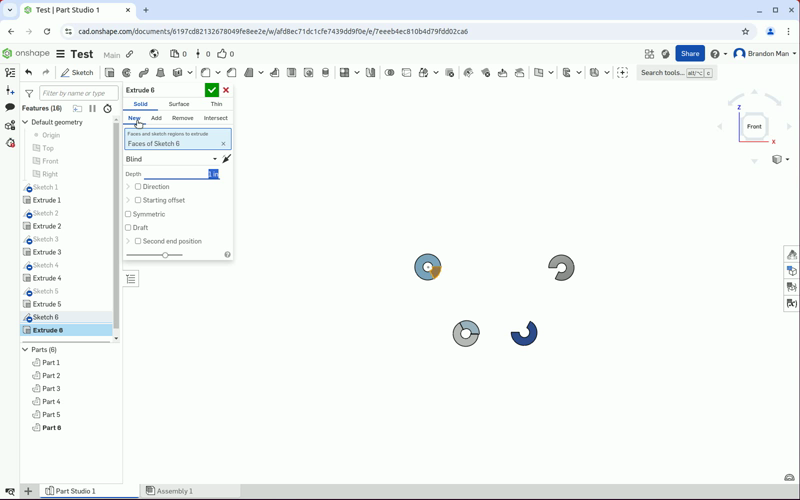
text(8.184)
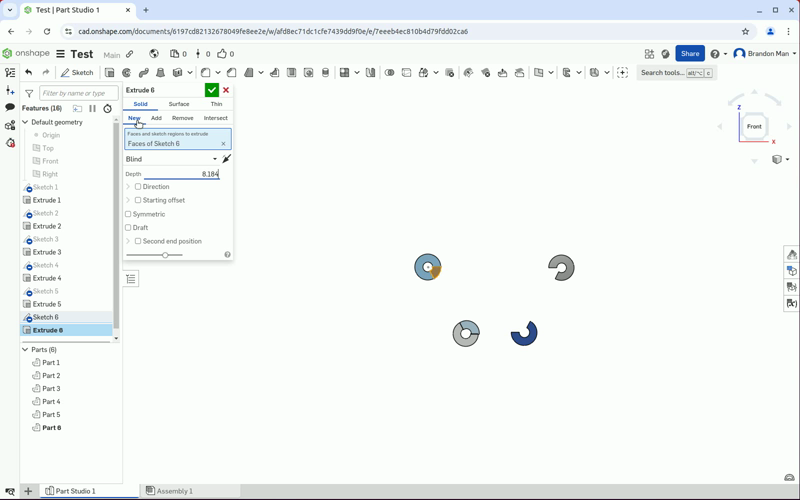
key(tab, 3)
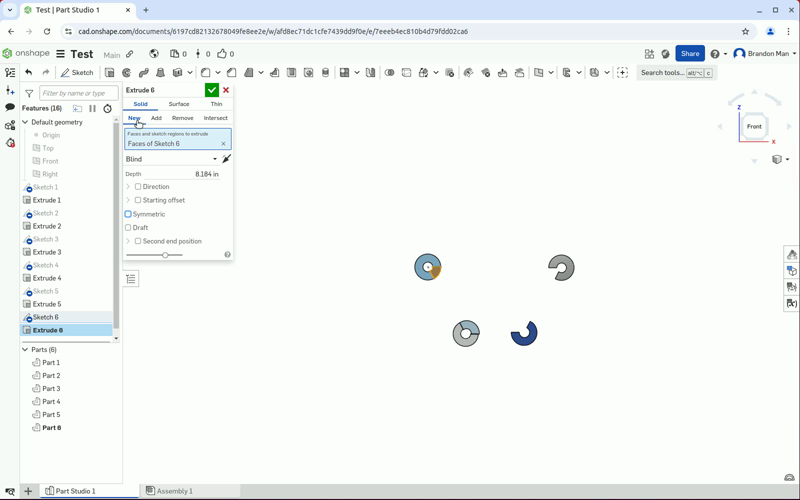
key(space)
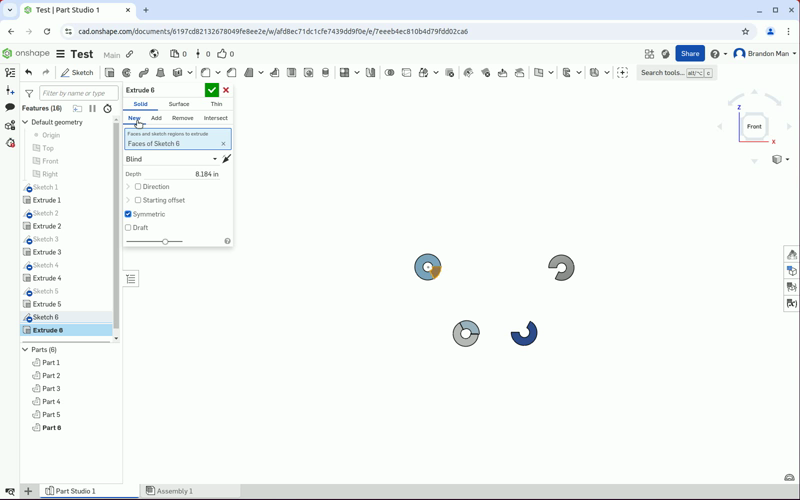
key(enter)
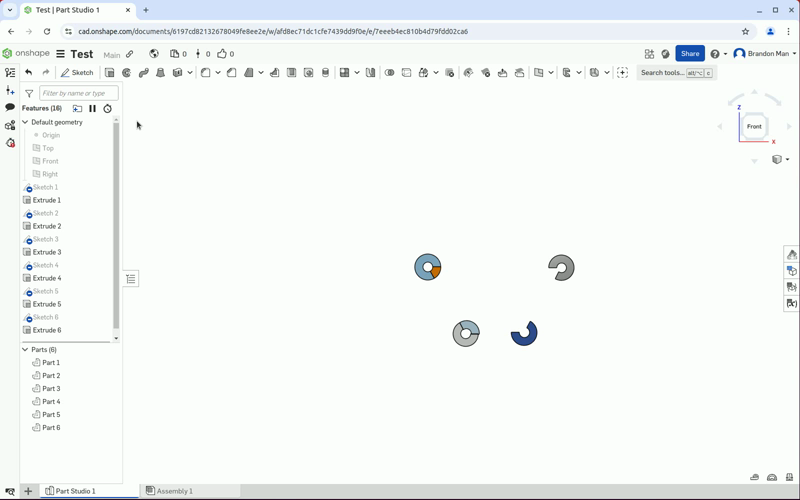
key(shift+h)
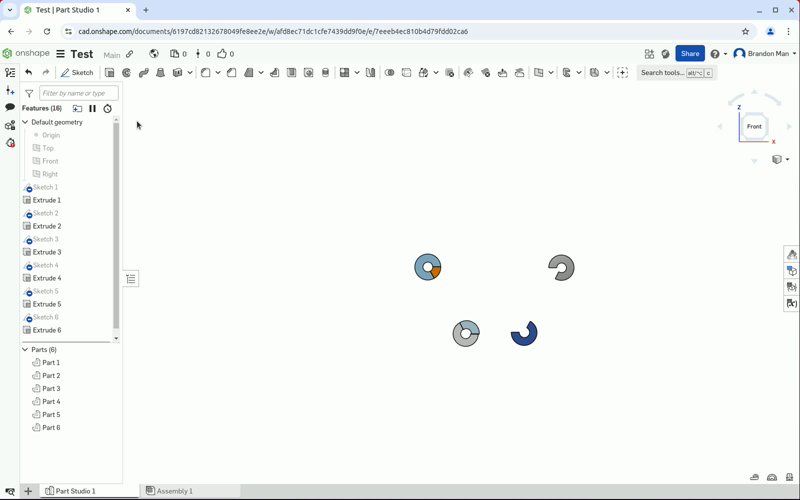
key(shift+h)
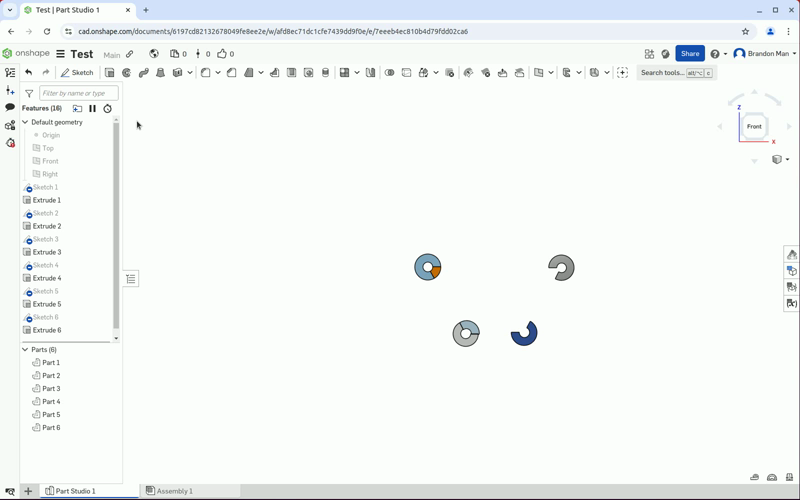
mouse_move(69, 189)
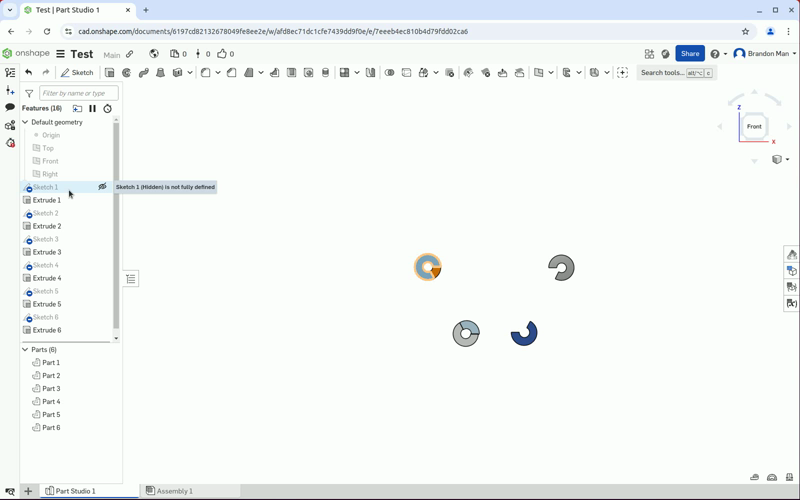
click(69, 189)
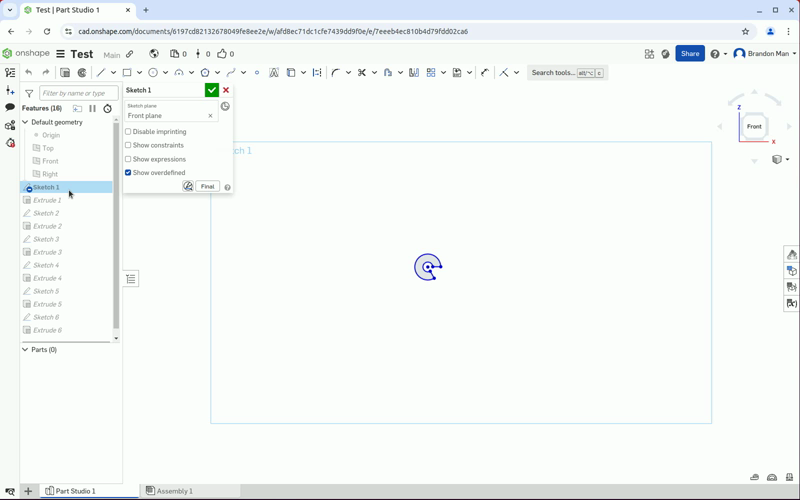
mouse_move(229, 92)
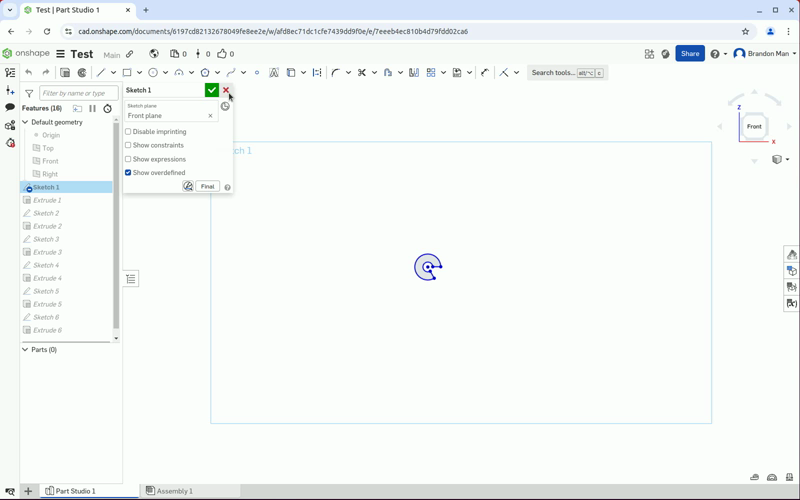
click(229, 92)
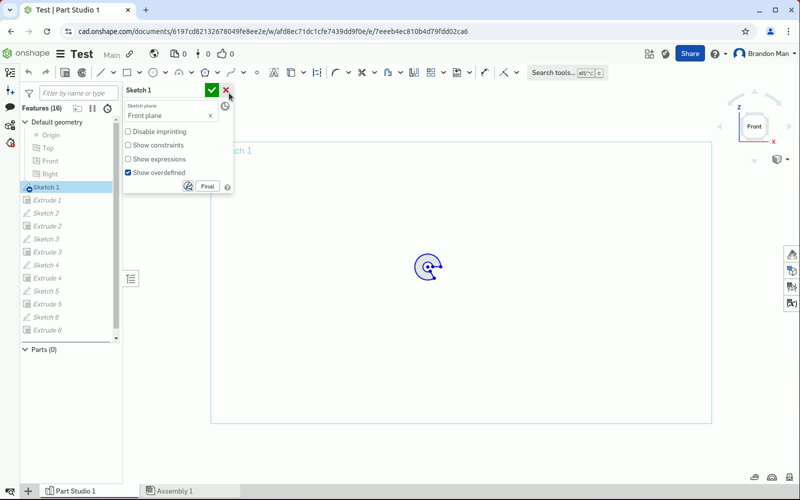
key(shift+s)
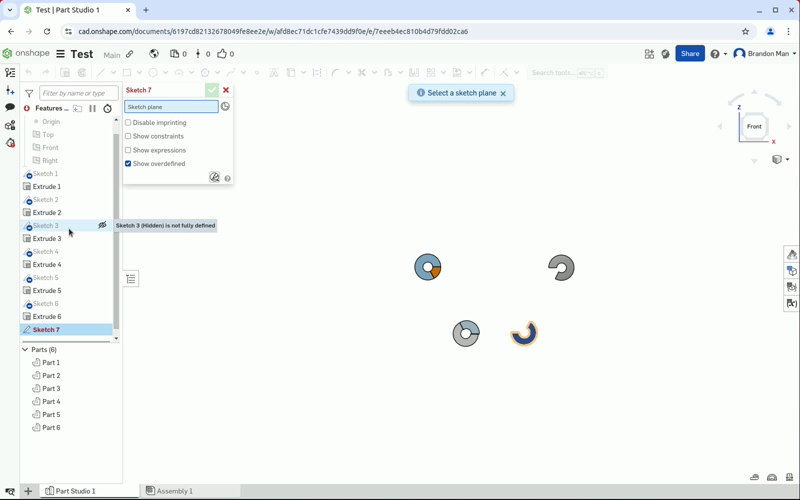
scroll(3)
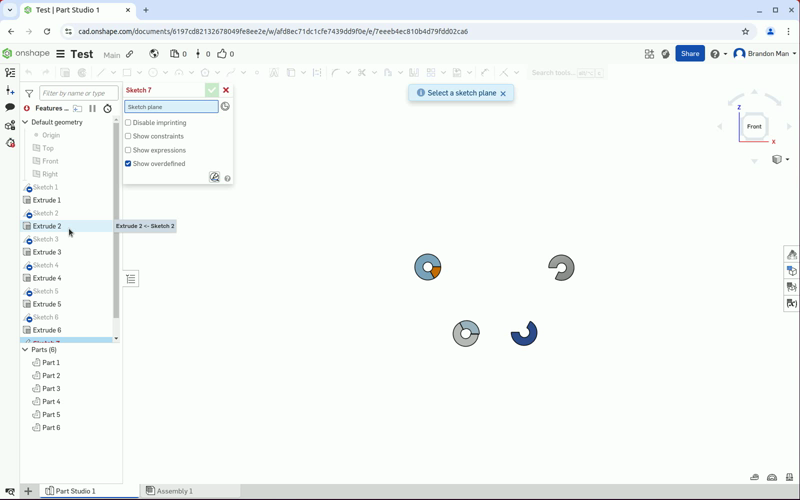
mouse_move(69, 163)
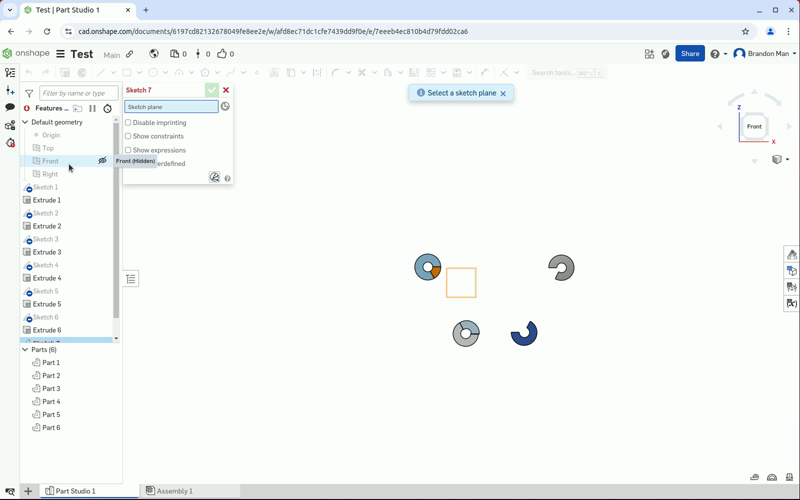
click(69, 163)
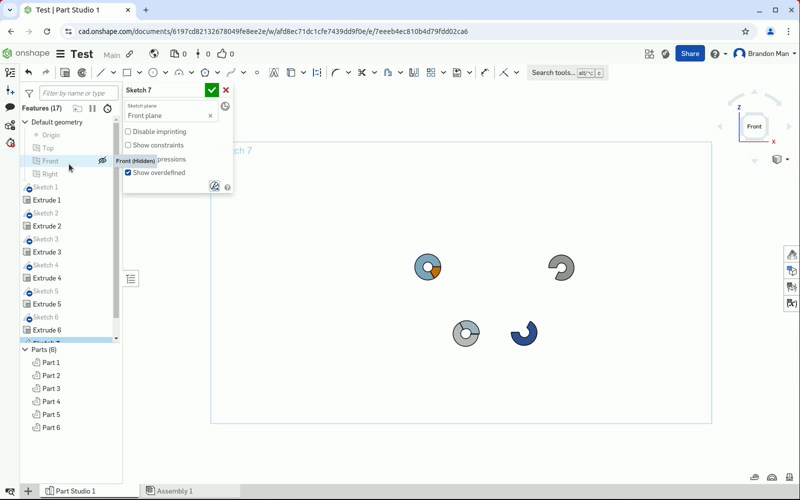
mouse_move(73, 352)
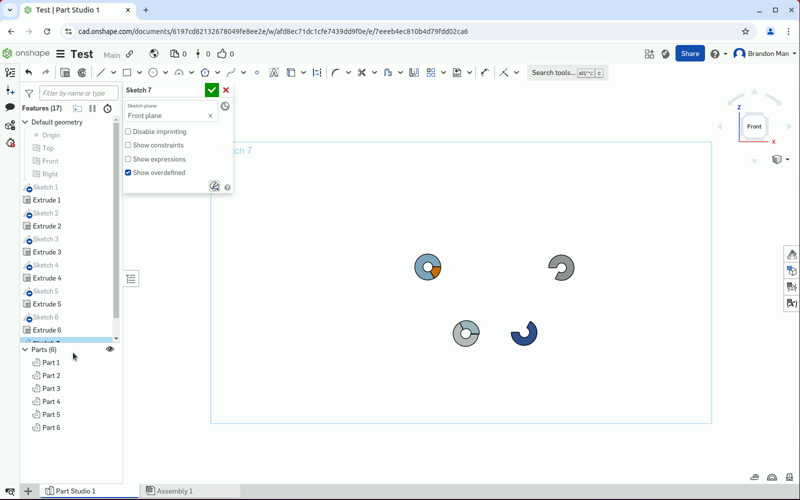
key(y)
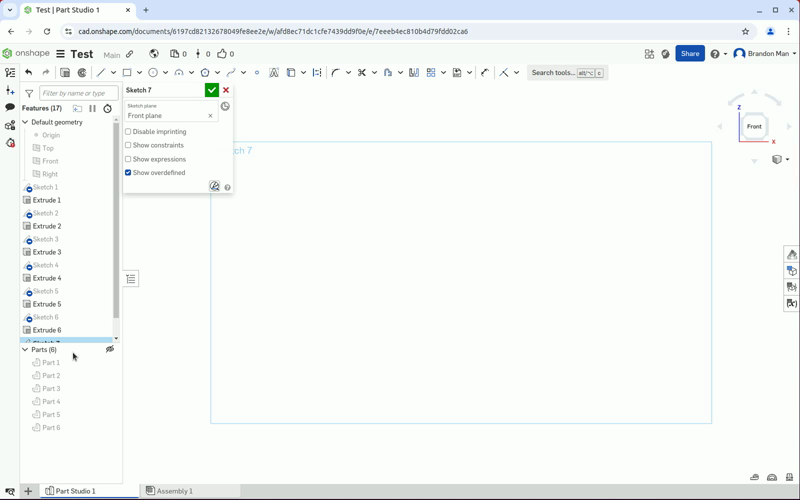
key(a)
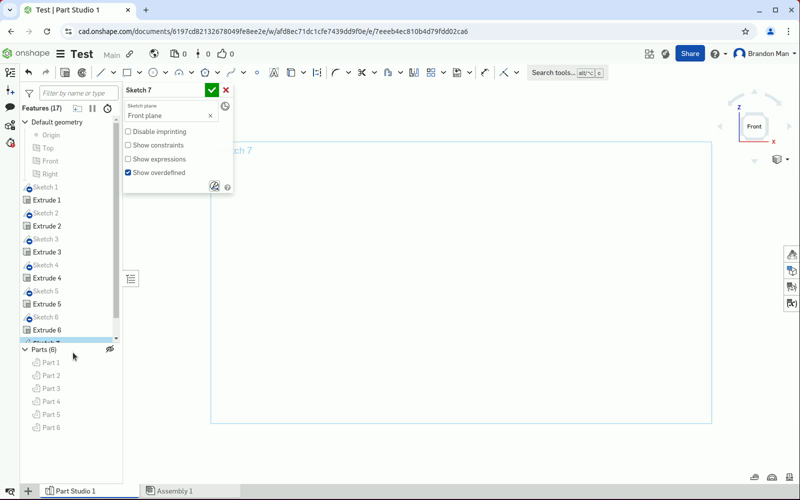
key_down(shift)
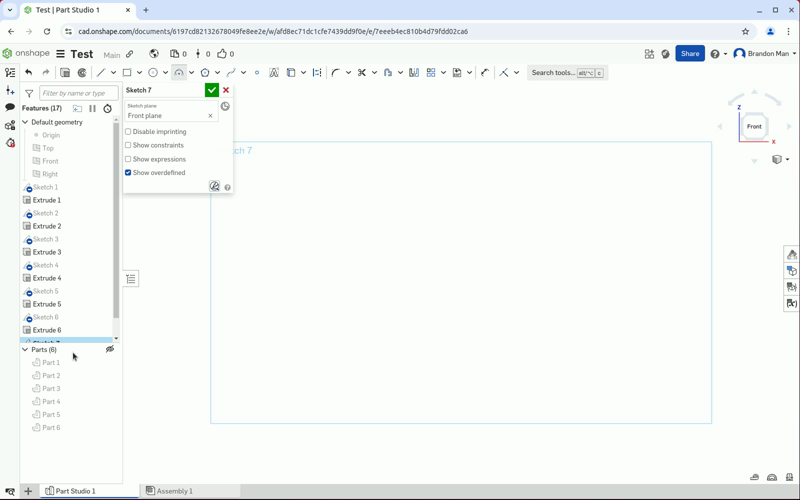
mouse_move(548, 267)
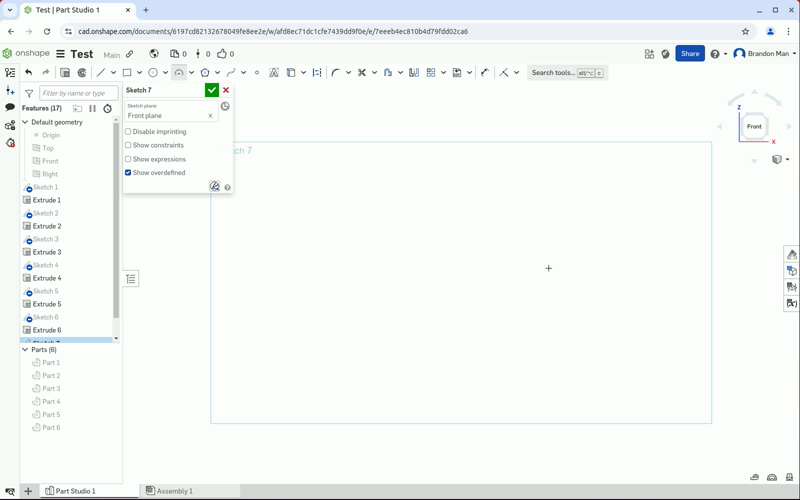
click(548, 267)
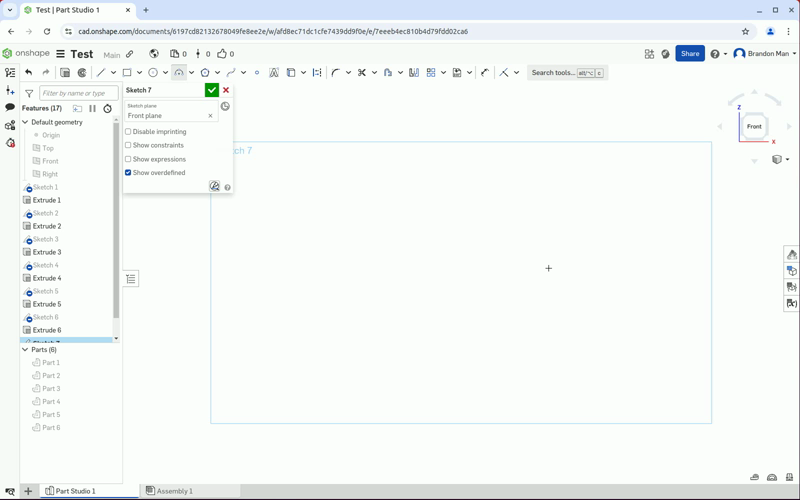
key_up(shift)
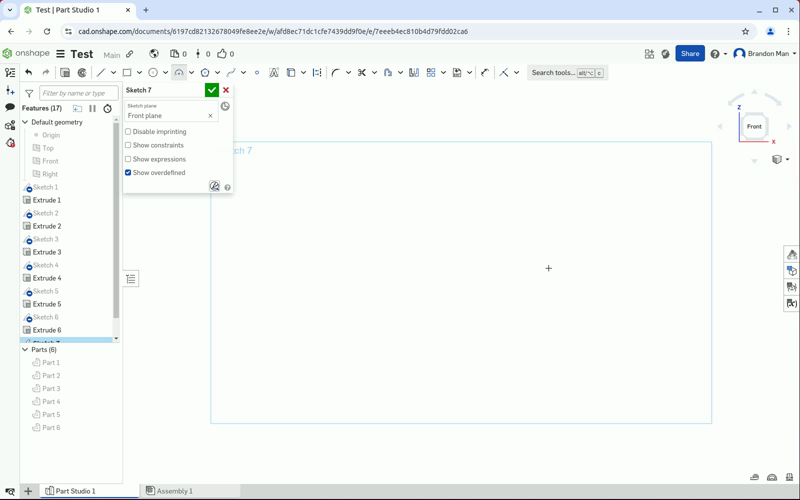
key_down(shift)
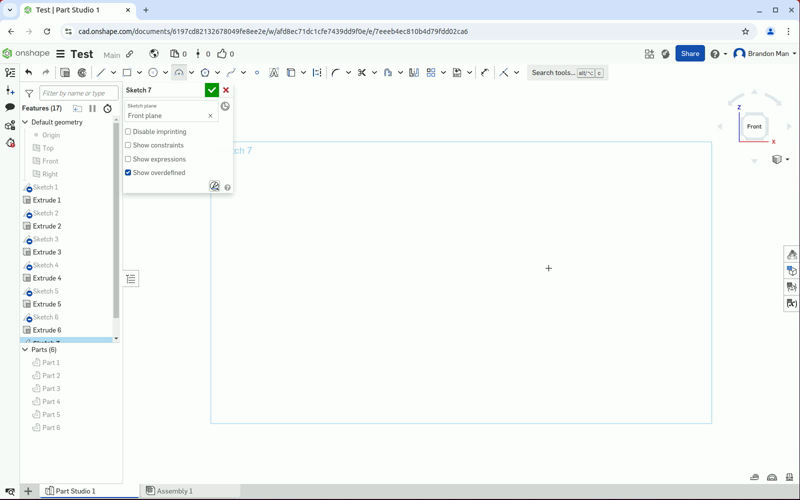
mouse_move(555, 279)
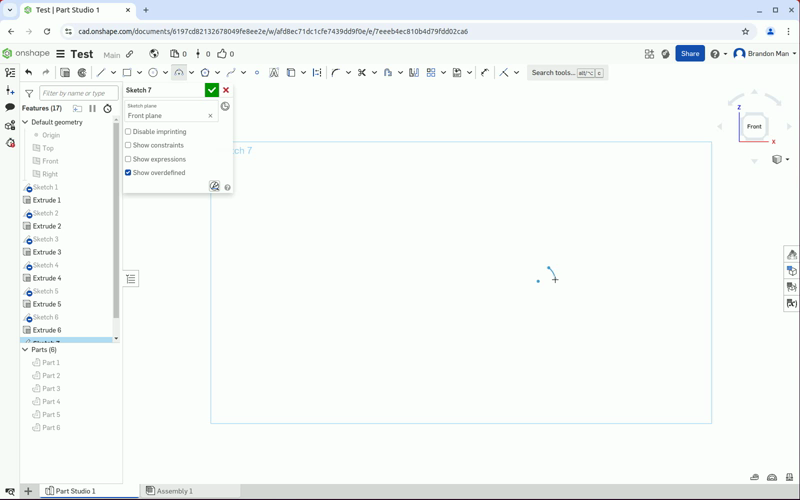
click(555, 279)
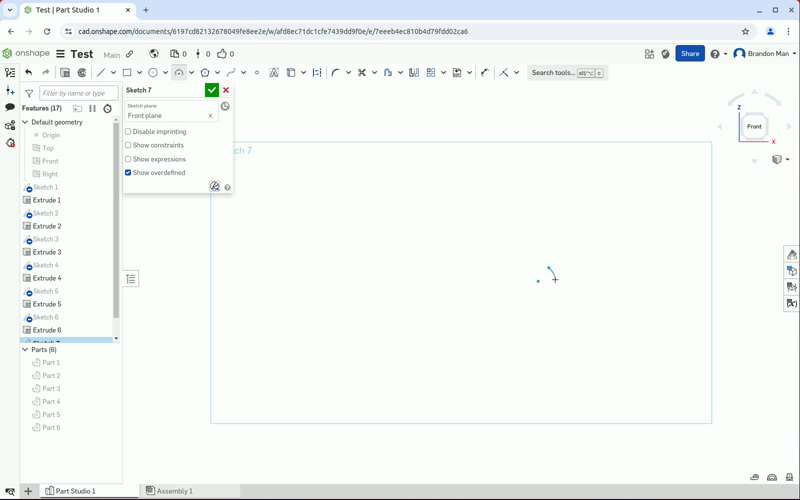
mouse_move(550, 274)
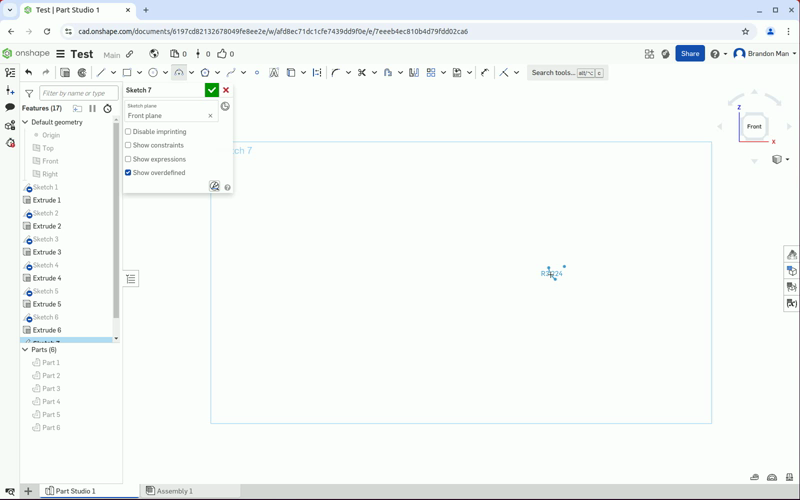
click(550, 274)
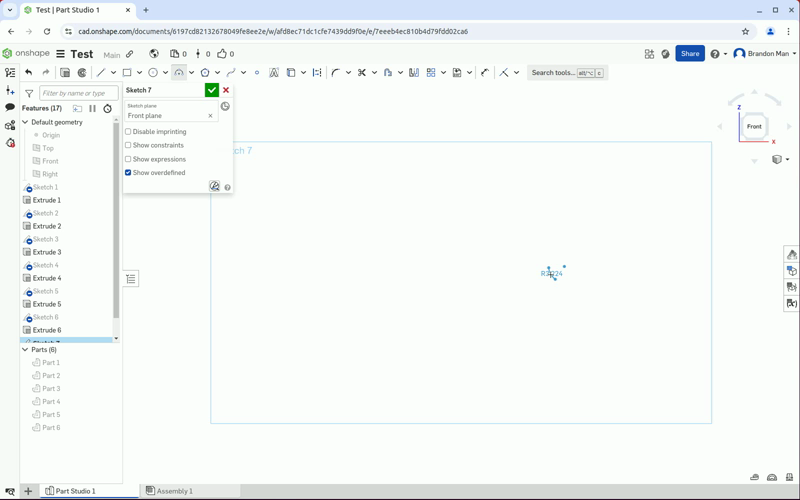
key_up(shift)
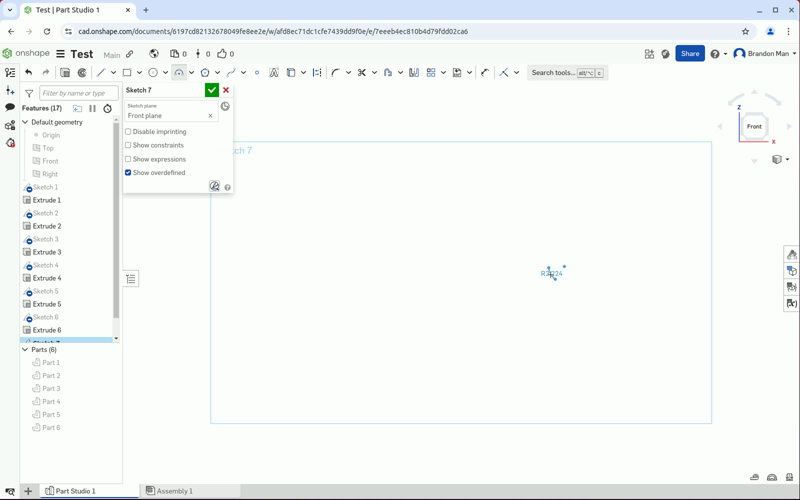
key(esc)
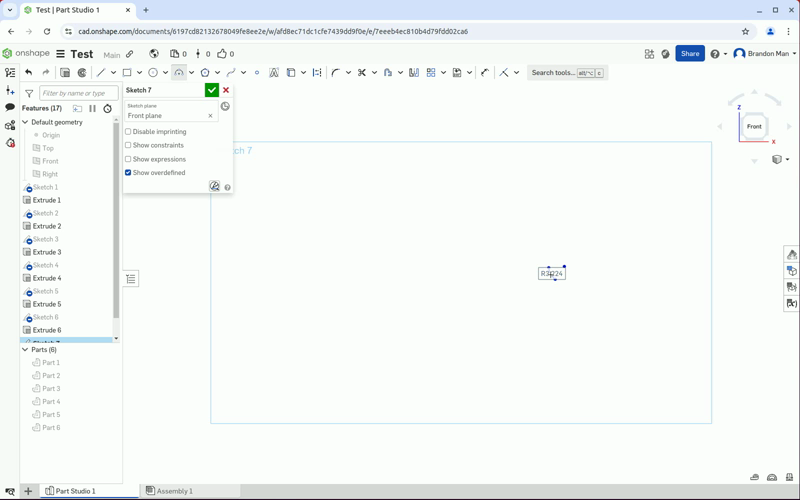
key(l)
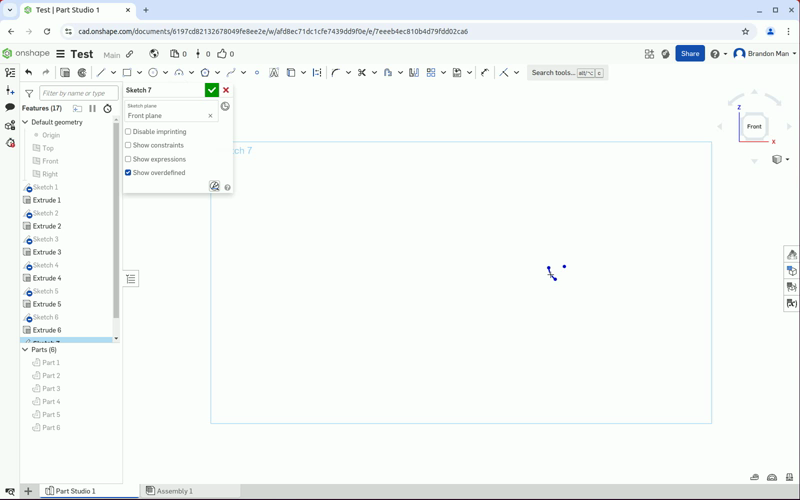
mouse_move(555, 279)
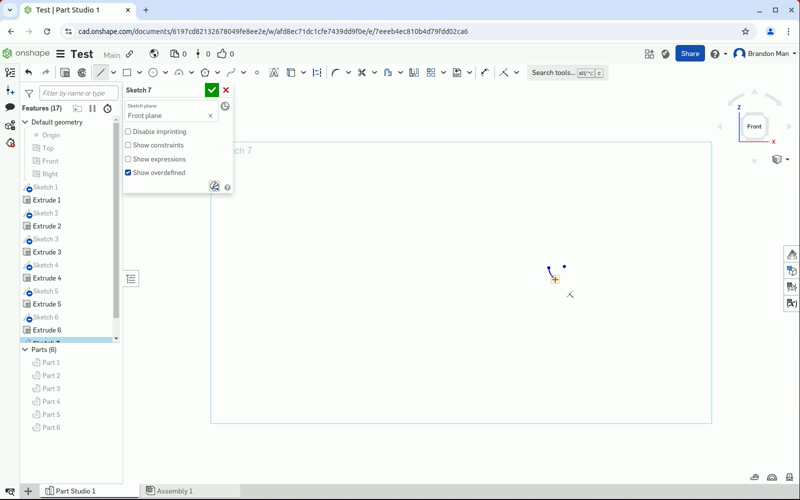
click(555, 279)
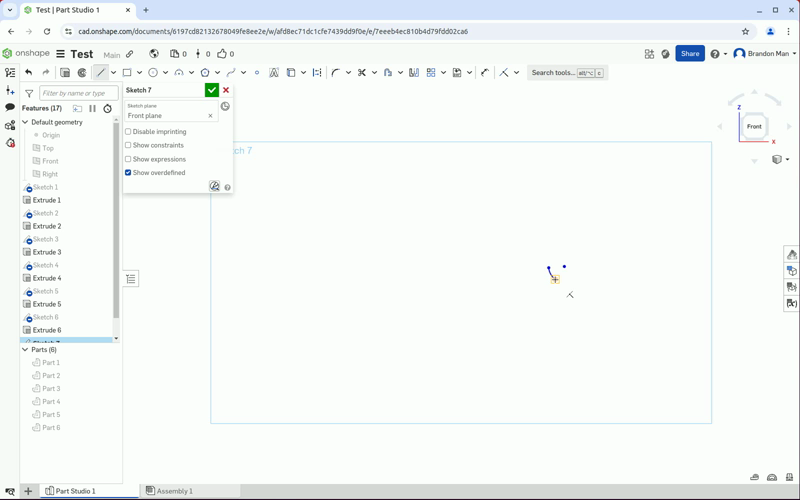
key_down(shift)
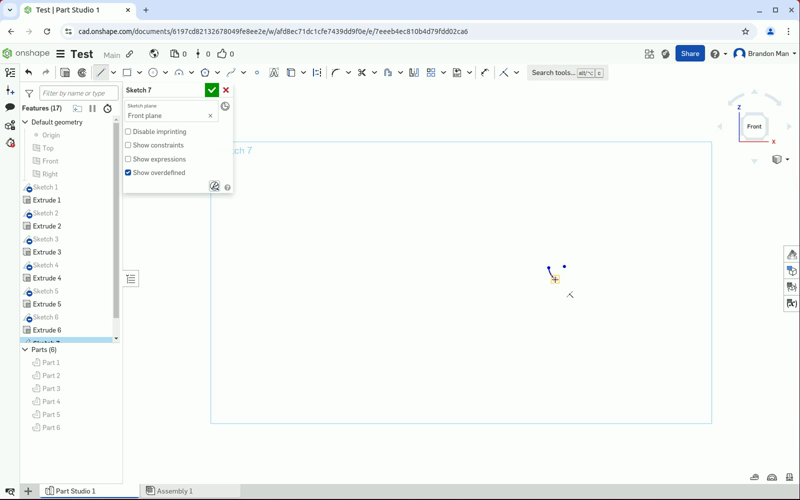
mouse_move(585, 279)
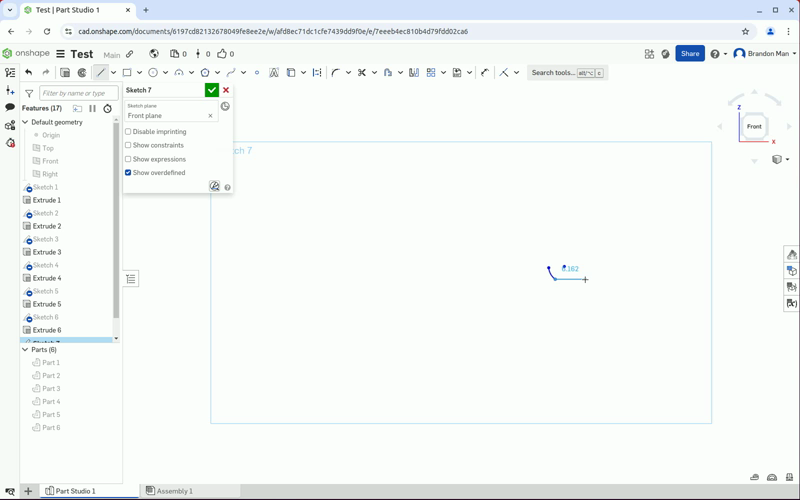
mouse_move(559, 272)
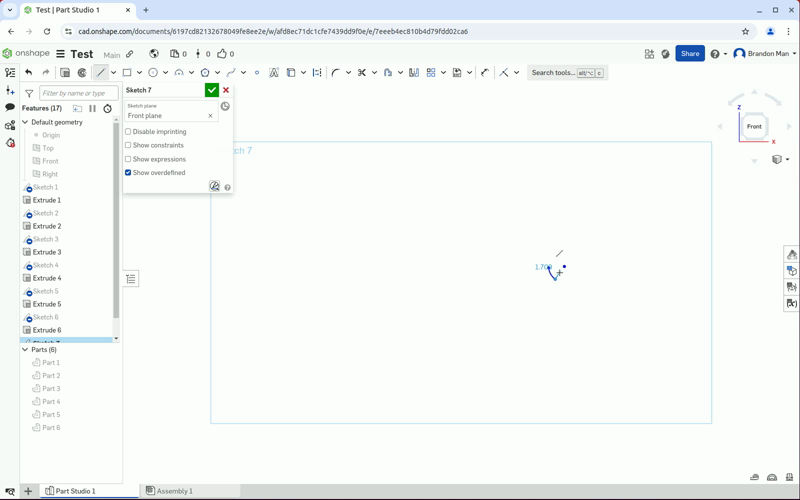
click(559, 272)
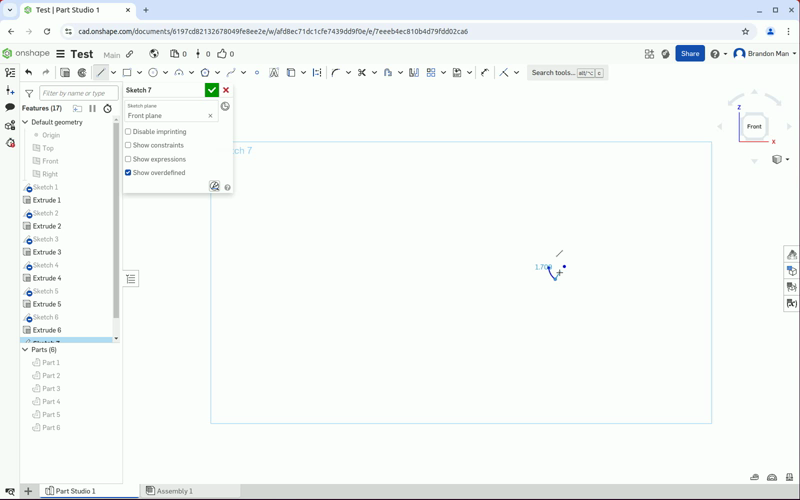
key_up(shift)
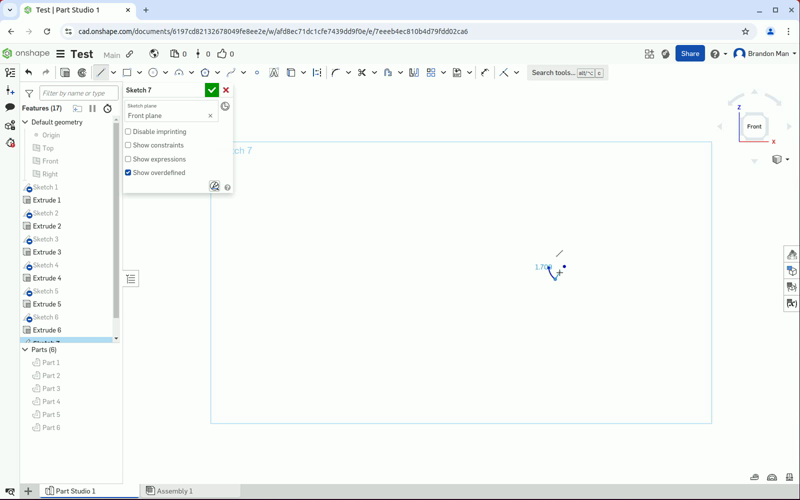
key(esc)
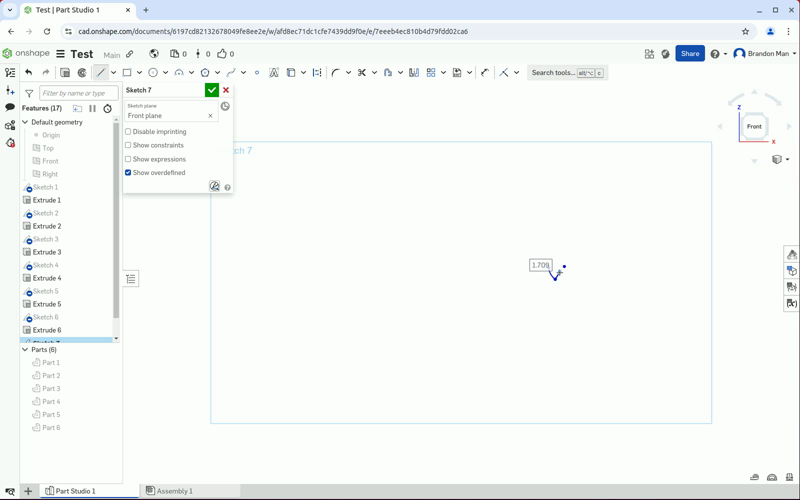
key(a)
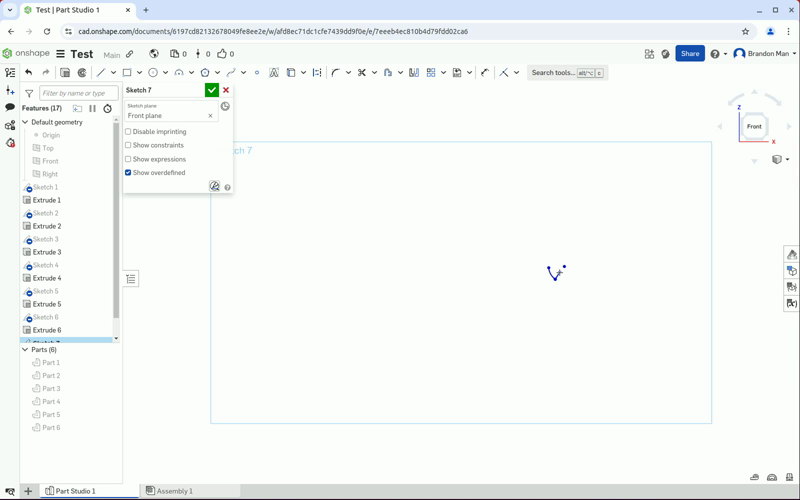
mouse_move(559, 272)
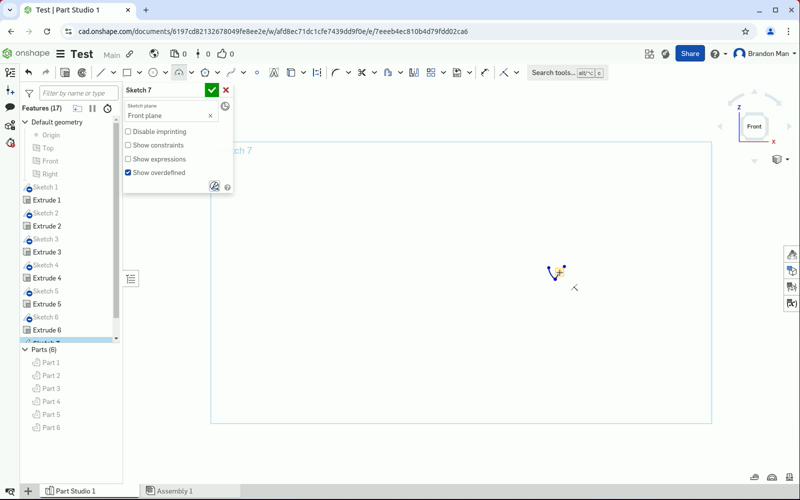
click(559, 272)
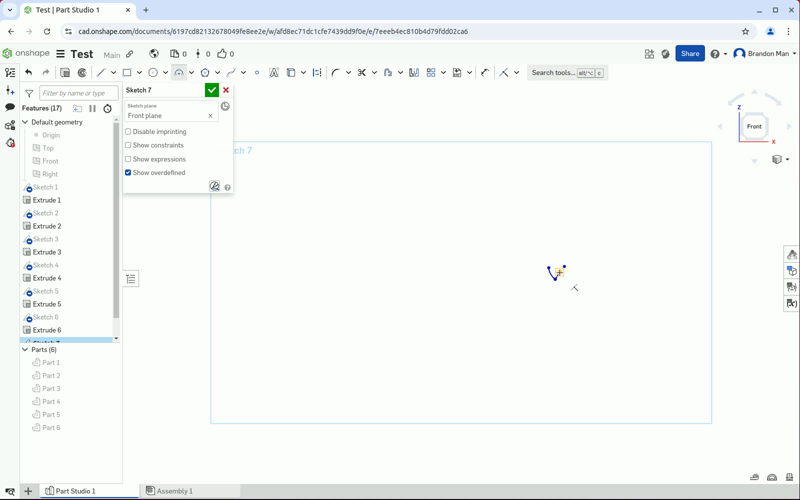
key_down(shift)
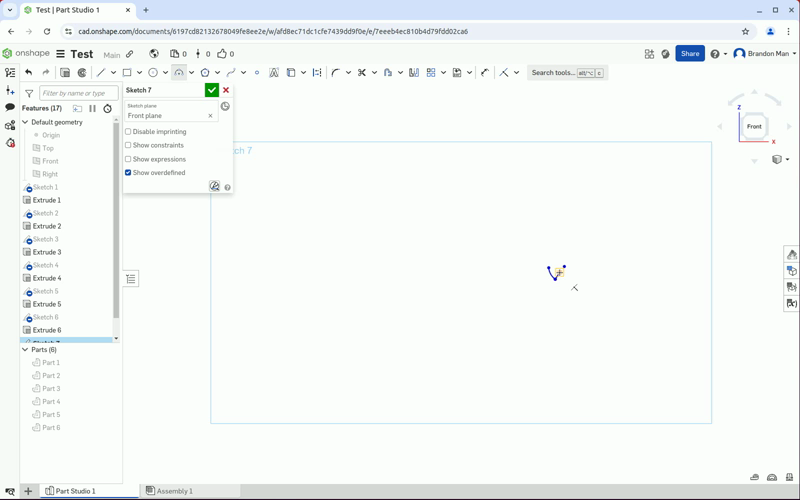
mouse_move(556, 267)
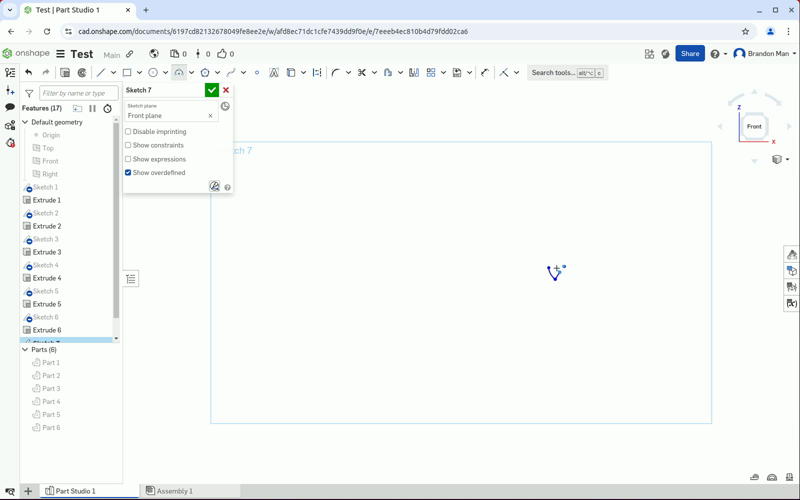
scroll(6)
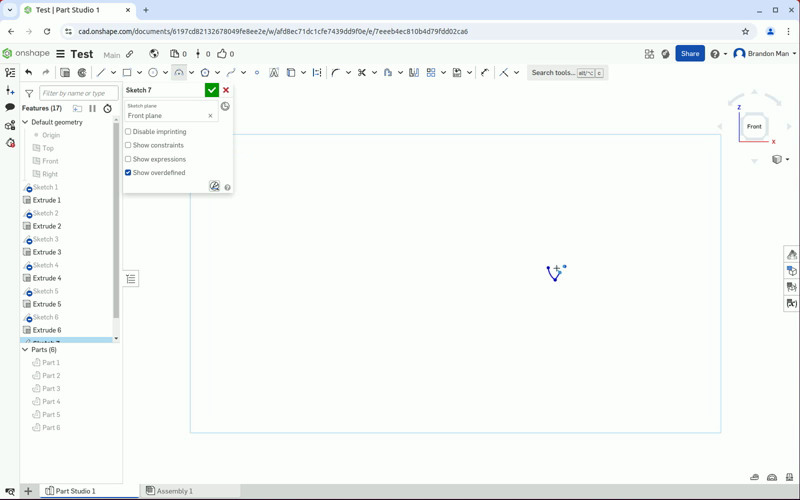
scroll(6)
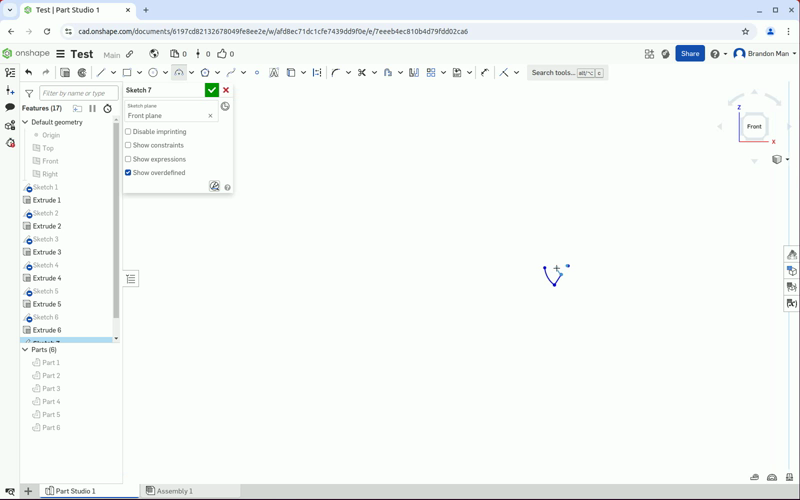
scroll(6)
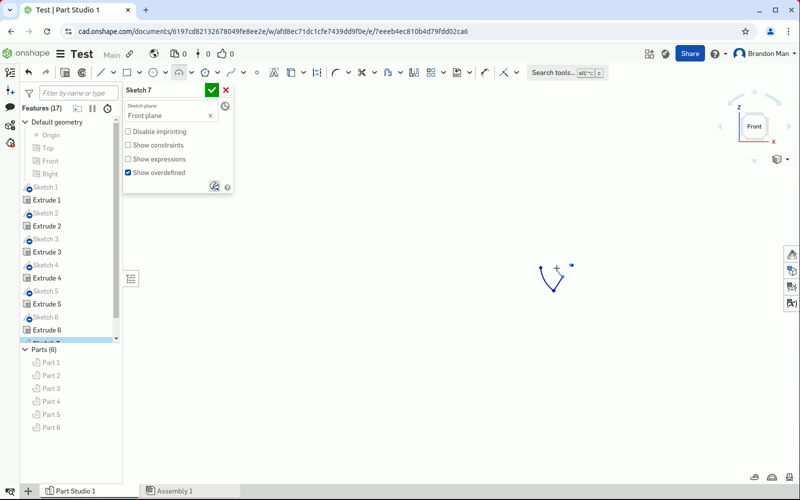
scroll(6)
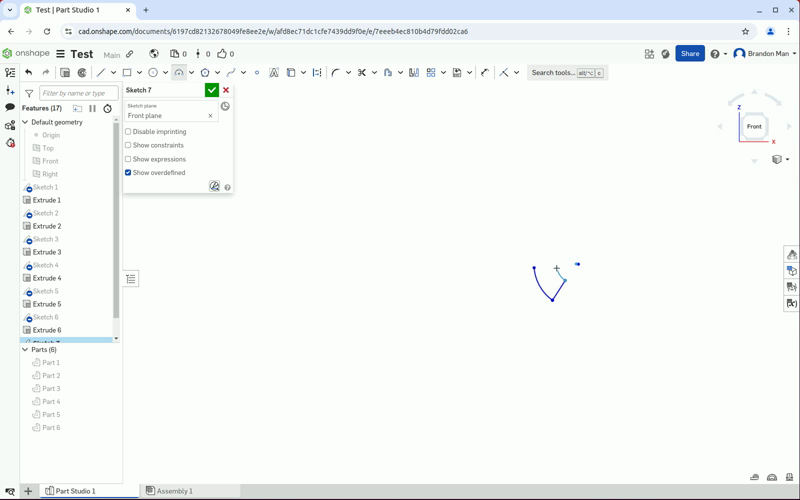
scroll(6)
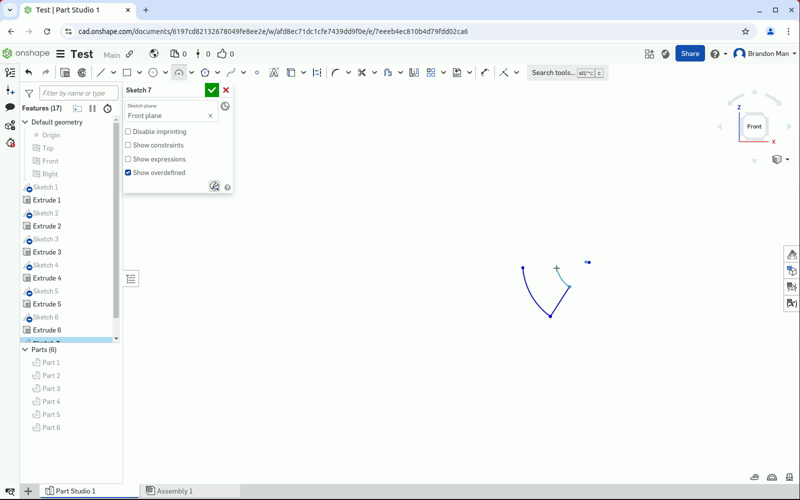
scroll(6)
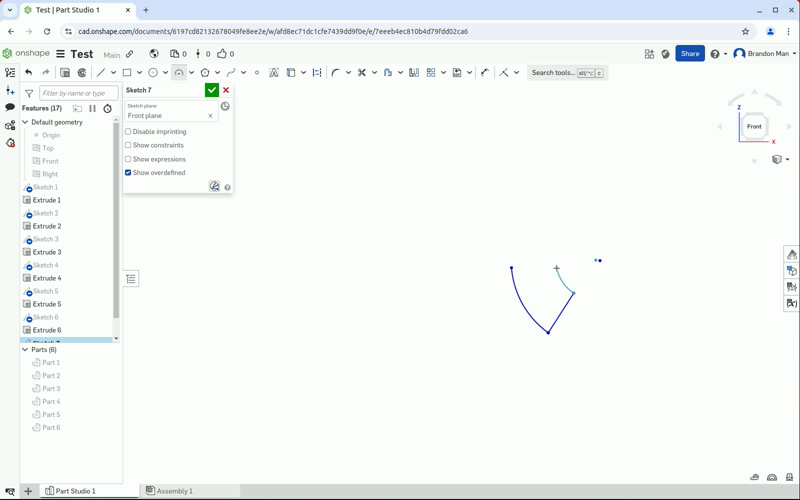
scroll(6)
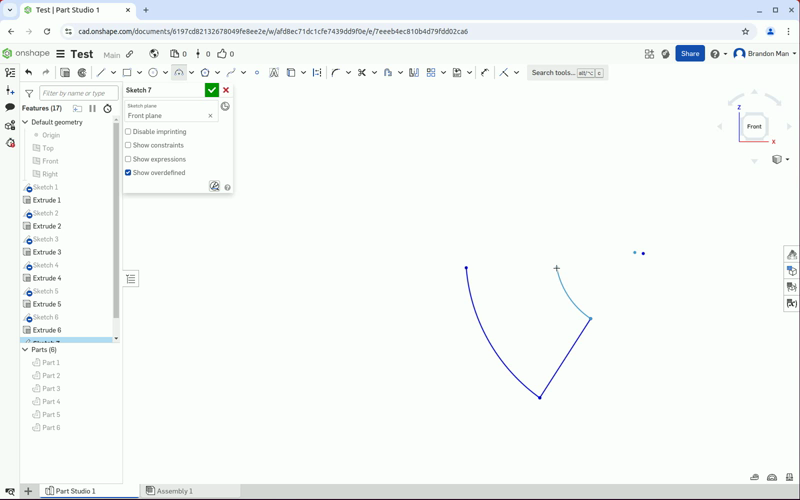
click(556, 267)
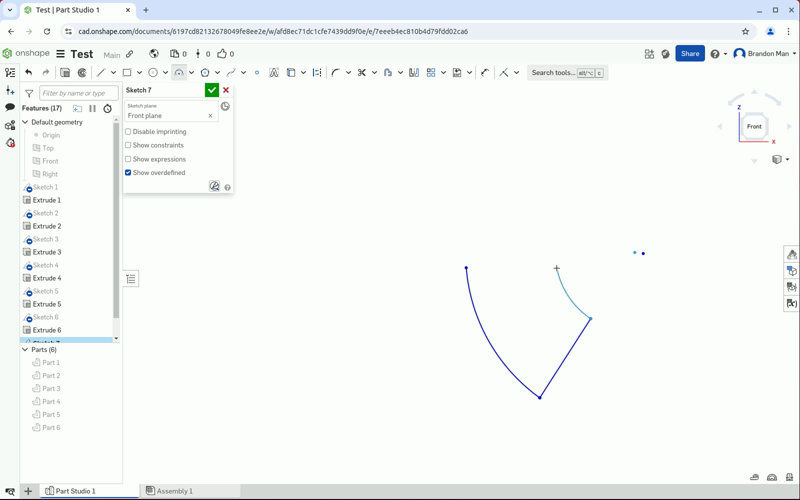
scroll(-6)
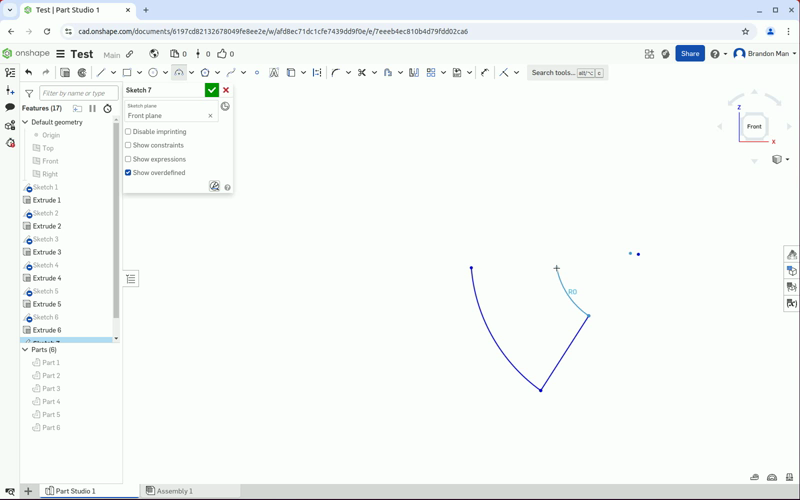
scroll(-6)
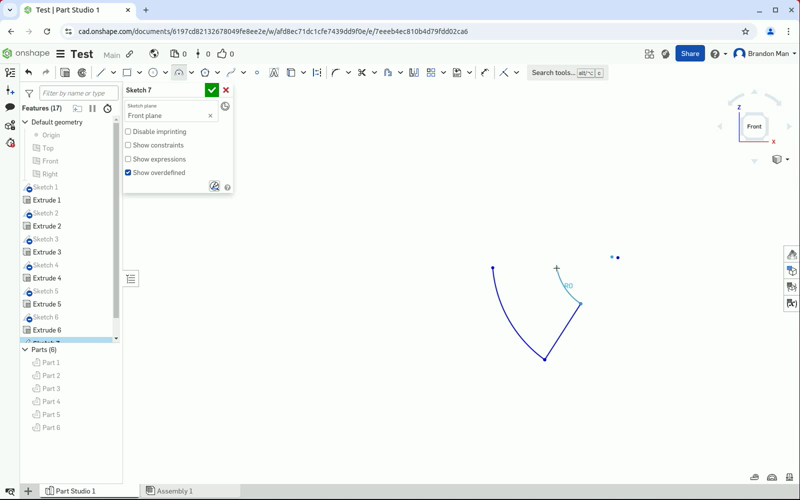
scroll(-6)
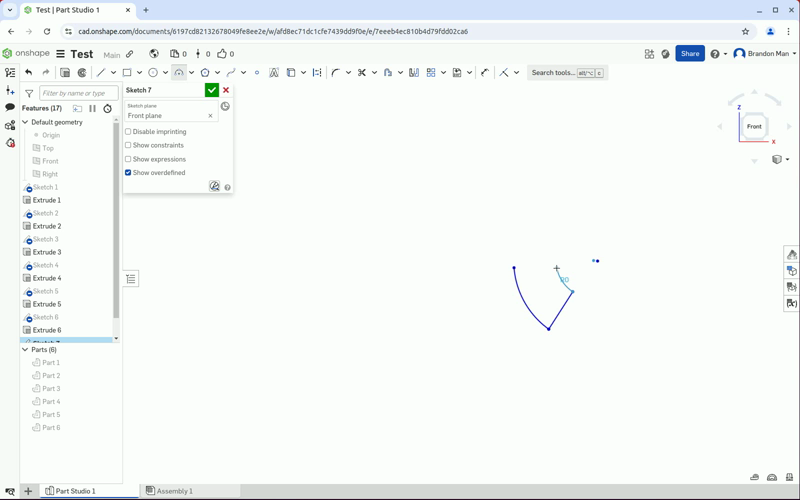
scroll(-6)
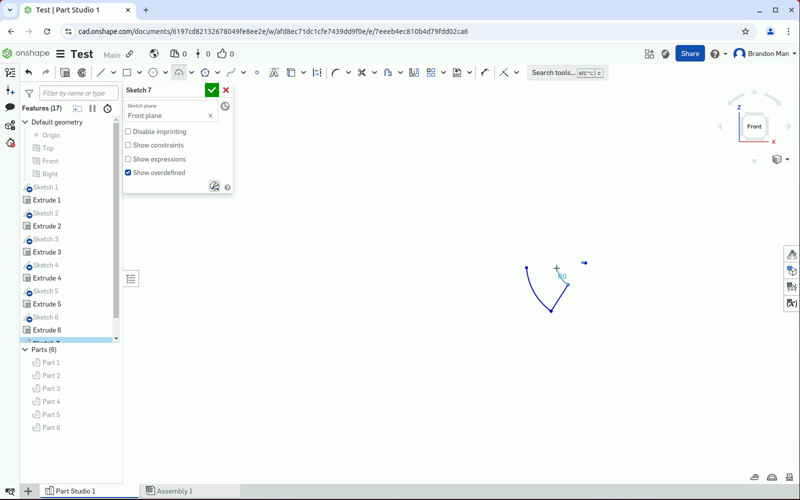
scroll(-6)
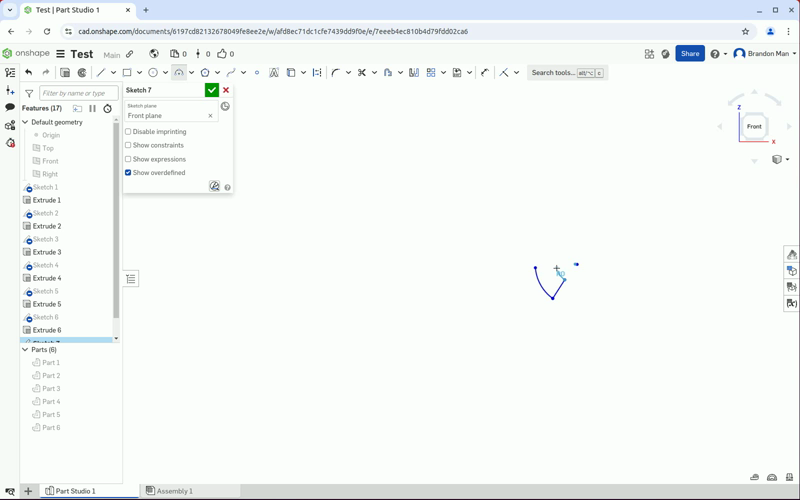
scroll(-6)
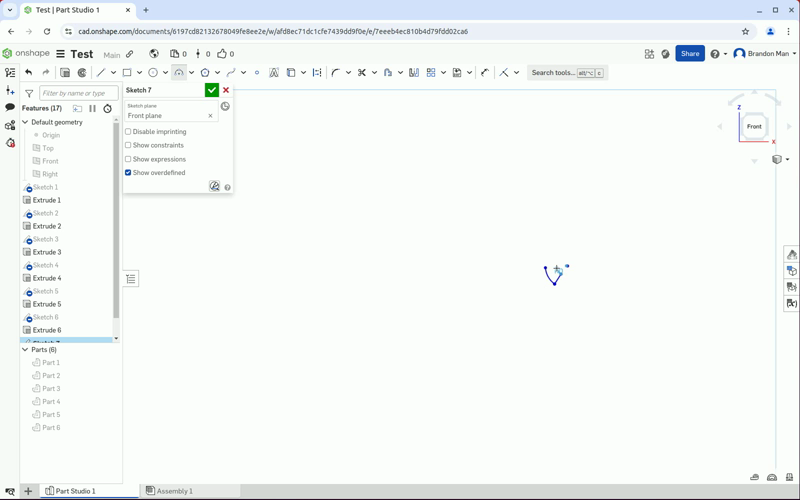
scroll(-6)
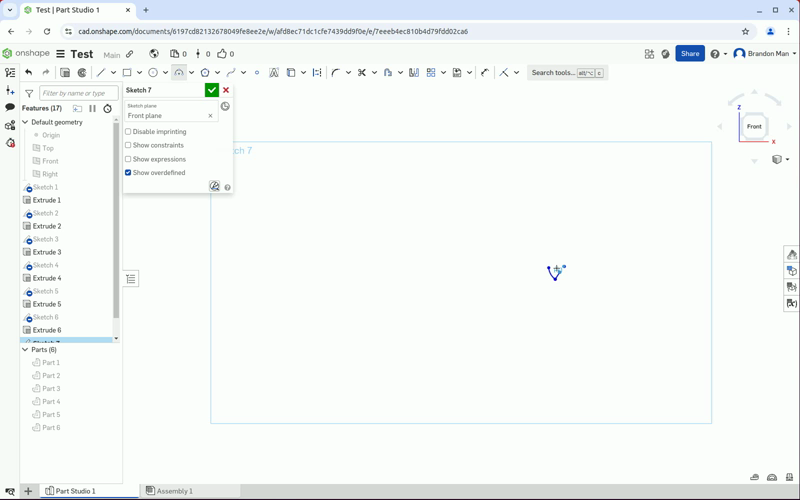
mouse_move(557, 270)
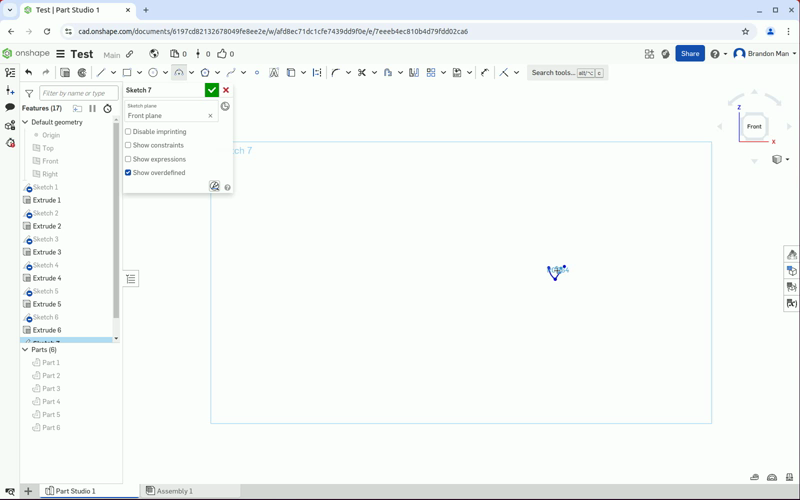
scroll(6)
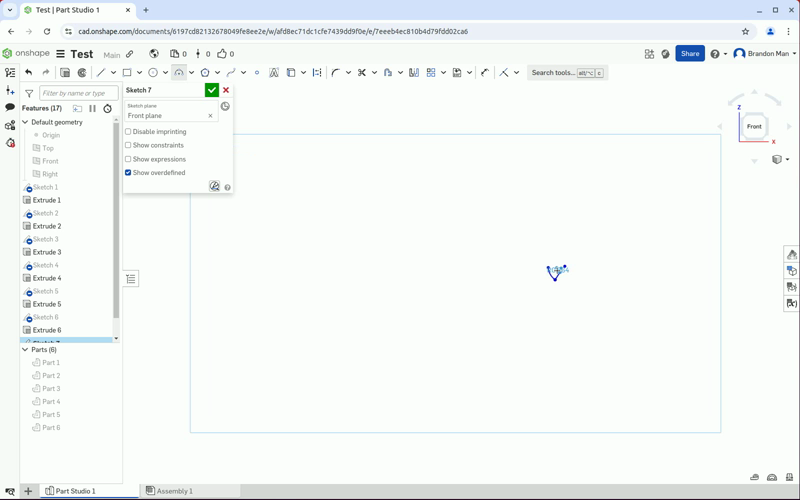
scroll(6)
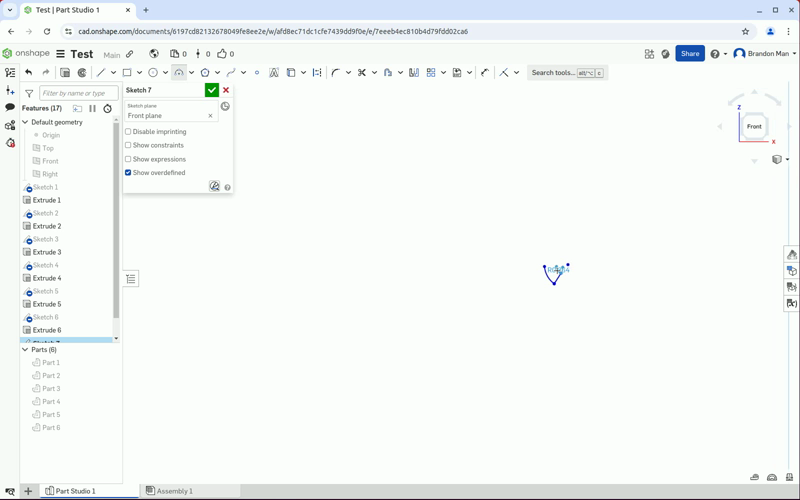
scroll(6)
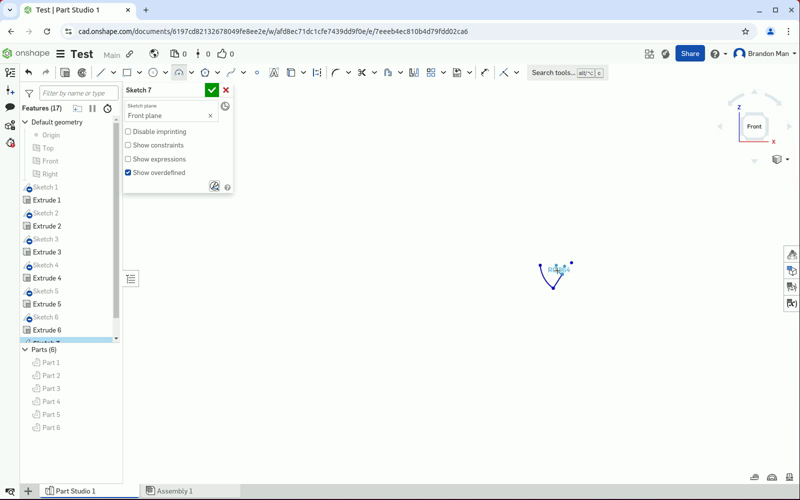
scroll(6)
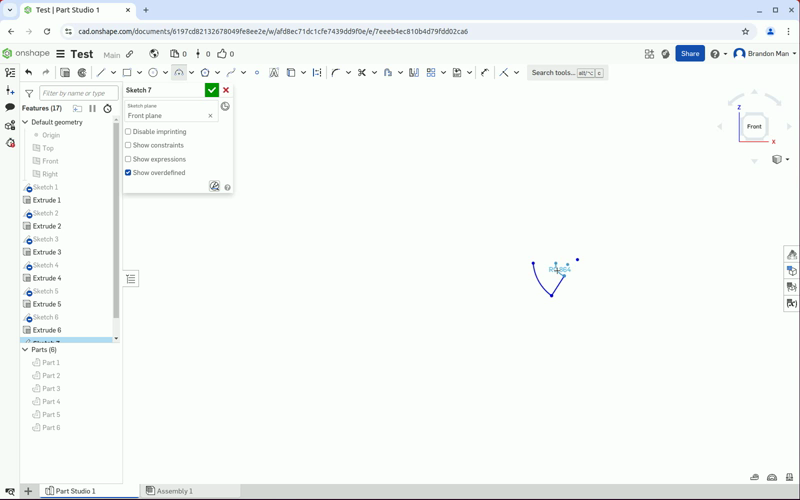
scroll(6)
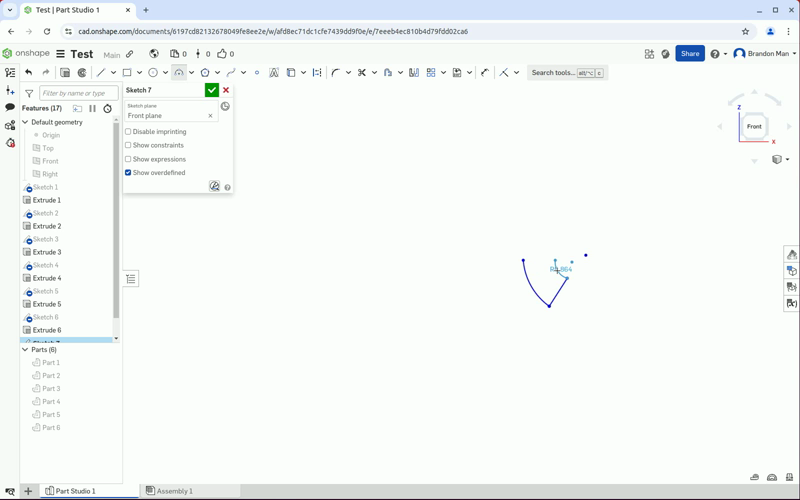
scroll(6)
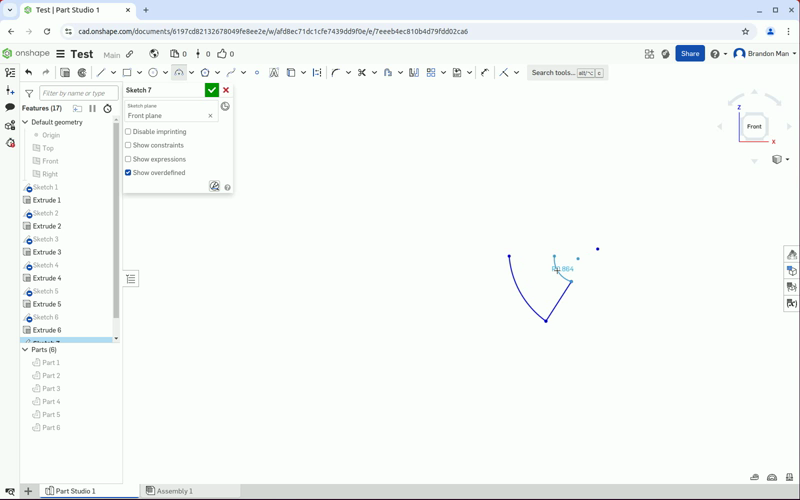
scroll(6)
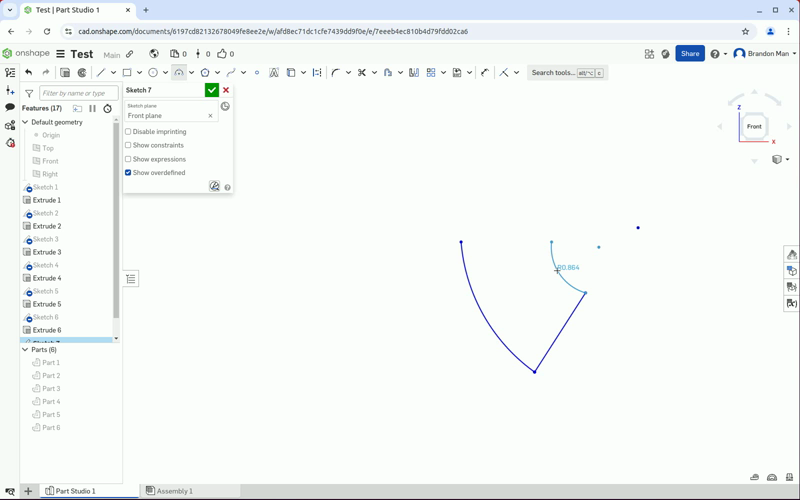
click(557, 270)
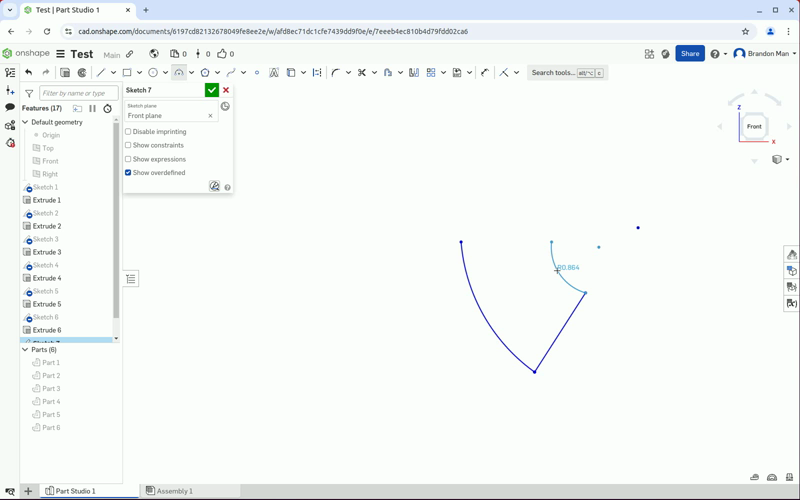
scroll(-6)
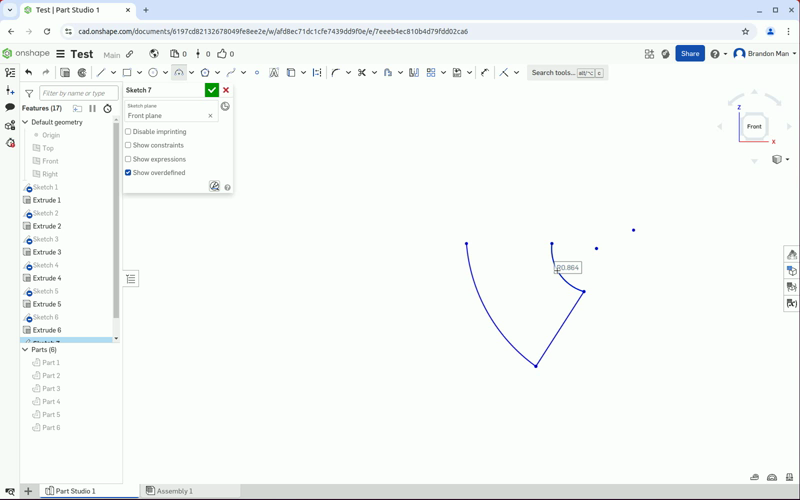
scroll(-6)
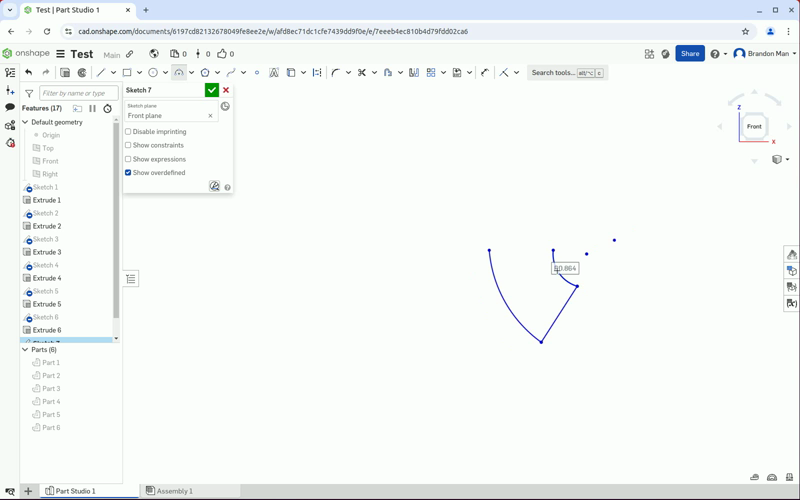
scroll(-6)
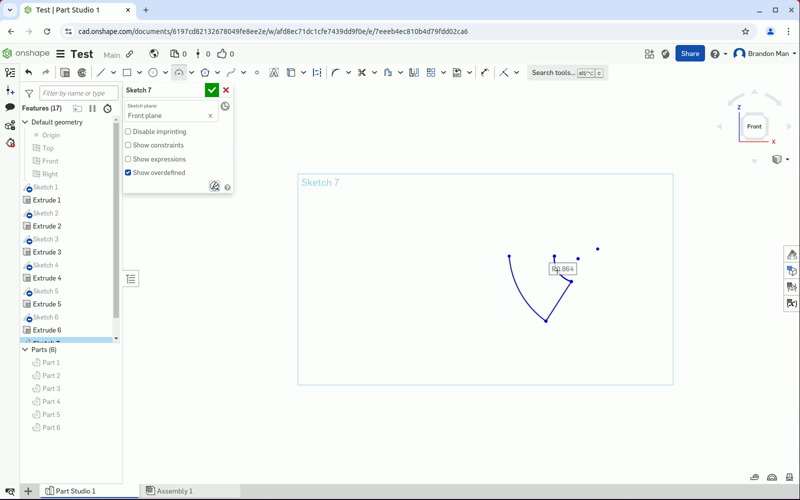
scroll(-6)
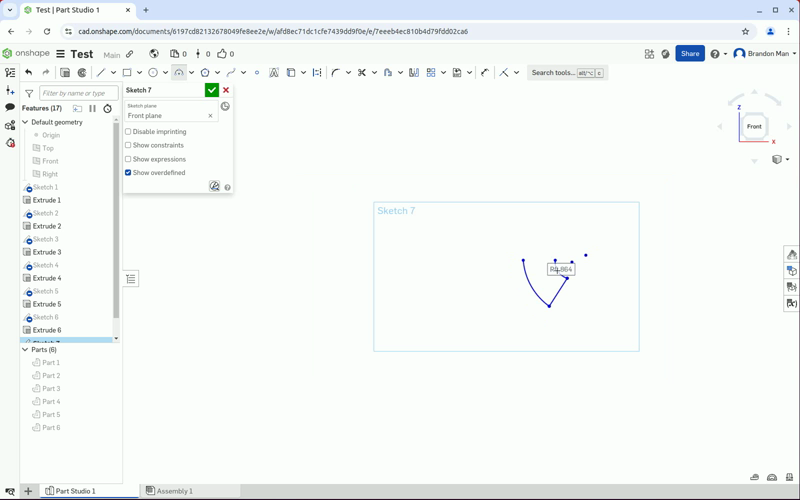
scroll(-6)
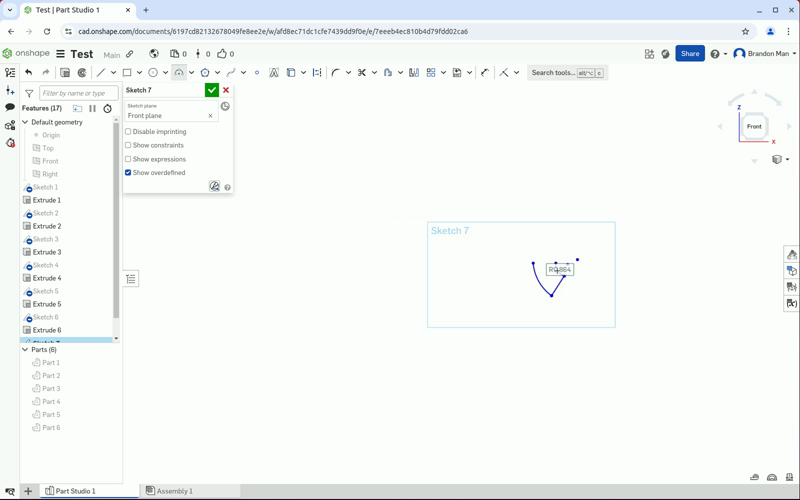
scroll(-6)
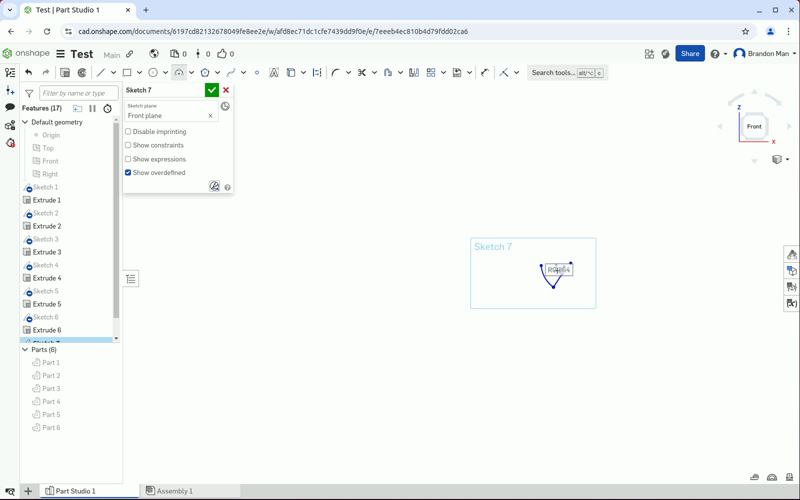
scroll(-6)
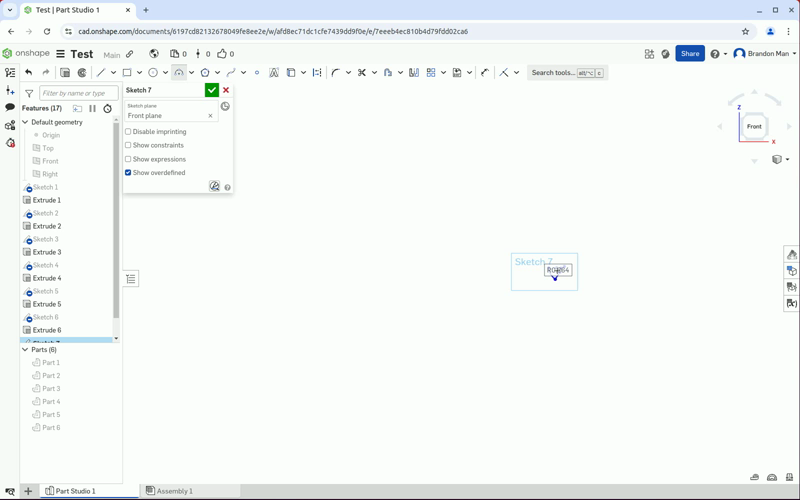
key_up(shift)
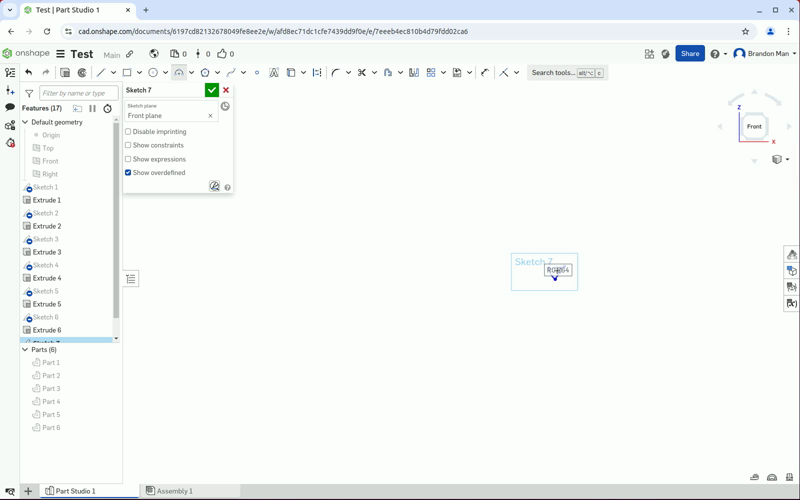
key(esc)
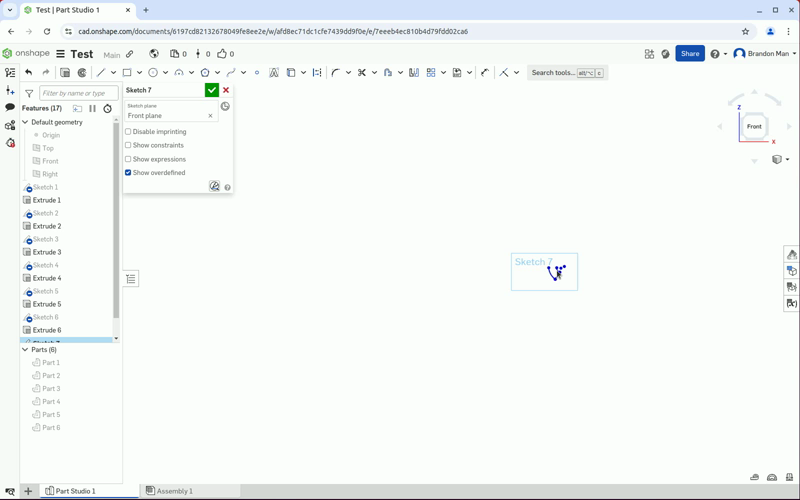
key(l)
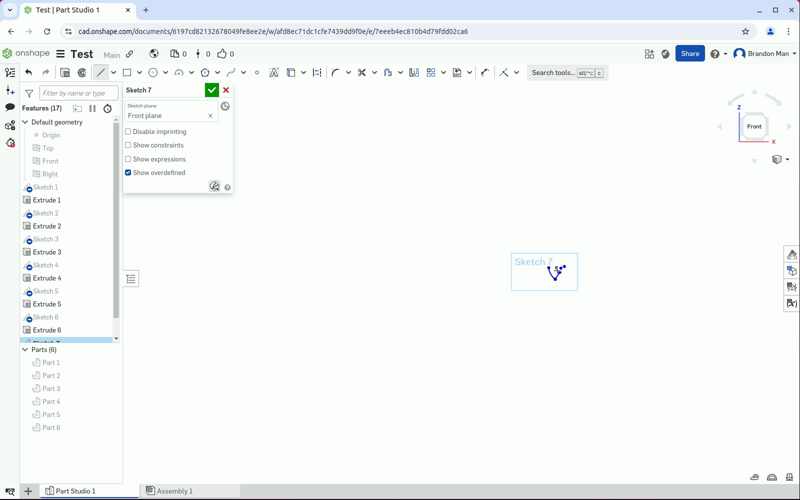
mouse_move(556, 267)
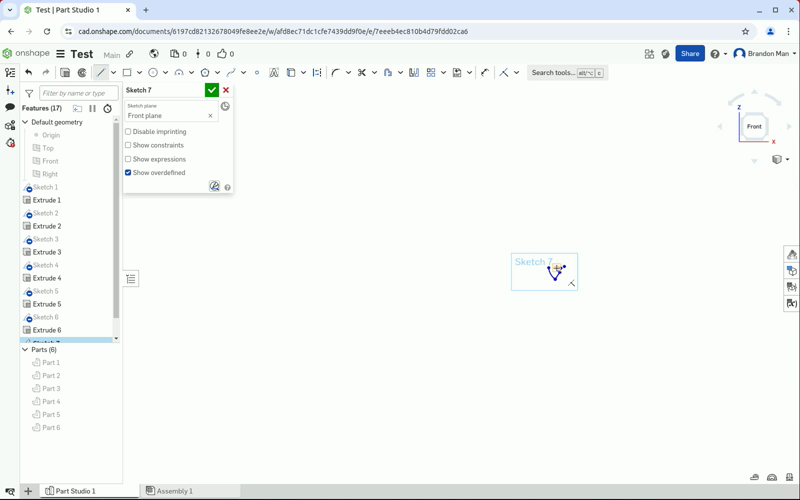
scroll(6)
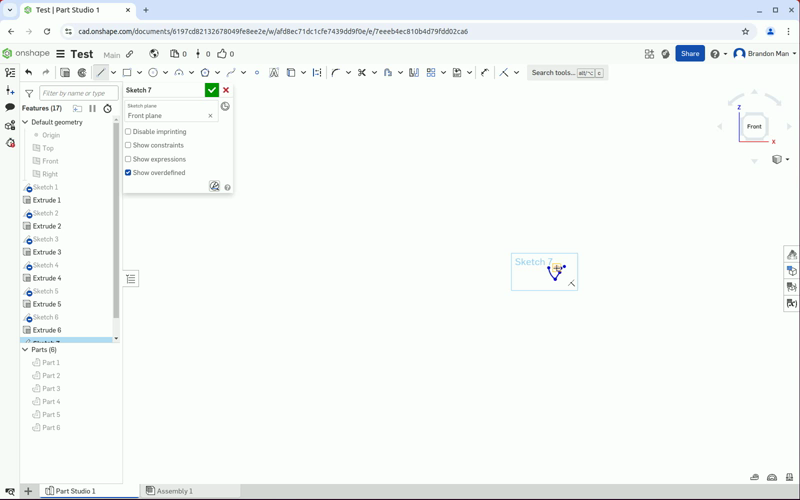
scroll(6)
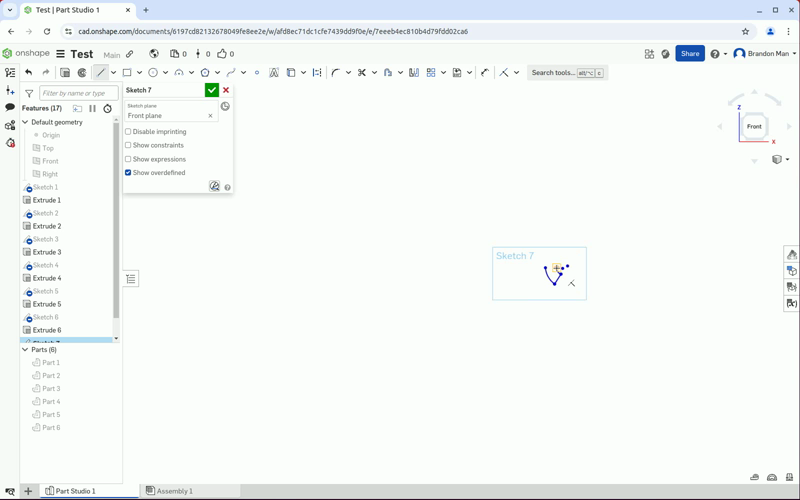
scroll(6)
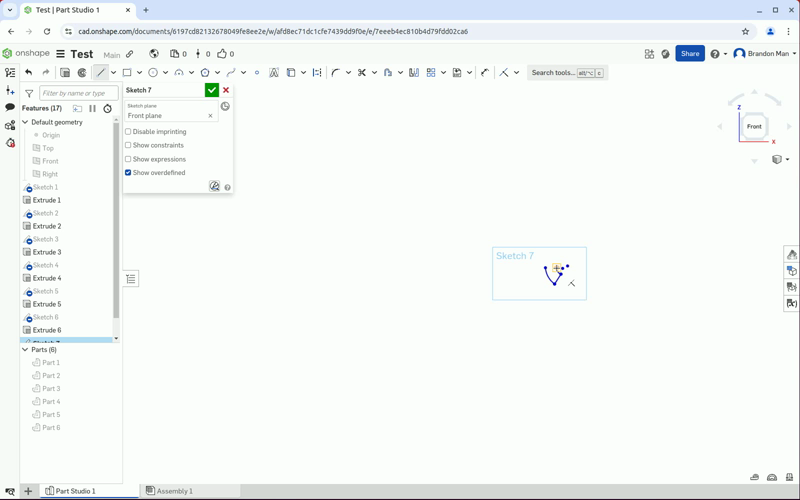
scroll(6)
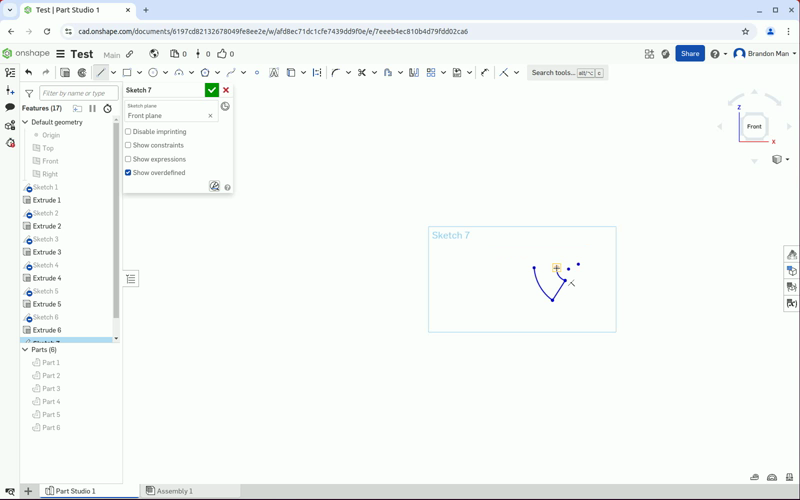
scroll(6)
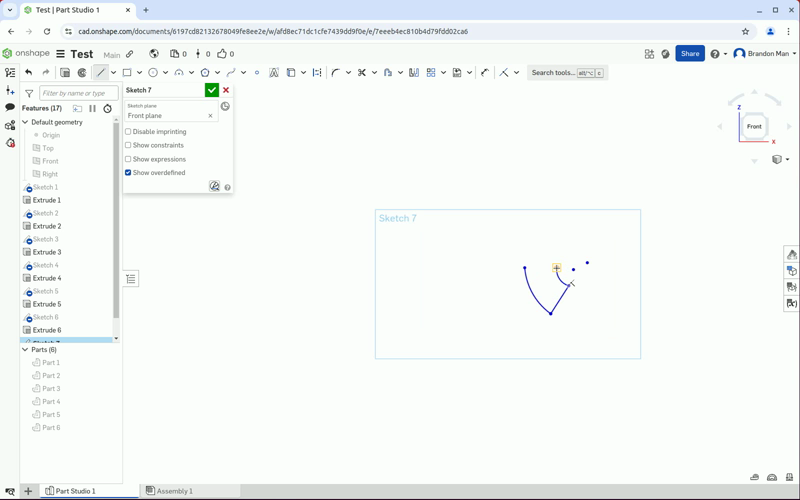
scroll(6)
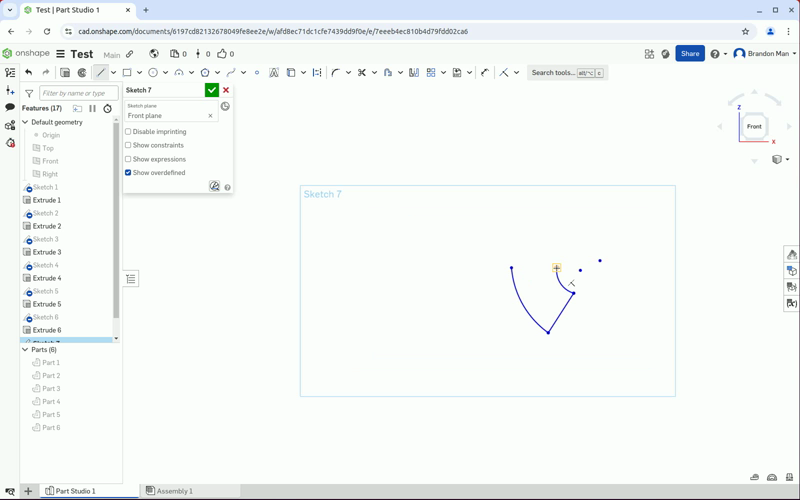
scroll(6)
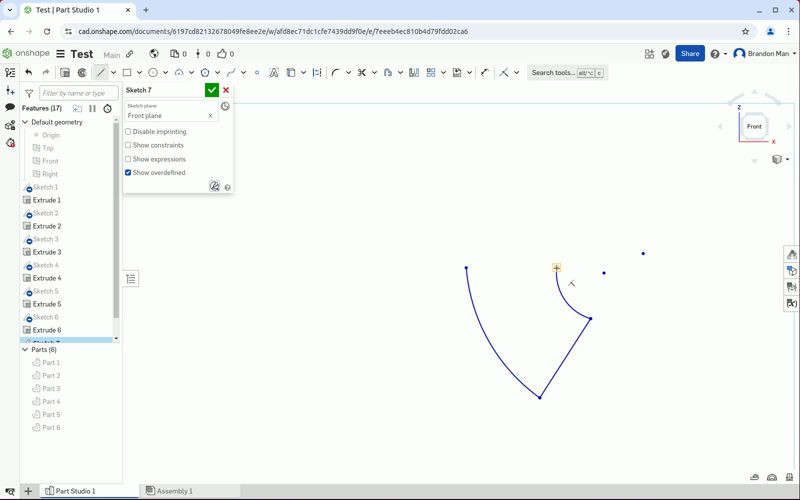
click(556, 267)
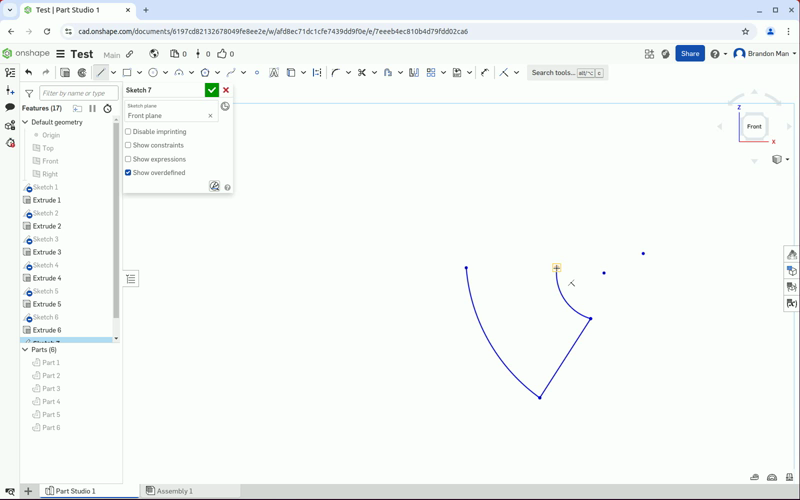
scroll(-6)
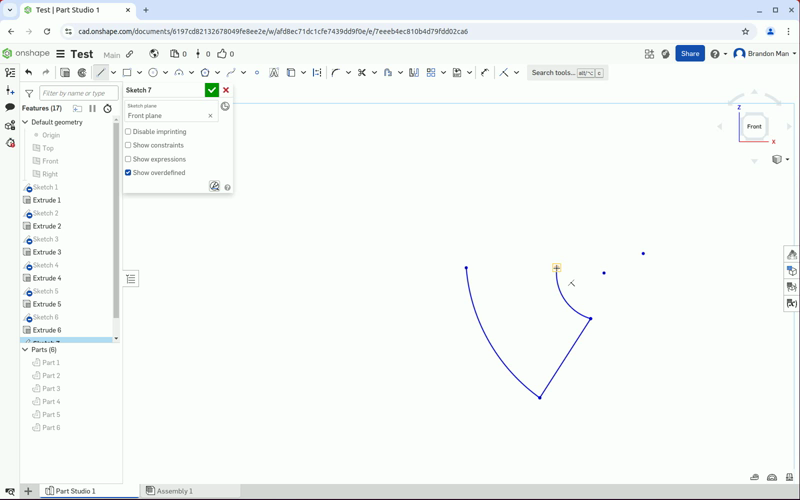
scroll(-6)
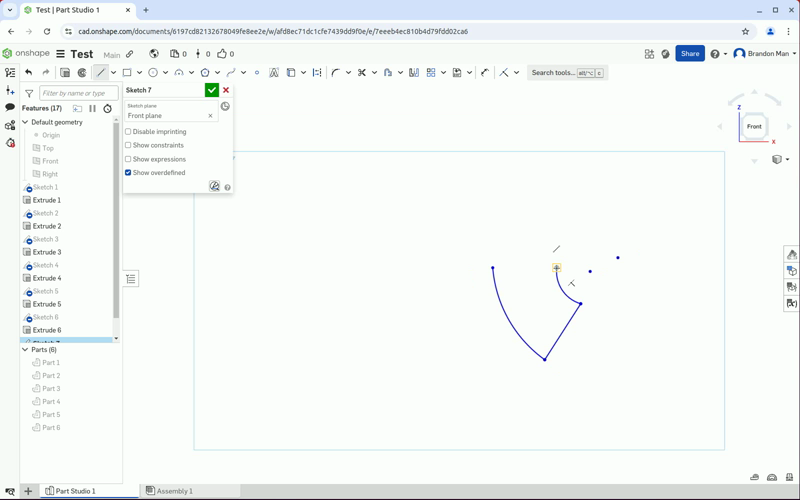
scroll(-6)
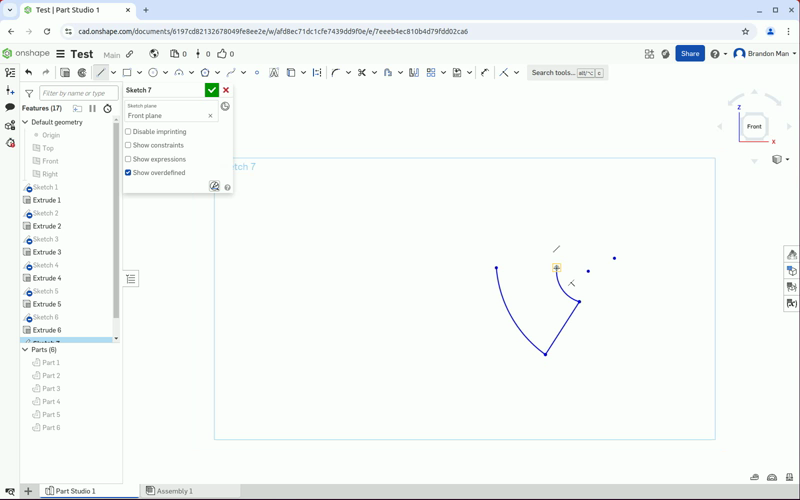
scroll(-6)
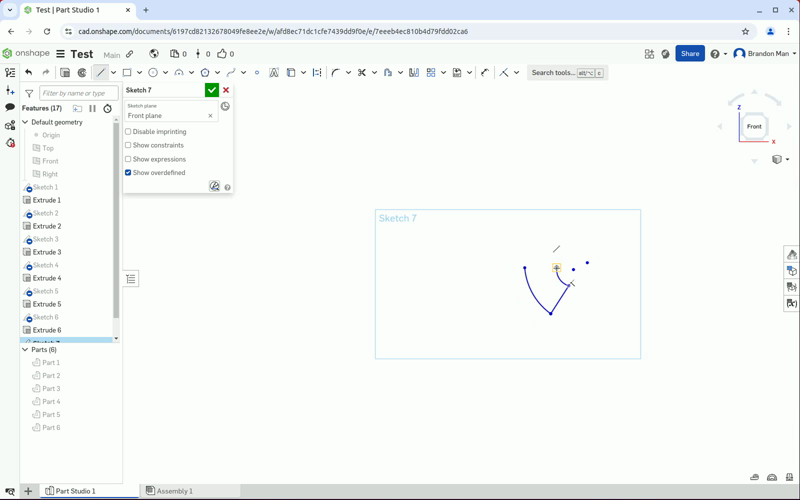
scroll(-6)
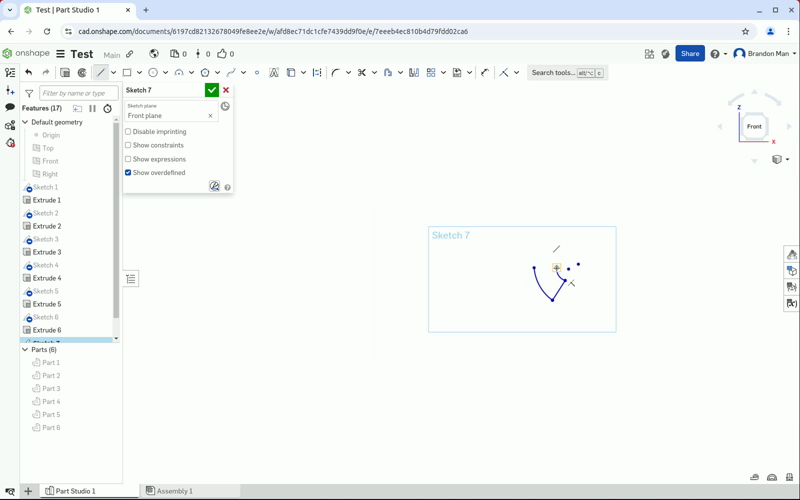
scroll(-6)
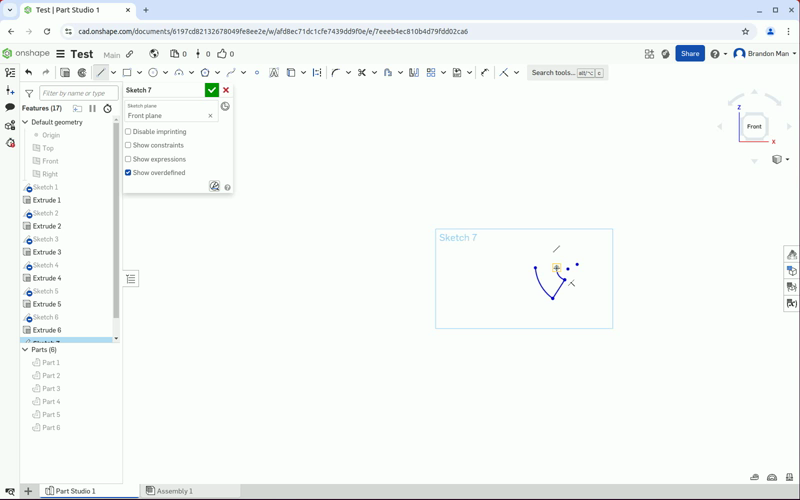
scroll(-6)
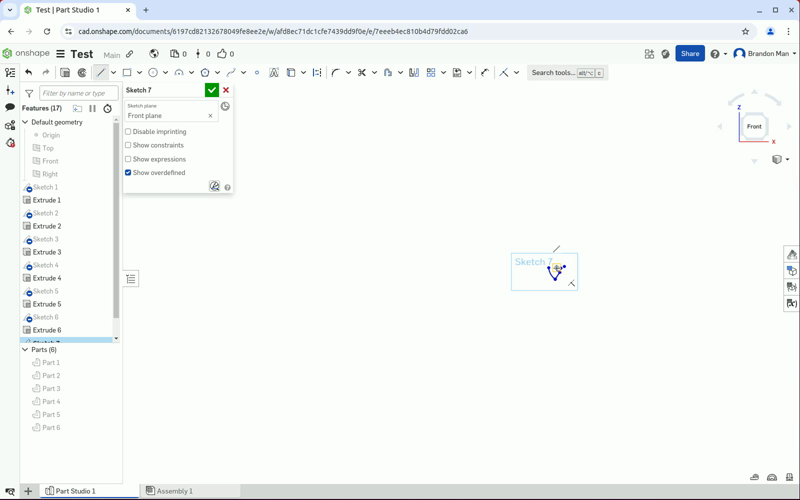
mouse_move(586, 267)
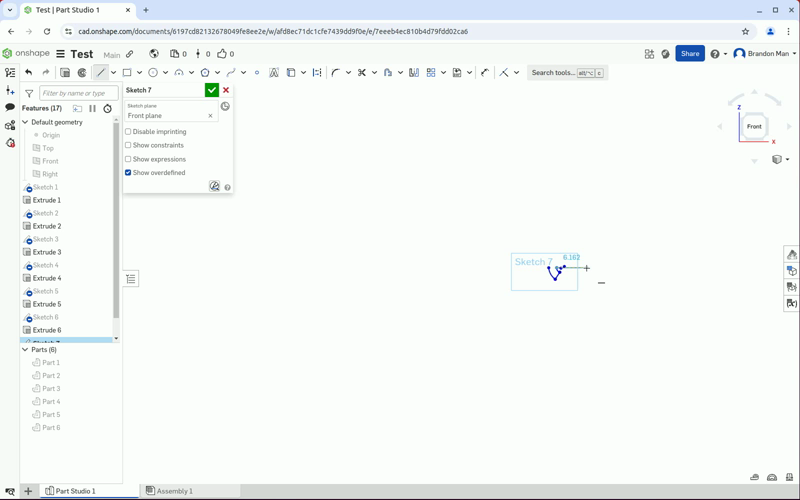
key_down(shift)
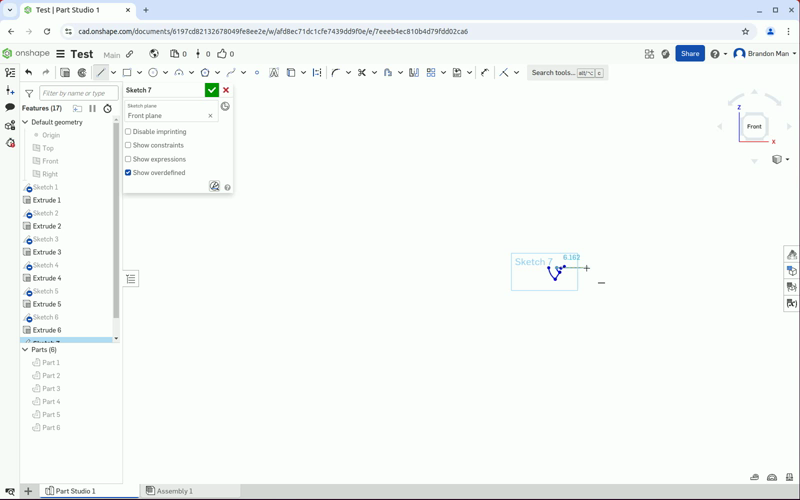
mouse_move(548, 267)
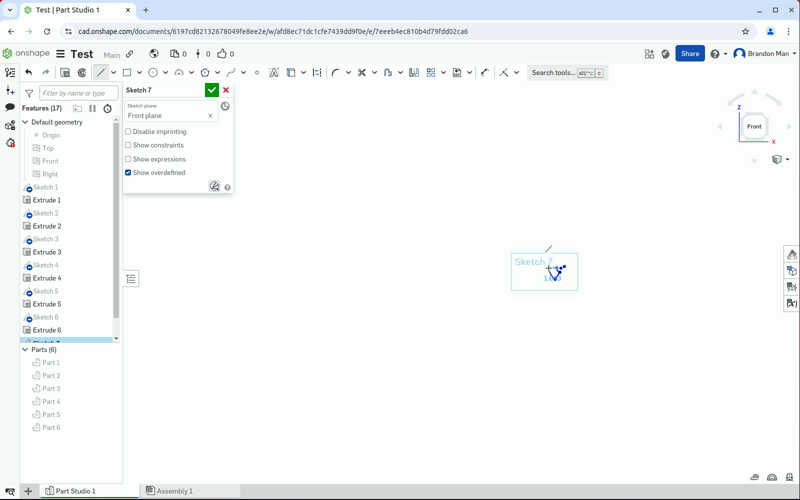
key_up(shift)
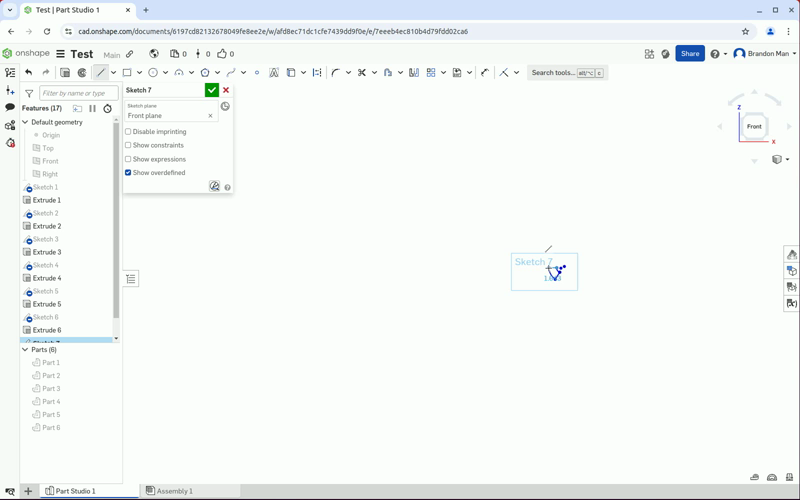
click(548, 267)
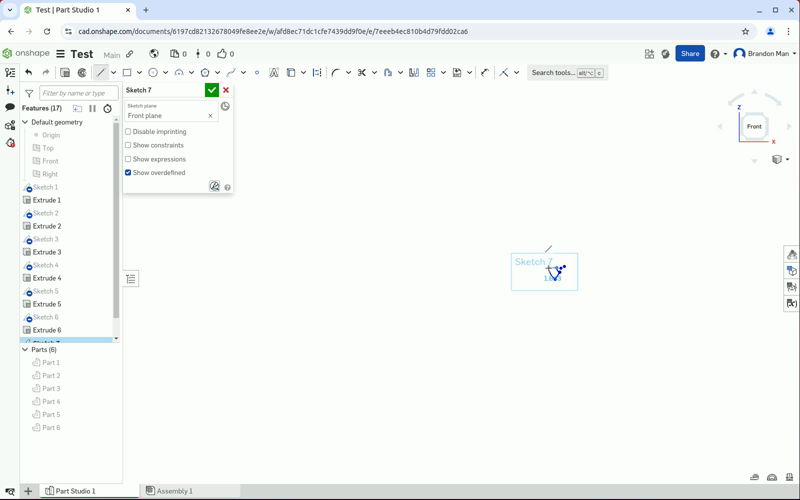
key(esc)
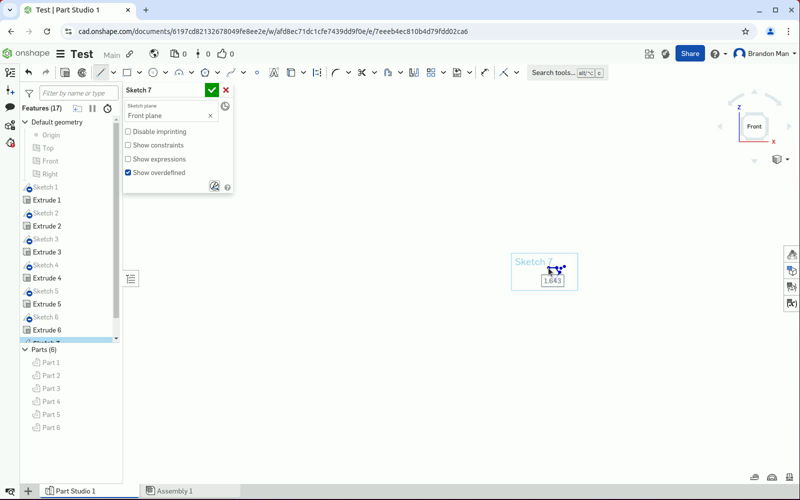
mouse_move(551, 268)
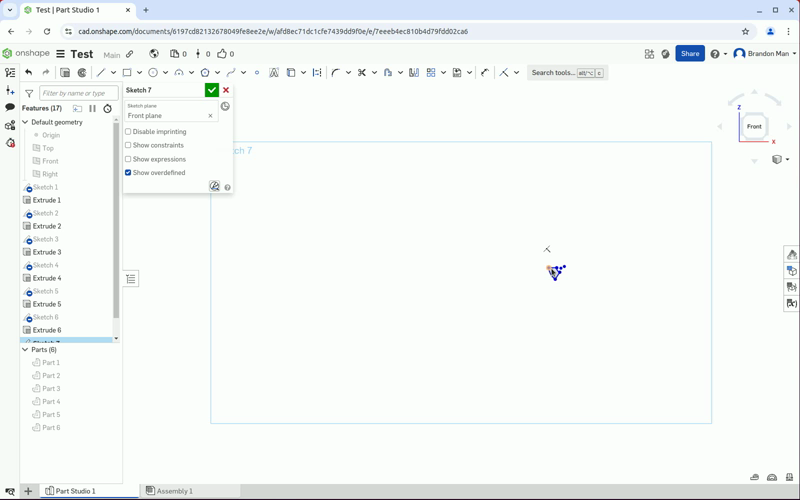
scroll(6)
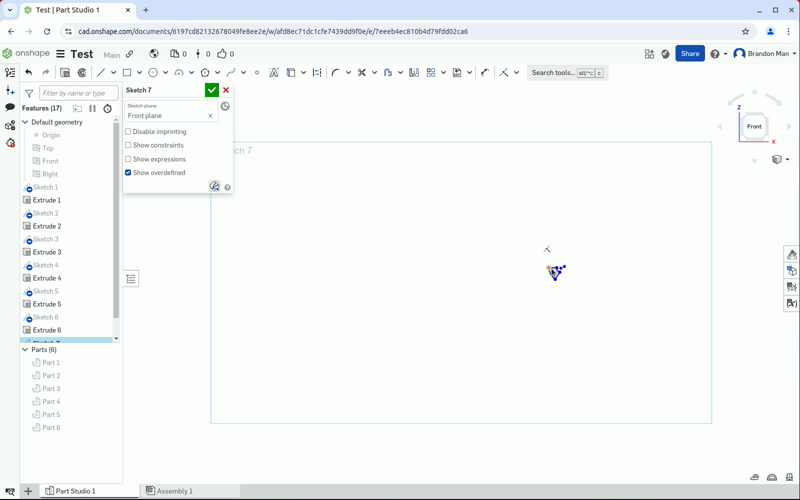
scroll(6)
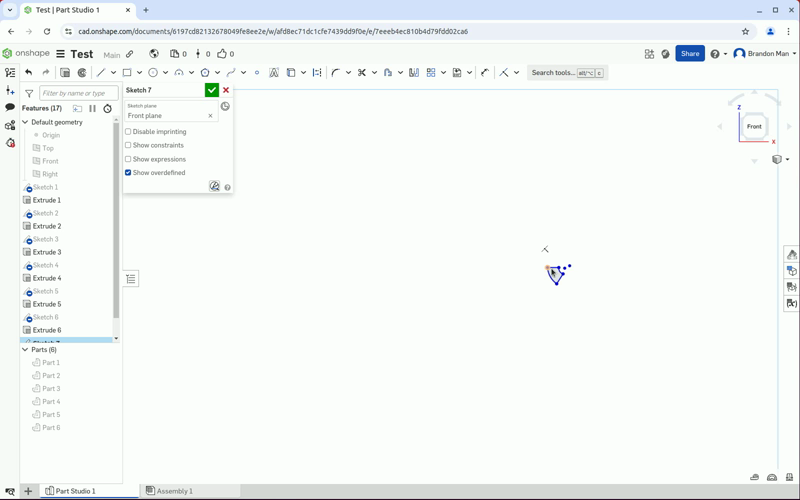
scroll(6)
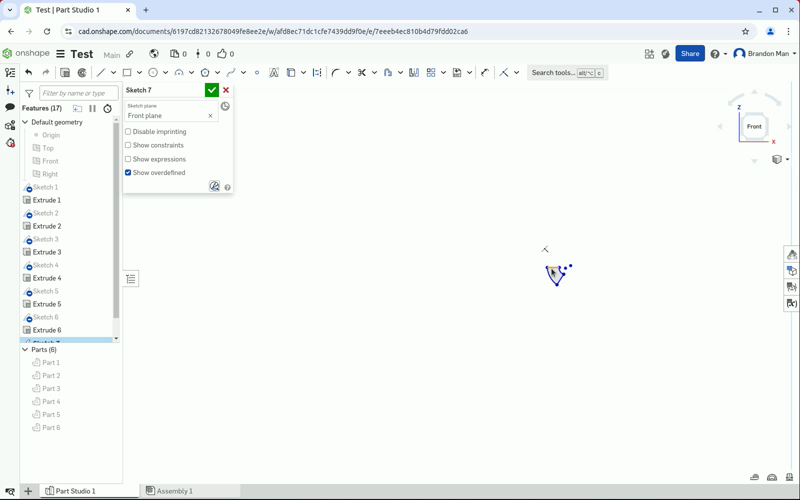
scroll(6)
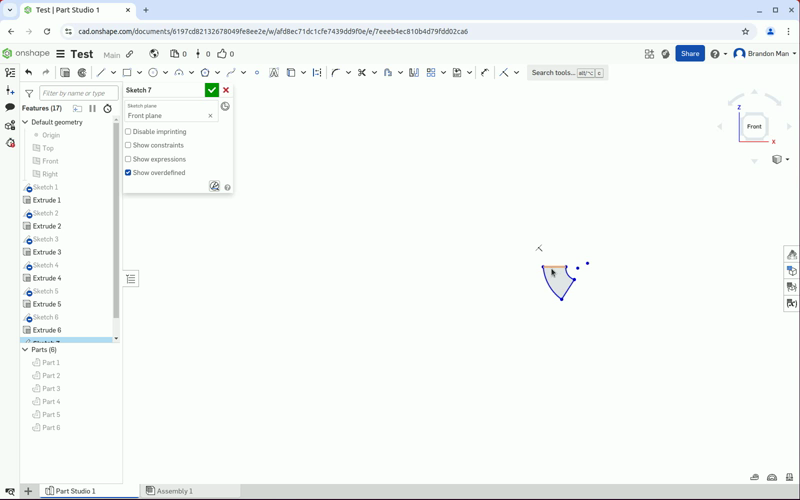
scroll(6)
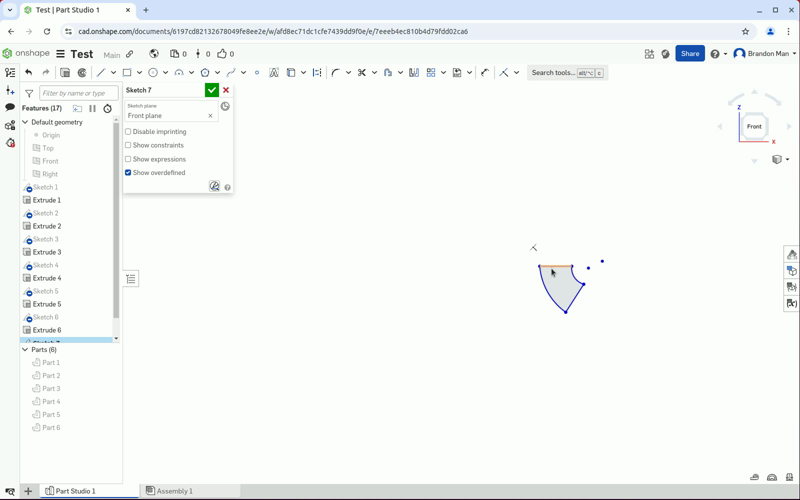
scroll(6)
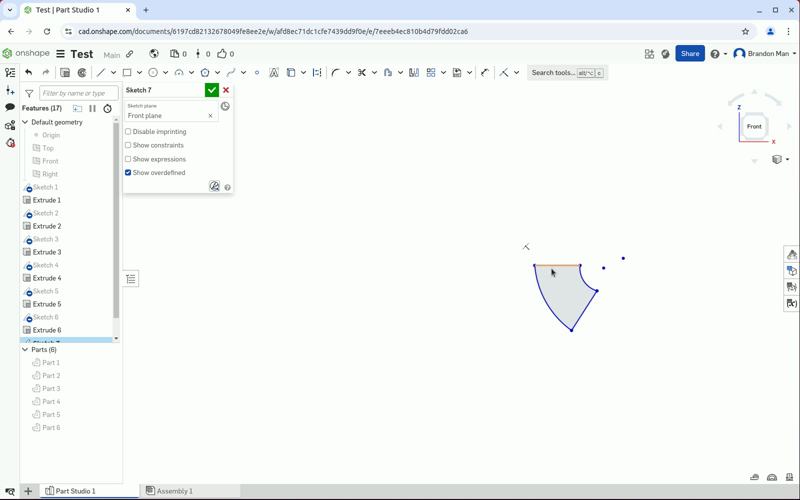
scroll(6)
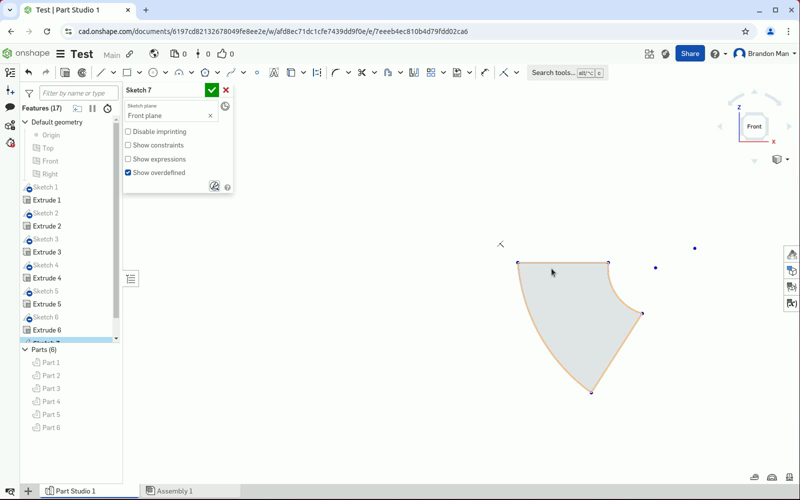
click(551, 268)
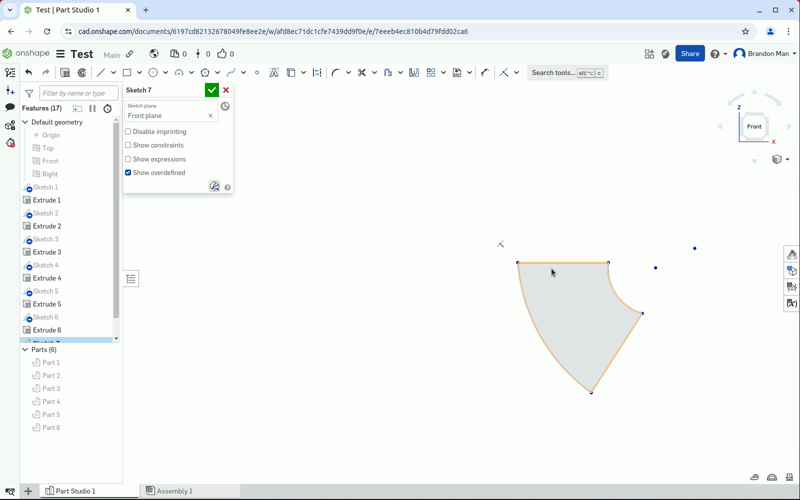
scroll(-6)
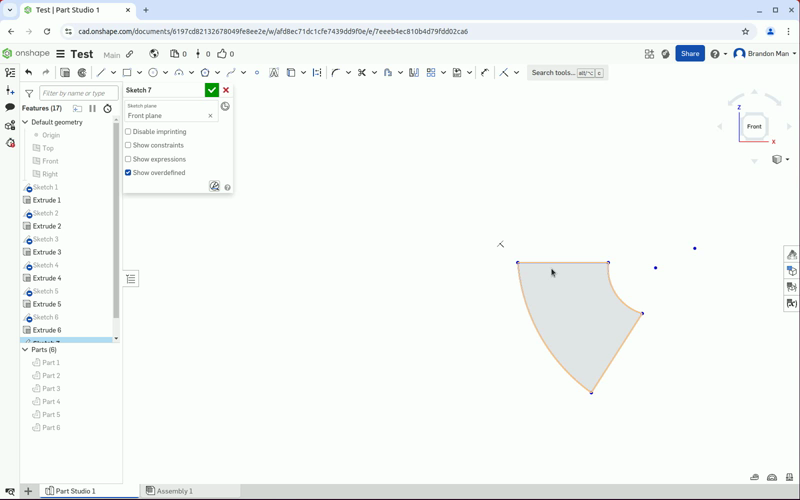
scroll(-6)
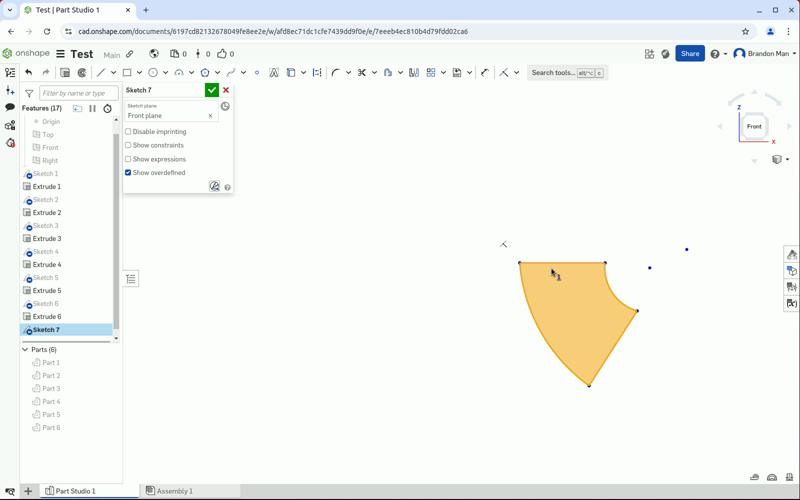
scroll(-6)
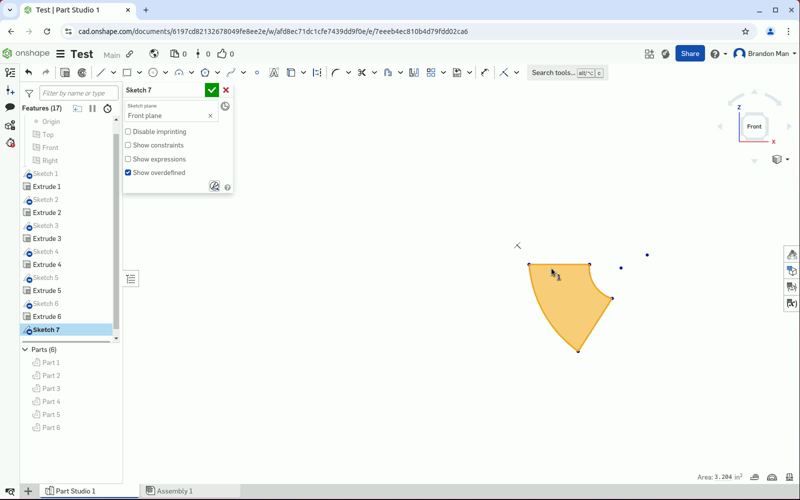
scroll(-6)
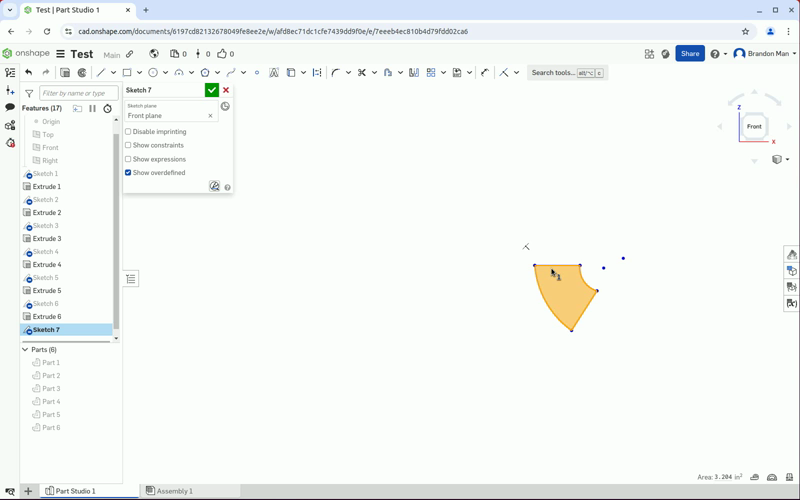
scroll(-6)
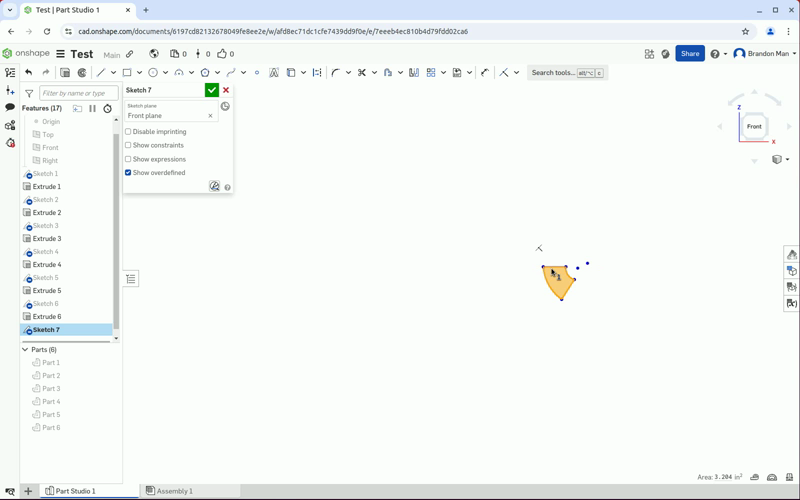
scroll(-6)
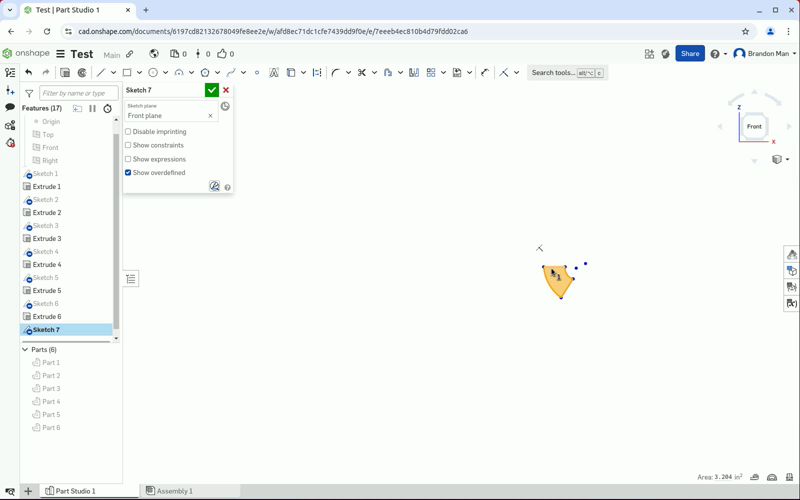
scroll(-6)
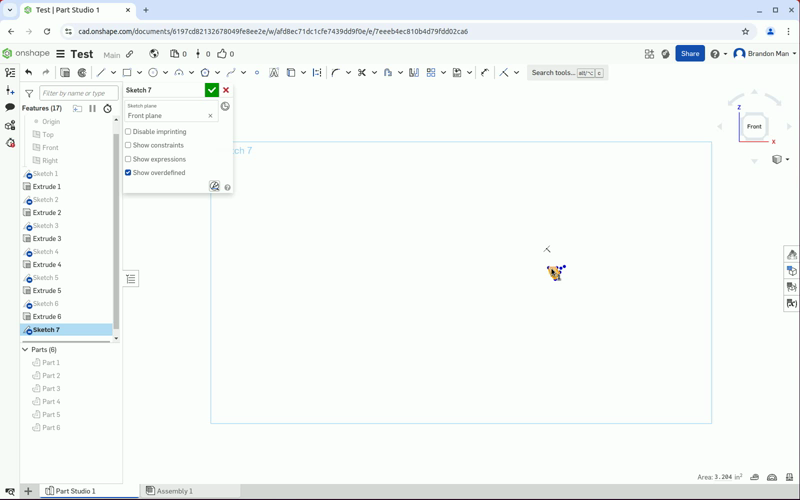
mouse_move(73, 352)
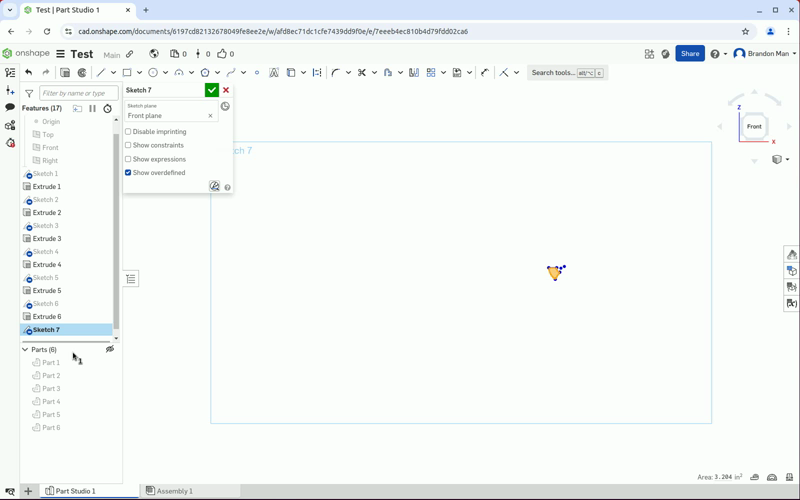
key(shift+y)
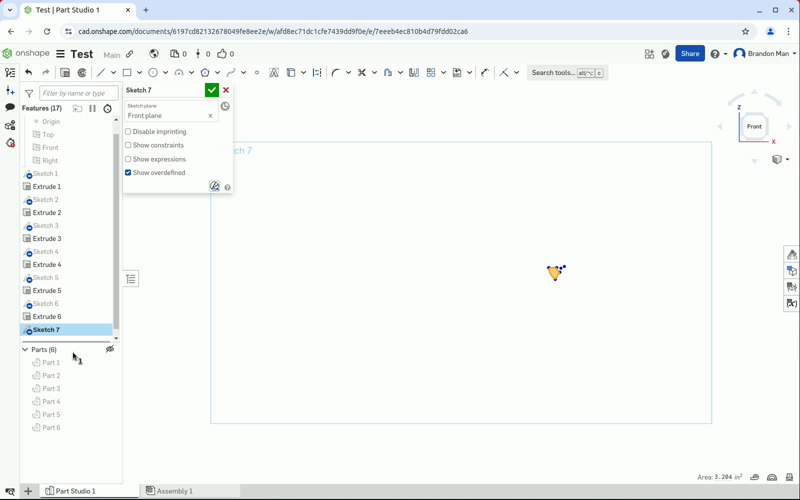
key(shift+e)
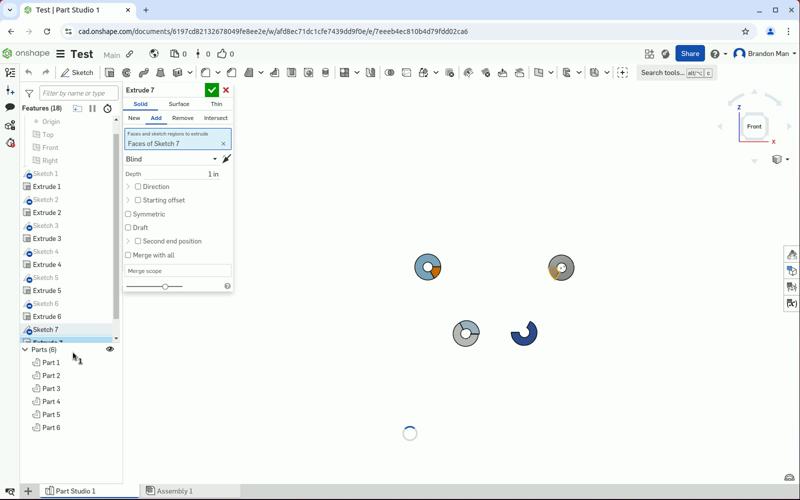
mouse_move(143, 106)
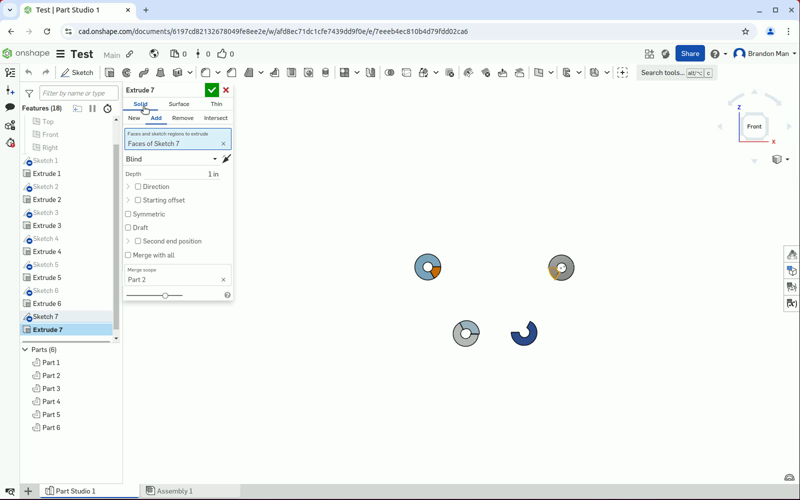
click(143, 106)
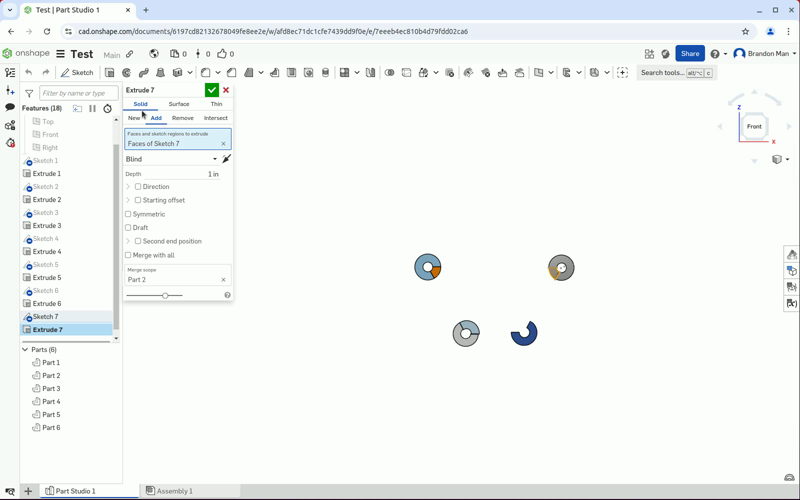
mouse_move(137, 120)
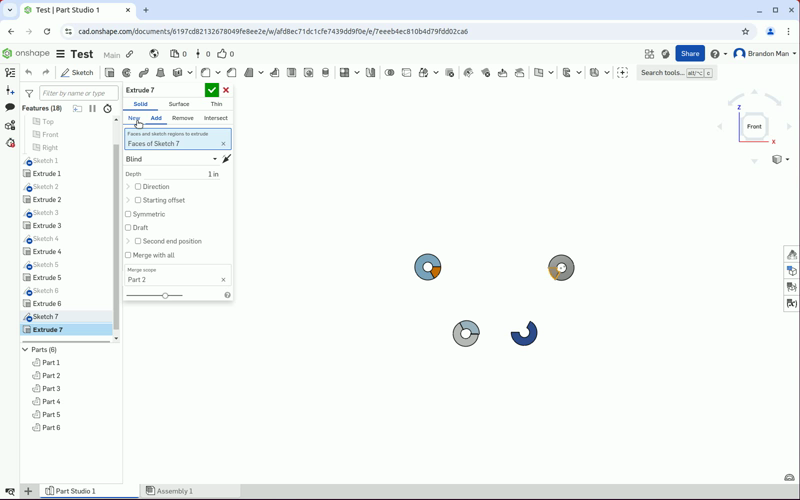
click(137, 120)
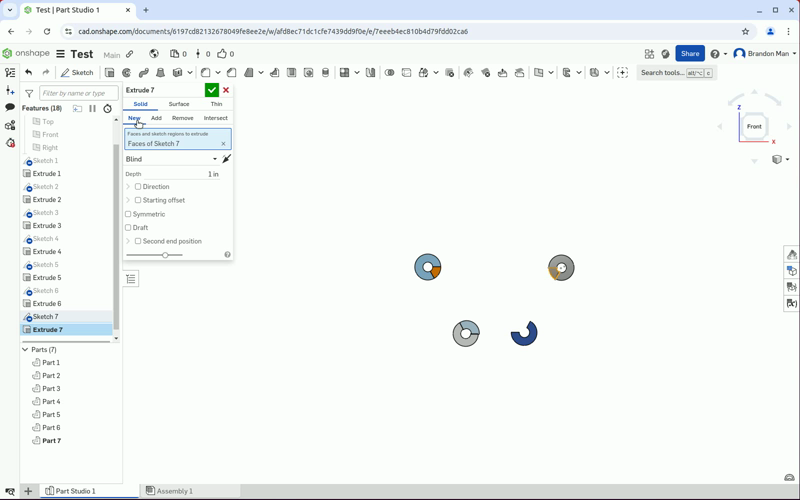
key(tab, 4)
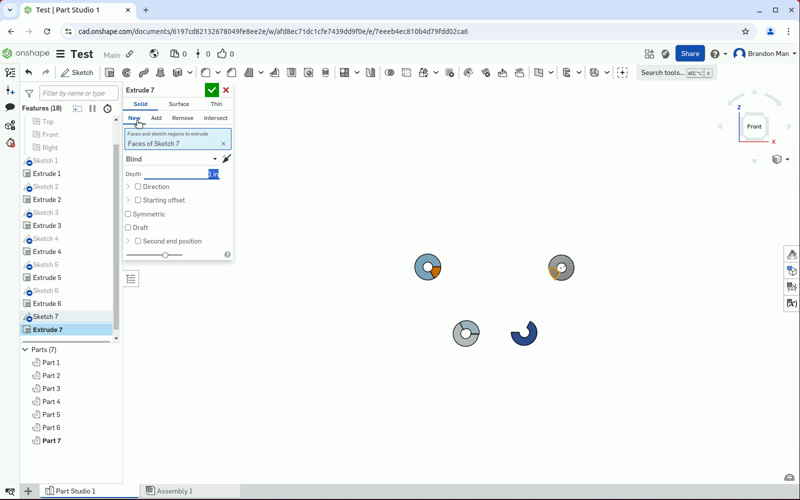
text(8.184)
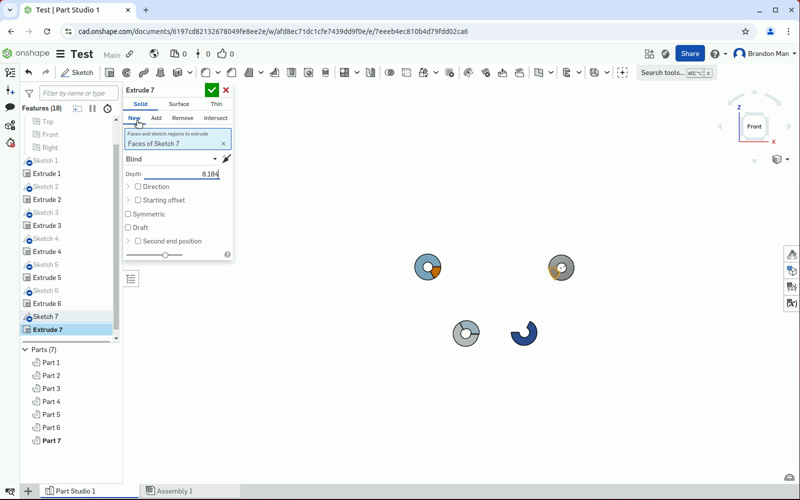
key(tab, 3)
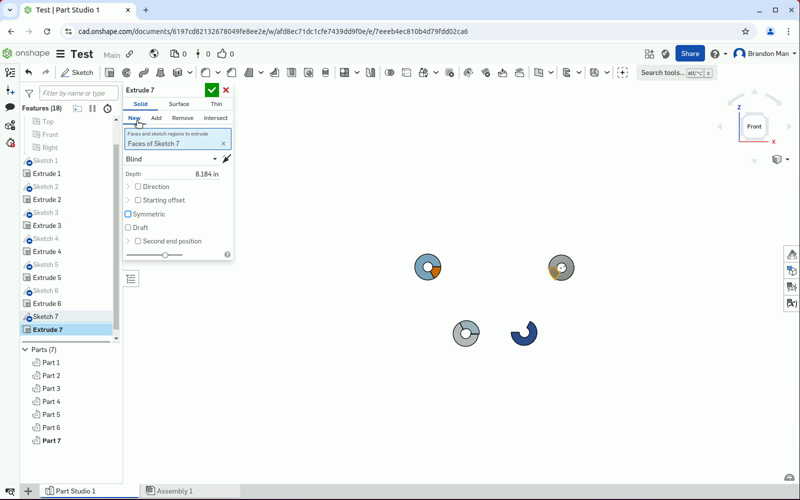
key(space)
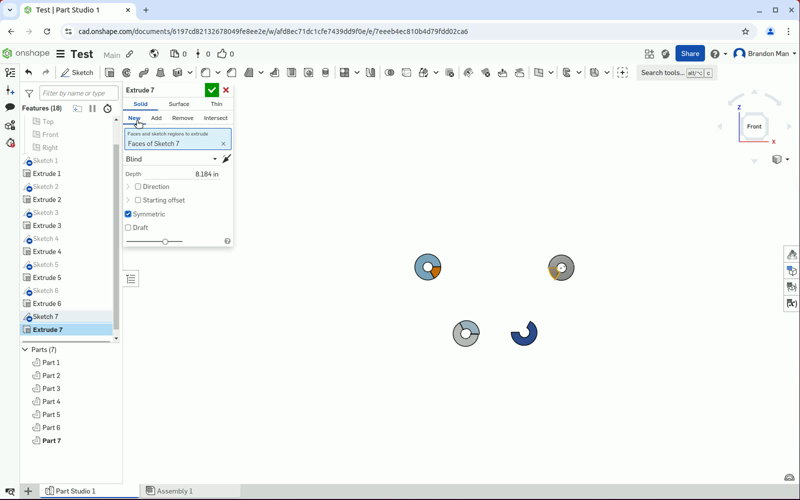
key(enter)
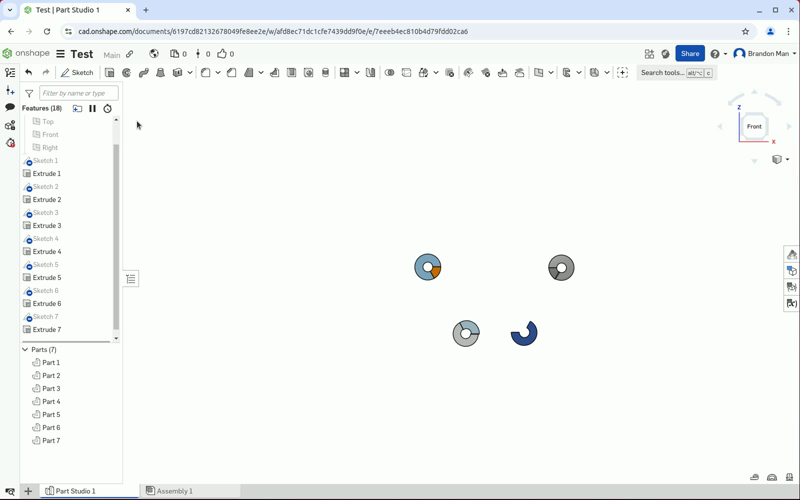
key(shift+h)
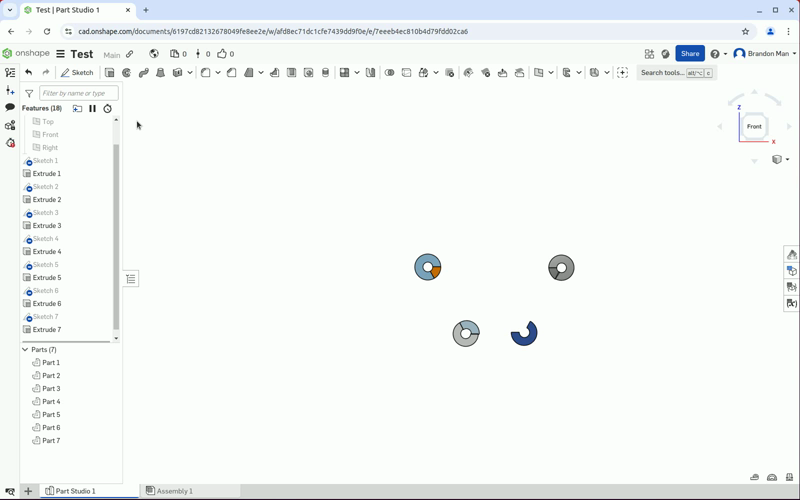
key(shift+h)
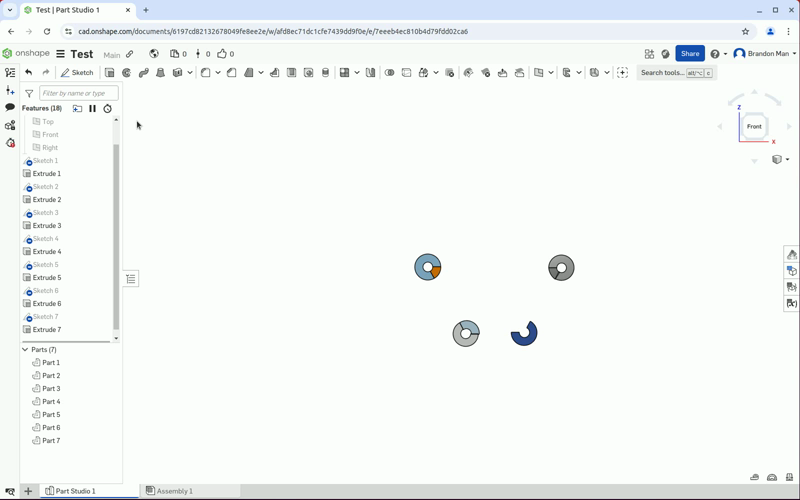
mouse_move(69, 163)
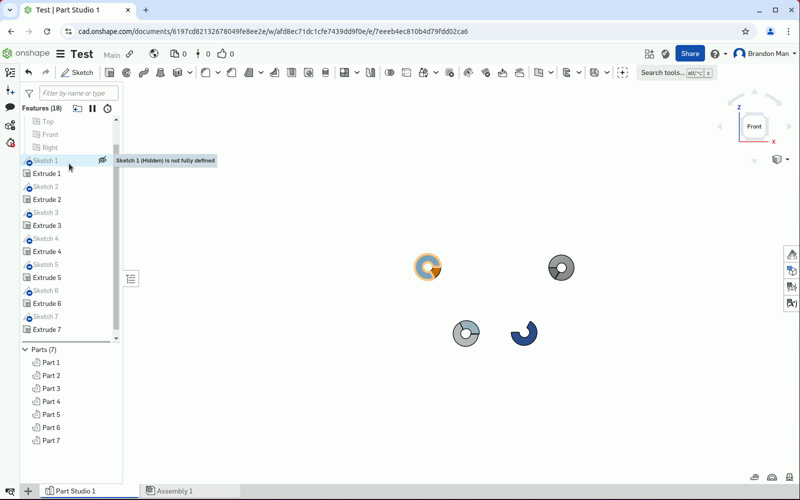
click(69, 163)
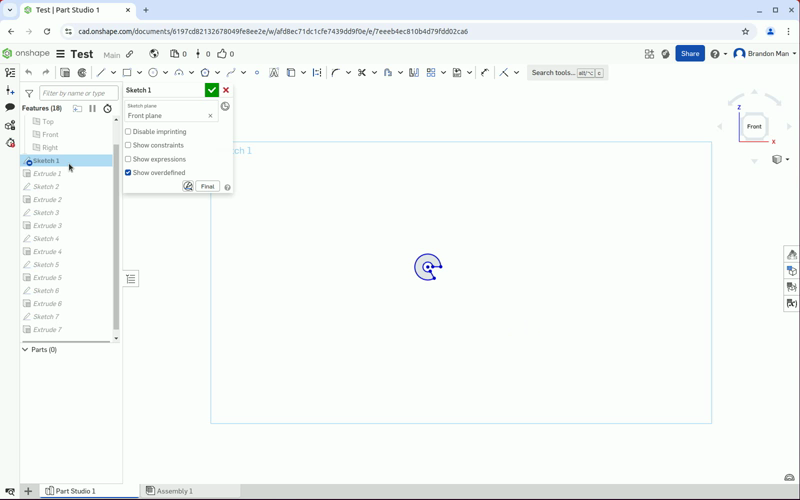
mouse_move(229, 92)
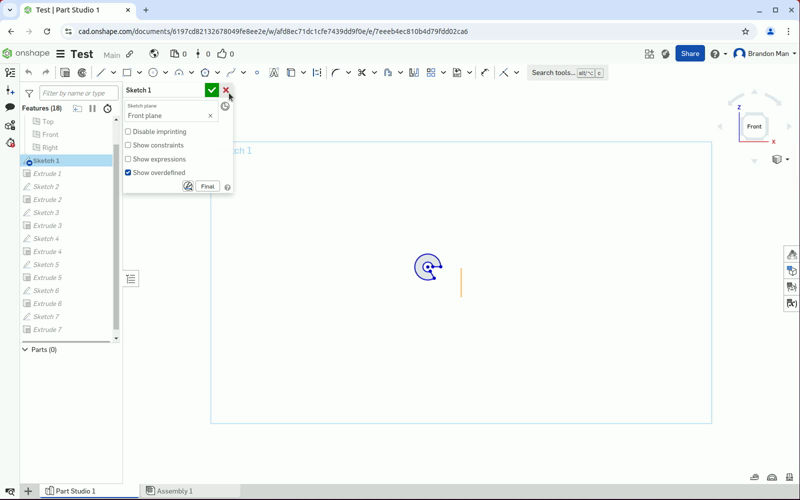
click(229, 92)
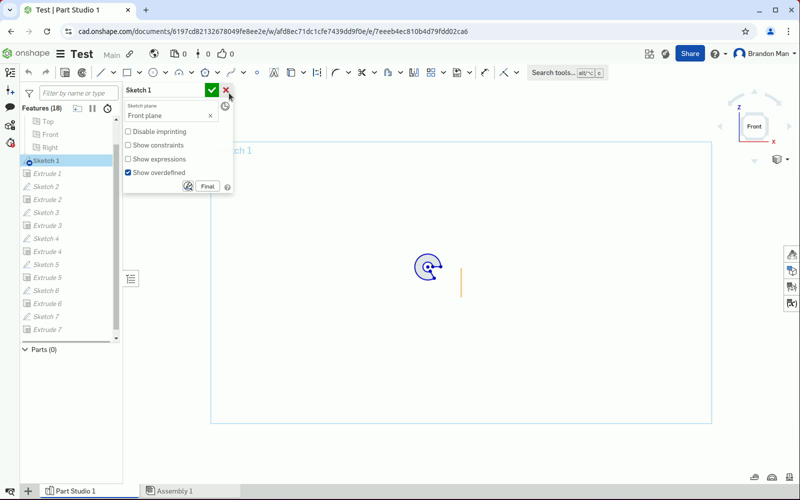
key(shift+s)
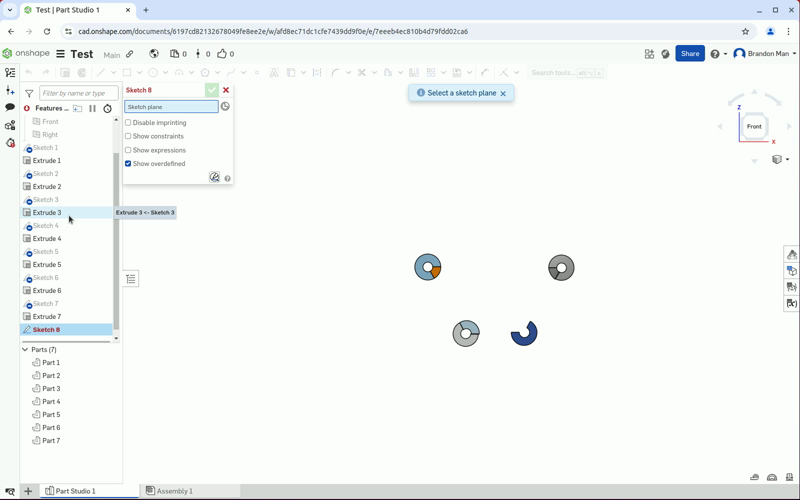
scroll(3)
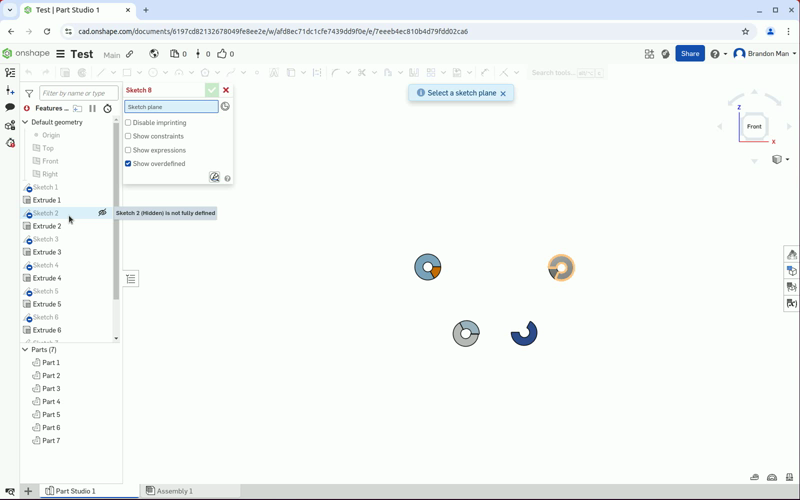
mouse_move(69, 163)
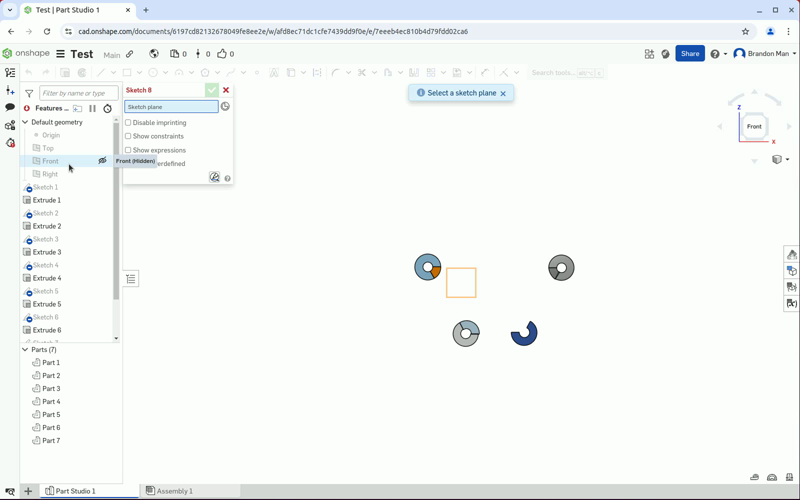
click(69, 163)
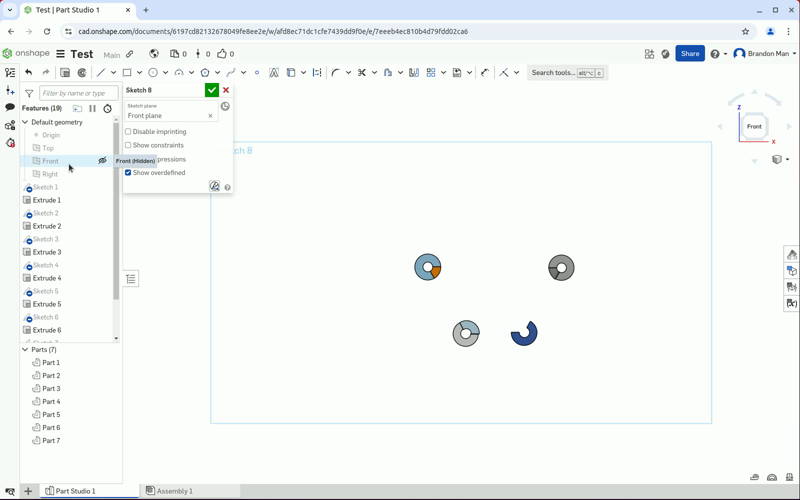
mouse_move(73, 352)
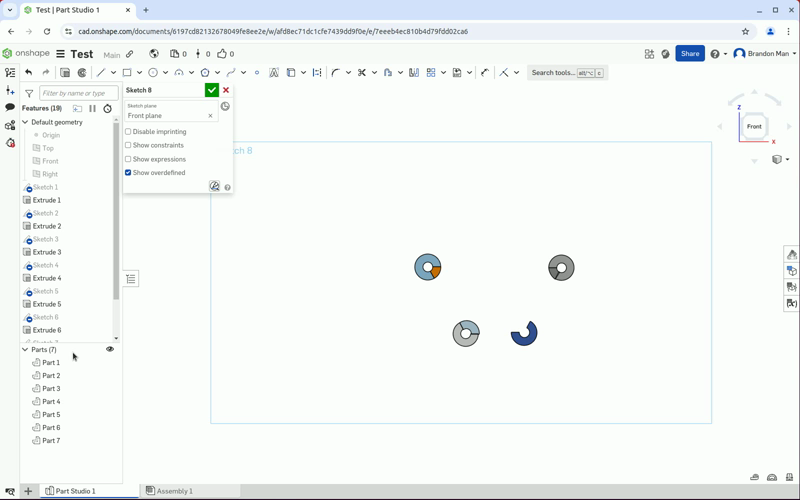
key(y)
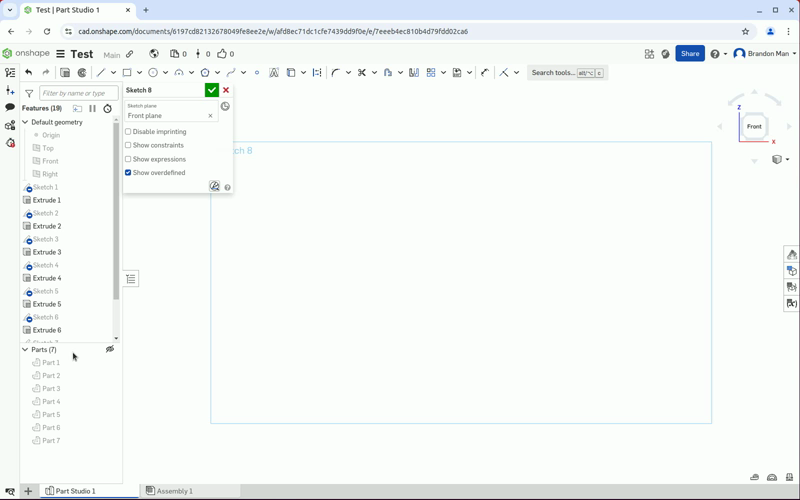
key(l)
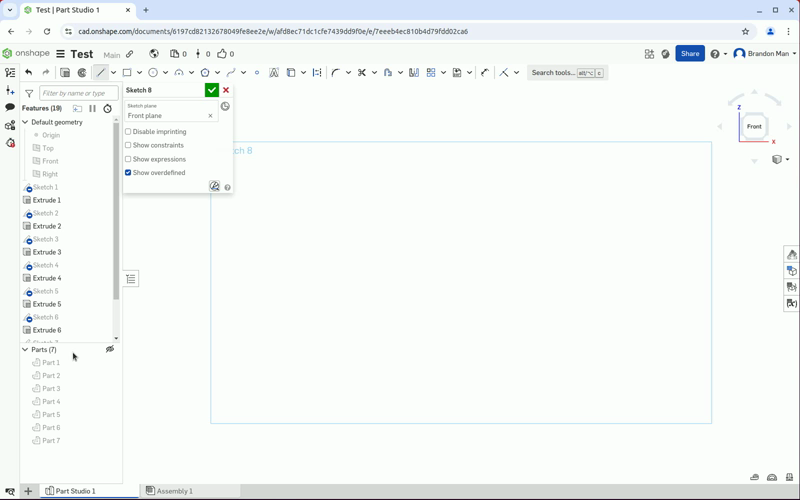
key_down(shift)
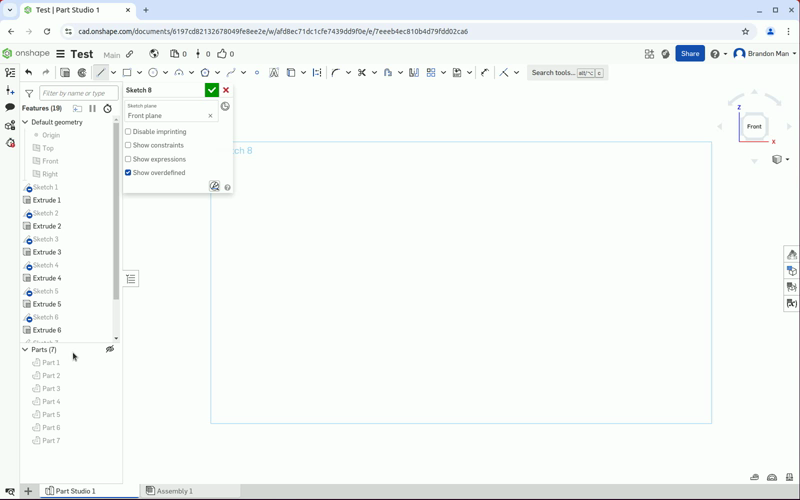
mouse_move(511, 332)
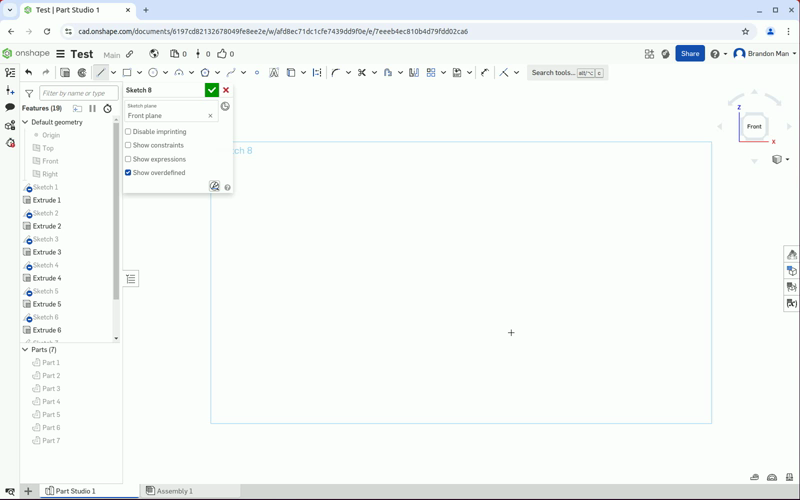
click(511, 332)
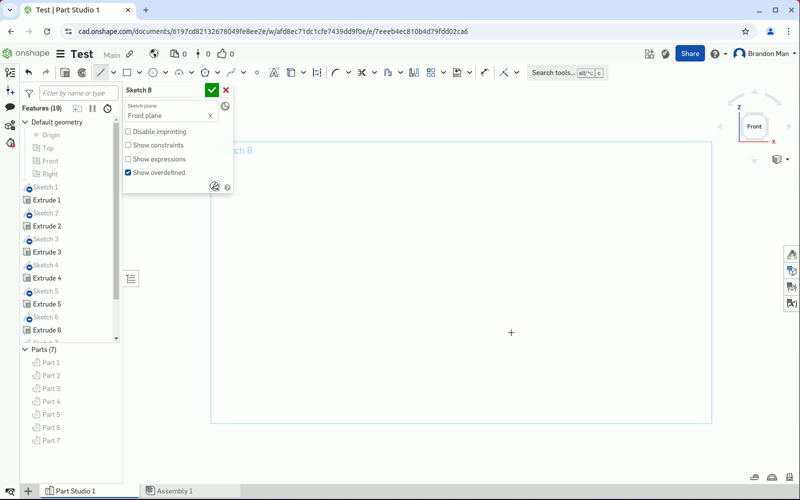
key_up(shift)
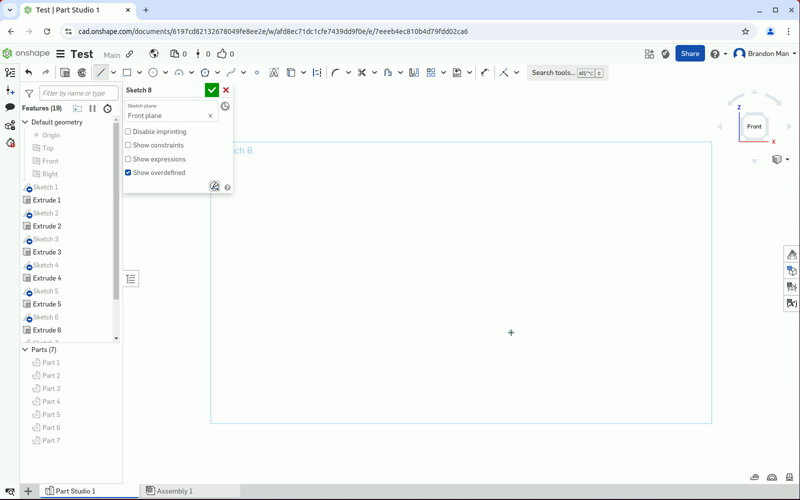
key_down(shift)
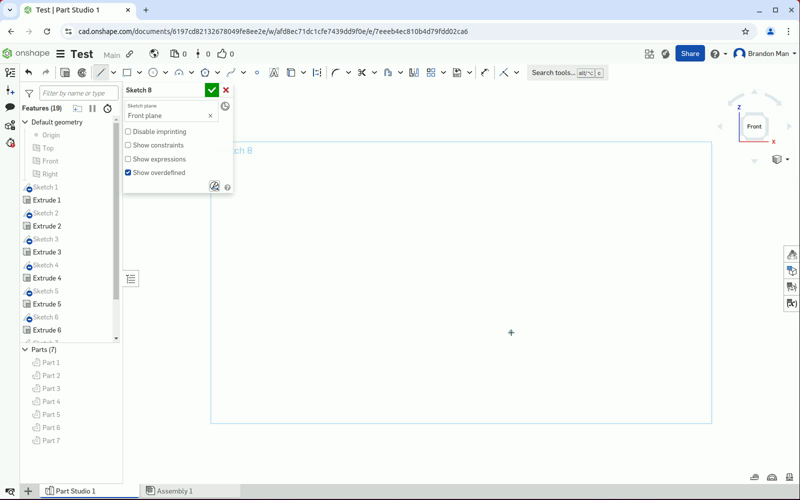
mouse_move(541, 332)
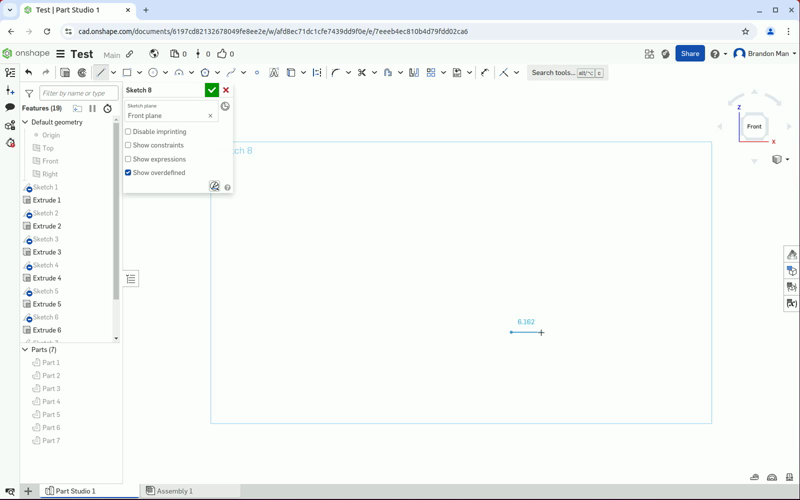
mouse_move(519, 332)
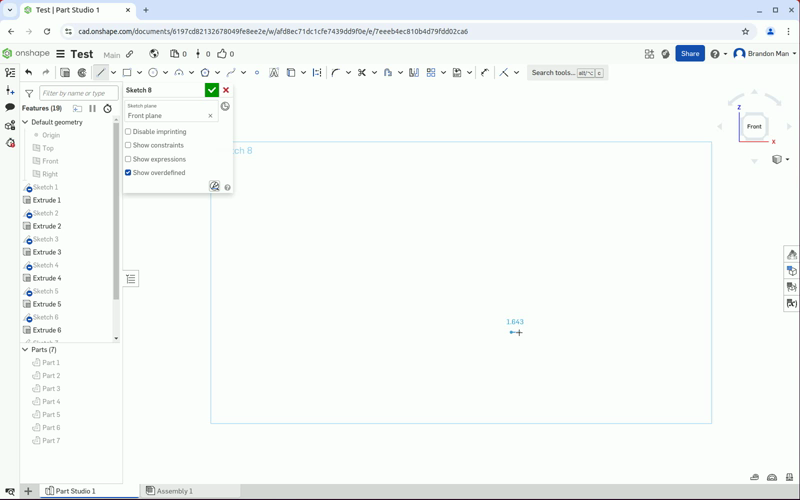
click(519, 332)
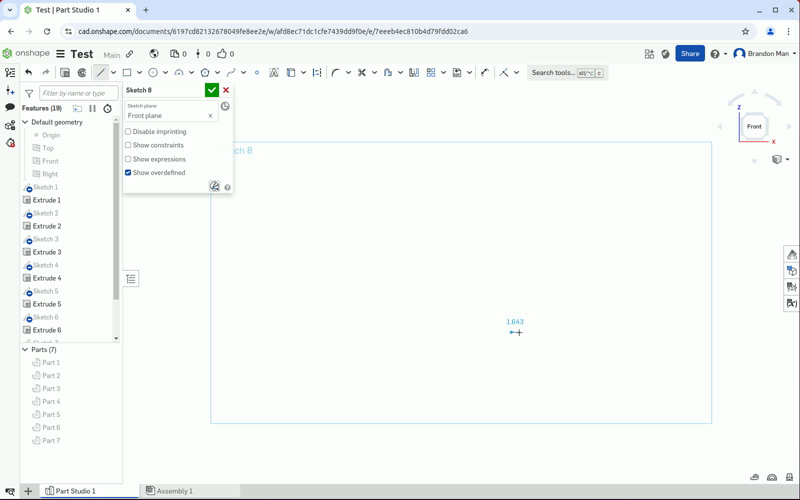
key_up(shift)
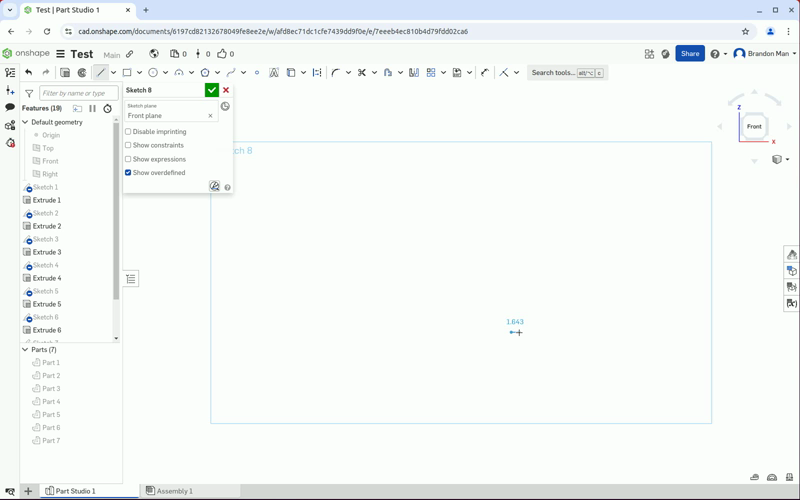
key(esc)
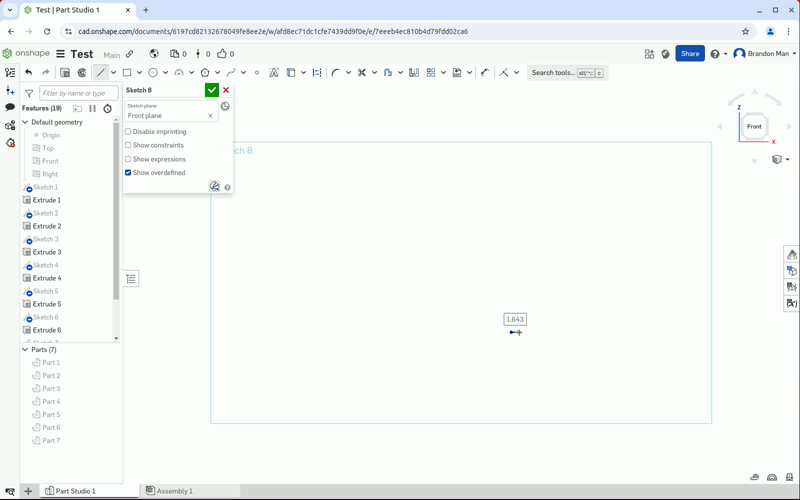
key(a)
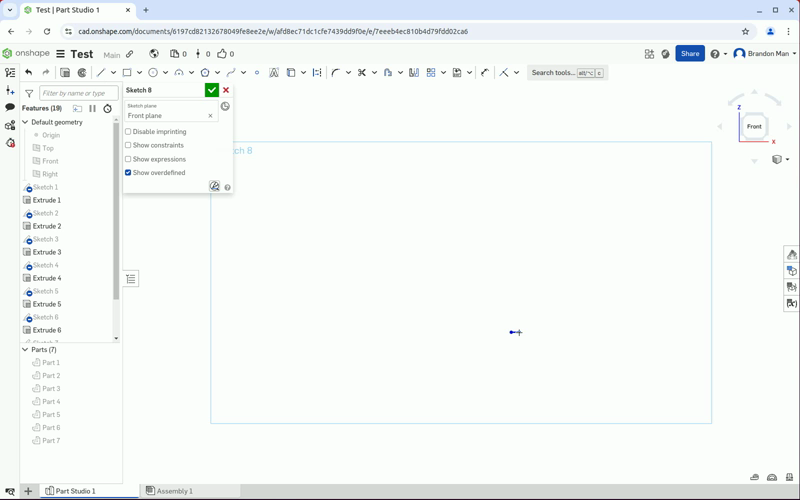
mouse_move(519, 332)
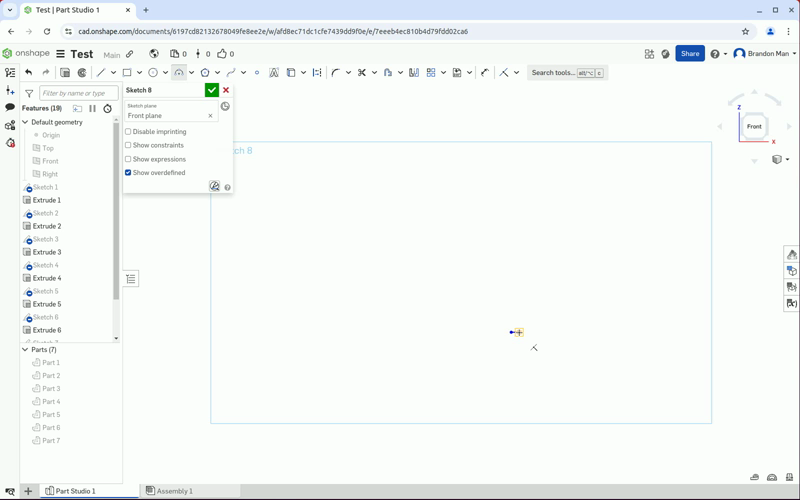
click(519, 332)
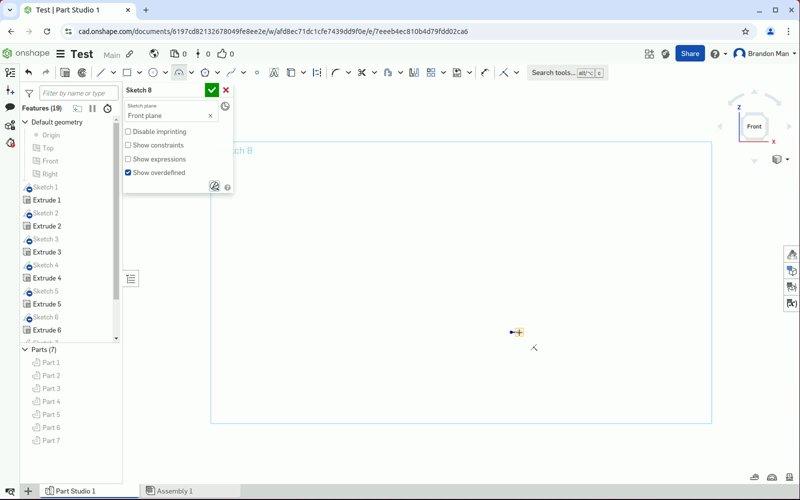
key_down(shift)
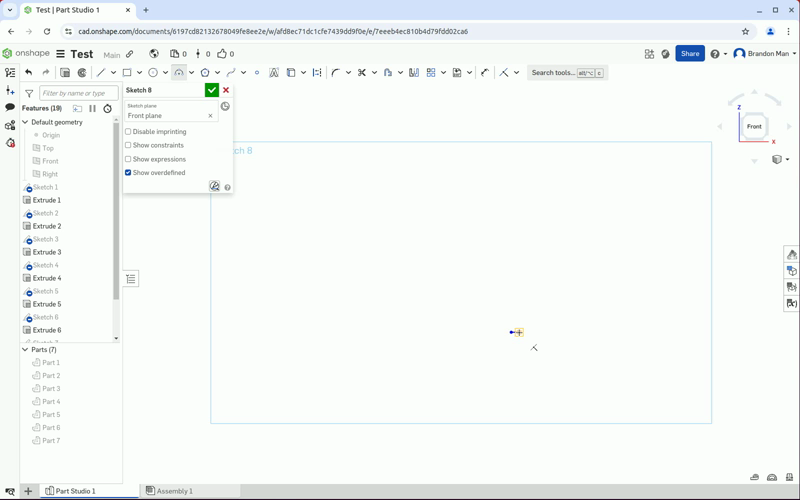
mouse_move(527, 327)
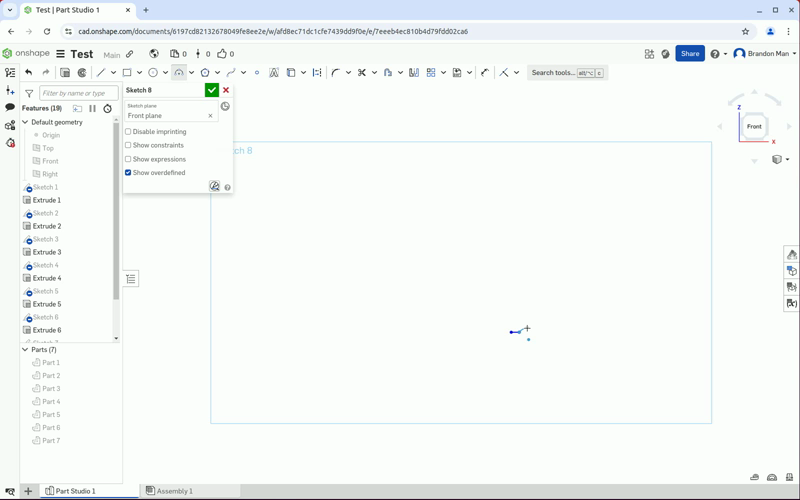
click(527, 327)
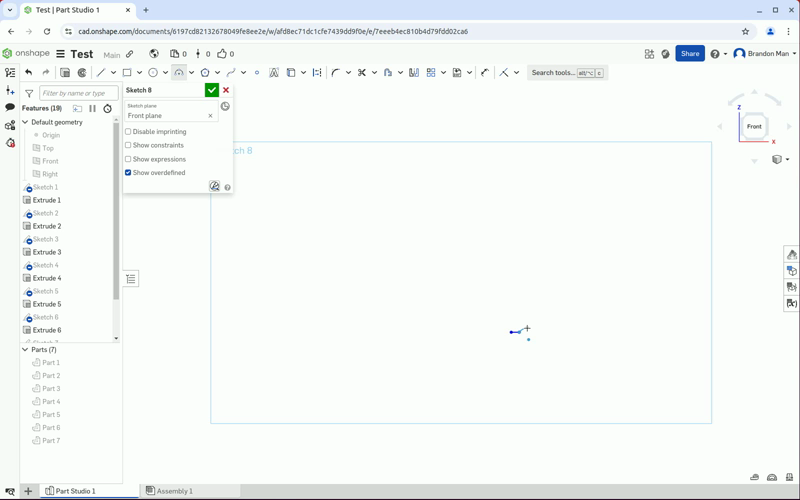
mouse_move(521, 327)
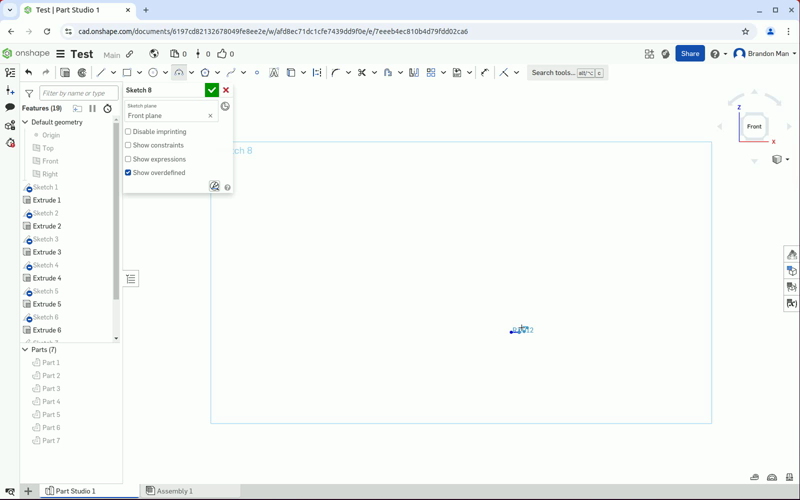
click(521, 327)
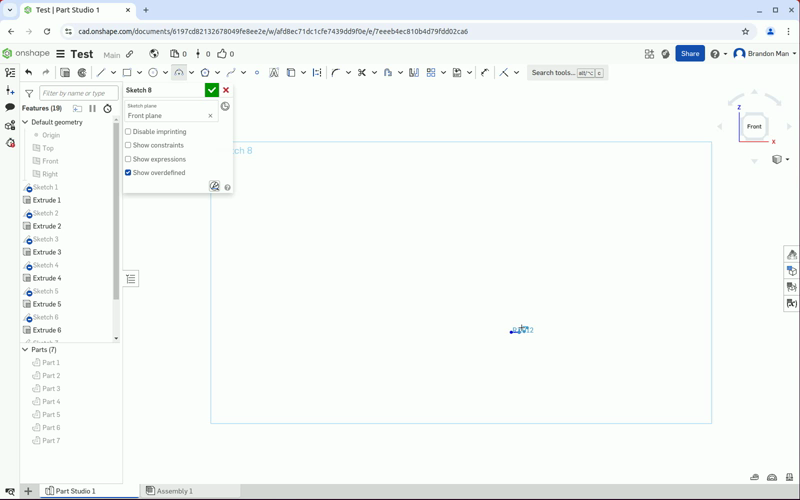
key_up(shift)
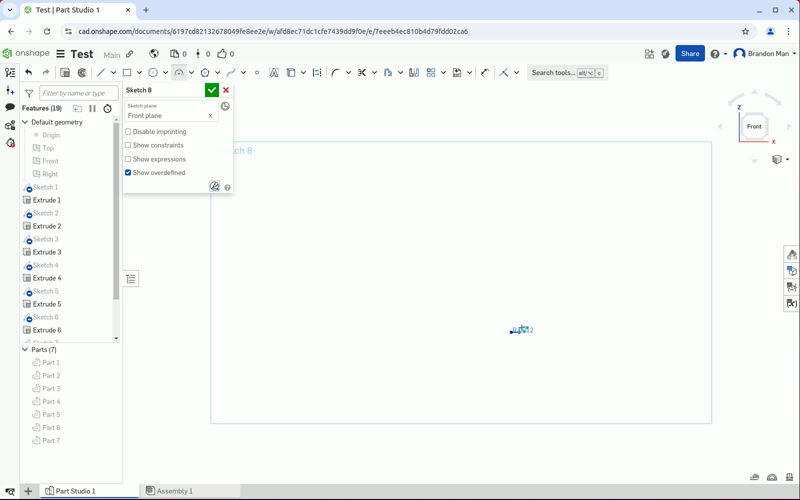
key(esc)
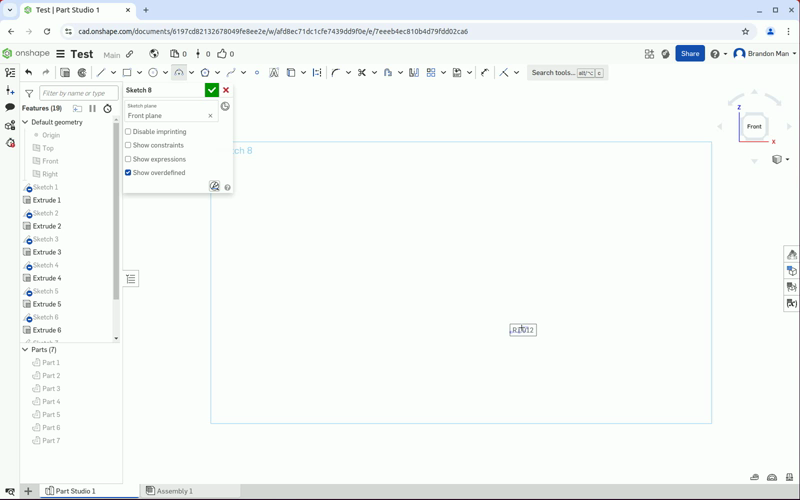
key(l)
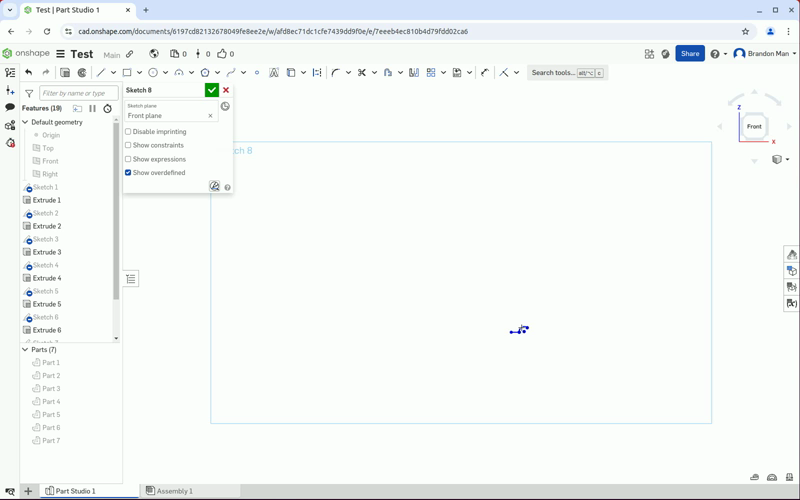
mouse_move(527, 327)
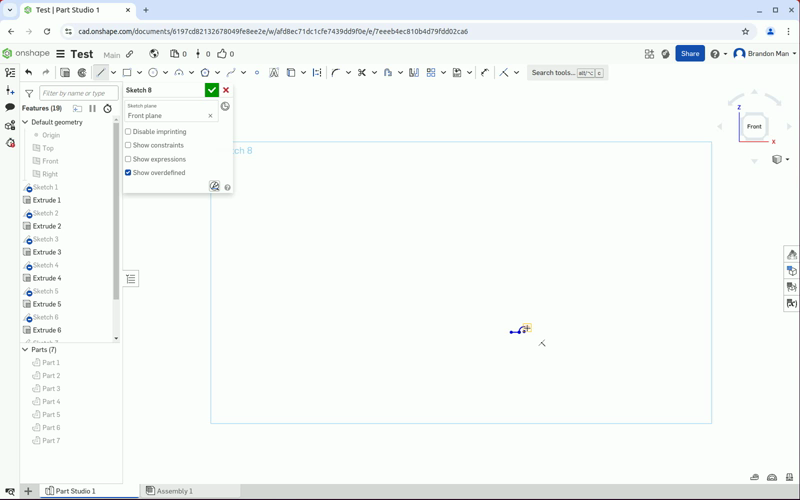
click(527, 327)
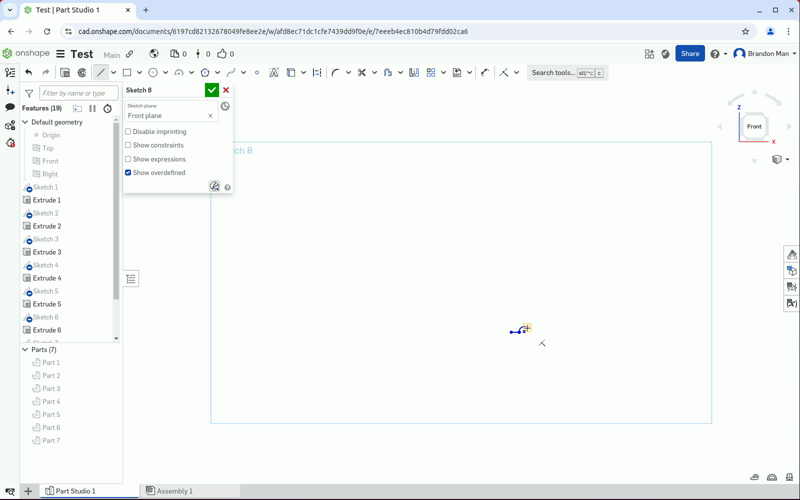
key_down(shift)
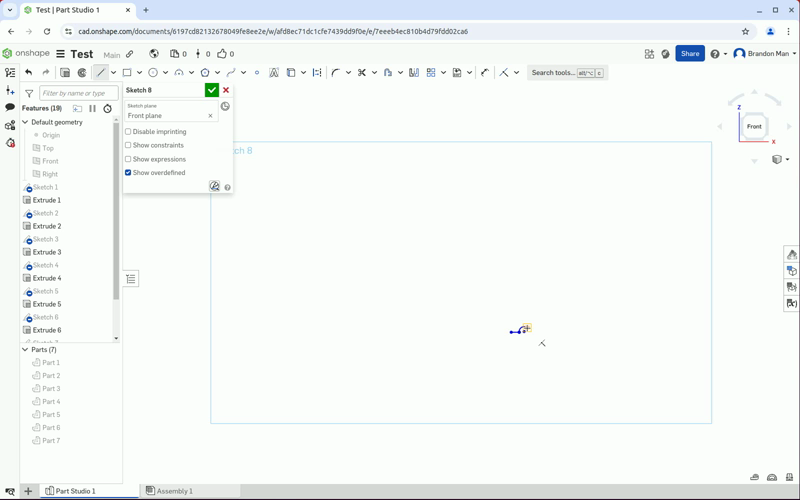
mouse_move(557, 327)
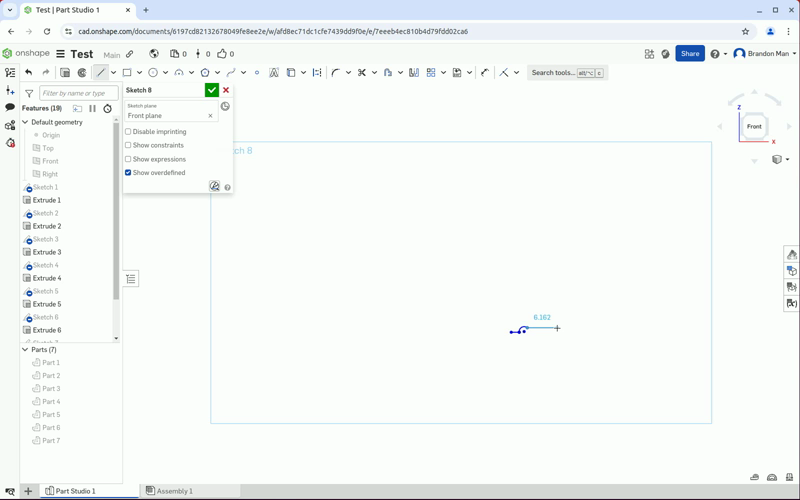
mouse_move(531, 320)
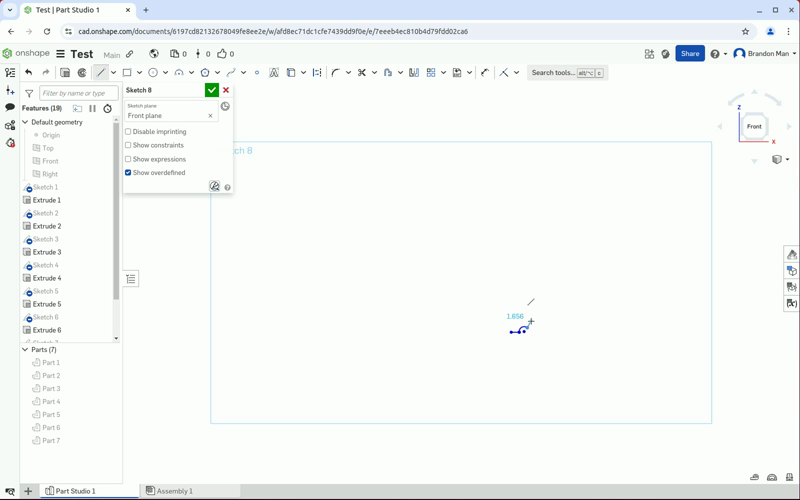
click(531, 320)
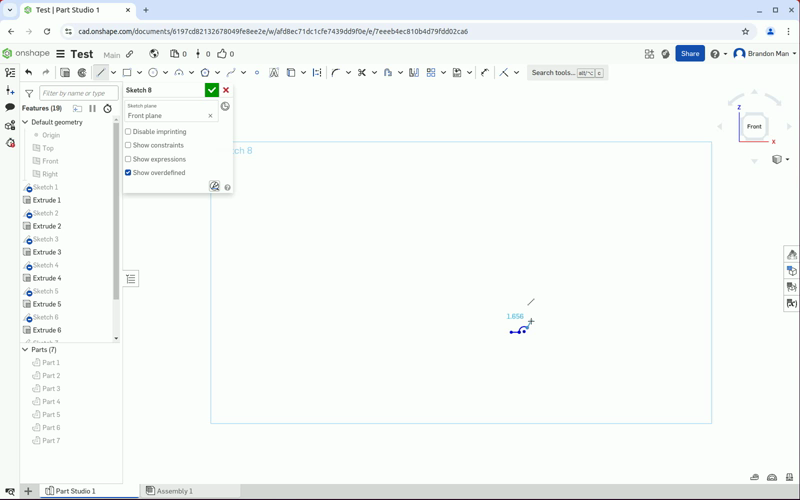
key_up(shift)
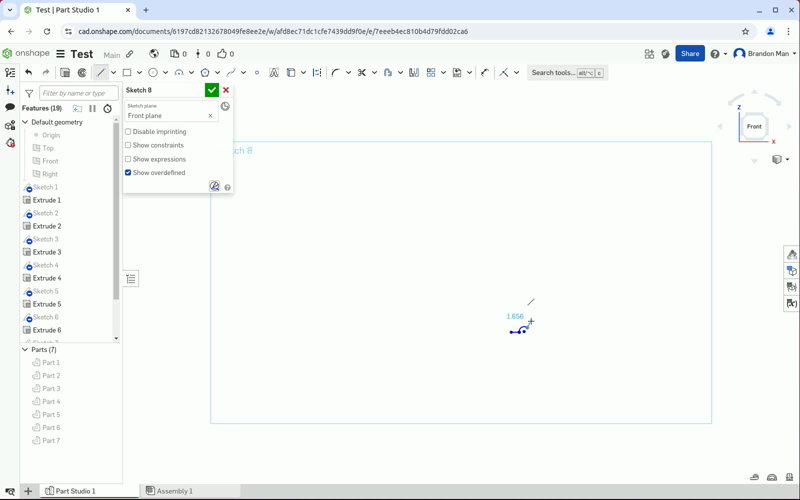
key(esc)
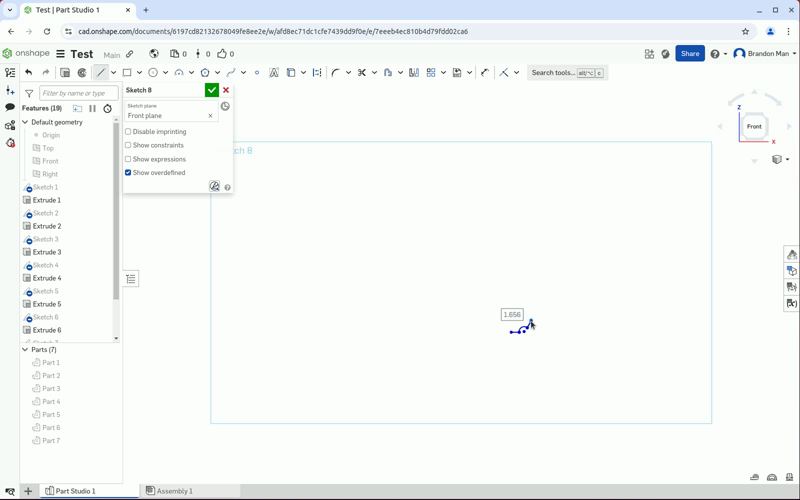
key(a)
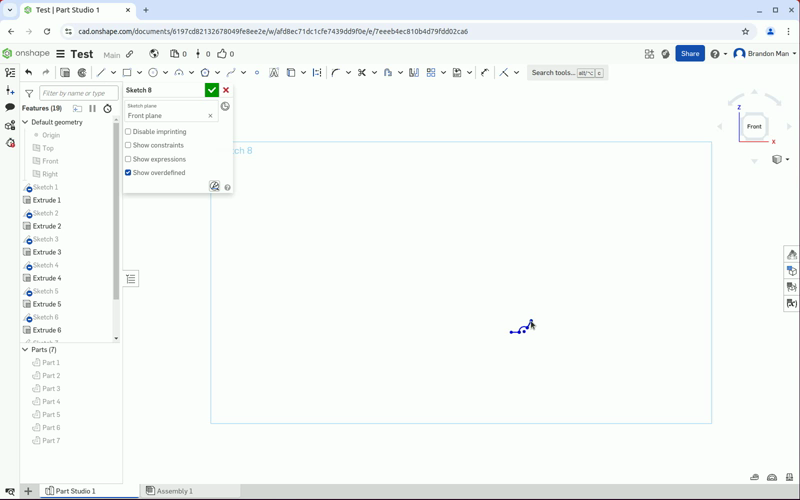
mouse_move(531, 320)
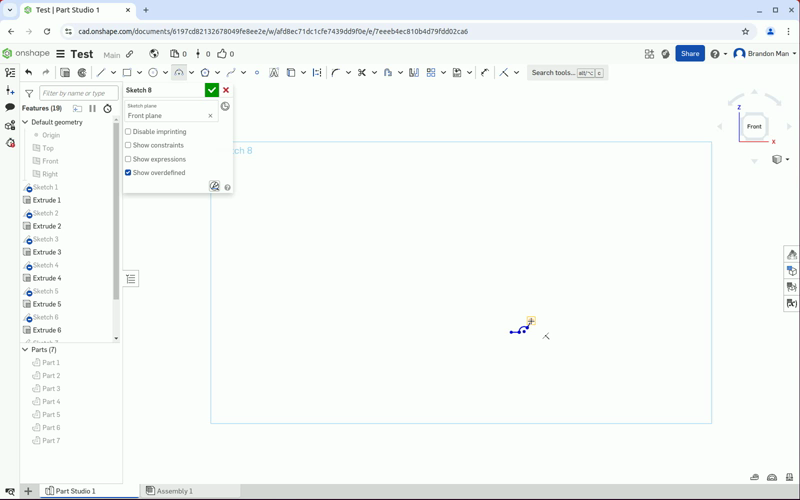
click(531, 320)
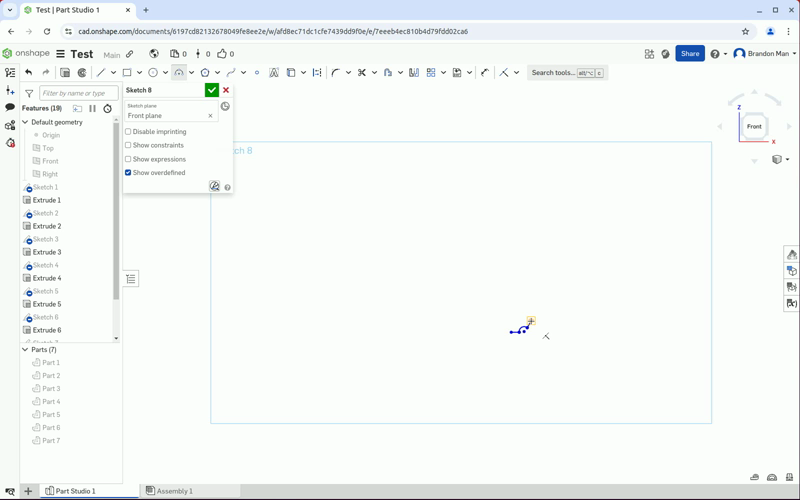
mouse_move(511, 332)
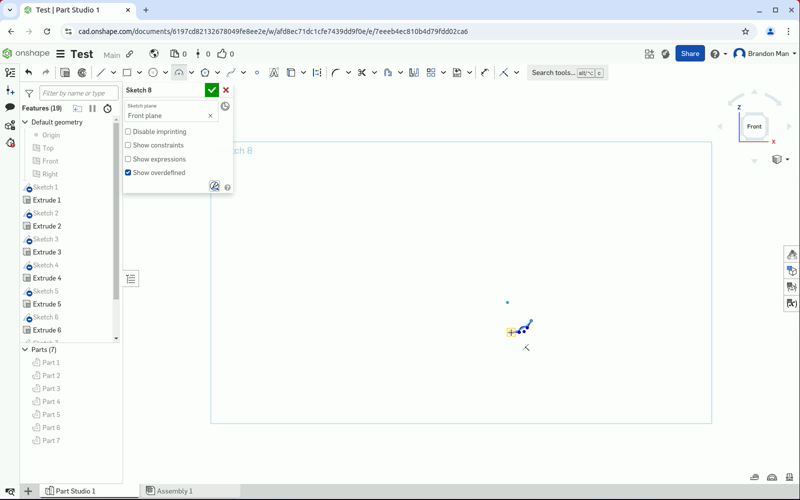
click(511, 332)
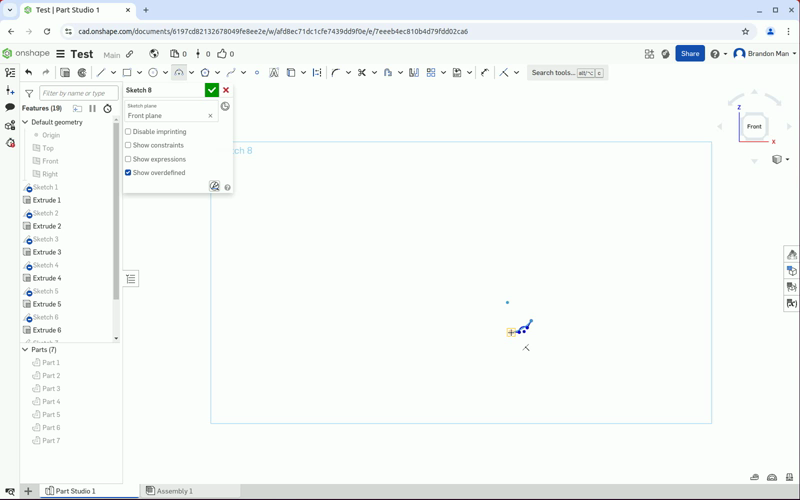
key_down(shift)
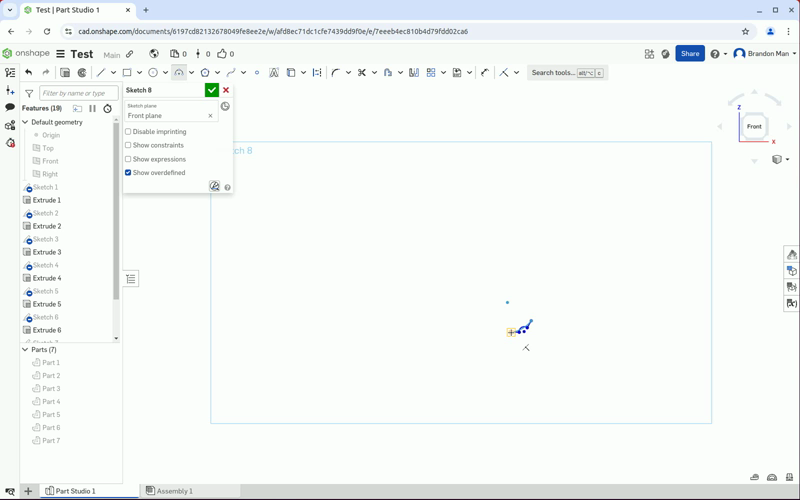
mouse_move(517, 320)
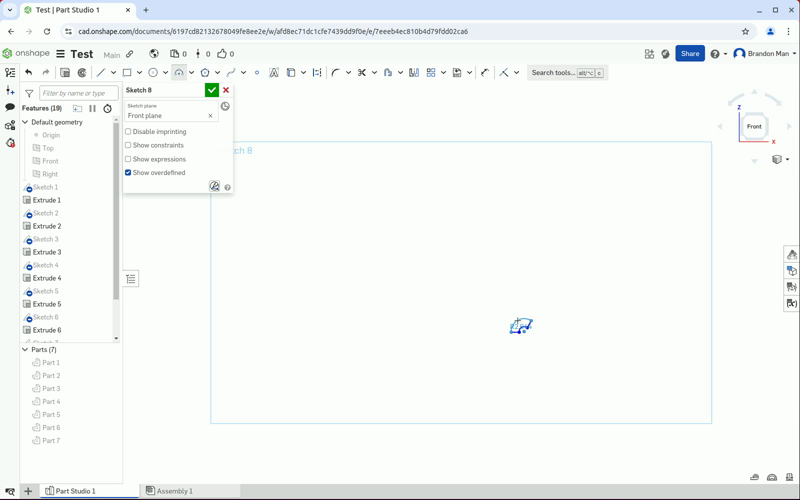
click(517, 320)
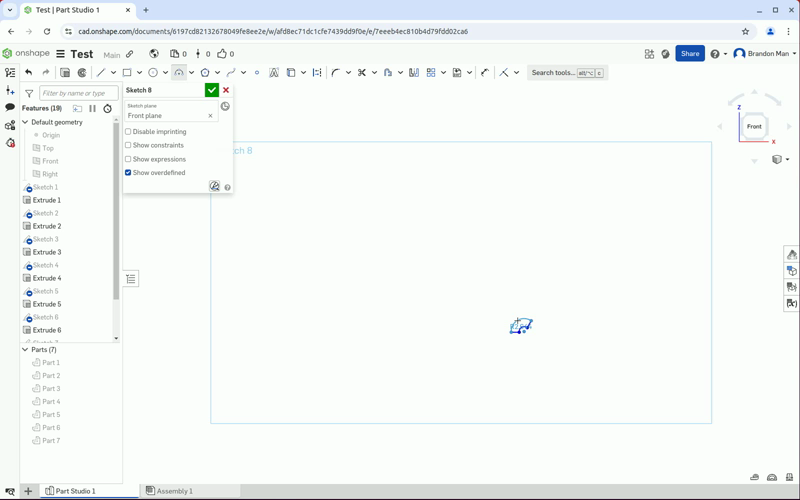
key_up(shift)
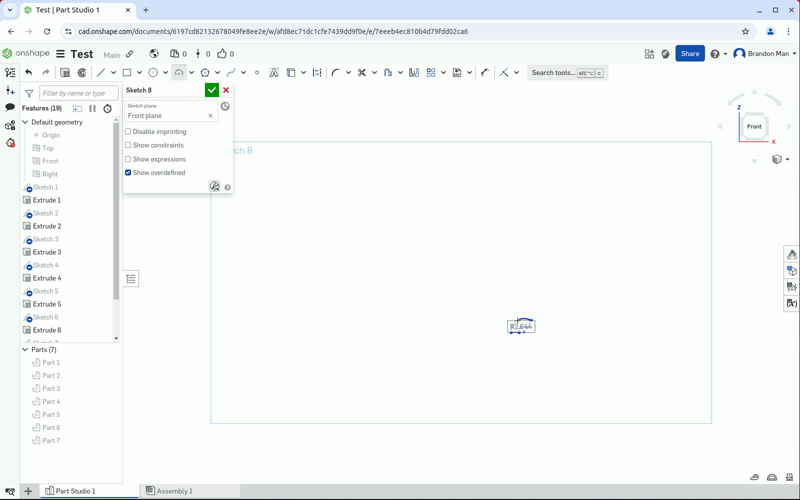
key(esc)
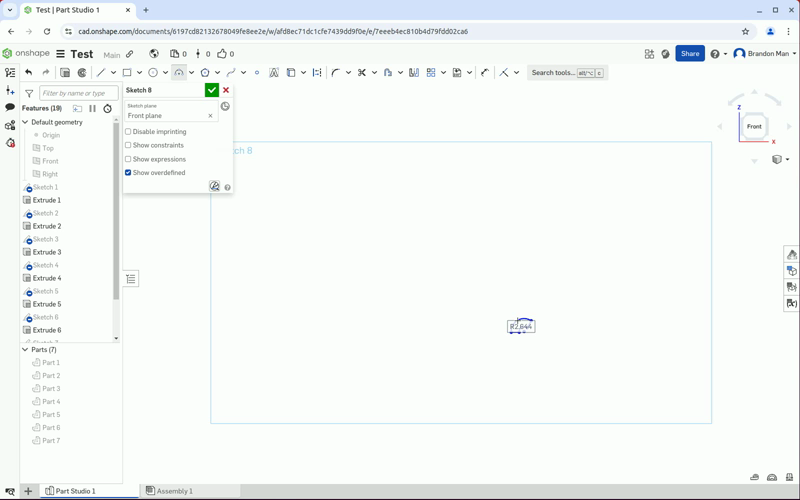
mouse_move(523, 322)
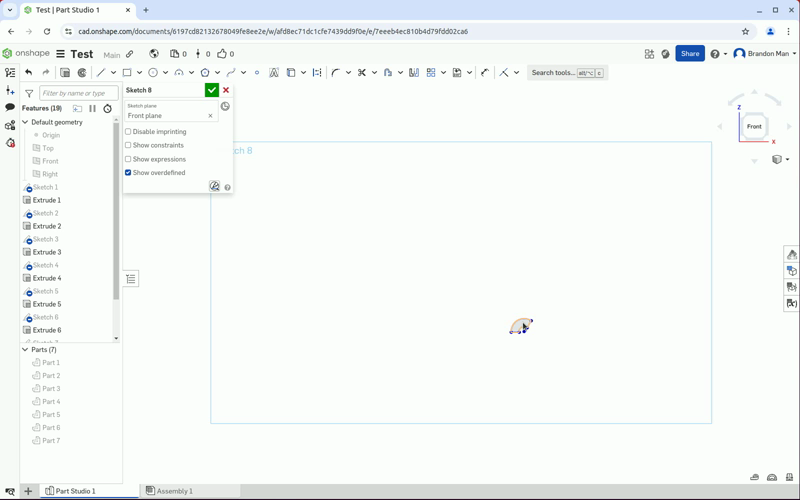
scroll(6)
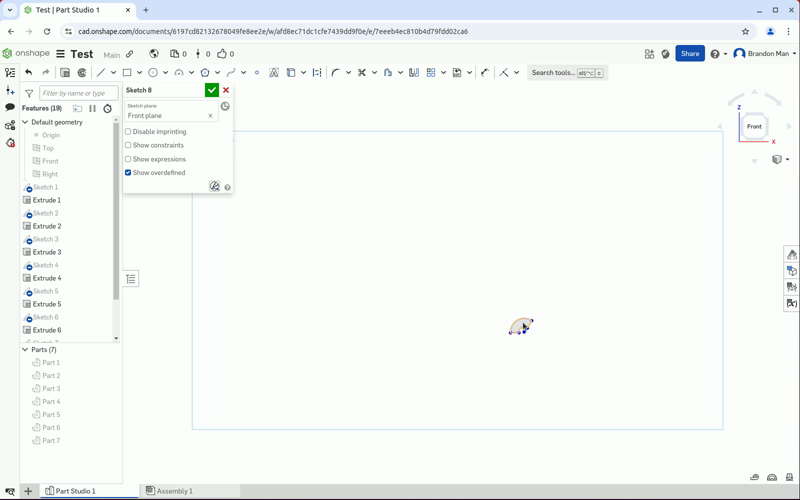
scroll(6)
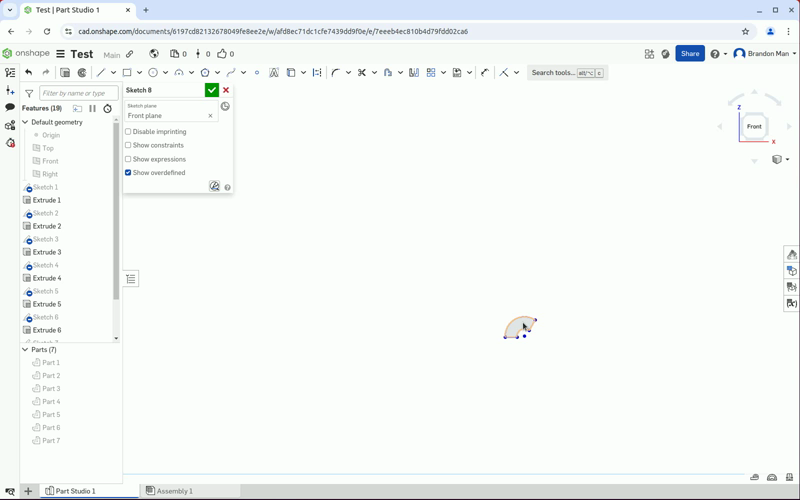
scroll(6)
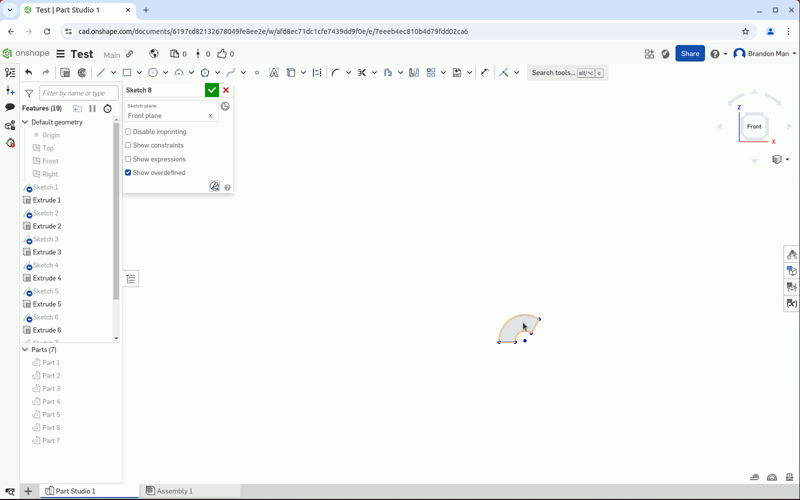
scroll(6)
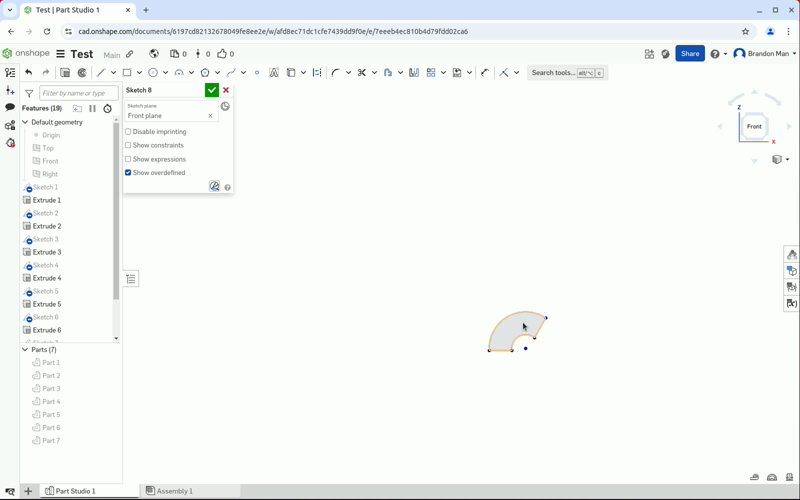
scroll(6)
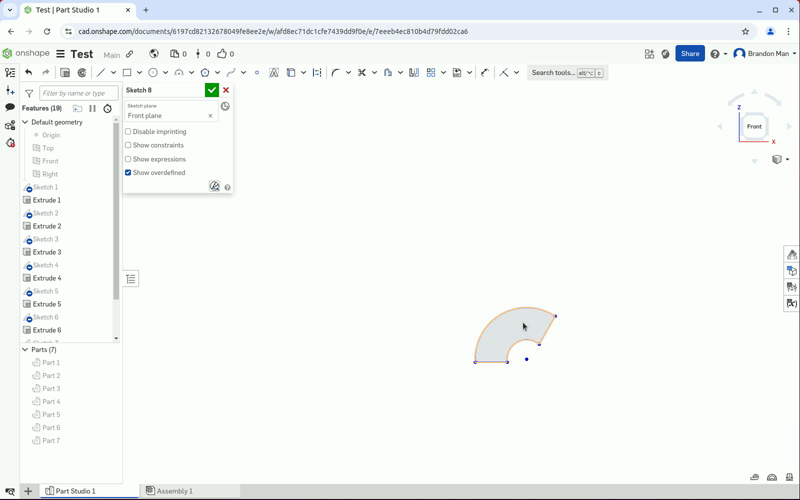
scroll(6)
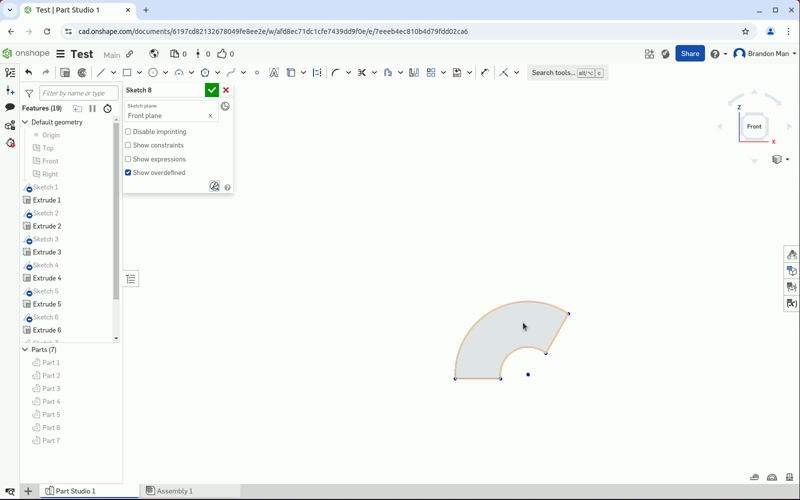
scroll(6)
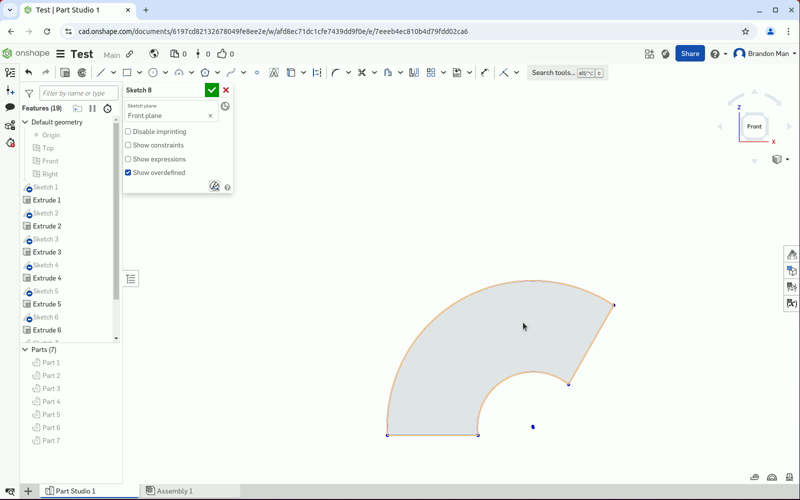
click(523, 322)
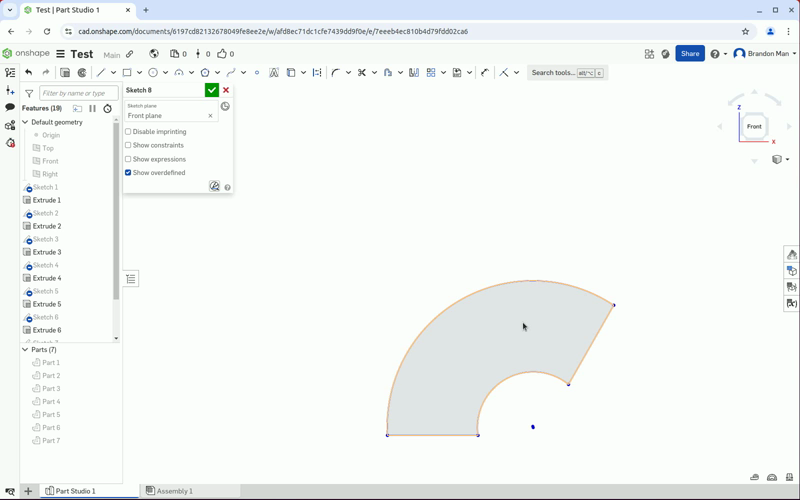
scroll(-6)
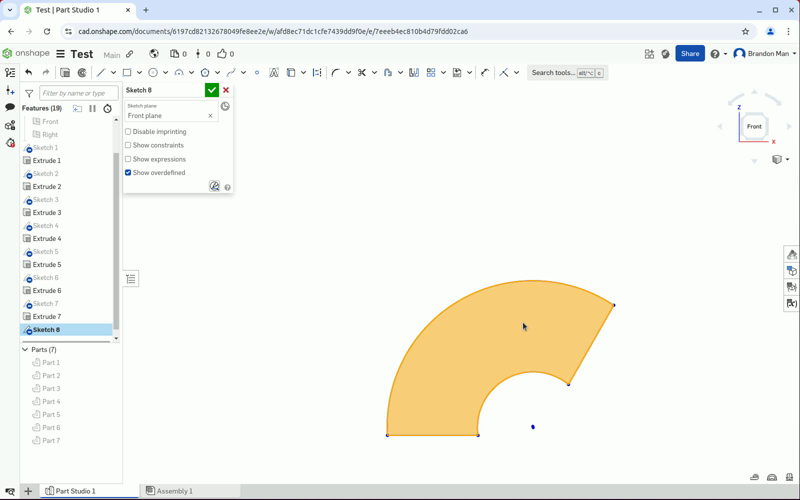
scroll(-6)
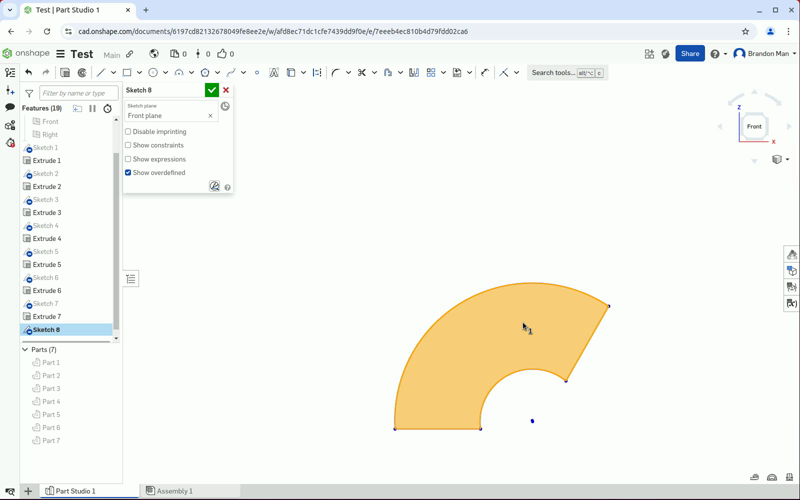
scroll(-6)
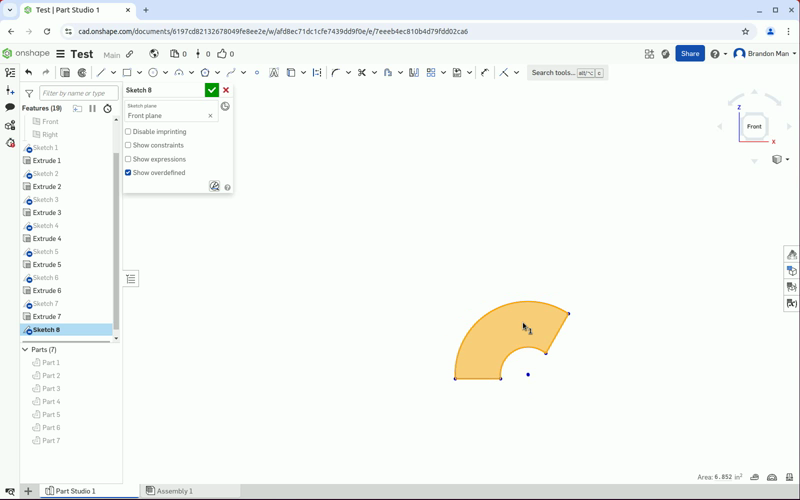
scroll(-6)
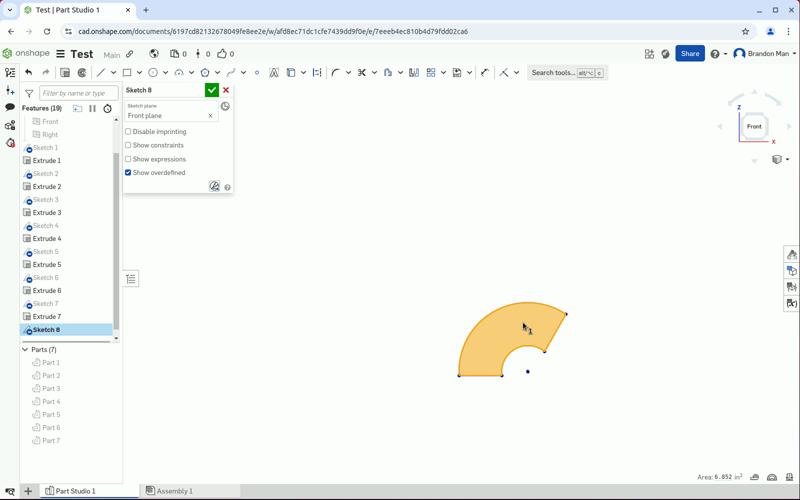
scroll(-6)
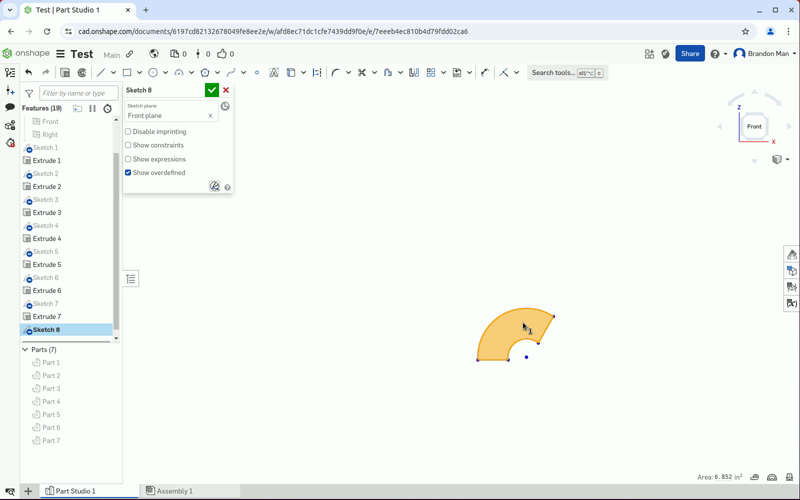
scroll(-6)
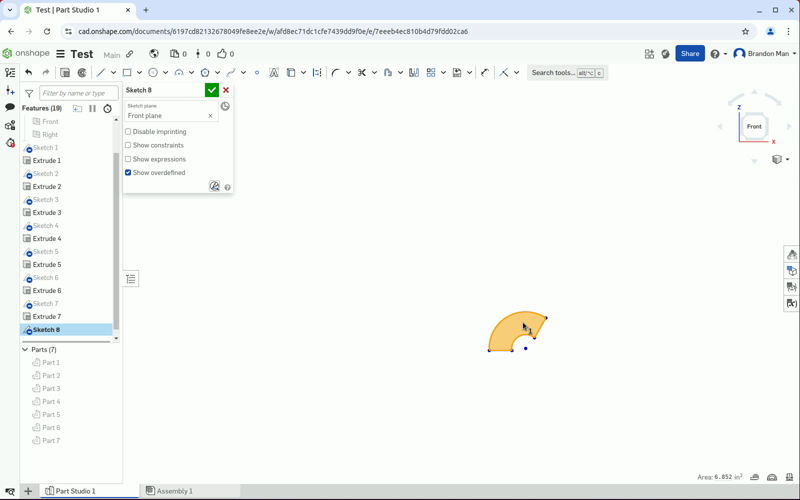
scroll(-6)
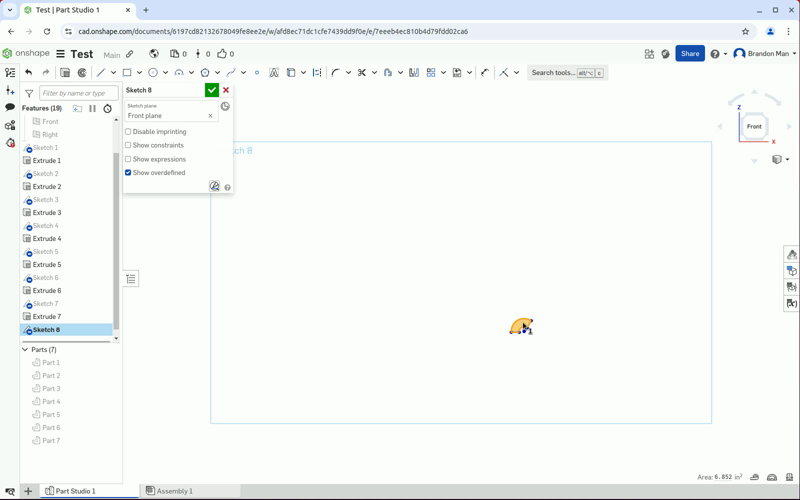
mouse_move(73, 352)
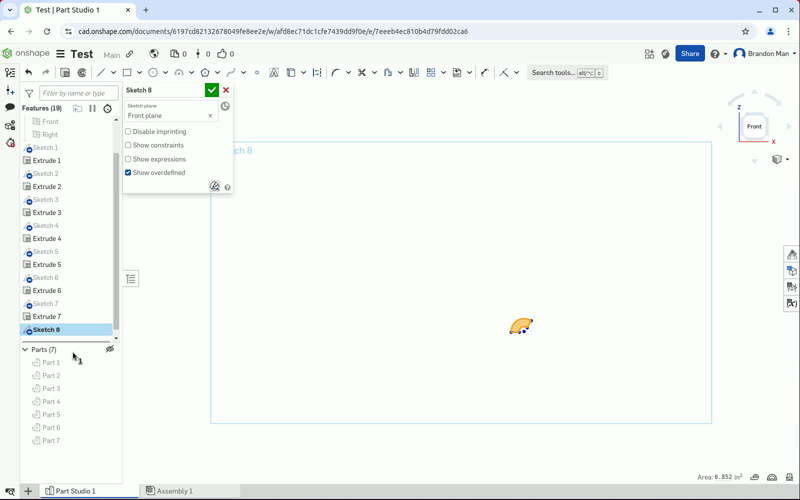
key(shift+y)
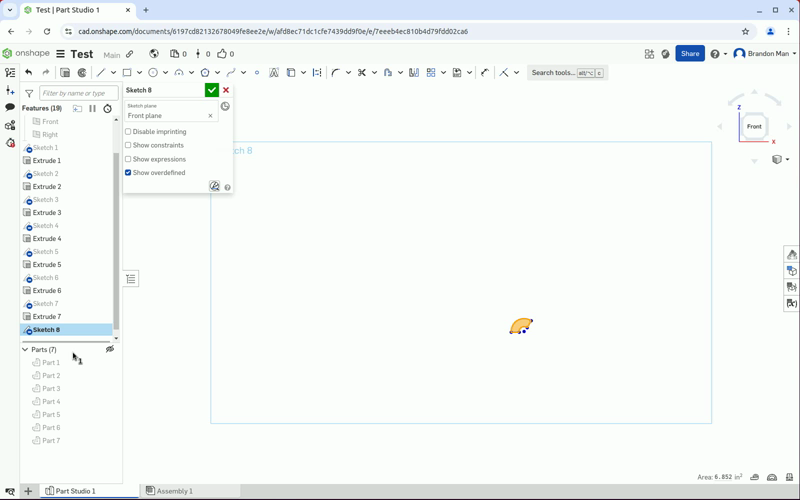
key(shift+e)
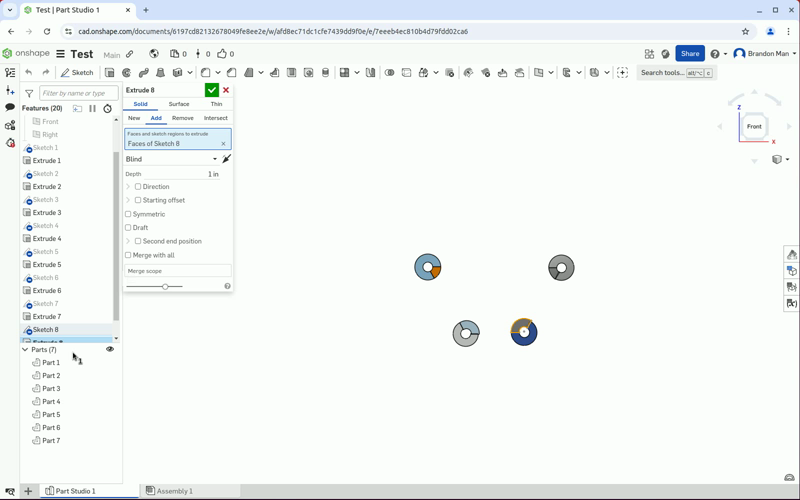
mouse_move(143, 106)
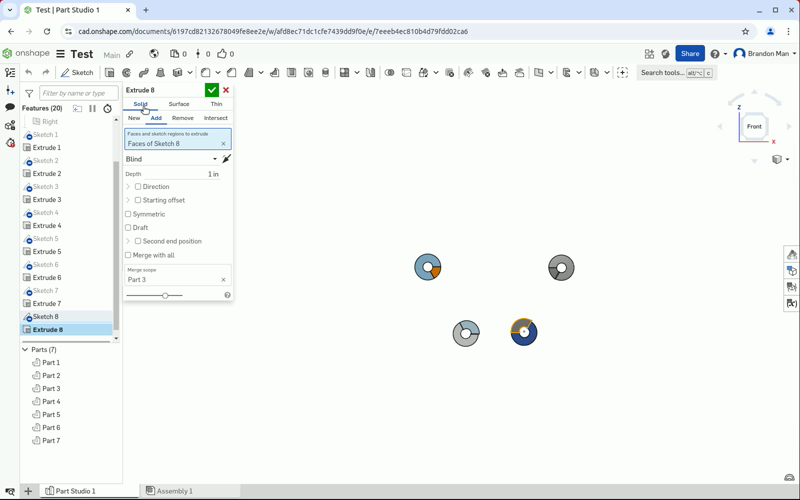
click(143, 106)
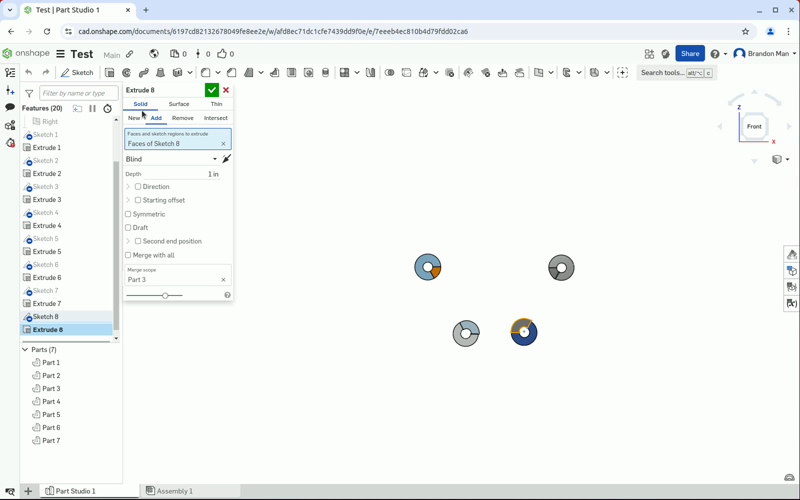
mouse_move(137, 120)
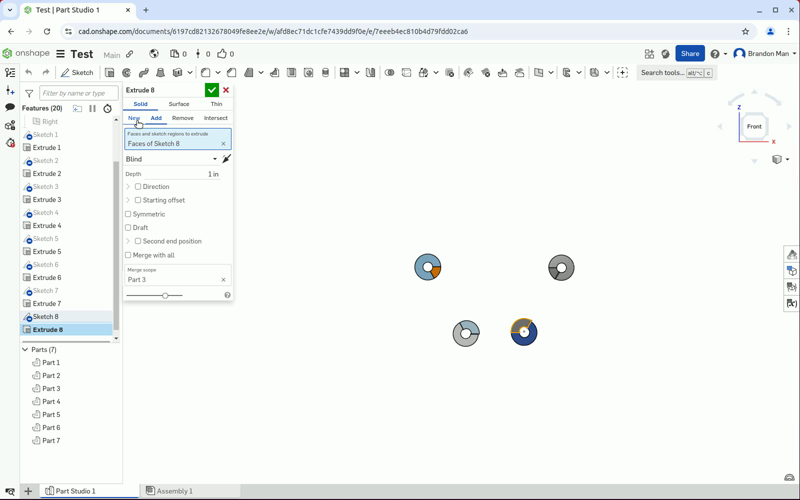
click(137, 120)
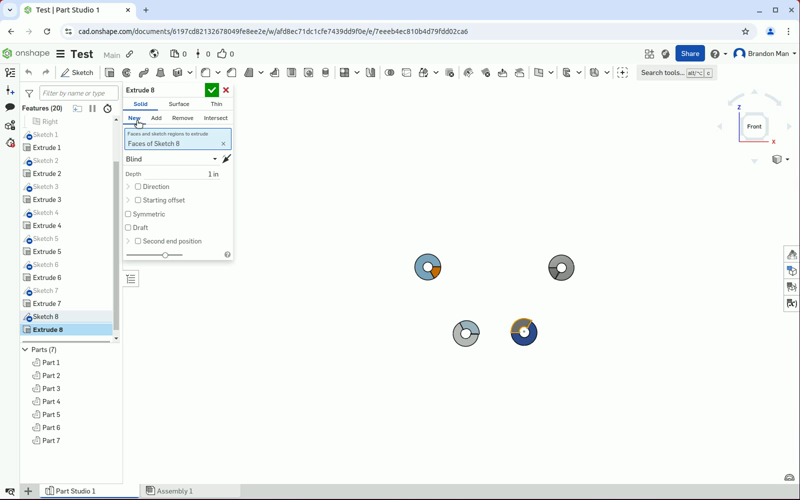
key(tab, 4)
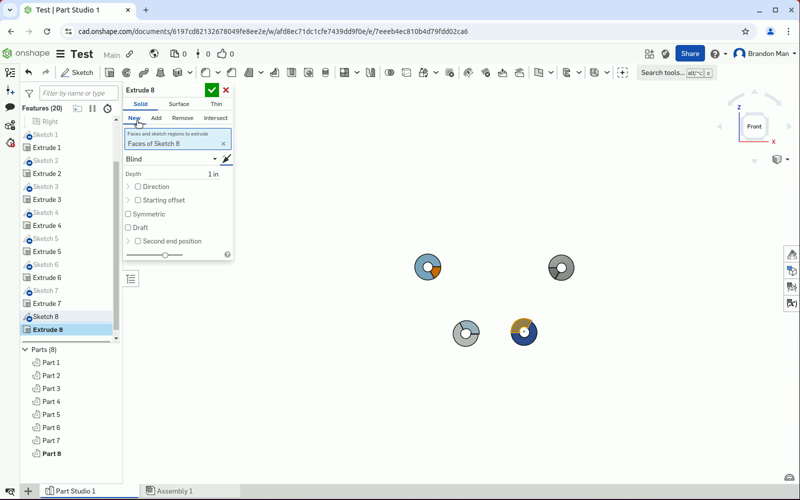
text(8.184)
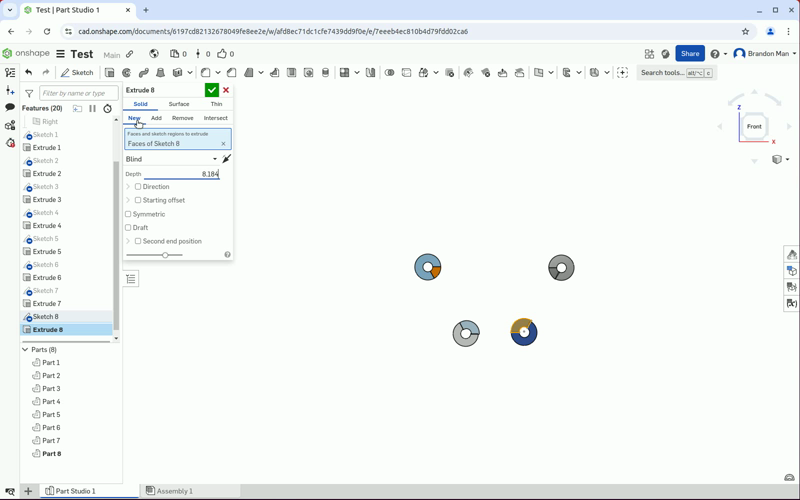
key(tab, 3)
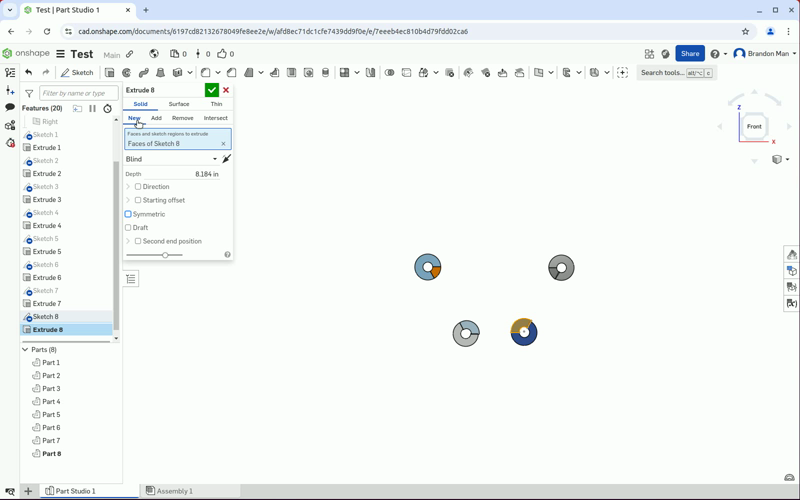
key(space)
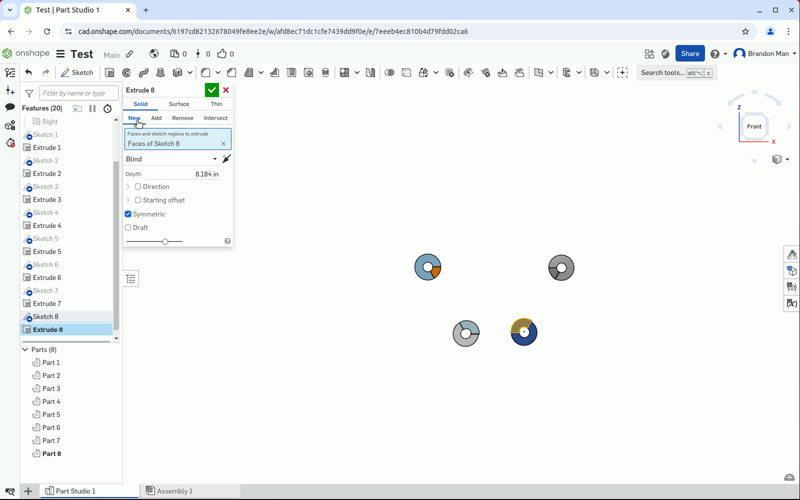
key(enter)
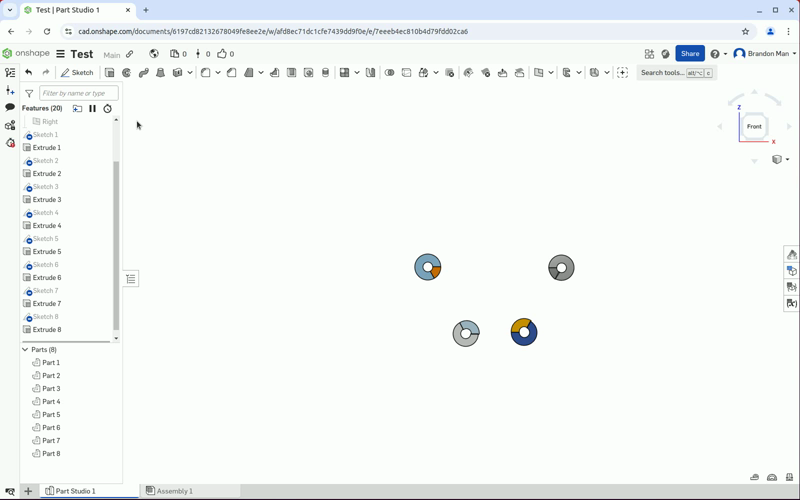
key(shift+h)
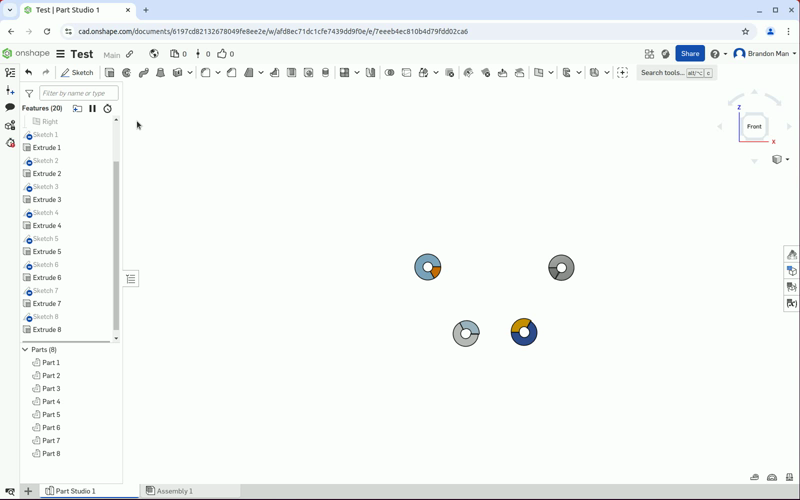
key(shift+h)
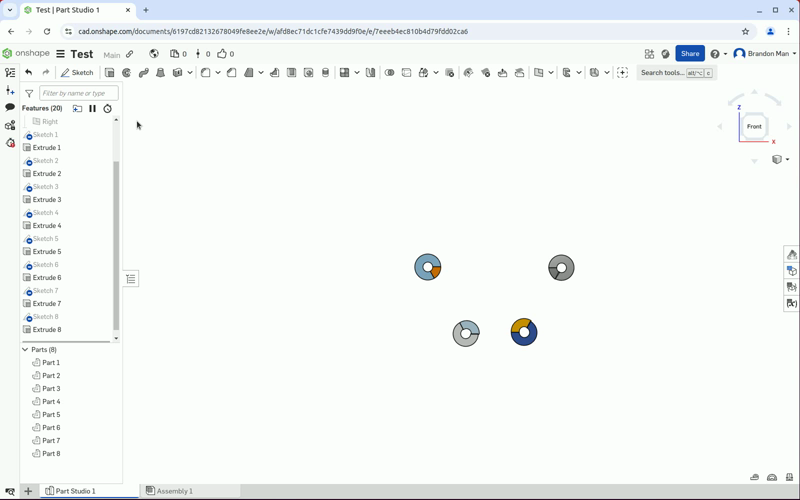
mouse_move(69, 137)
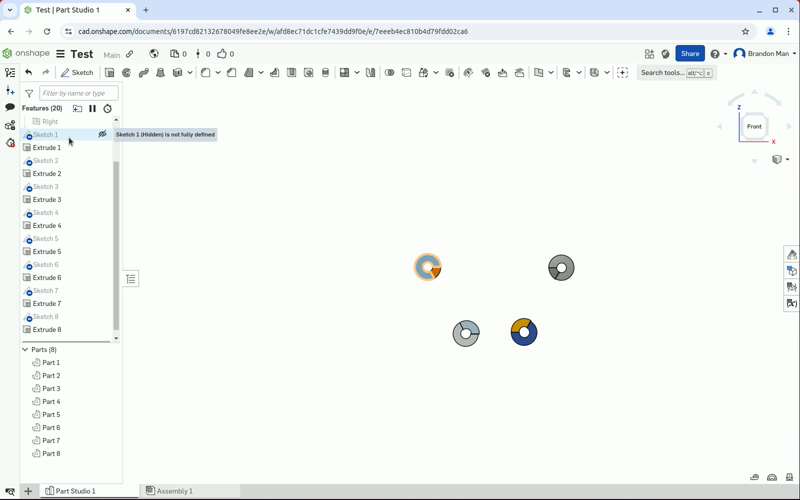
click(69, 137)
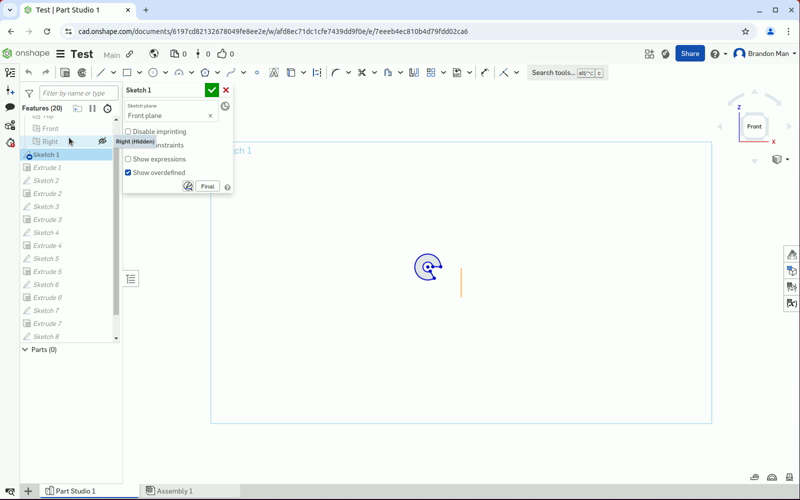
mouse_move(229, 92)
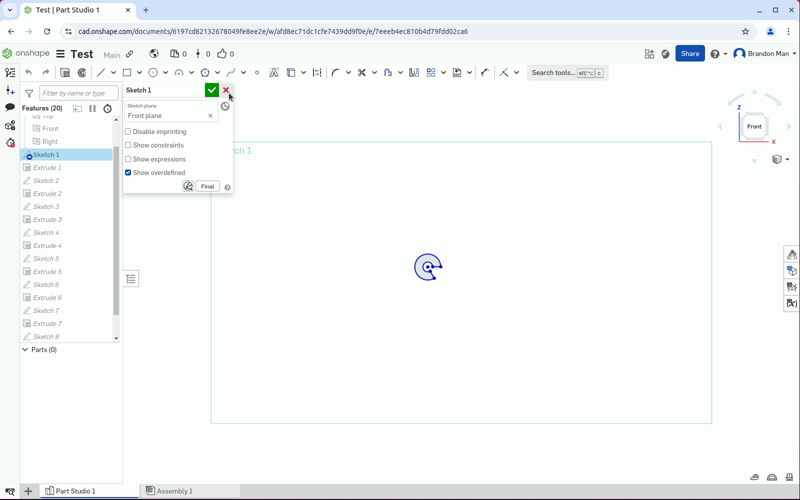
click(229, 92)
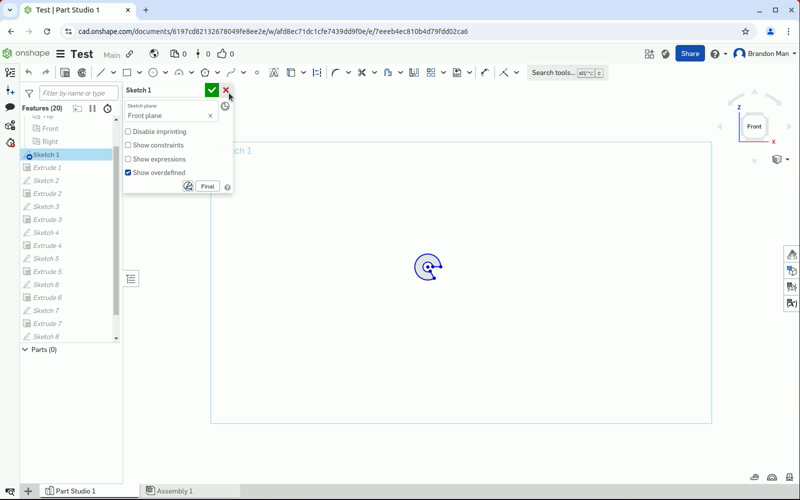
key(shift+s)
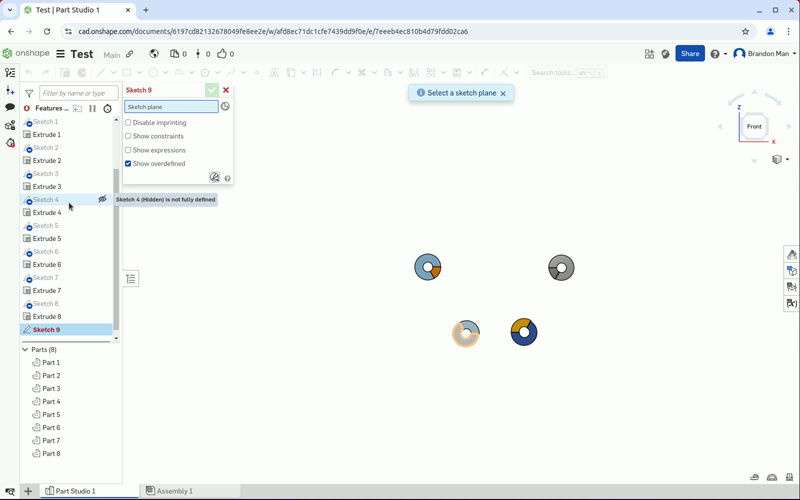
scroll(3)
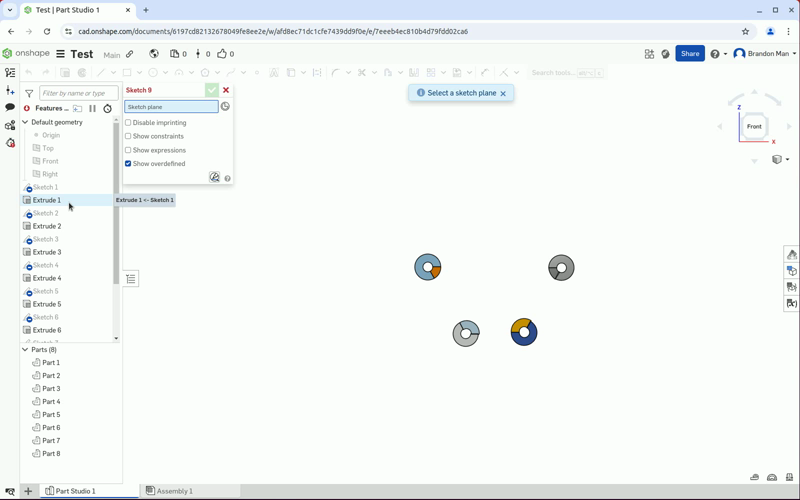
mouse_move(69, 163)
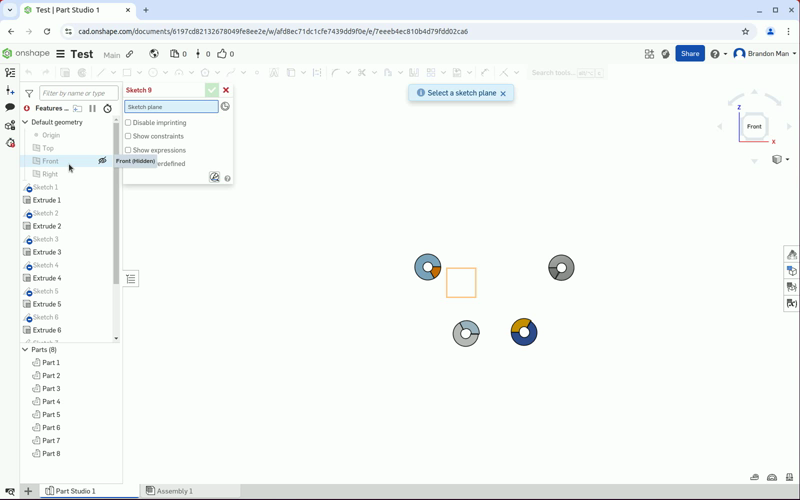
click(69, 163)
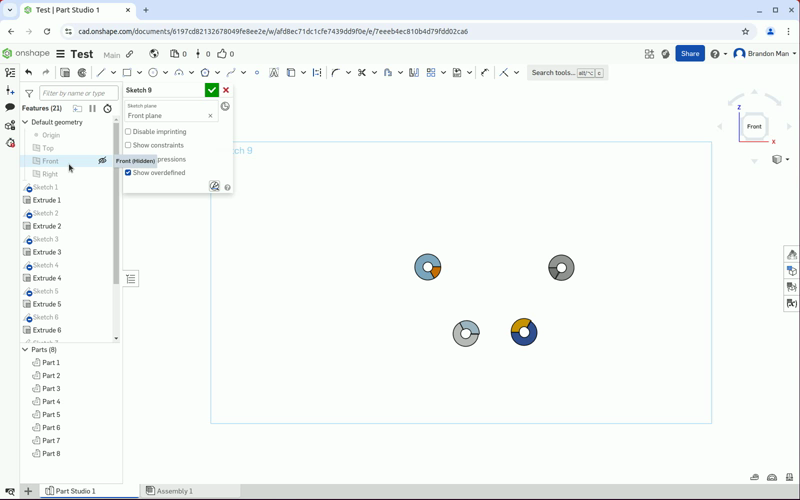
mouse_move(73, 352)
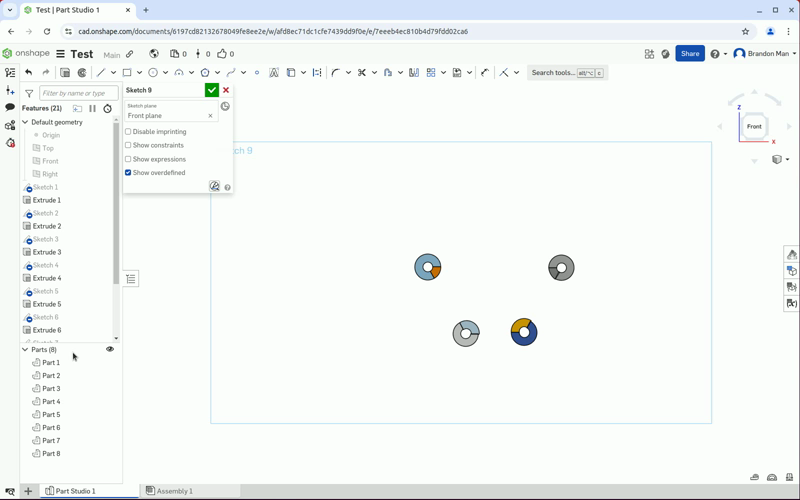
key(y)
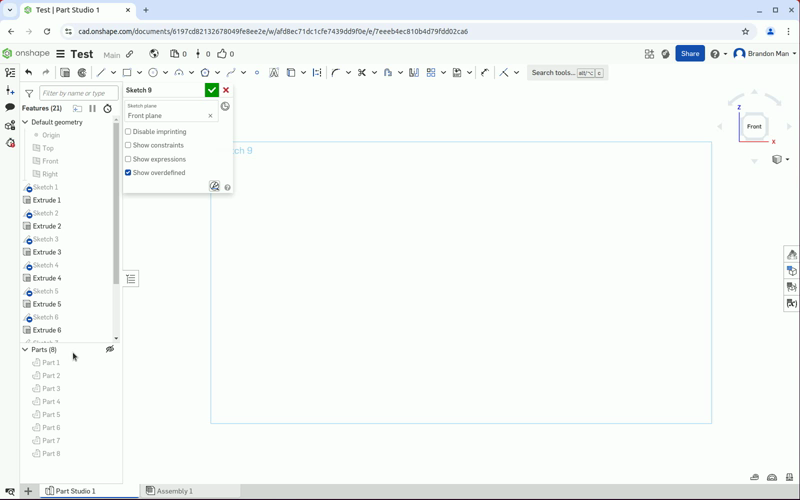
key(l)
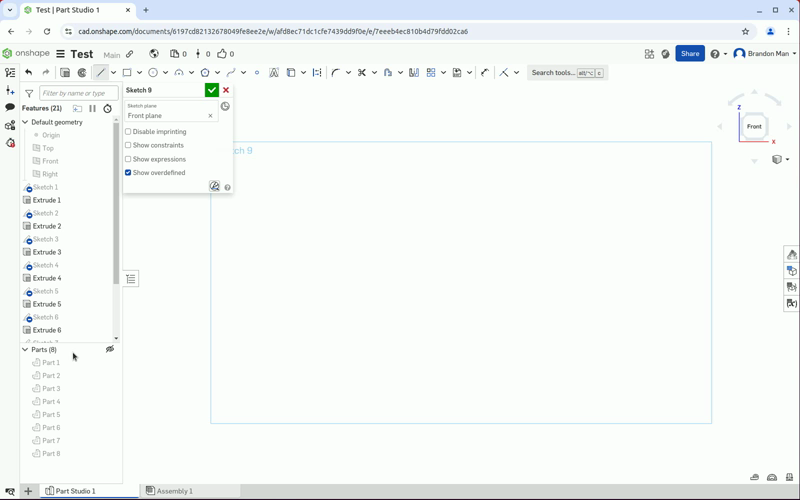
key_down(shift)
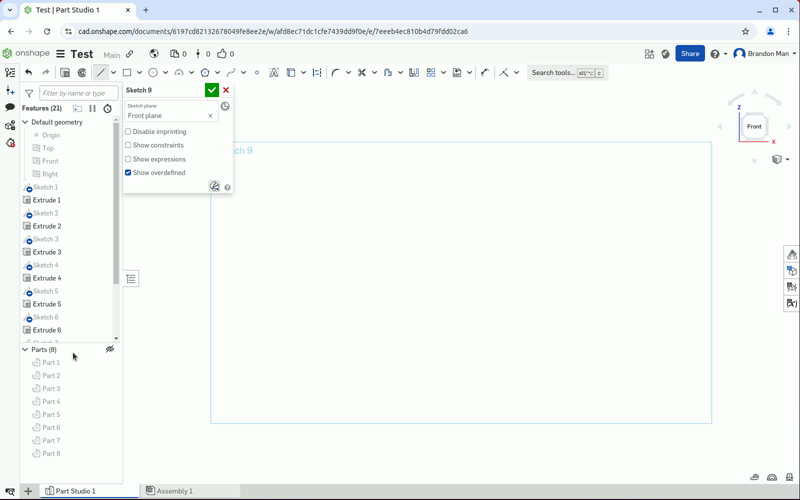
mouse_move(433, 278)
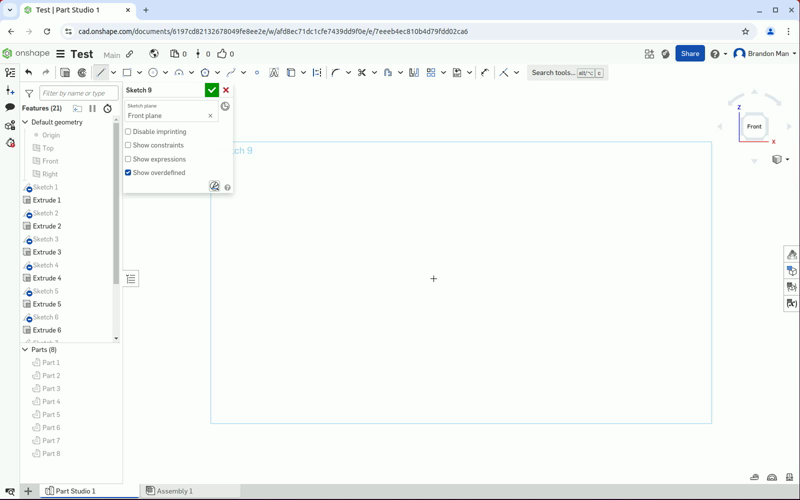
click(433, 278)
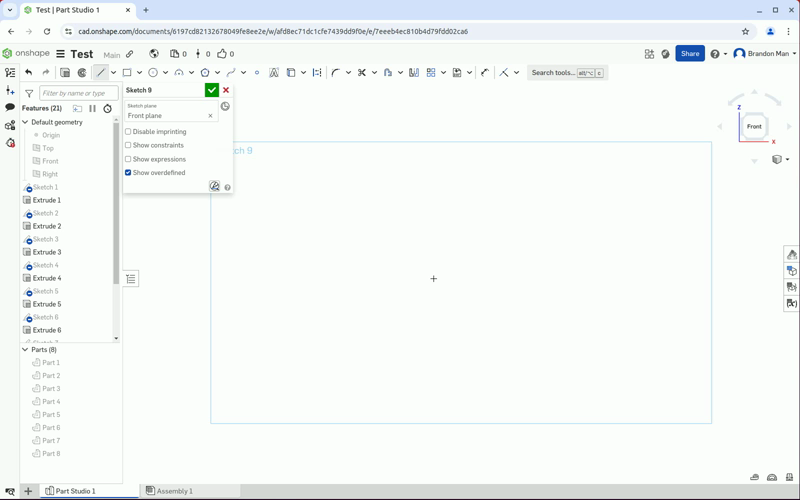
key_up(shift)
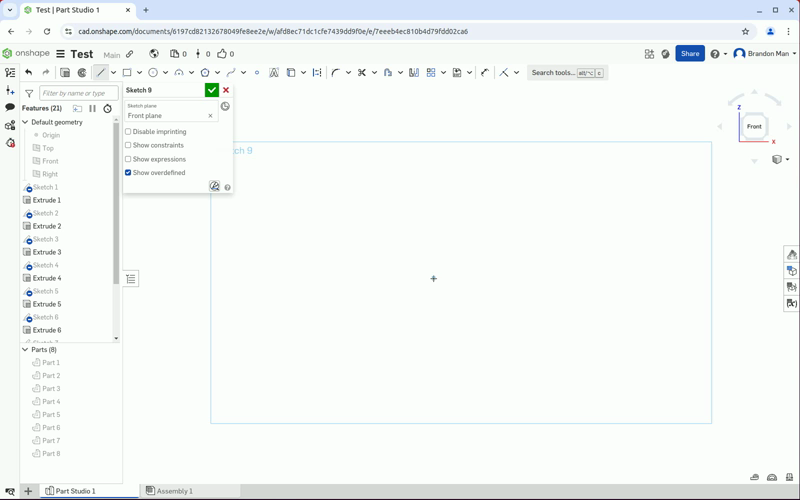
key_down(shift)
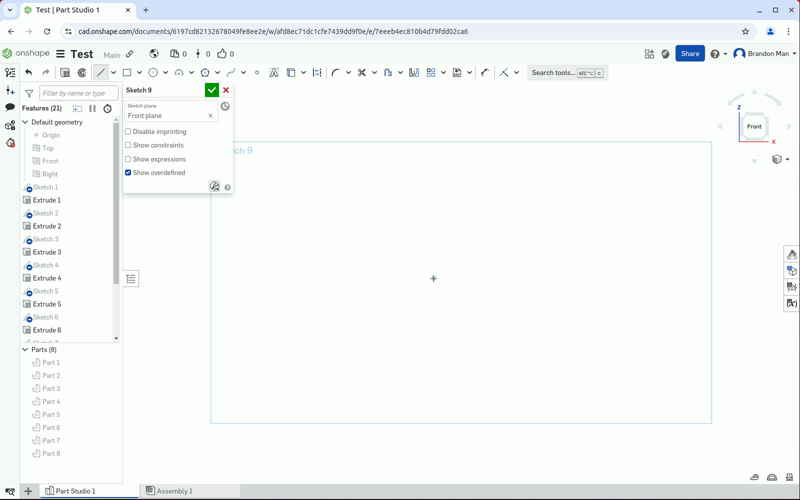
mouse_move(463, 278)
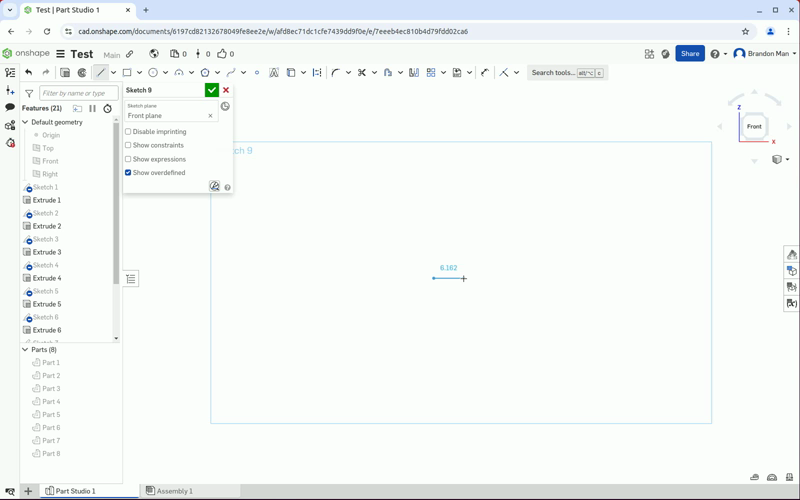
mouse_move(459, 323)
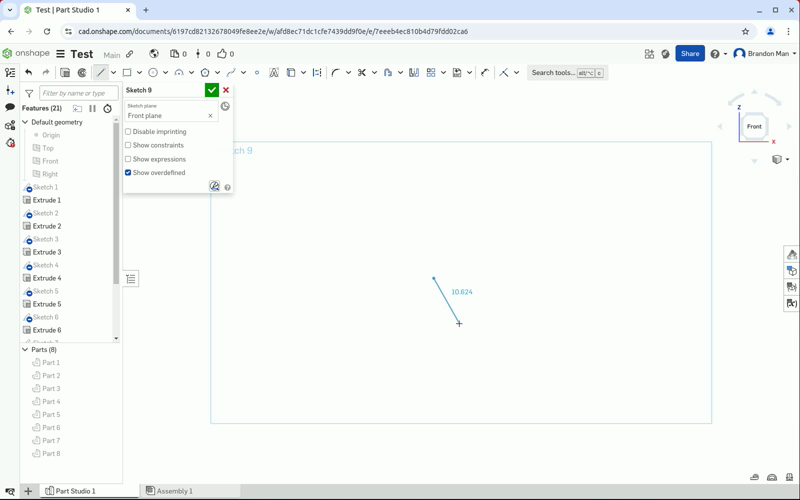
click(459, 323)
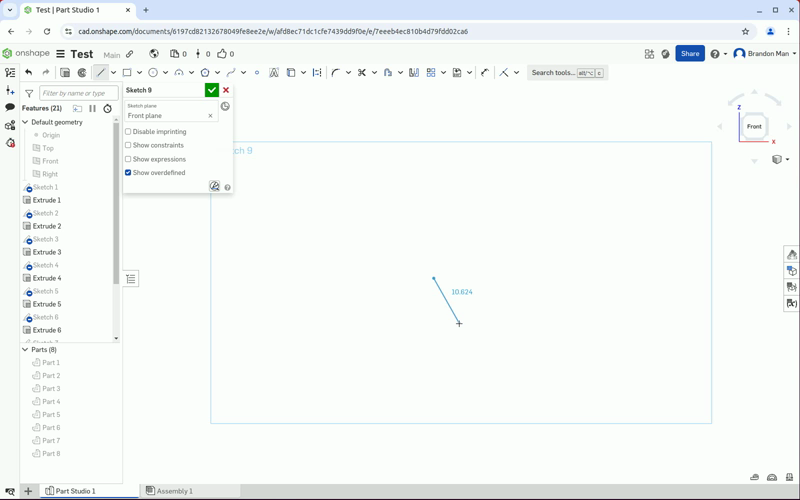
key_up(shift)
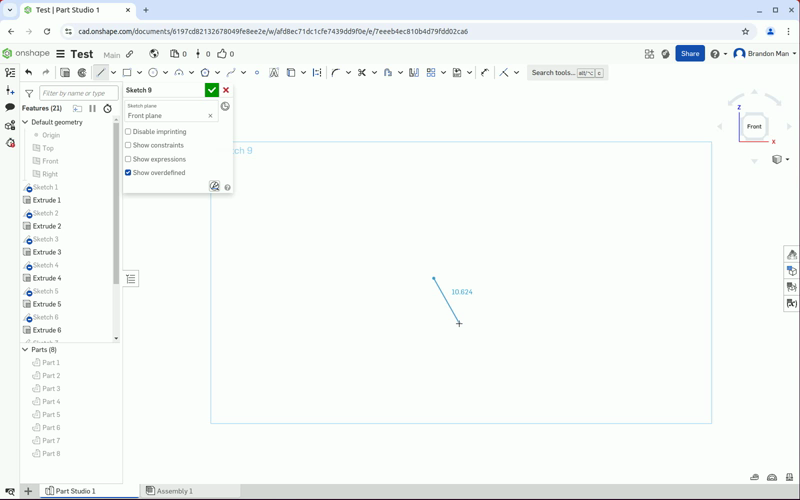
key(esc)
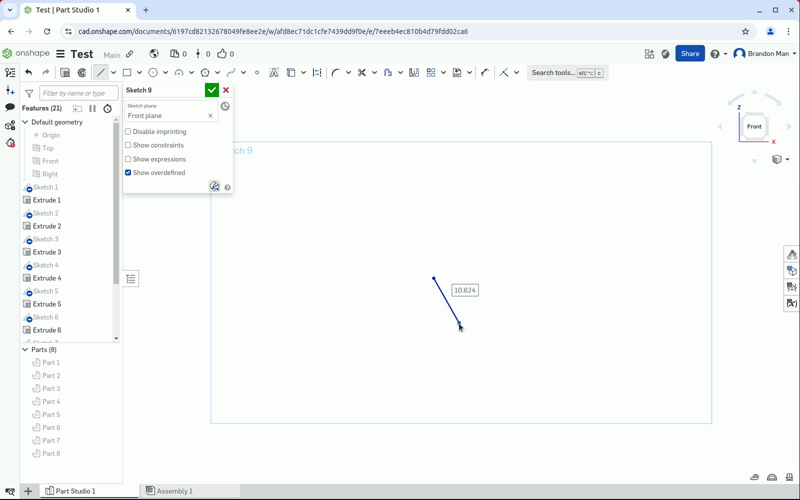
key(a)
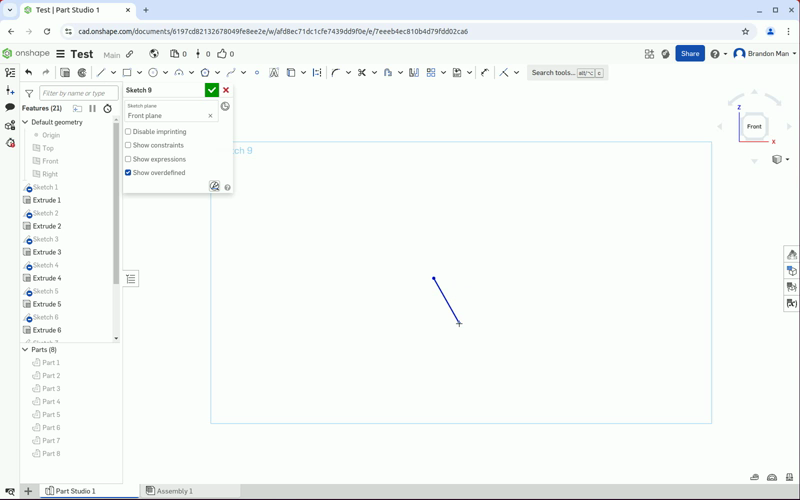
mouse_move(459, 323)
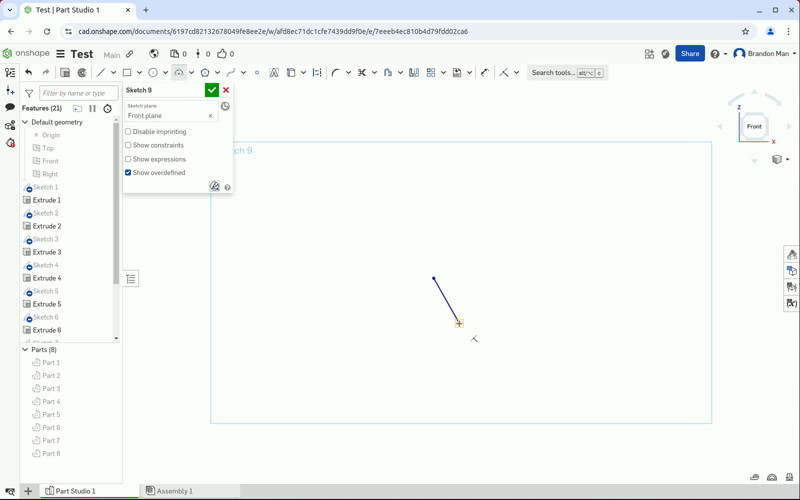
click(459, 323)
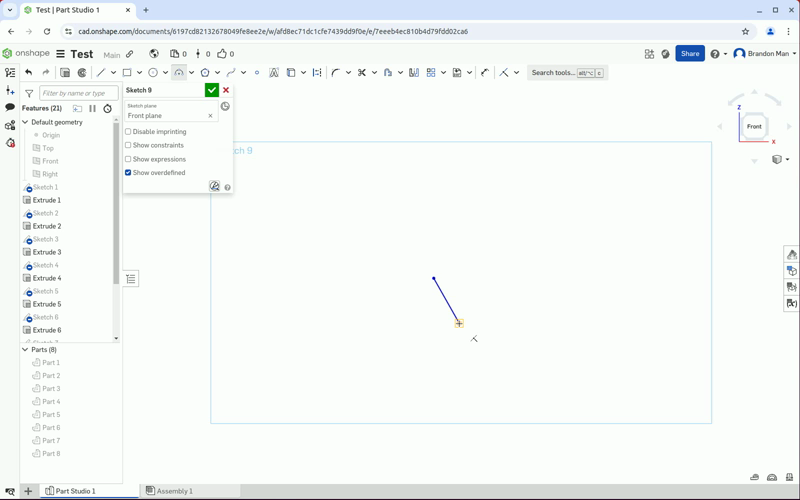
key_down(shift)
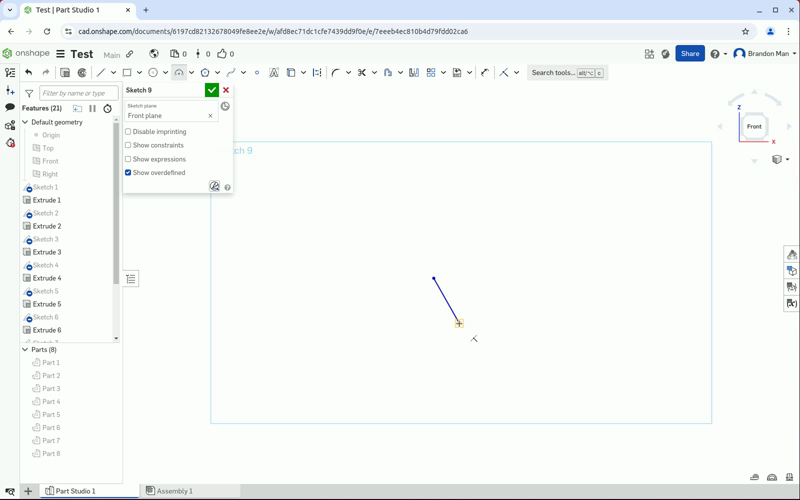
mouse_move(477, 333)
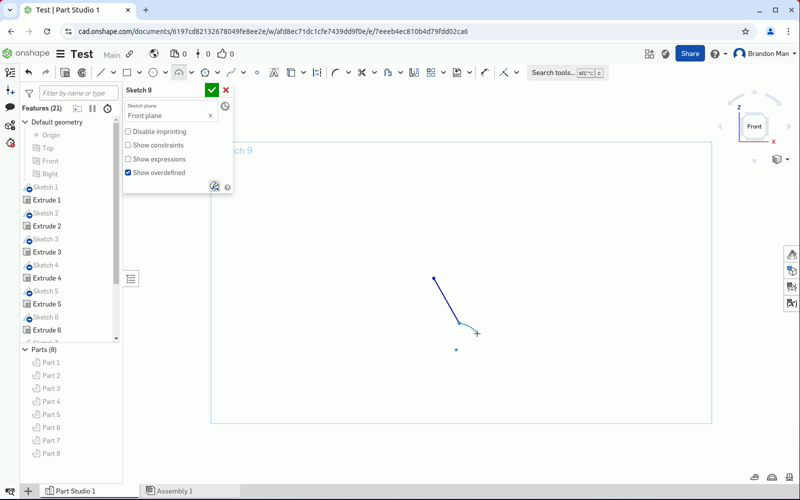
click(477, 333)
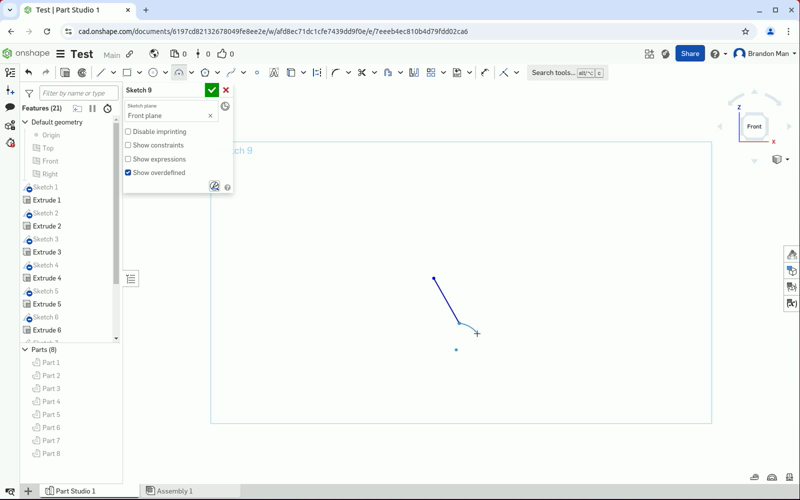
mouse_move(471, 322)
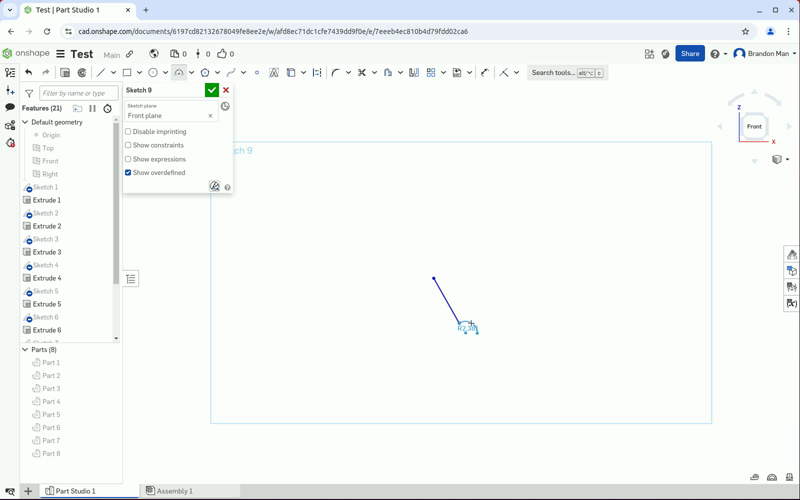
click(471, 322)
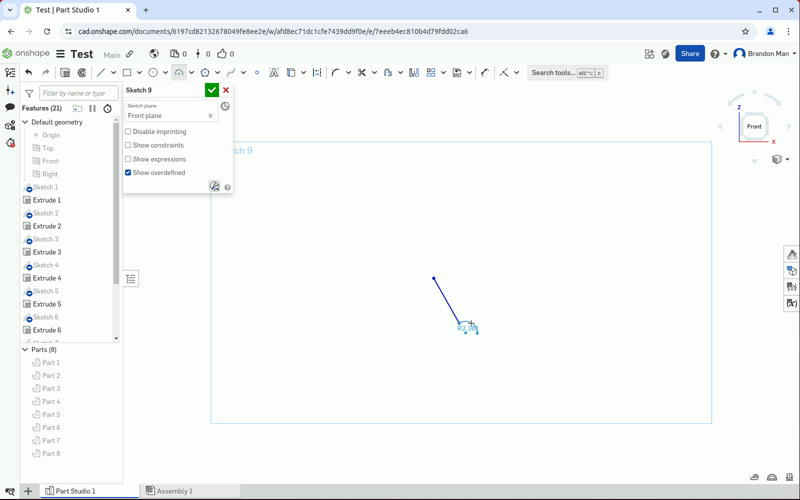
key_up(shift)
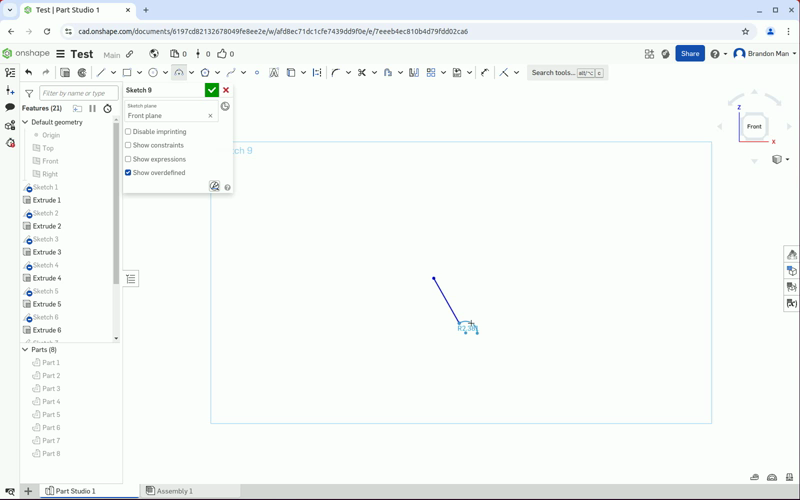
key(esc)
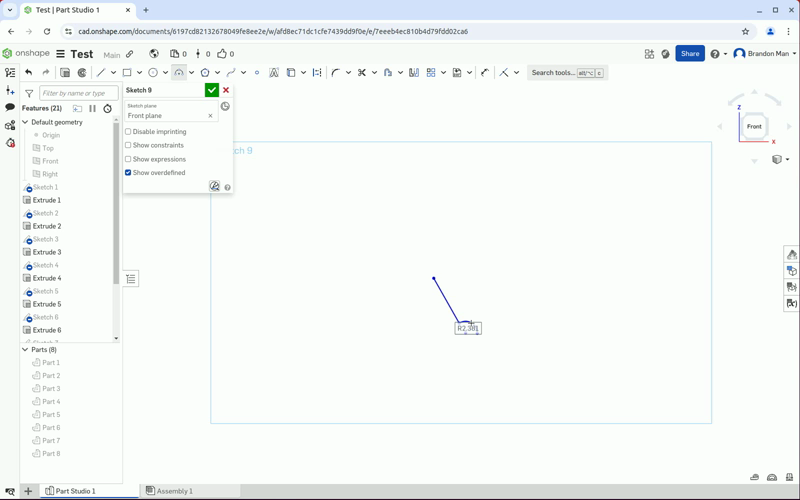
key(l)
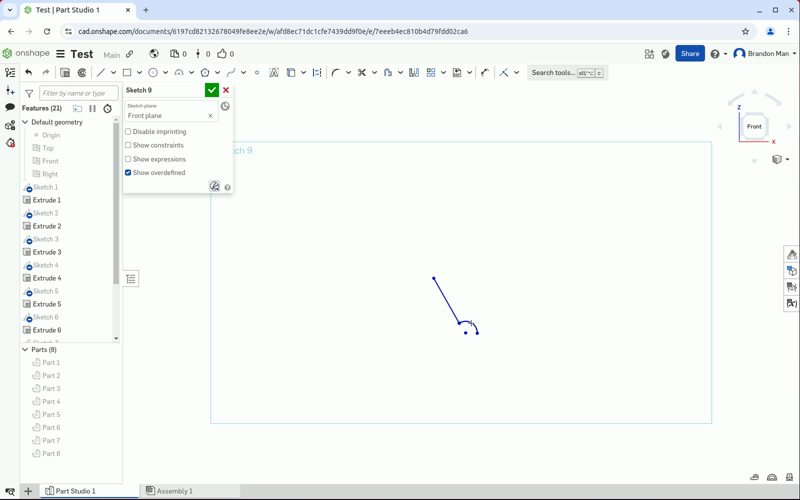
mouse_move(477, 333)
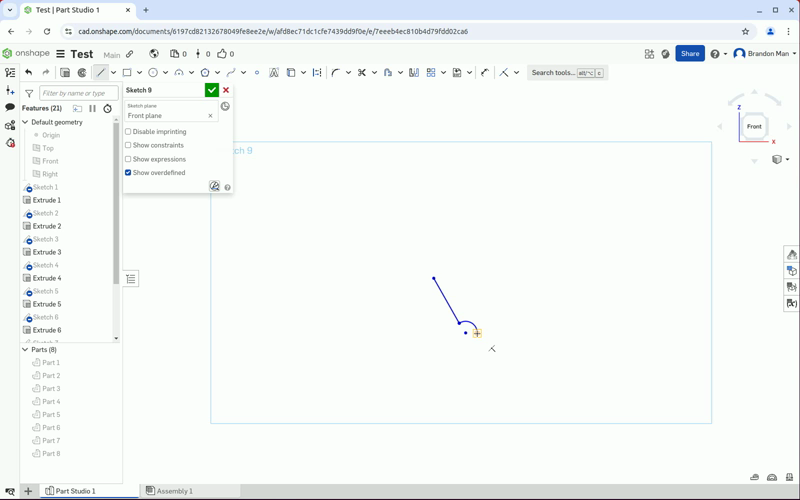
click(477, 333)
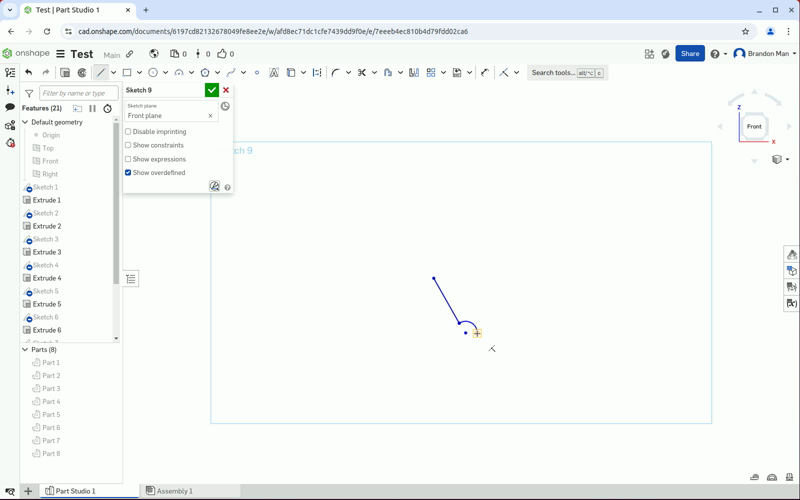
key_down(shift)
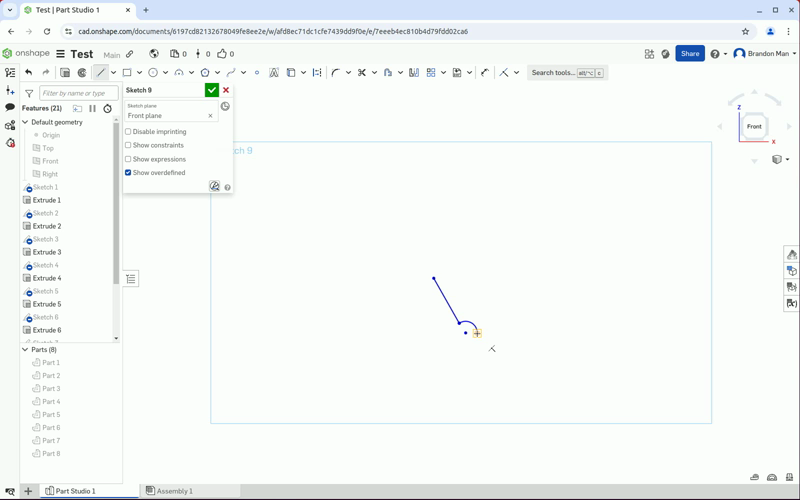
mouse_move(507, 333)
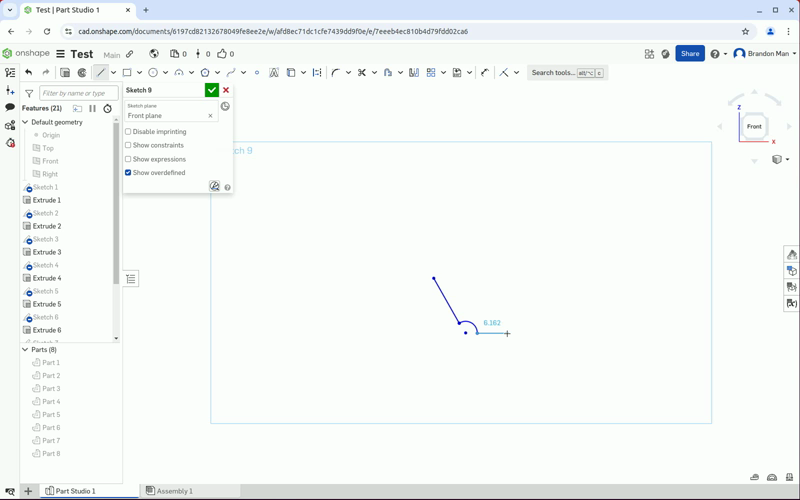
mouse_move(512, 333)
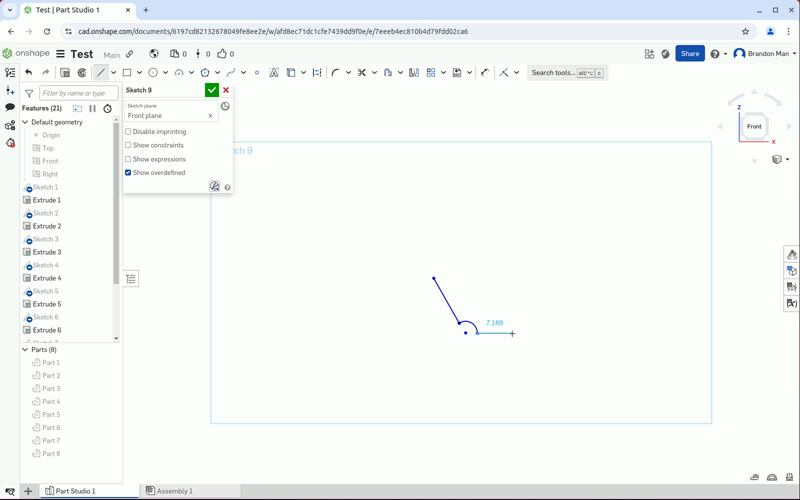
click(512, 333)
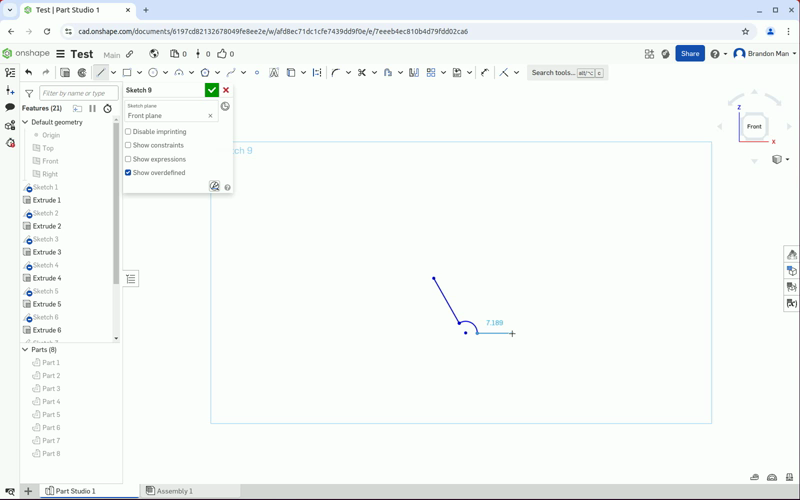
key_up(shift)
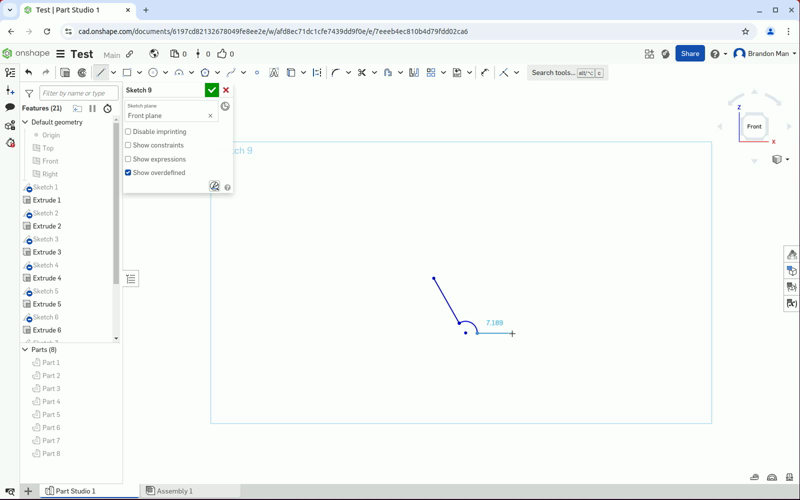
key(esc)
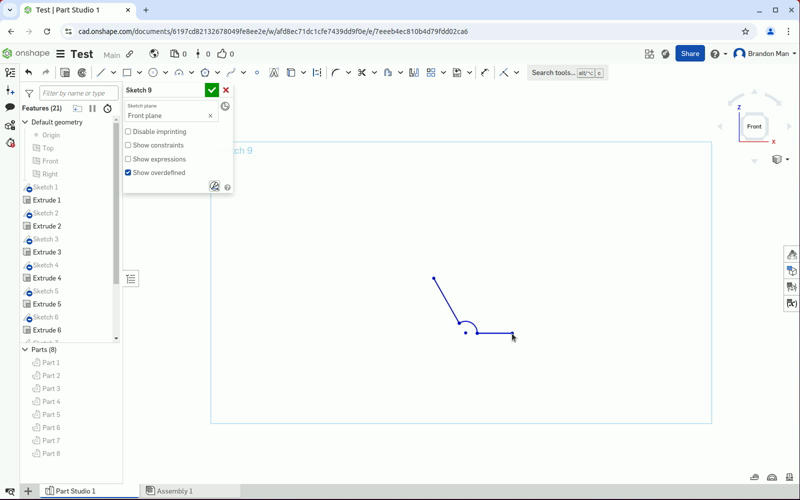
key(a)
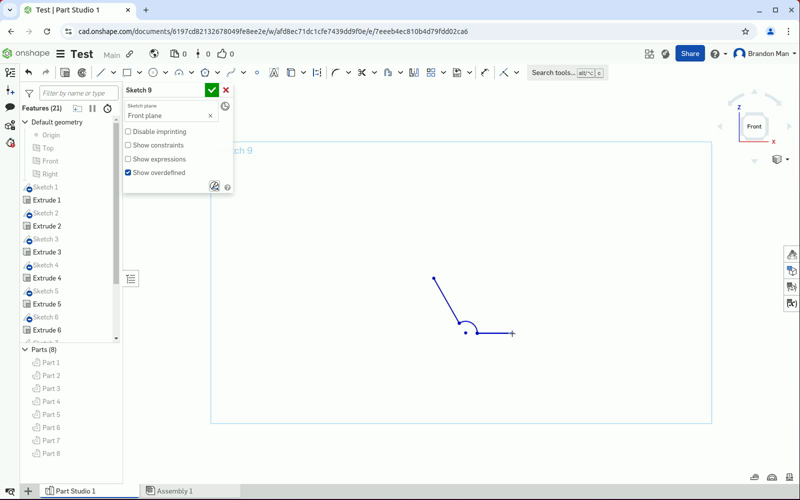
mouse_move(512, 333)
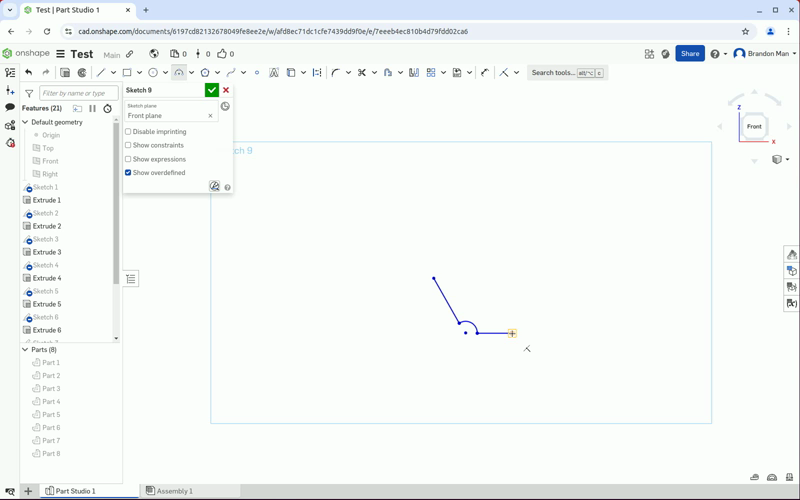
click(512, 333)
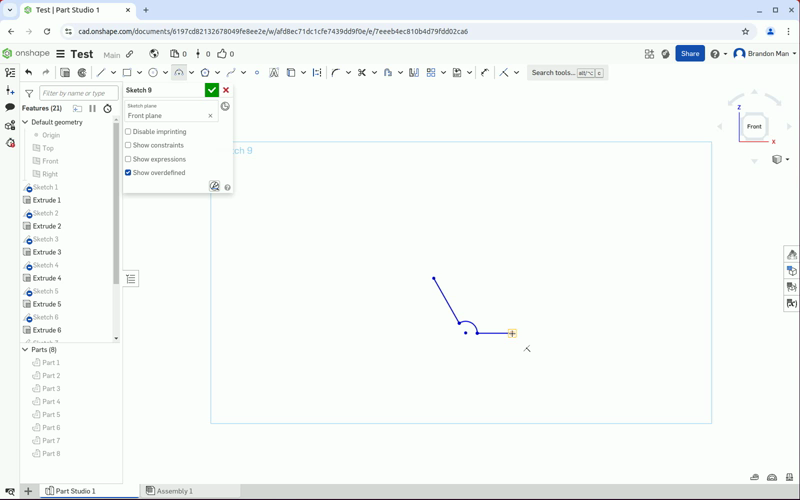
key_down(shift)
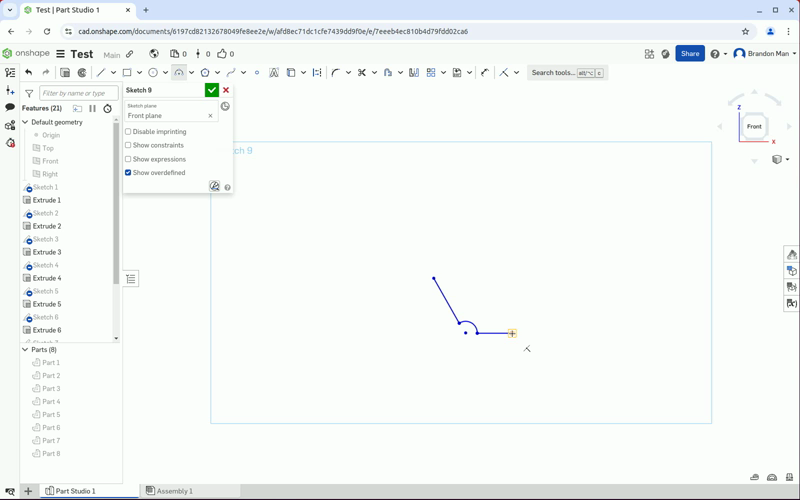
mouse_move(529, 323)
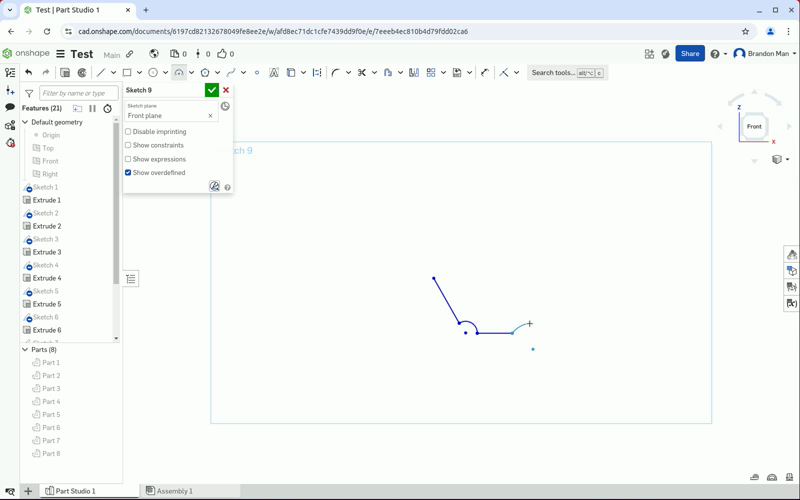
click(529, 323)
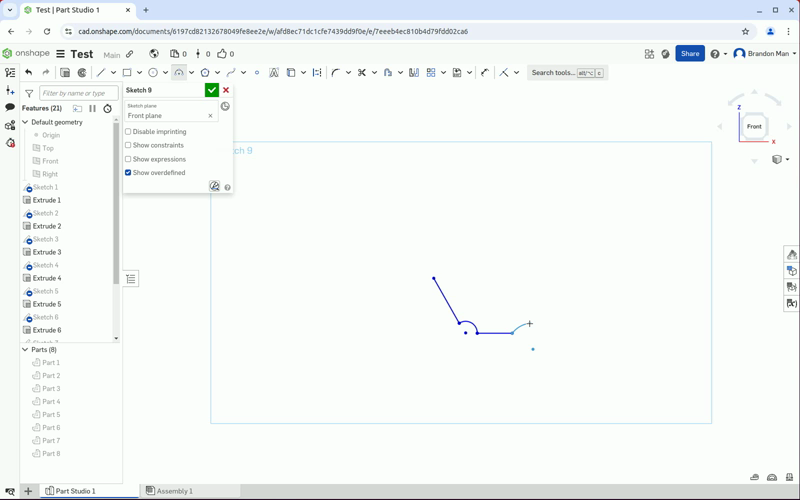
mouse_move(518, 322)
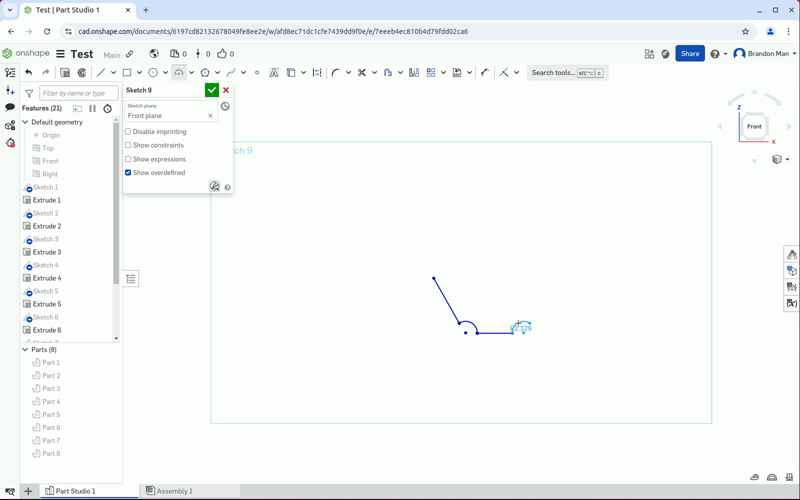
click(518, 322)
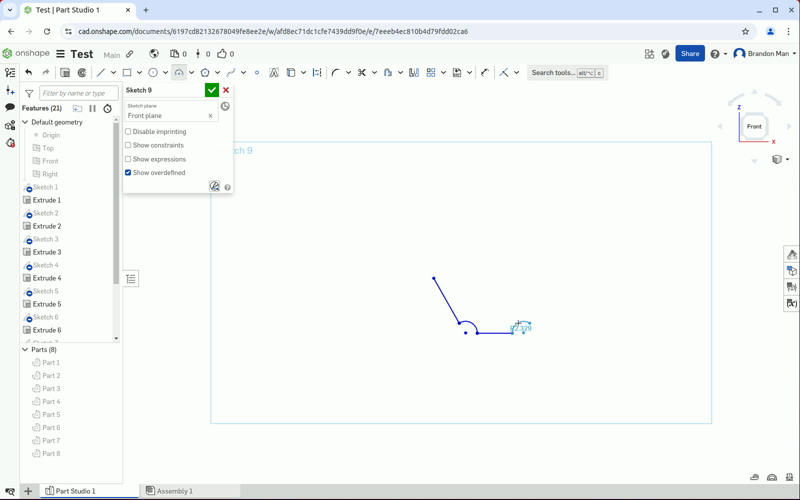
key_up(shift)
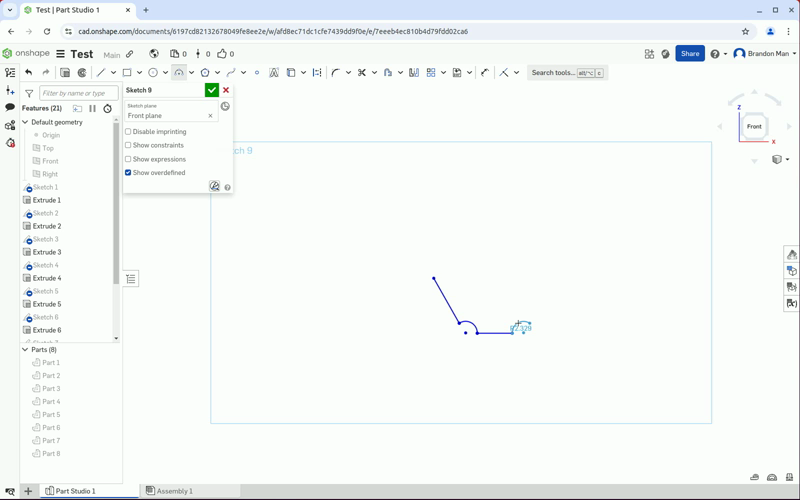
key(esc)
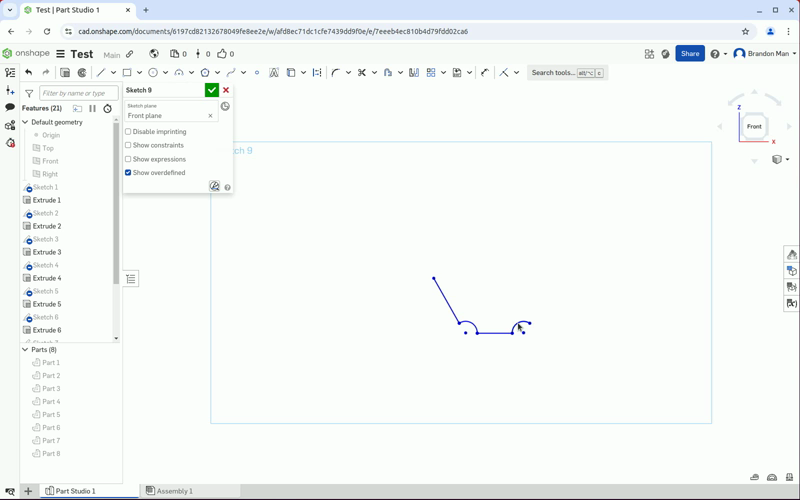
key(l)
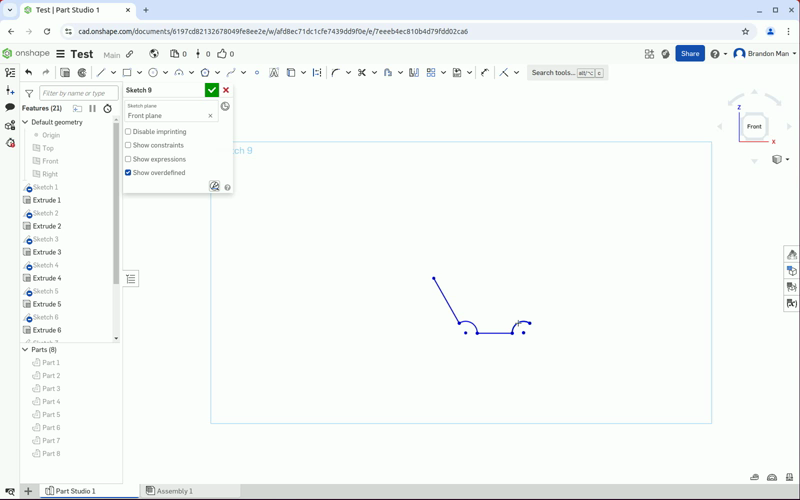
mouse_move(529, 323)
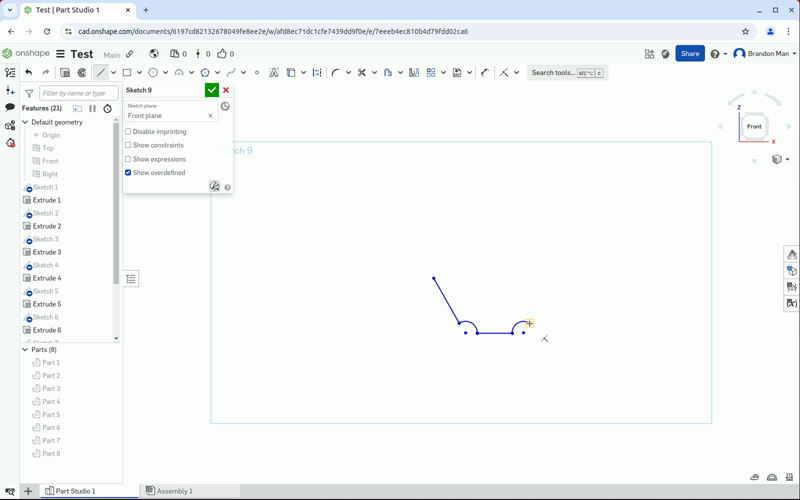
click(529, 323)
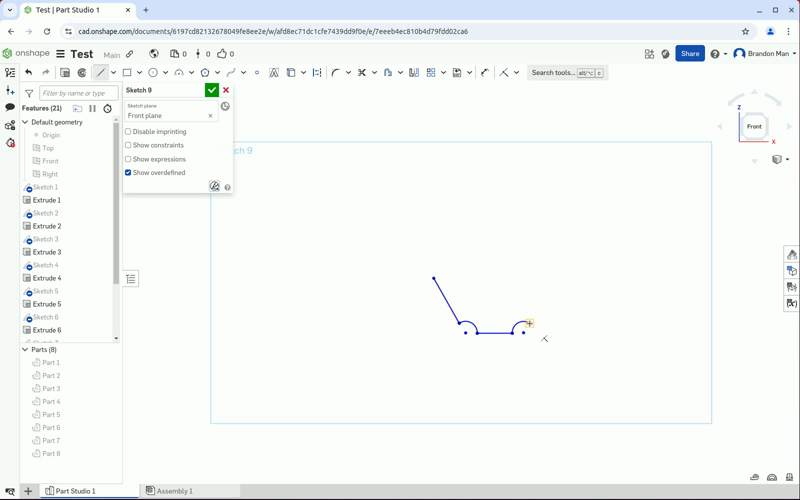
key_down(shift)
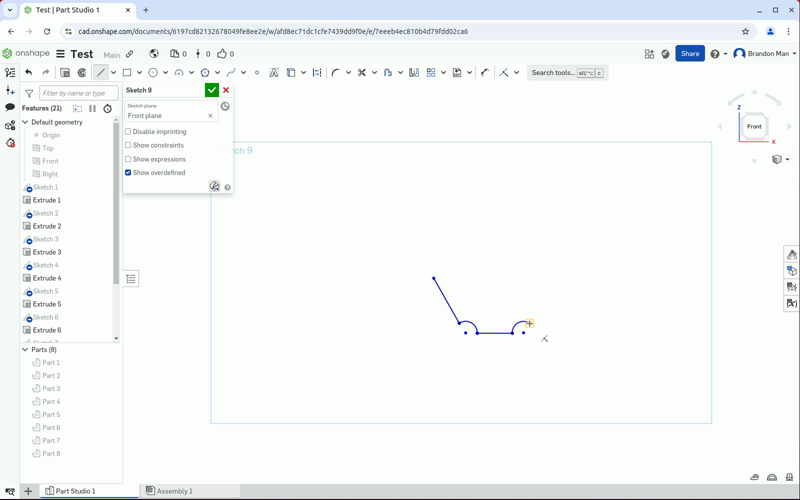
mouse_move(559, 323)
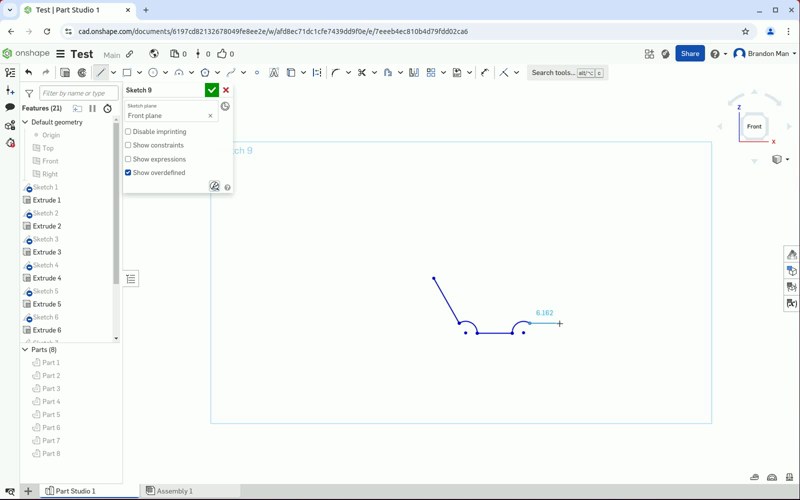
mouse_move(555, 278)
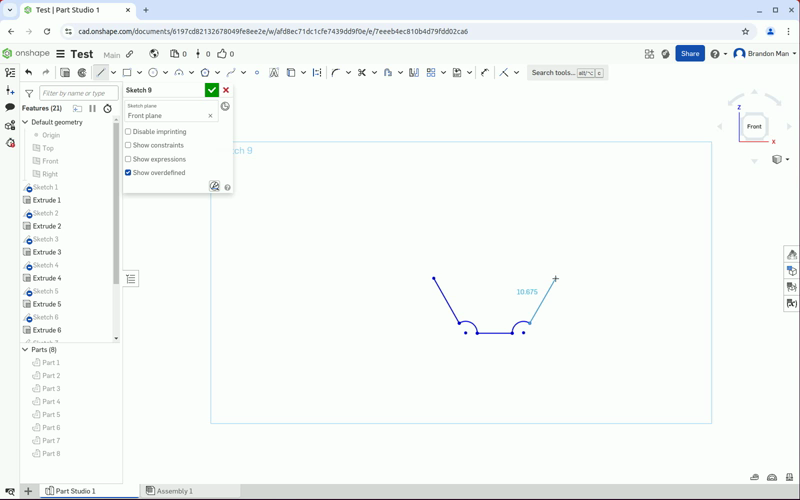
click(555, 278)
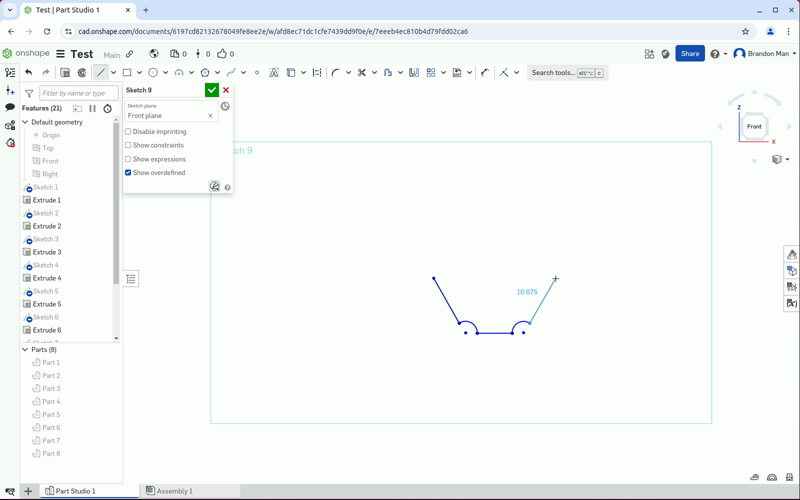
key_up(shift)
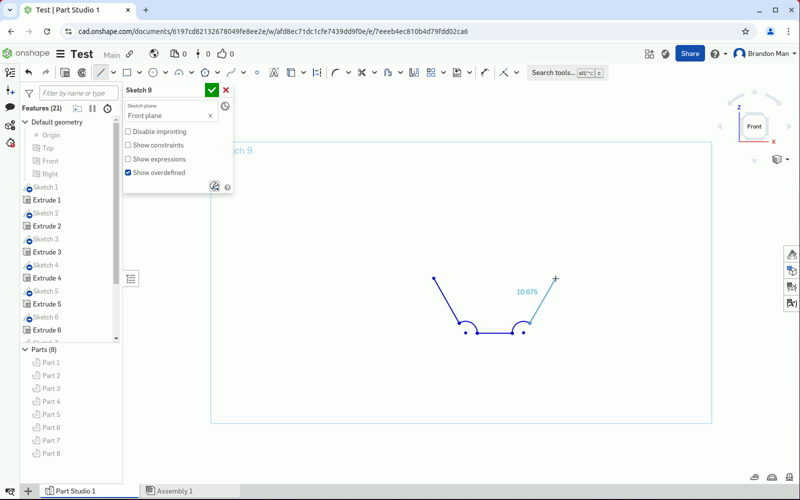
key(esc)
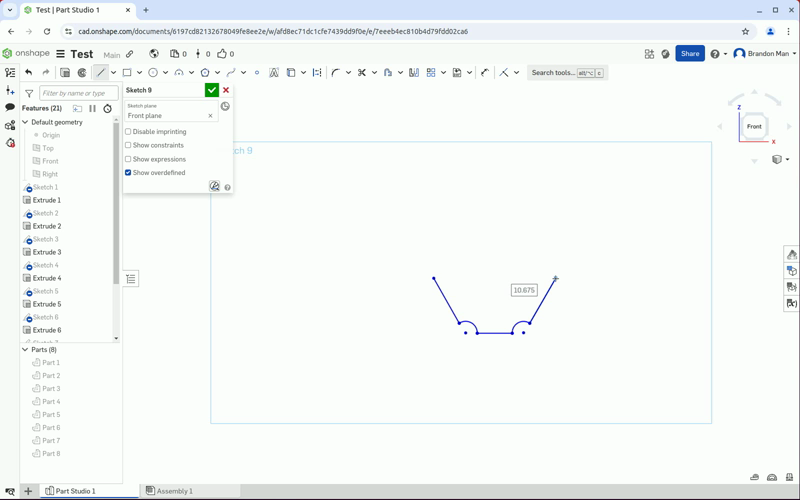
key(a)
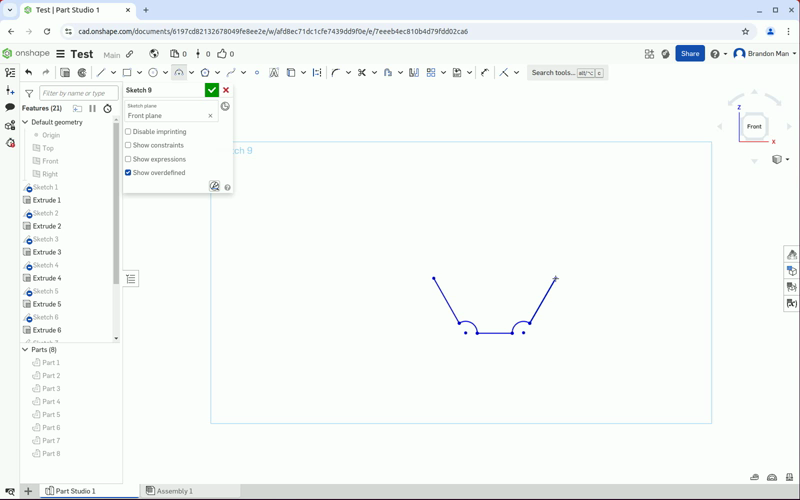
mouse_move(555, 278)
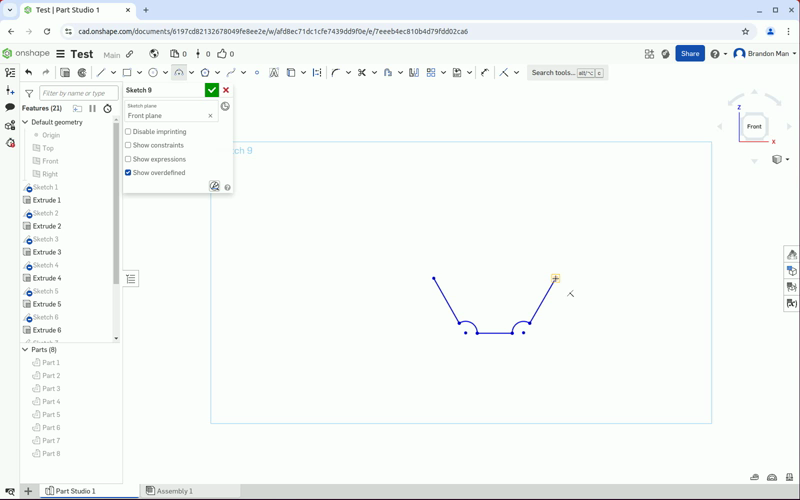
click(555, 278)
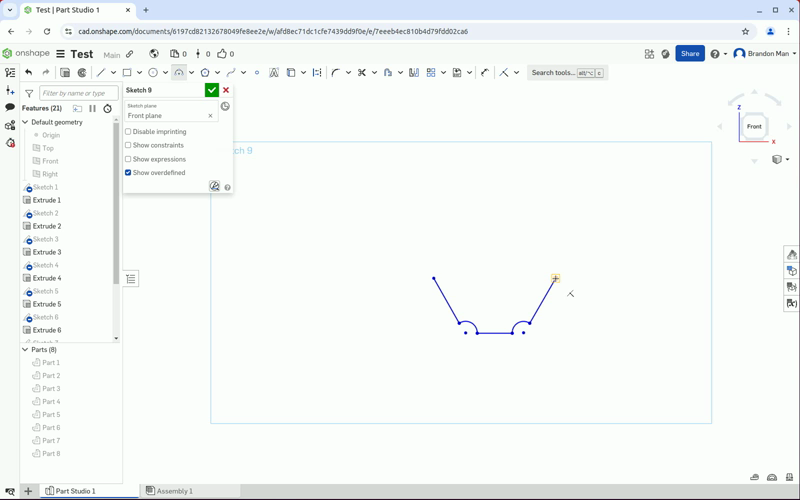
key_down(shift)
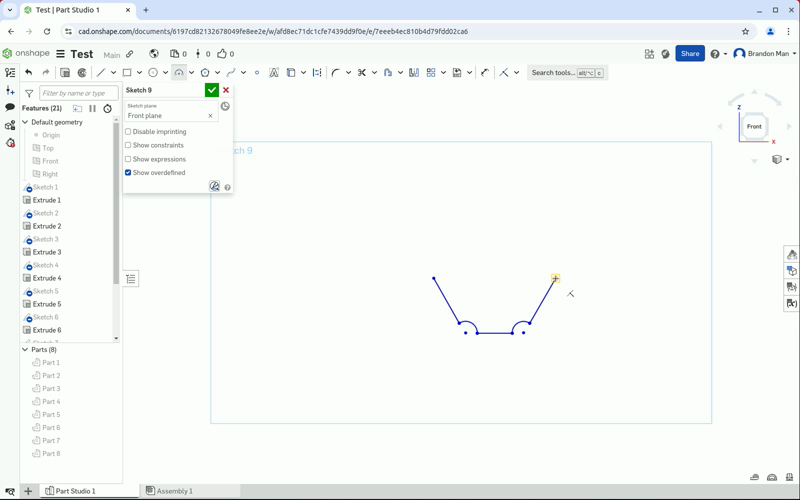
mouse_move(549, 267)
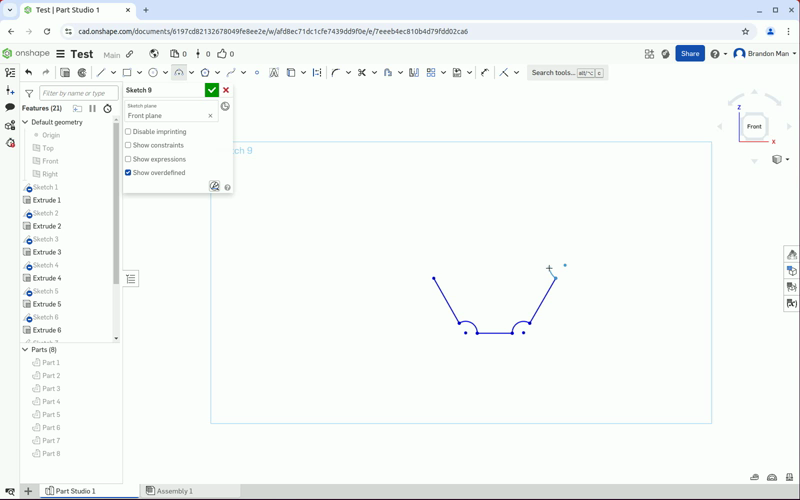
click(549, 267)
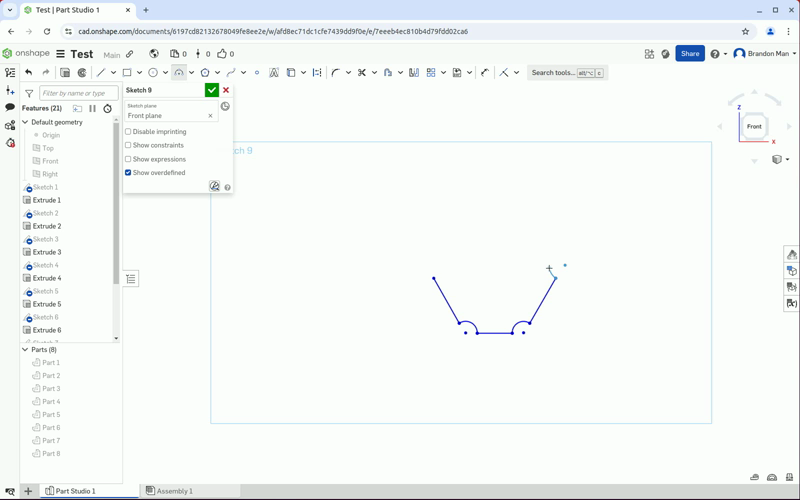
mouse_move(551, 273)
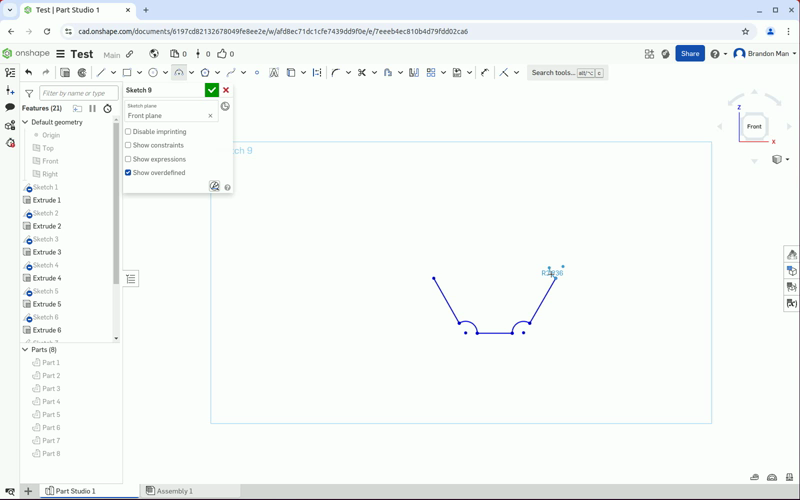
click(551, 273)
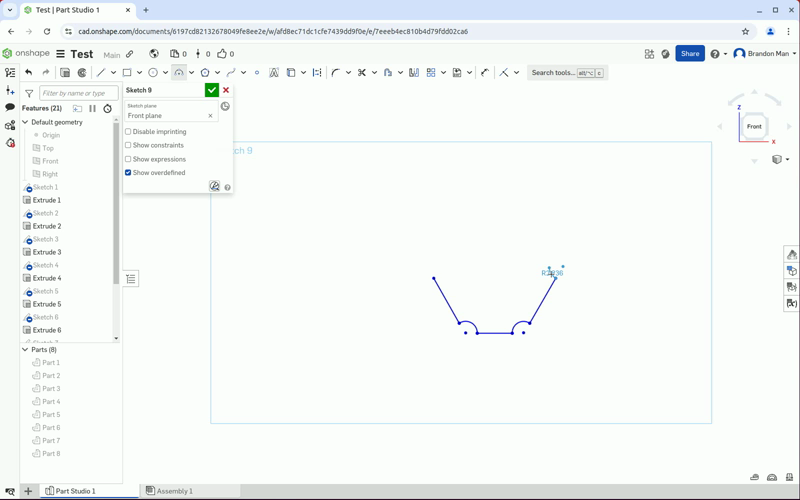
key_up(shift)
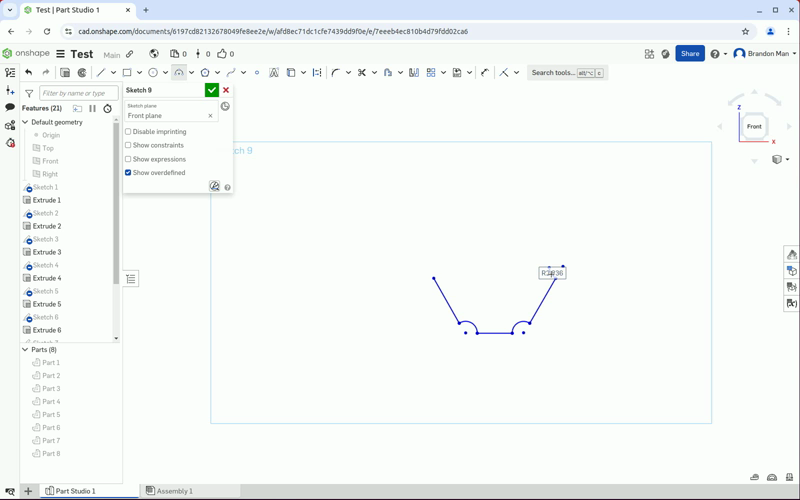
key(esc)
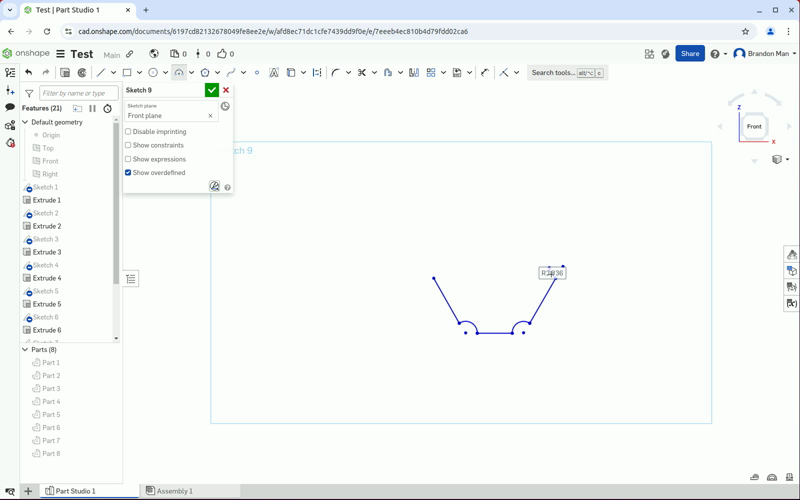
key(l)
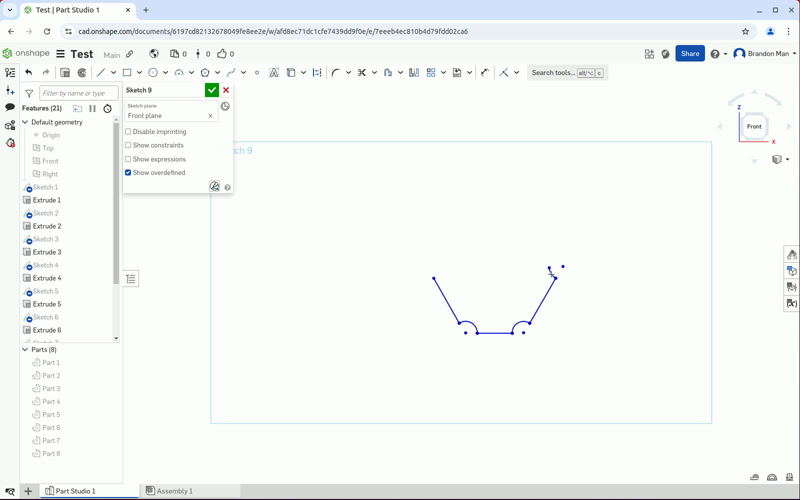
mouse_move(549, 267)
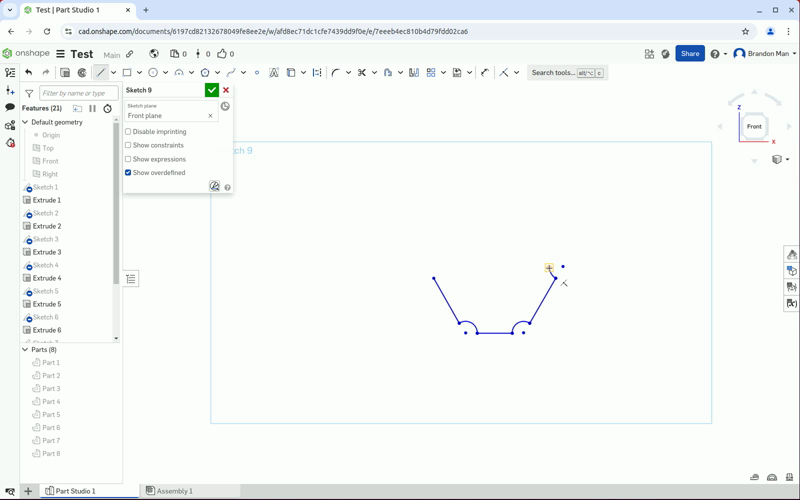
click(549, 267)
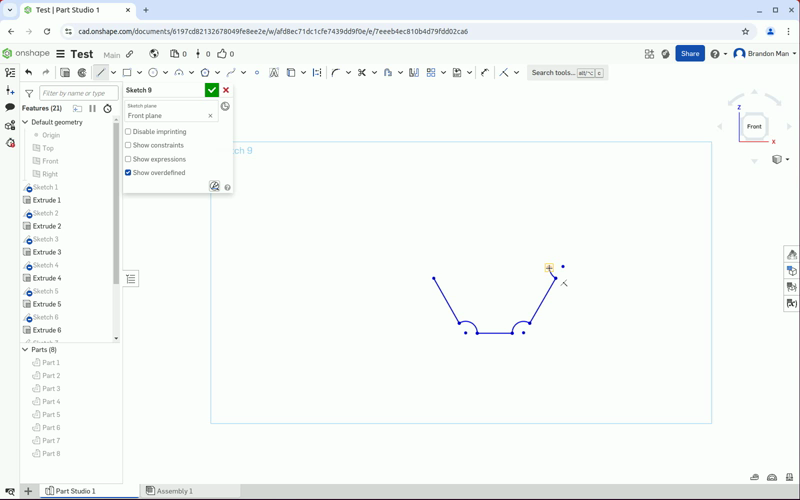
key_down(shift)
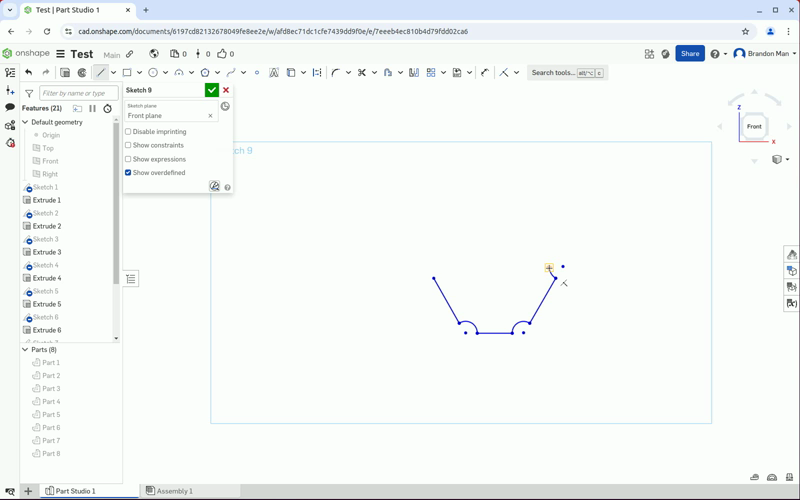
mouse_move(440, 267)
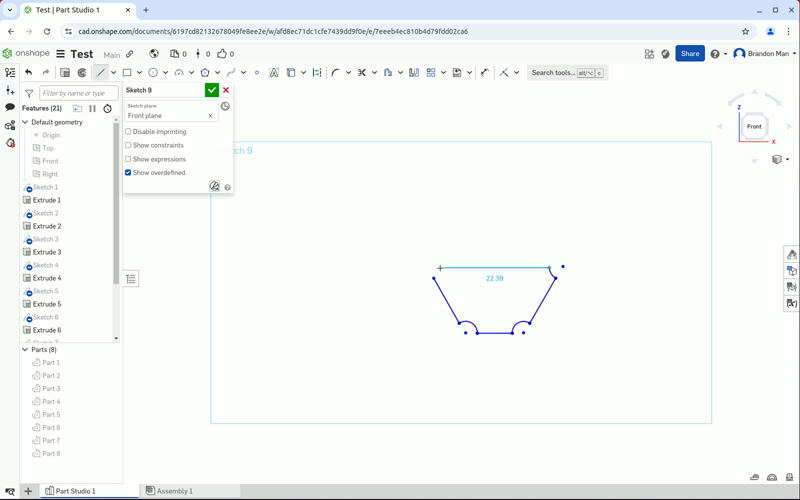
click(440, 267)
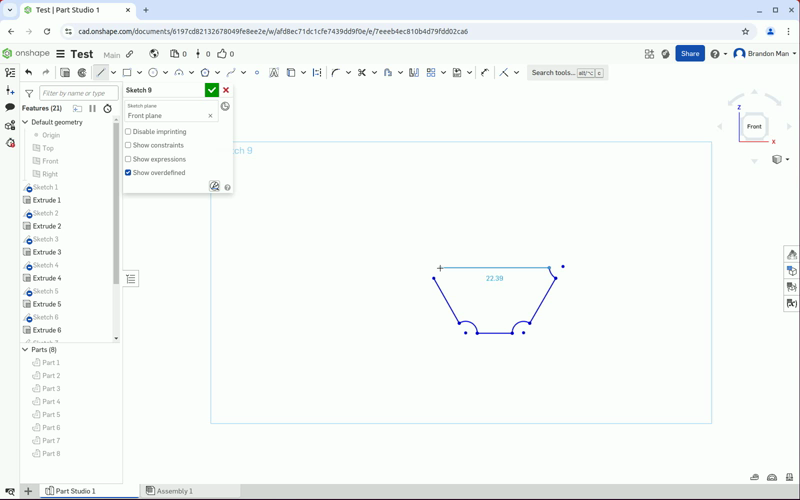
key_up(shift)
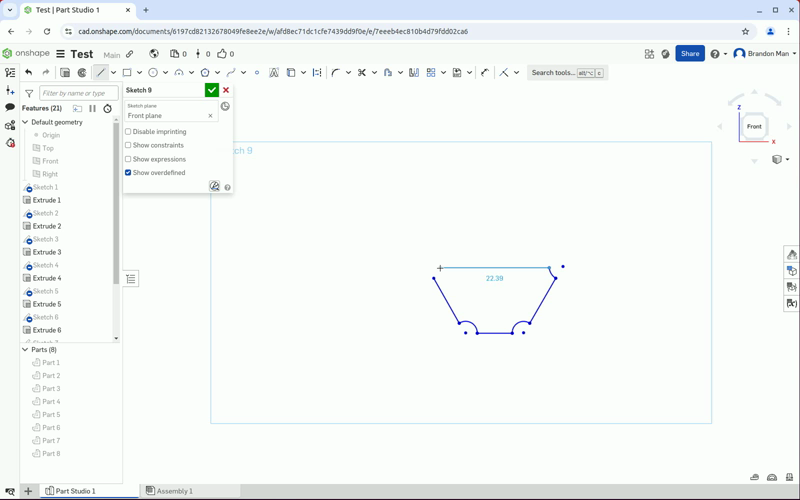
key(esc)
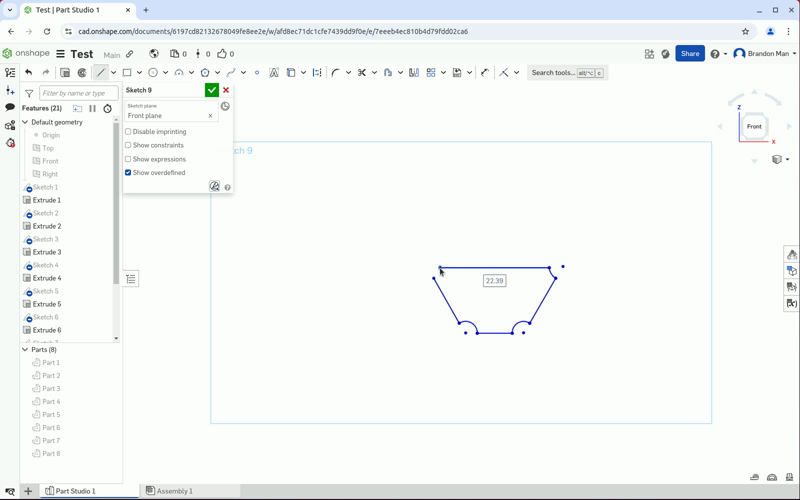
key(a)
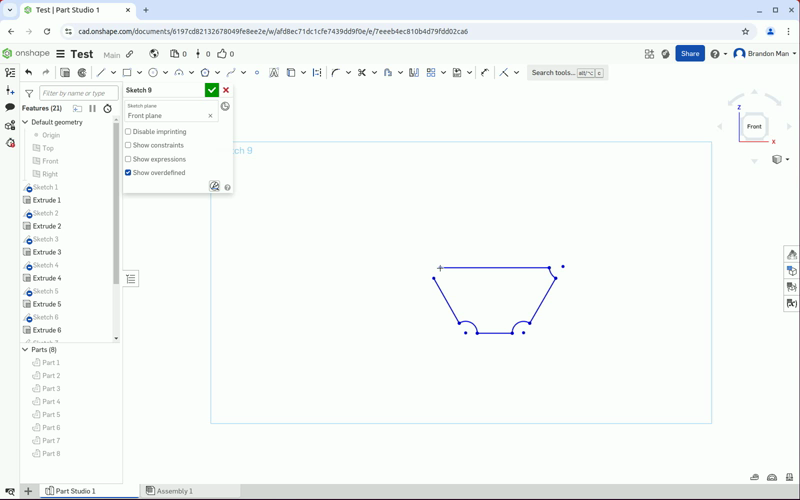
mouse_move(440, 267)
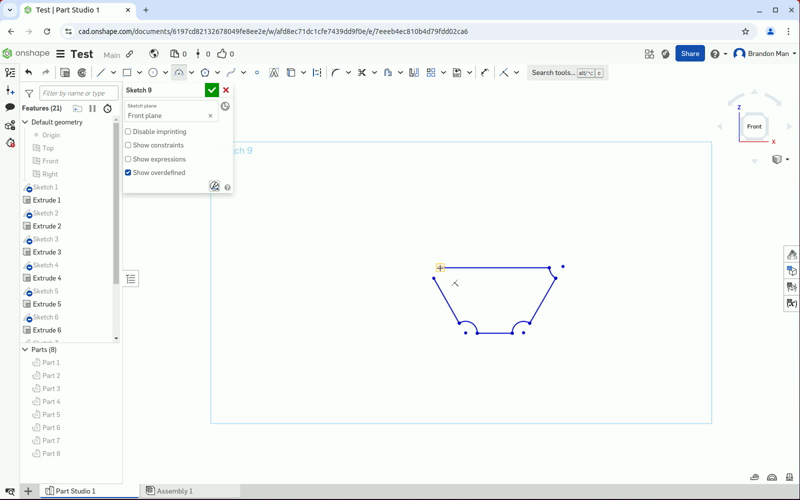
click(440, 267)
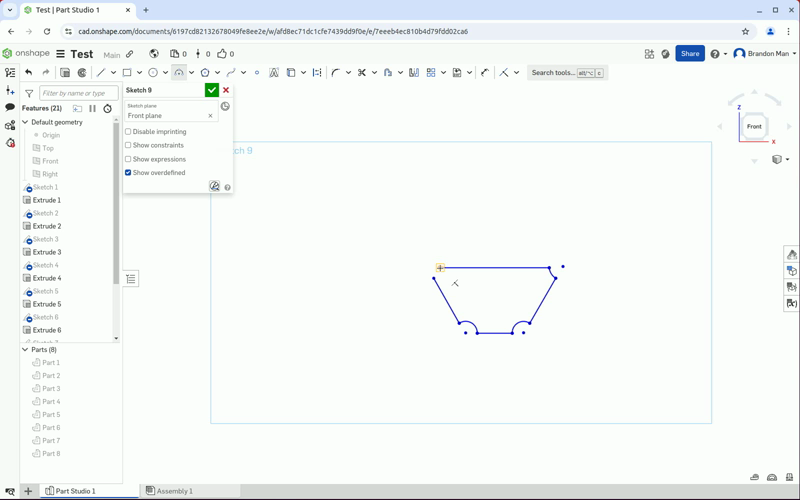
mouse_move(433, 278)
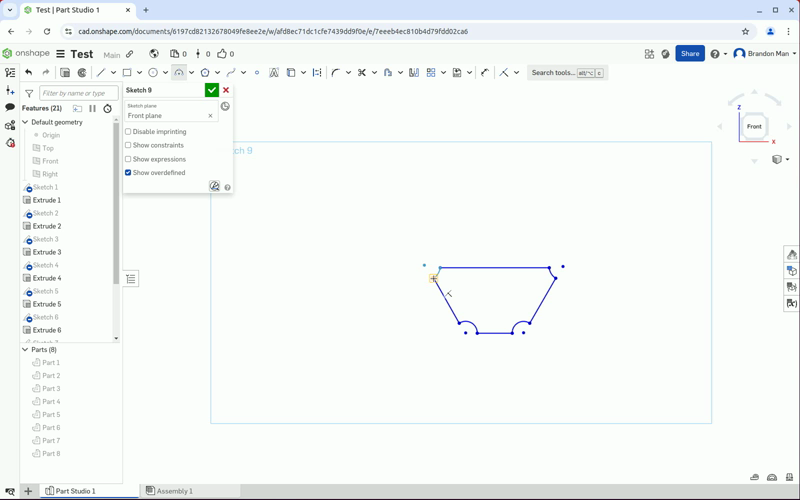
click(433, 278)
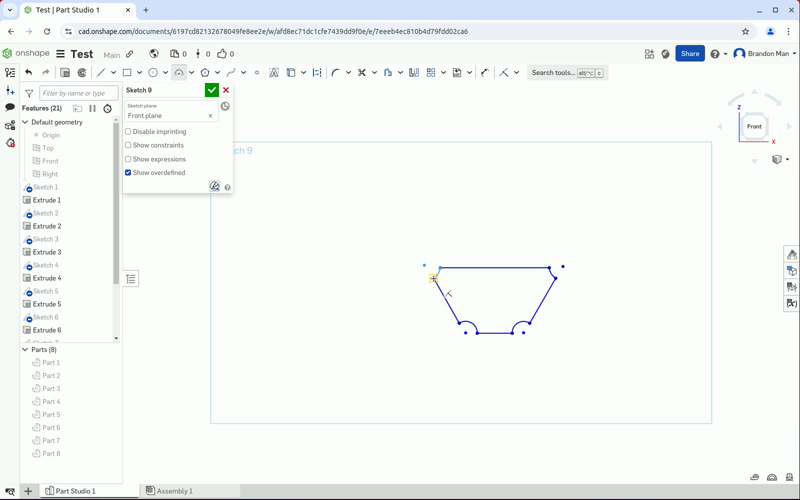
key_down(shift)
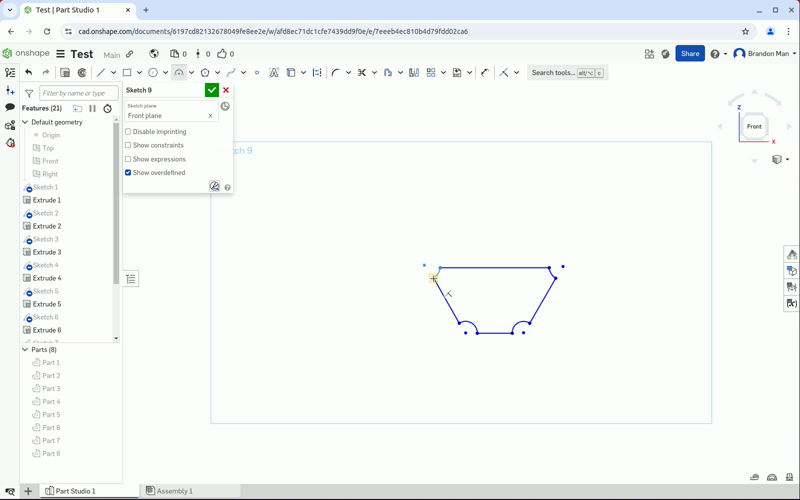
mouse_move(438, 273)
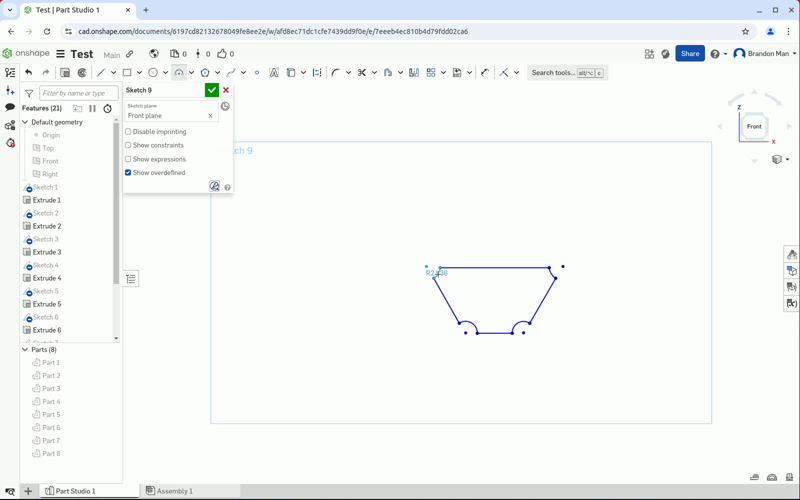
click(438, 273)
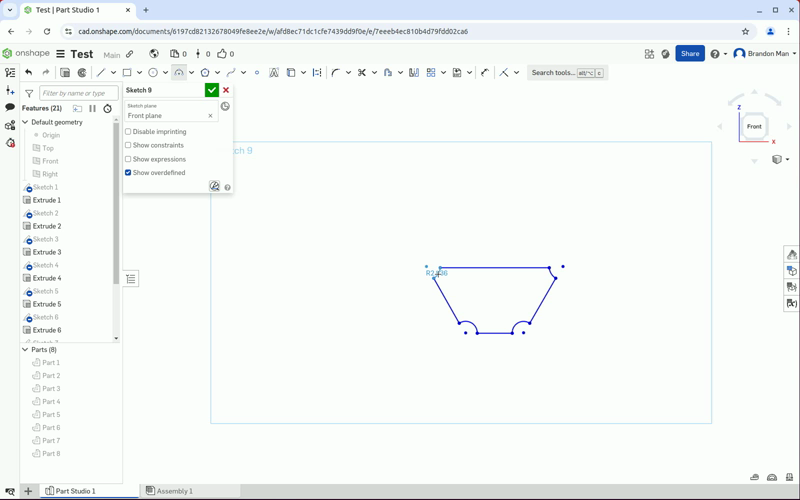
key_up(shift)
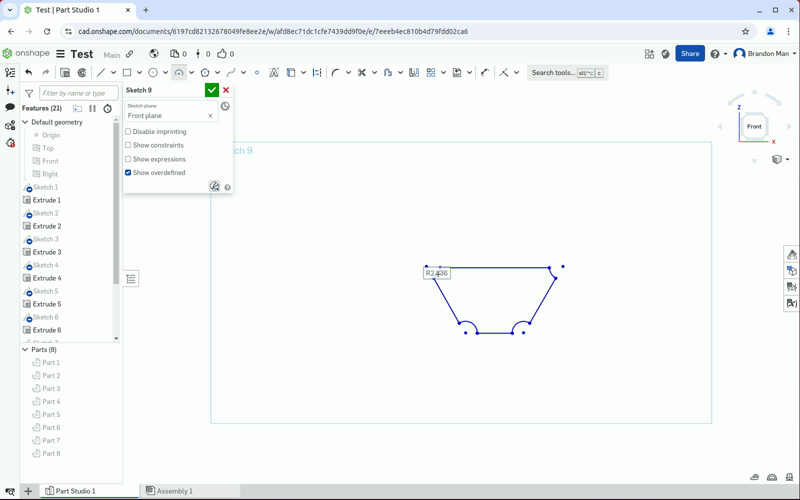
key(esc)
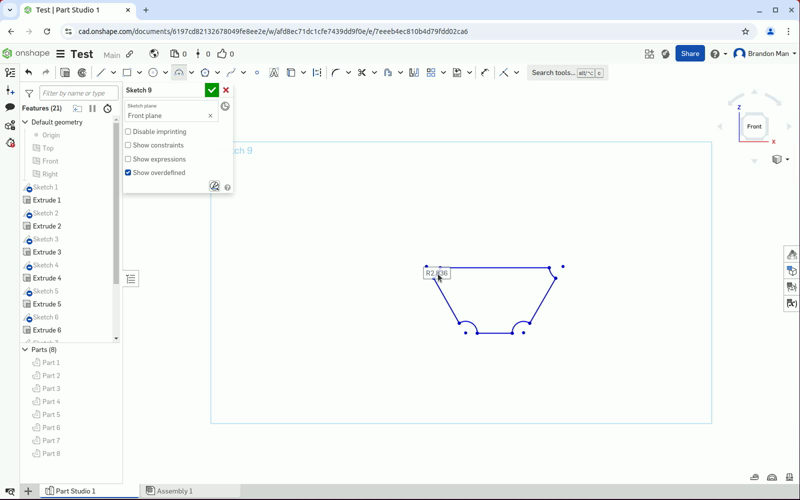
mouse_move(461, 303)
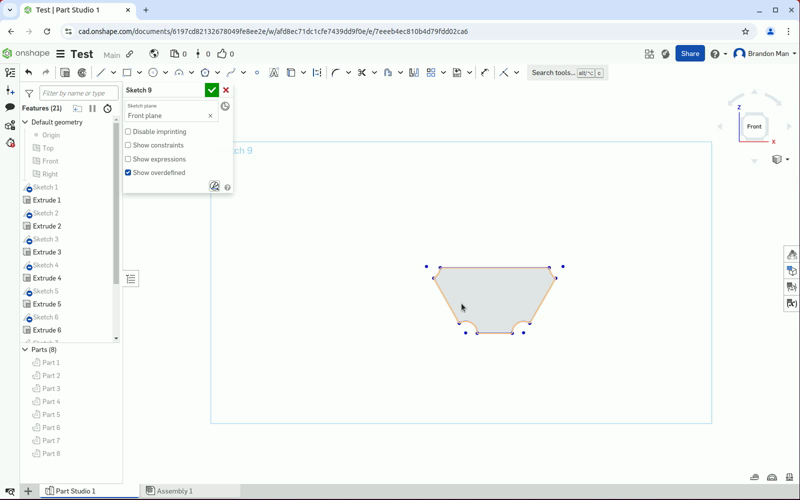
click(461, 303)
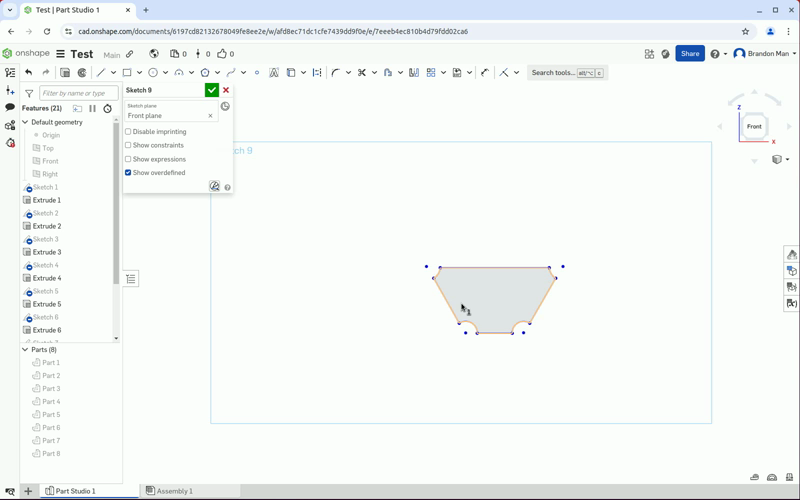
mouse_move(73, 352)
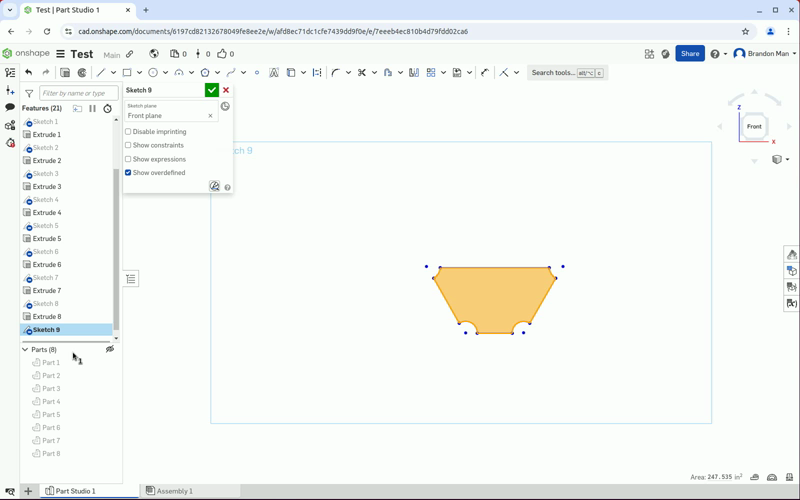
key(shift+y)
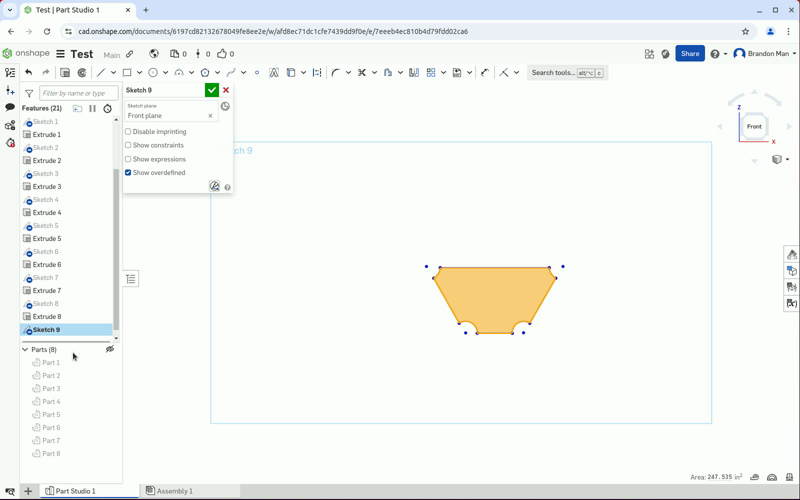
key(shift+e)
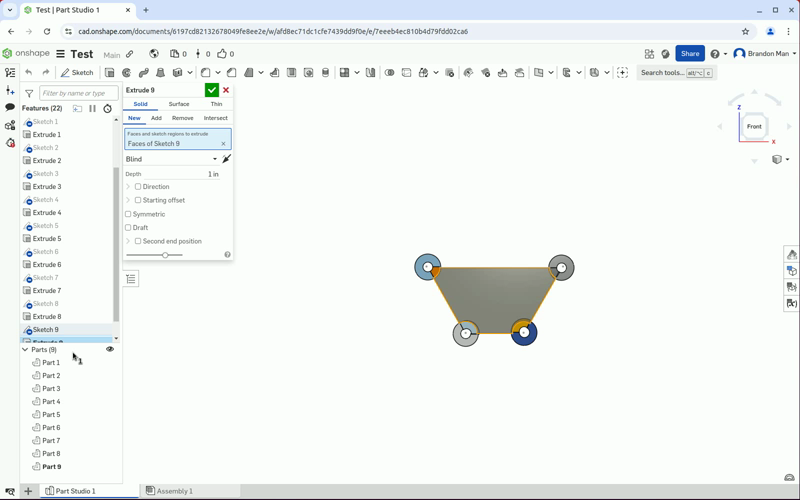
mouse_move(143, 106)
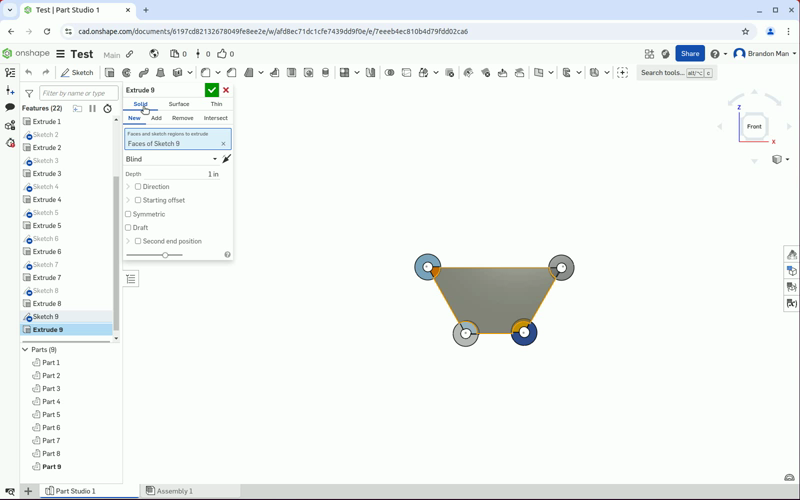
click(143, 106)
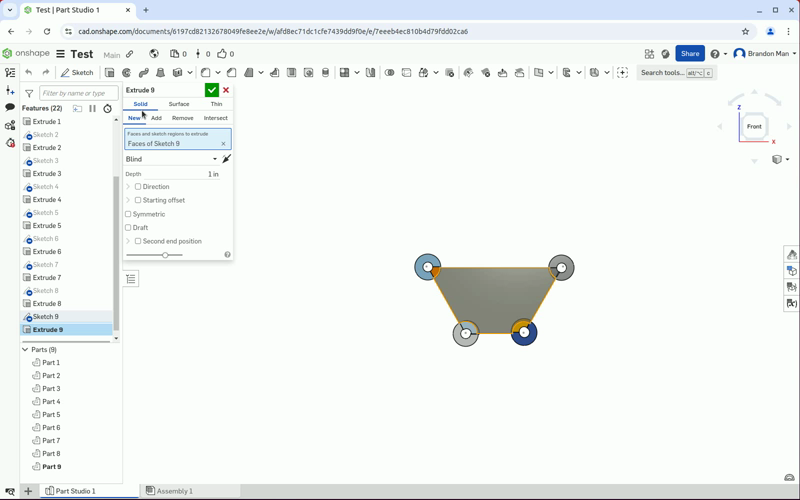
mouse_move(137, 120)
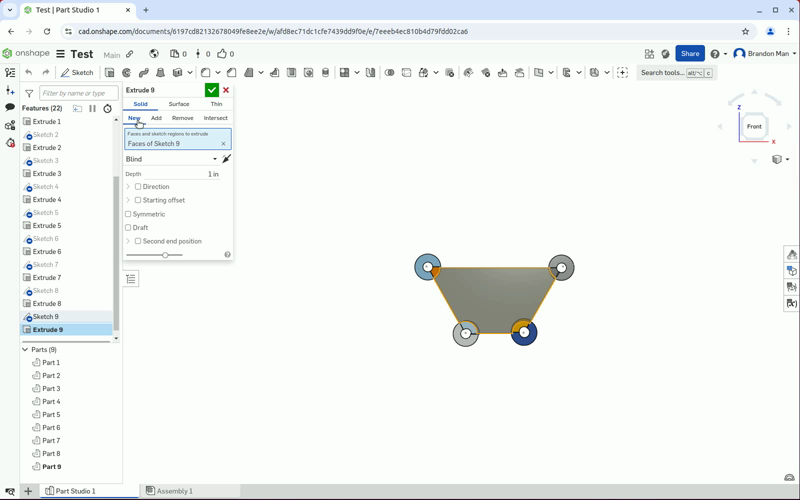
click(137, 120)
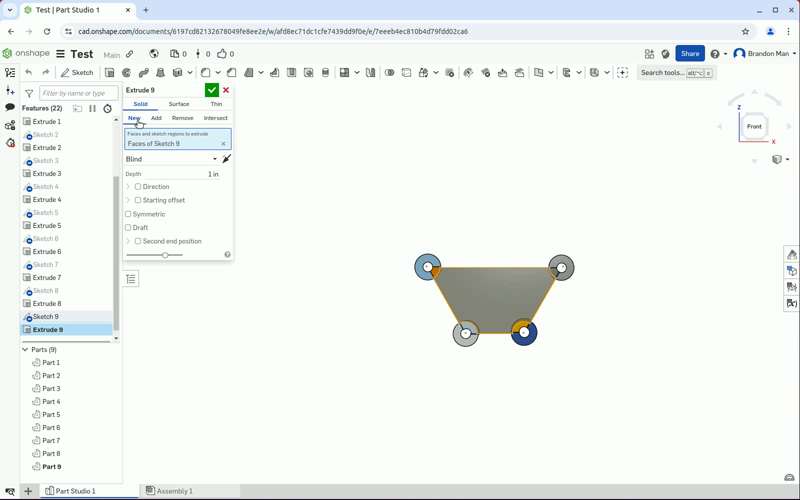
key(tab, 4)
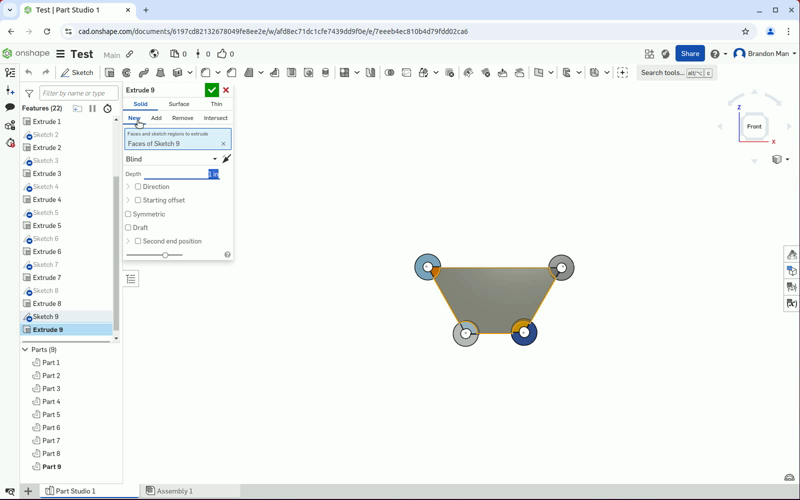
text(8.184)
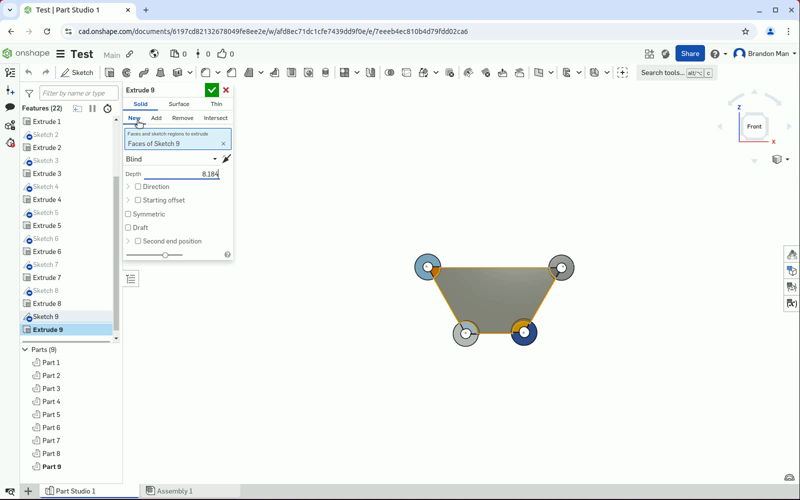
key(tab, 3)
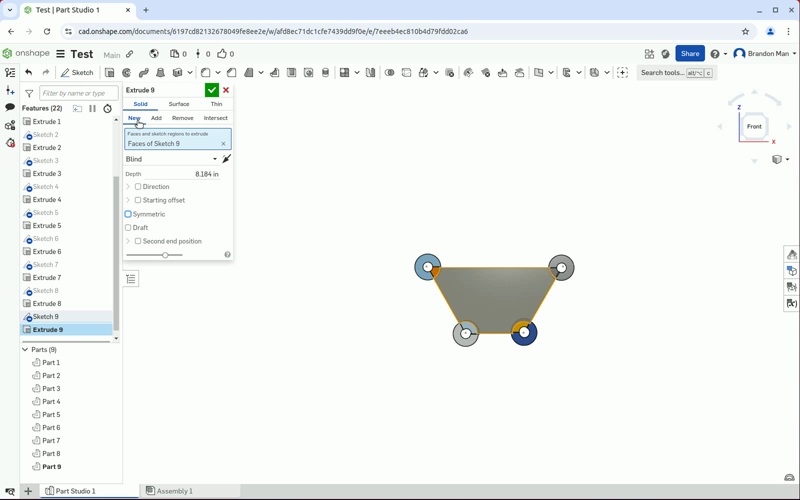
key(space)
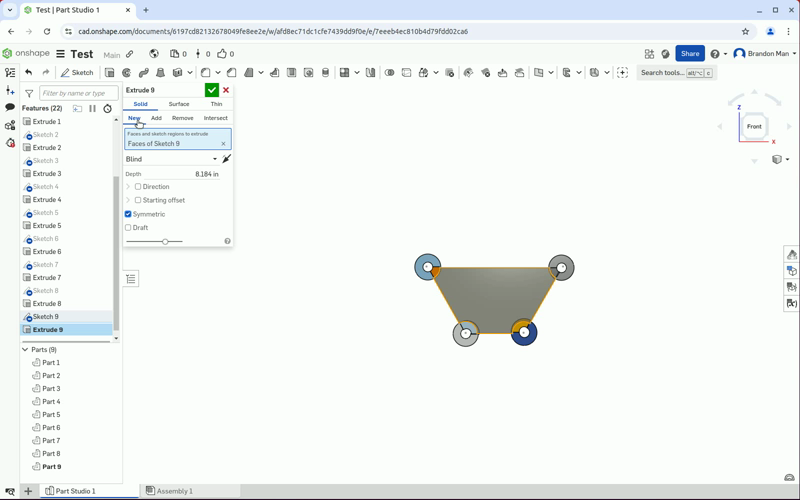
key(enter)
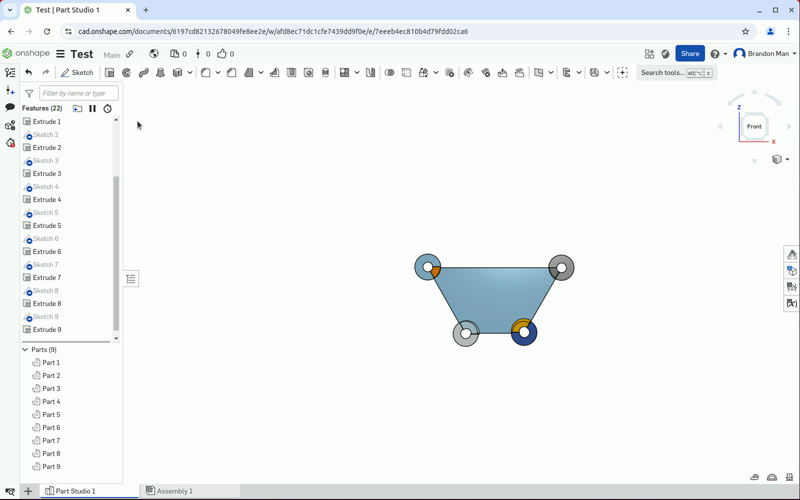
key(shift+h)
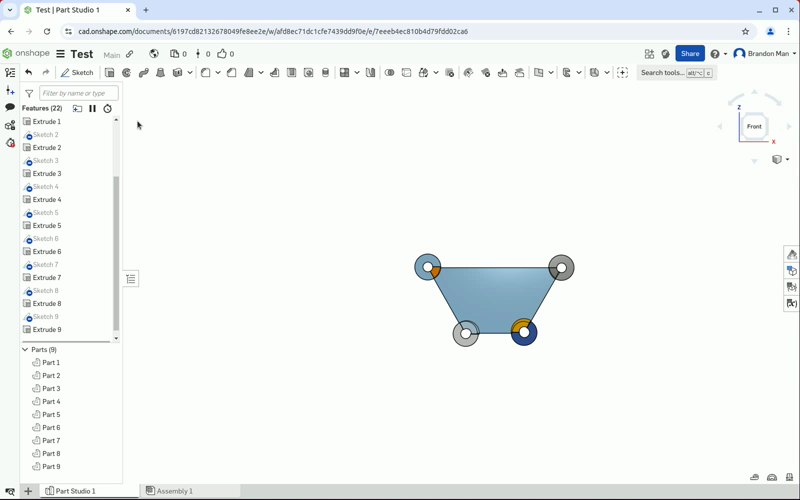
key(shift+h)
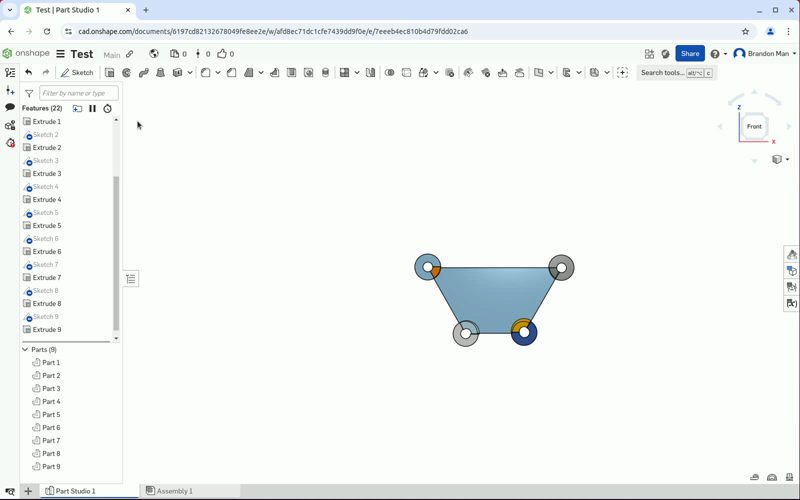
key(shift+7)
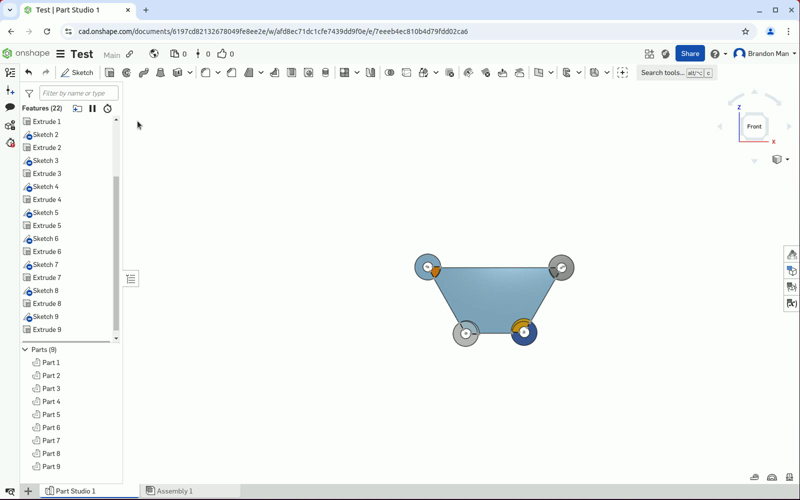
key(left, 2)
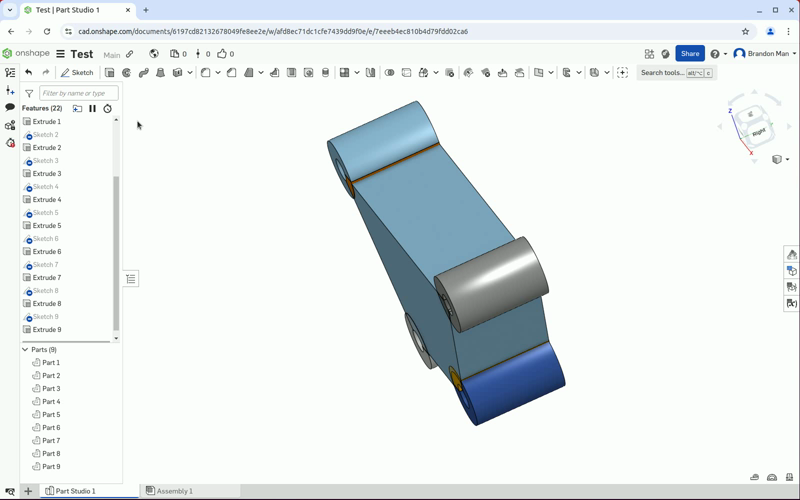
key(down, 2)
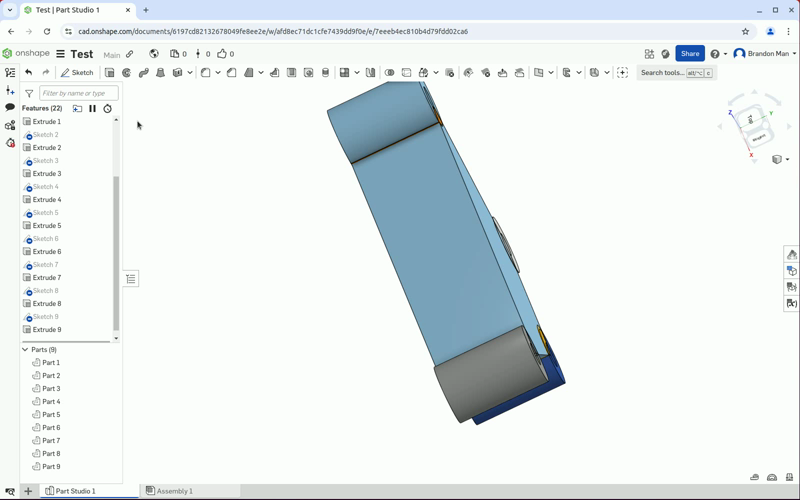
key(up, 2)
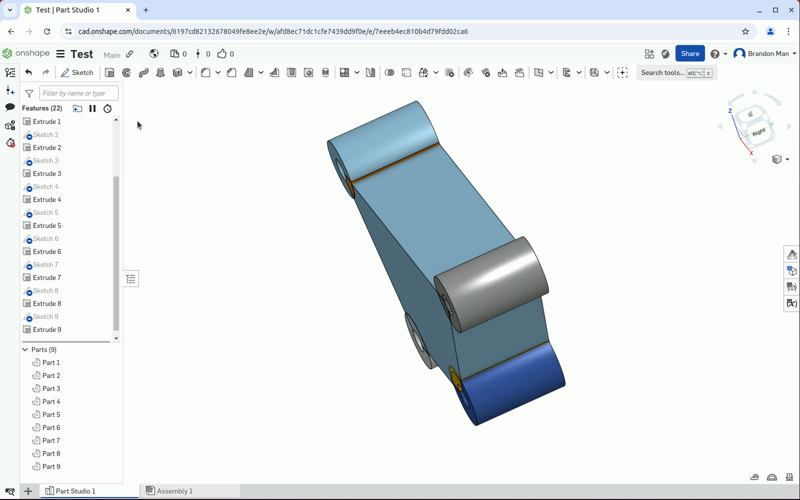
key(right, 2)
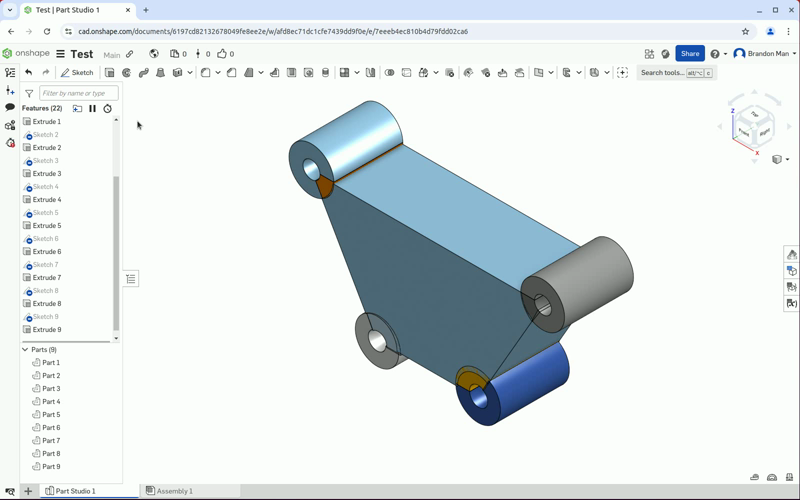
mouse_move(69, 111)
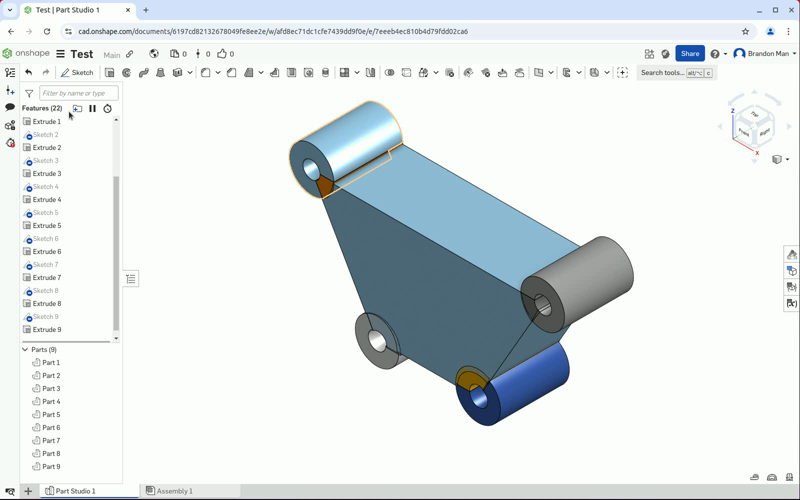
click(69, 111)